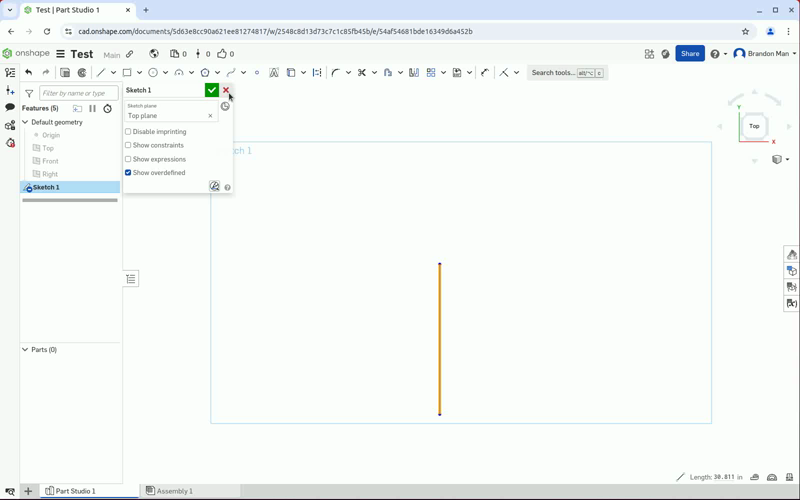
key(shift+h)
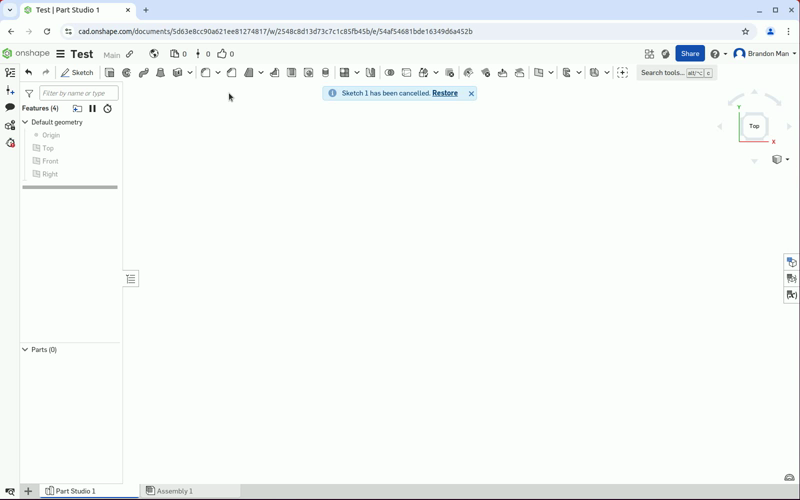
mouse_move(73, 352)
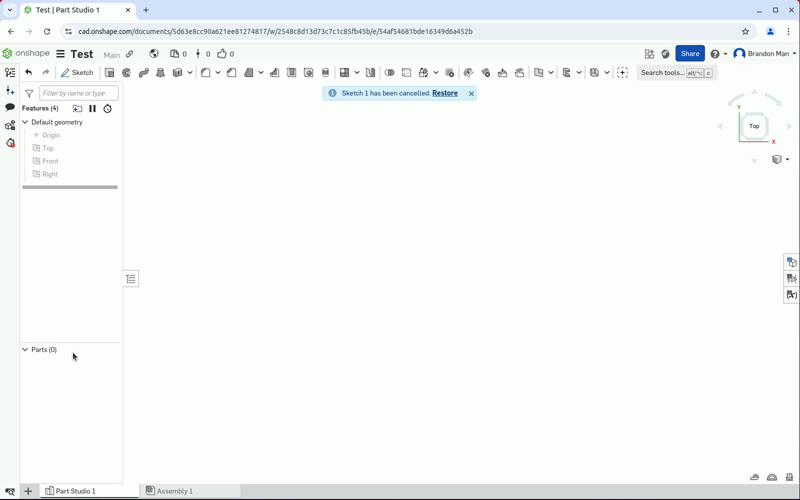
key(y)
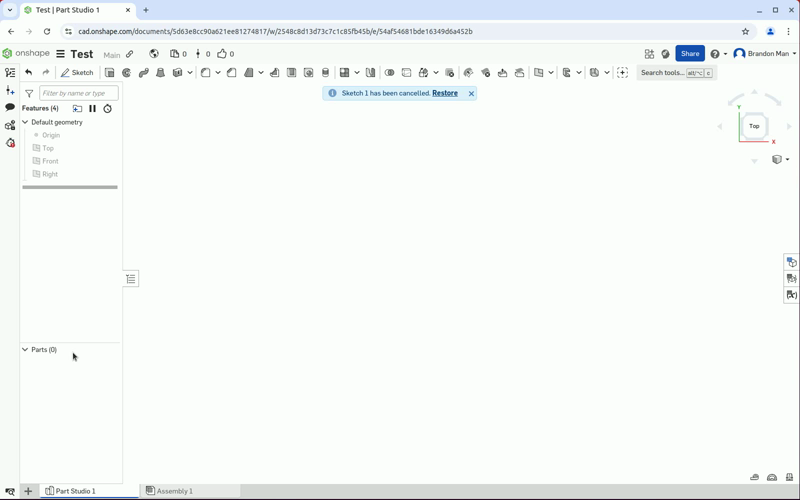
key(shift+p)
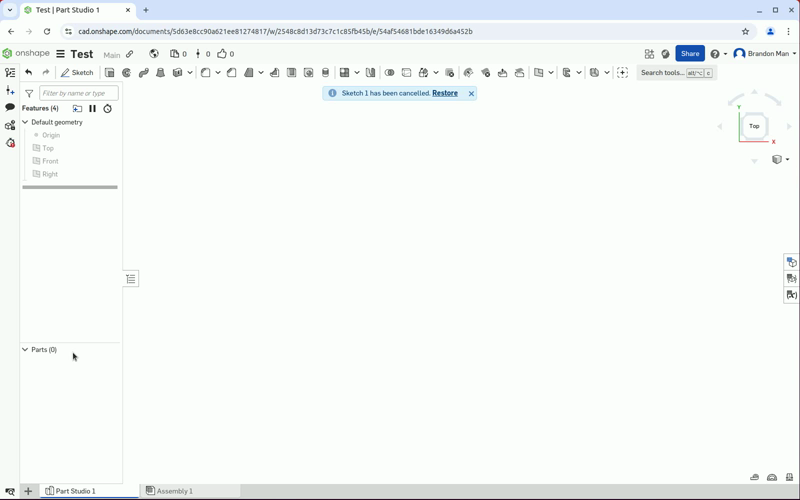
key(space)
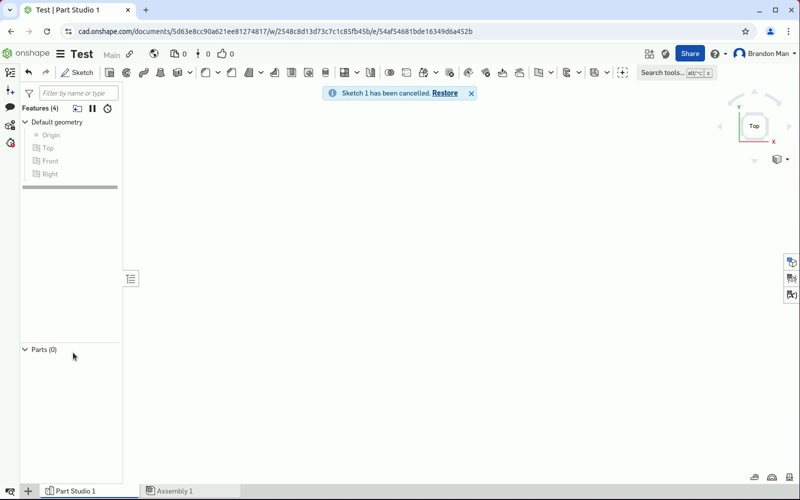
key_down(shift)
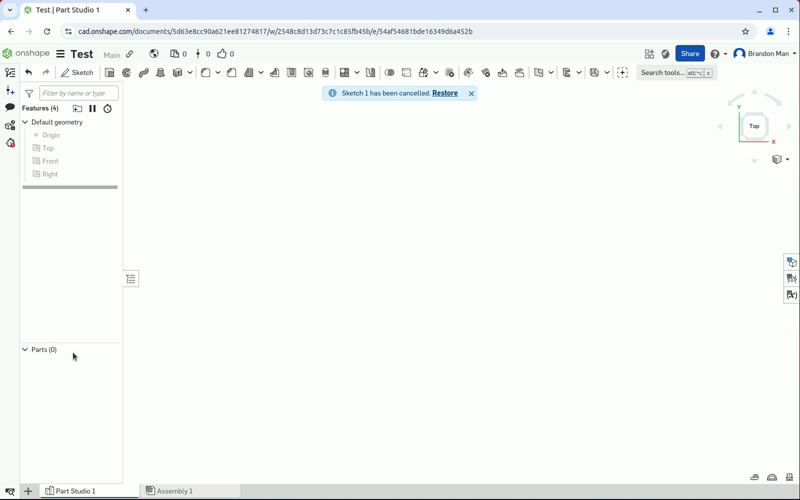
key(up)
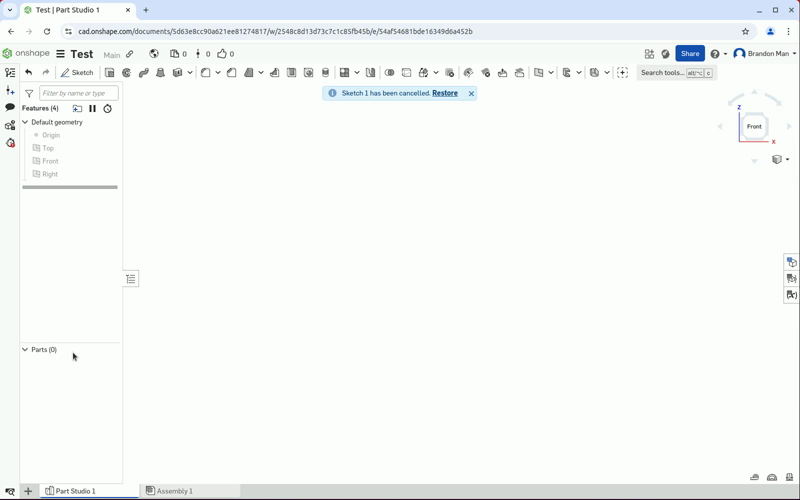
key_up(shift)
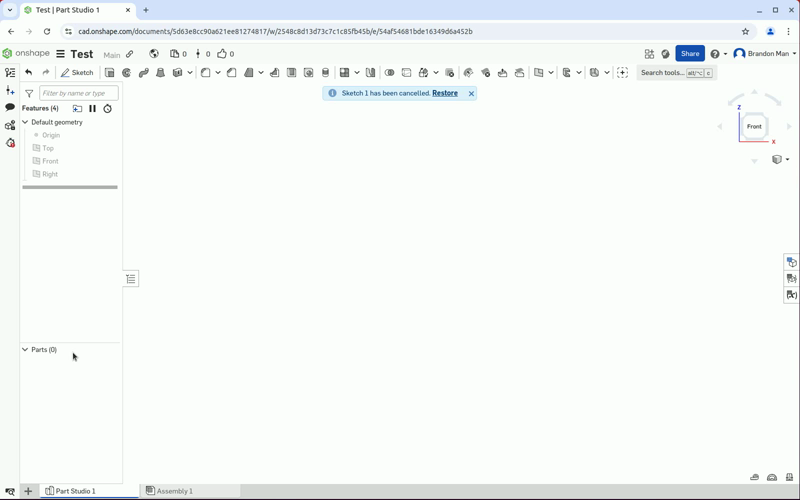
mouse_move(73, 352)
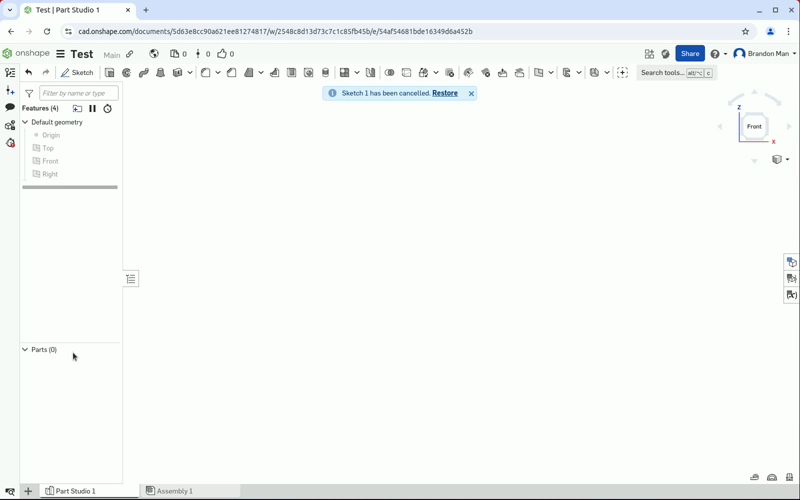
key(shift+y)
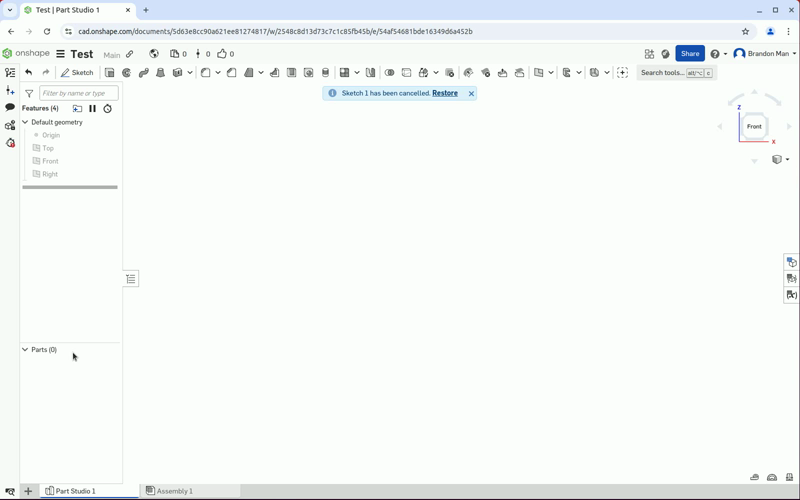
key(shift+s)
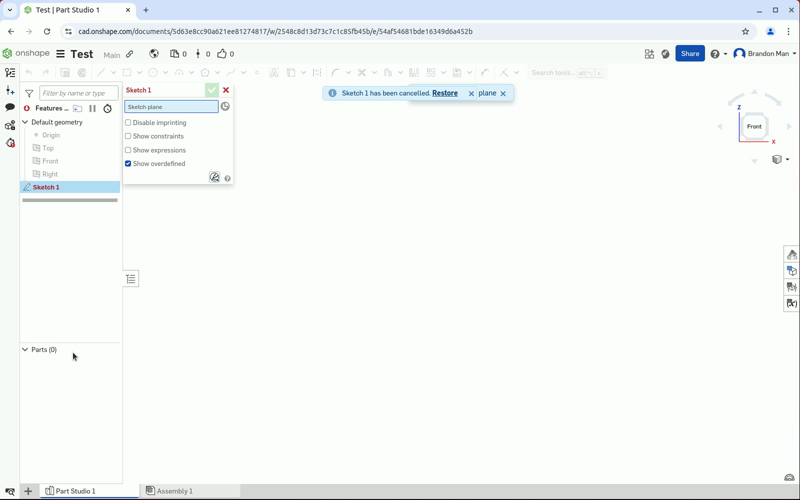
mouse_move(73, 163)
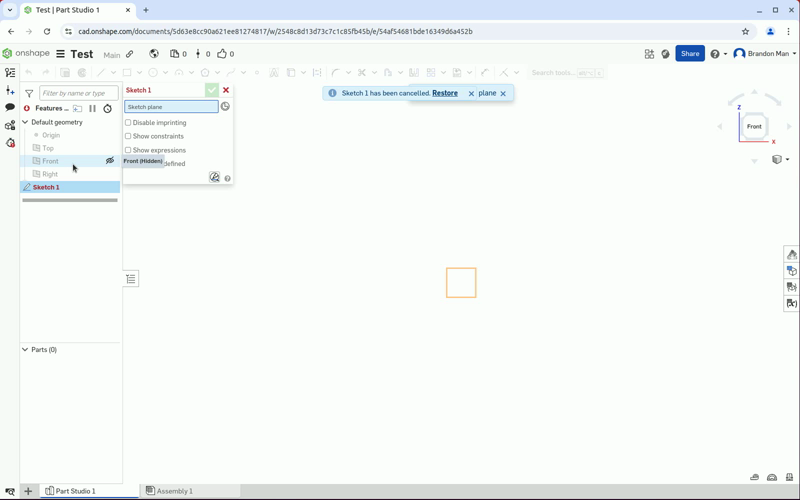
click(73, 163)
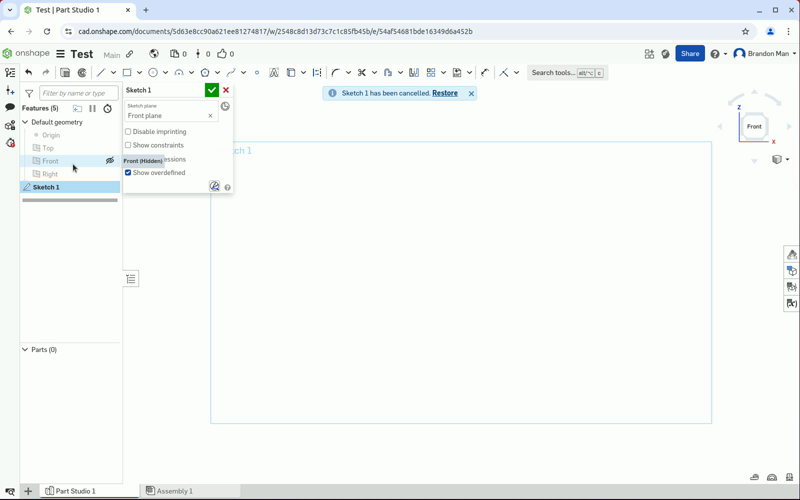
mouse_move(73, 352)
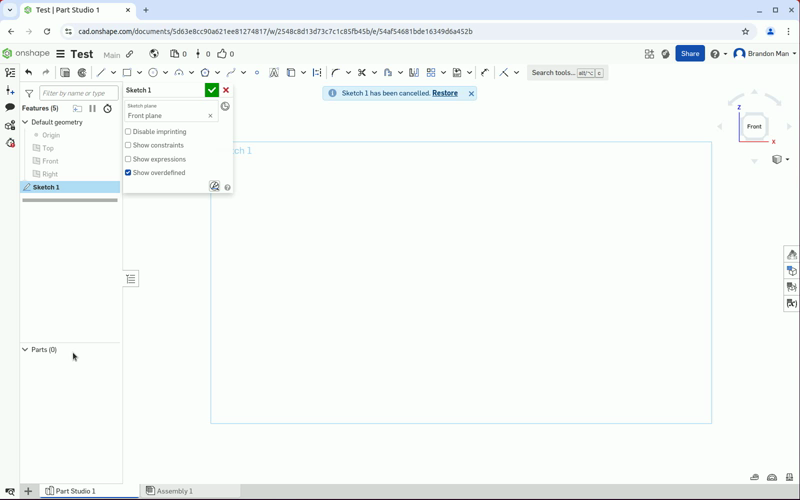
key(y)
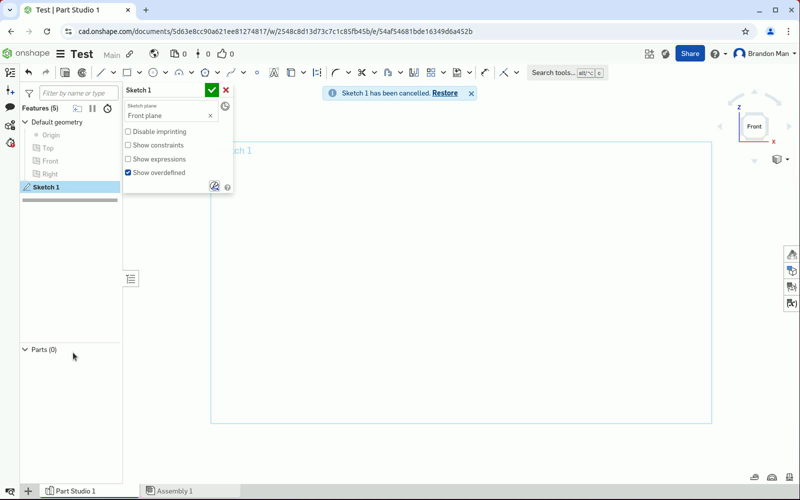
key(l)
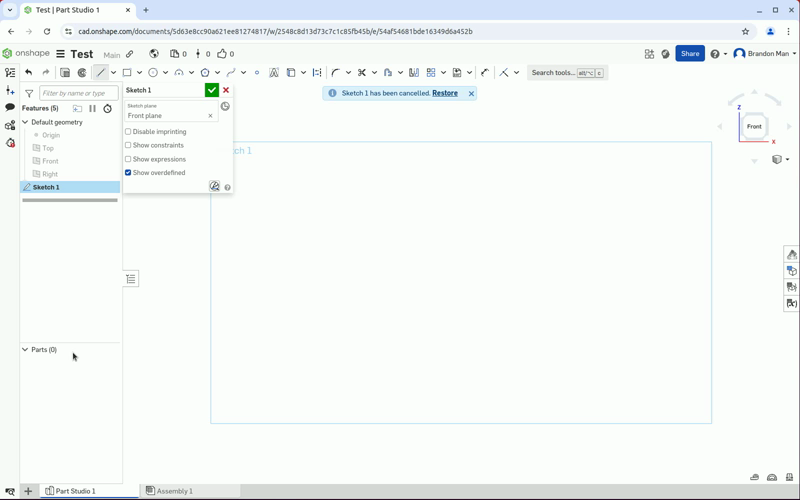
key_down(shift)
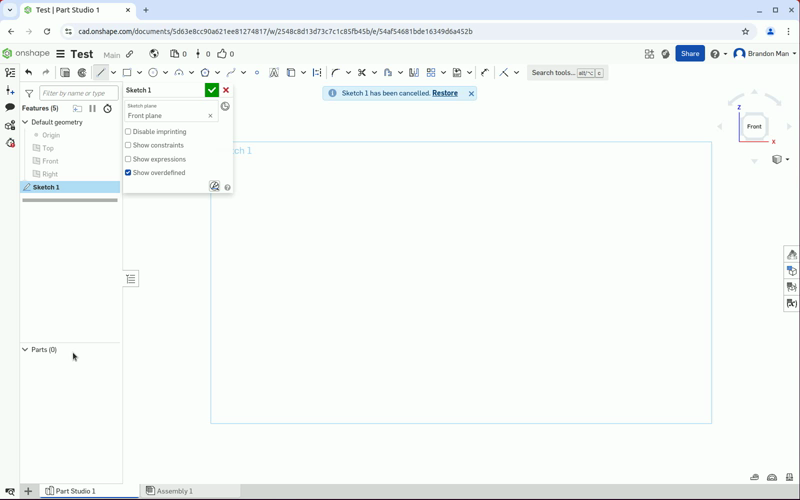
mouse_move(348, 311)
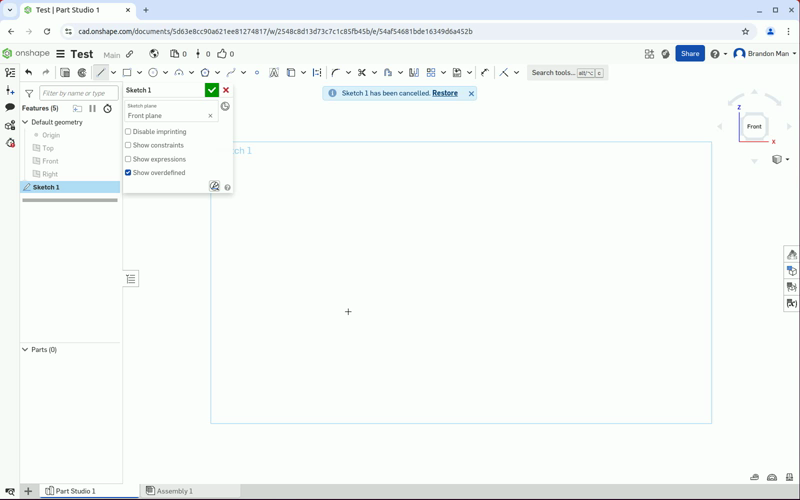
click(348, 311)
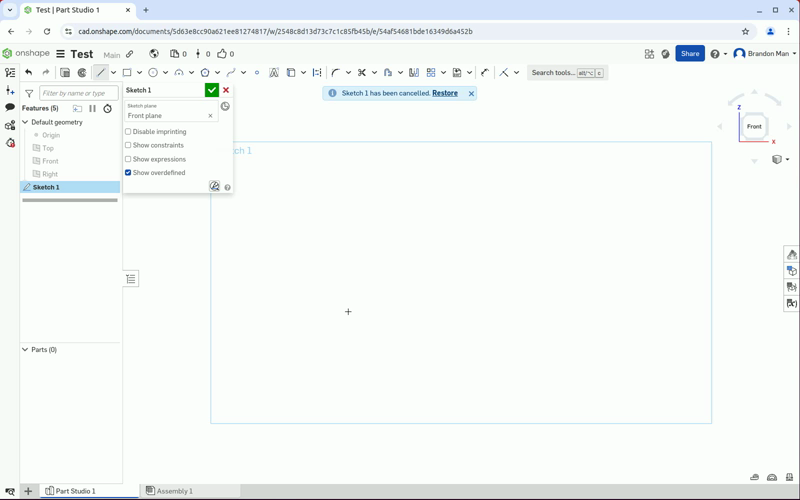
key_up(shift)
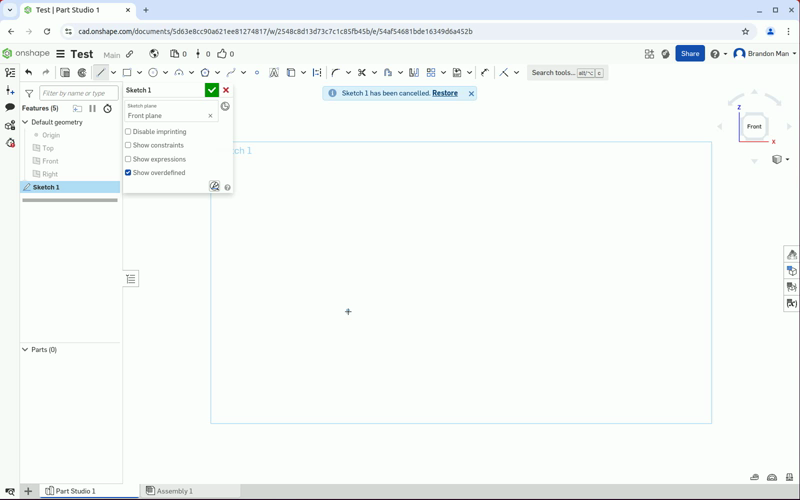
key_down(shift)
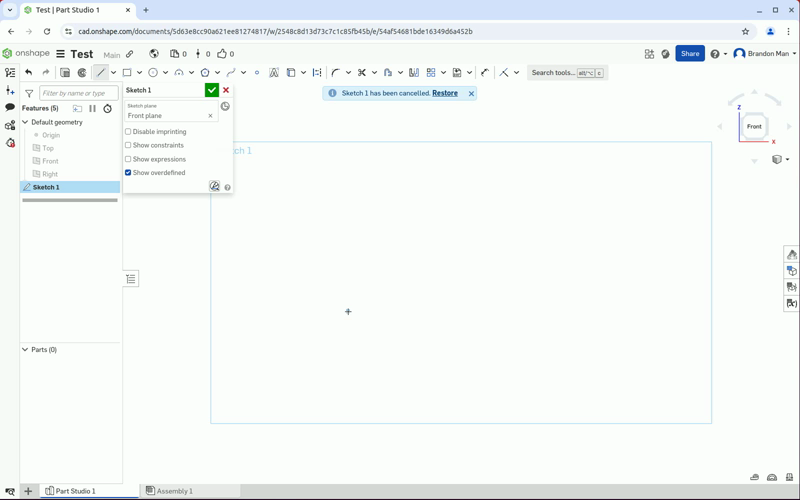
mouse_move(378, 311)
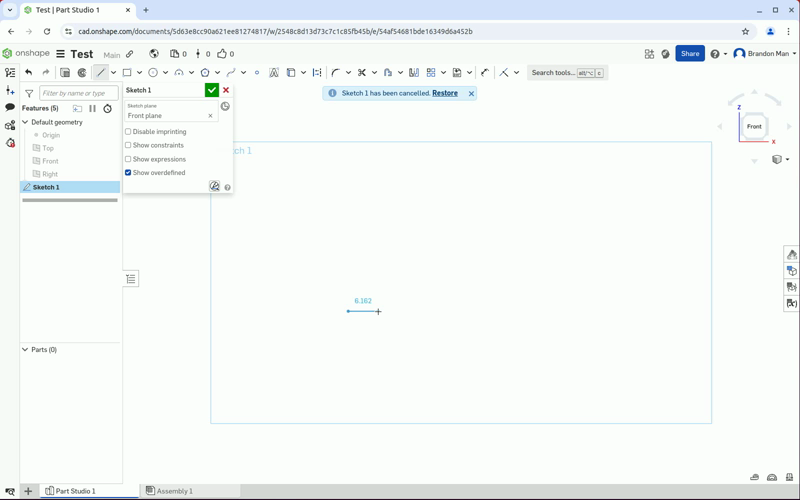
mouse_move(355, 311)
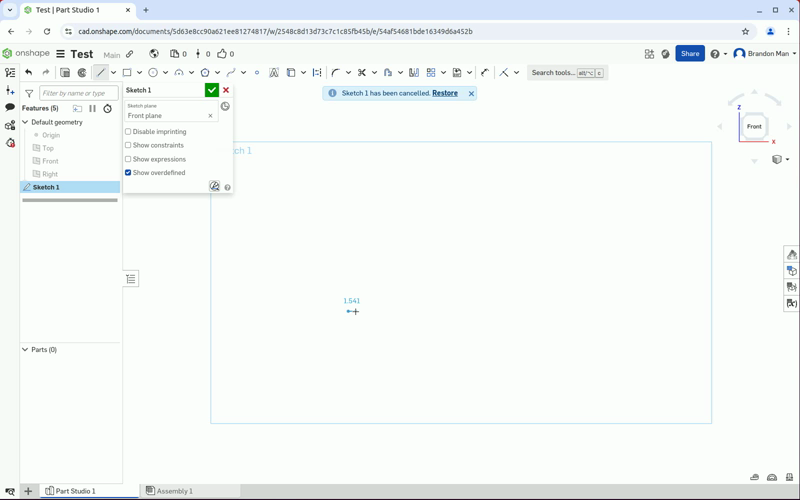
scroll(6)
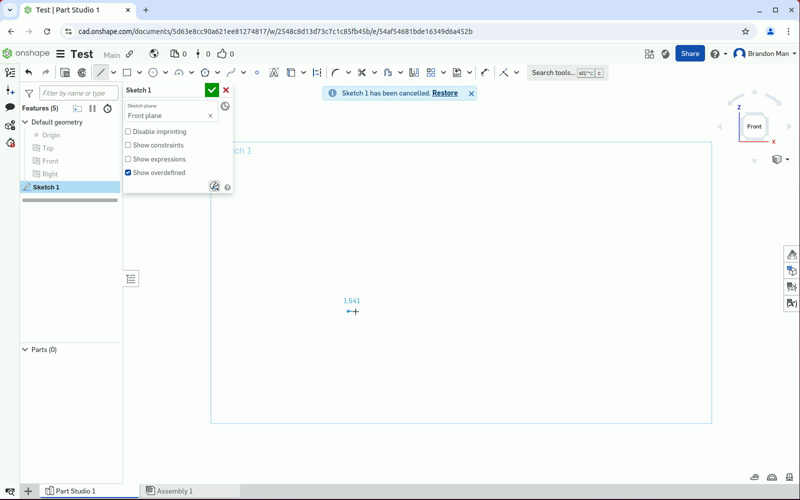
scroll(6)
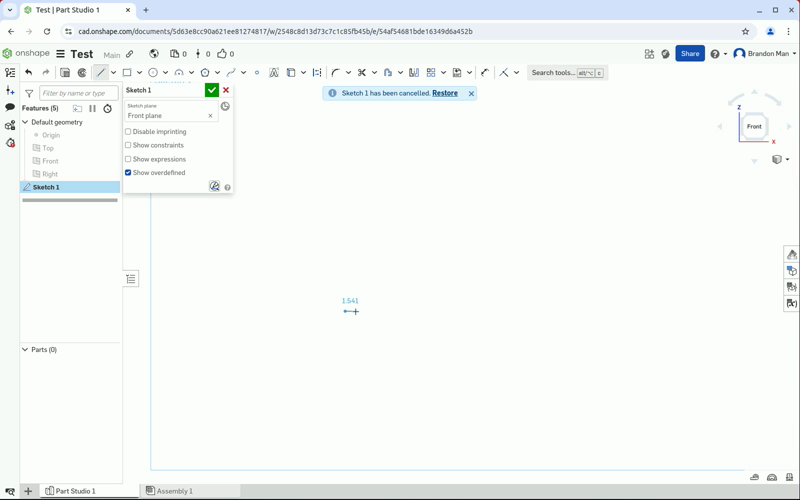
scroll(6)
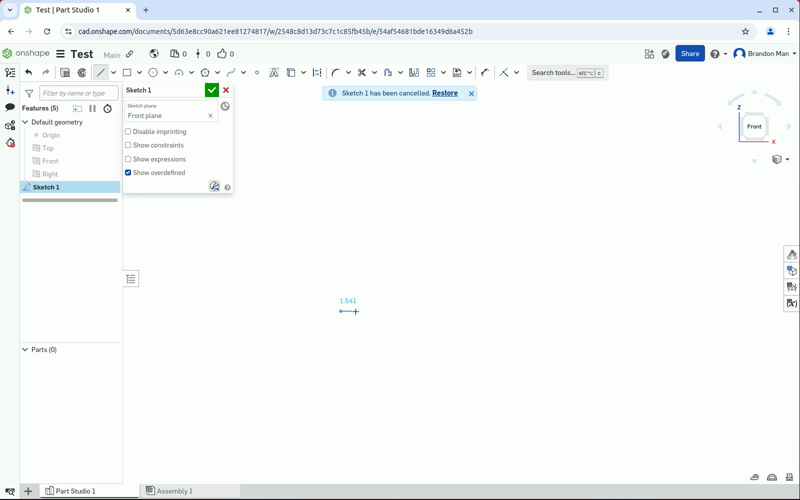
scroll(6)
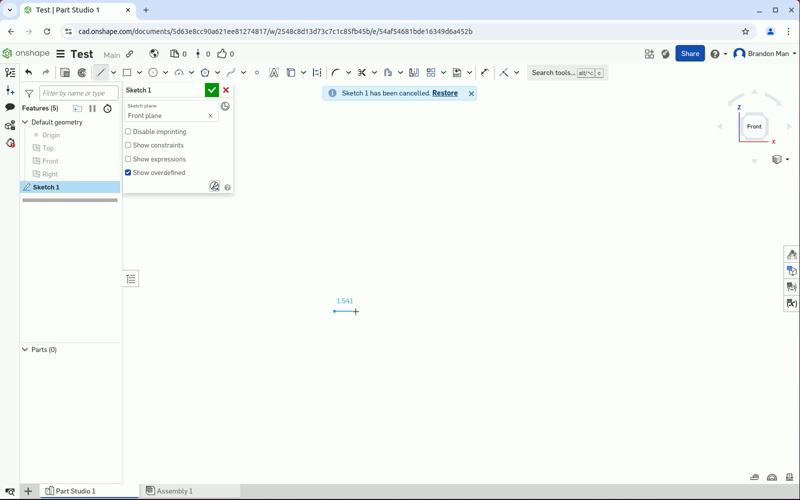
scroll(6)
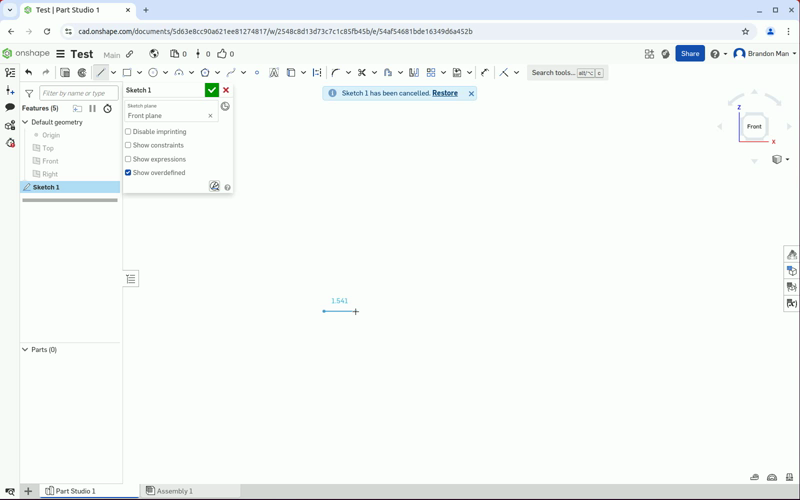
scroll(6)
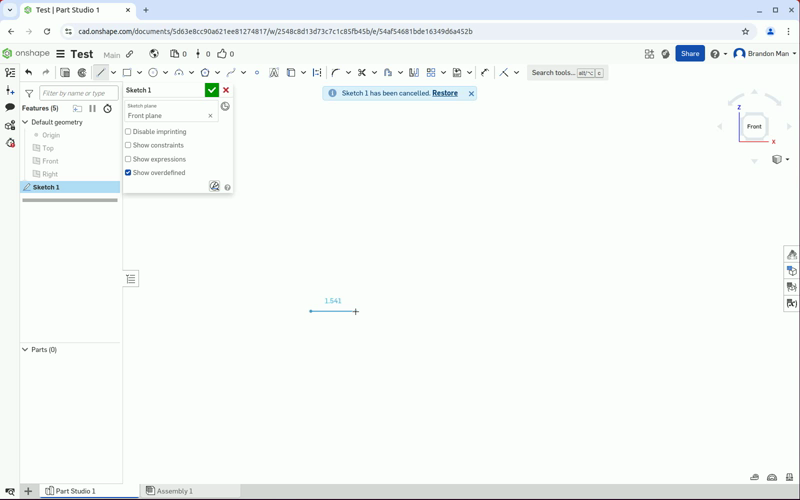
scroll(6)
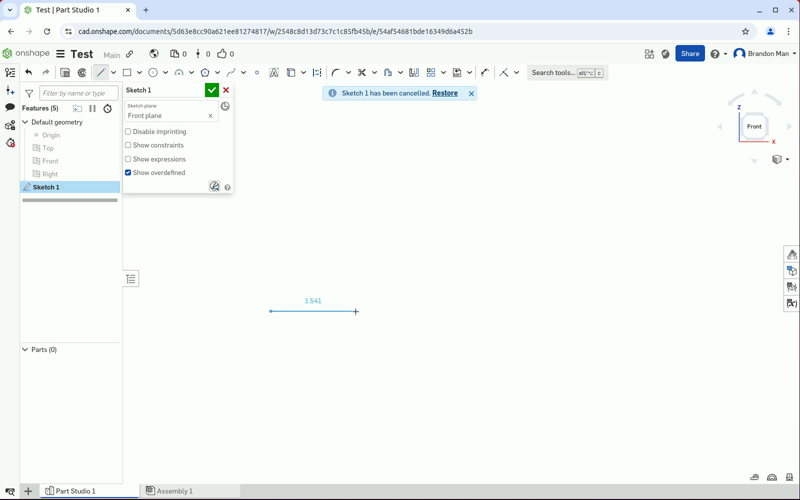
click(355, 311)
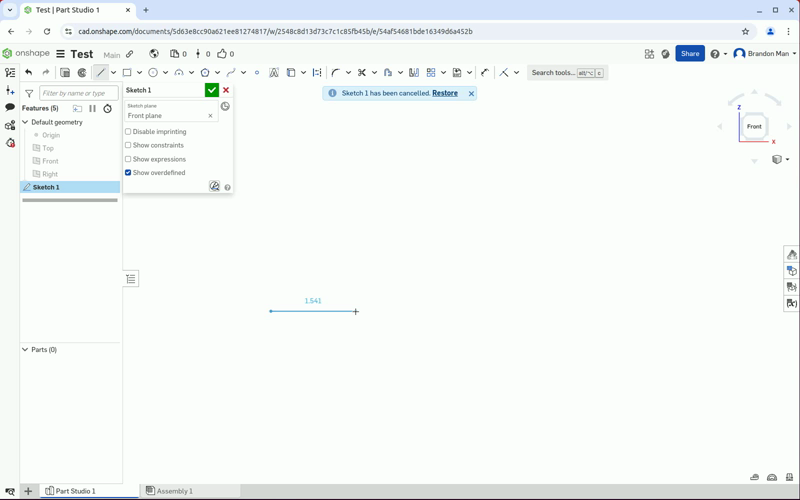
scroll(-6)
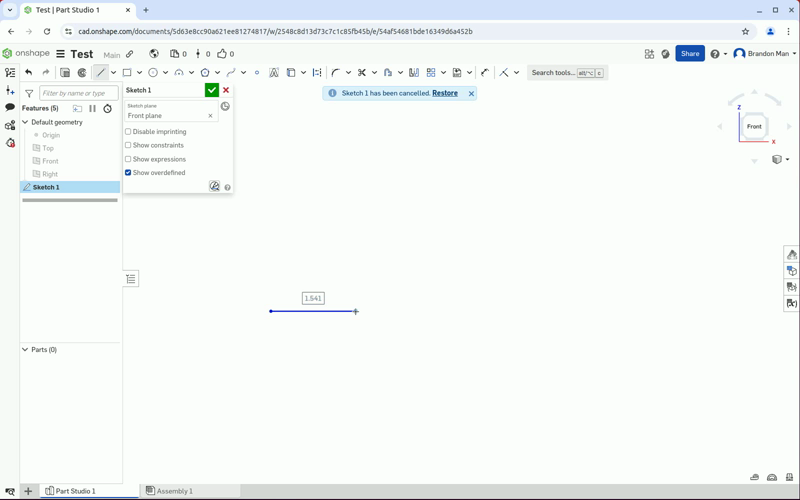
scroll(-6)
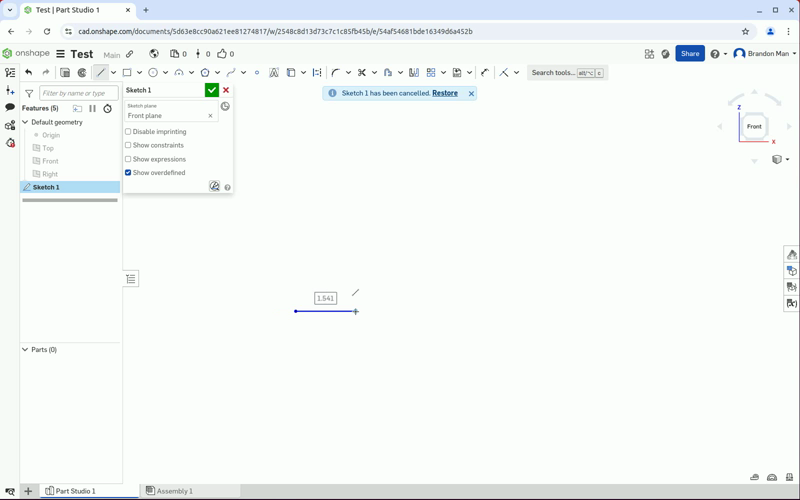
scroll(-6)
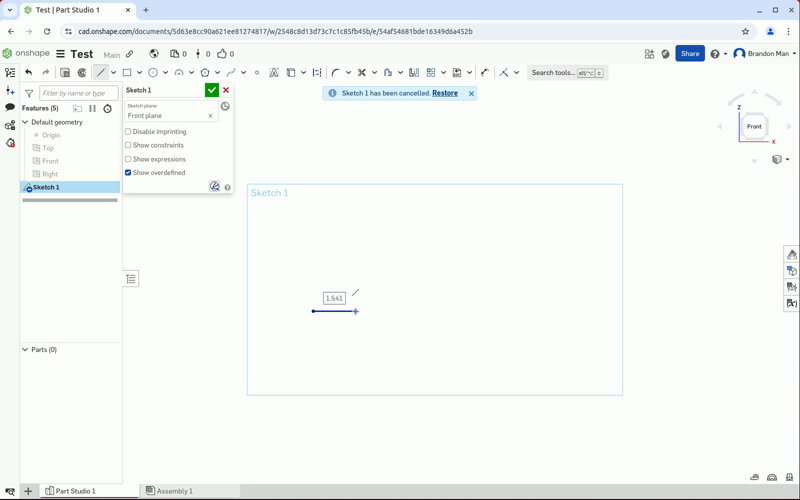
scroll(-6)
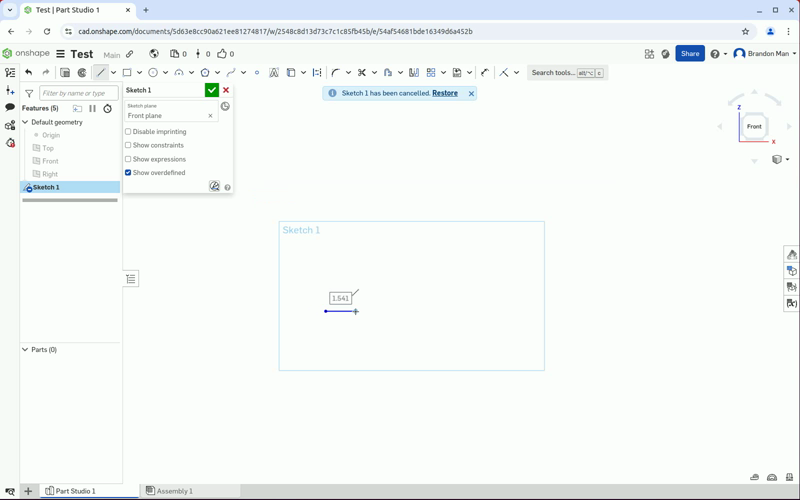
scroll(-6)
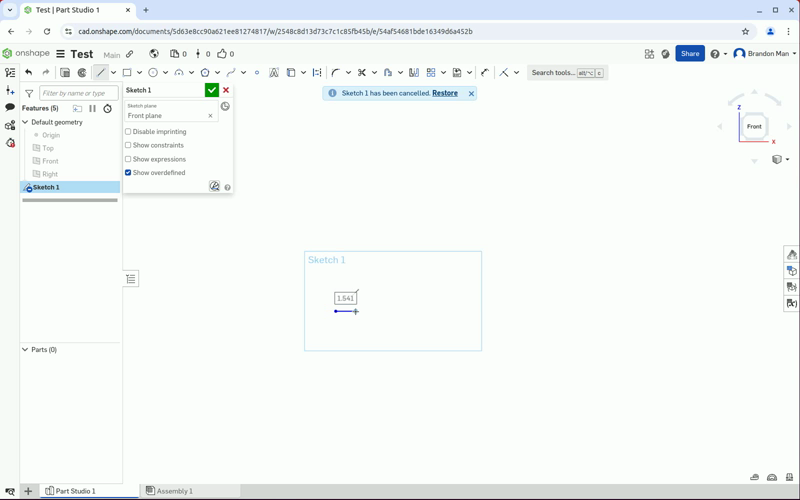
scroll(-6)
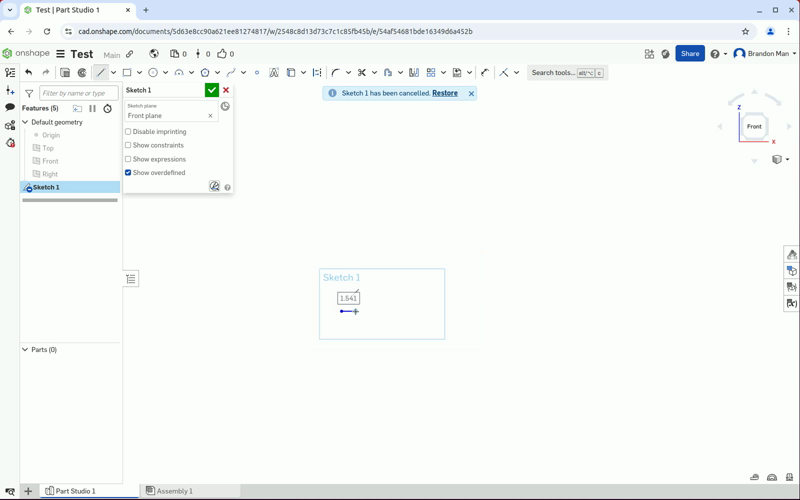
scroll(-6)
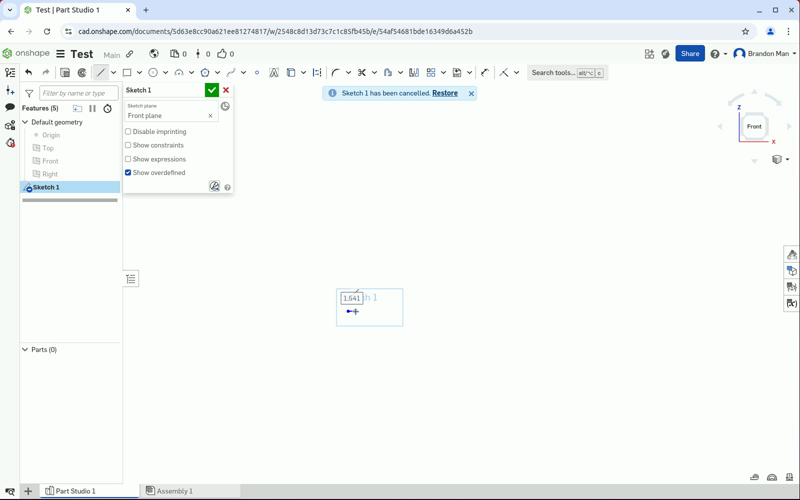
key_up(shift)
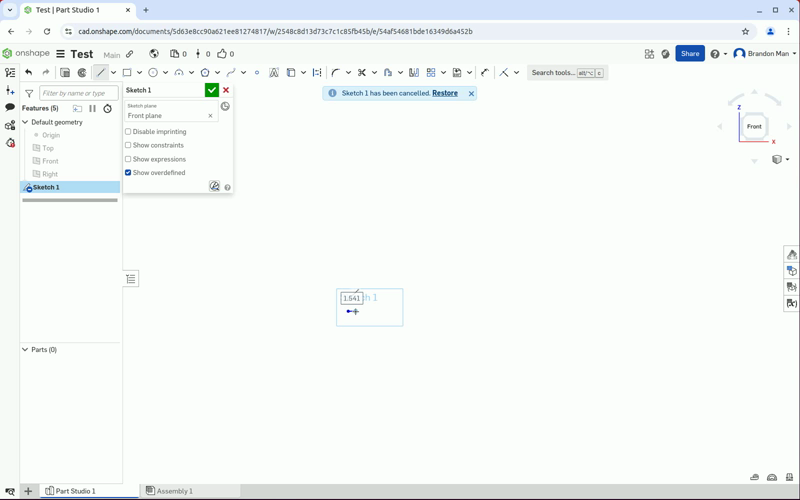
key_down(shift)
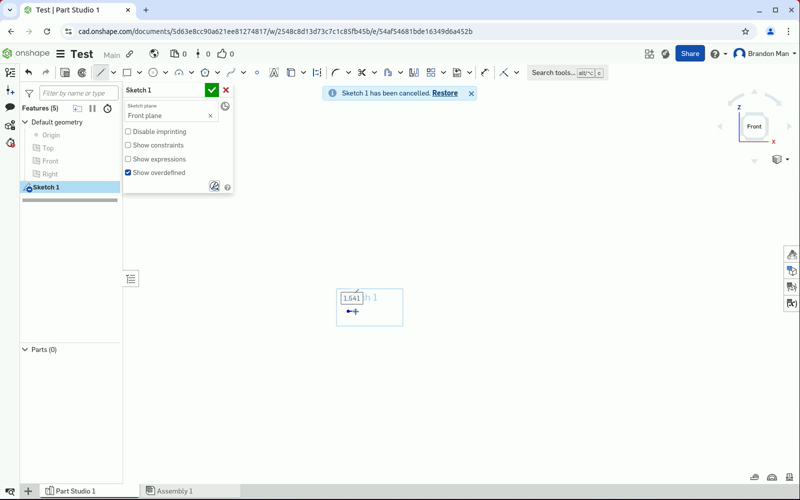
mouse_move(355, 250)
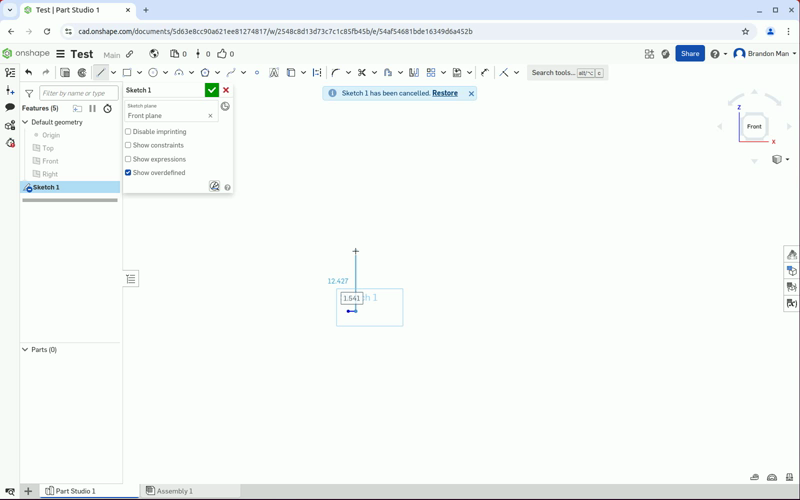
click(355, 250)
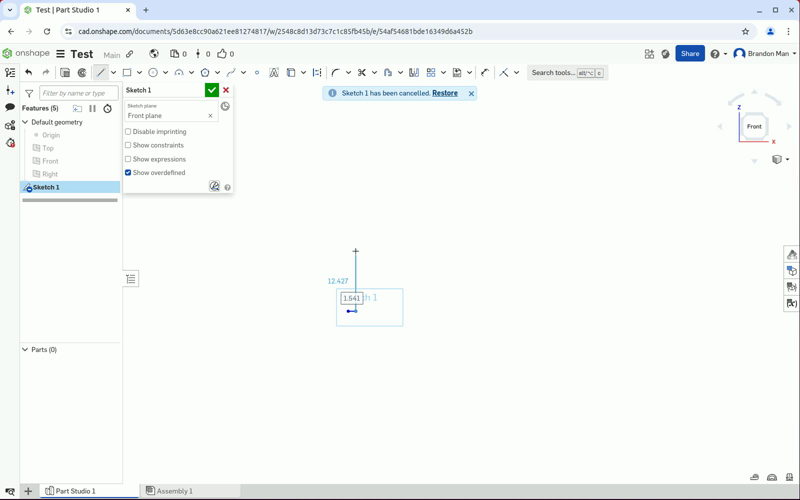
key_up(shift)
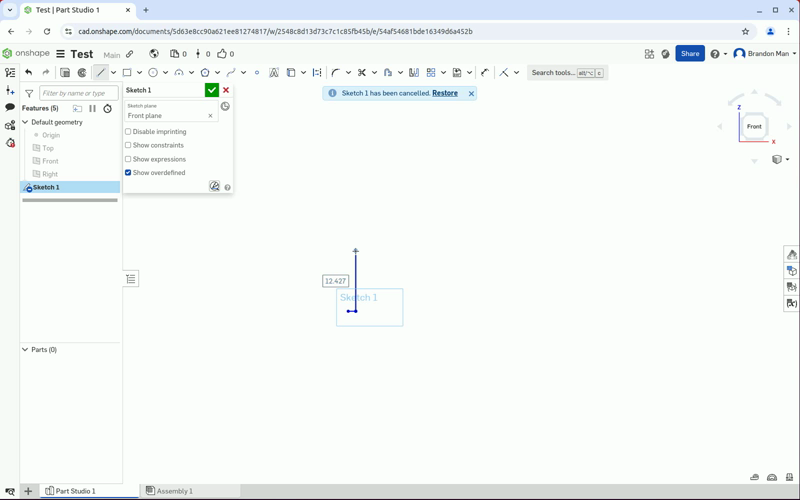
key_down(shift)
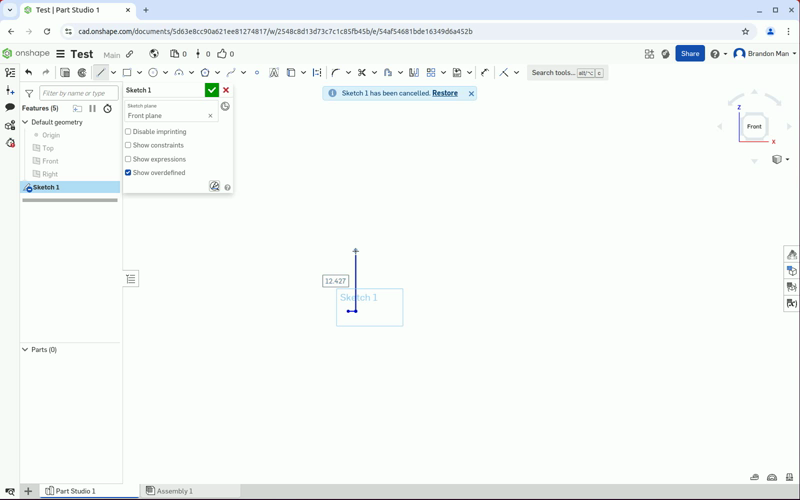
mouse_move(385, 250)
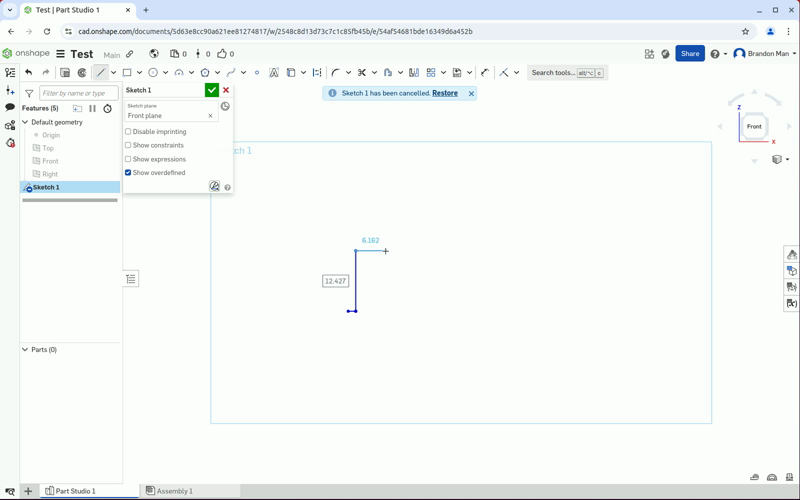
mouse_move(408, 250)
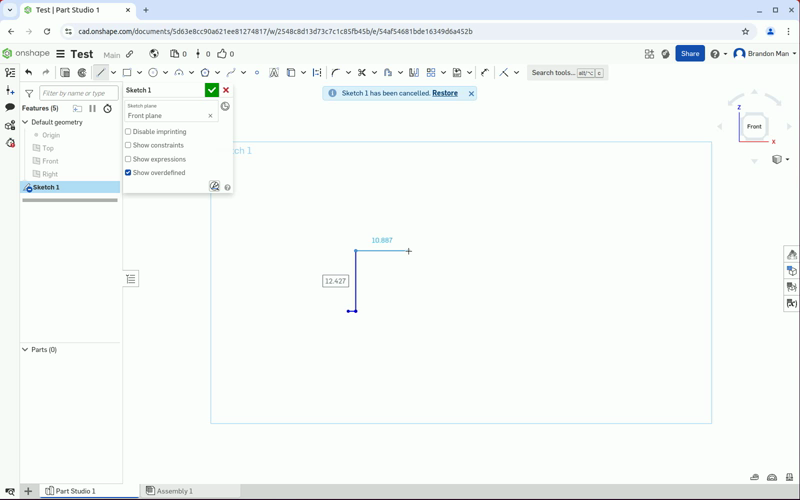
click(408, 250)
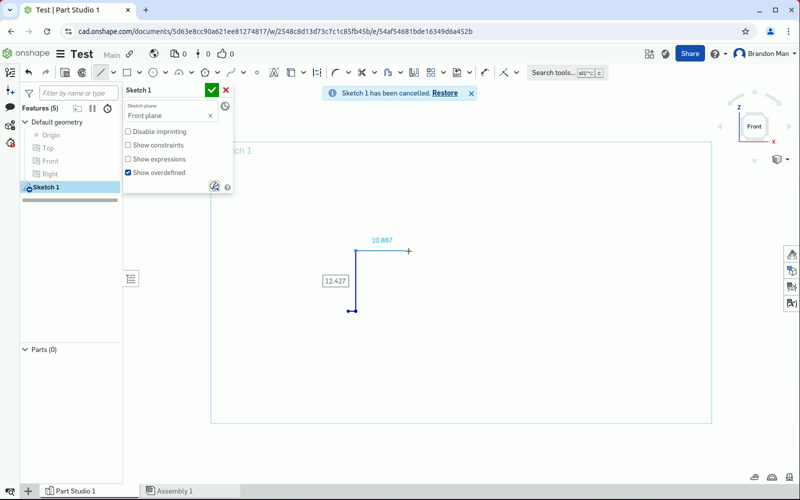
key_up(shift)
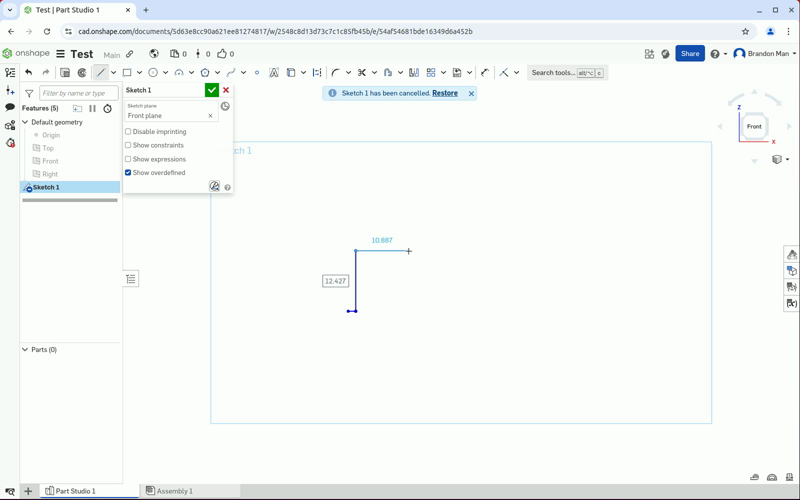
key_down(shift)
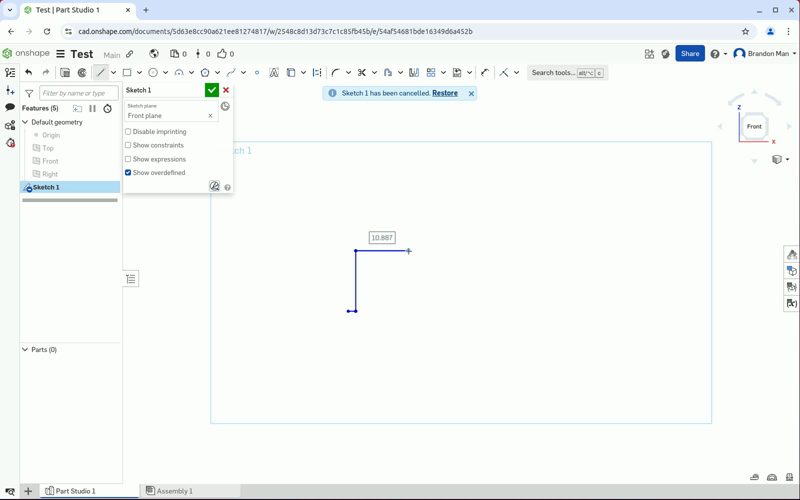
mouse_move(408, 311)
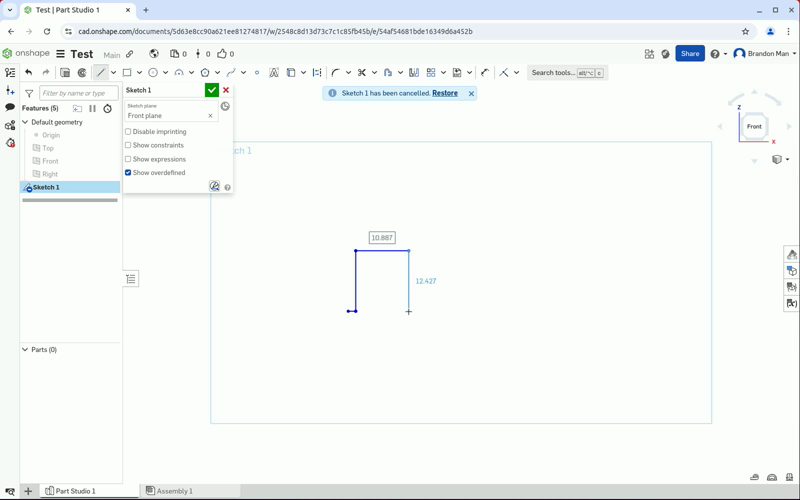
click(408, 311)
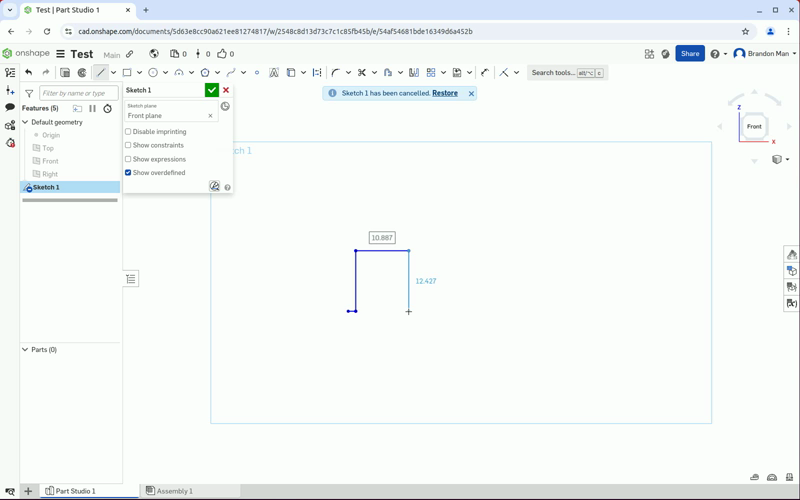
key_up(shift)
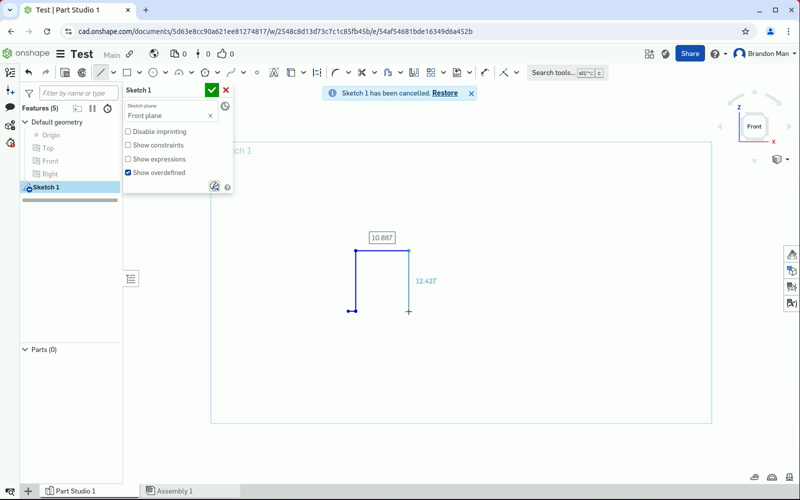
key_down(shift)
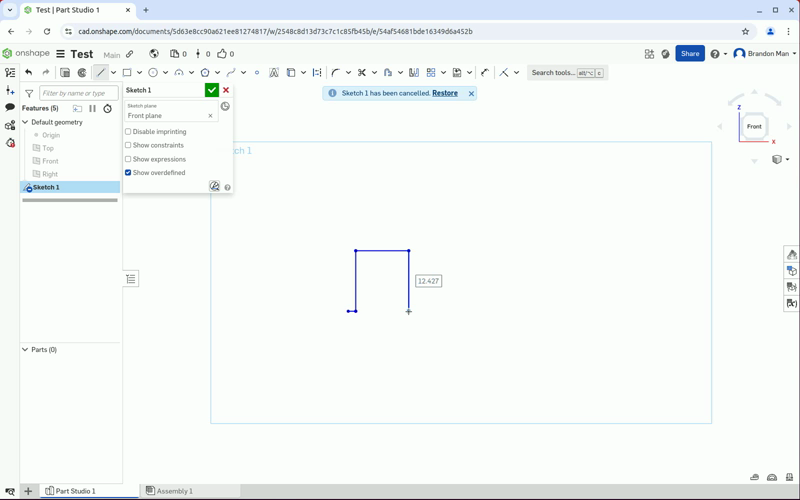
mouse_move(438, 311)
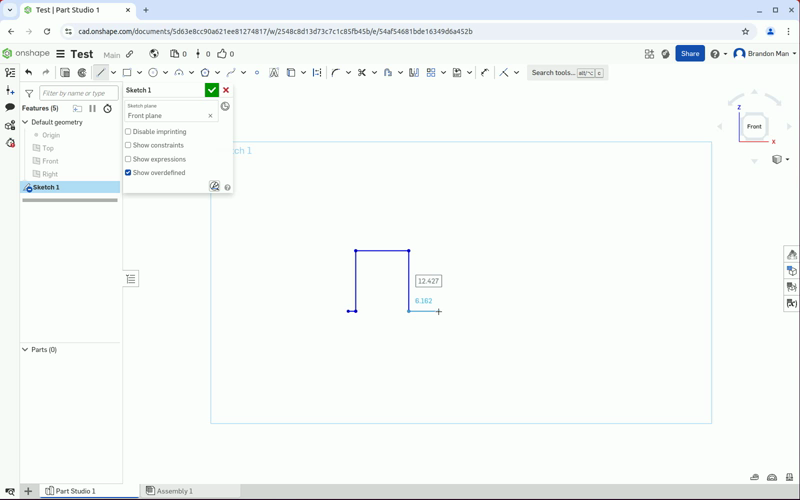
mouse_move(416, 311)
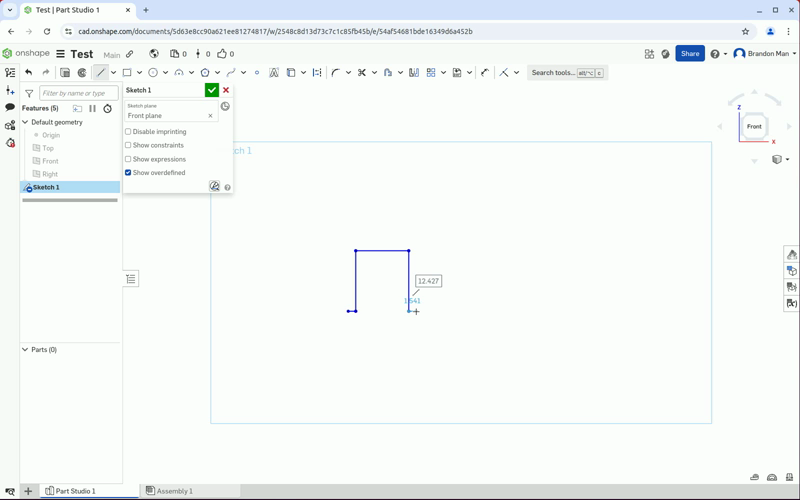
scroll(6)
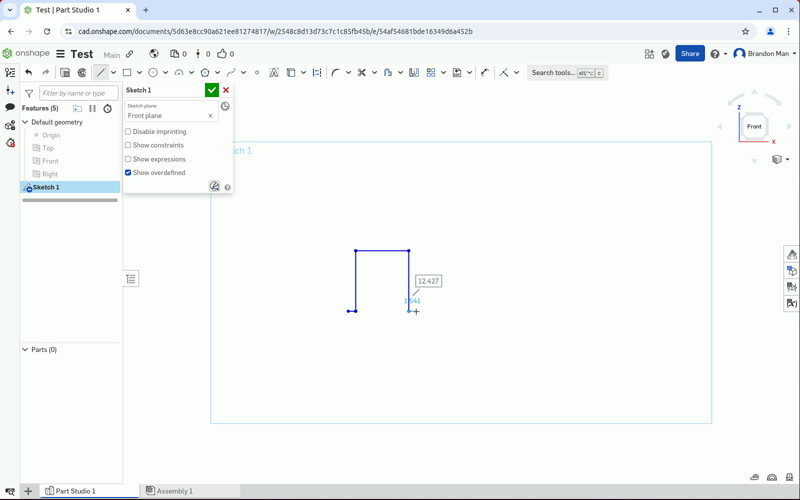
scroll(6)
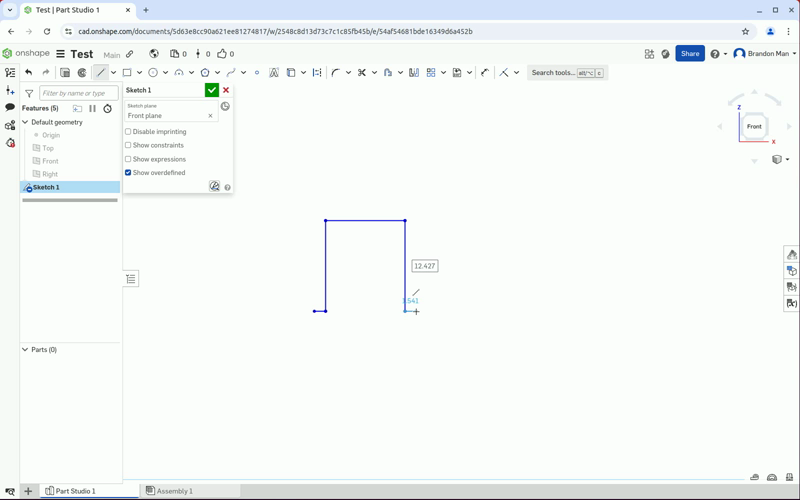
scroll(6)
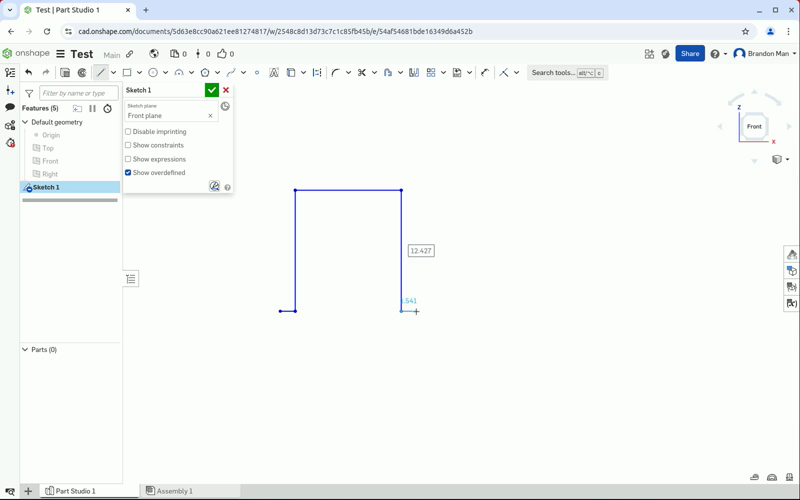
scroll(6)
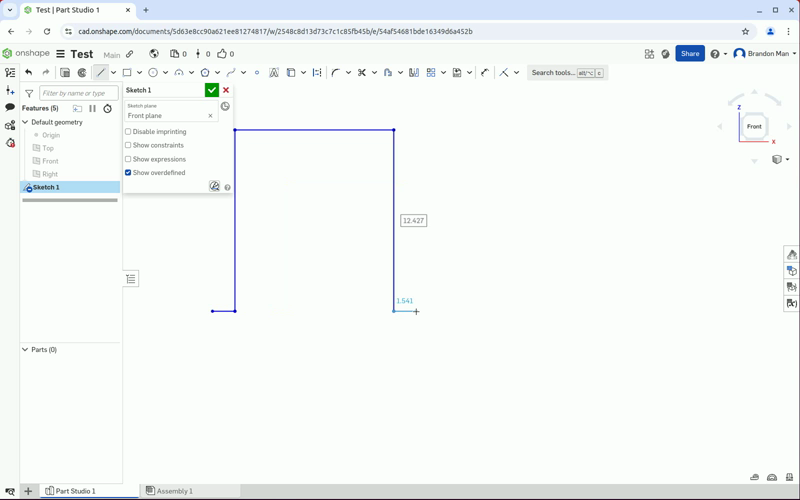
scroll(6)
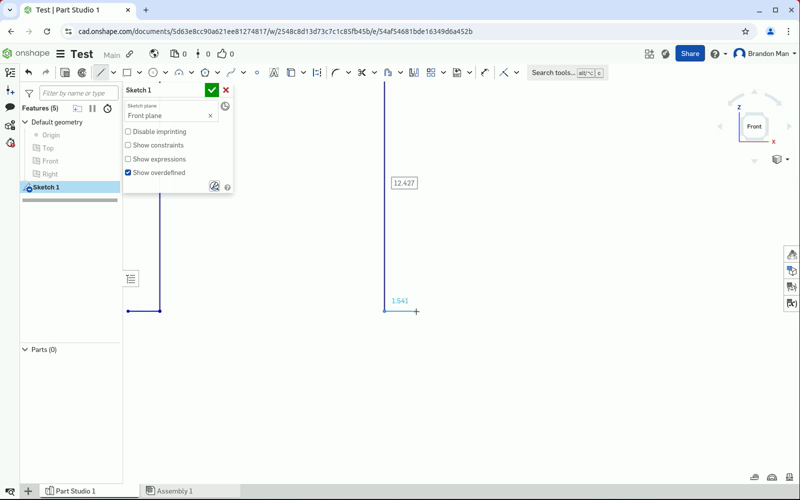
scroll(6)
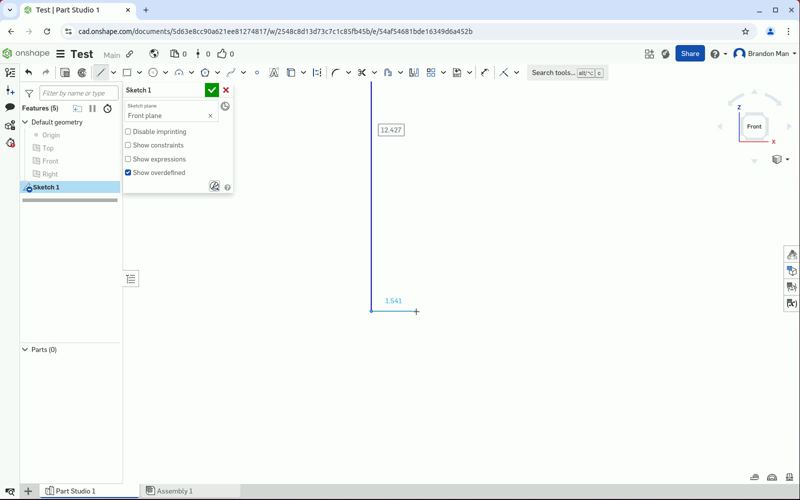
scroll(6)
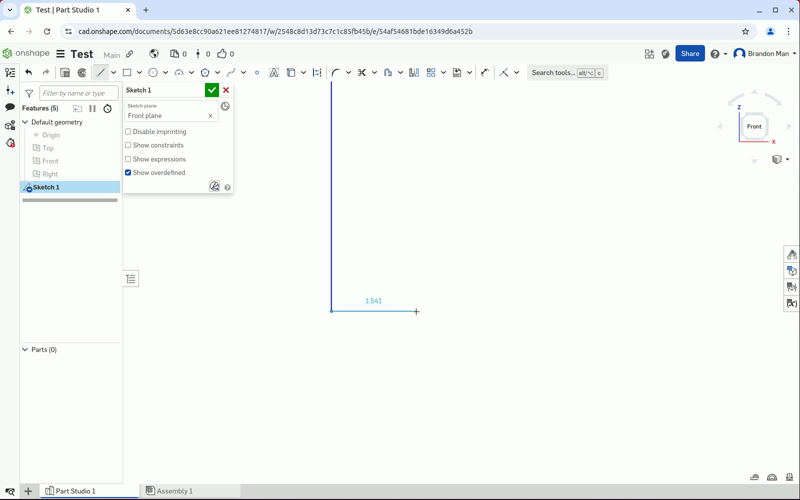
click(416, 311)
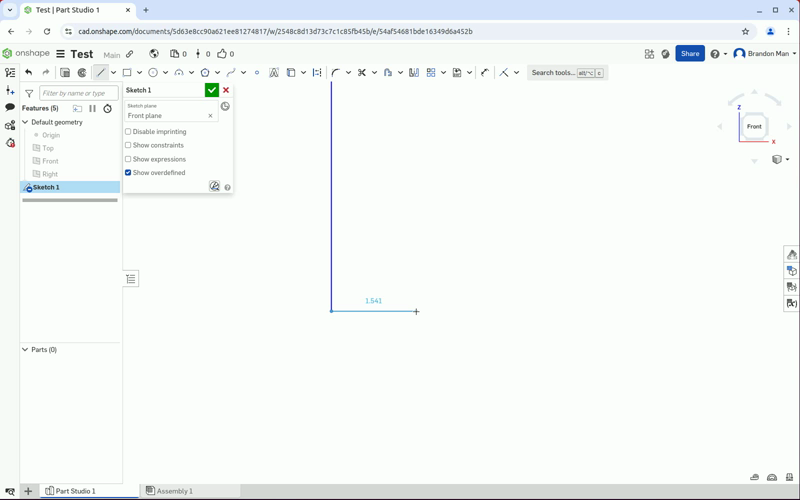
scroll(-6)
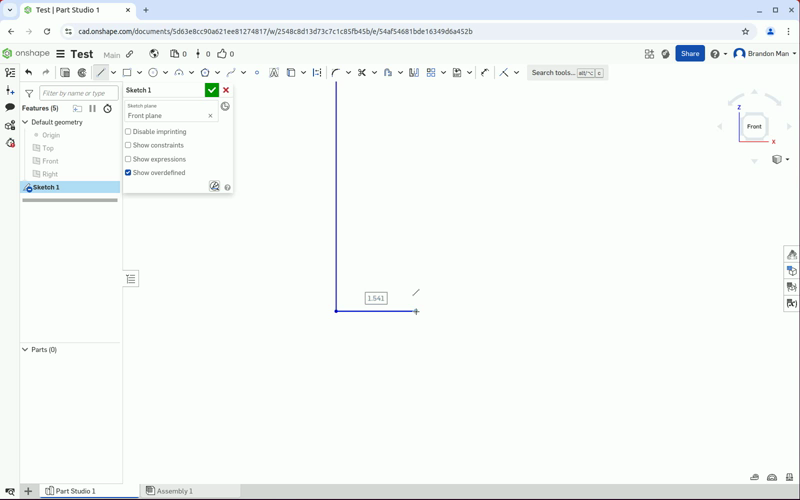
scroll(-6)
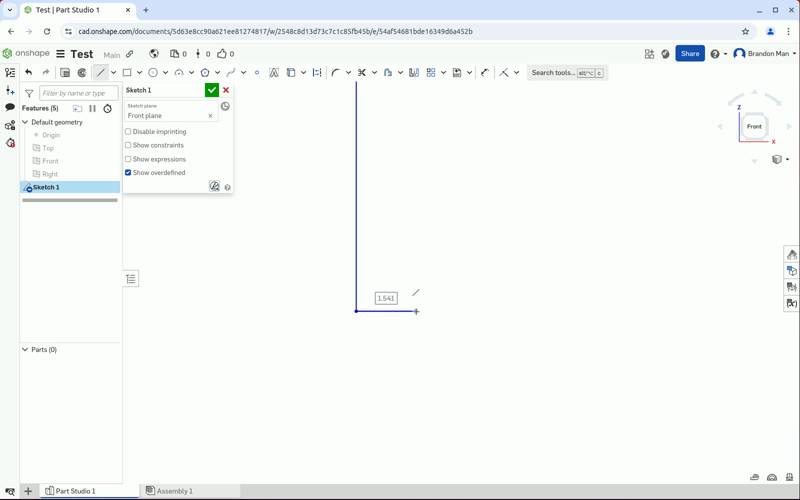
scroll(-6)
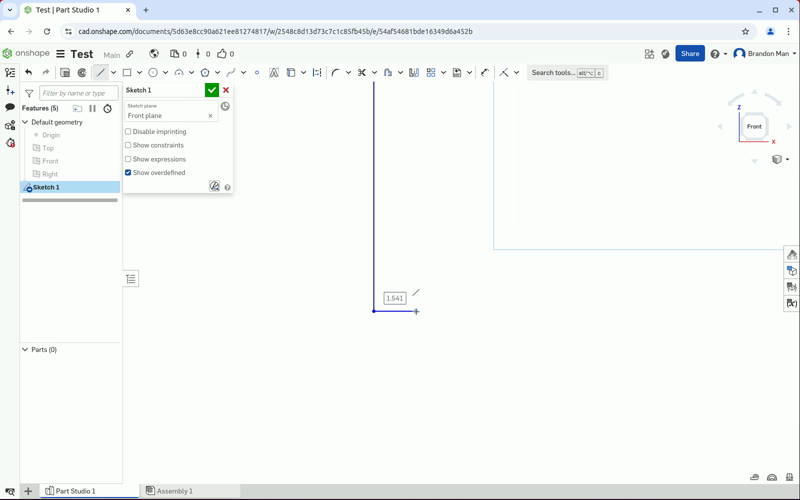
scroll(-6)
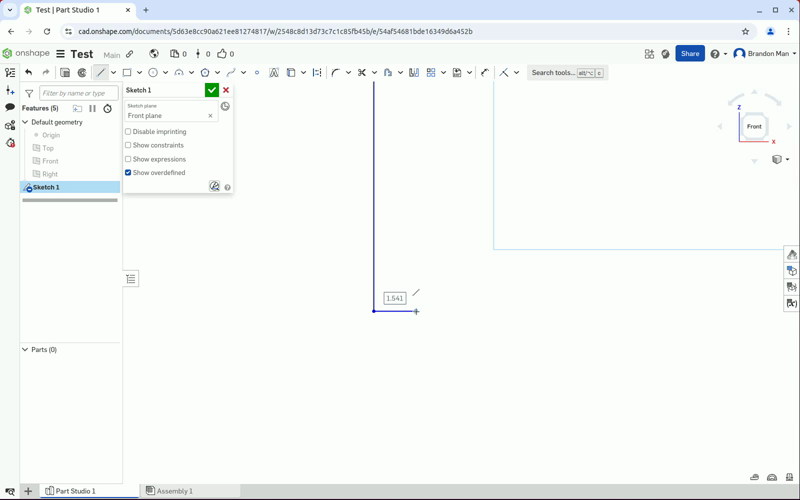
scroll(-6)
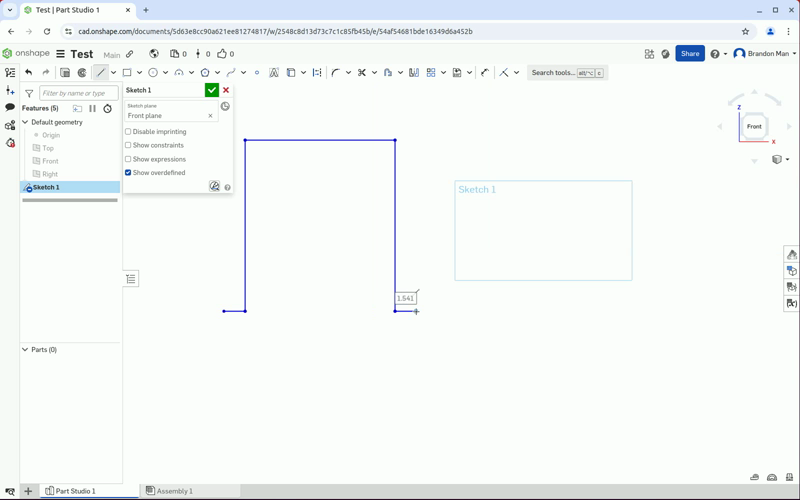
scroll(-6)
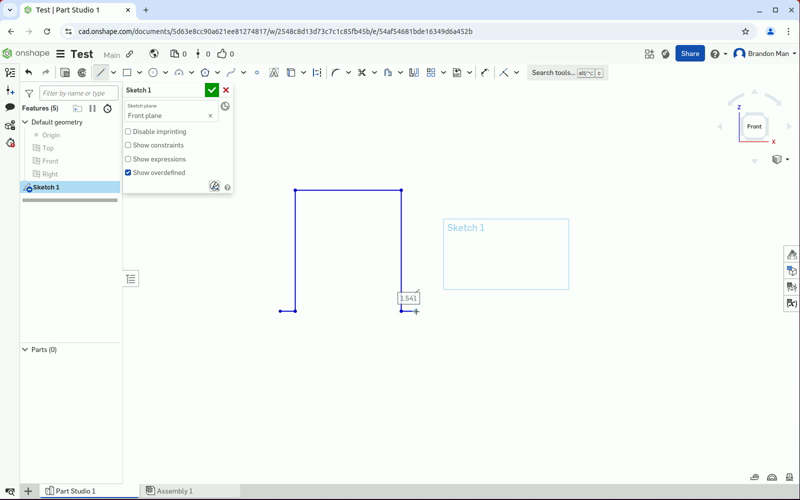
scroll(-6)
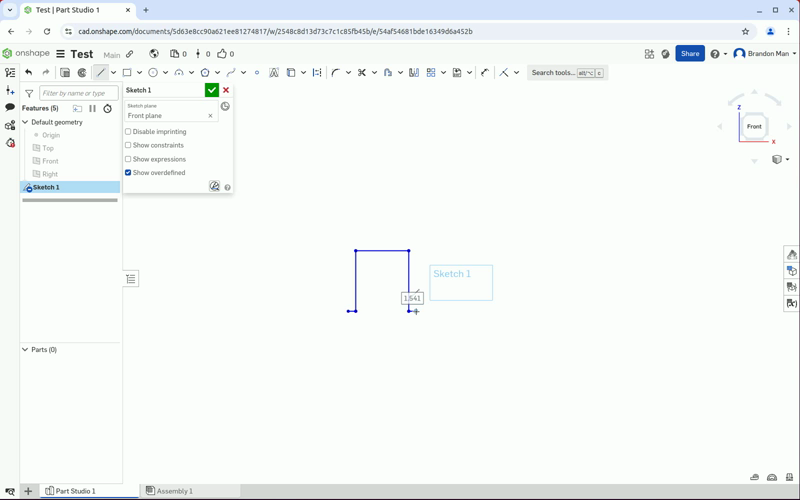
key_up(shift)
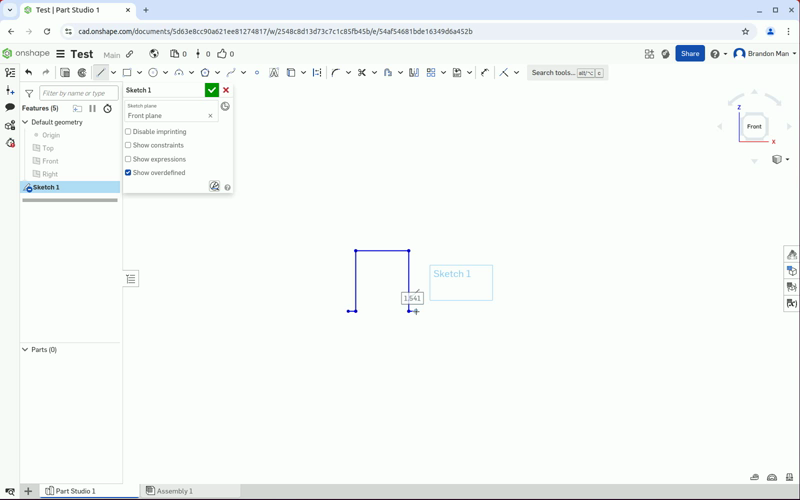
key_down(shift)
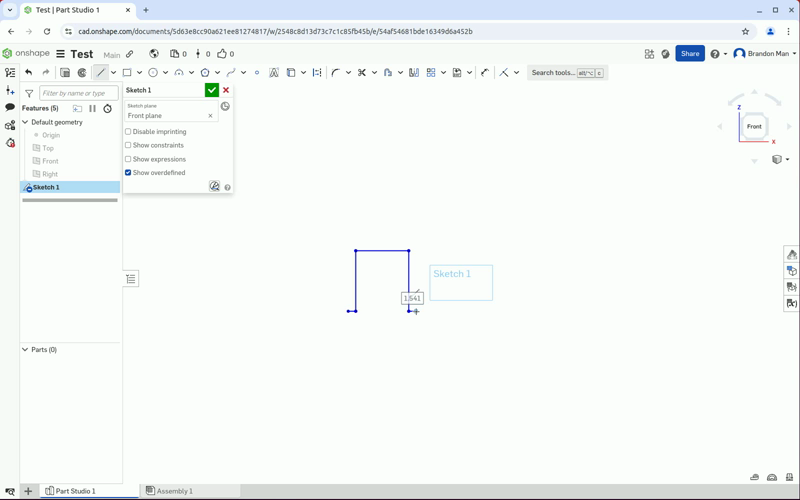
mouse_move(416, 249)
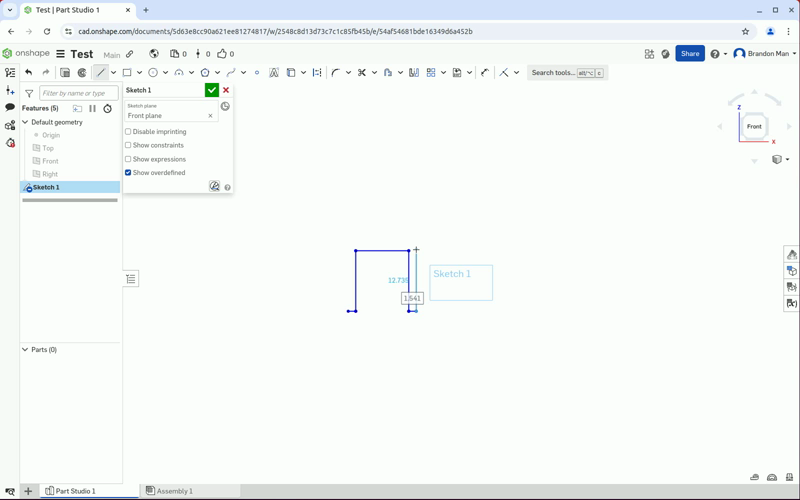
click(416, 249)
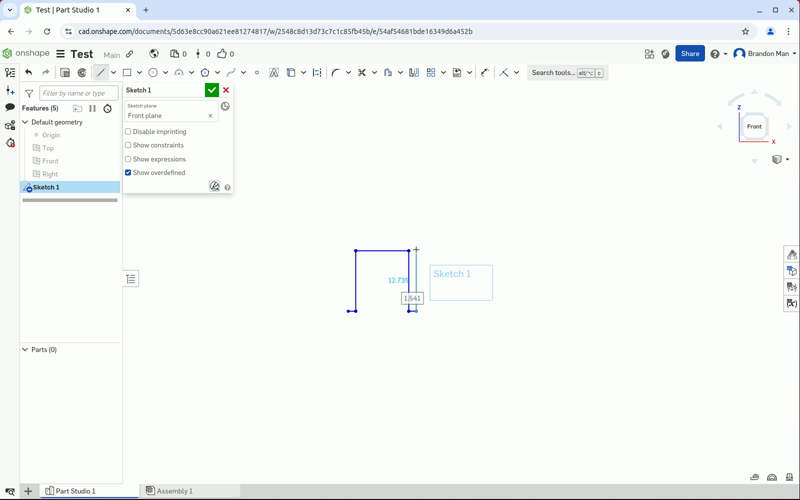
key_up(shift)
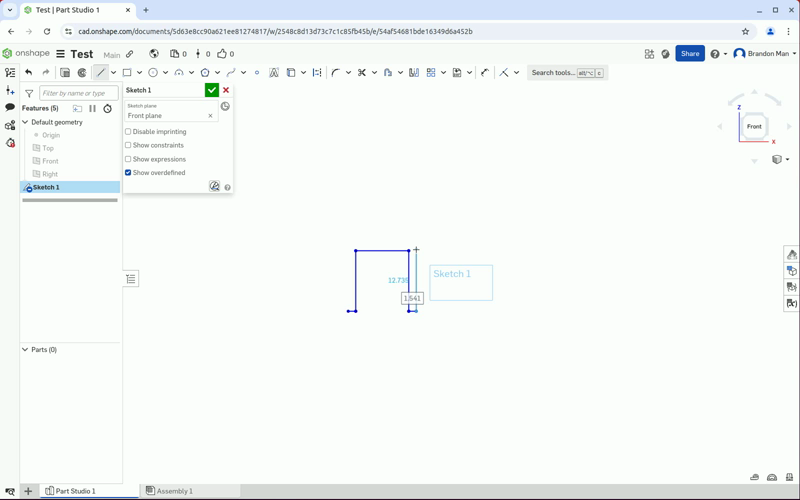
key(esc)
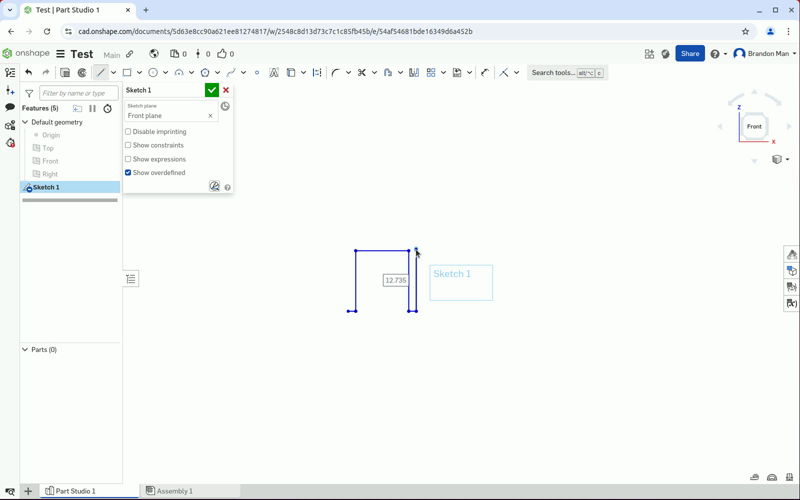
key(a)
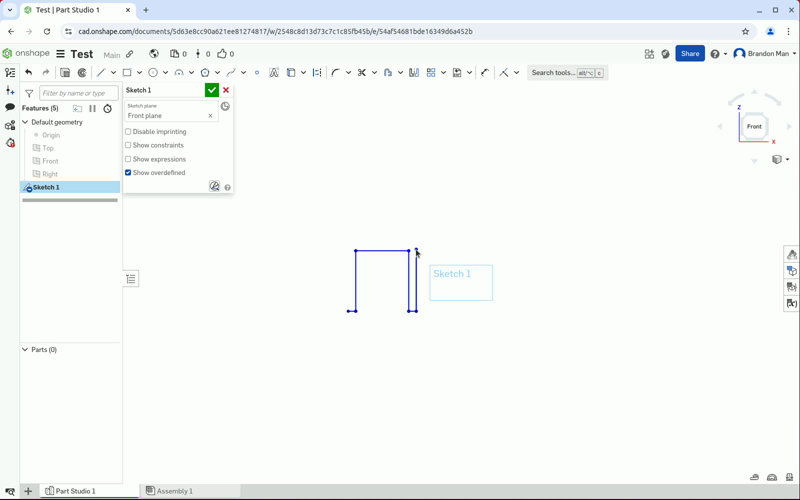
mouse_move(416, 249)
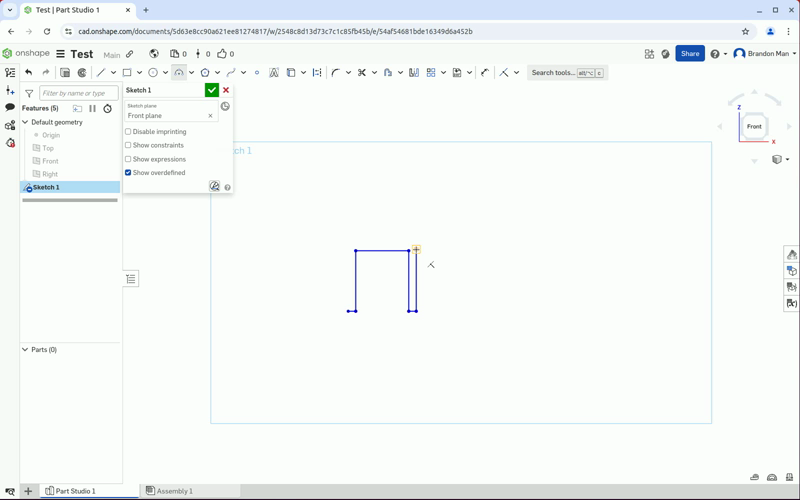
click(416, 249)
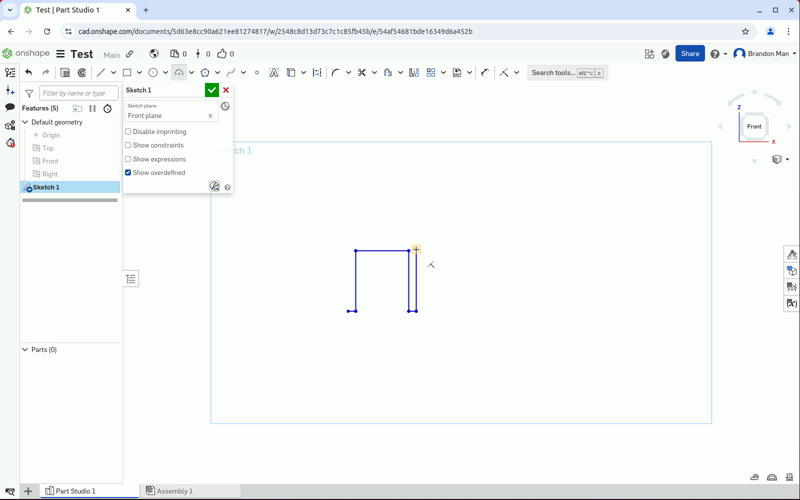
key_down(shift)
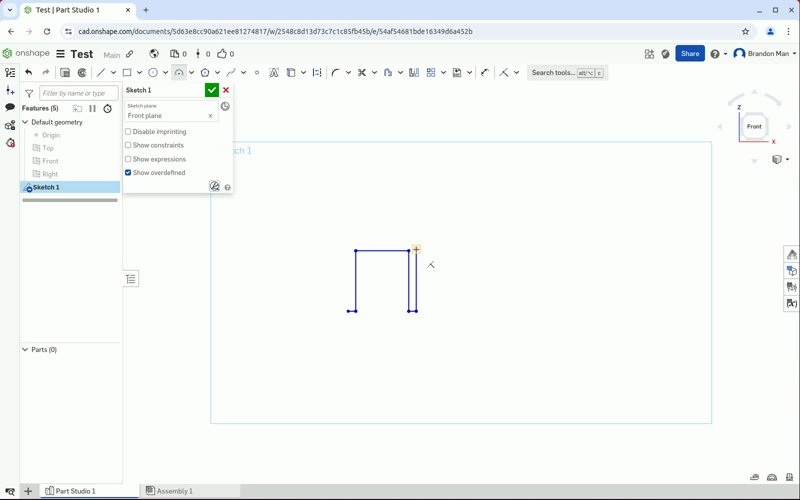
mouse_move(410, 242)
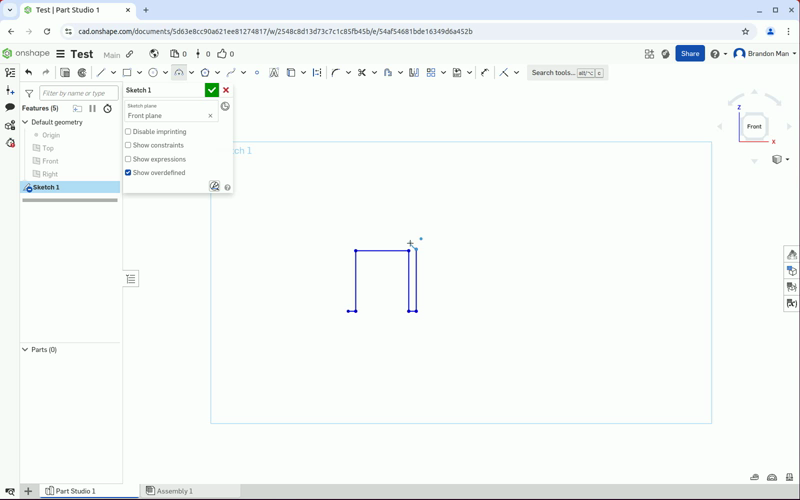
click(410, 242)
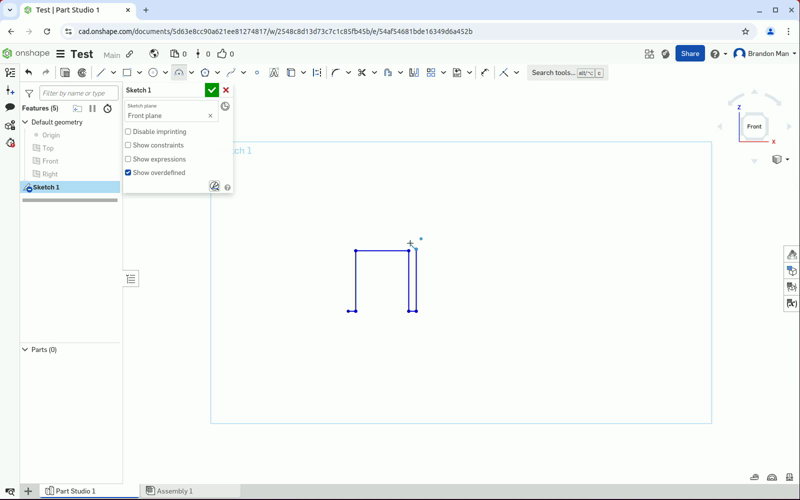
mouse_move(414, 244)
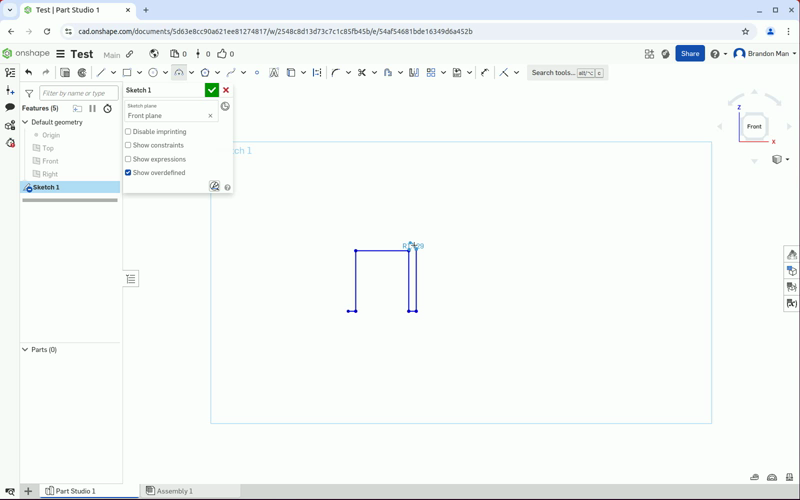
click(414, 244)
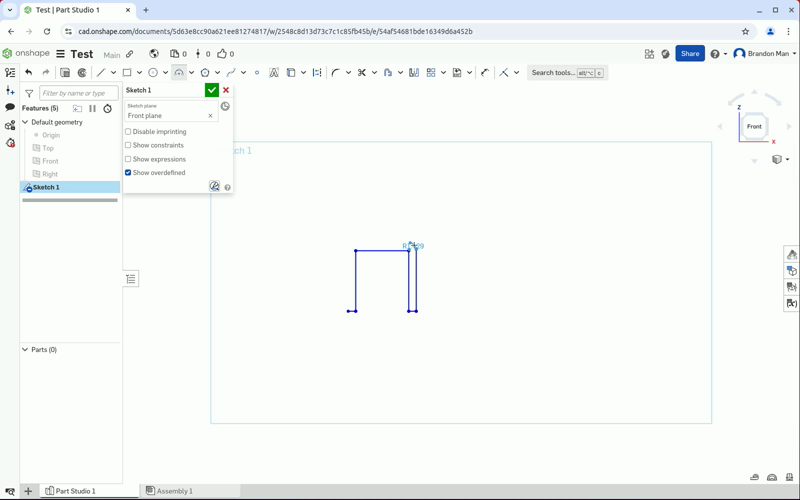
key_up(shift)
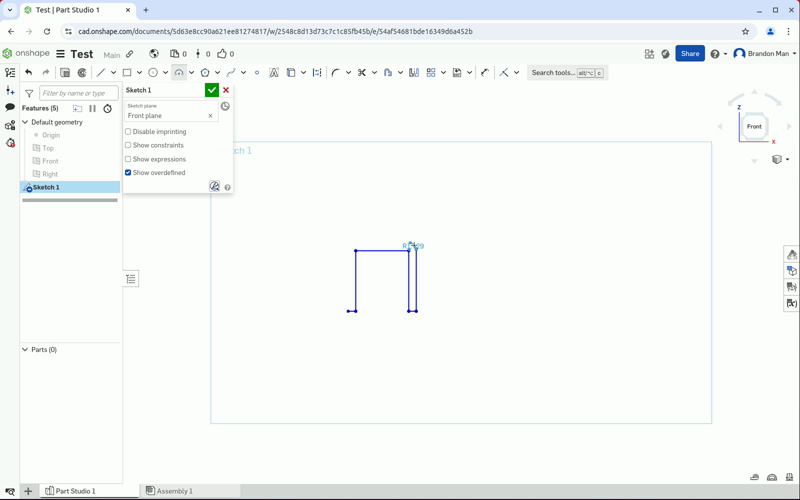
mouse_move(410, 242)
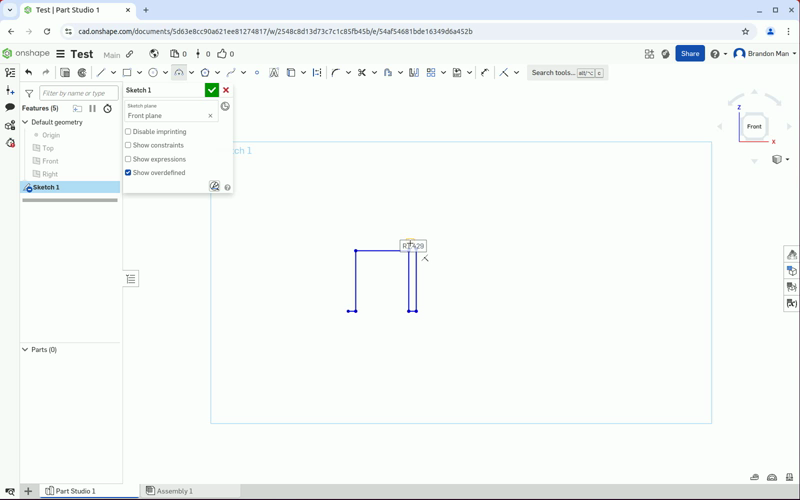
click(410, 242)
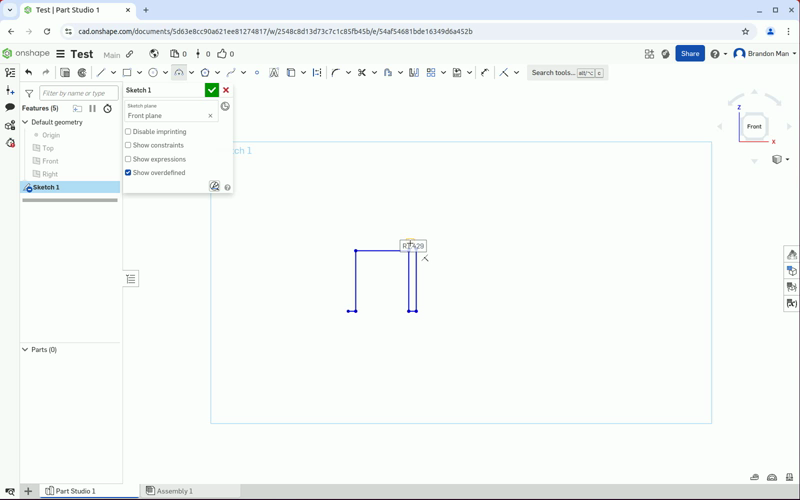
key_down(shift)
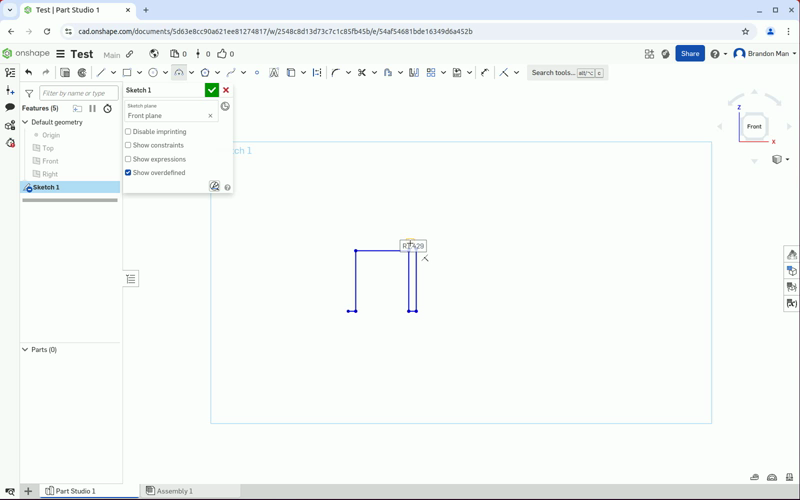
mouse_move(354, 242)
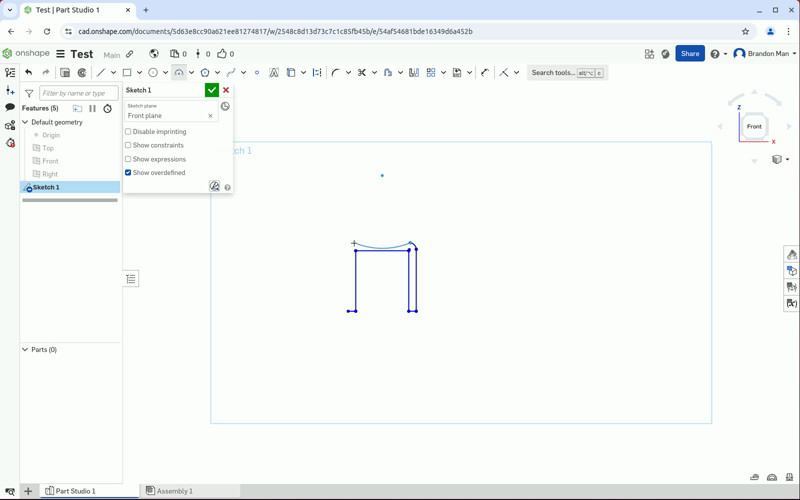
click(354, 242)
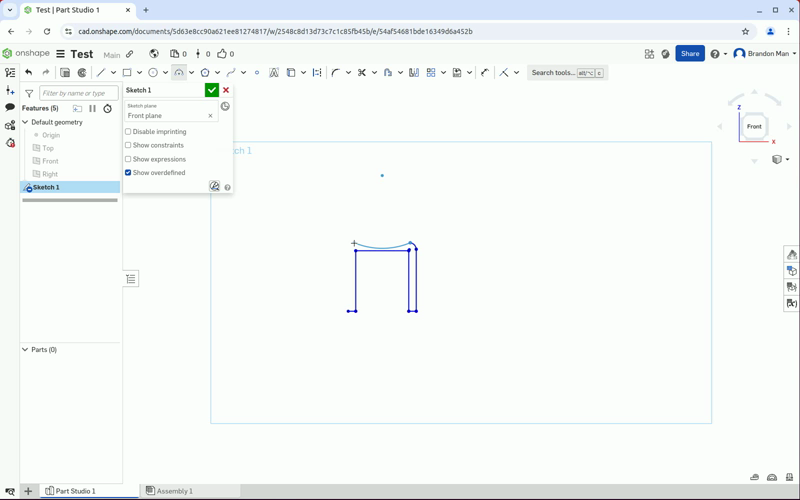
mouse_move(382, 240)
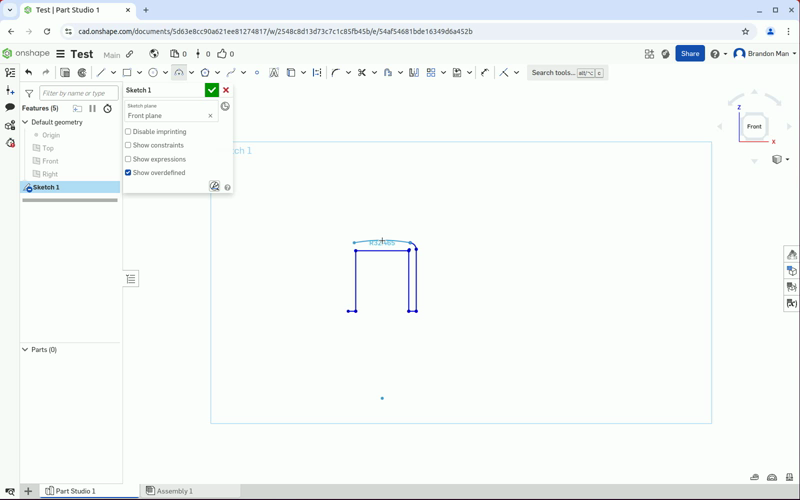
click(382, 240)
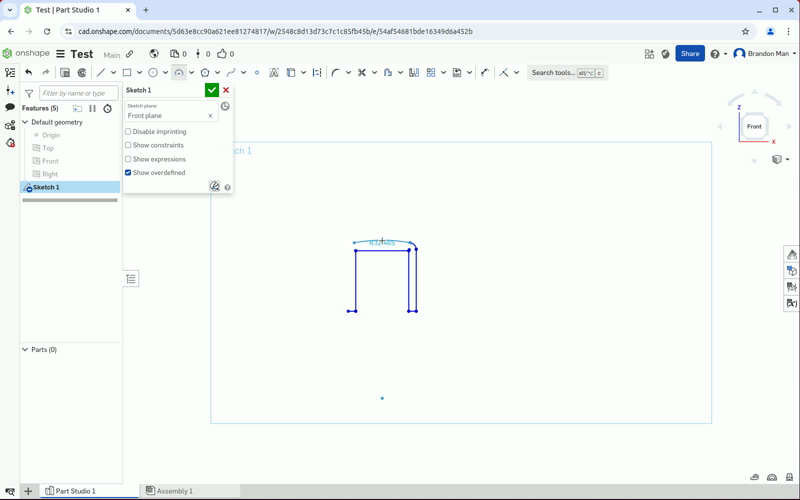
key_up(shift)
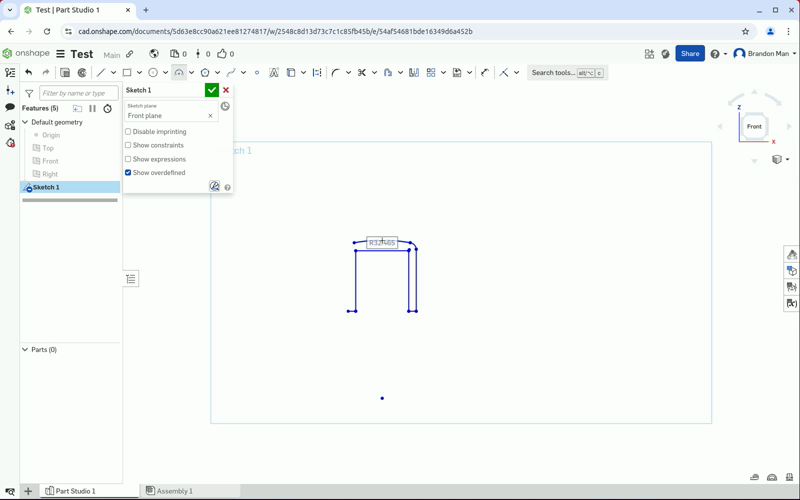
mouse_move(354, 242)
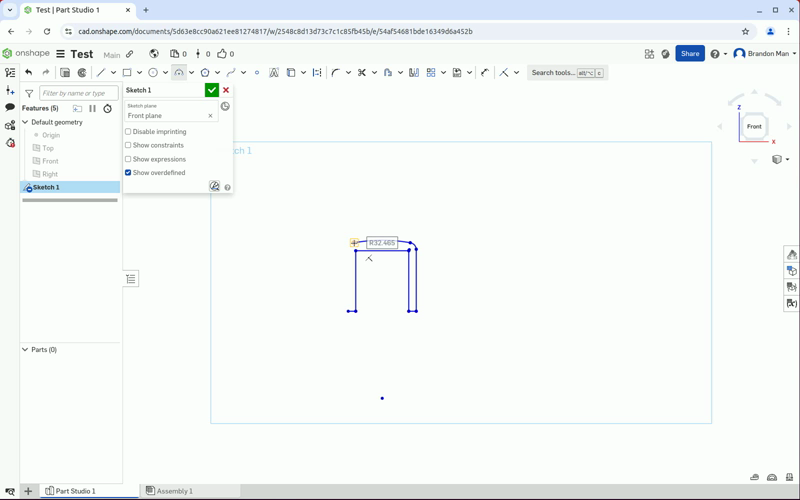
click(354, 242)
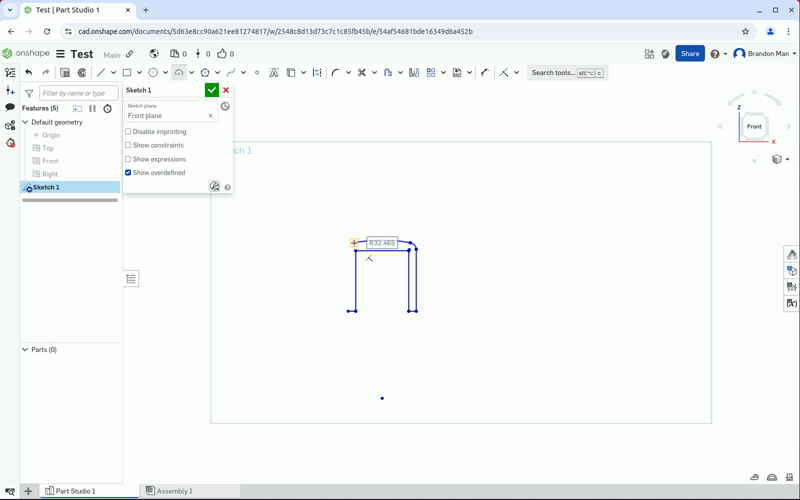
key_down(shift)
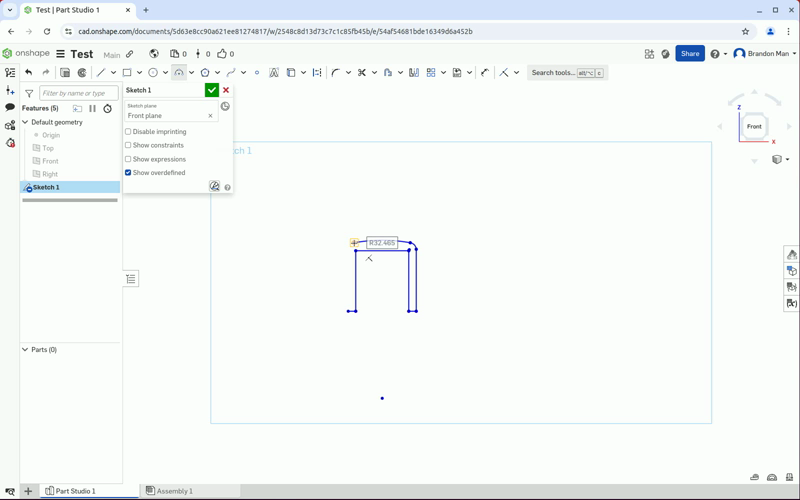
mouse_move(348, 249)
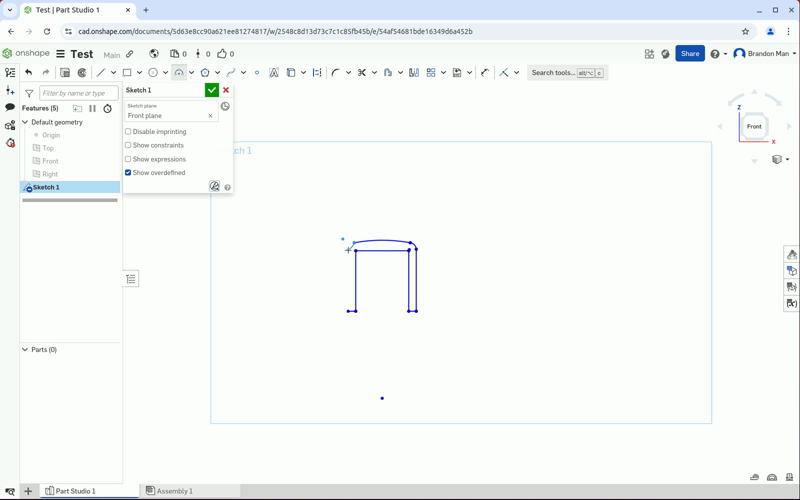
click(348, 249)
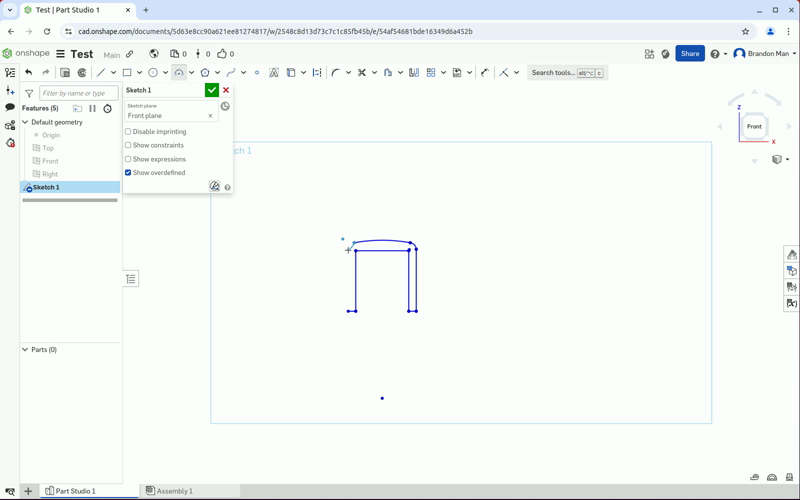
mouse_move(349, 245)
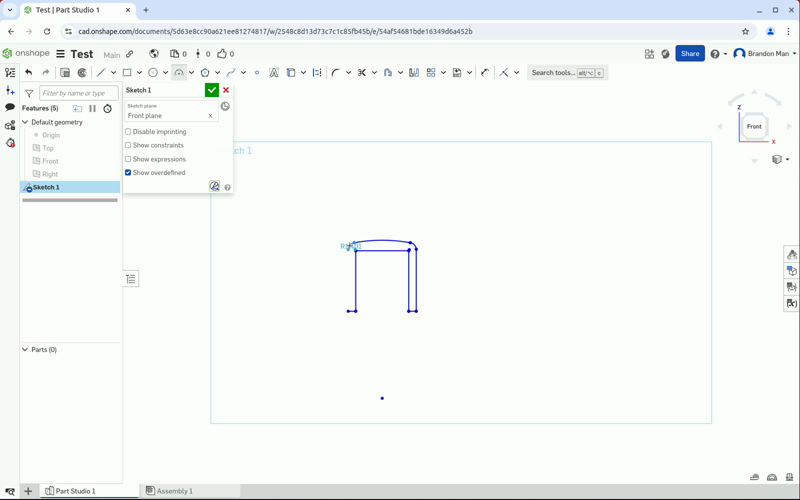
click(349, 245)
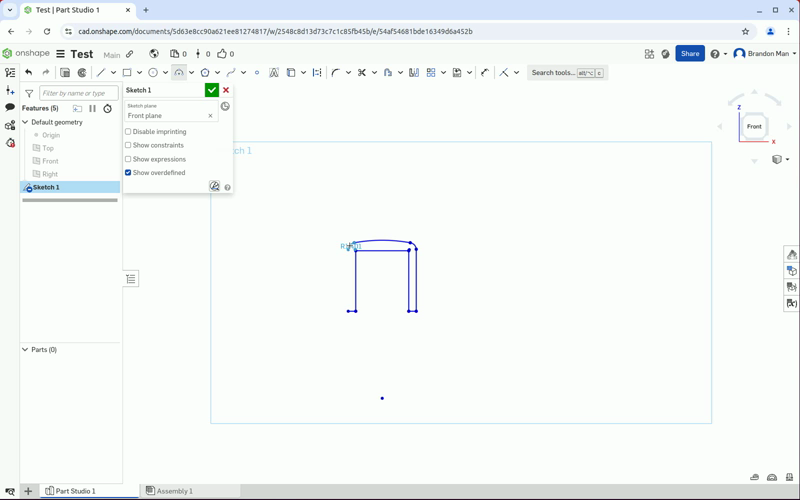
key_up(shift)
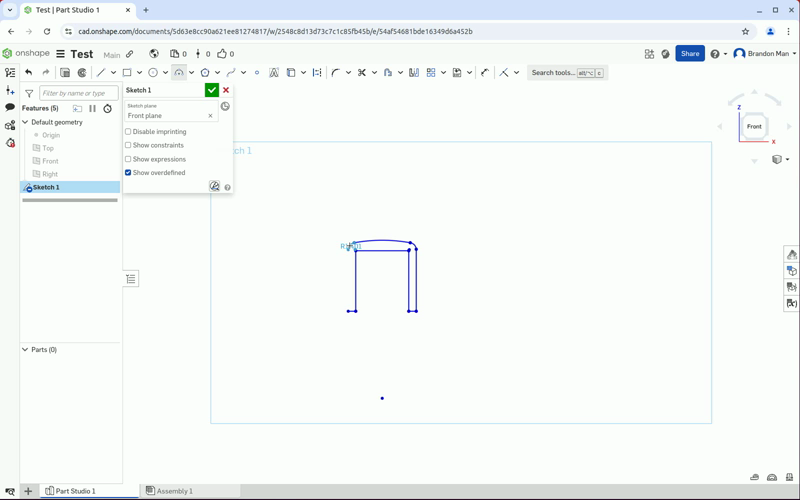
key(esc)
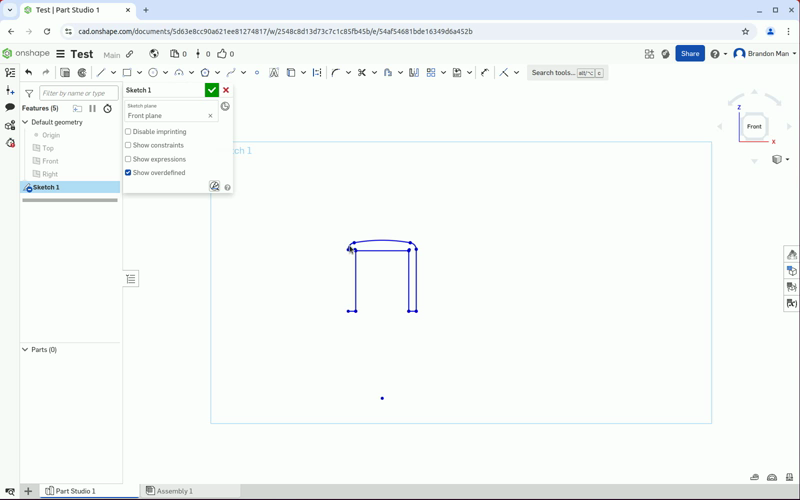
key(l)
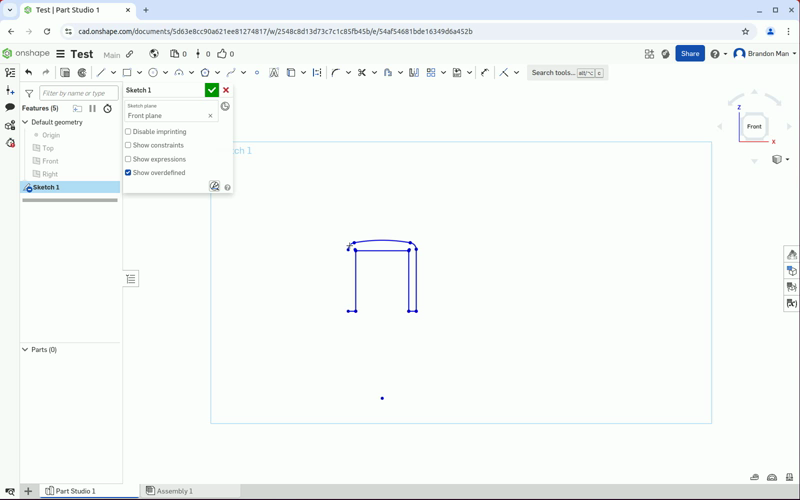
mouse_move(348, 249)
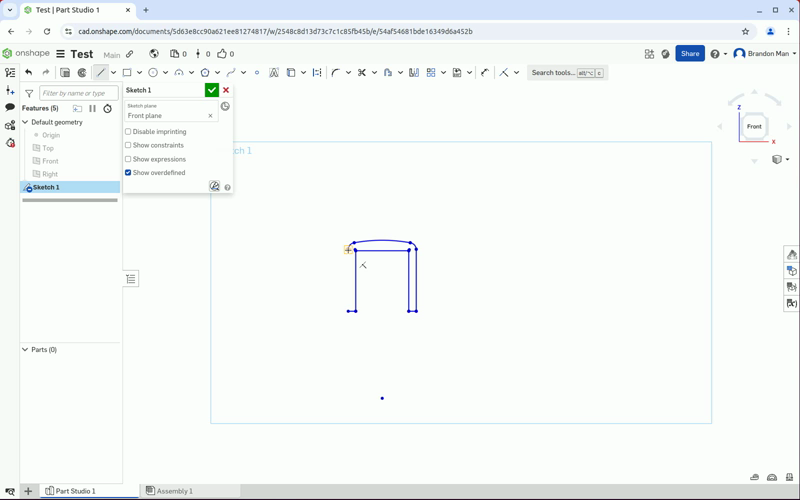
click(348, 249)
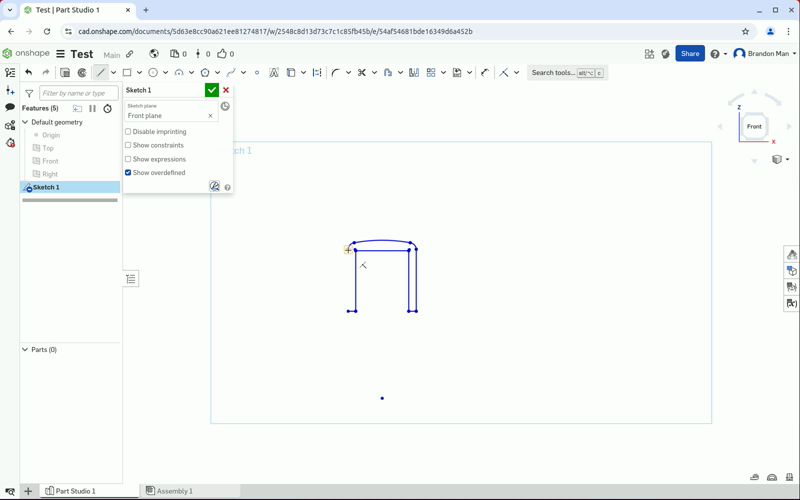
key_down(shift)
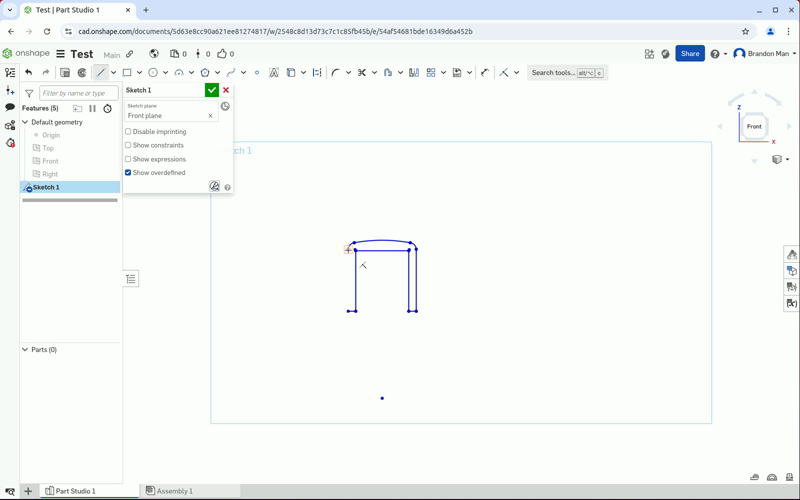
mouse_move(348, 311)
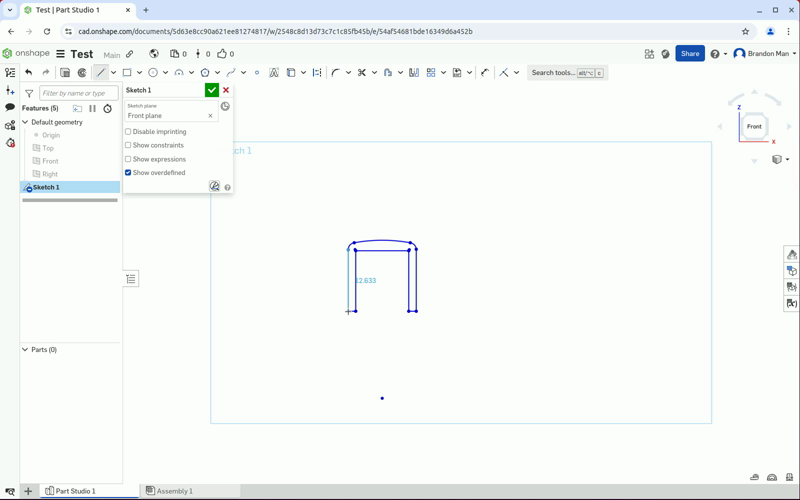
key_up(shift)
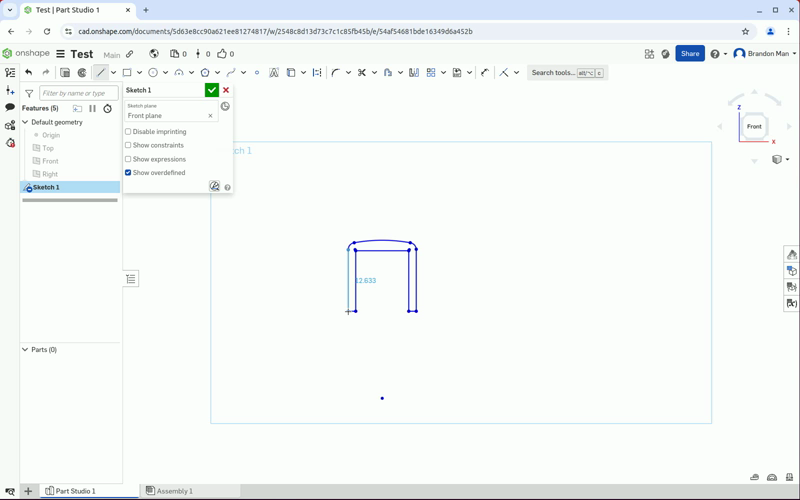
click(348, 311)
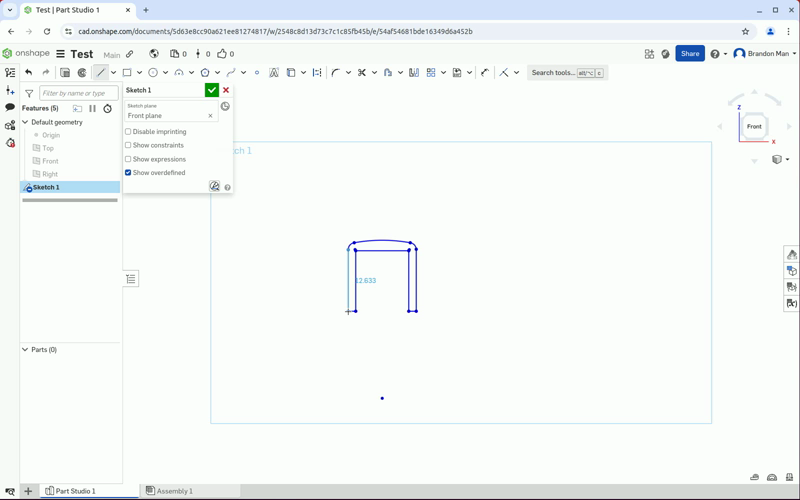
key(esc)
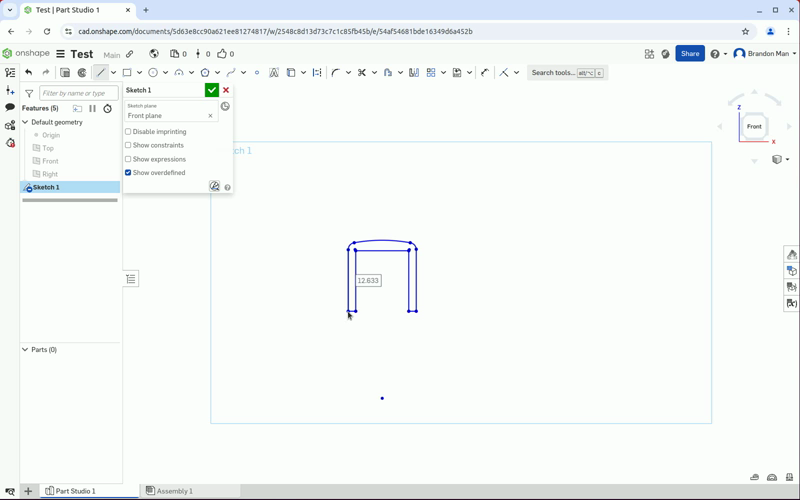
mouse_move(413, 287)
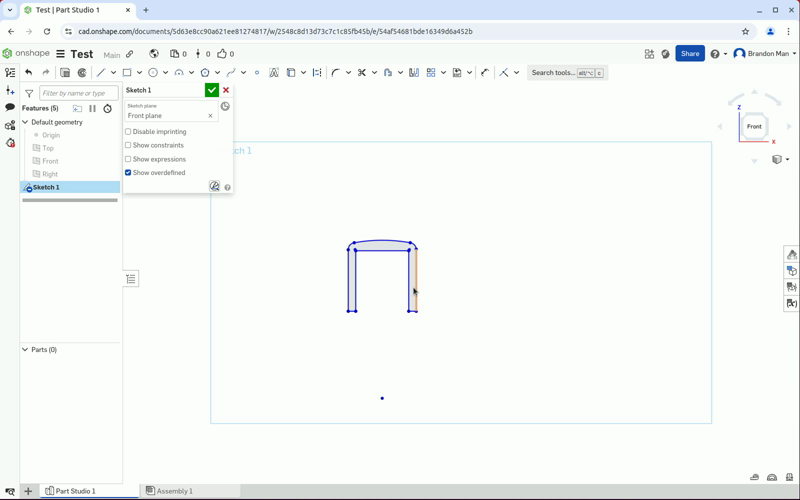
scroll(6)
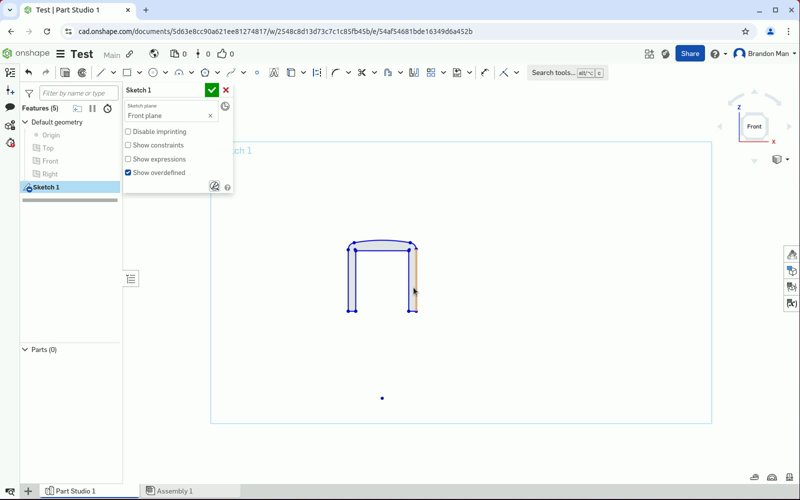
scroll(6)
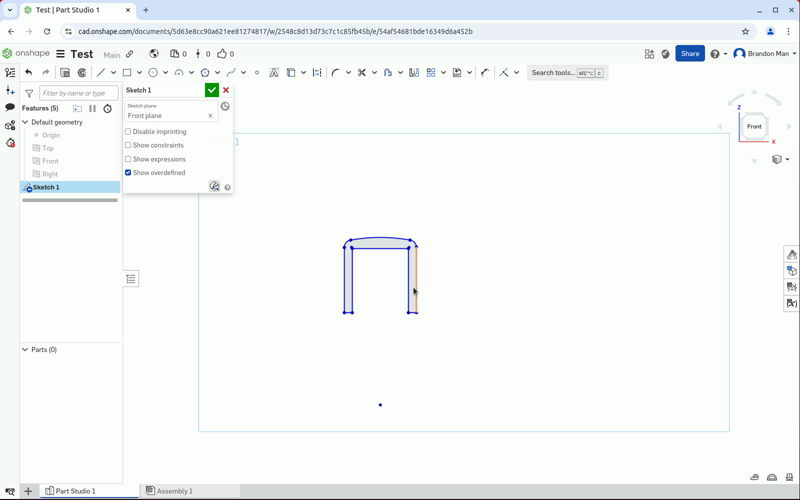
scroll(6)
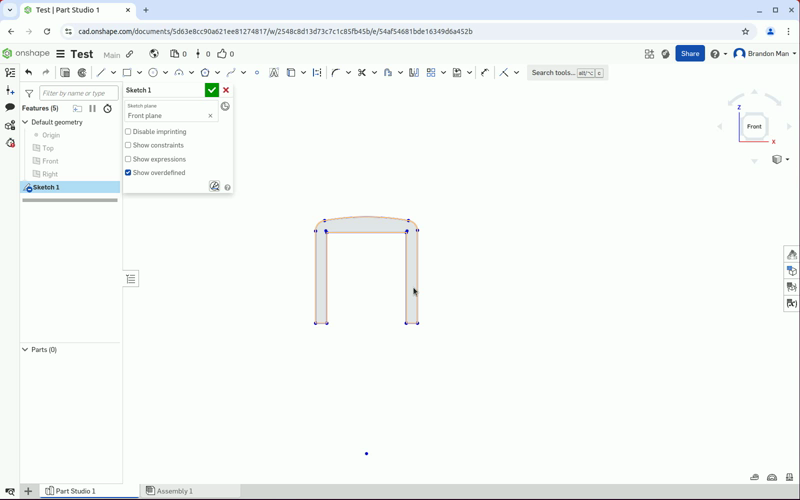
scroll(6)
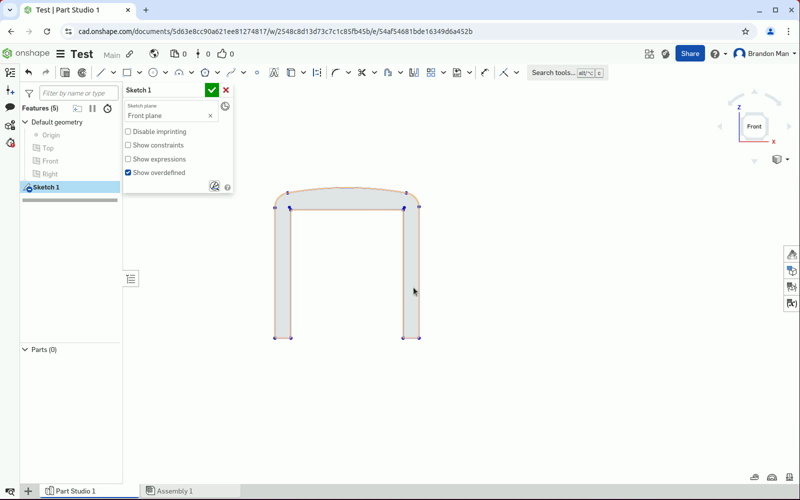
scroll(6)
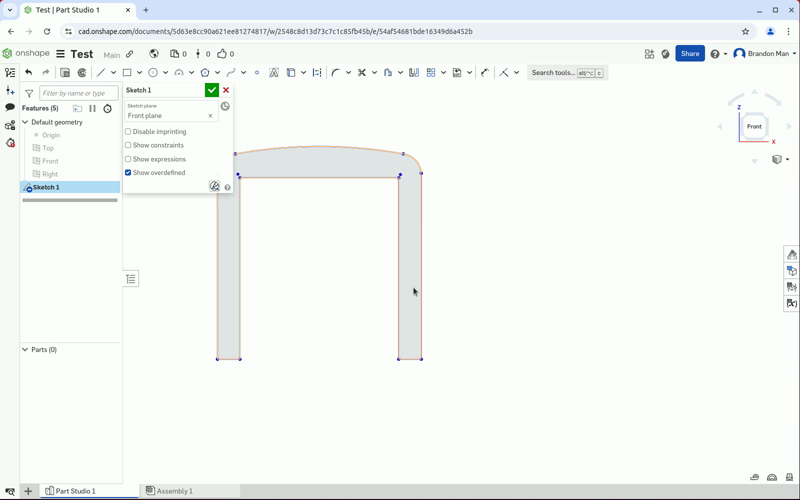
scroll(6)
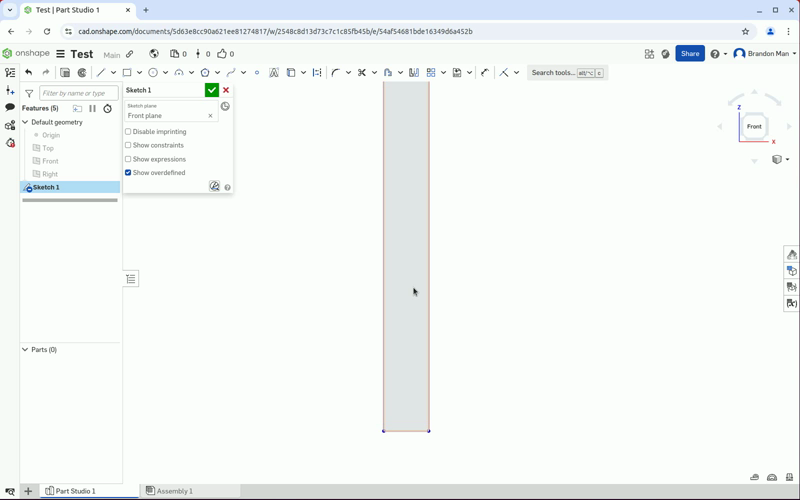
scroll(6)
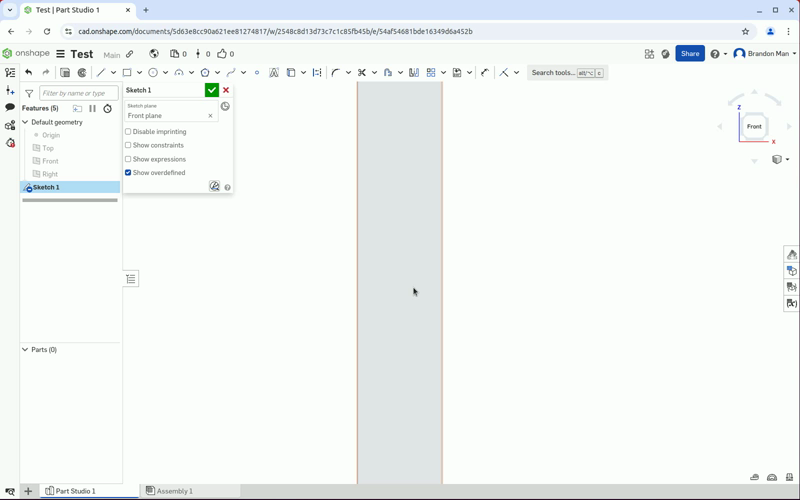
click(413, 287)
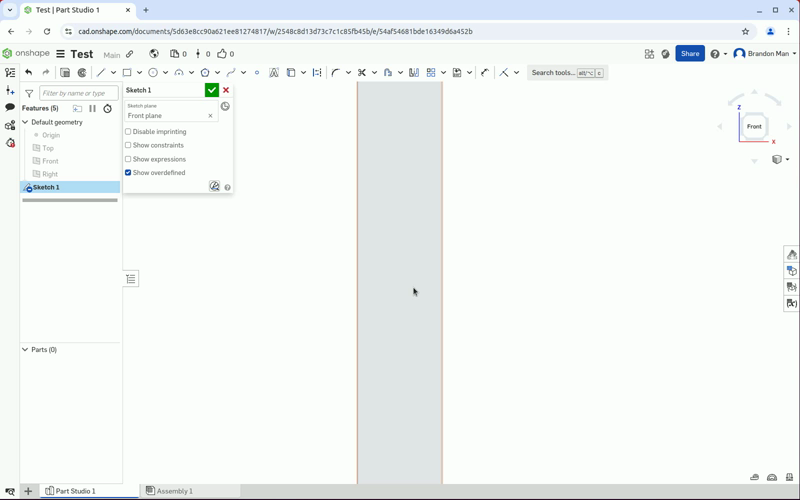
scroll(-6)
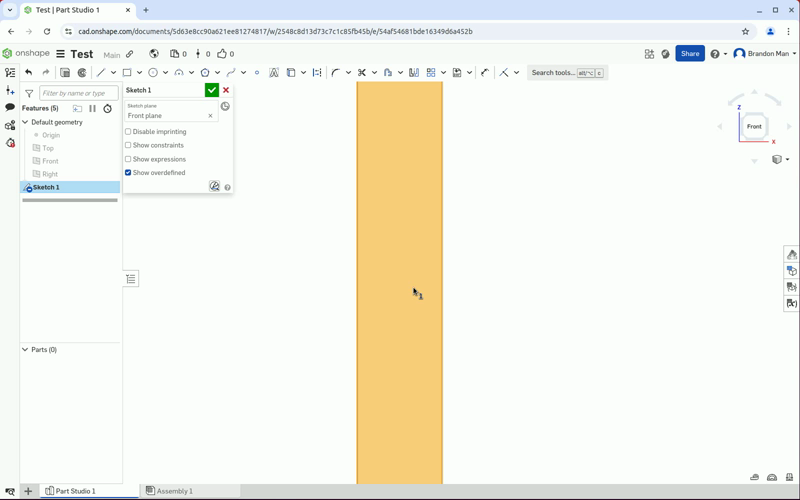
scroll(-6)
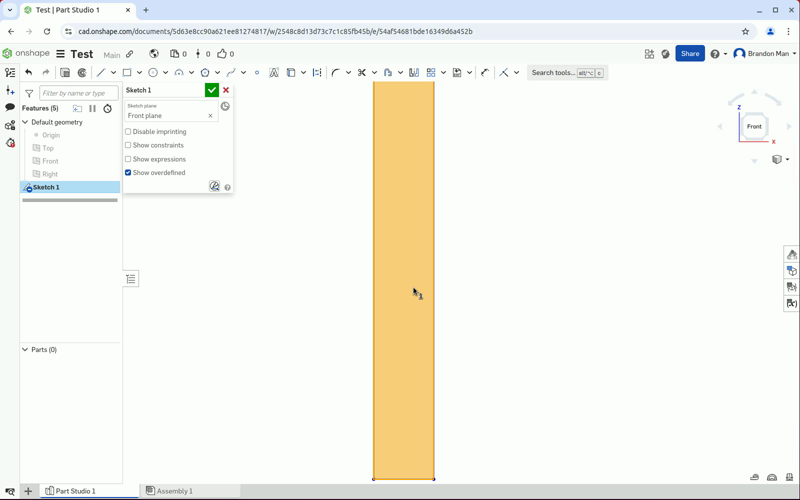
scroll(-6)
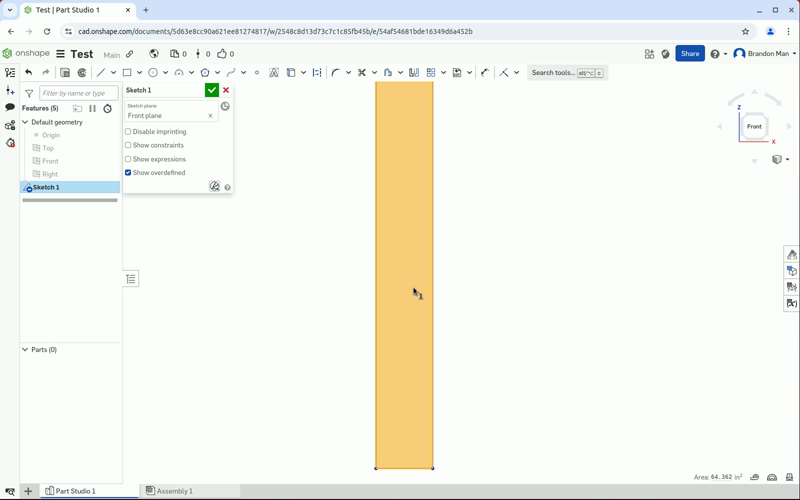
scroll(-6)
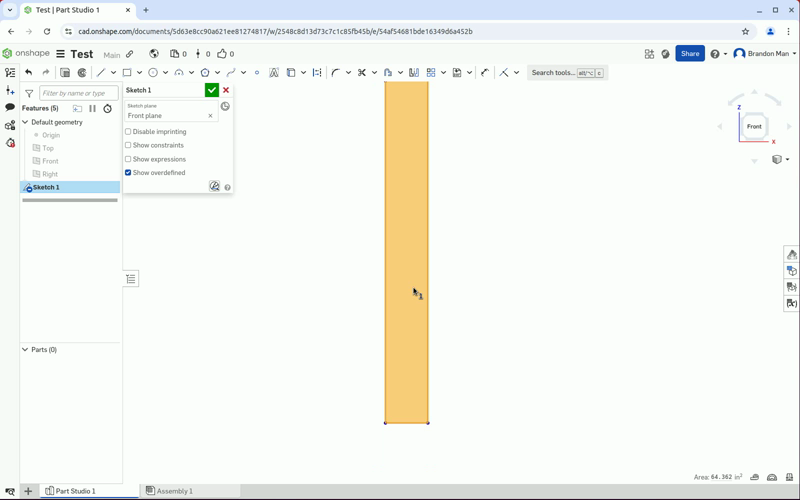
scroll(-6)
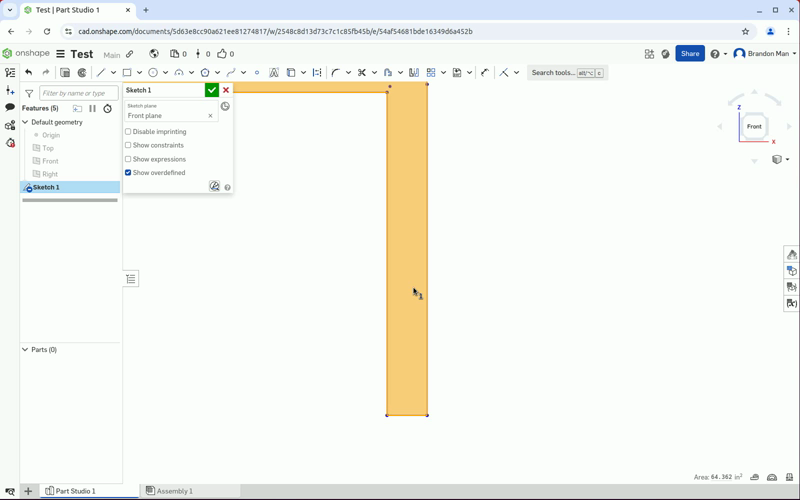
scroll(-6)
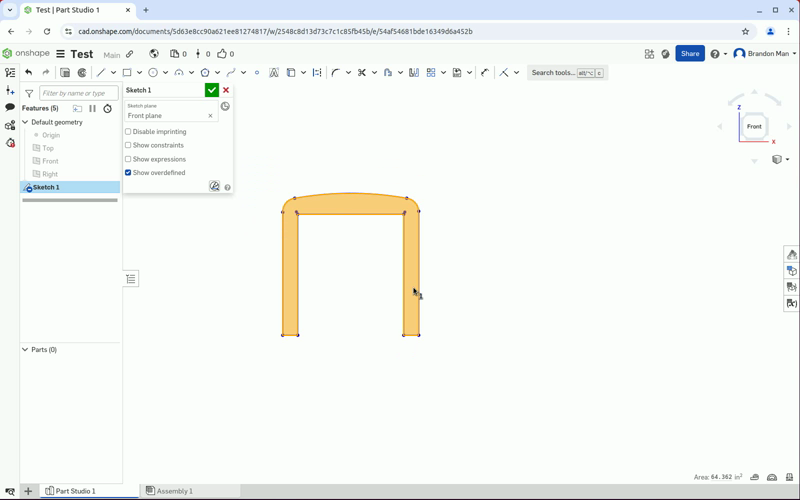
scroll(-6)
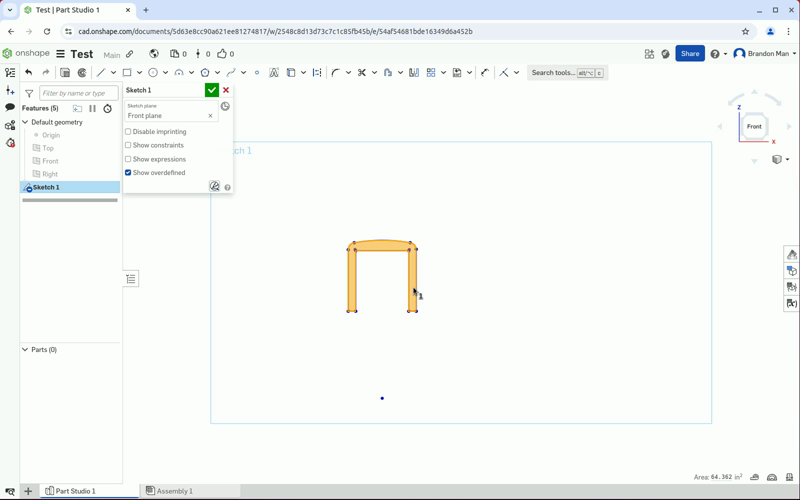
mouse_move(73, 352)
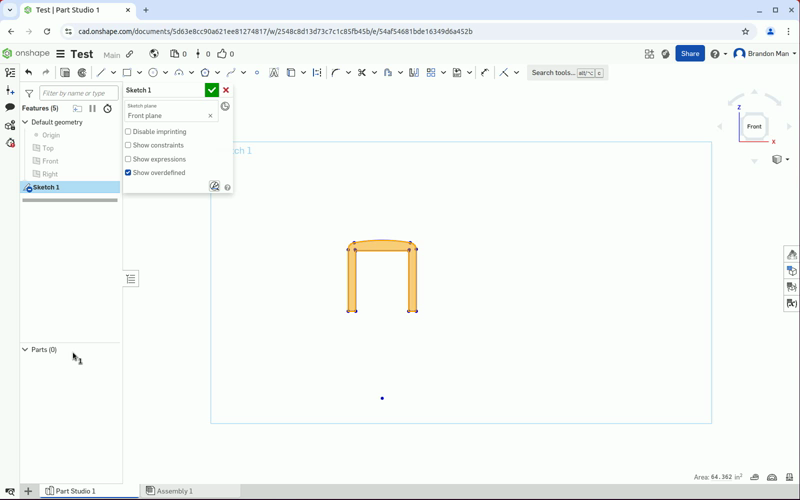
key(shift+y)
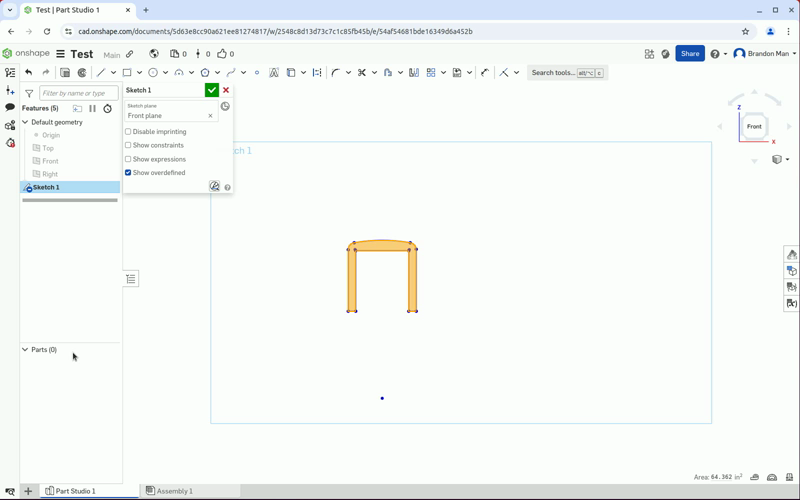
key(shift+e)
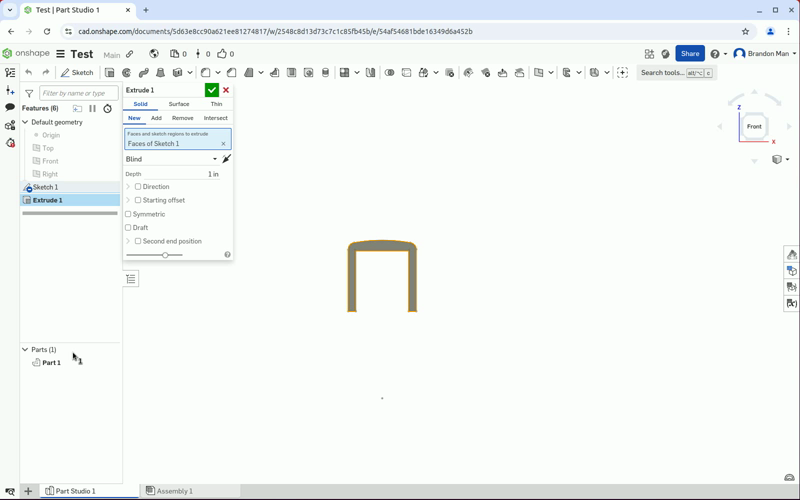
mouse_move(143, 106)
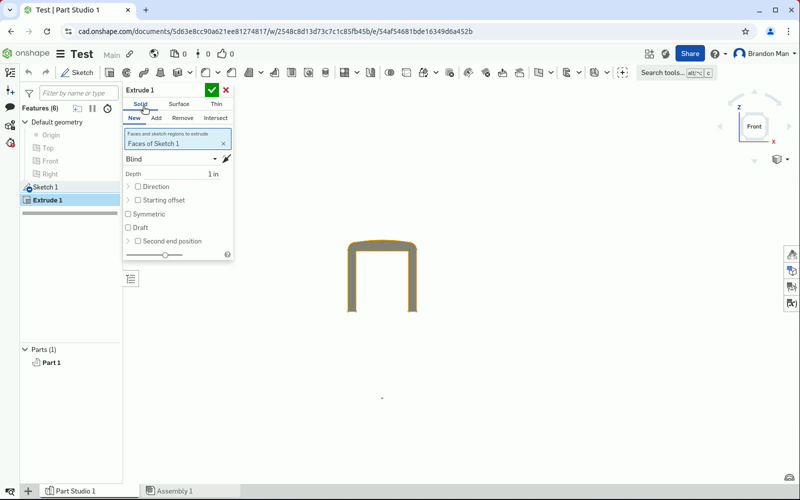
click(143, 106)
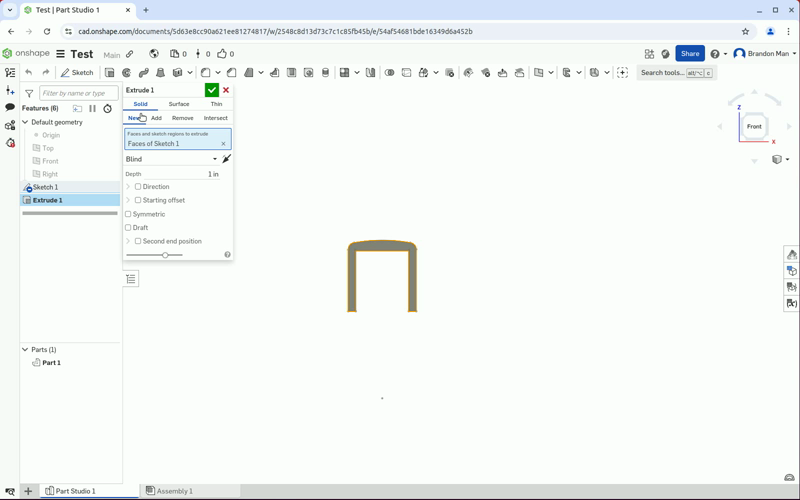
mouse_move(137, 120)
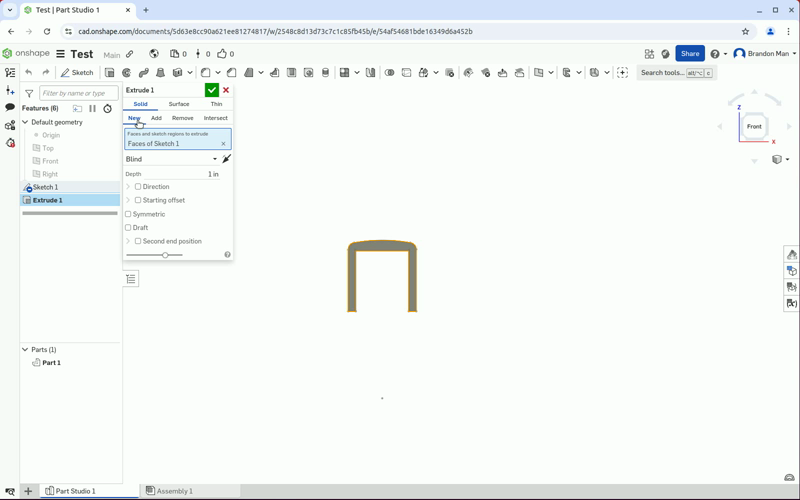
click(137, 120)
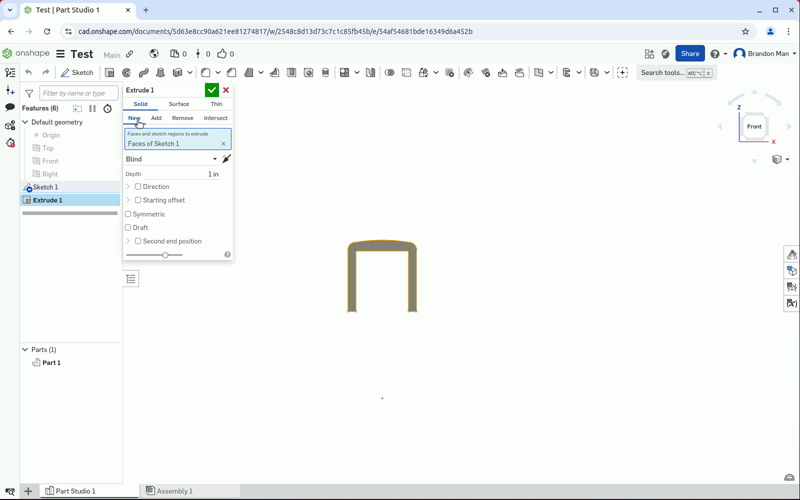
key(tab, 4)
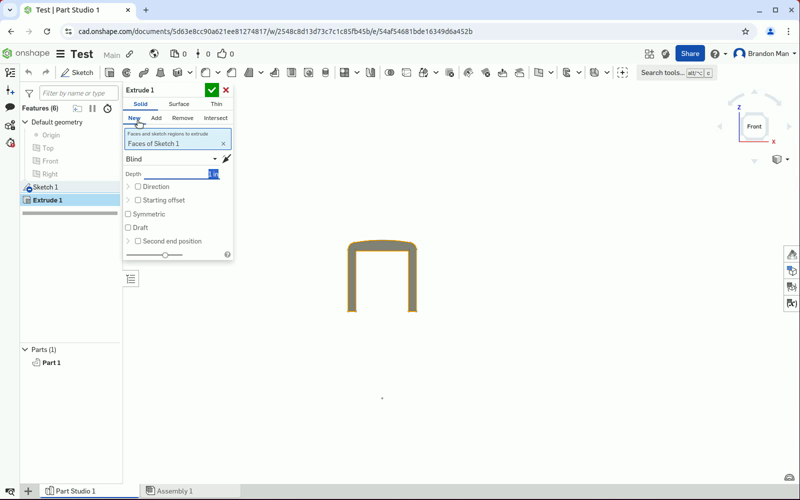
text(3.37)
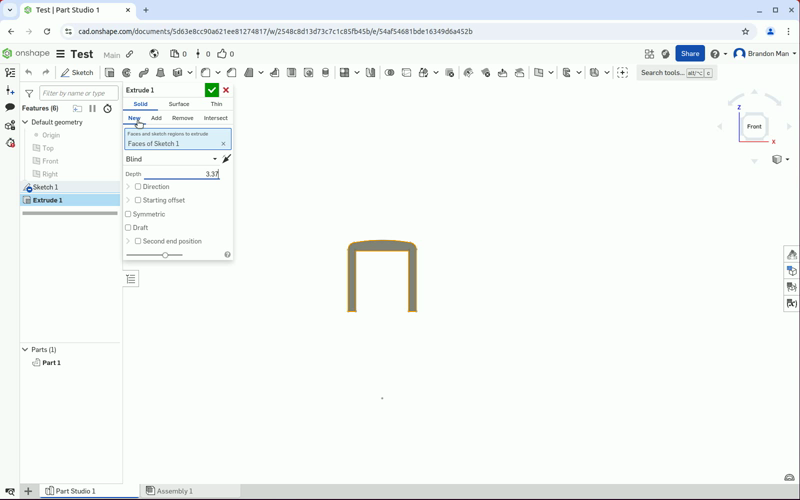
key(tab, 3)
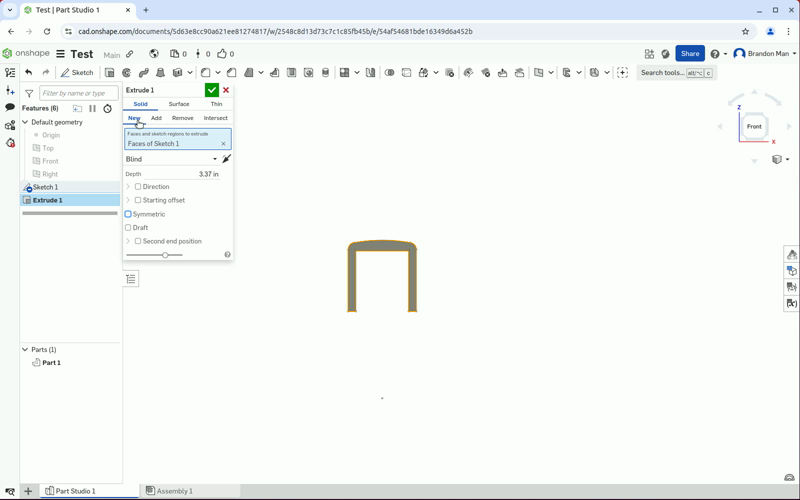
key(space)
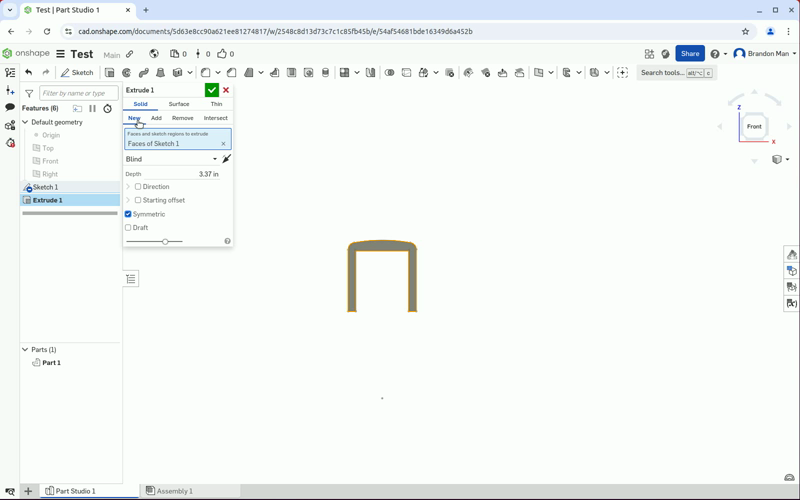
key(enter)
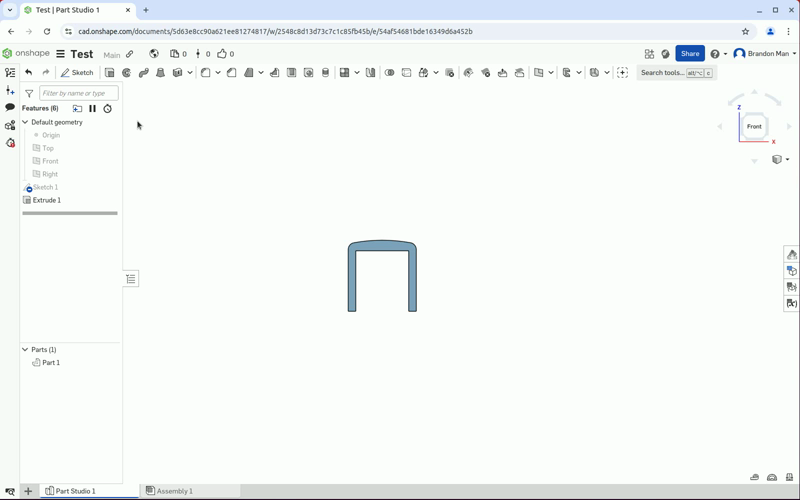
key(shift+h)
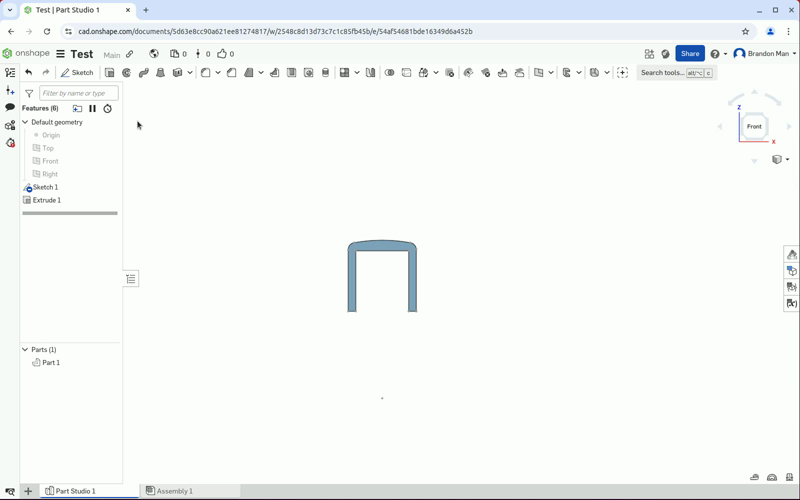
key(shift+h)
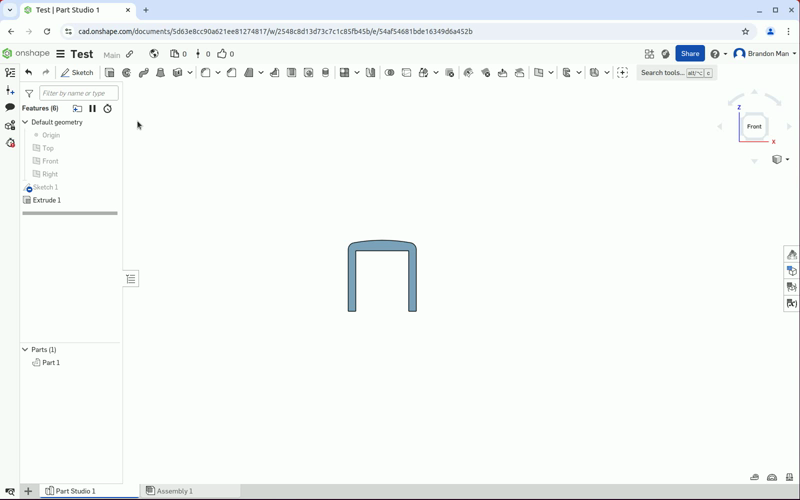
mouse_move(73, 189)
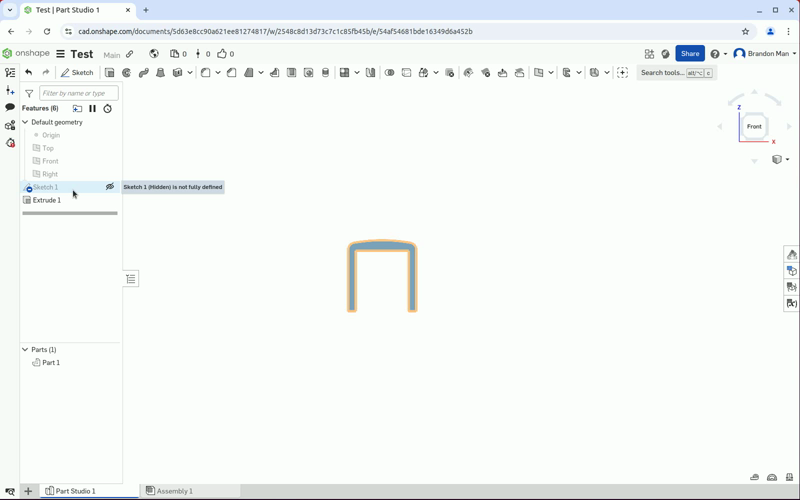
click(73, 189)
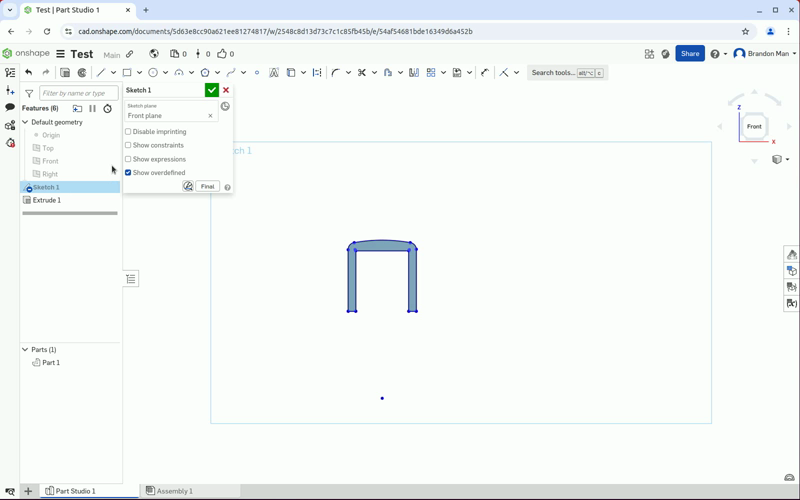
mouse_move(229, 92)
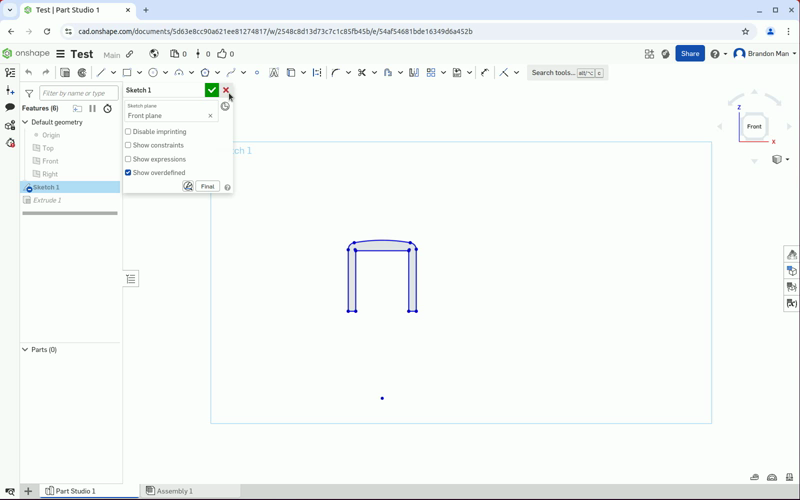
click(229, 92)
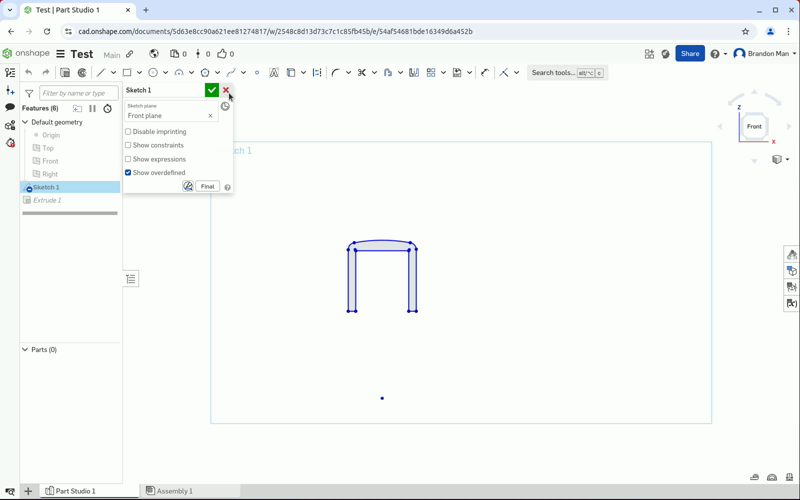
key(shift+s)
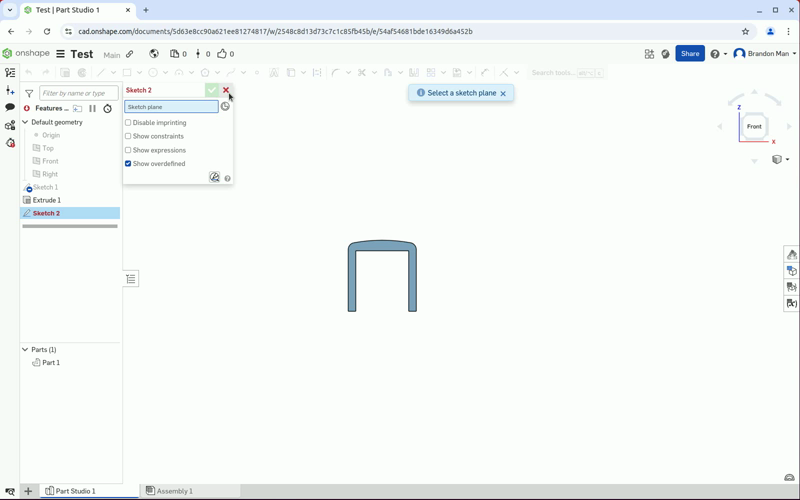
mouse_move(73, 163)
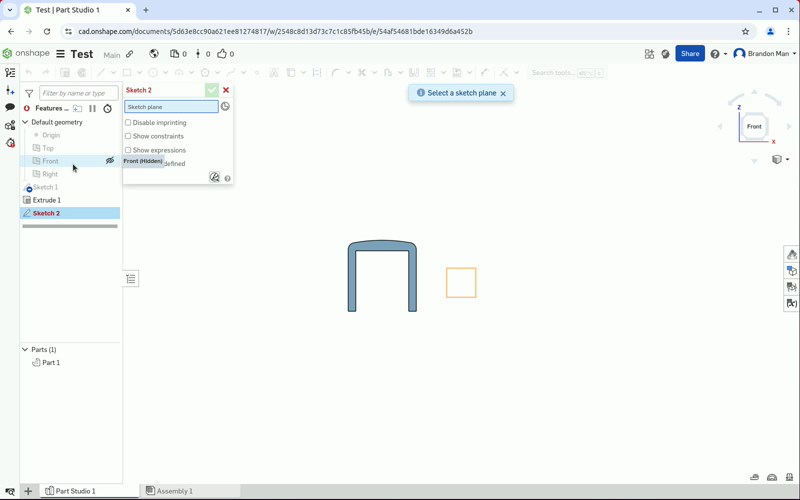
click(73, 163)
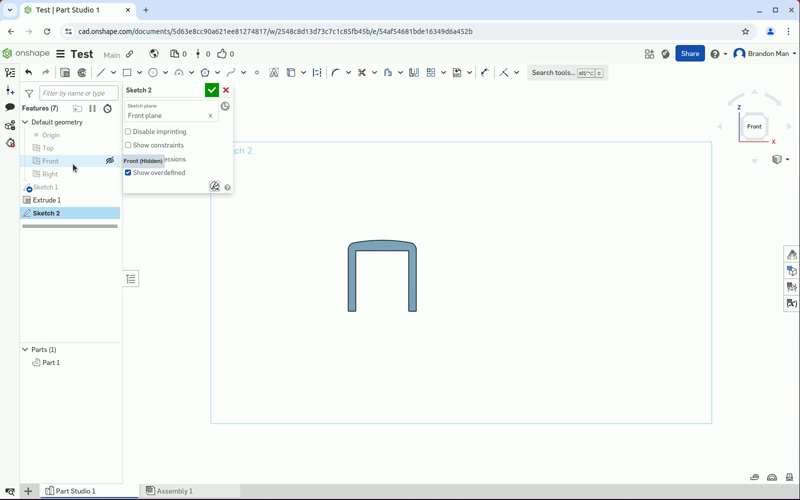
mouse_move(73, 352)
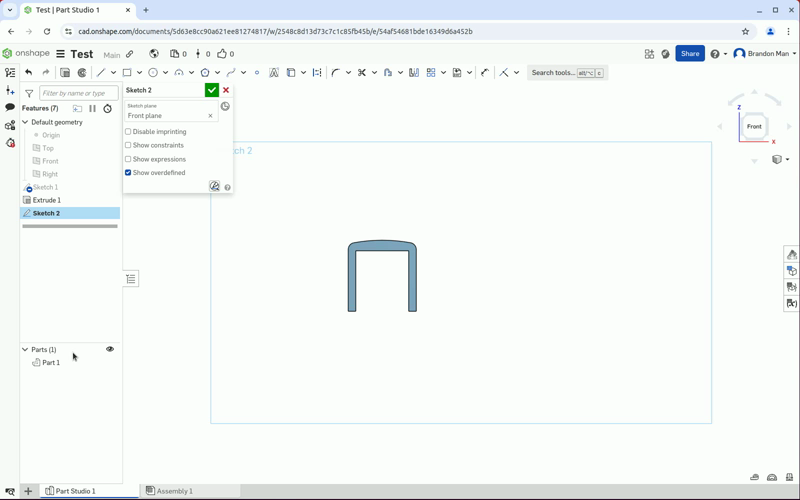
key(y)
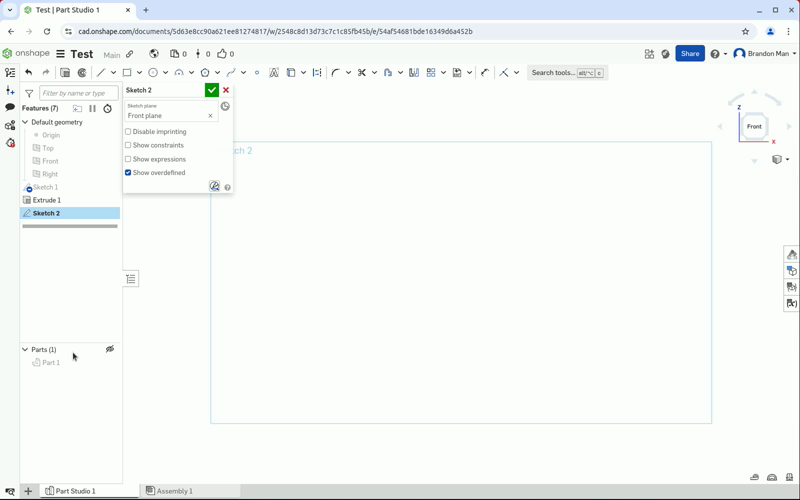
key(l)
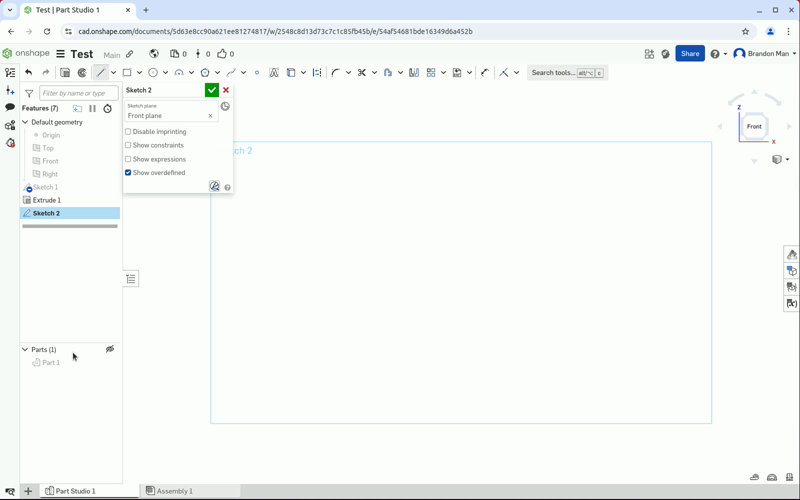
key_down(shift)
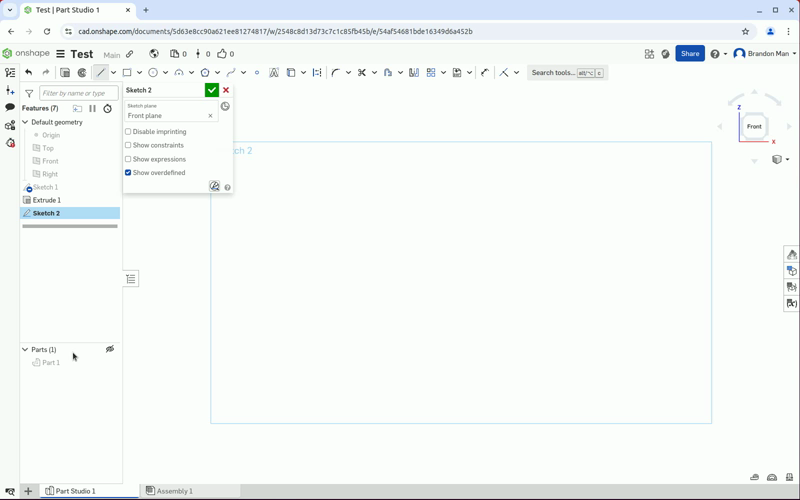
mouse_move(351, 253)
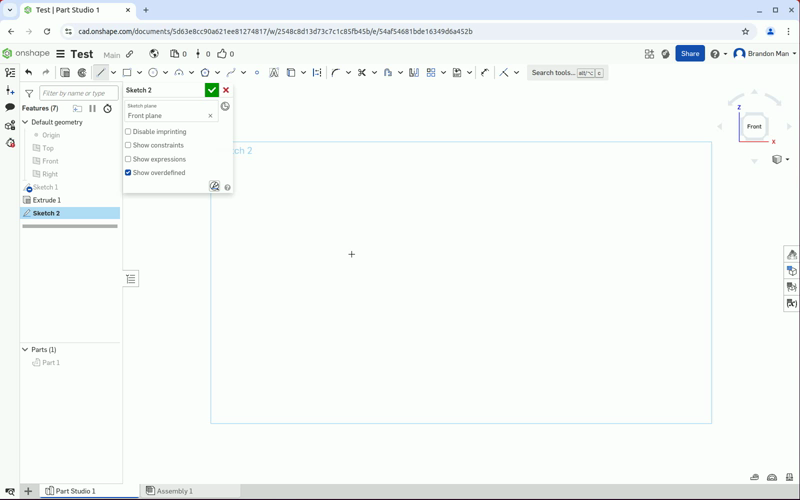
click(351, 253)
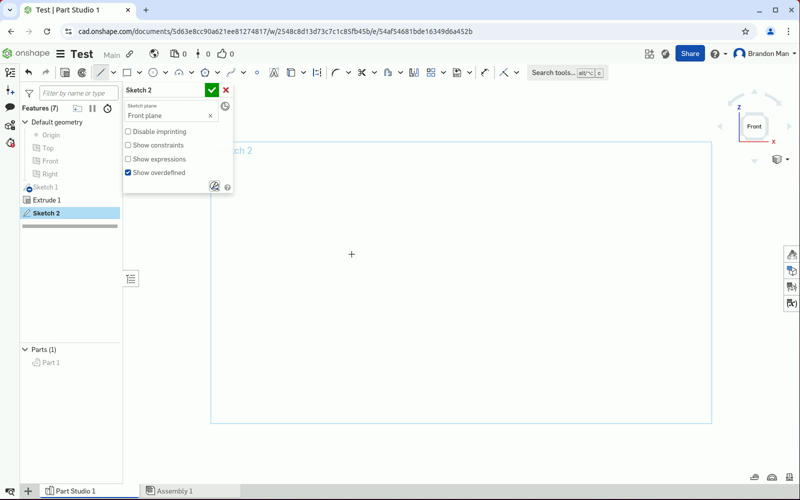
key_up(shift)
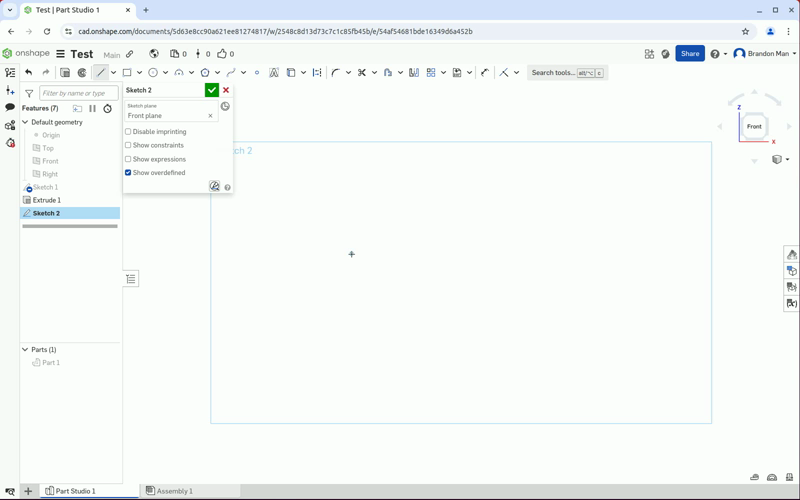
key_down(shift)
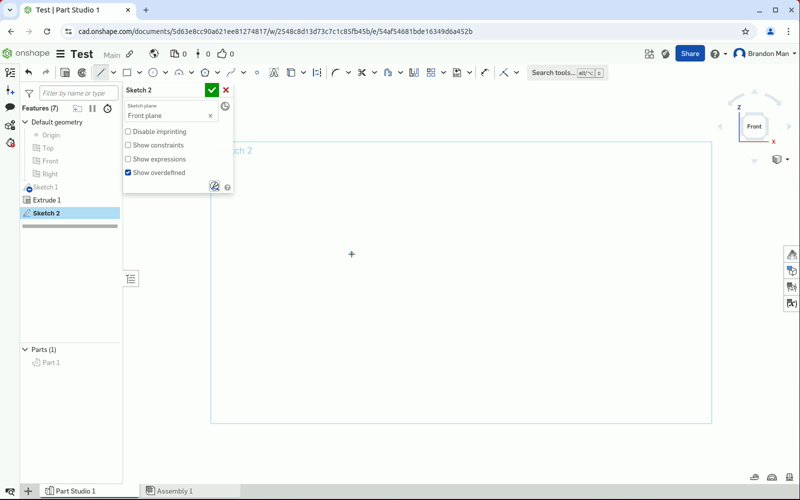
mouse_move(413, 253)
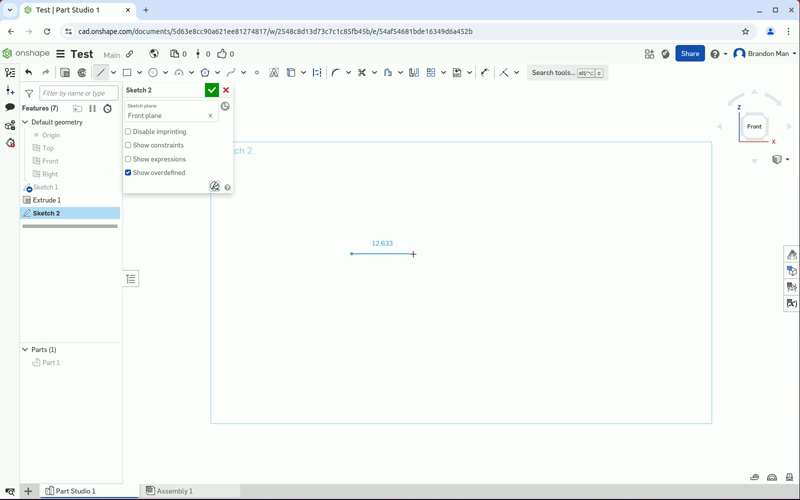
click(413, 253)
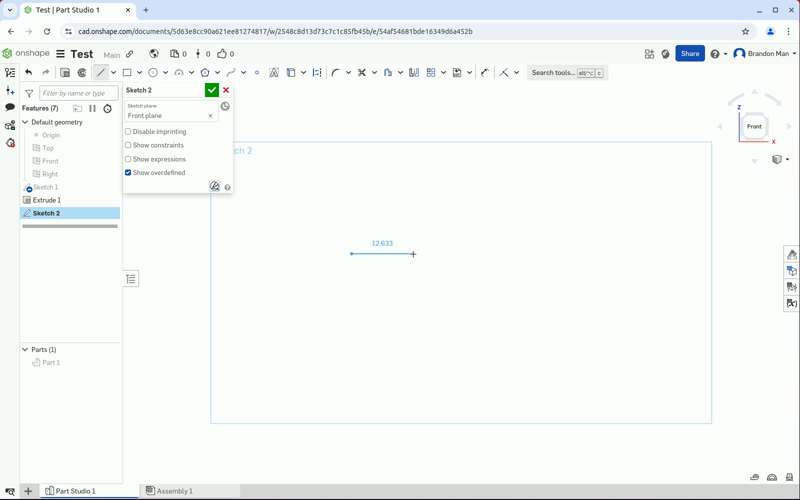
key_up(shift)
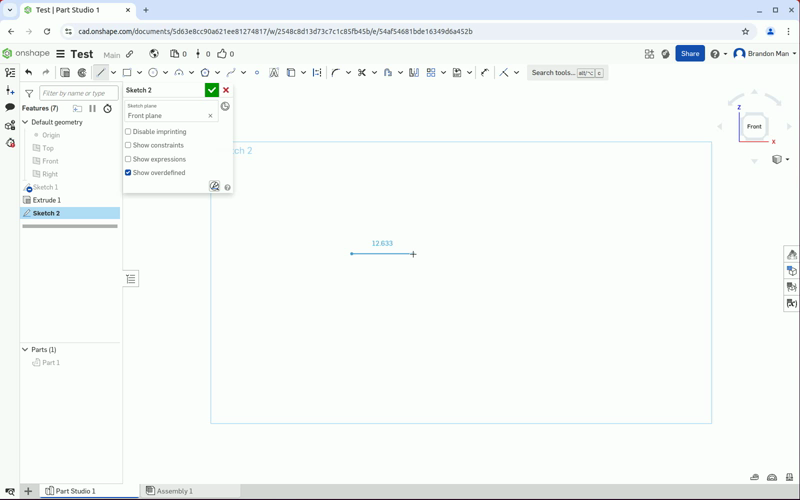
key_down(shift)
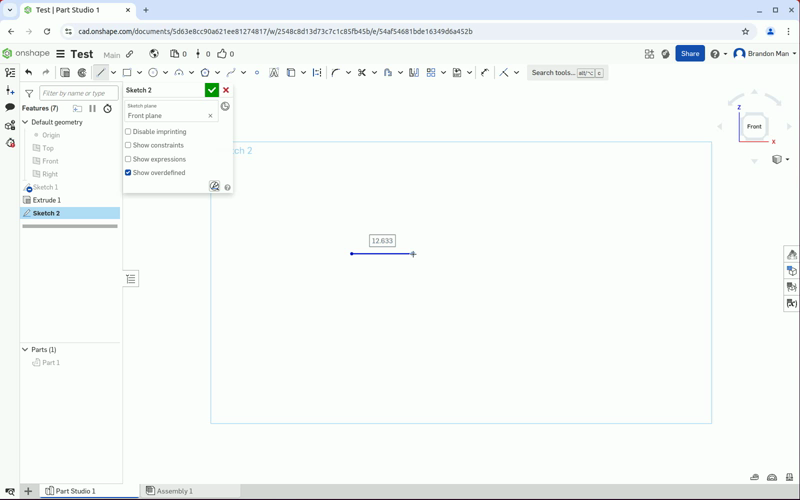
mouse_move(443, 253)
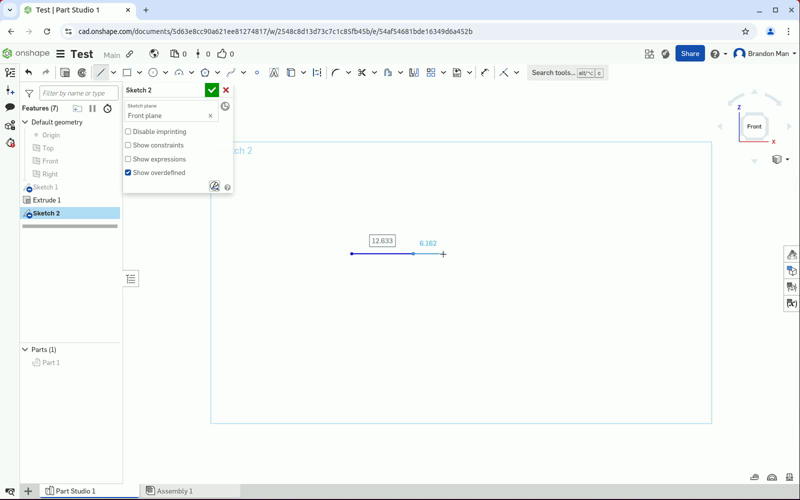
mouse_move(413, 249)
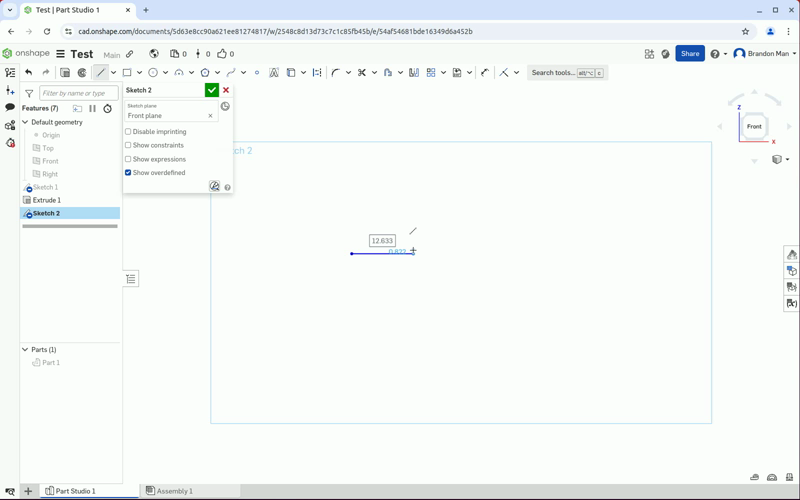
scroll(6)
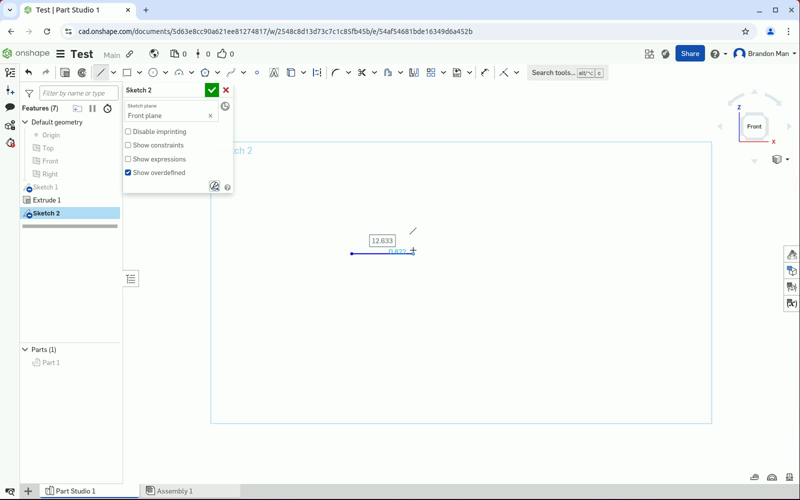
scroll(6)
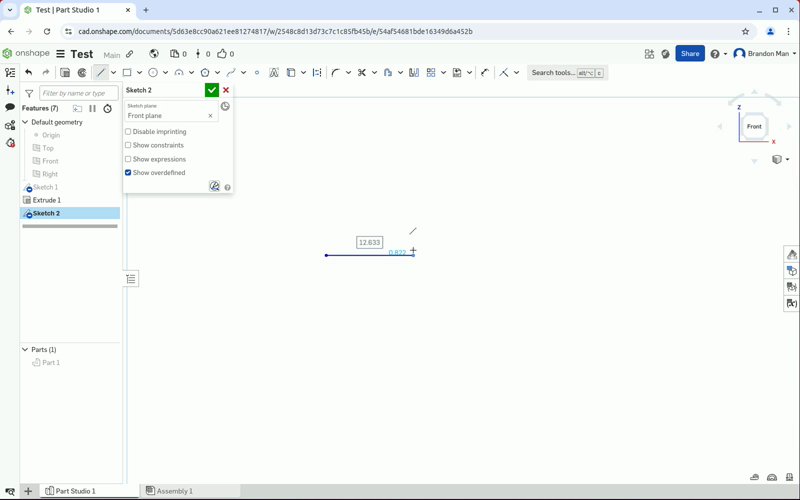
scroll(6)
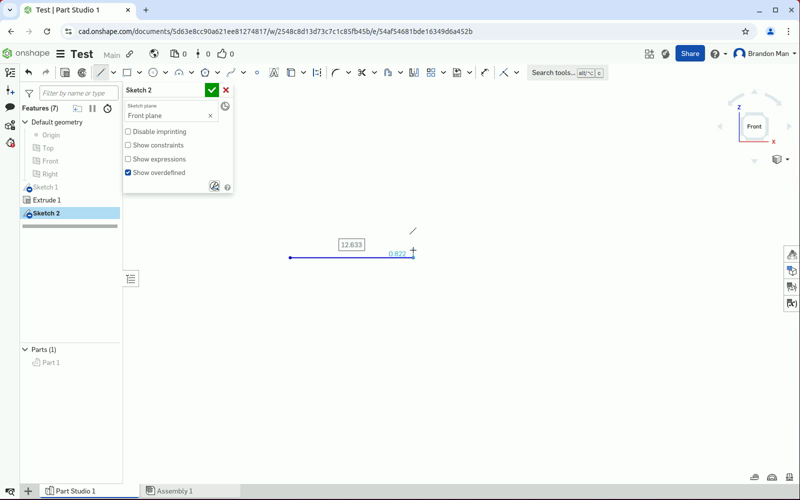
scroll(6)
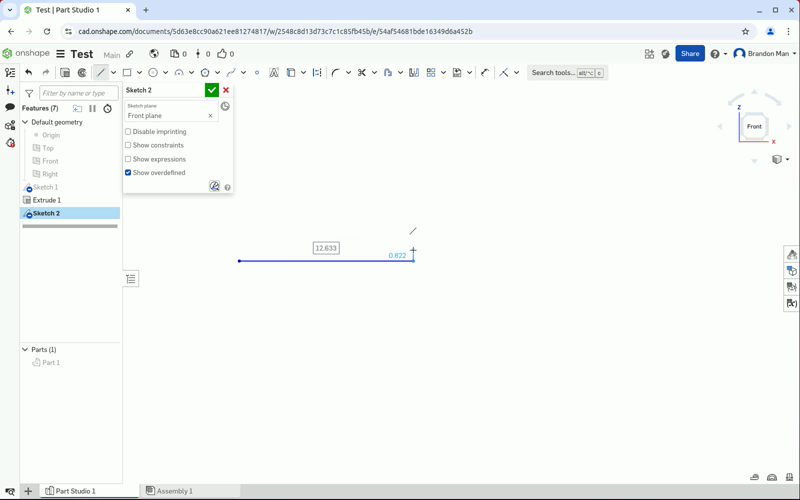
scroll(6)
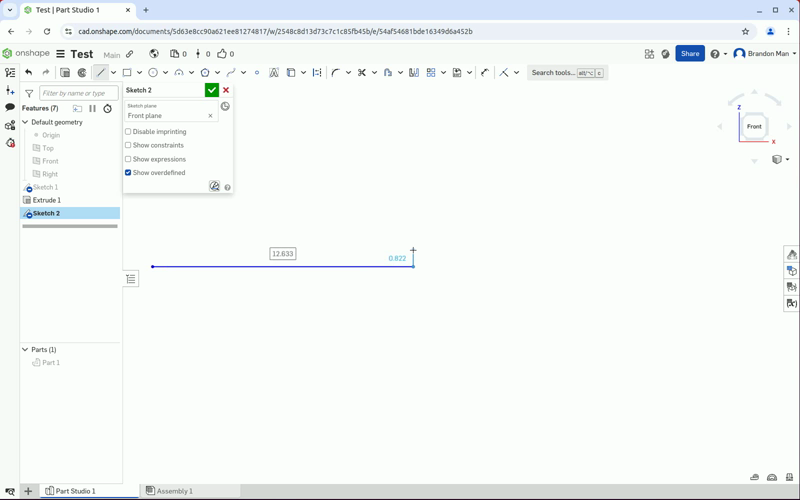
scroll(6)
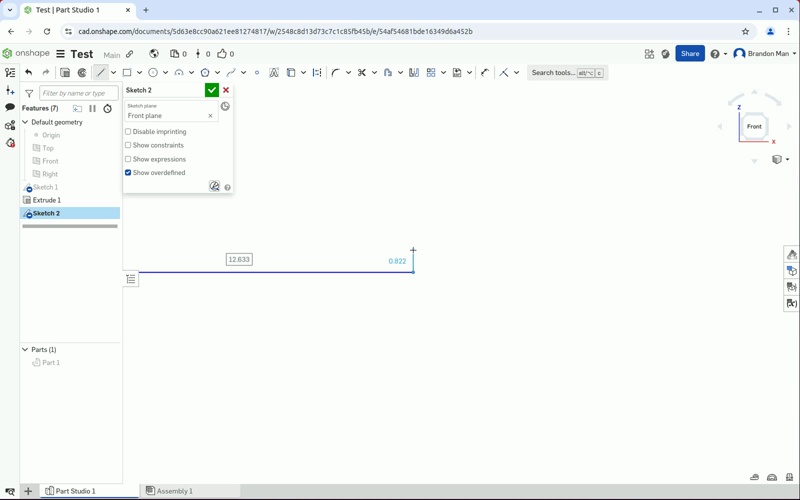
scroll(6)
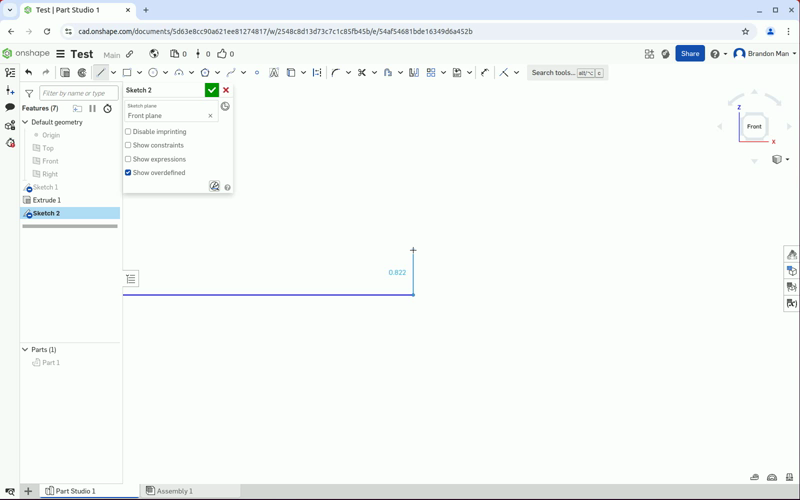
click(413, 249)
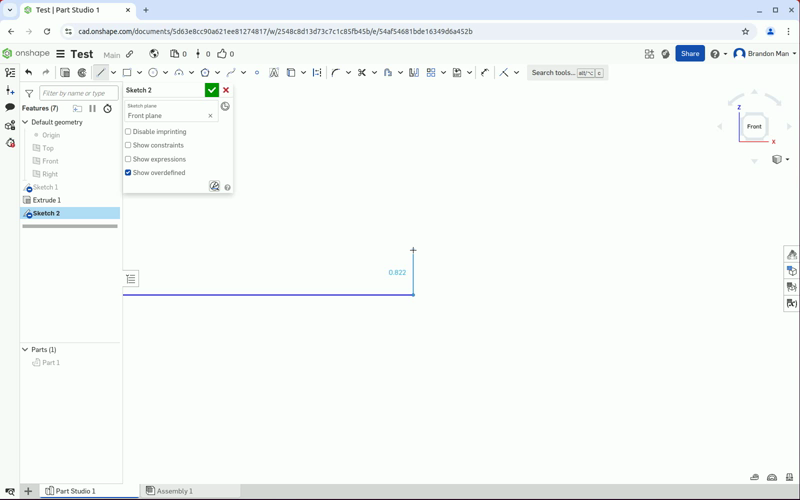
scroll(-6)
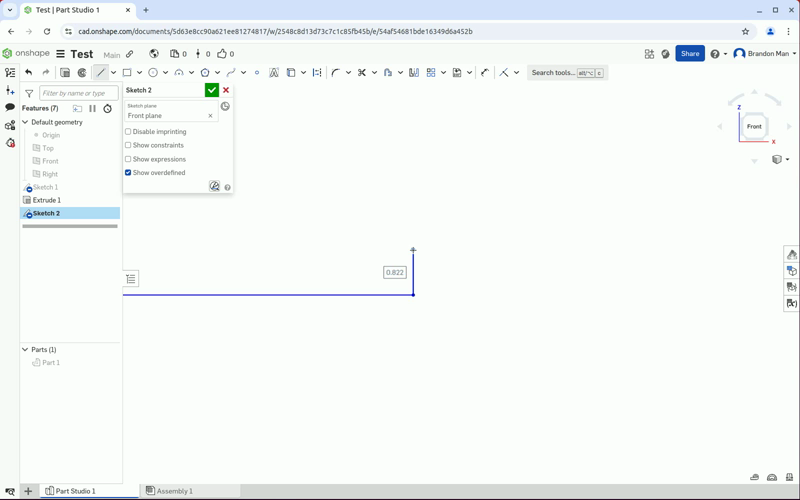
scroll(-6)
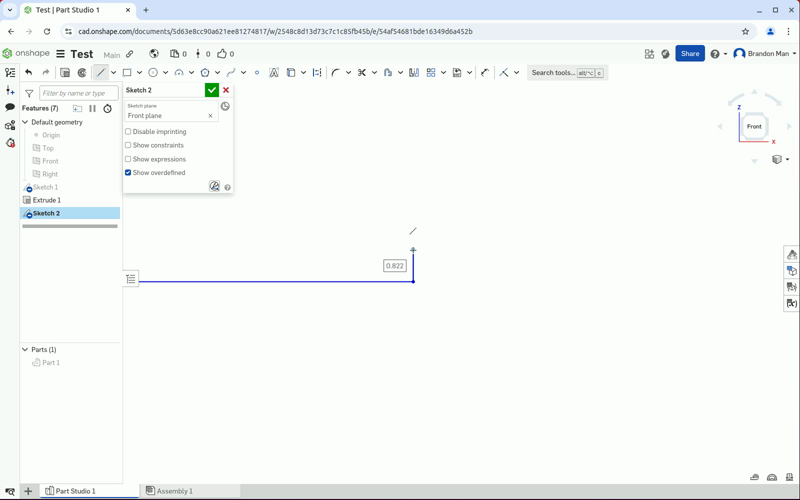
scroll(-6)
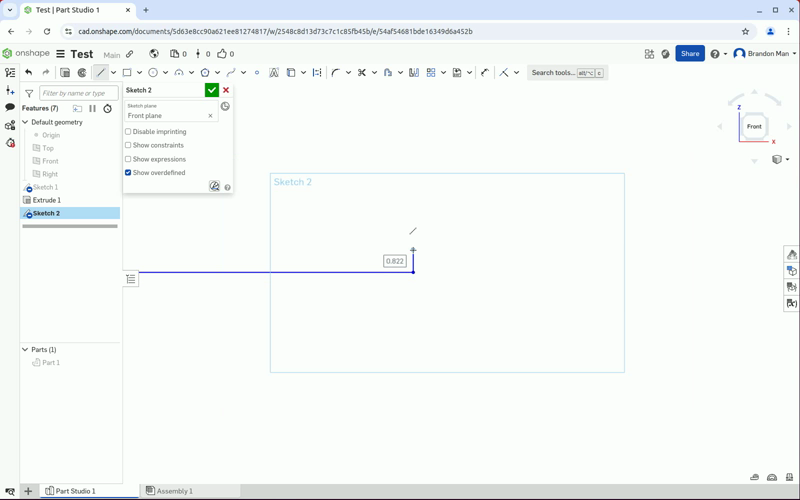
scroll(-6)
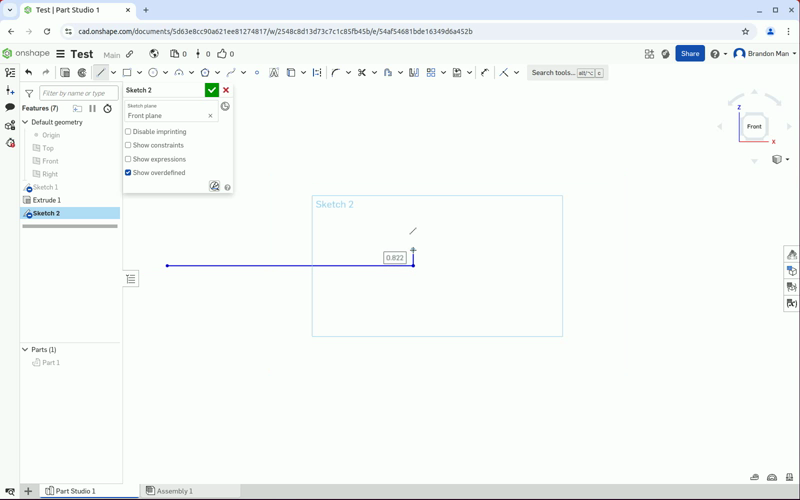
scroll(-6)
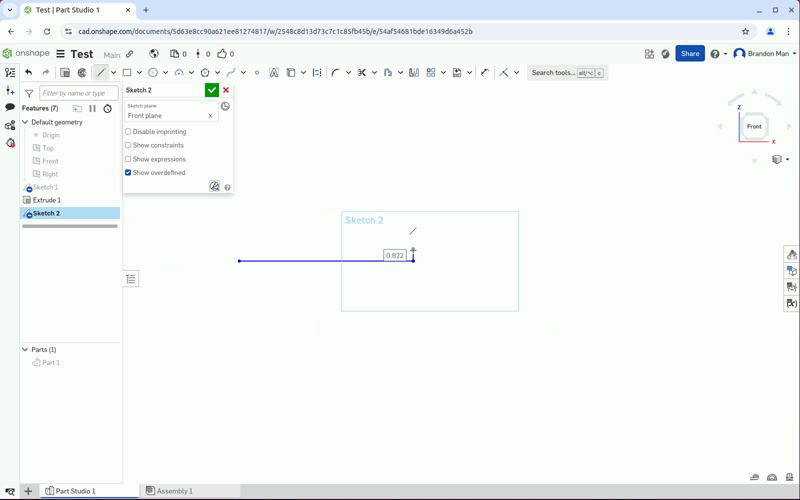
scroll(-6)
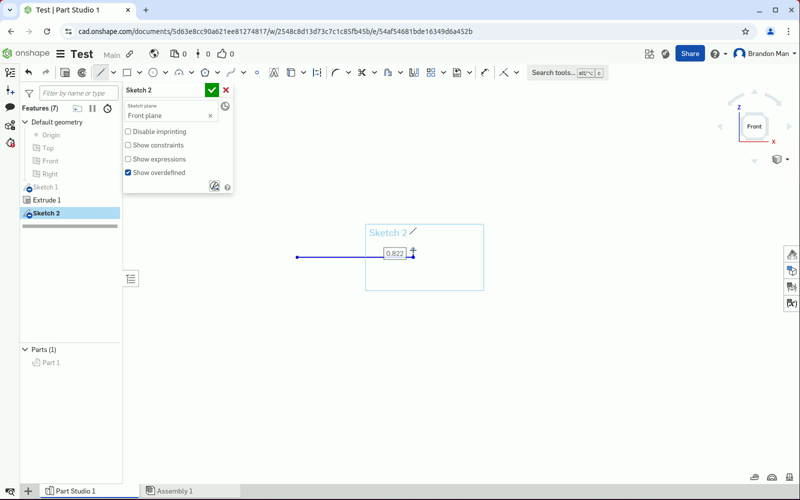
scroll(-6)
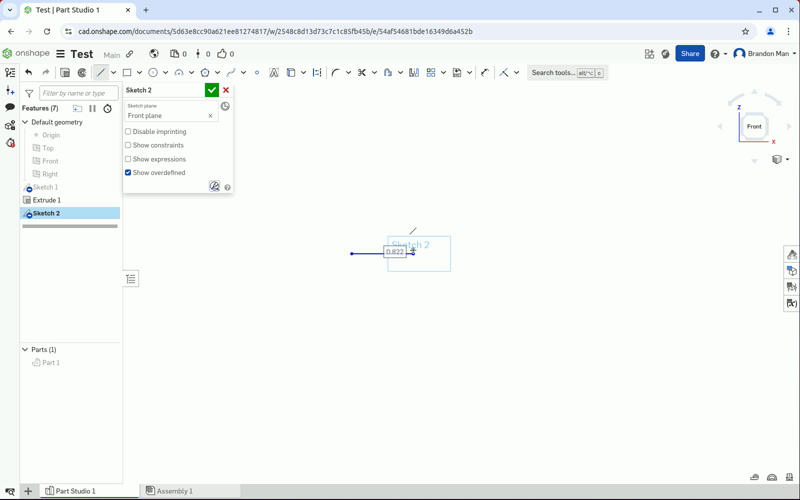
key_up(shift)
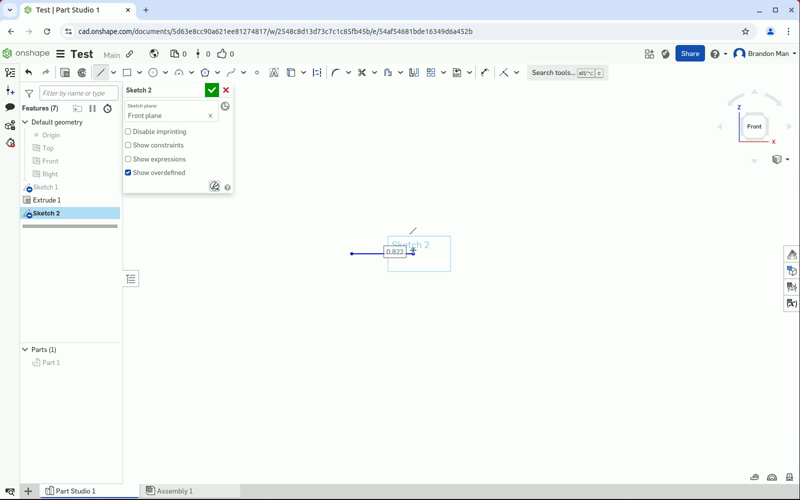
key_down(shift)
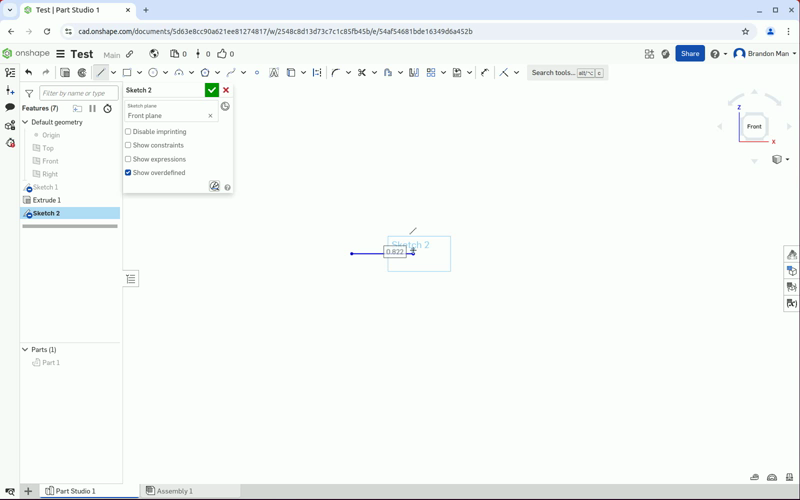
mouse_move(351, 249)
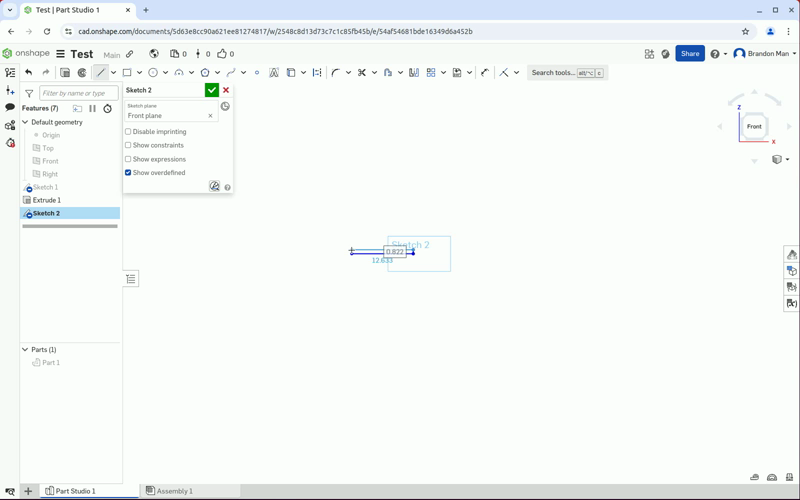
scroll(6)
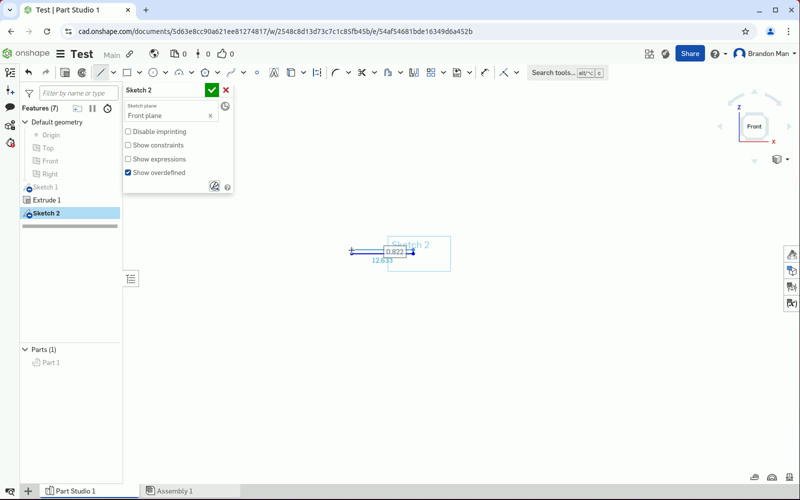
scroll(6)
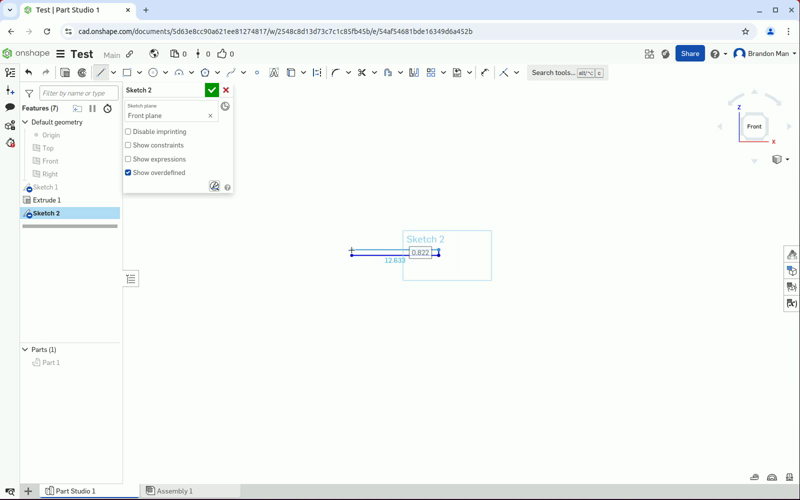
scroll(6)
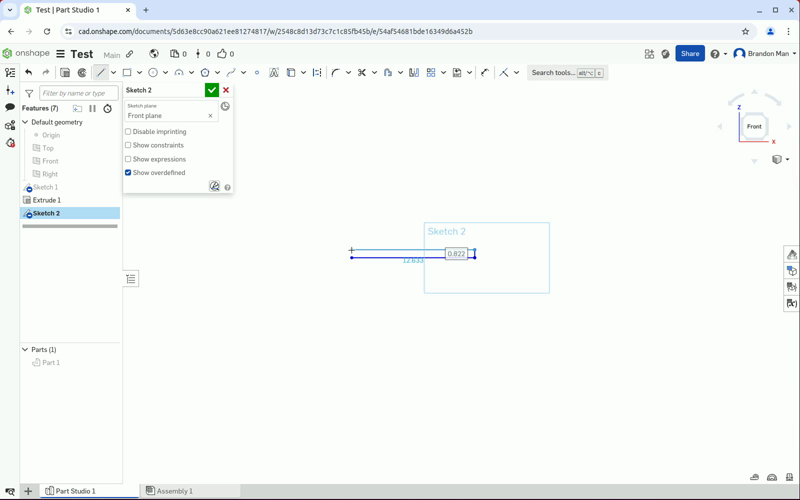
scroll(6)
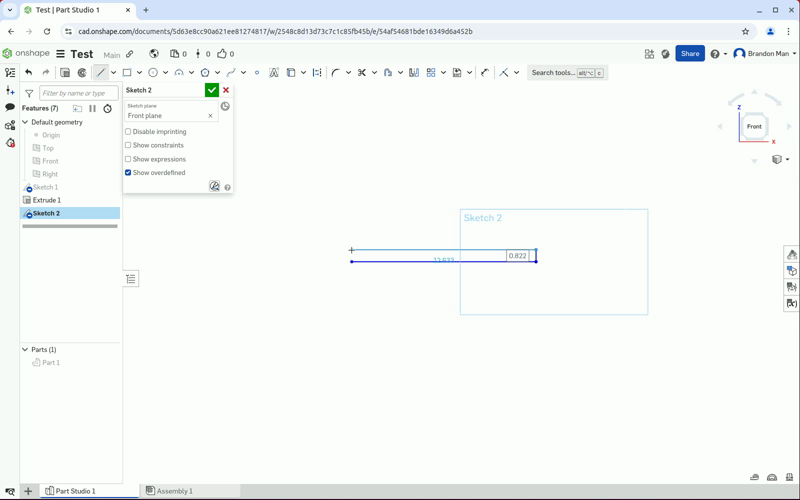
scroll(6)
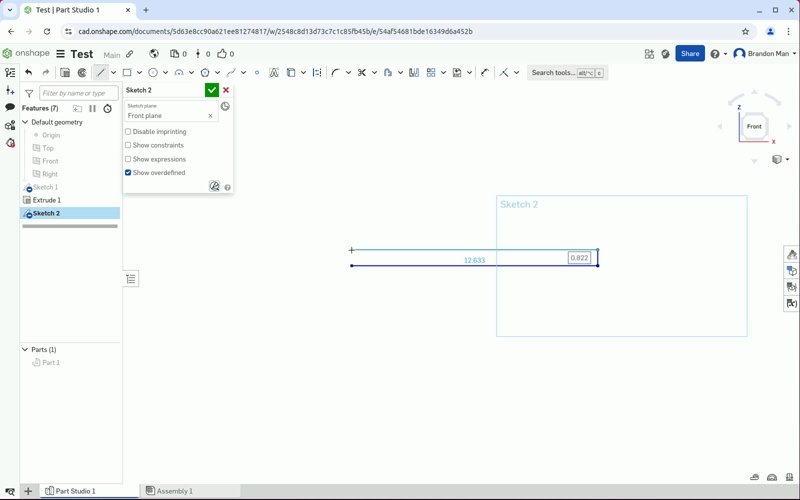
scroll(6)
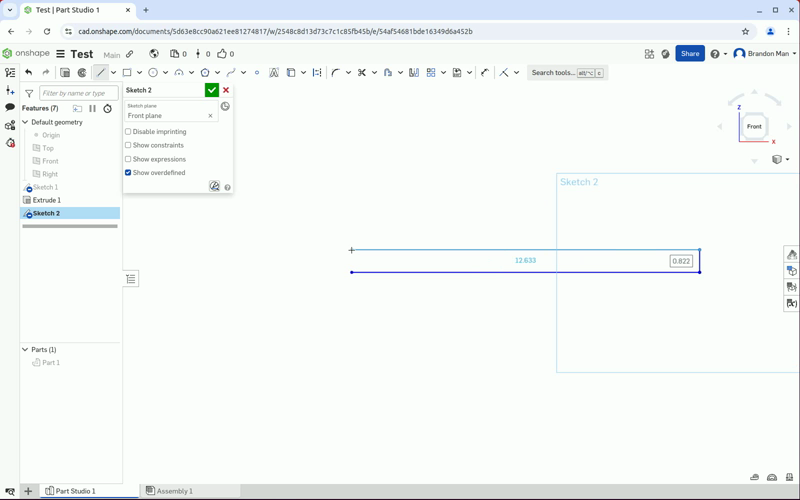
scroll(6)
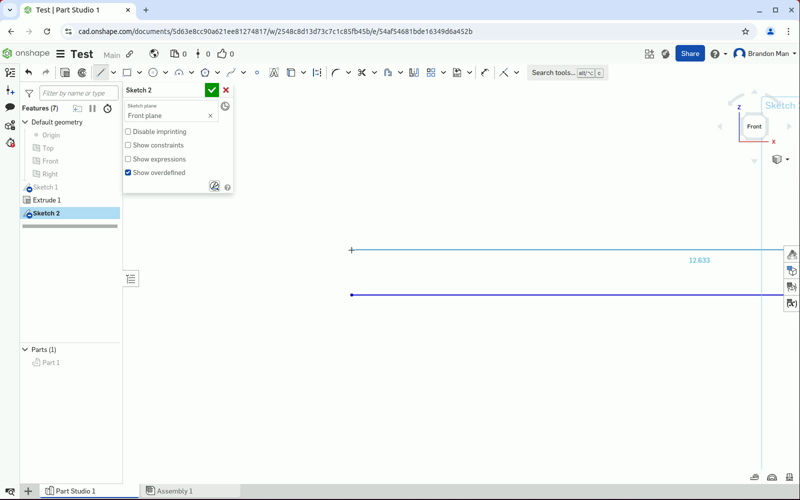
click(351, 249)
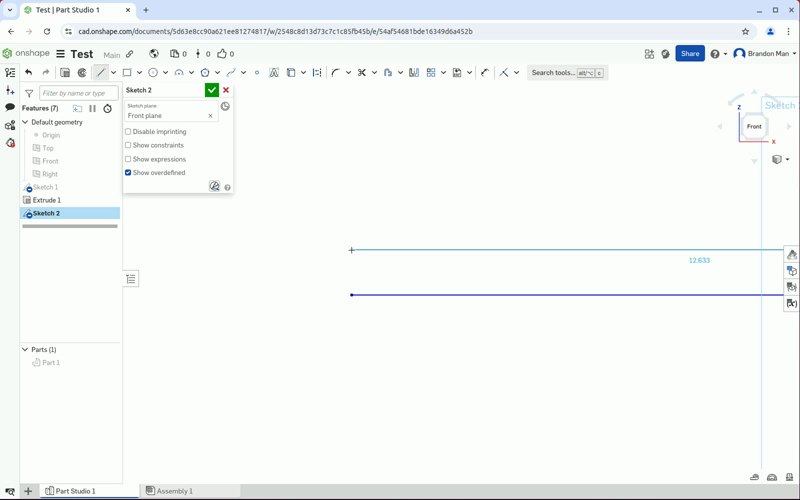
scroll(-6)
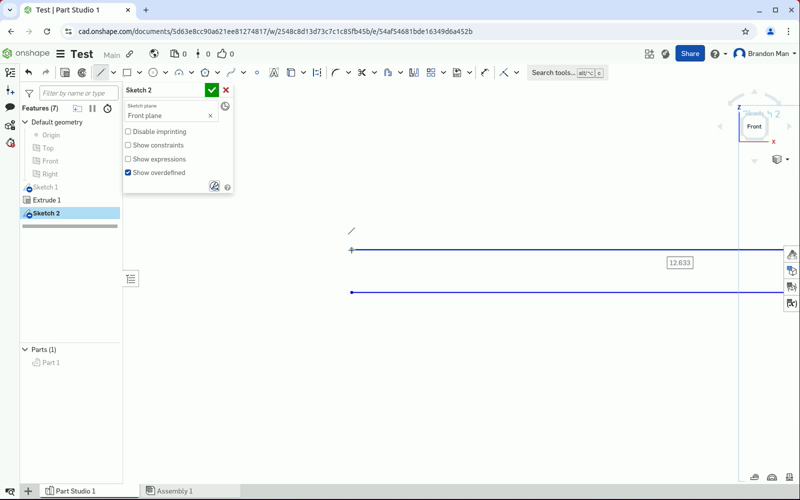
scroll(-6)
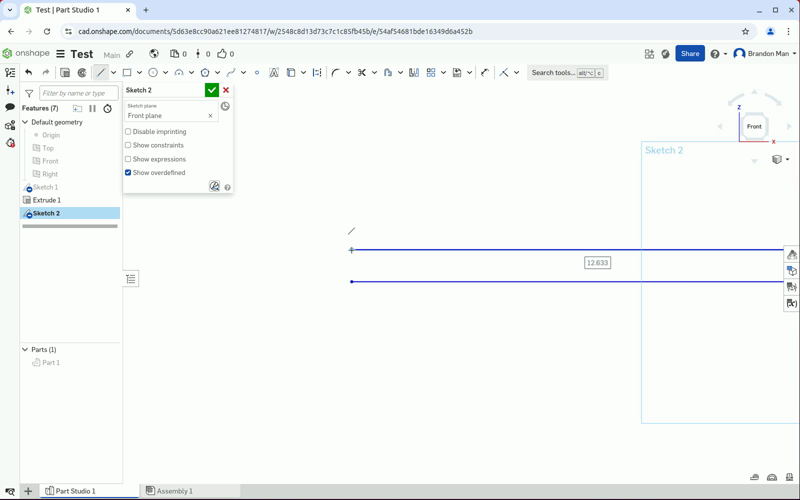
scroll(-6)
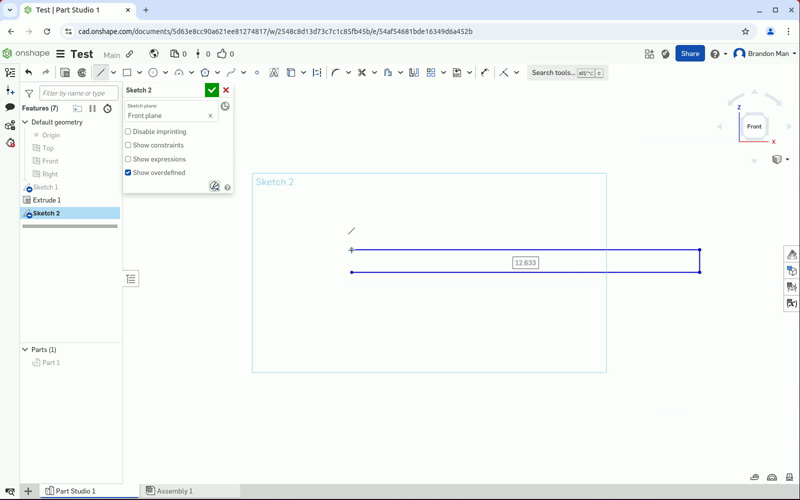
scroll(-6)
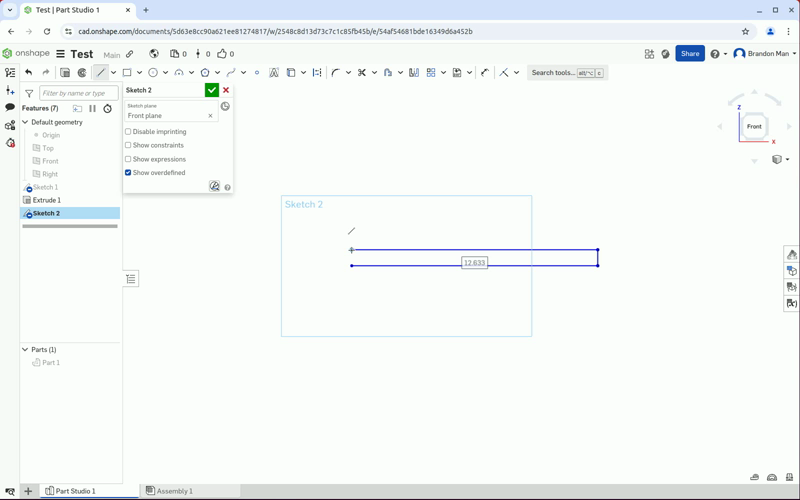
scroll(-6)
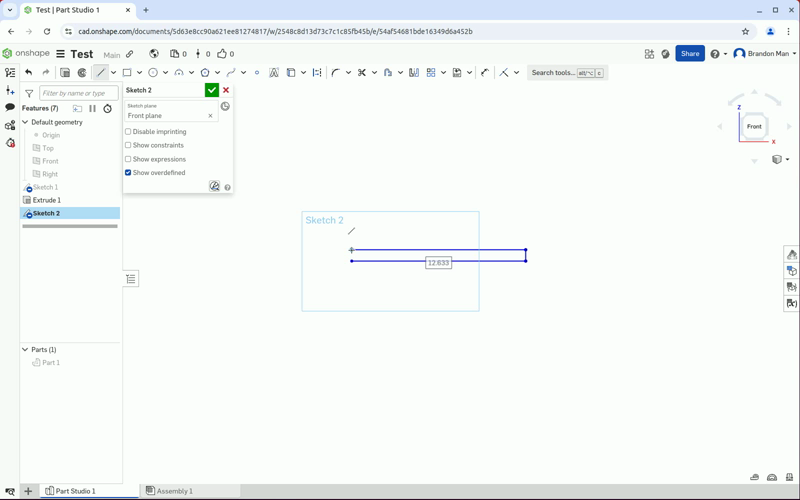
scroll(-6)
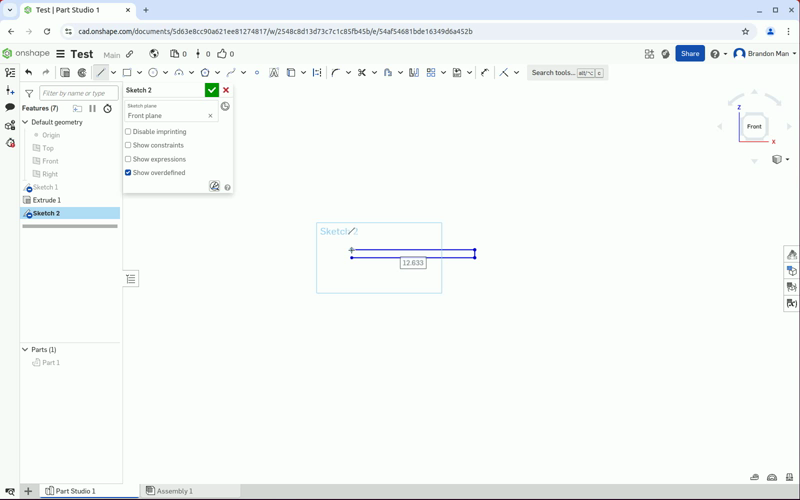
scroll(-6)
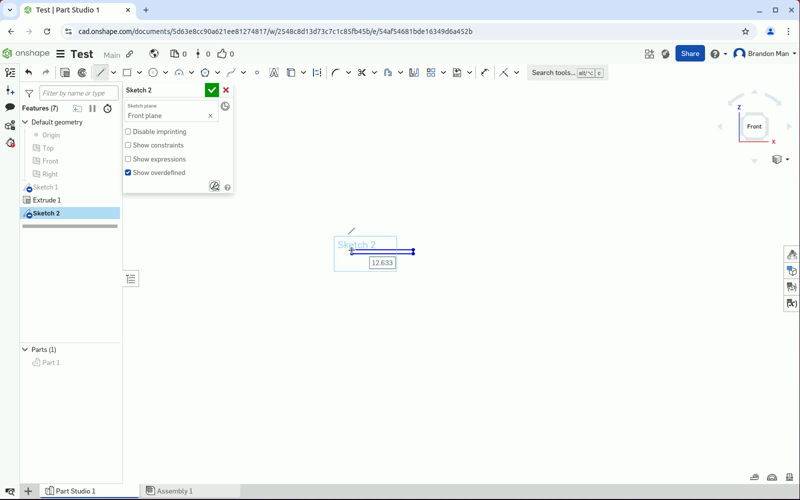
key_up(shift)
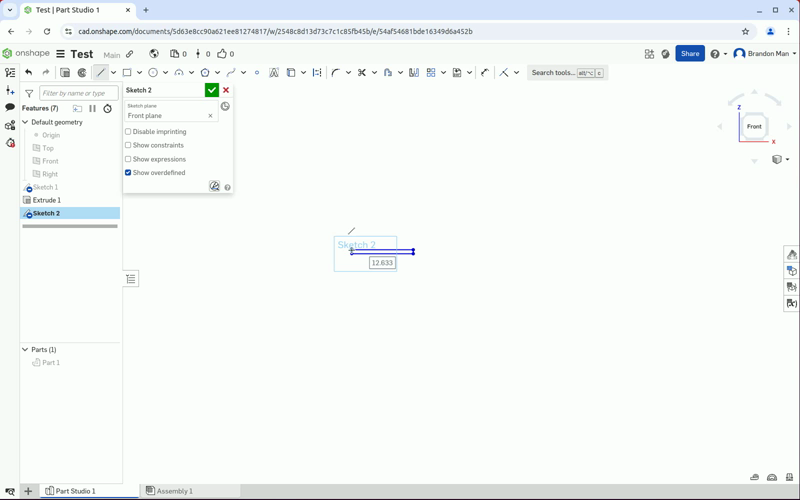
mouse_move(381, 249)
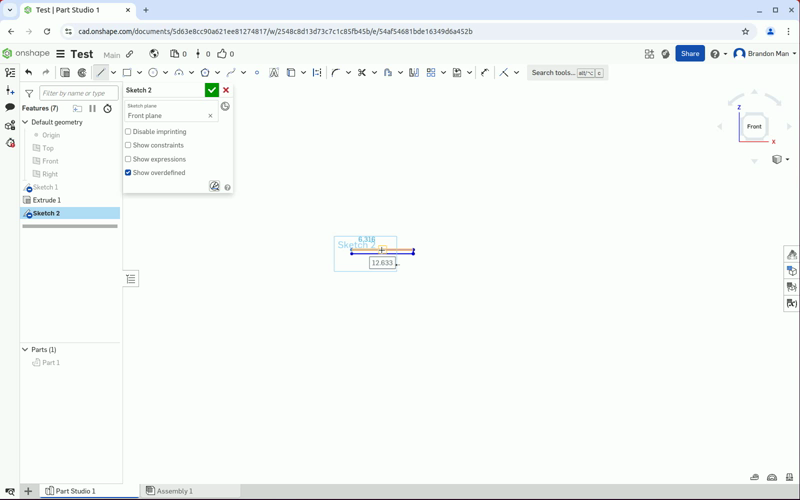
key_down(shift)
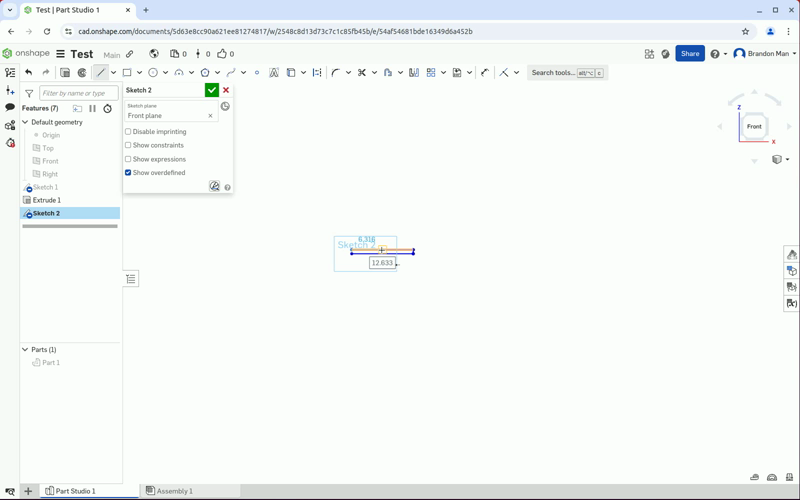
mouse_move(351, 253)
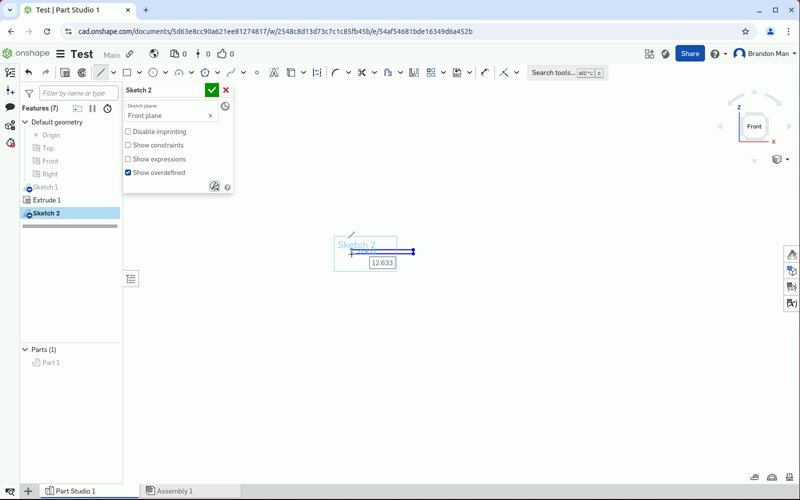
scroll(6)
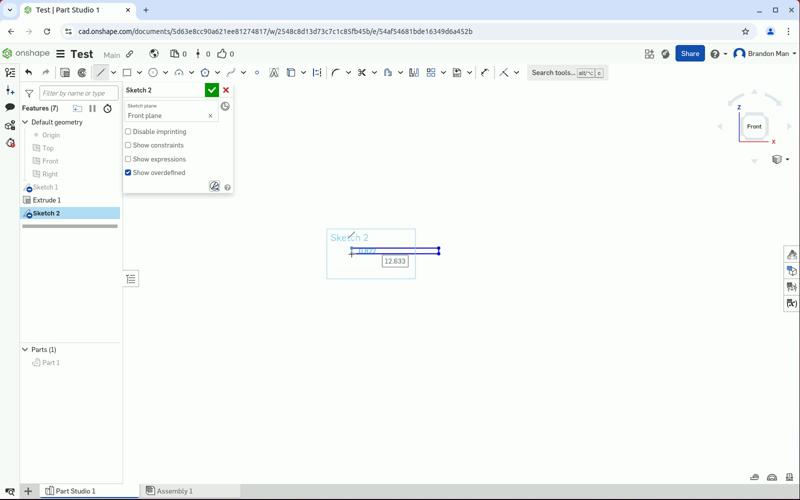
scroll(6)
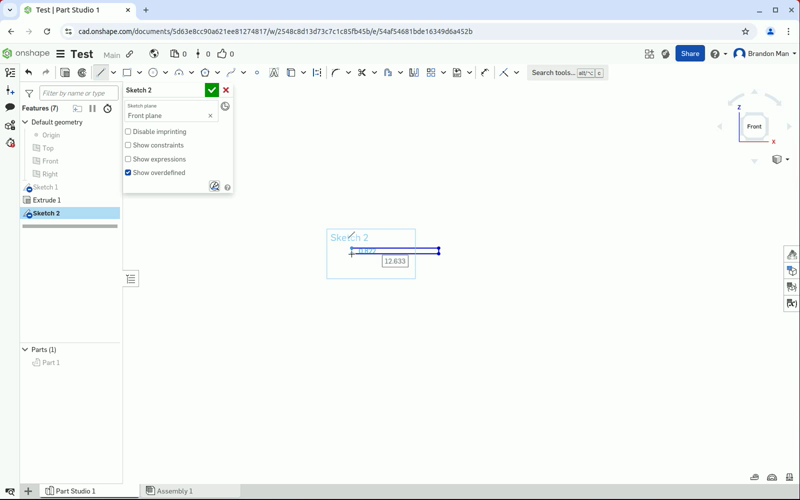
scroll(6)
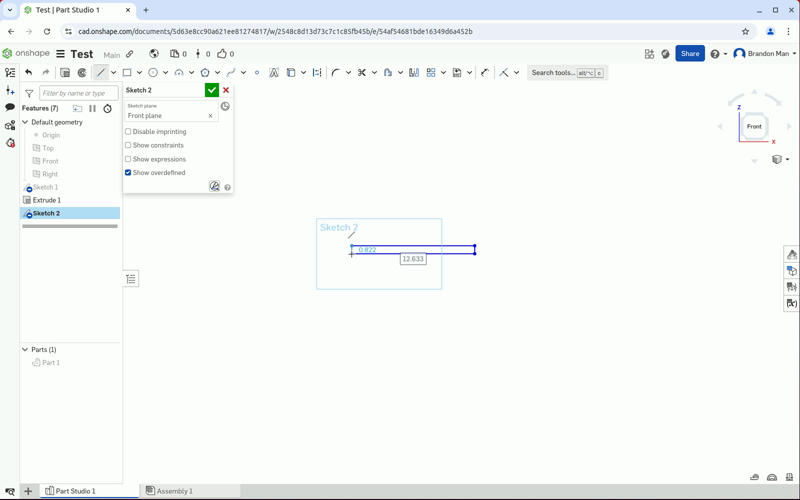
scroll(6)
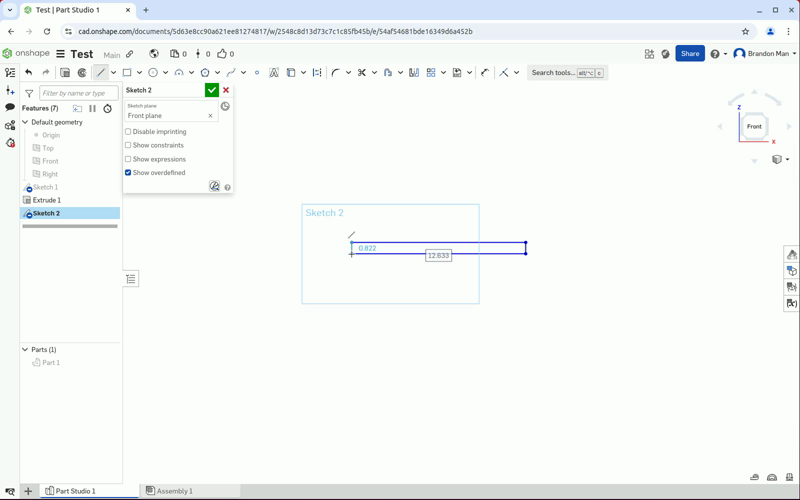
scroll(6)
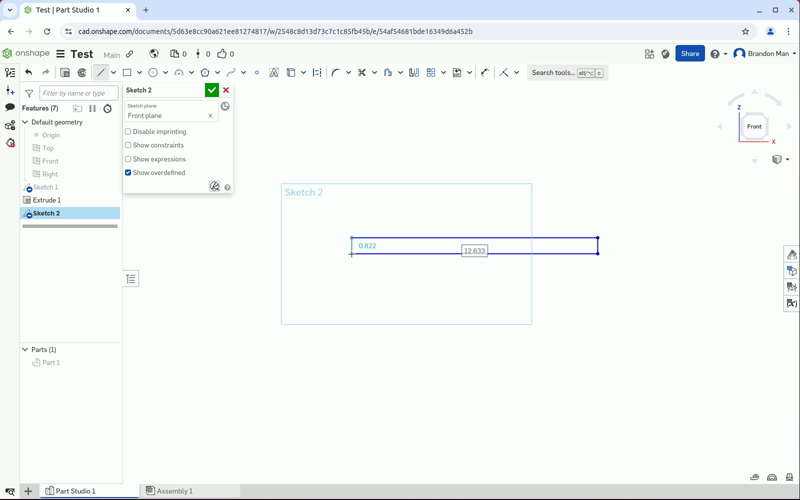
scroll(6)
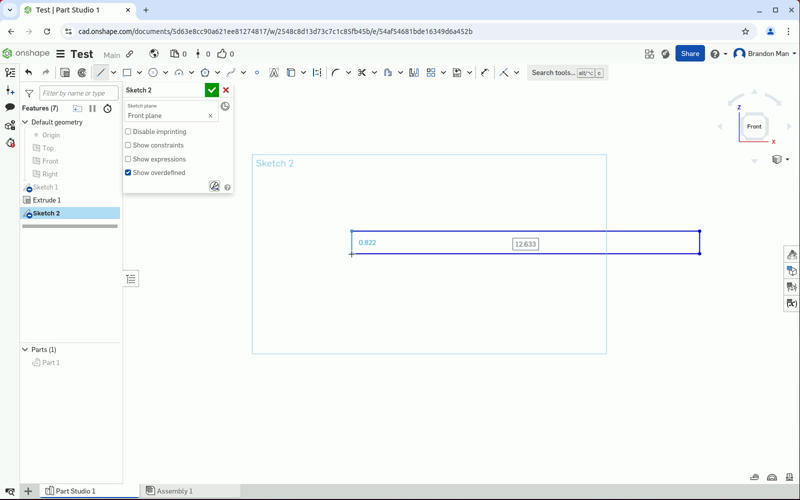
scroll(6)
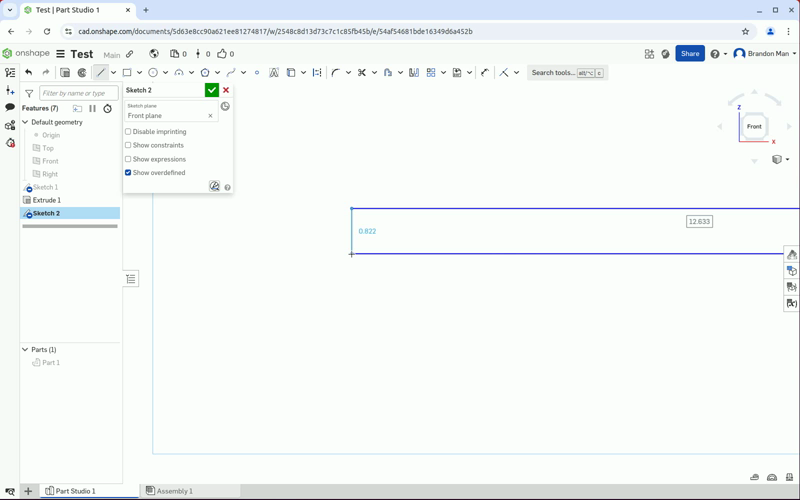
key_up(shift)
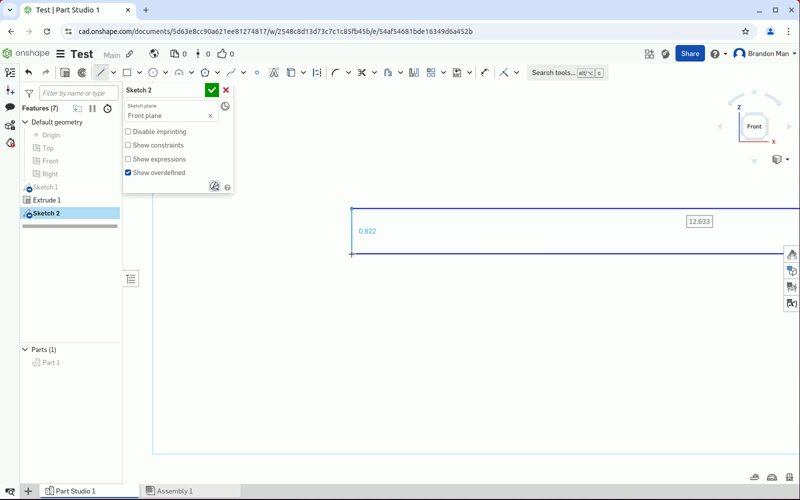
click(351, 253)
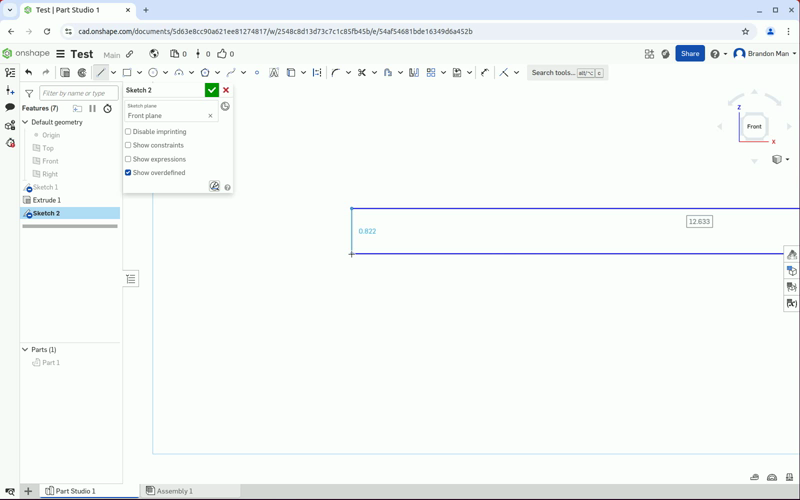
scroll(-6)
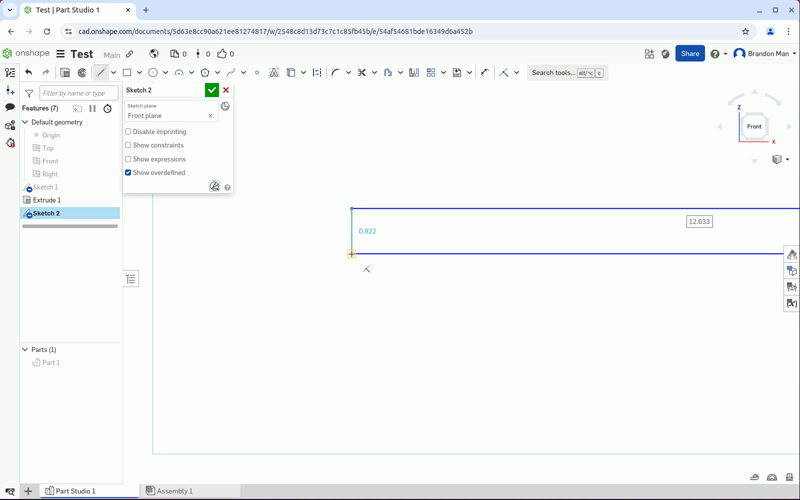
scroll(-6)
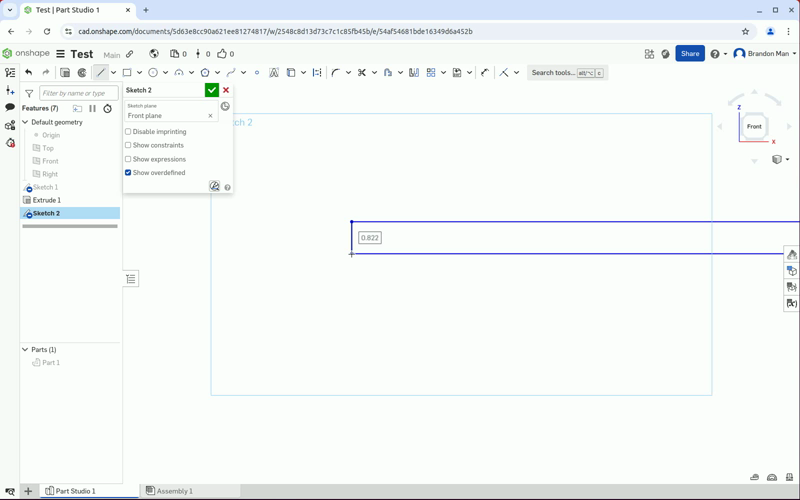
scroll(-6)
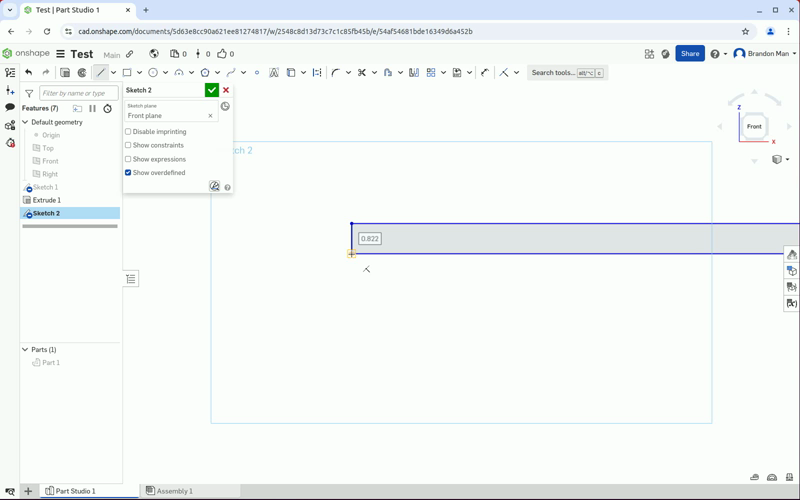
scroll(-6)
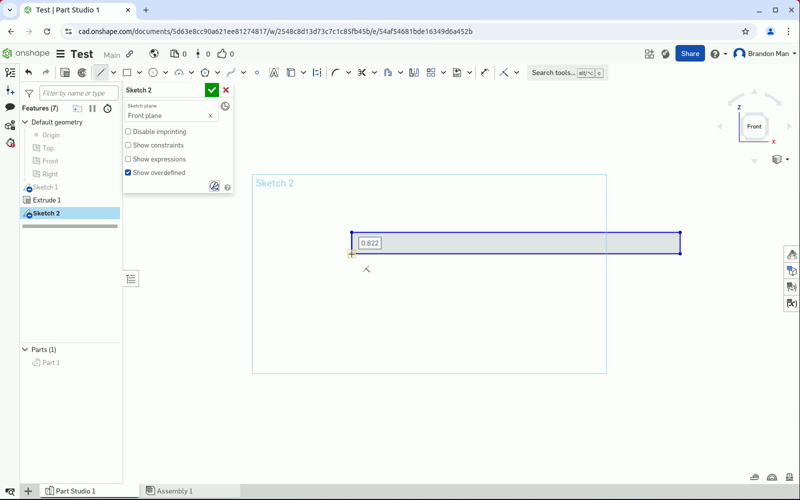
scroll(-6)
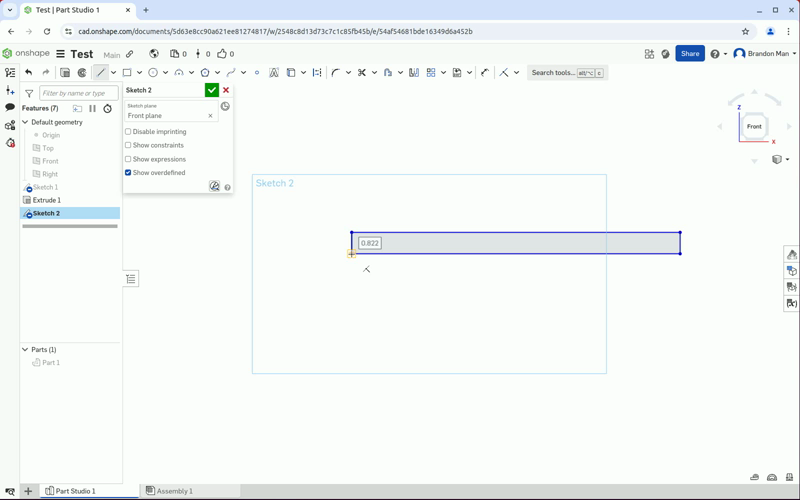
scroll(-6)
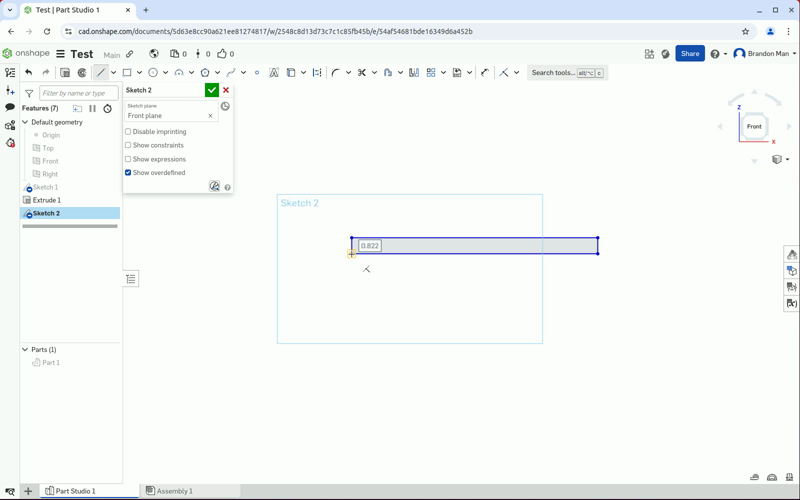
scroll(-6)
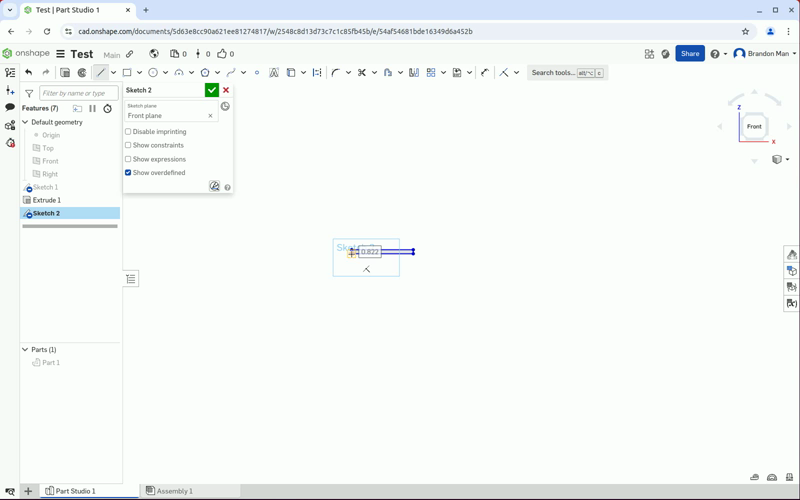
key(esc)
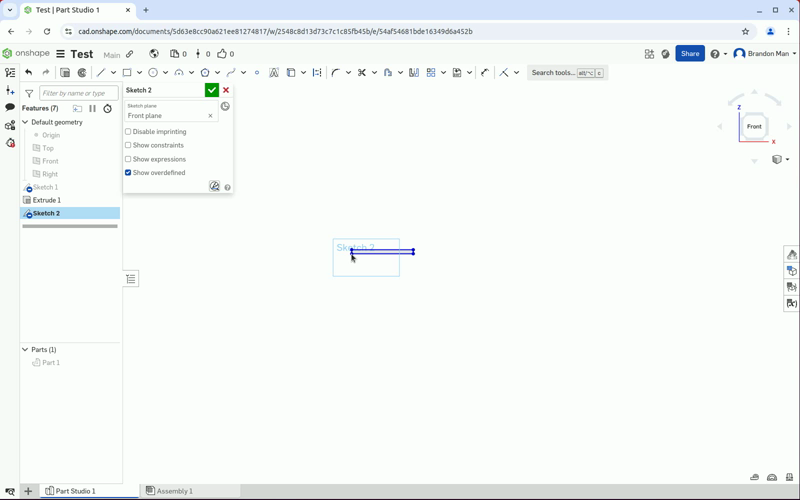
mouse_move(400, 251)
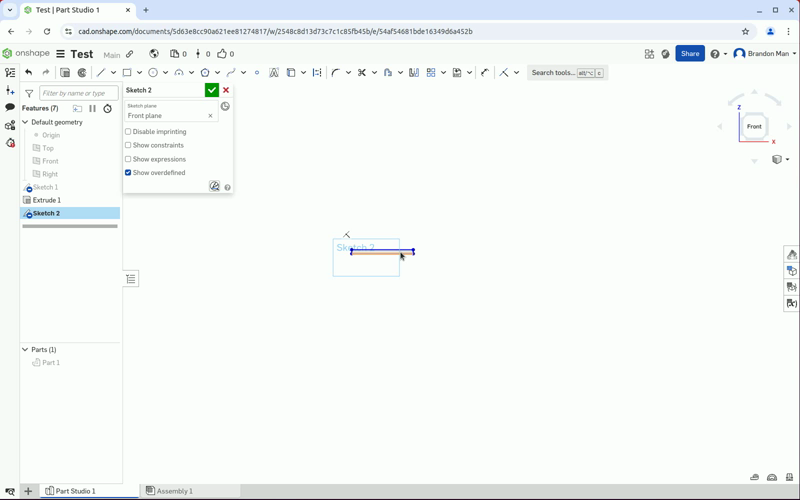
scroll(6)
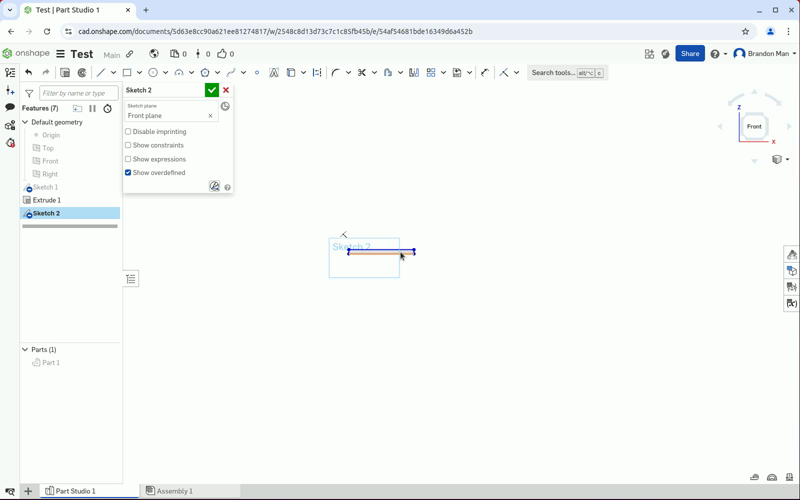
scroll(6)
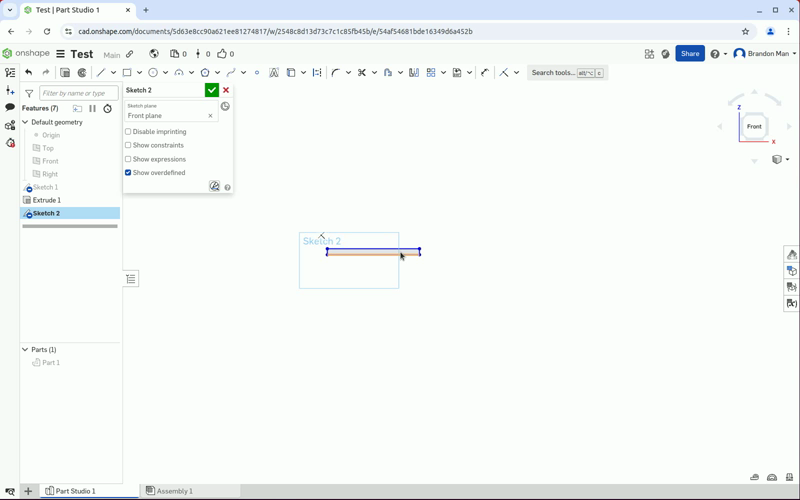
scroll(6)
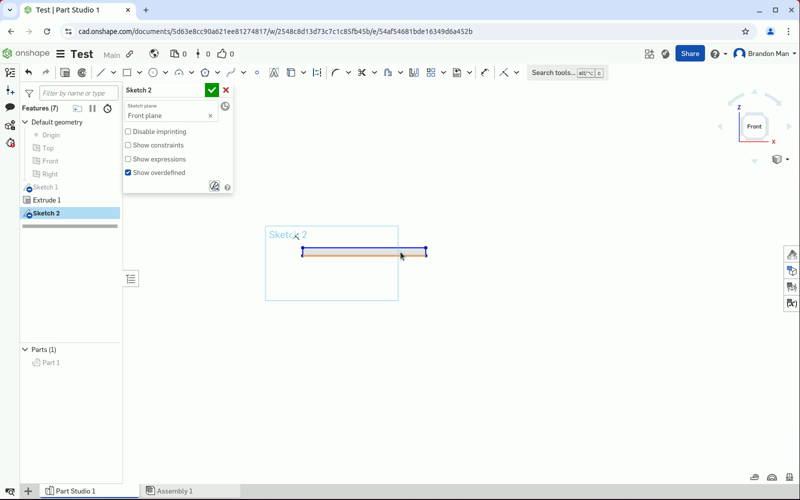
scroll(6)
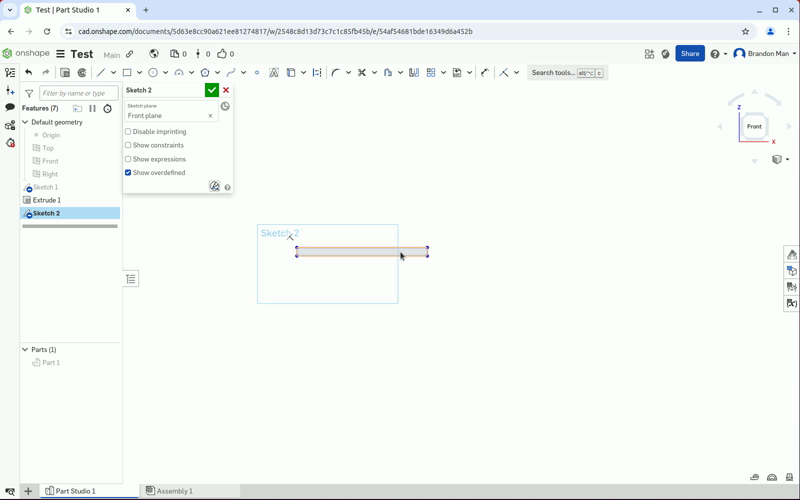
scroll(6)
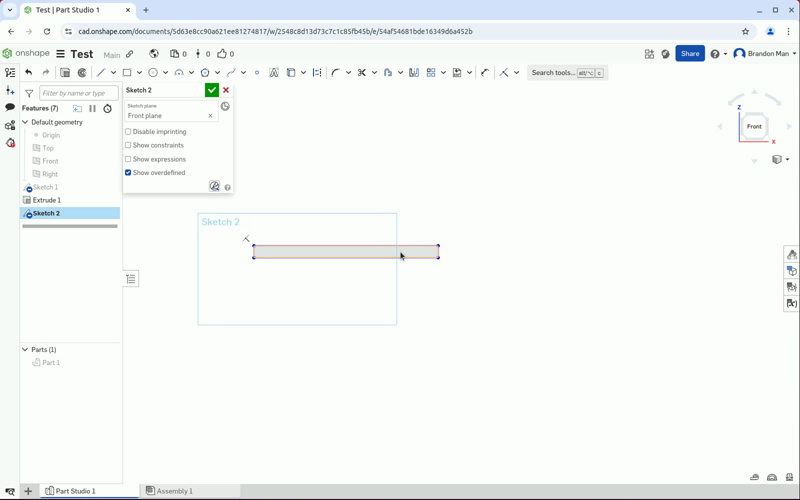
scroll(6)
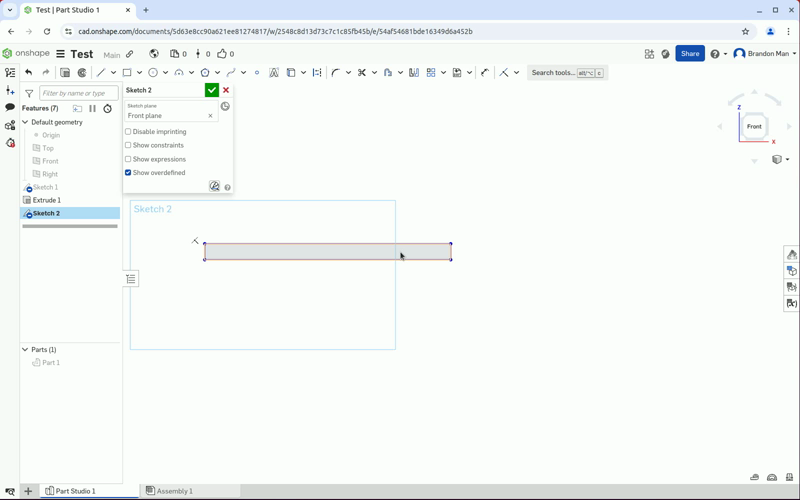
scroll(6)
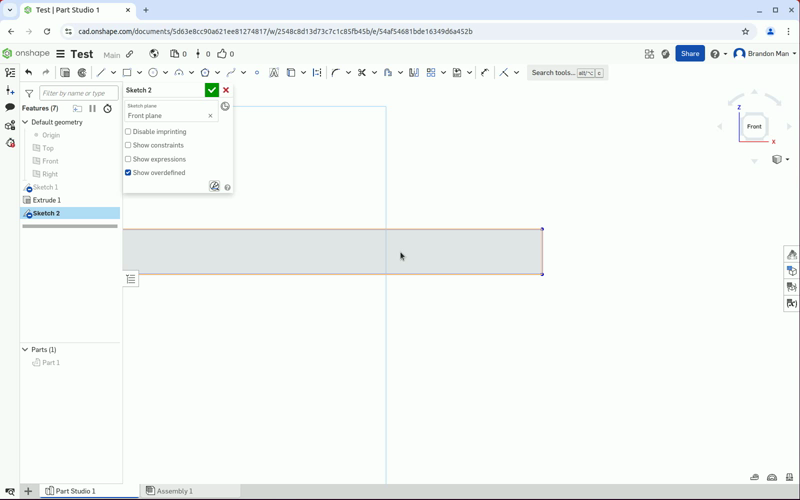
click(400, 251)
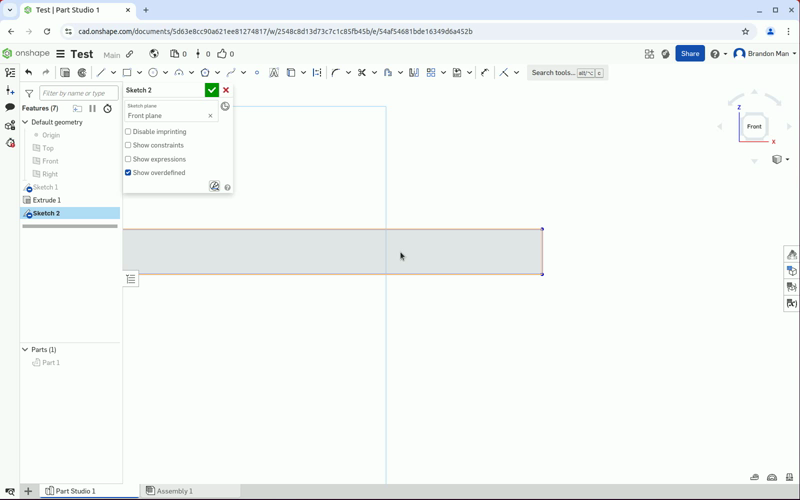
scroll(-6)
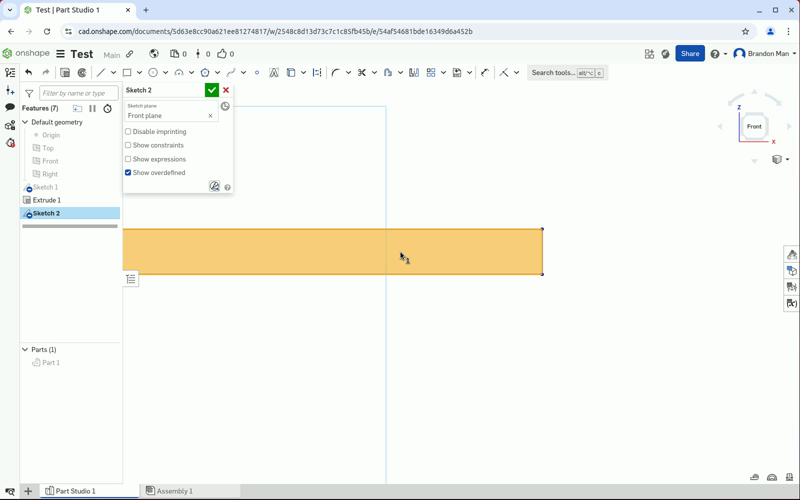
scroll(-6)
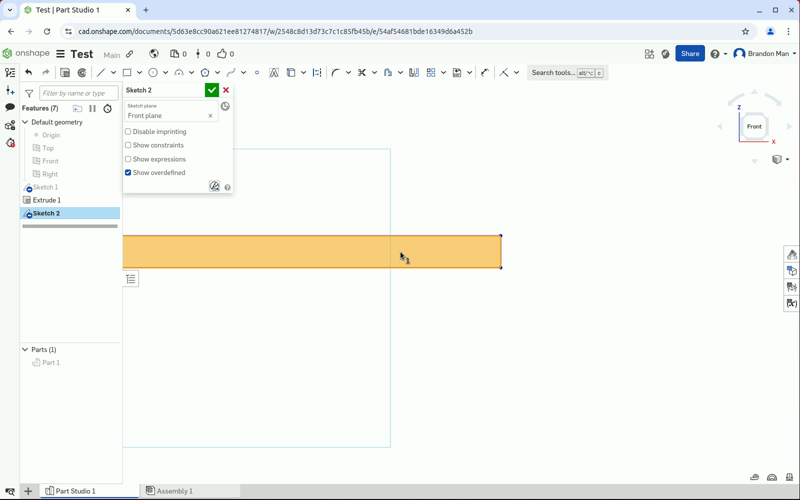
scroll(-6)
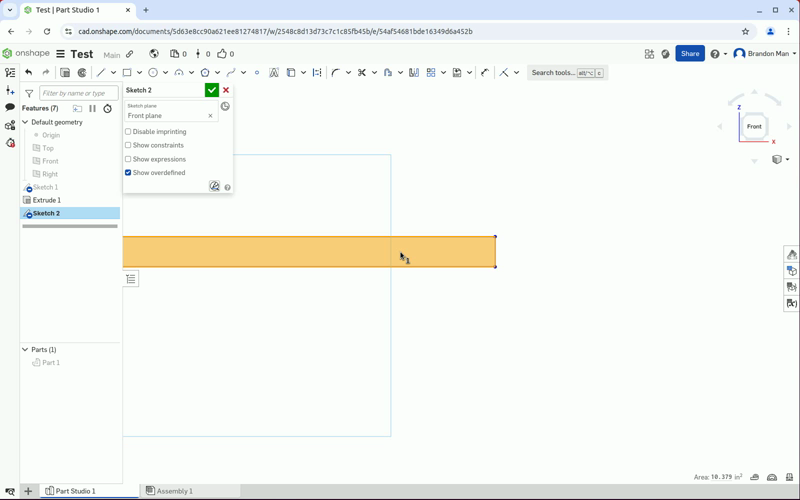
scroll(-6)
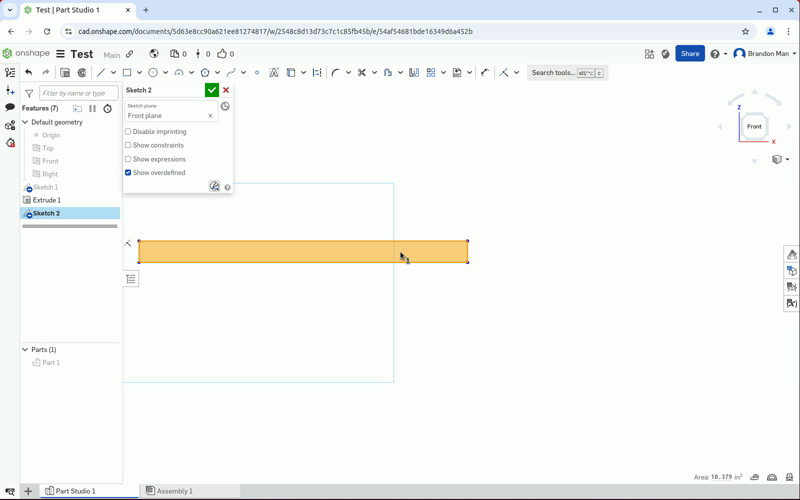
scroll(-6)
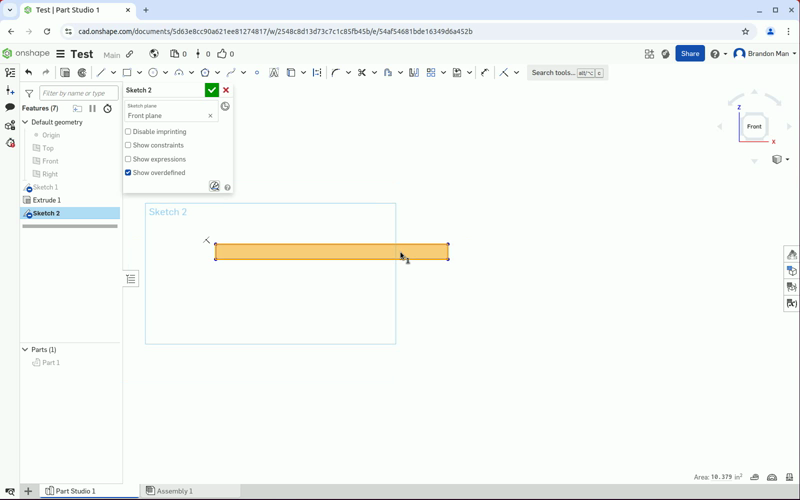
scroll(-6)
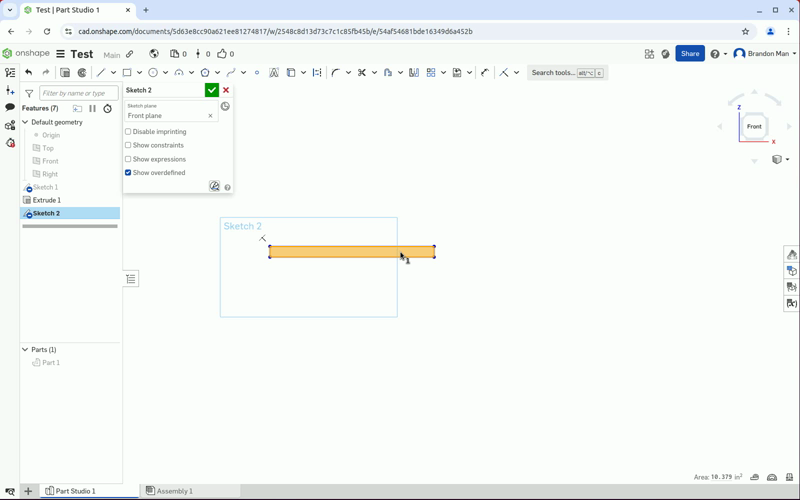
scroll(-6)
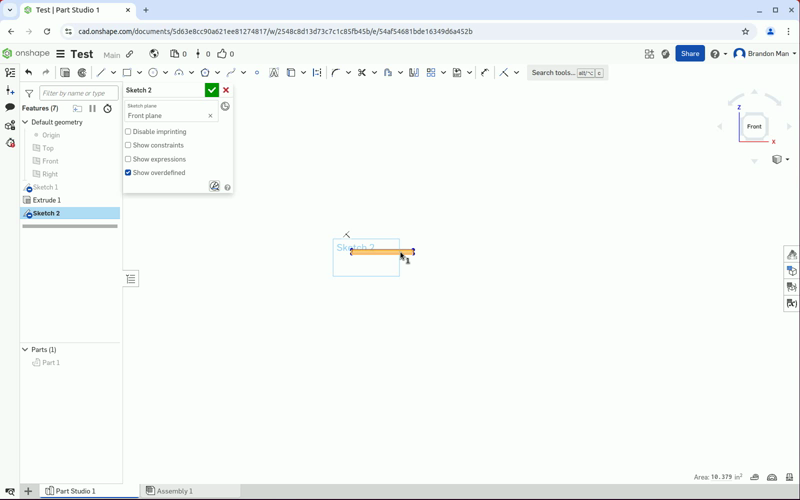
mouse_move(73, 352)
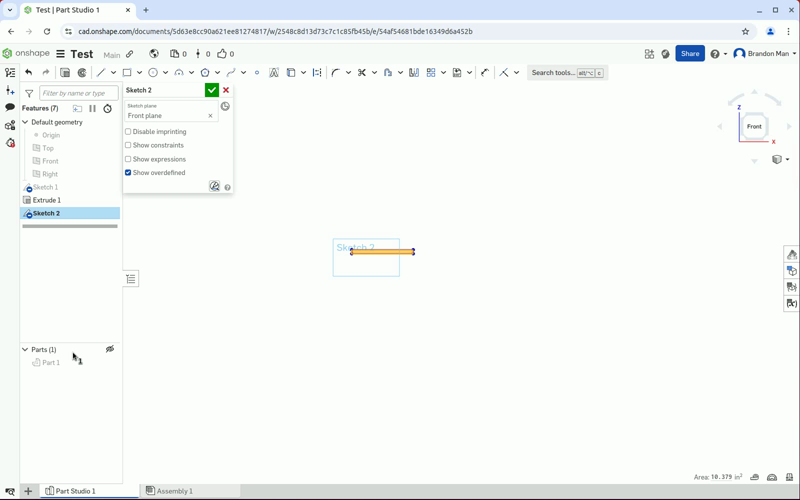
key(shift+y)
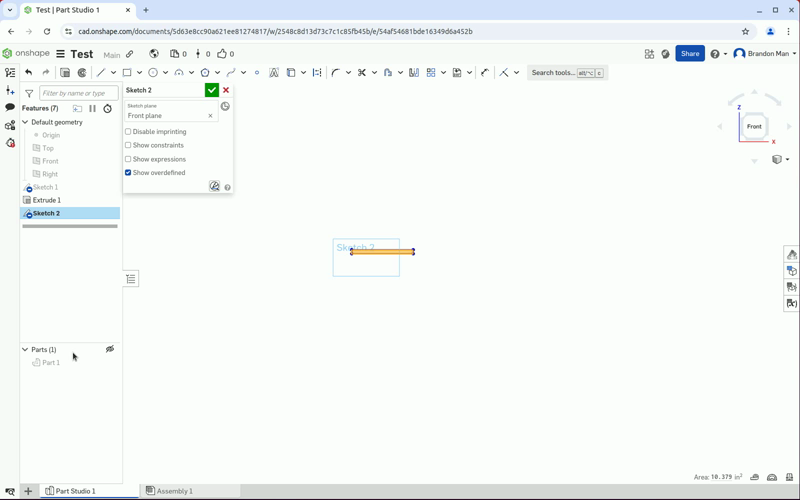
key(shift+e)
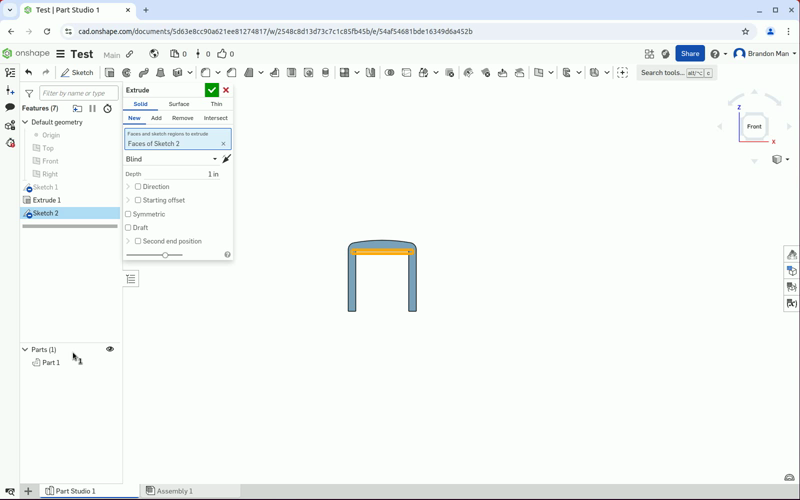
mouse_move(143, 106)
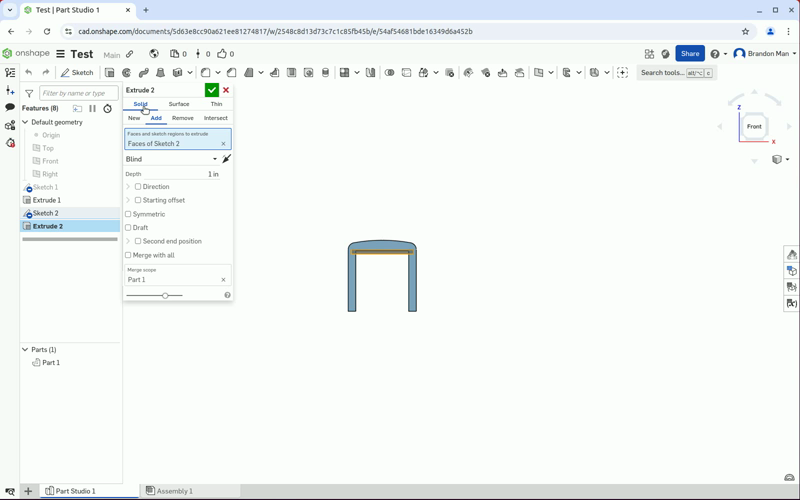
click(143, 106)
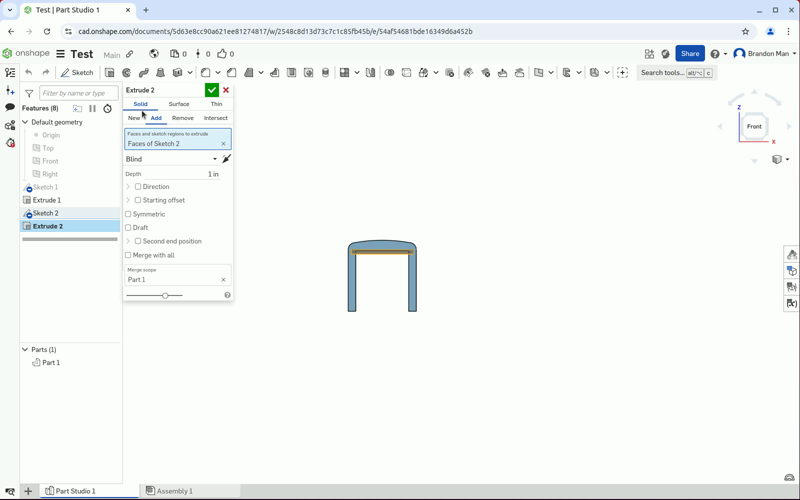
mouse_move(137, 120)
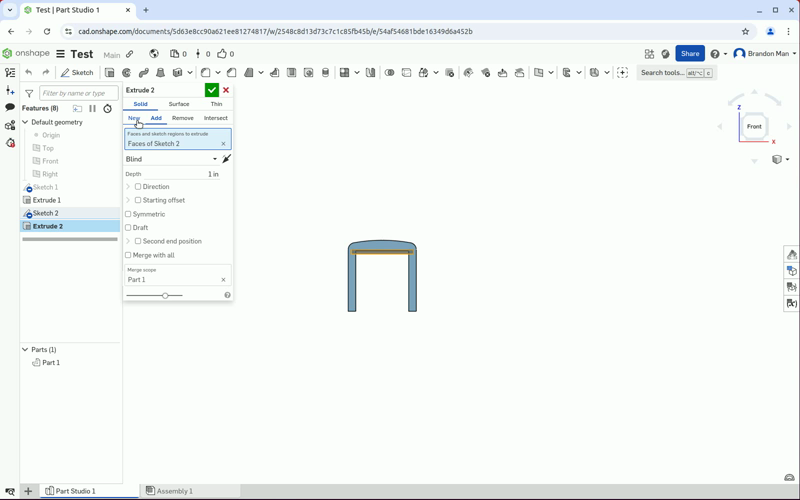
click(137, 120)
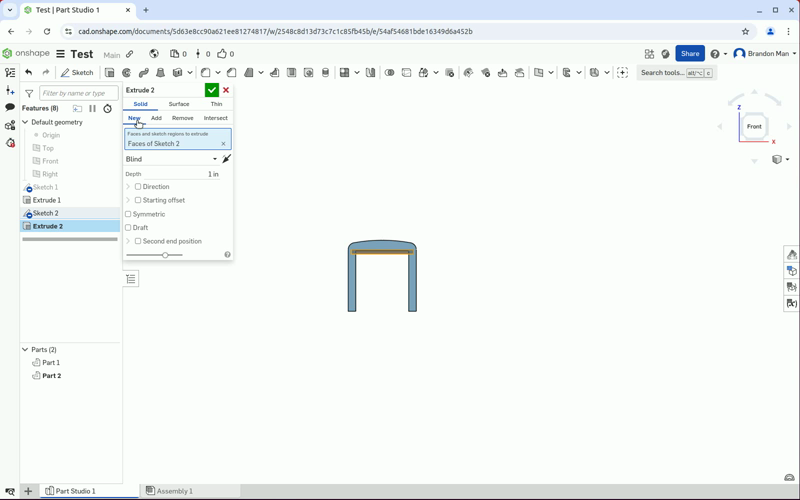
key(tab, 4)
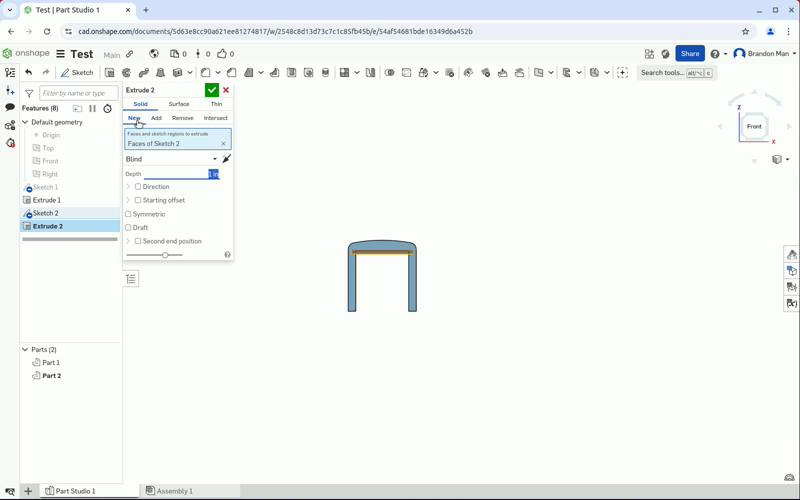
text(1.926)
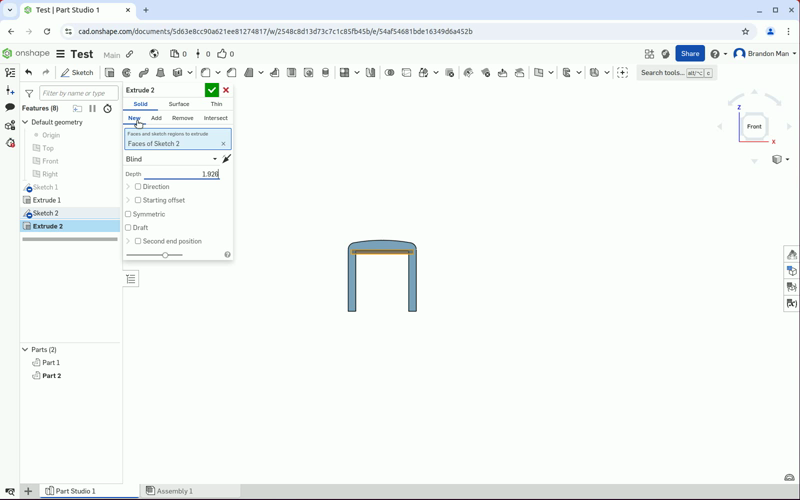
key(enter)
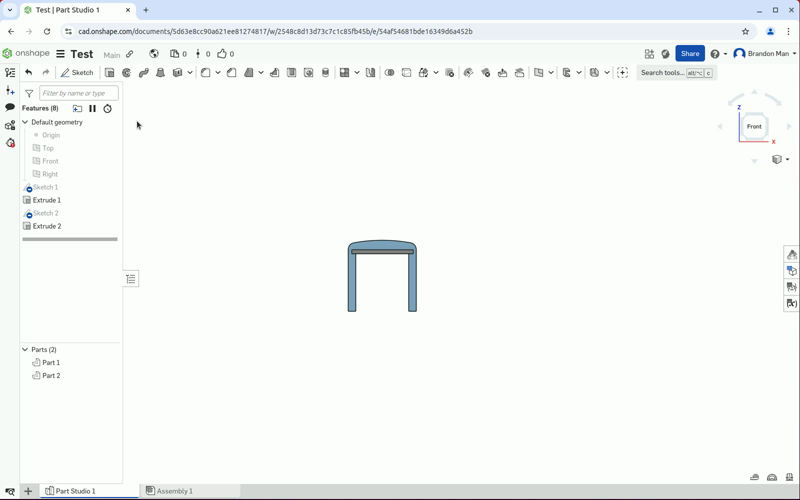
key(shift+h)
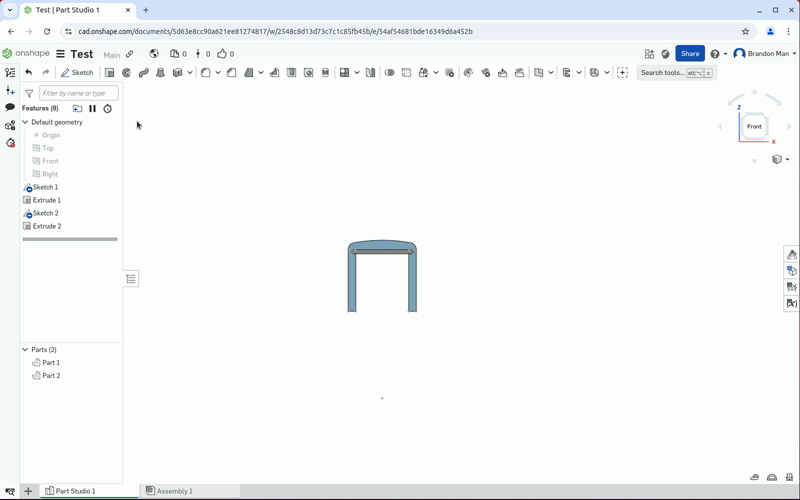
key(shift+h)
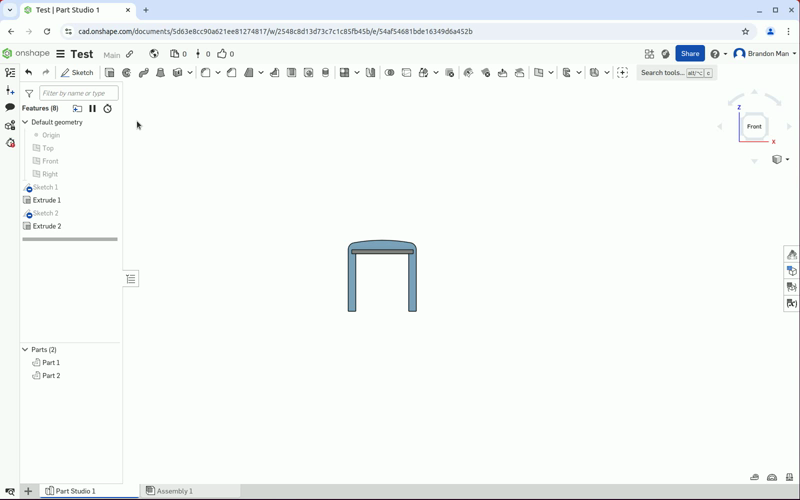
mouse_move(73, 189)
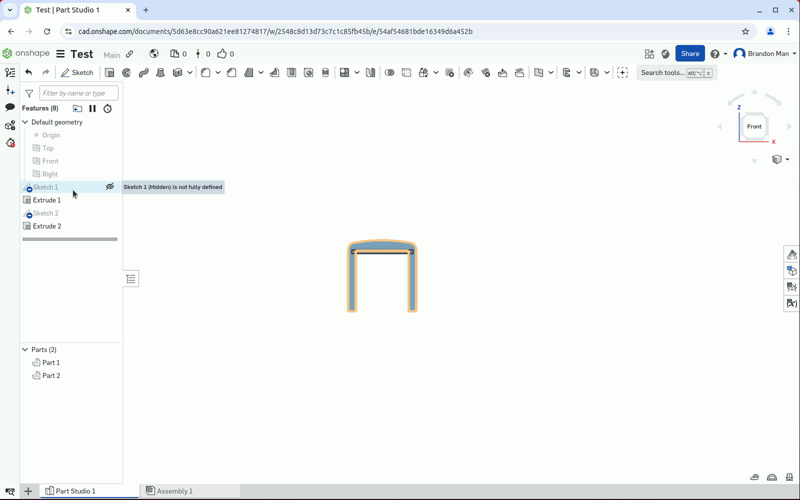
click(73, 189)
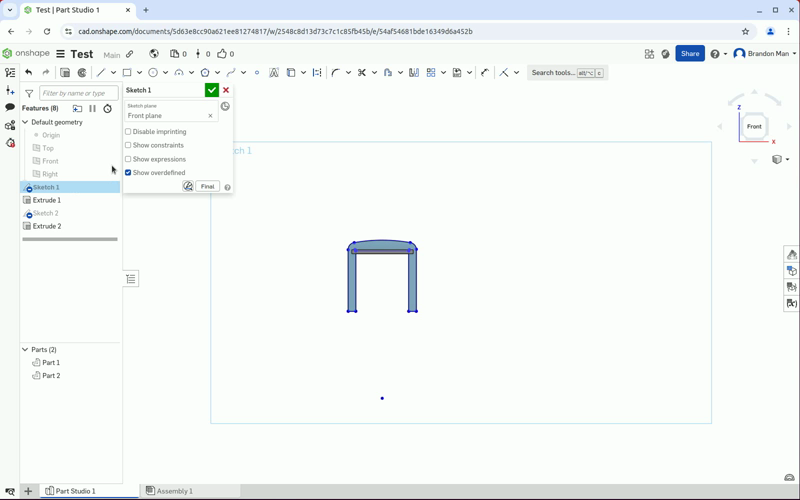
mouse_move(229, 92)
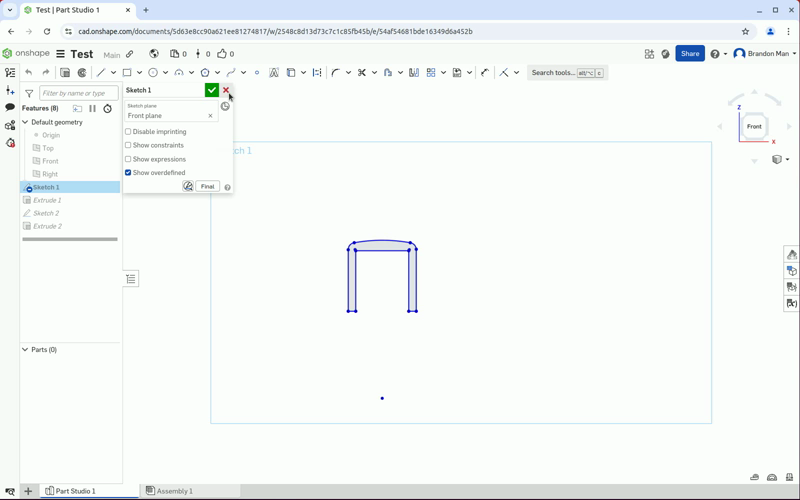
click(229, 92)
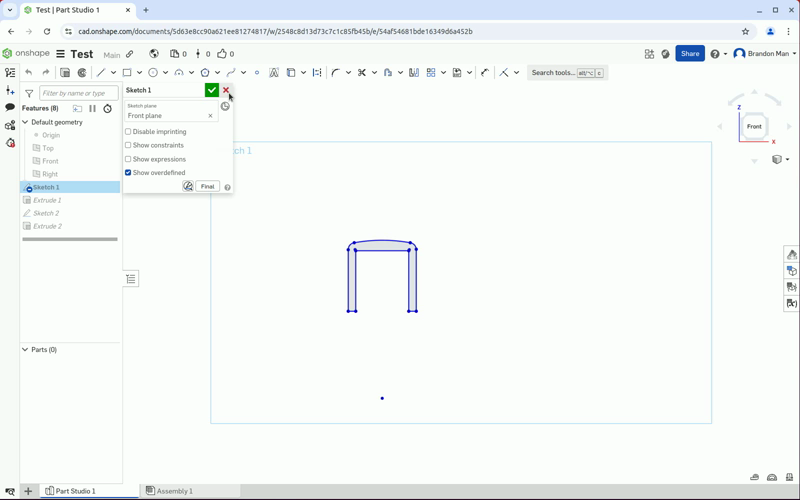
key(shift+s)
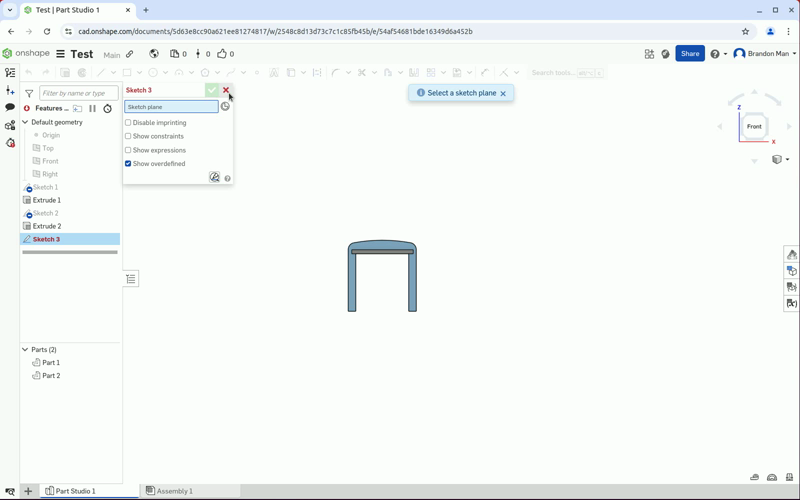
mouse_move(73, 163)
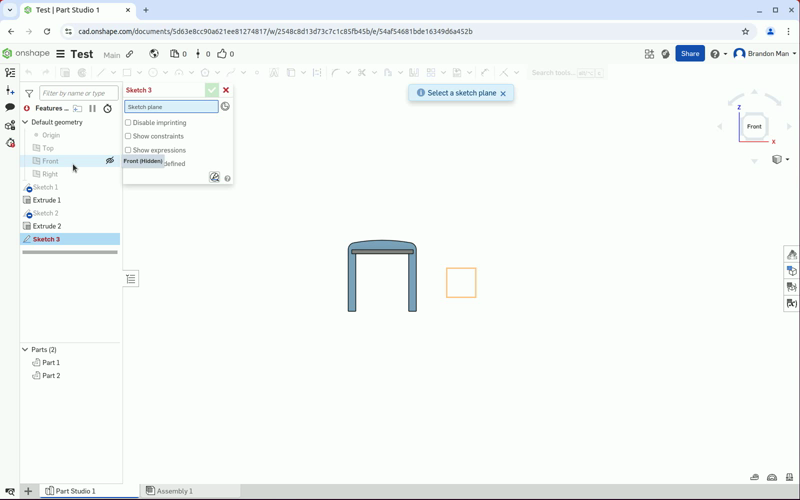
click(73, 163)
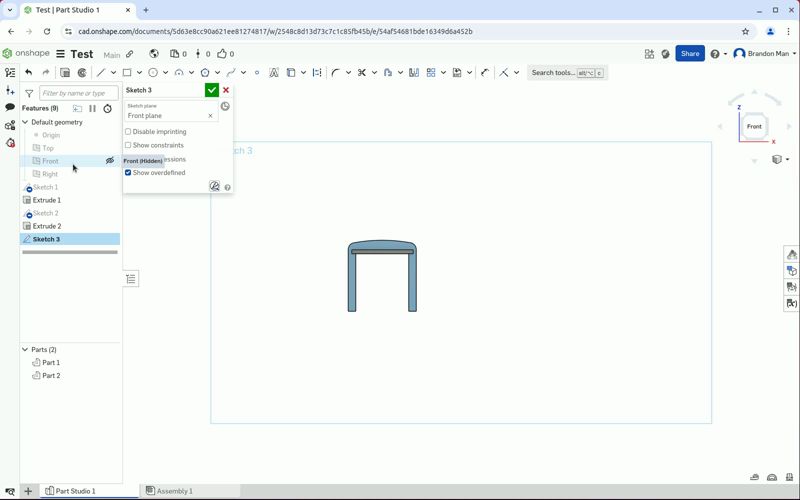
mouse_move(73, 352)
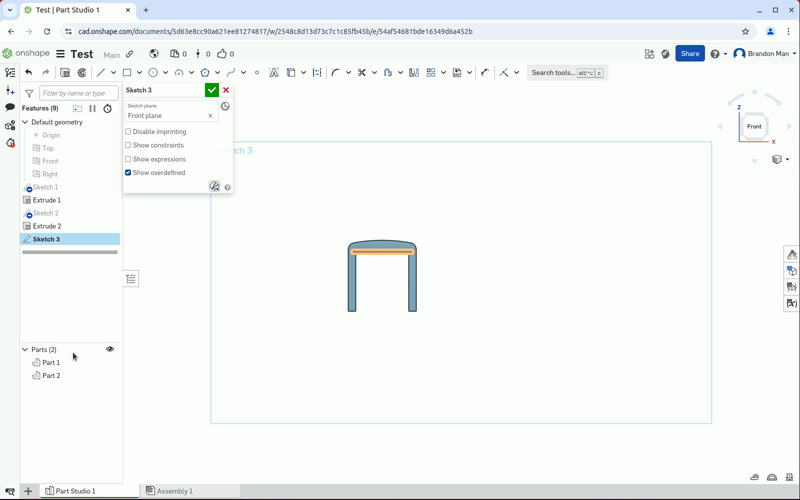
key(y)
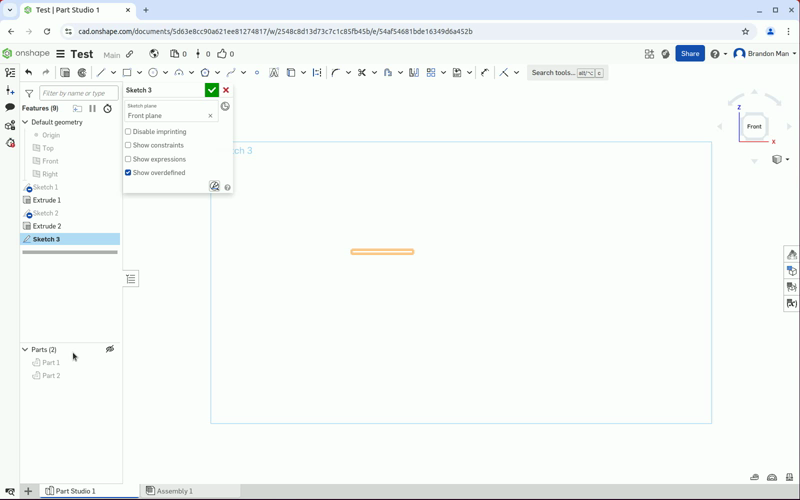
key(l)
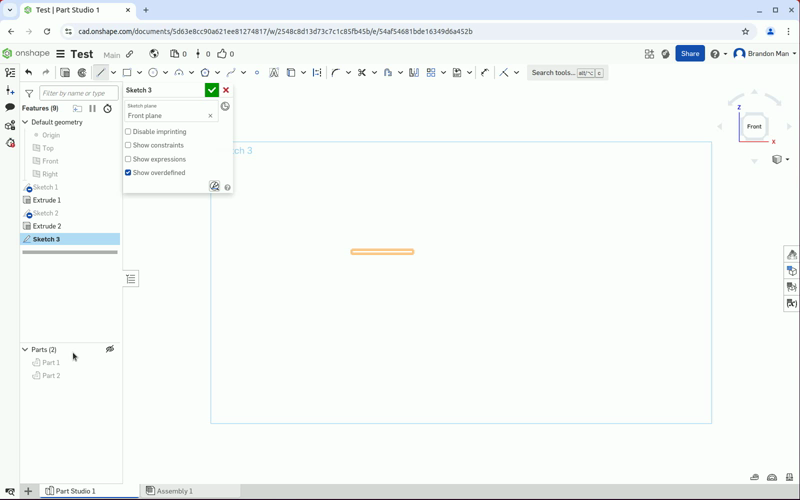
key_down(shift)
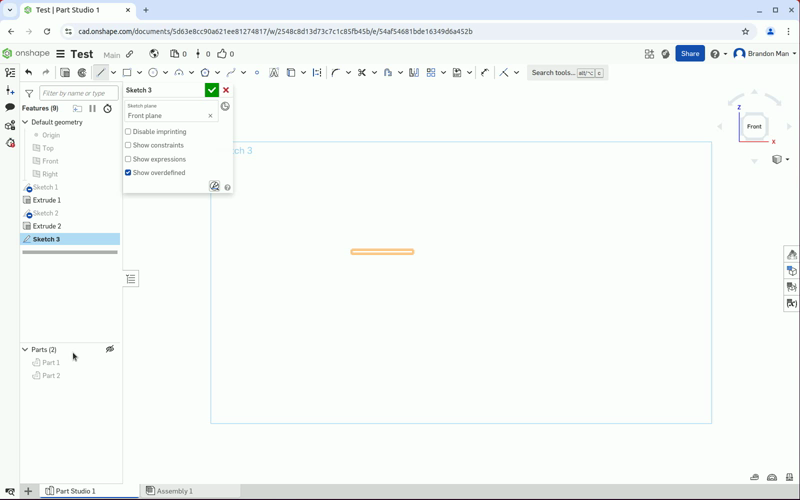
mouse_move(351, 286)
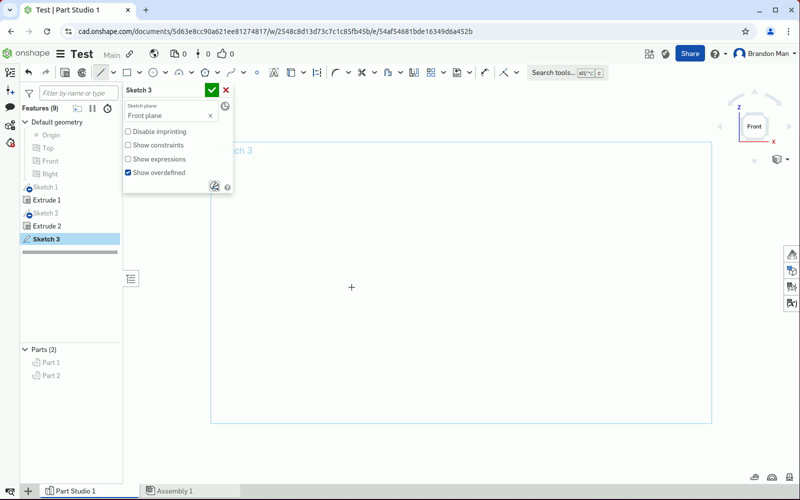
click(351, 286)
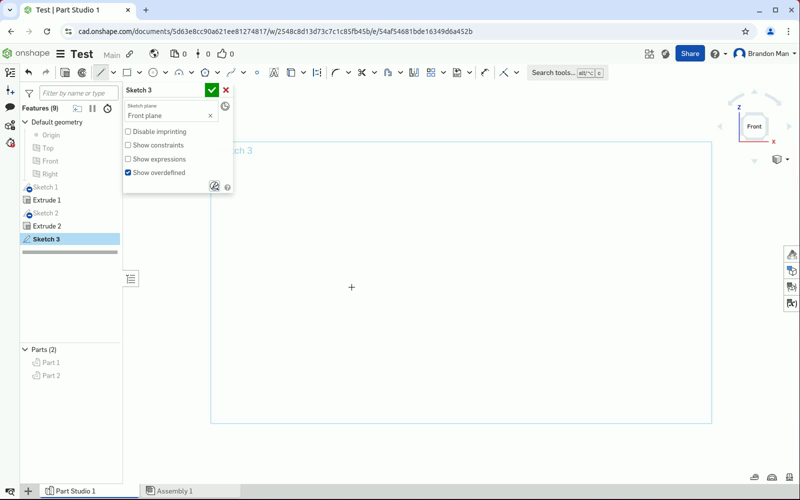
key_up(shift)
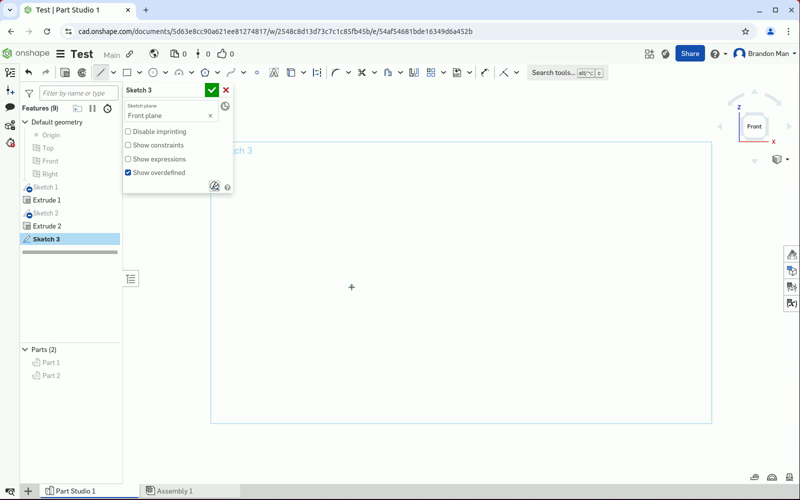
key_down(shift)
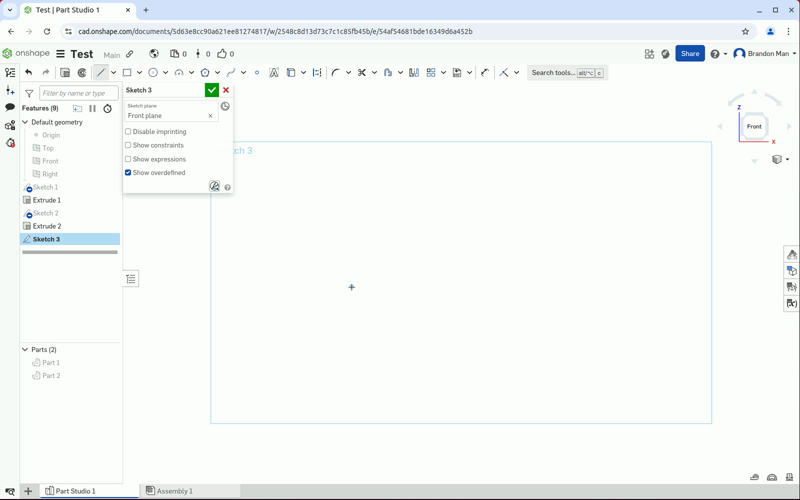
mouse_move(413, 286)
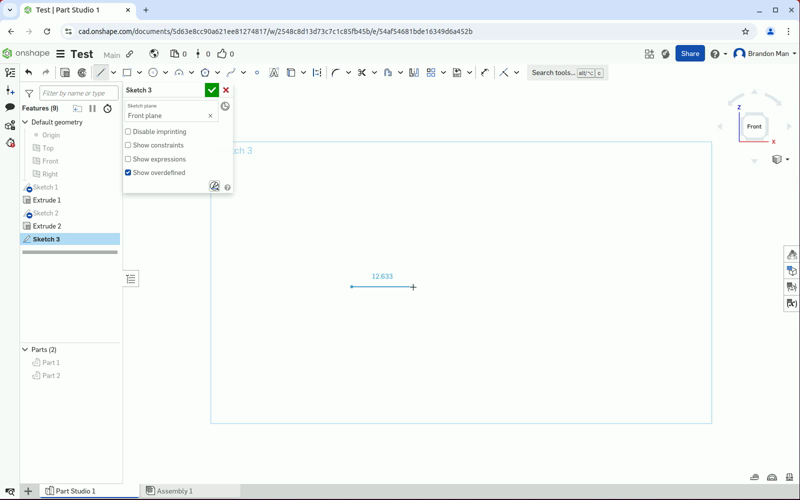
click(413, 286)
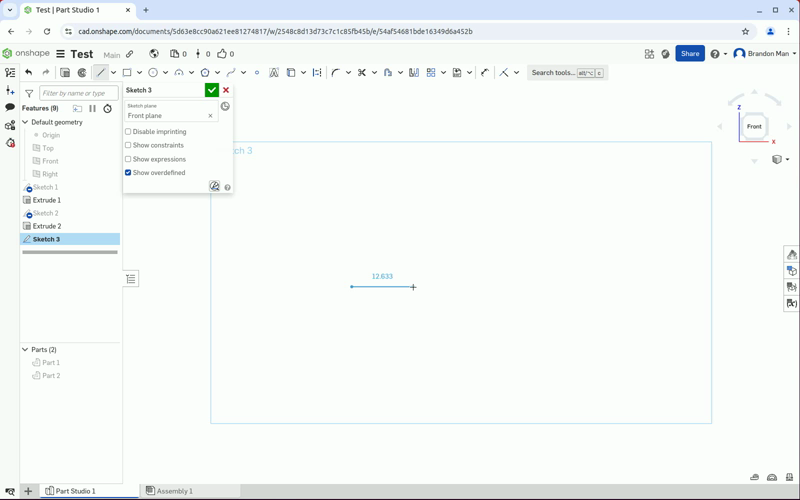
key_up(shift)
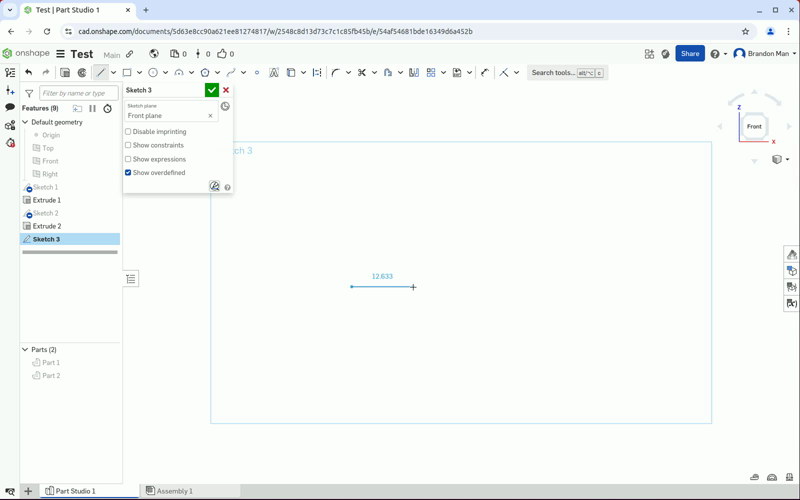
key_down(shift)
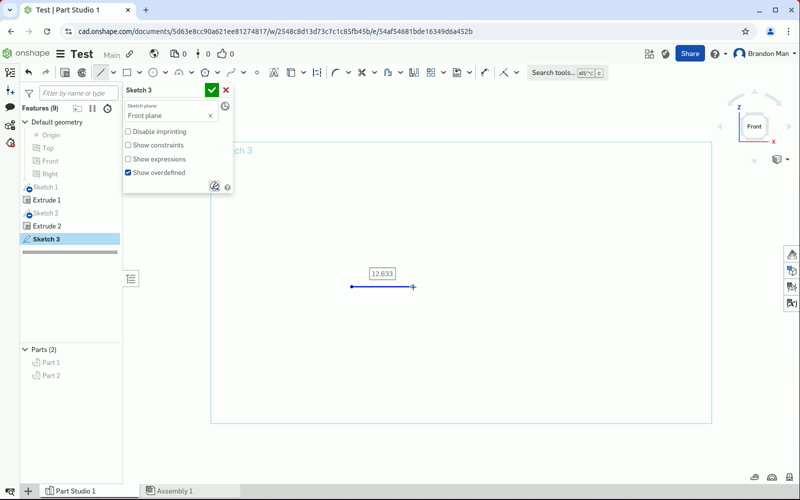
mouse_move(443, 286)
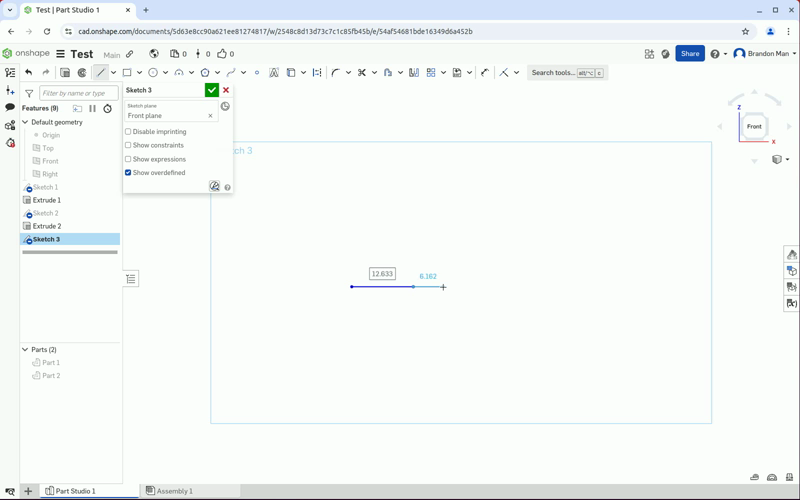
mouse_move(413, 282)
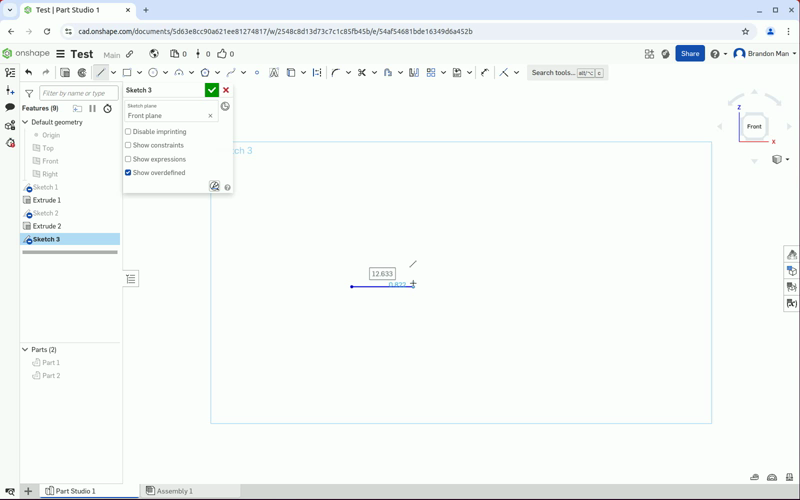
scroll(6)
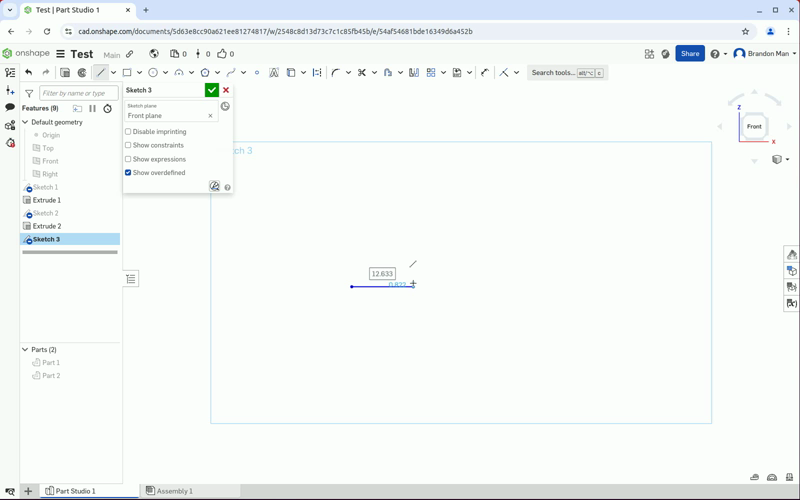
scroll(6)
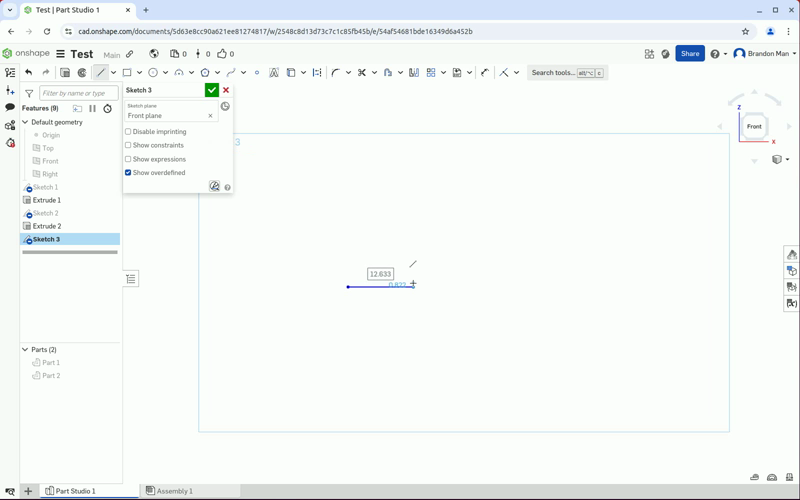
scroll(6)
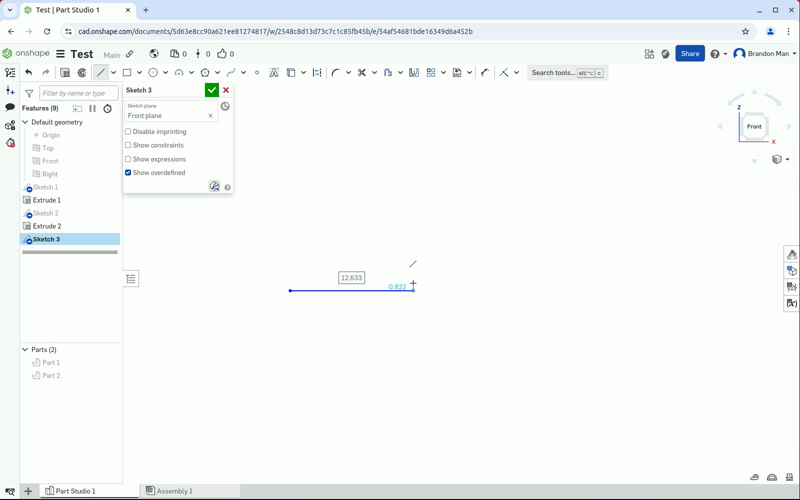
scroll(6)
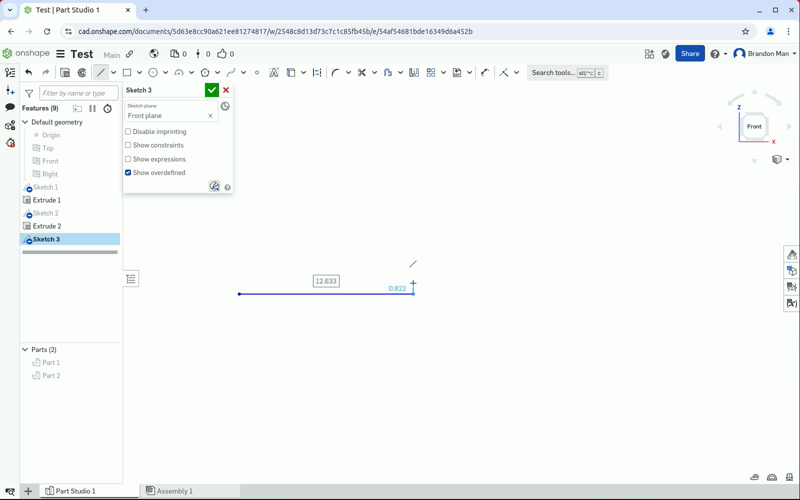
scroll(6)
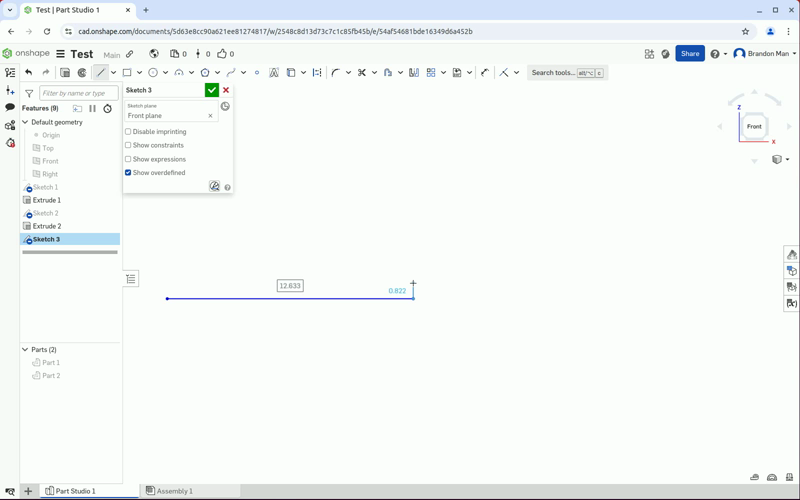
scroll(6)
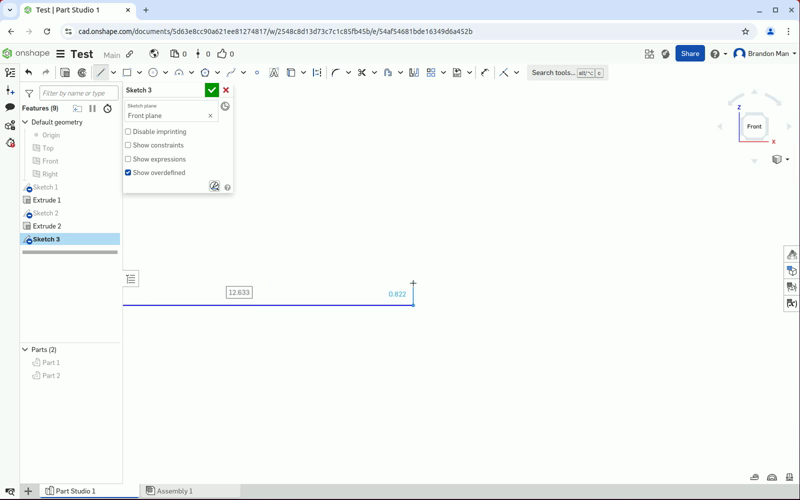
scroll(6)
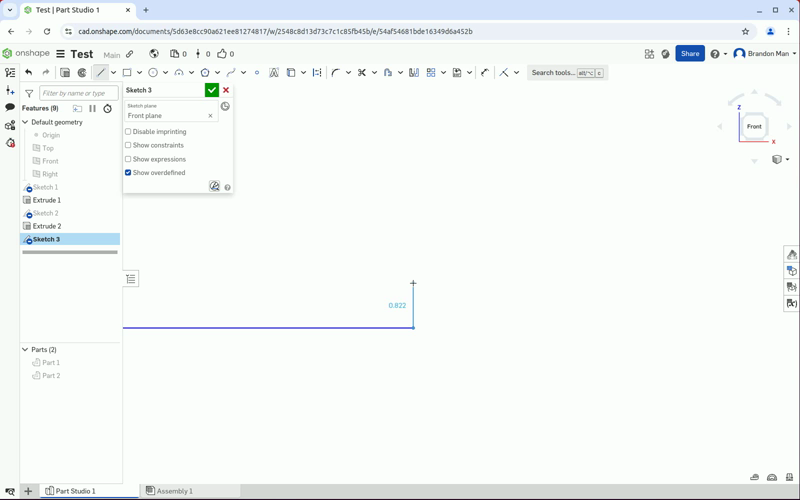
click(413, 282)
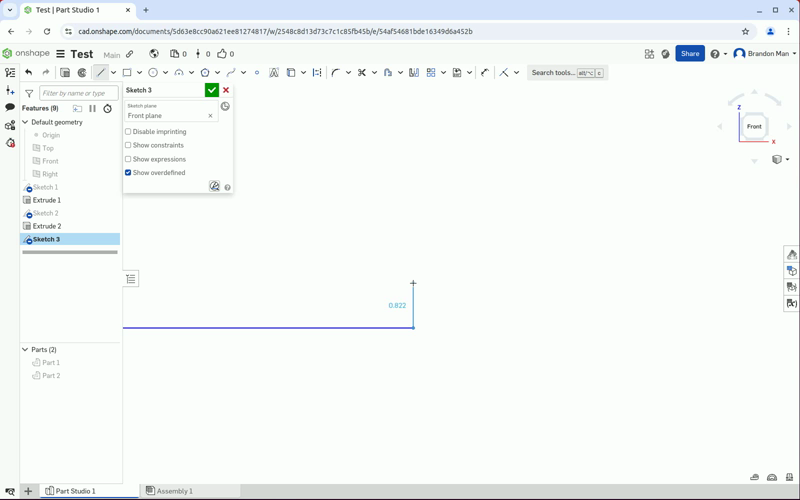
scroll(-6)
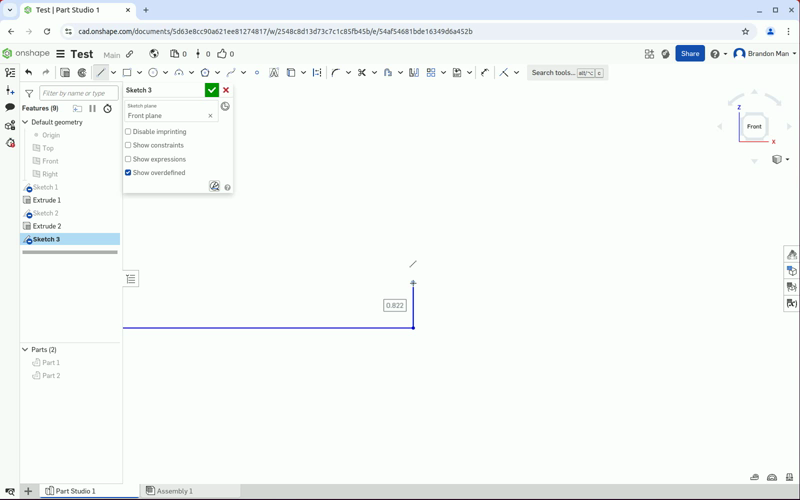
scroll(-6)
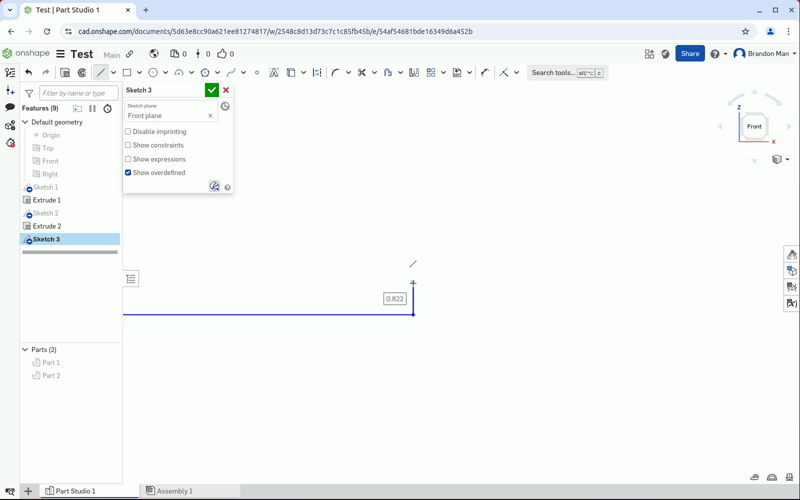
scroll(-6)
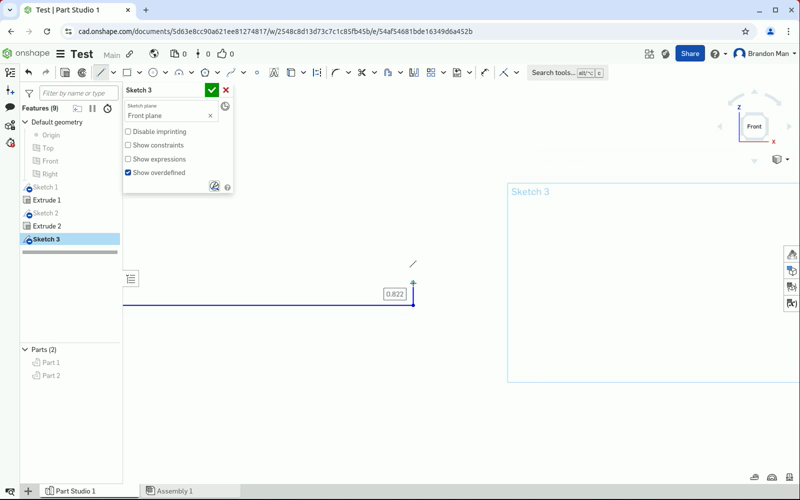
scroll(-6)
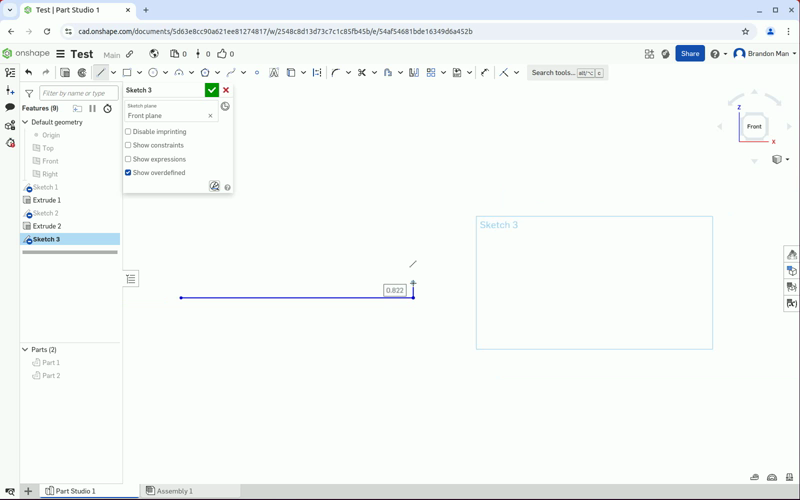
scroll(-6)
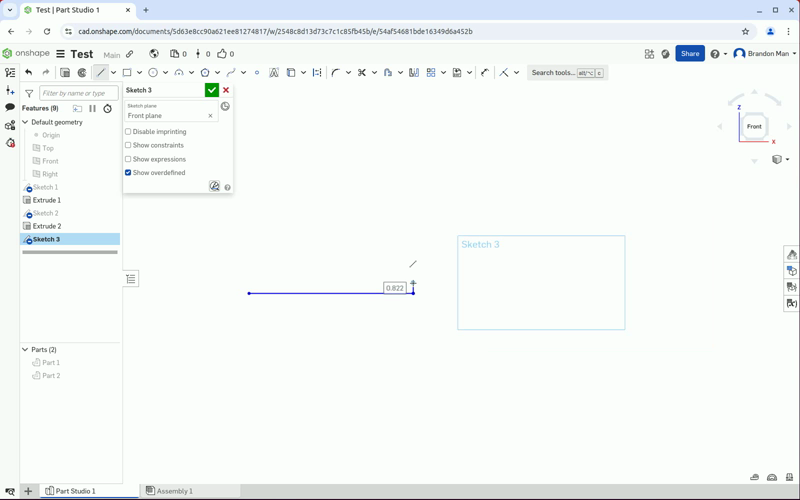
scroll(-6)
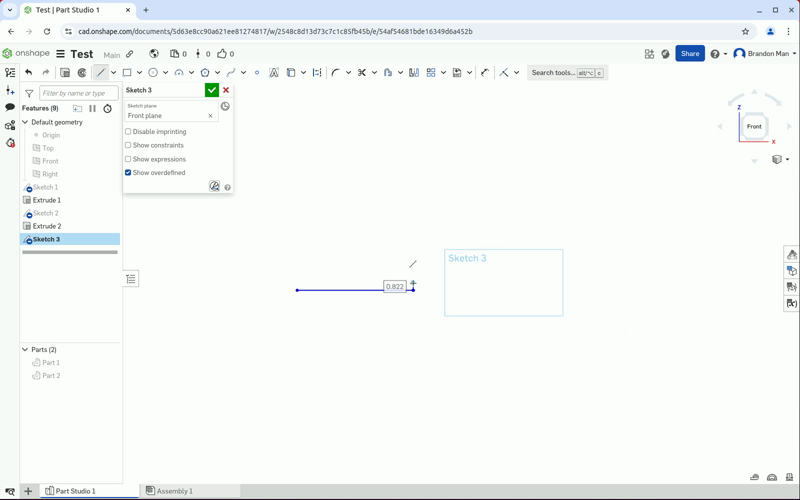
scroll(-6)
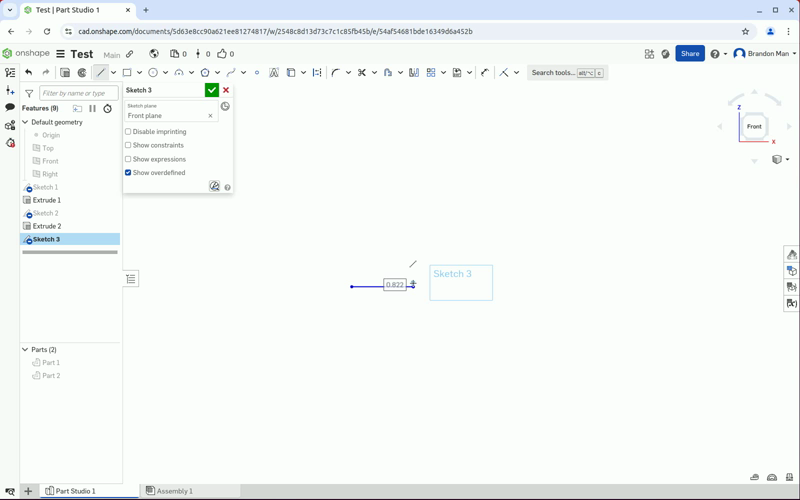
key_up(shift)
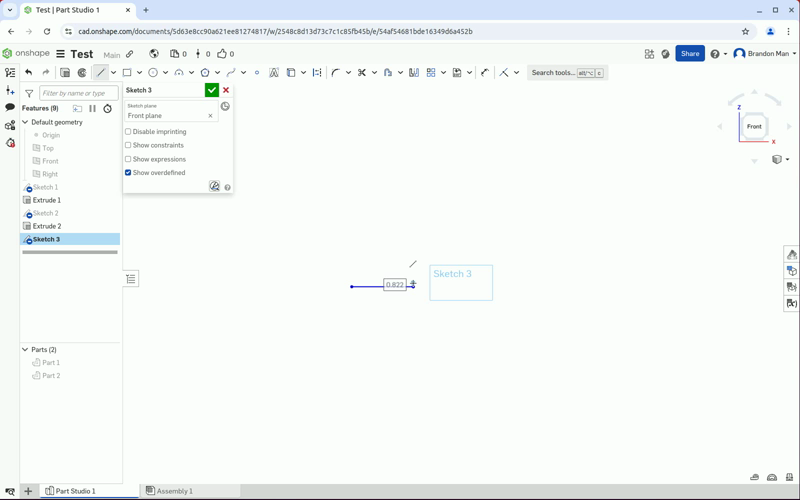
key_down(shift)
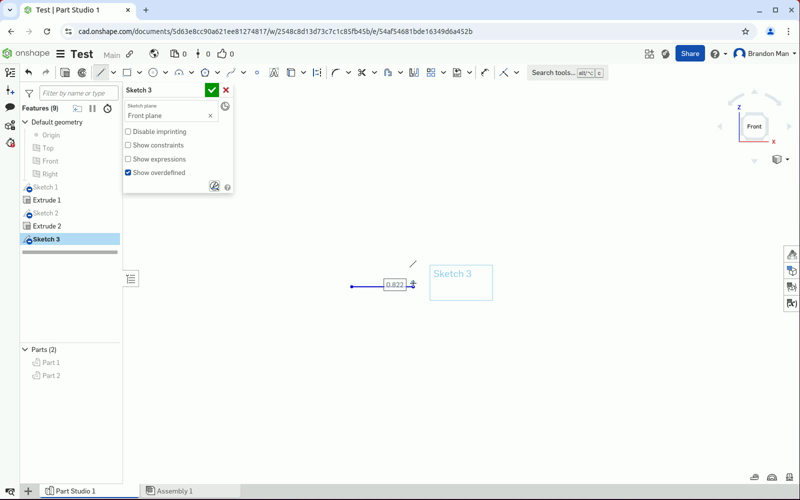
mouse_move(351, 282)
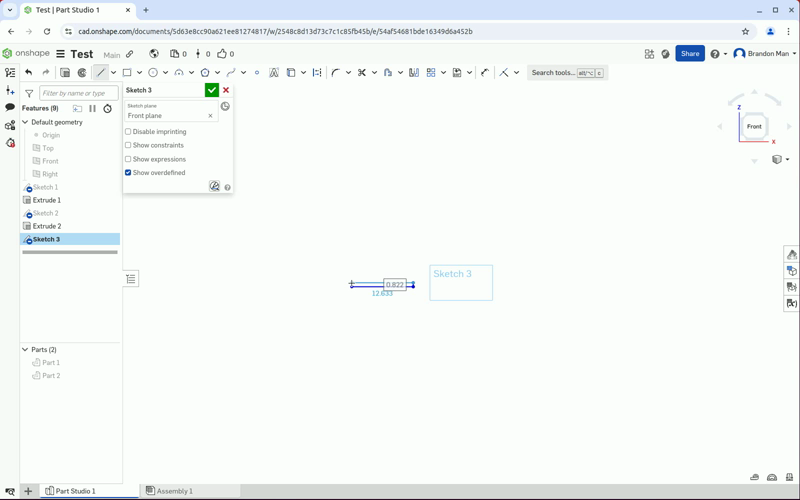
scroll(6)
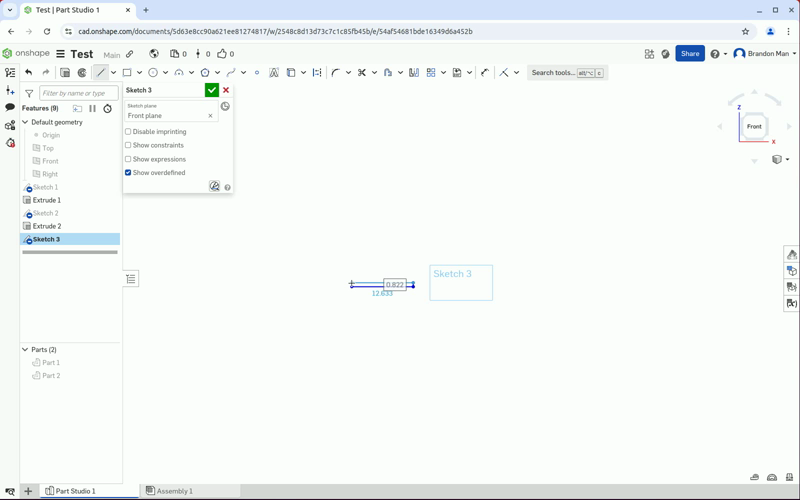
scroll(6)
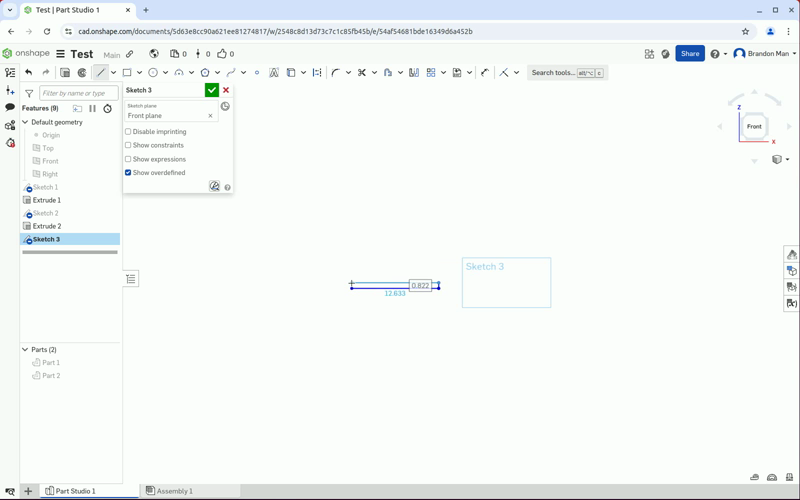
scroll(6)
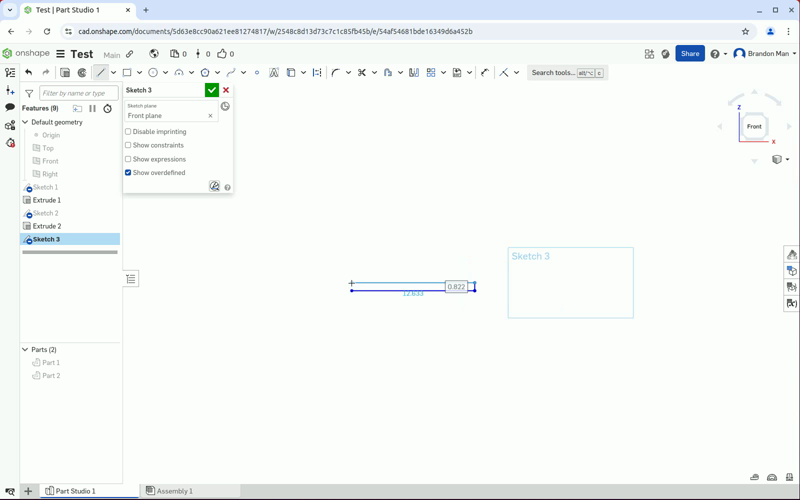
scroll(6)
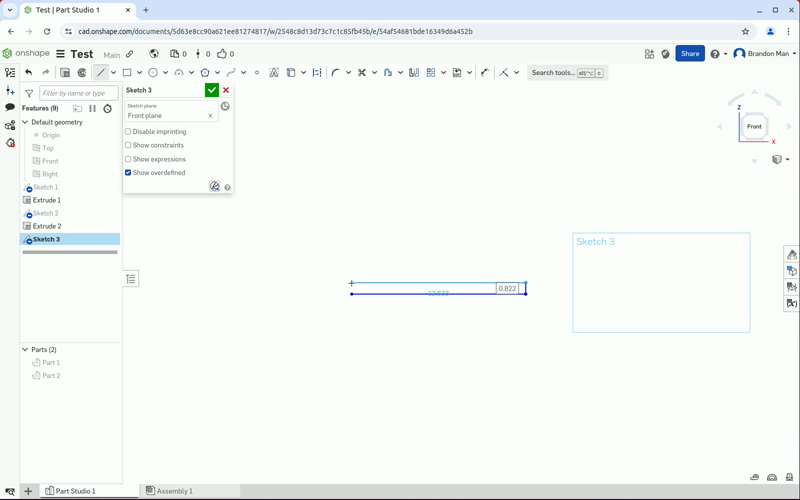
scroll(6)
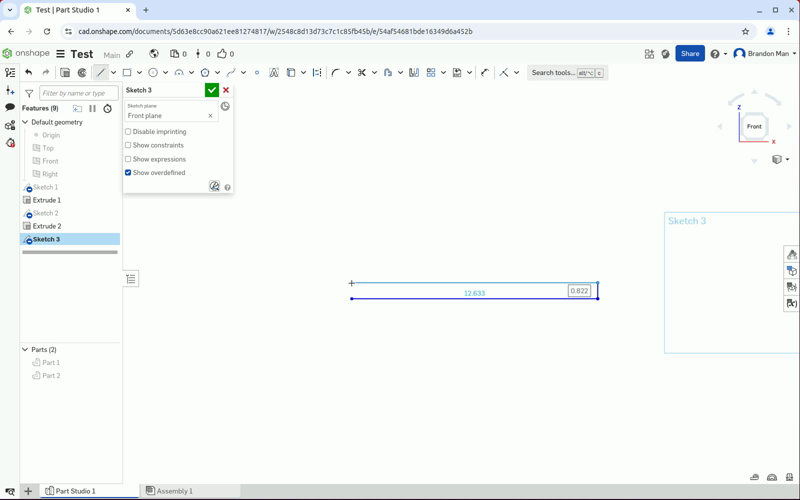
scroll(6)
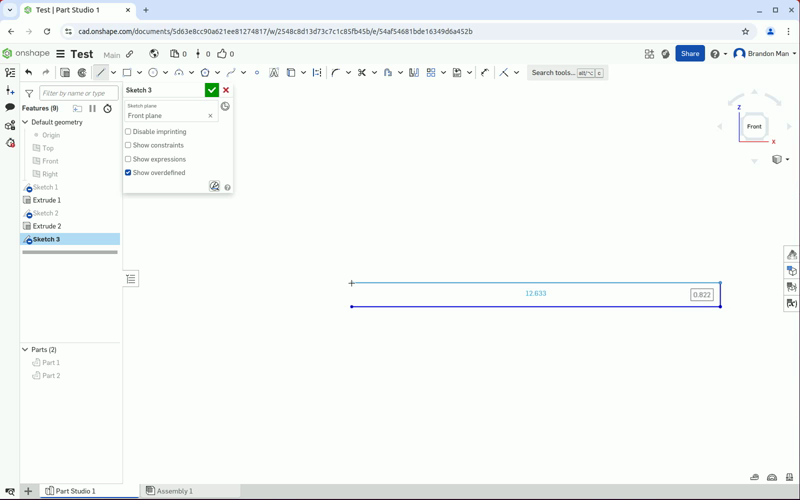
scroll(6)
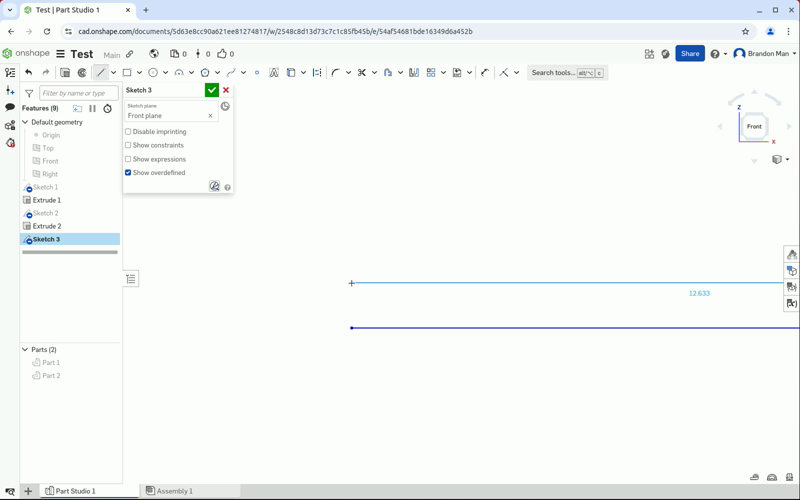
click(351, 282)
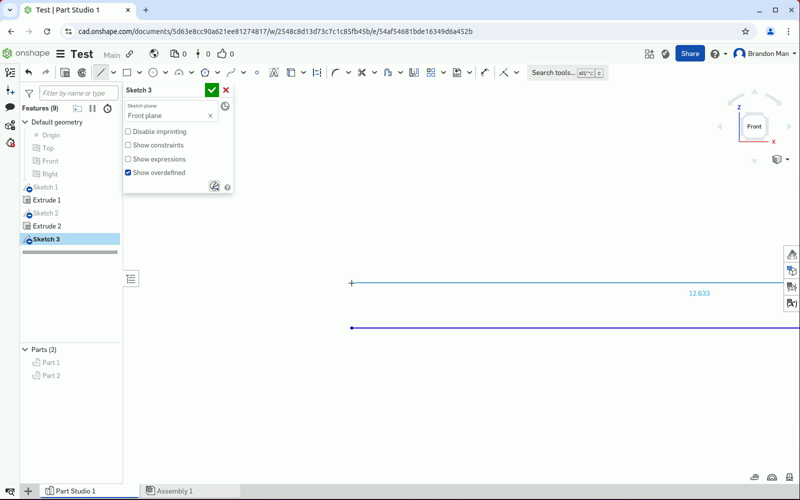
scroll(-6)
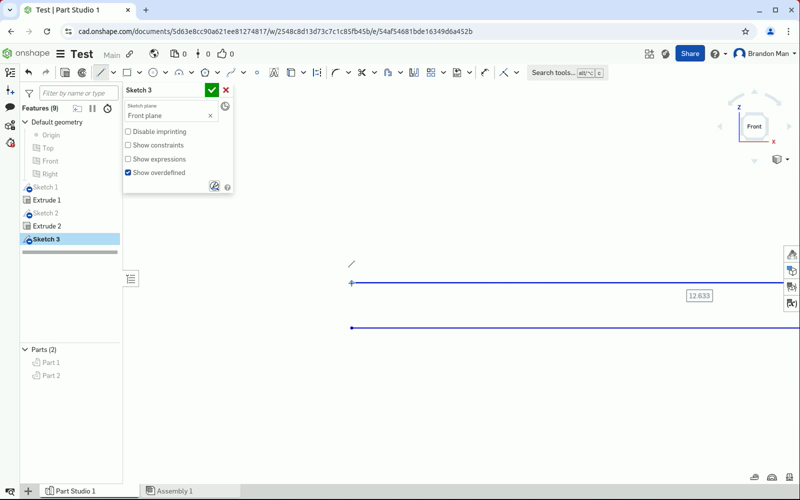
scroll(-6)
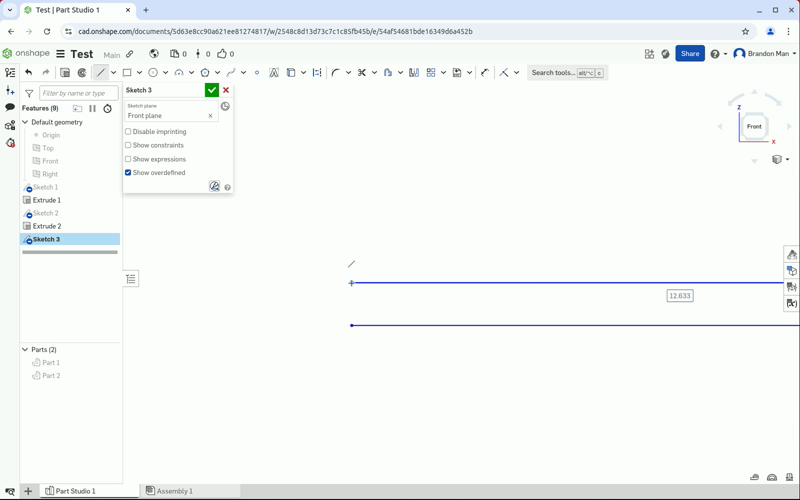
scroll(-6)
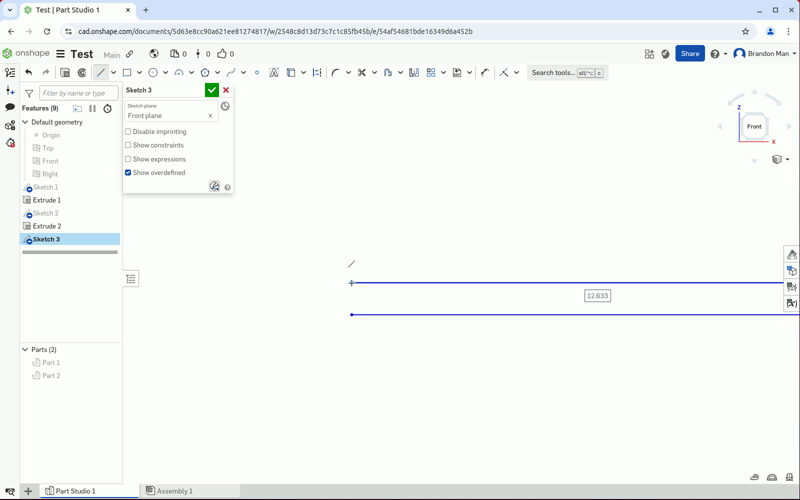
scroll(-6)
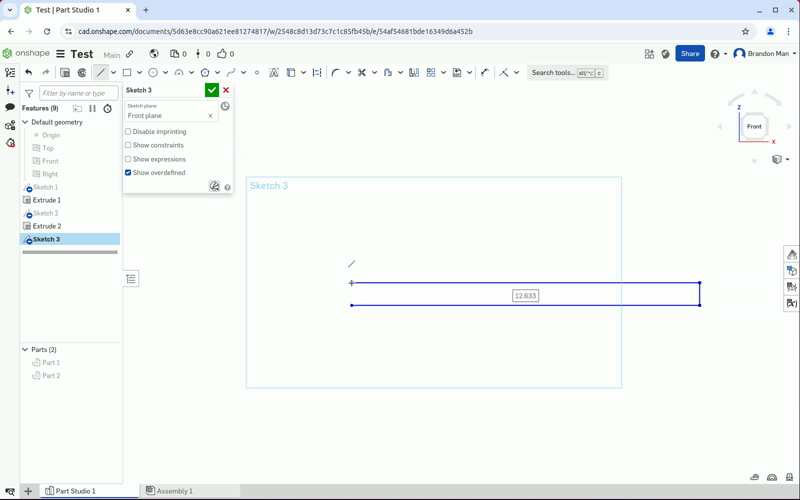
scroll(-6)
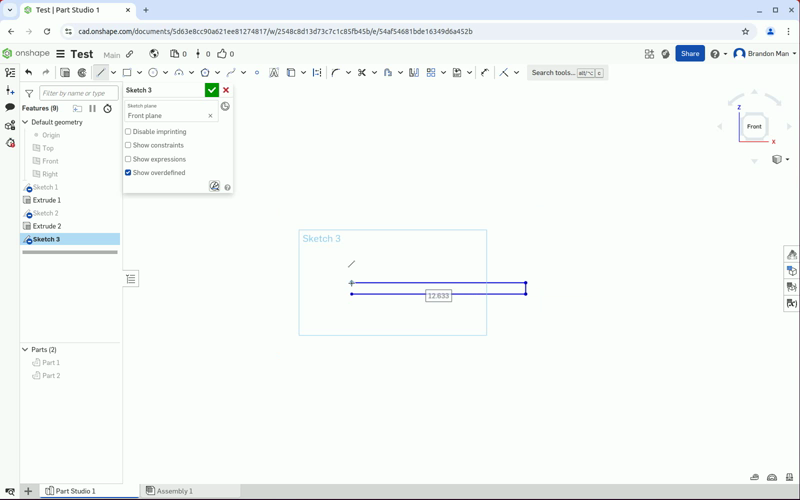
scroll(-6)
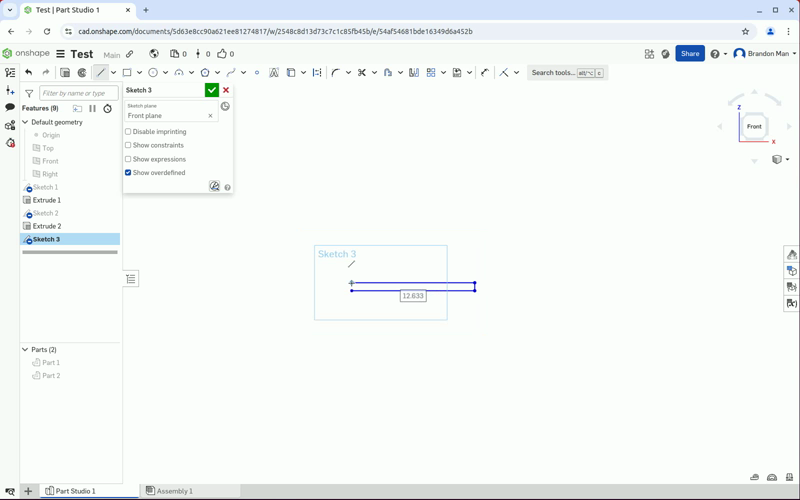
scroll(-6)
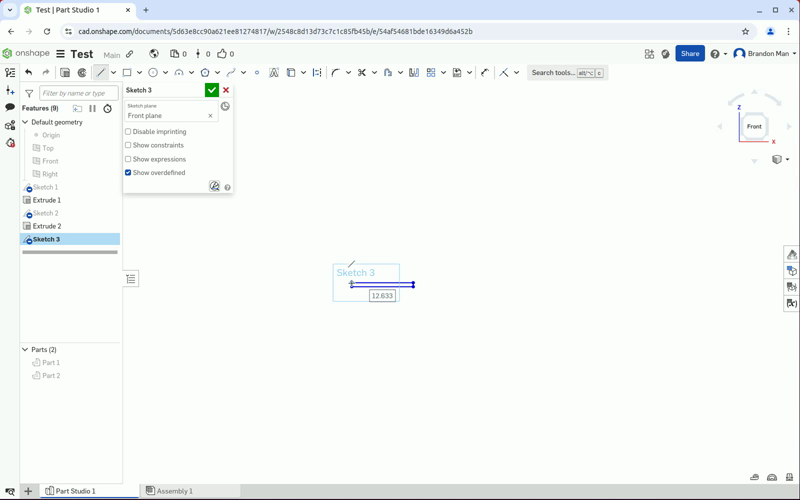
key_up(shift)
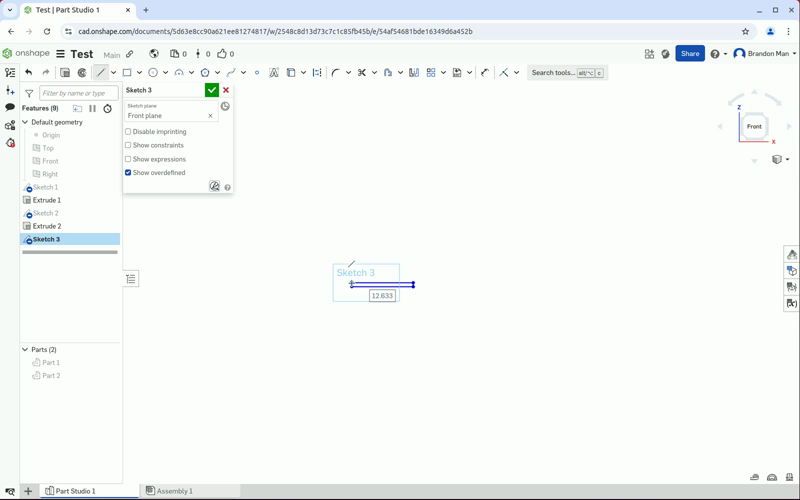
mouse_move(381, 282)
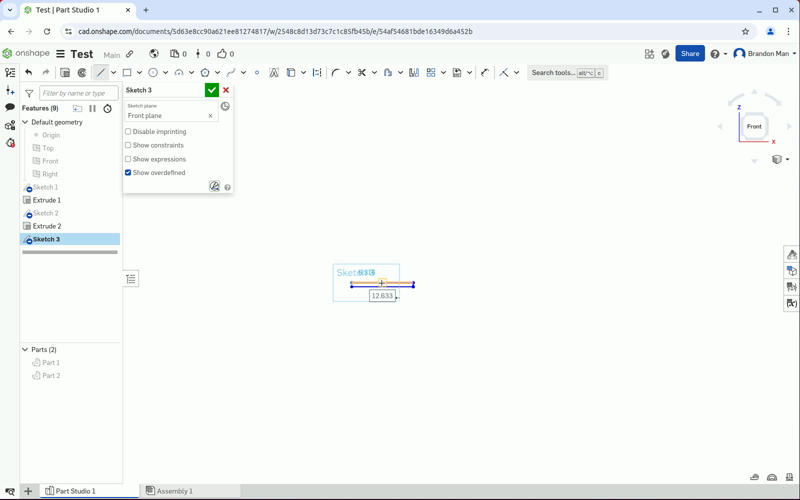
key_down(shift)
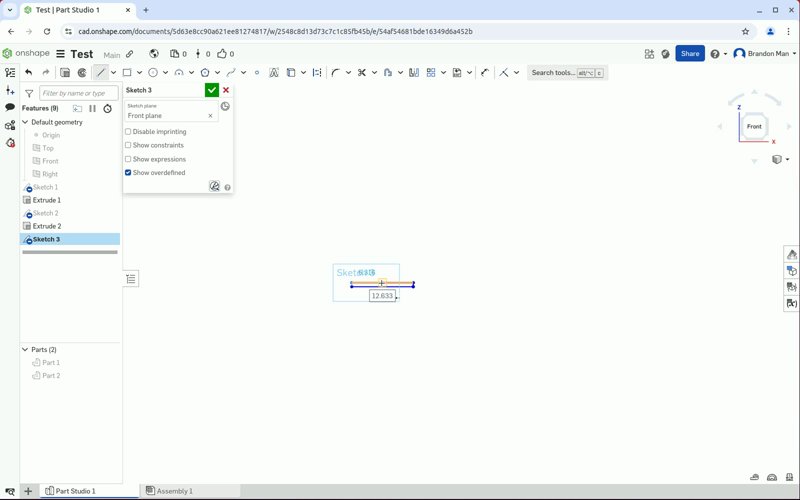
mouse_move(351, 286)
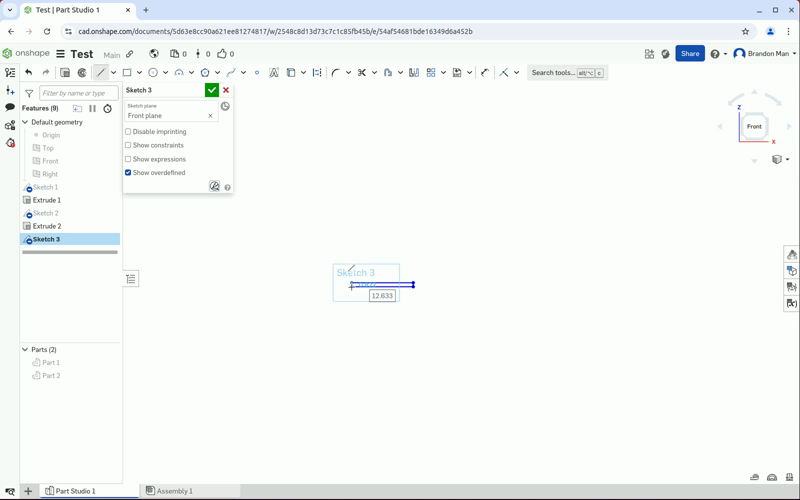
scroll(6)
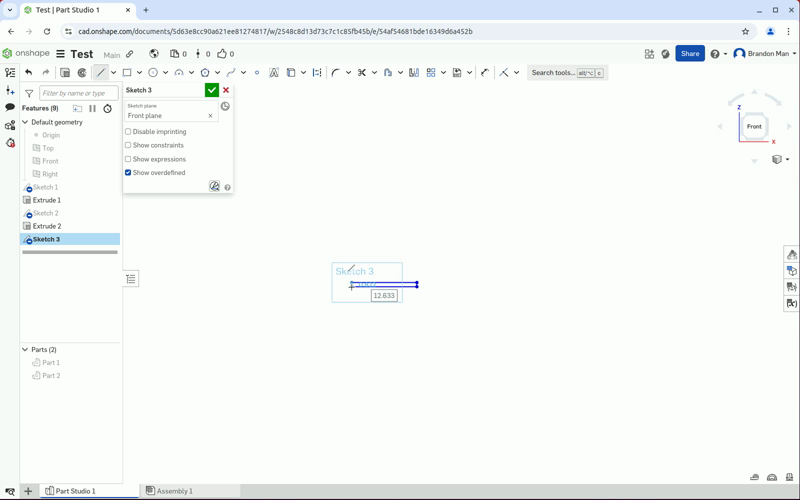
scroll(6)
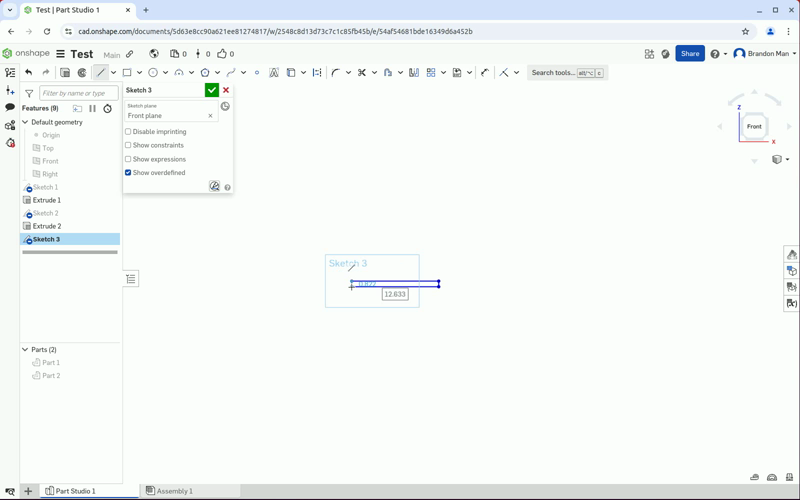
scroll(6)
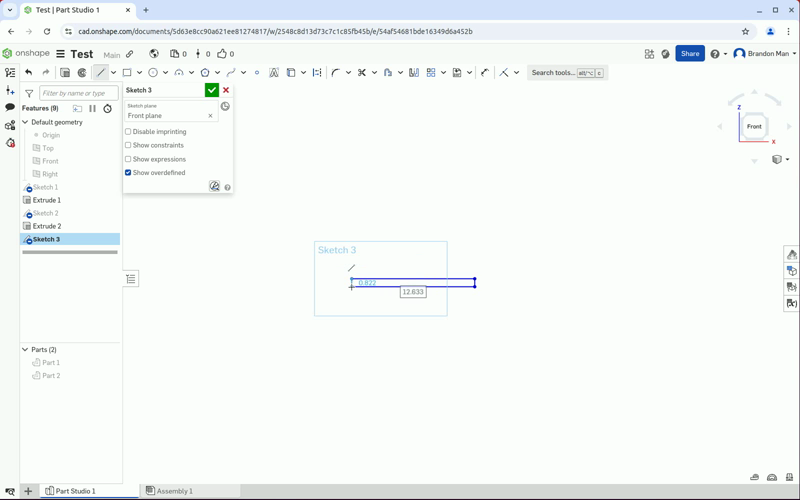
scroll(6)
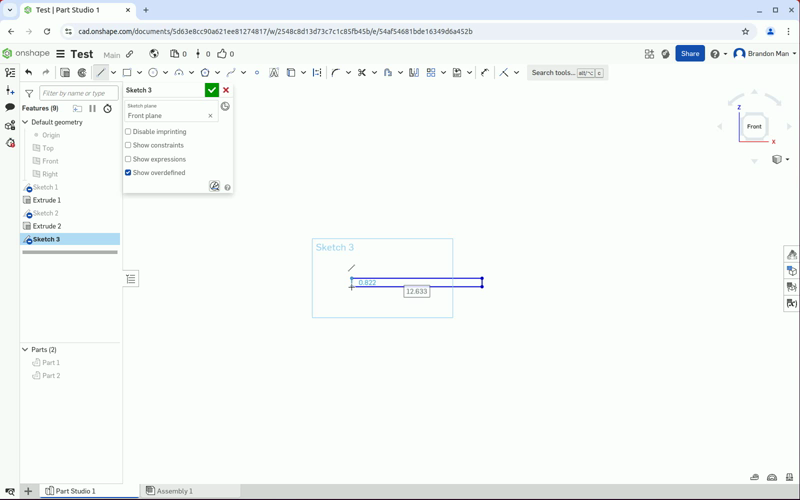
scroll(6)
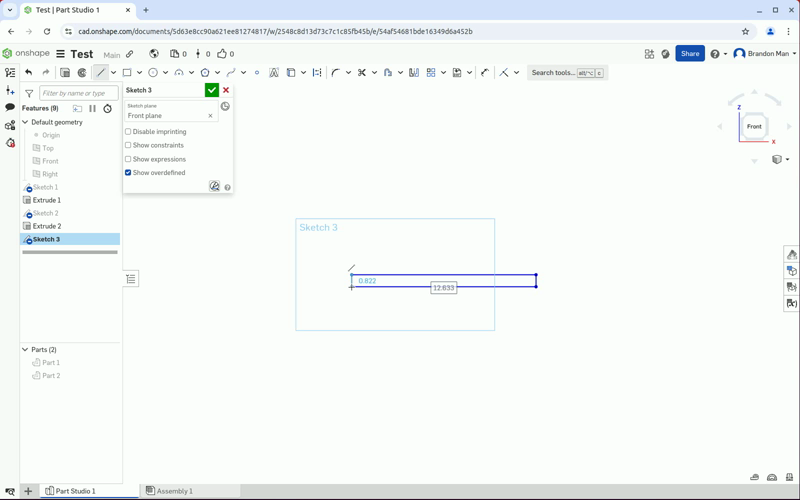
scroll(6)
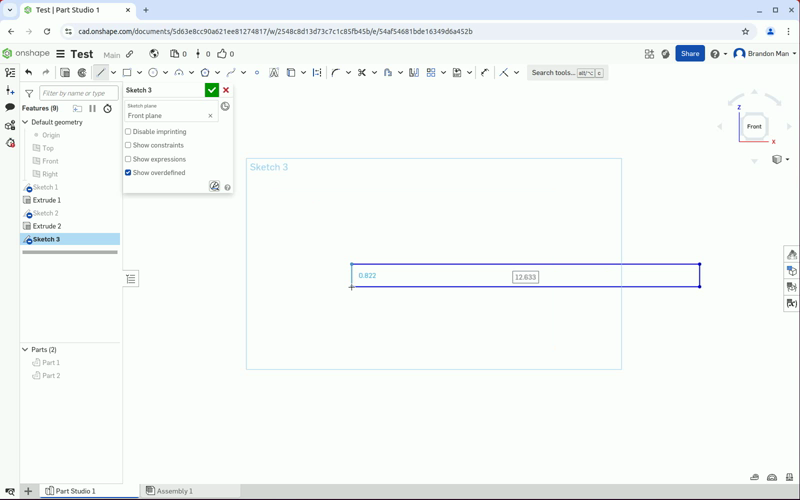
scroll(6)
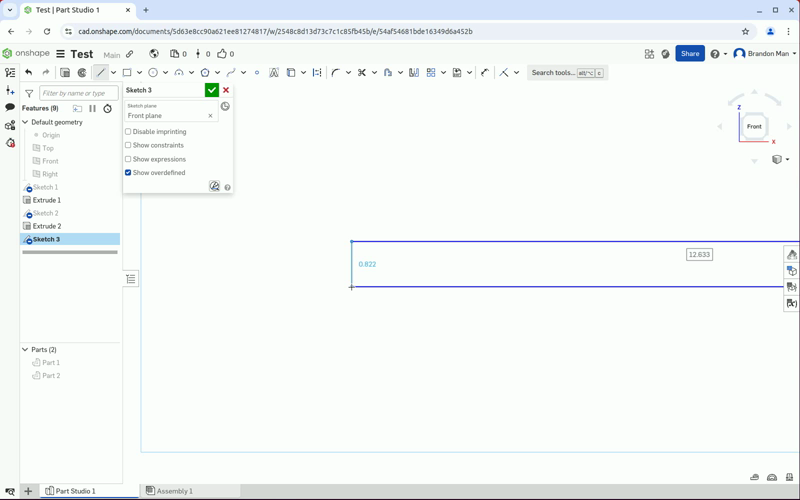
key_up(shift)
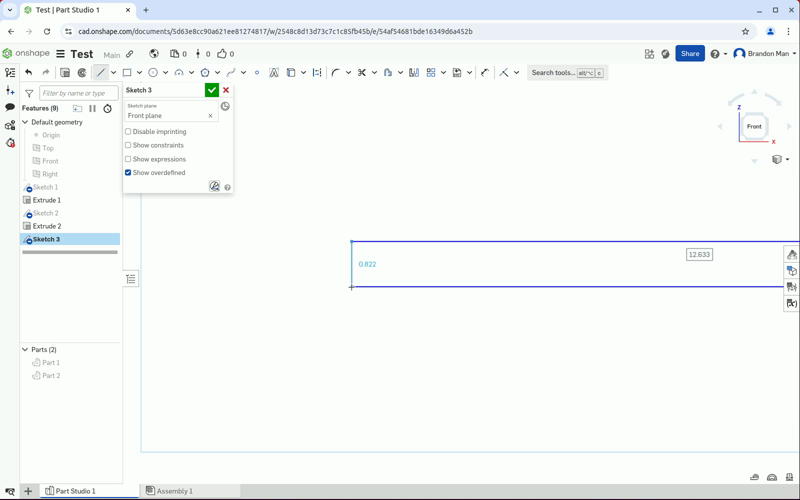
click(351, 286)
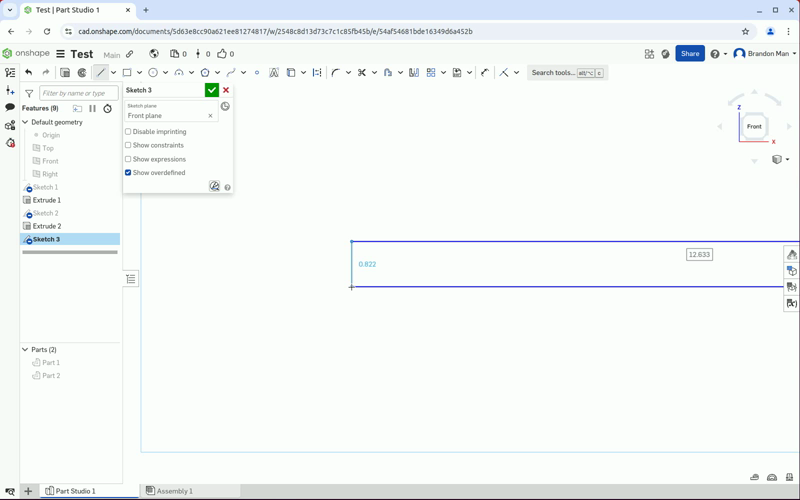
scroll(-6)
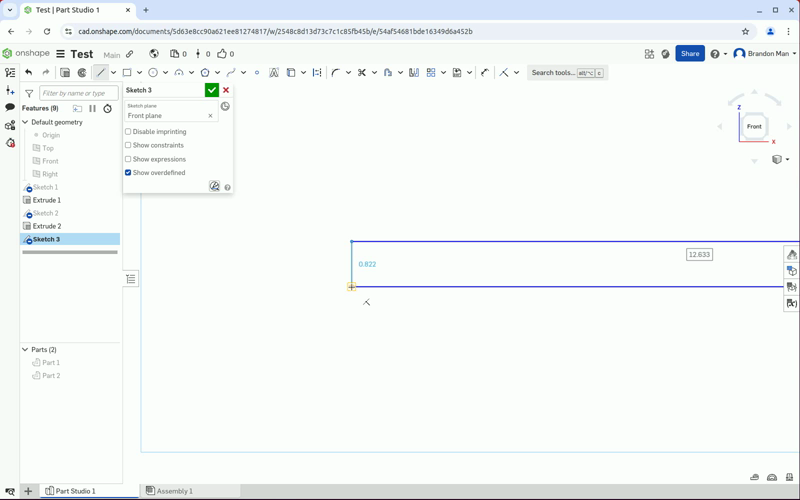
scroll(-6)
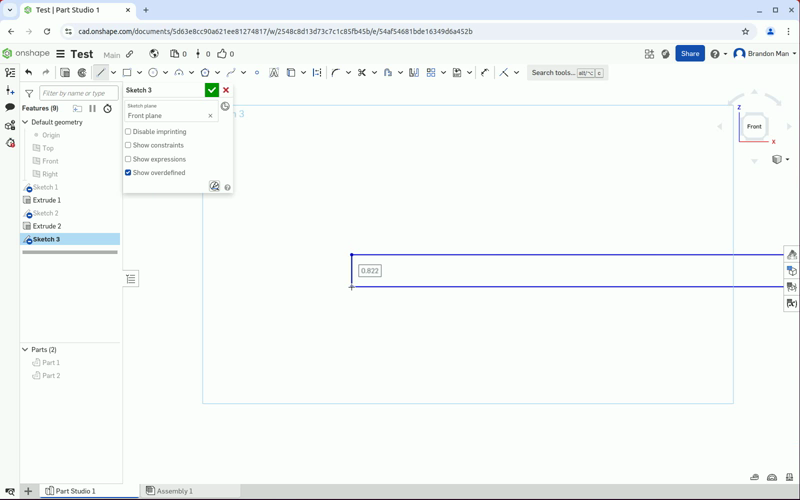
scroll(-6)
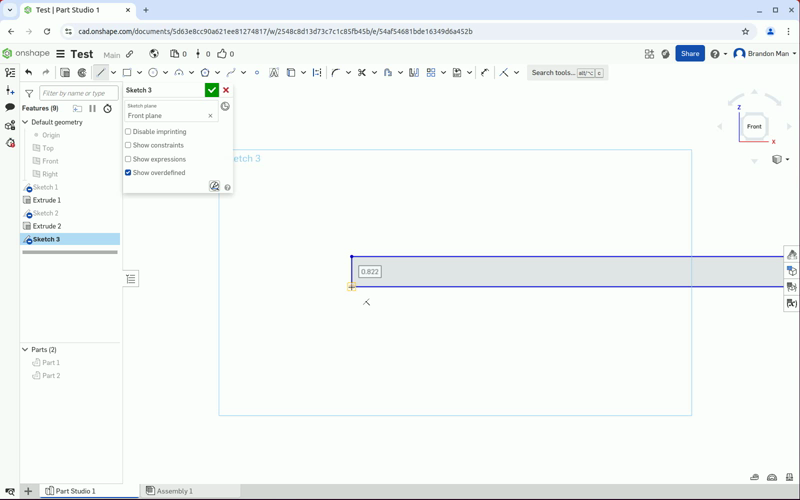
scroll(-6)
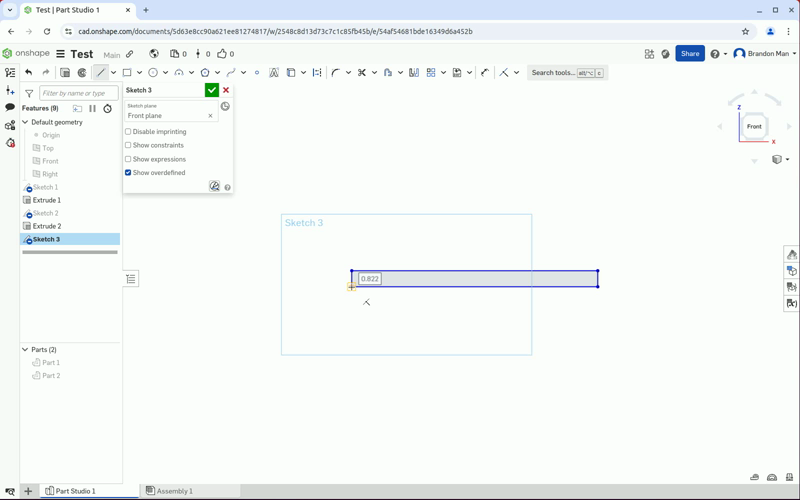
scroll(-6)
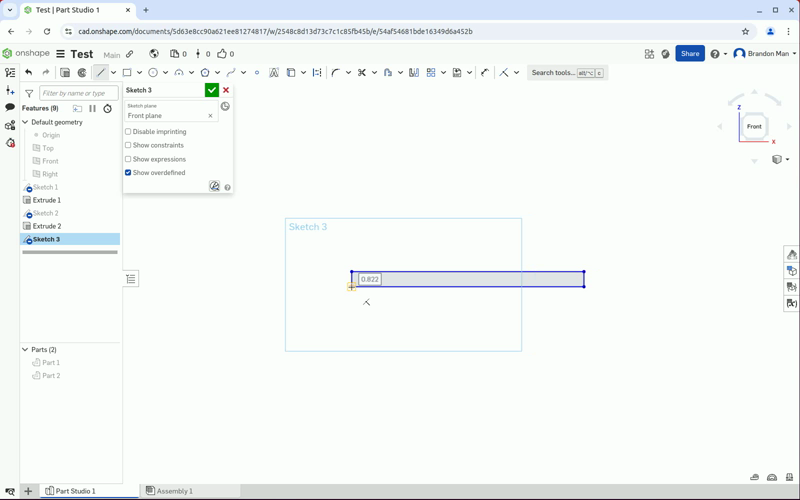
scroll(-6)
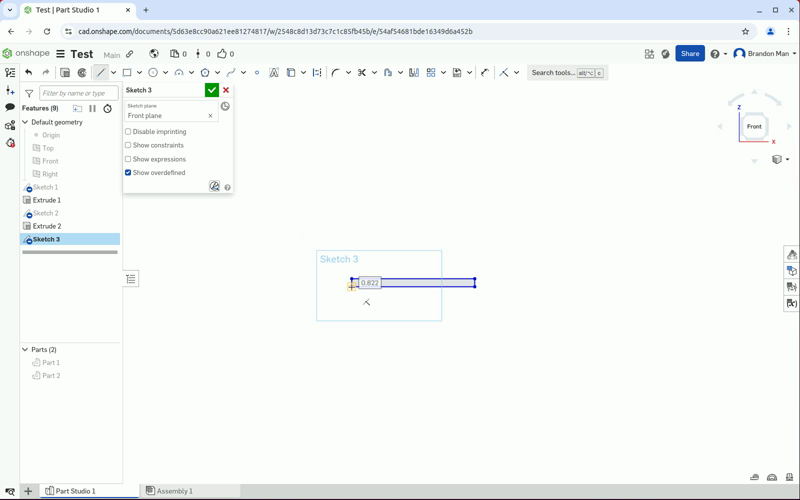
scroll(-6)
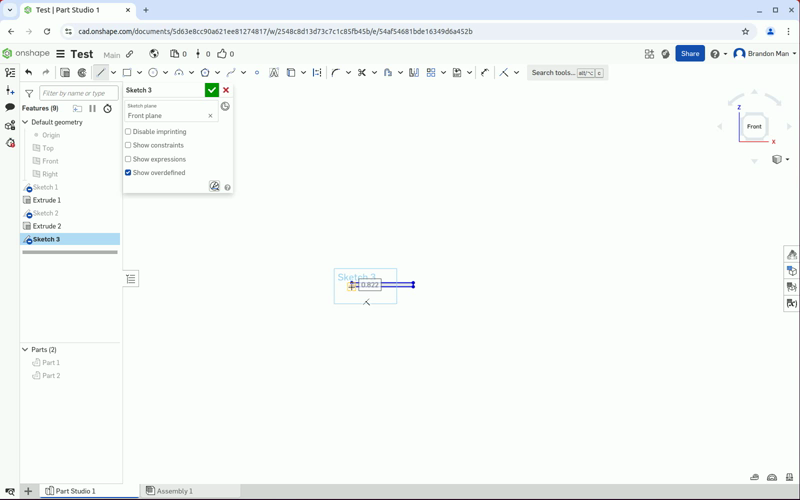
key(esc)
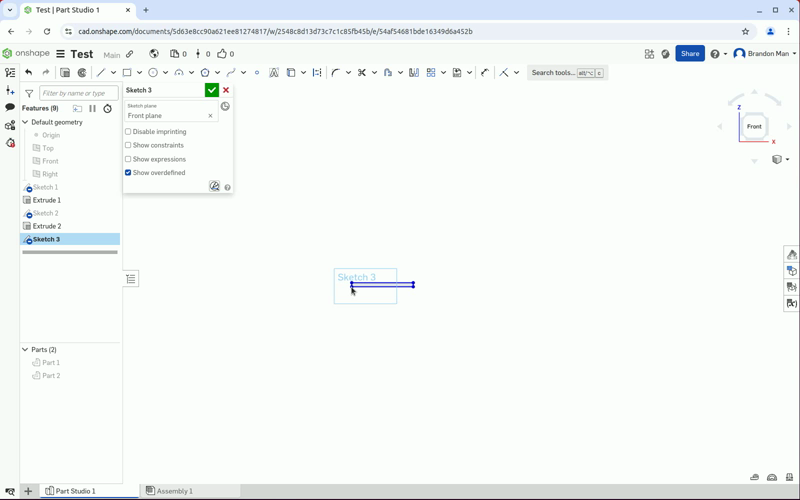
mouse_move(400, 284)
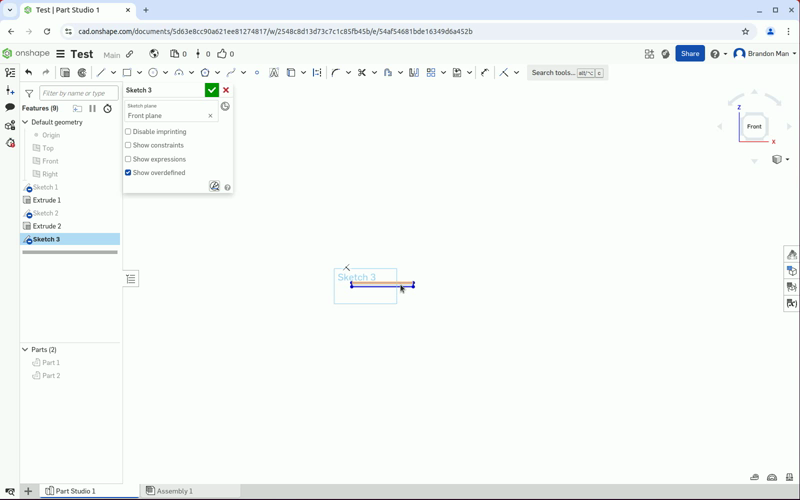
scroll(6)
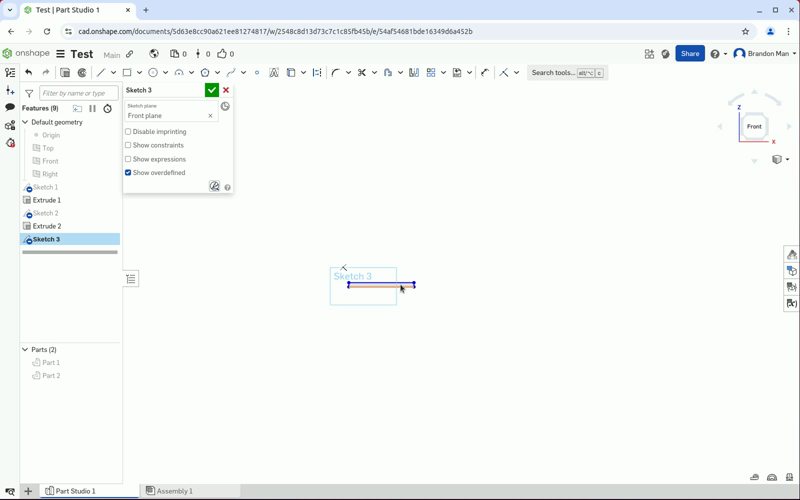
scroll(6)
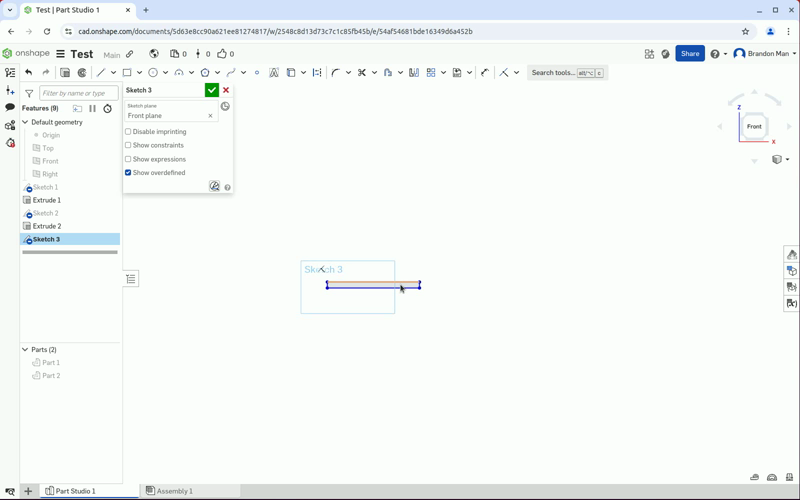
scroll(6)
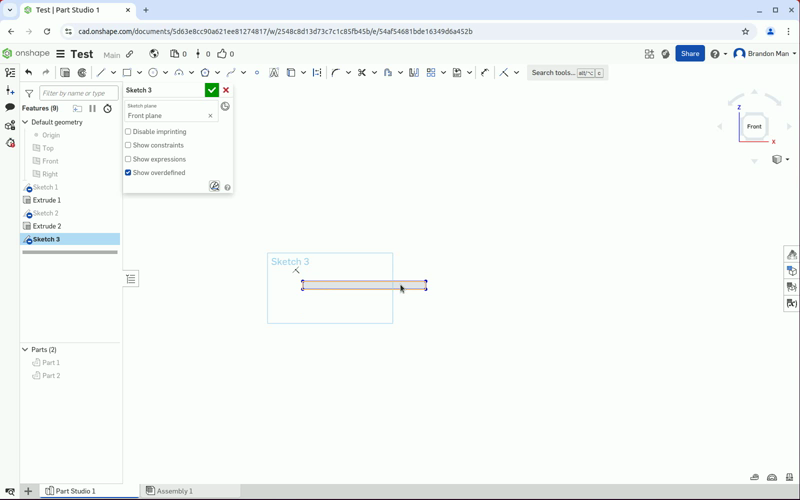
scroll(6)
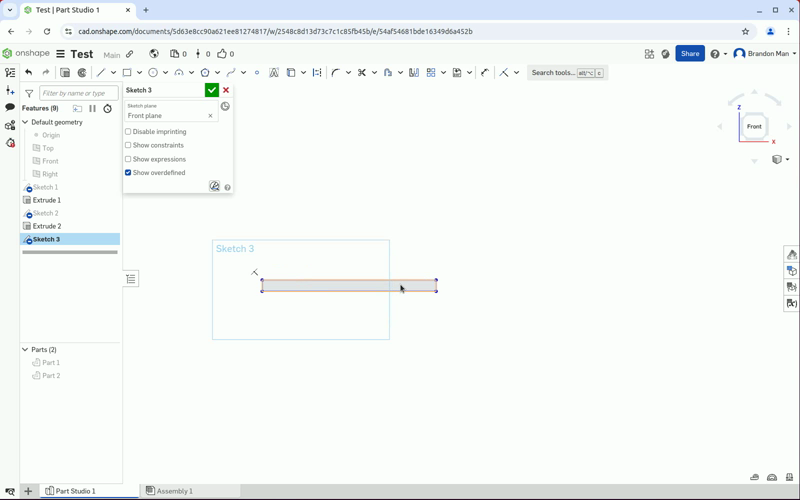
scroll(6)
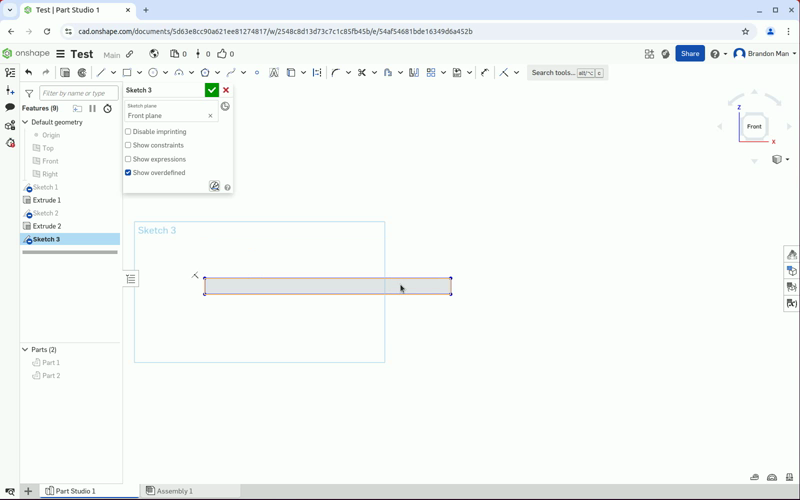
scroll(6)
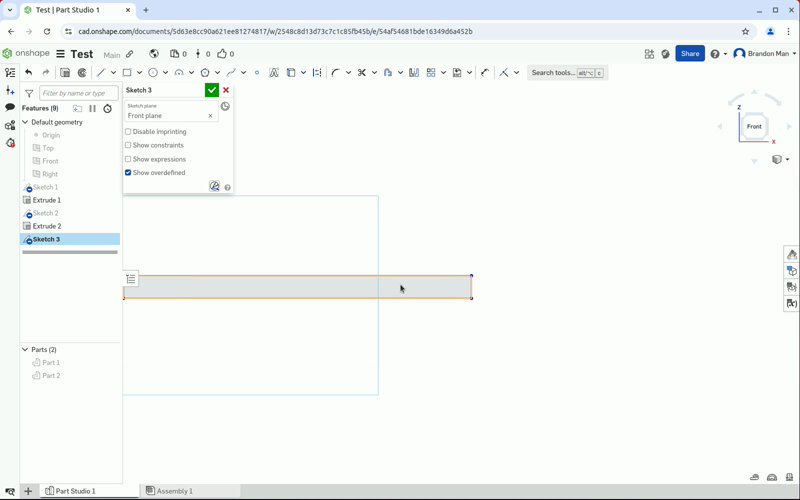
scroll(6)
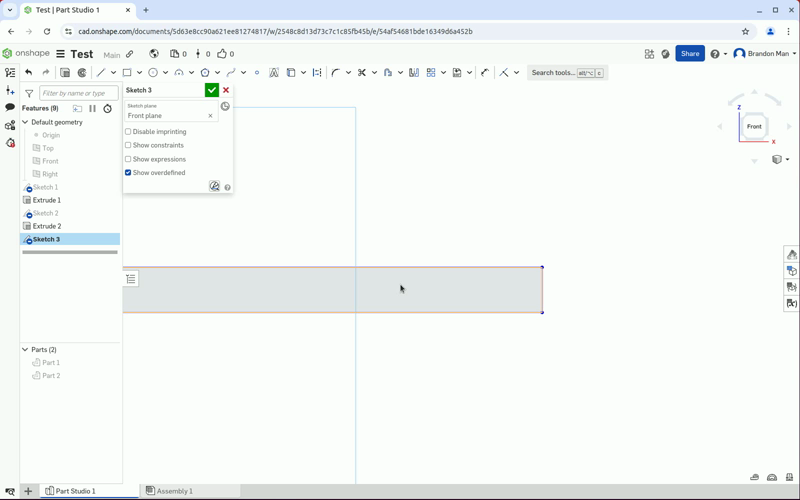
click(400, 284)
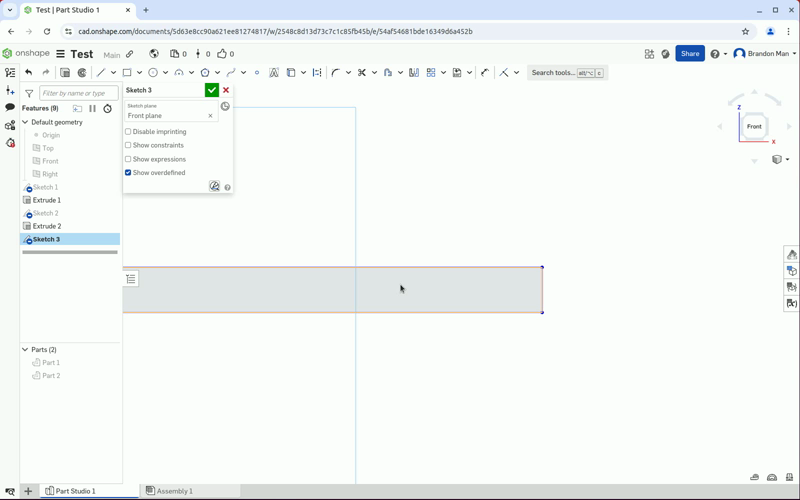
scroll(-6)
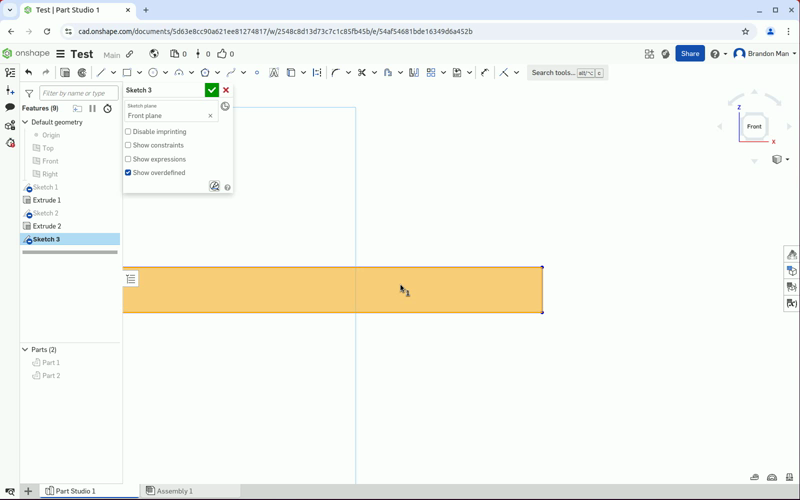
scroll(-6)
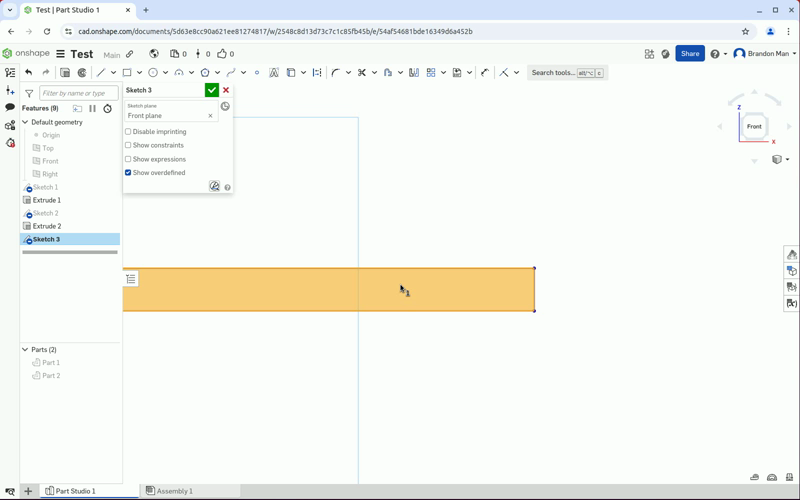
scroll(-6)
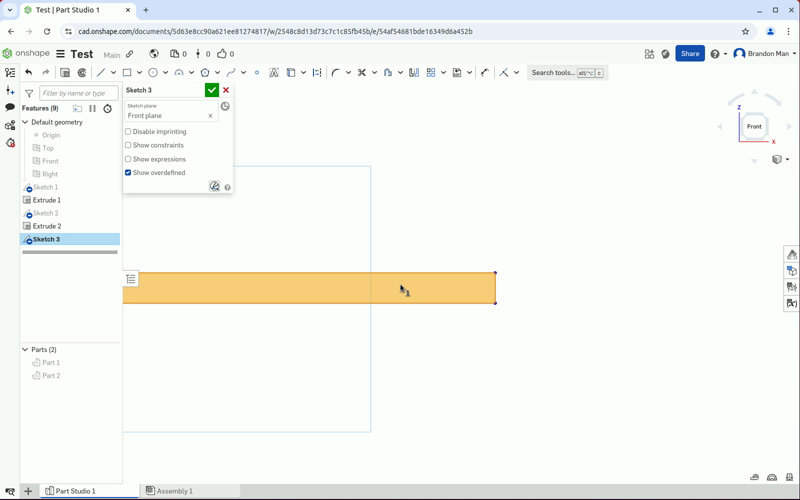
scroll(-6)
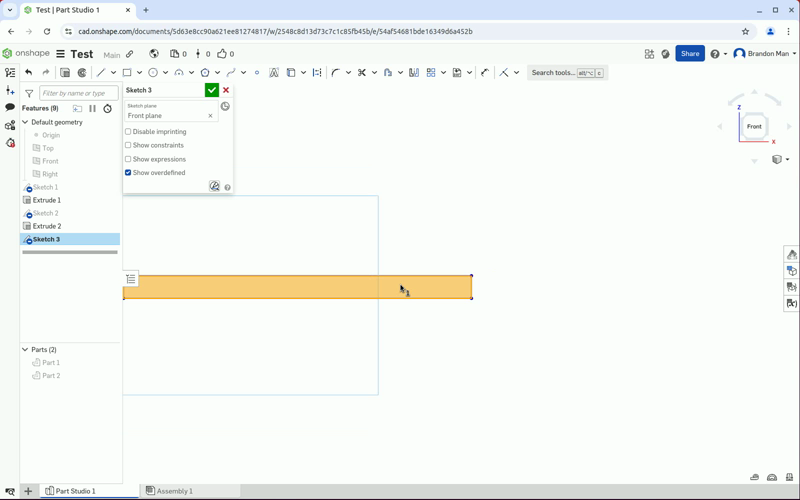
scroll(-6)
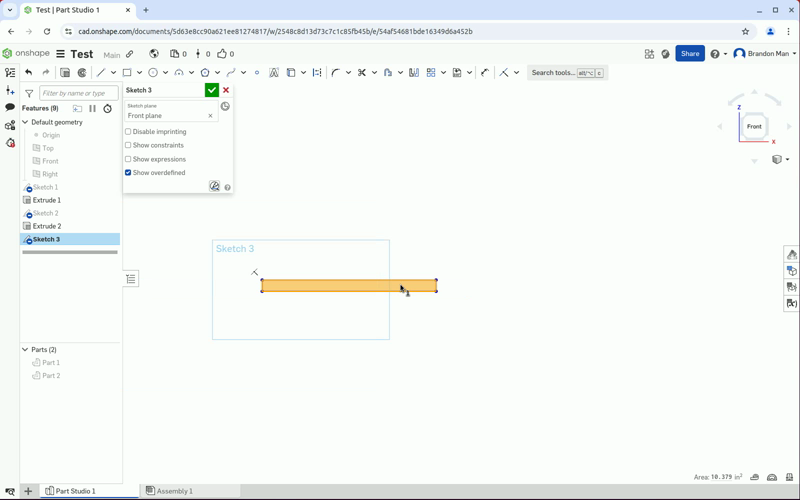
scroll(-6)
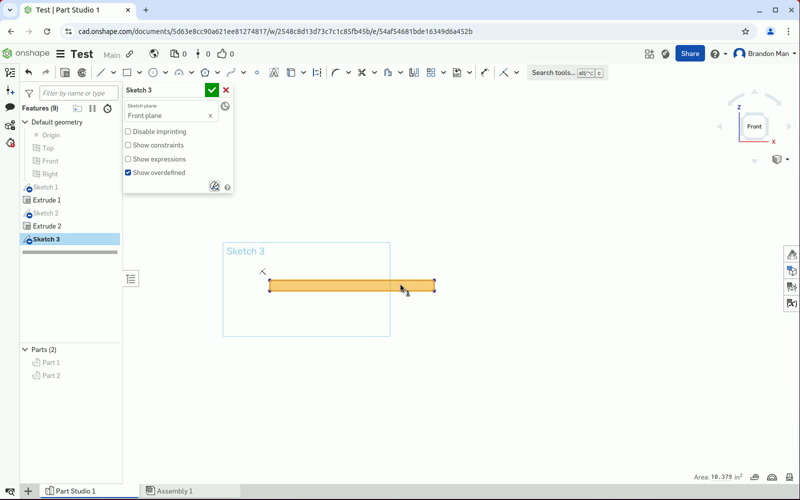
scroll(-6)
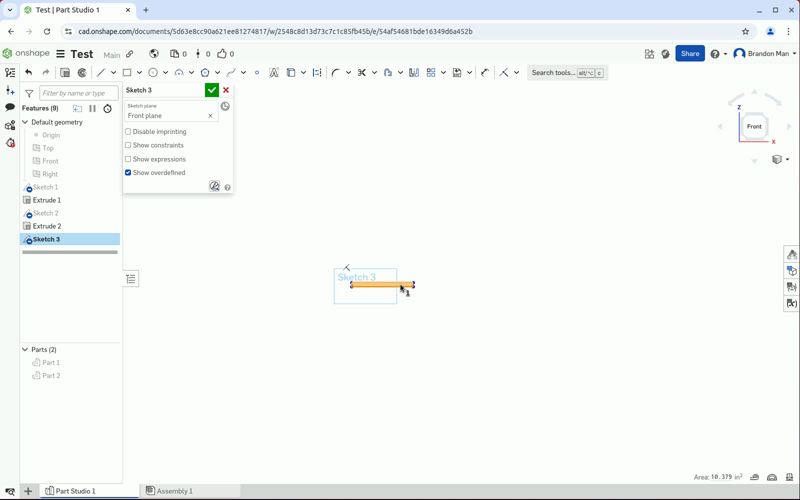
mouse_move(73, 352)
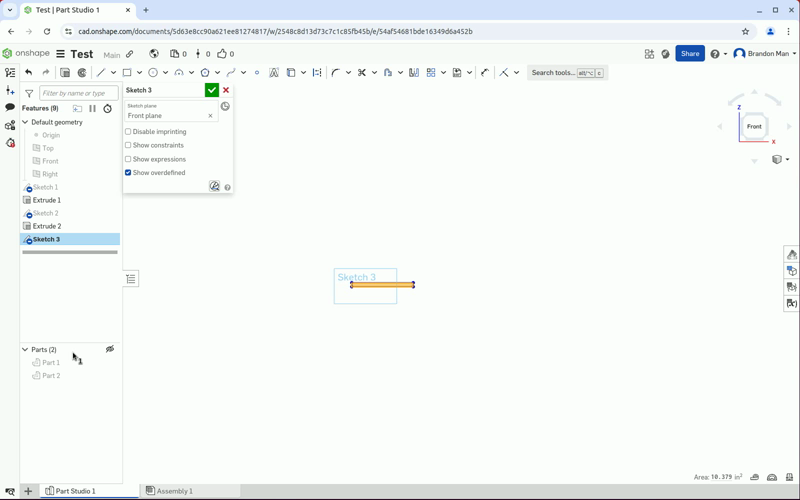
key(shift+y)
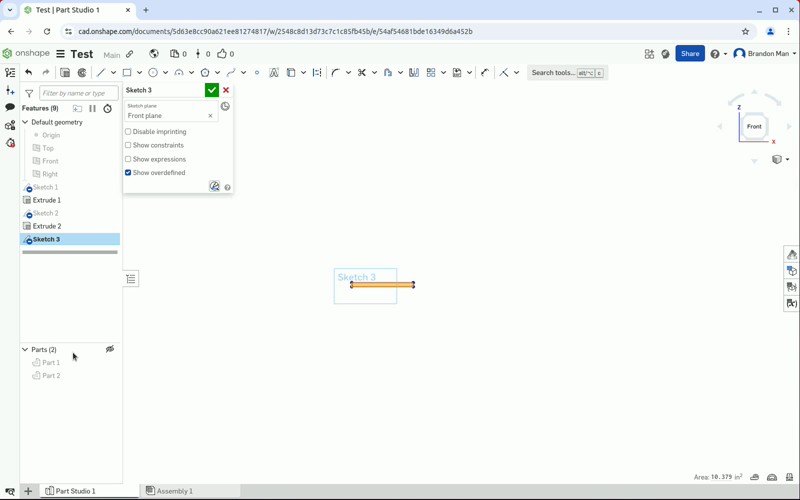
key(shift+e)
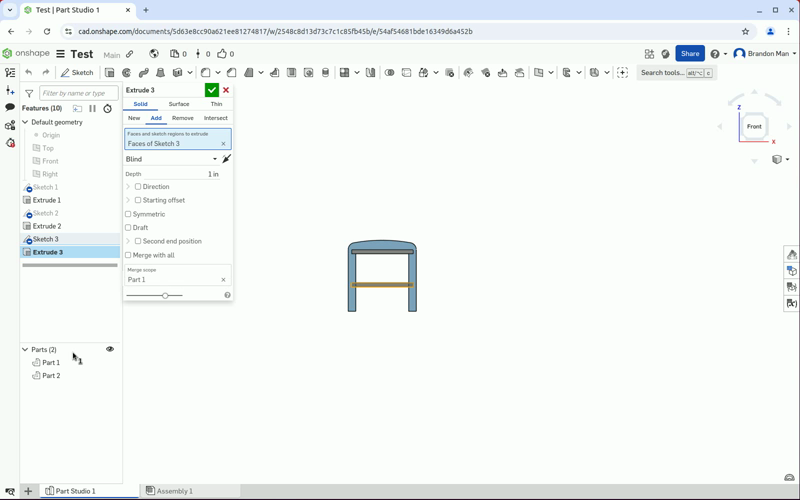
mouse_move(143, 106)
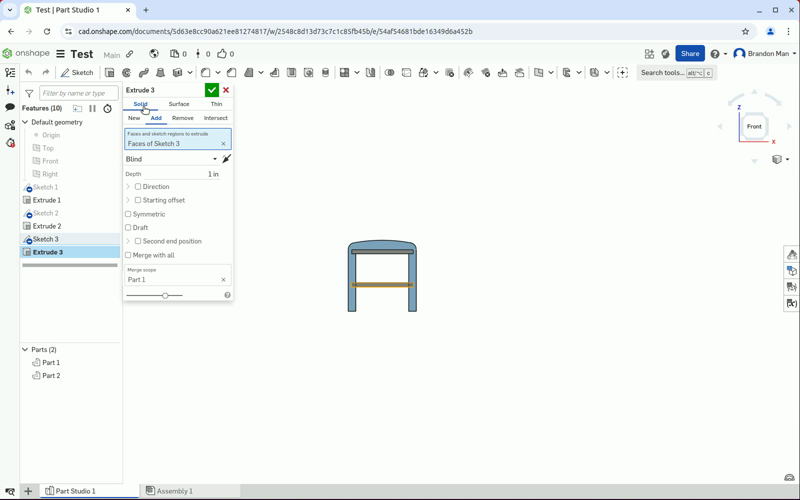
click(143, 106)
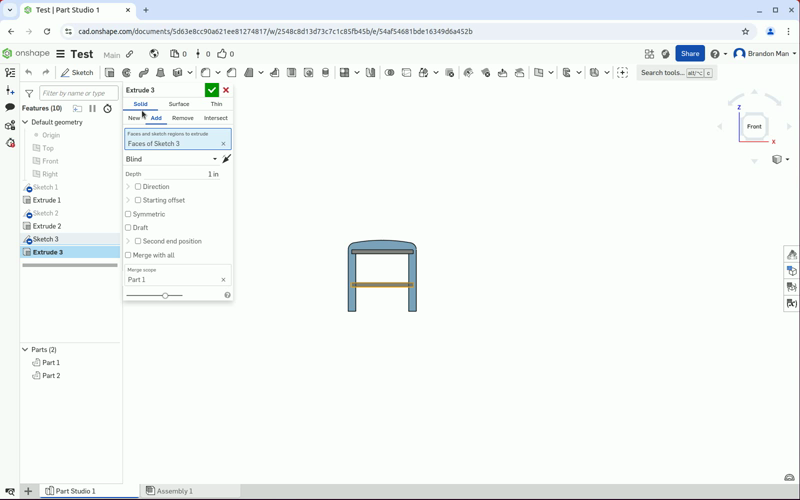
mouse_move(137, 120)
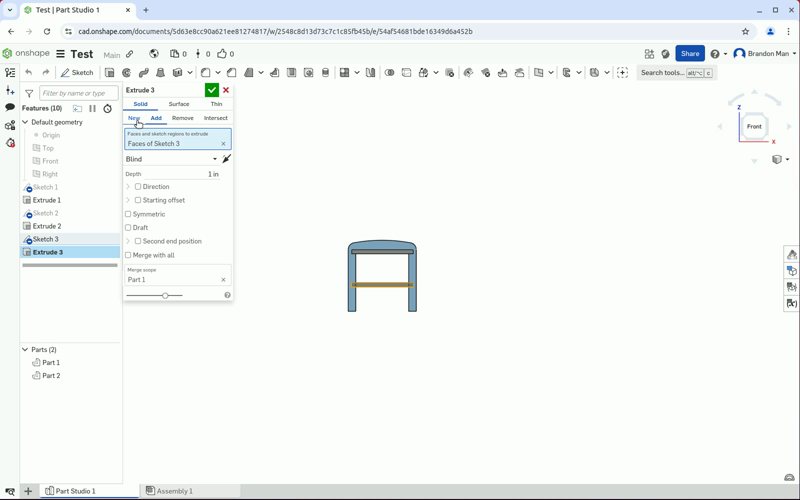
click(137, 120)
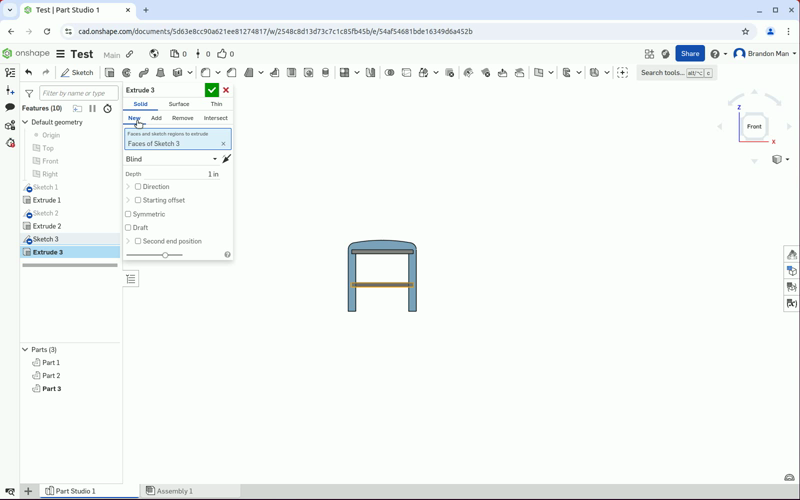
key(tab, 4)
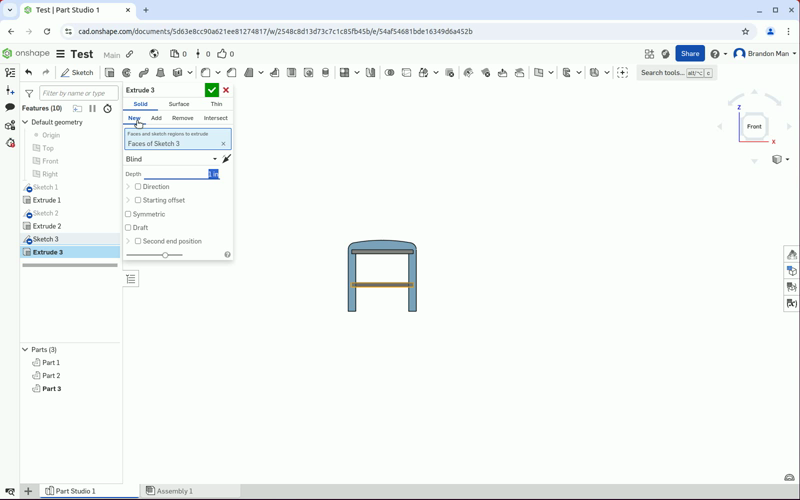
text(1.926)
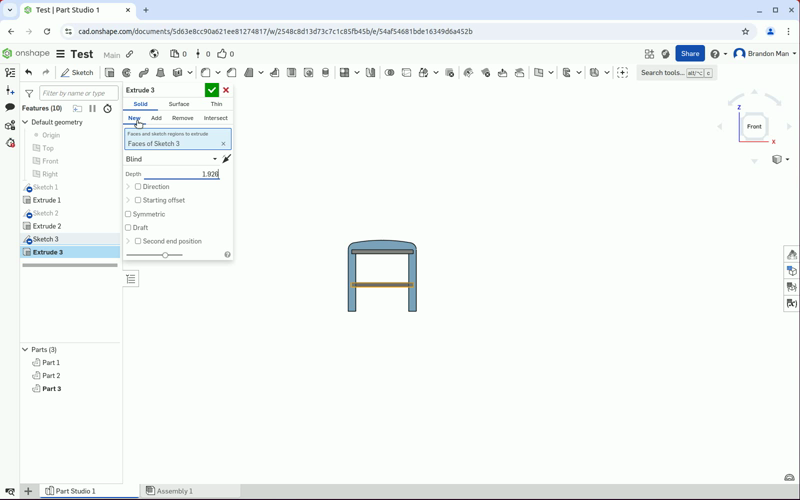
key(enter)
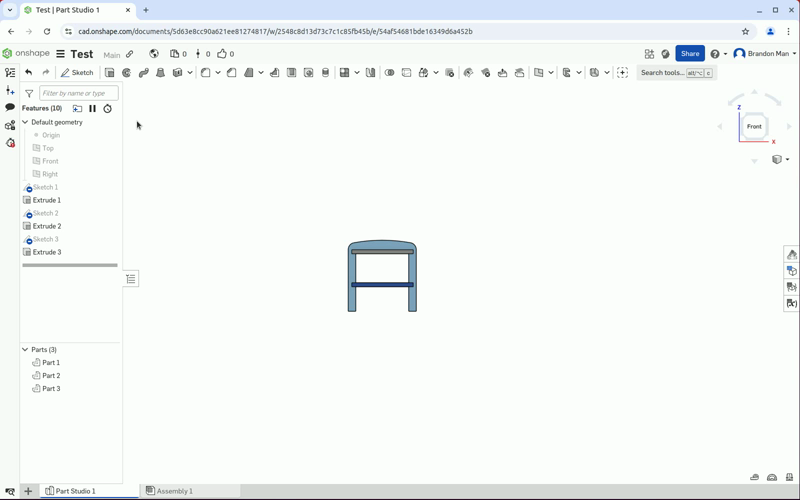
key(shift+h)
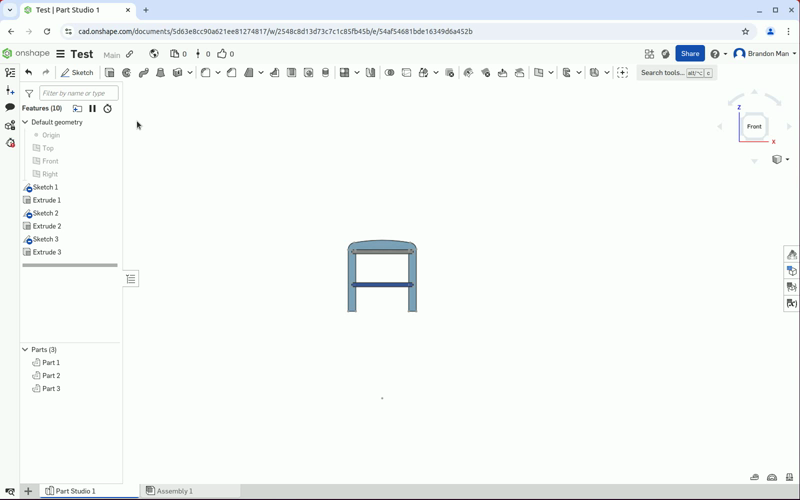
key(shift+h)
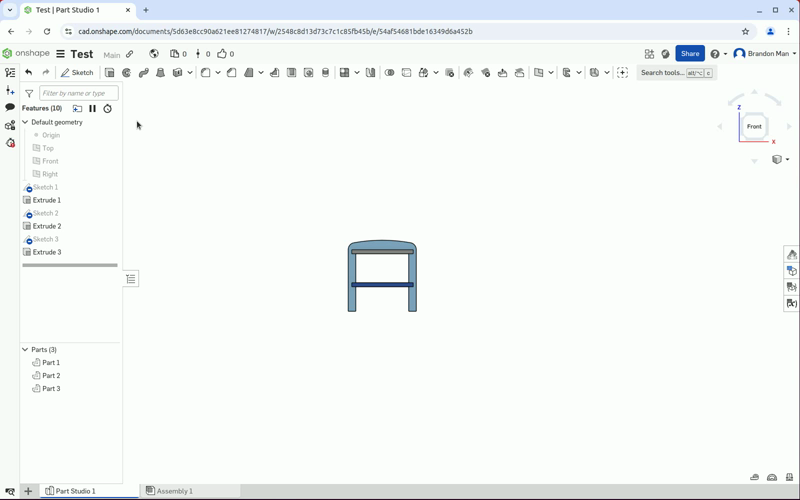
mouse_move(73, 189)
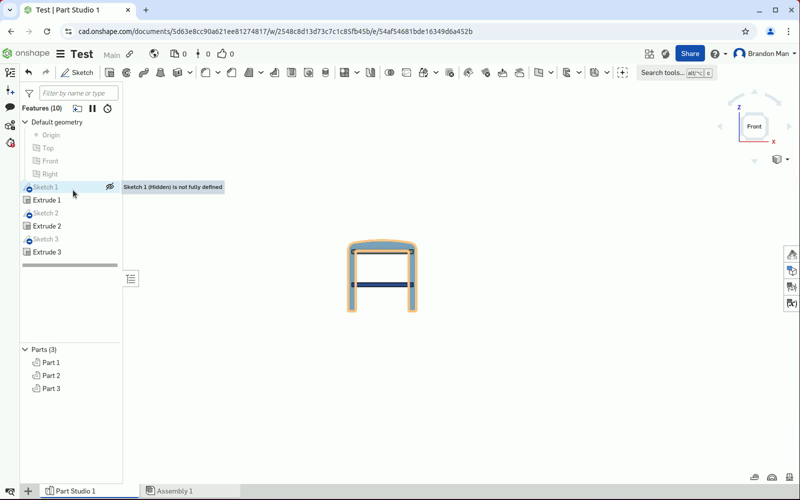
click(73, 189)
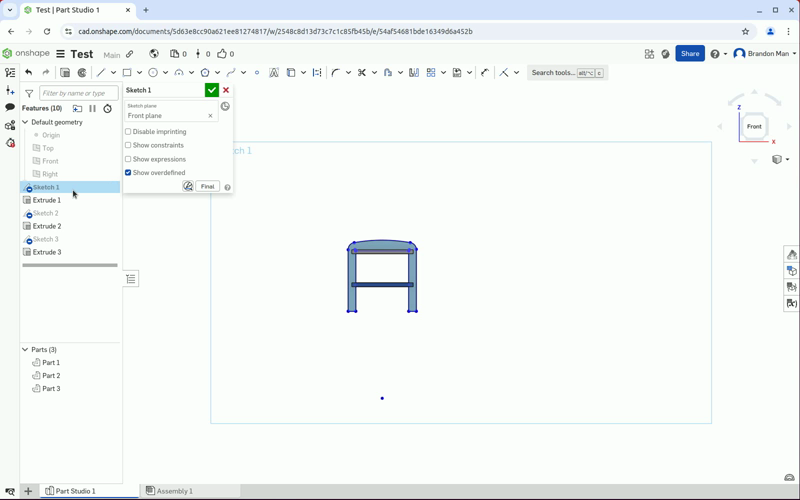
mouse_move(229, 92)
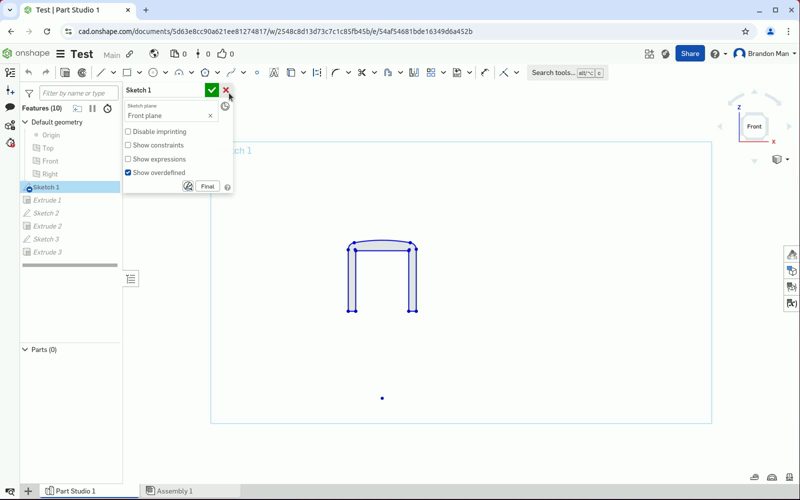
click(229, 92)
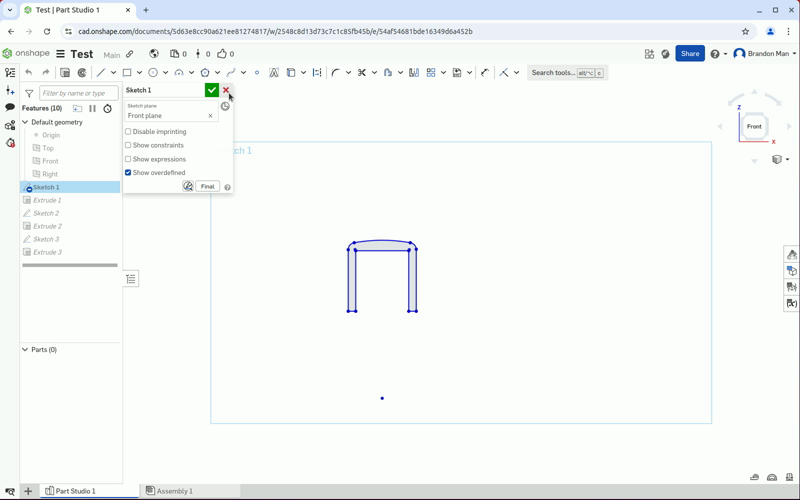
key(shift+s)
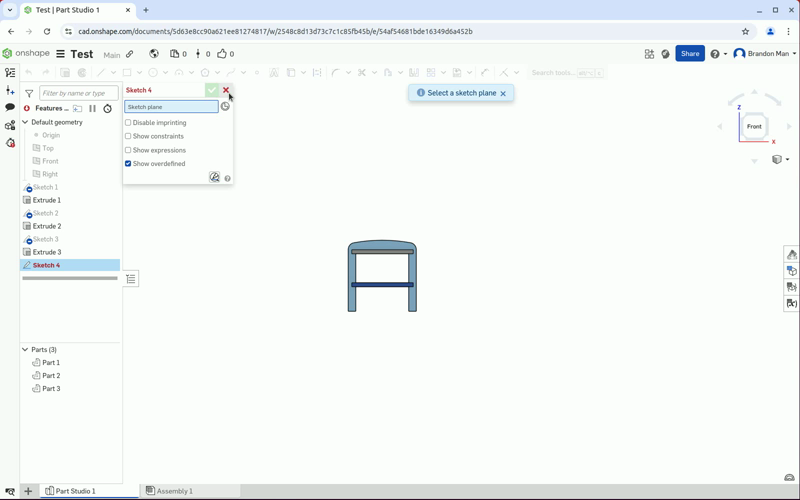
mouse_move(73, 163)
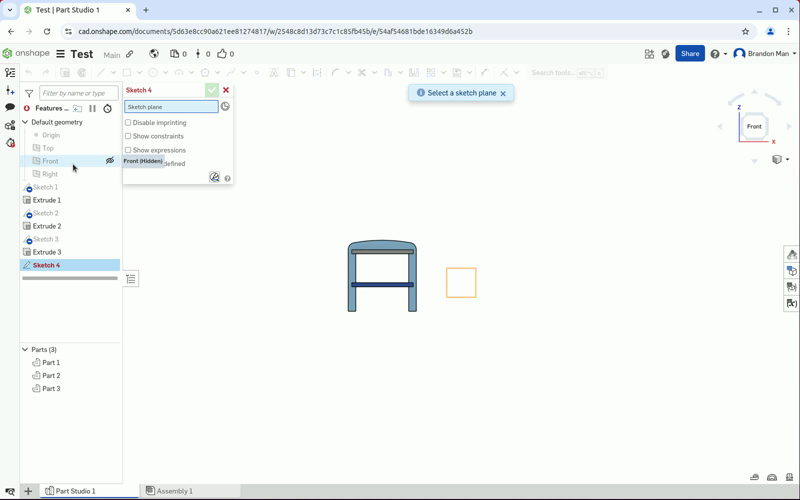
click(73, 163)
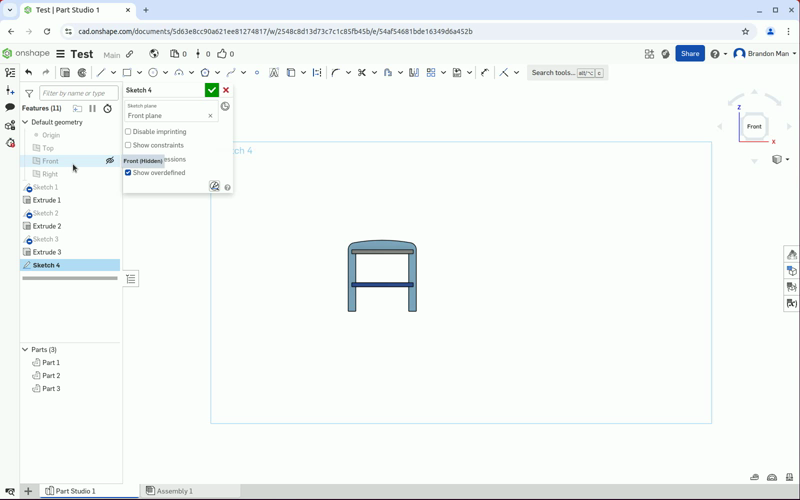
mouse_move(73, 352)
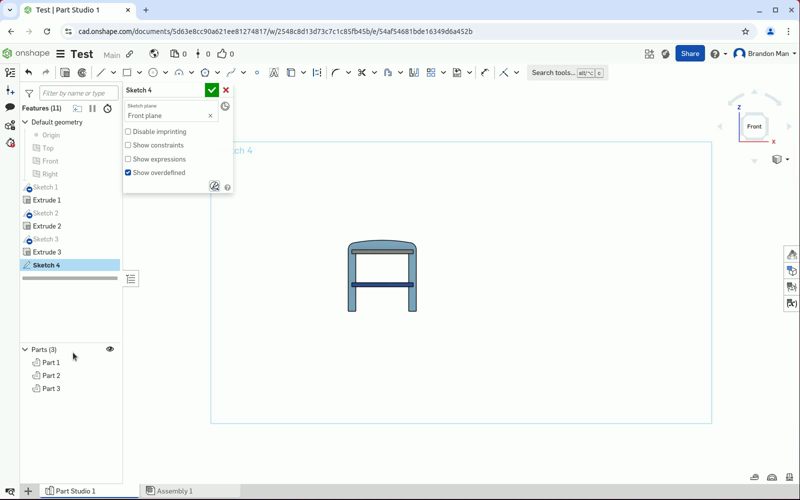
key(y)
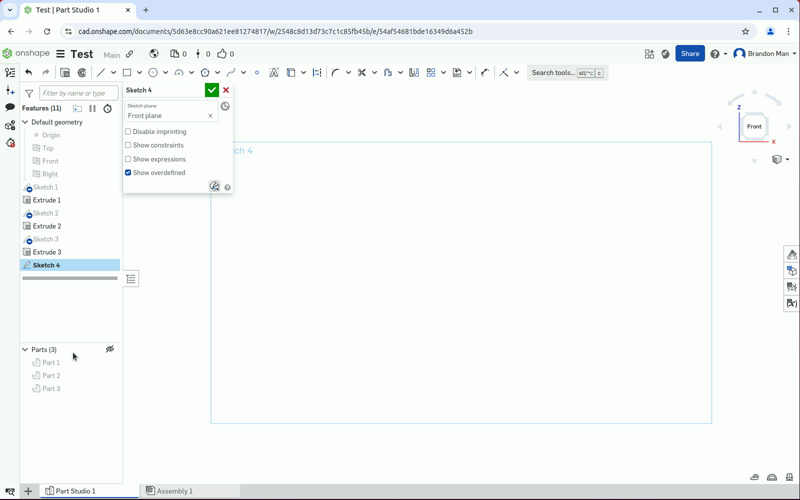
key(l)
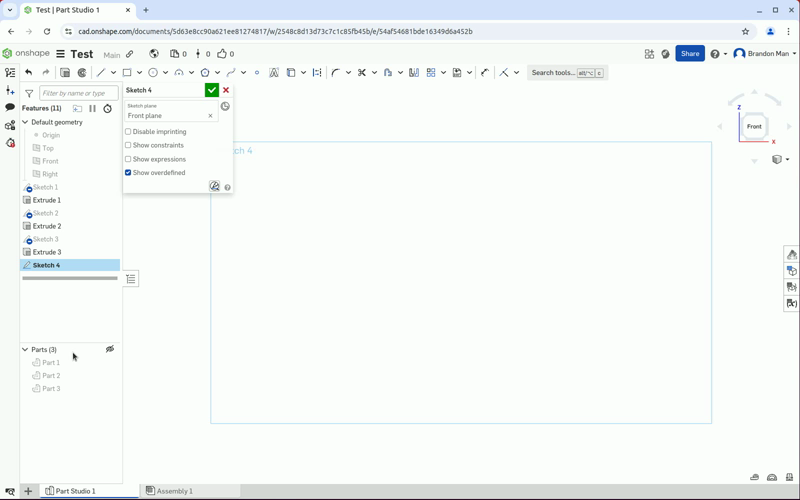
key_down(shift)
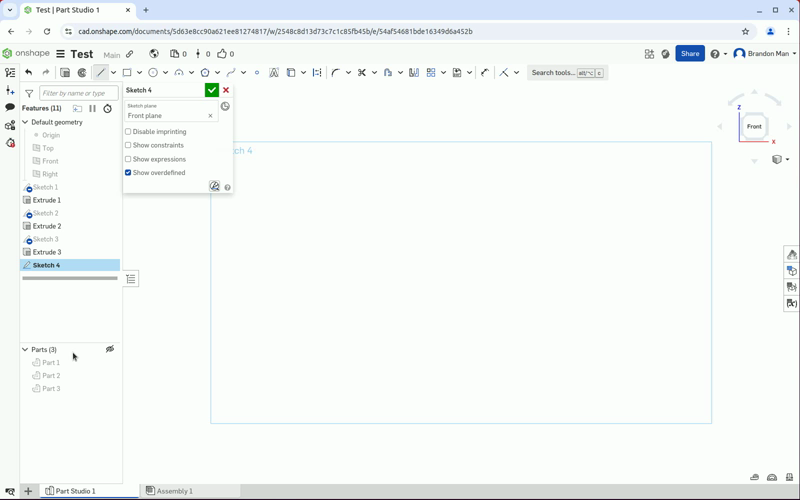
mouse_move(351, 274)
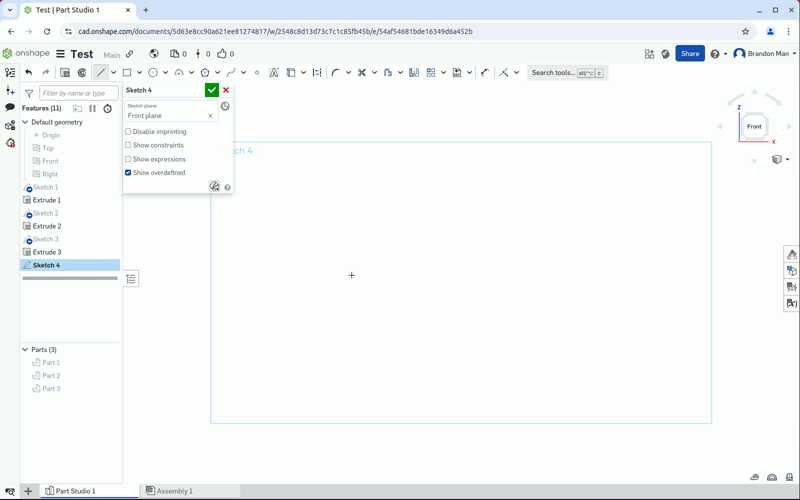
click(351, 274)
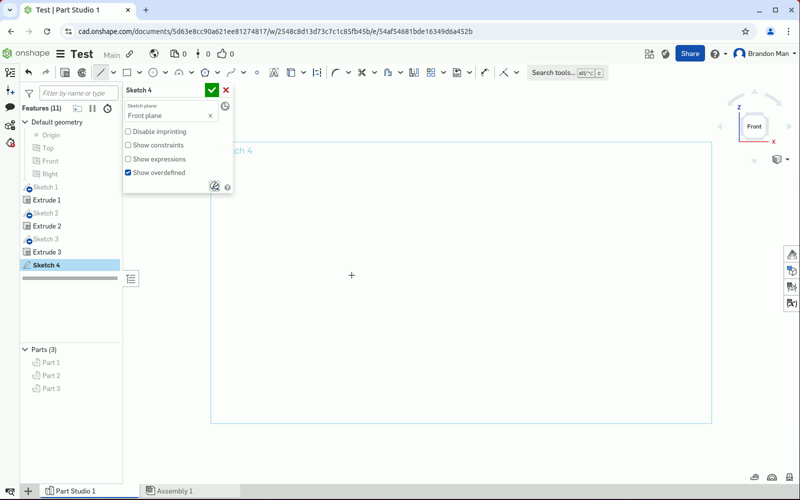
key_up(shift)
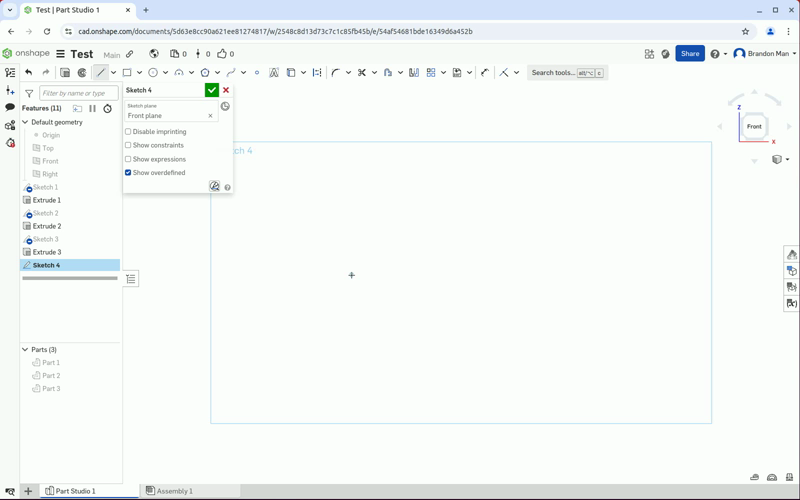
key_down(shift)
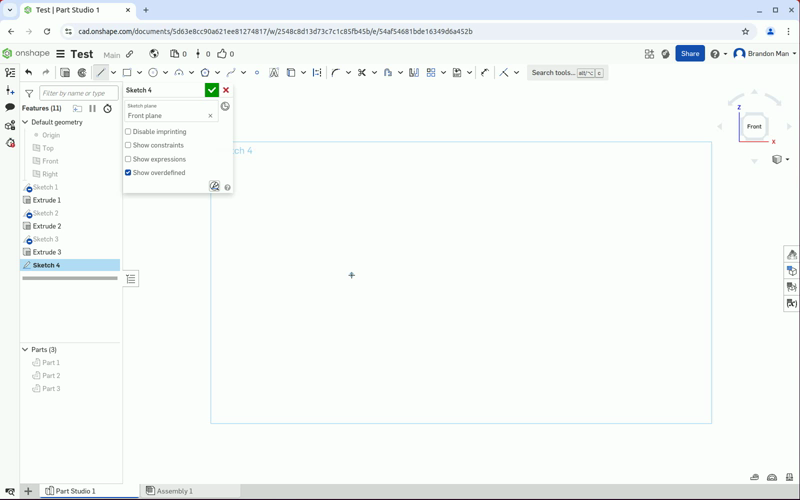
mouse_move(413, 274)
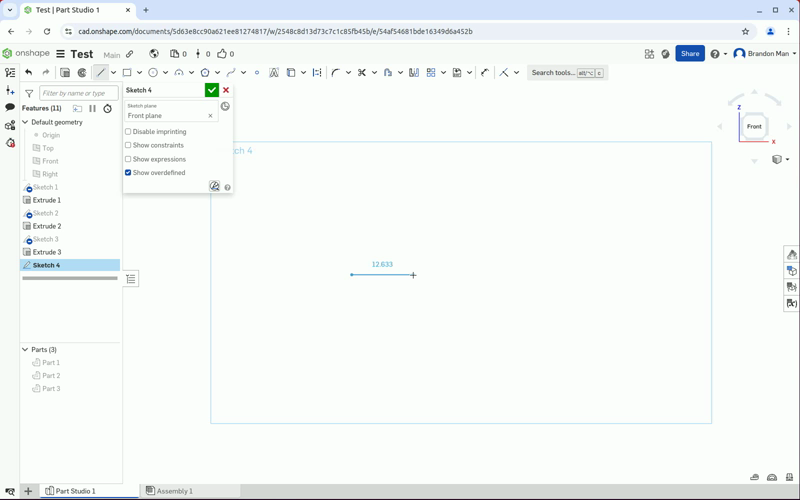
click(413, 274)
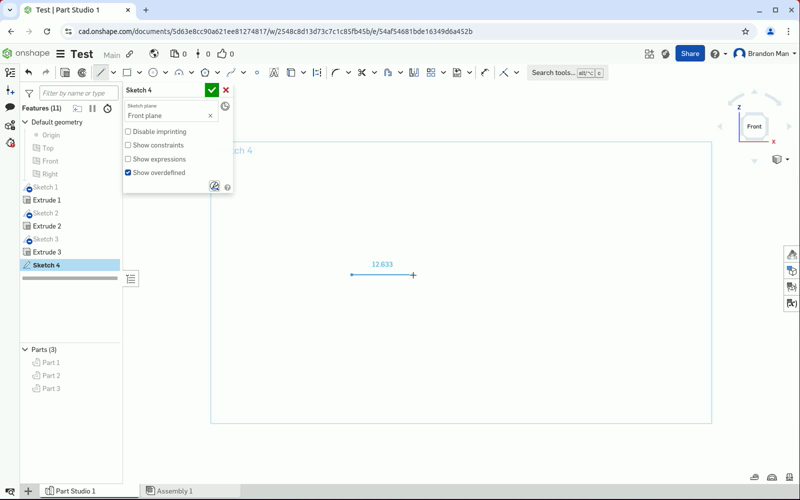
key_up(shift)
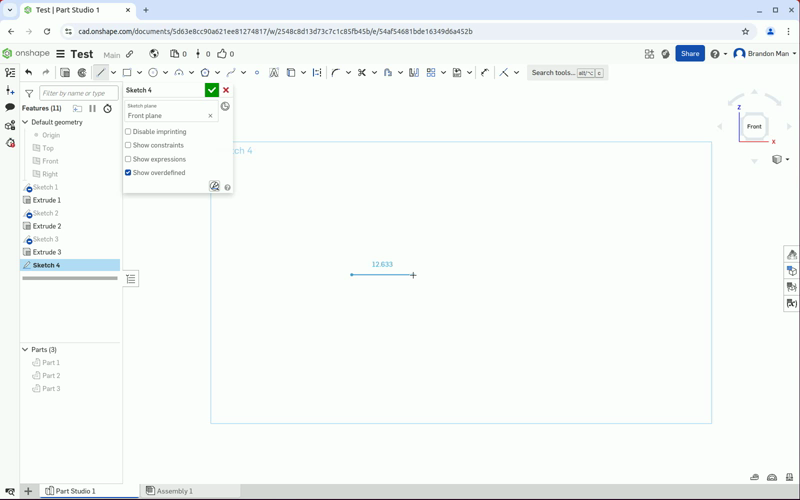
key_down(shift)
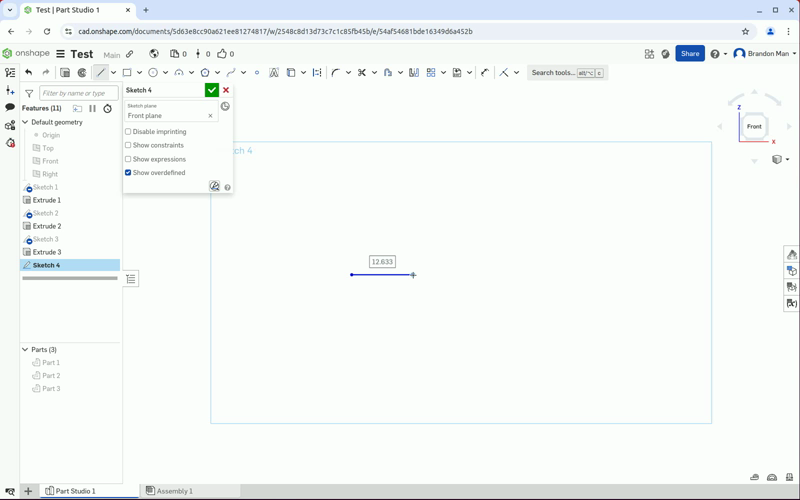
mouse_move(443, 274)
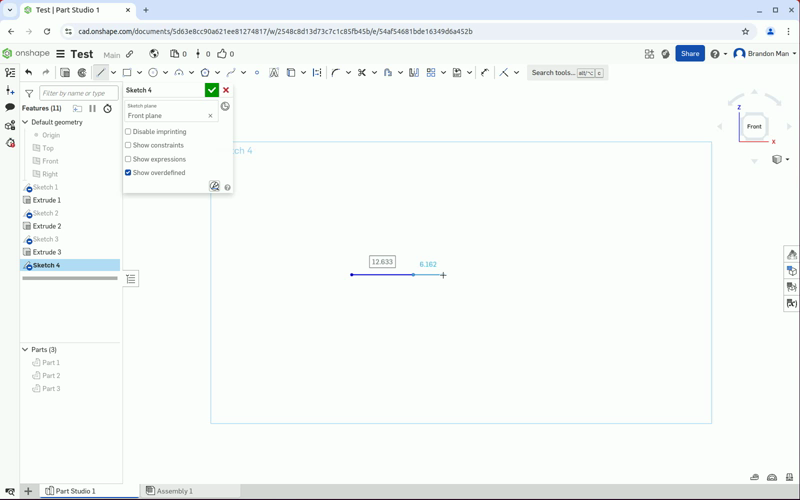
mouse_move(413, 270)
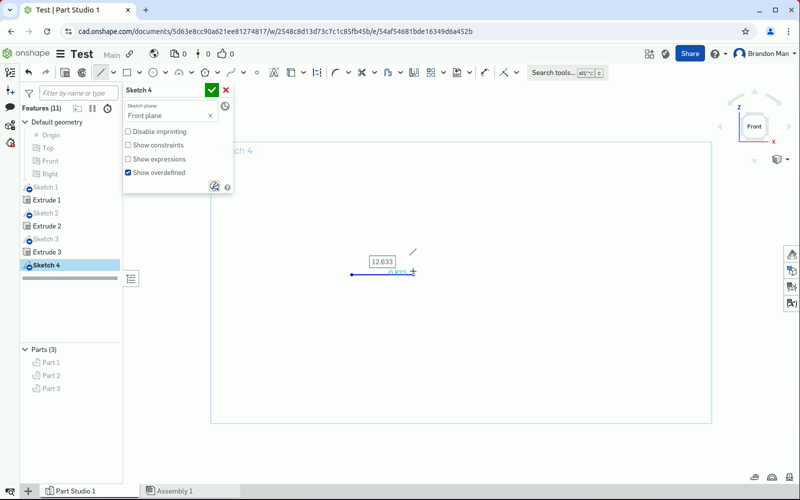
scroll(6)
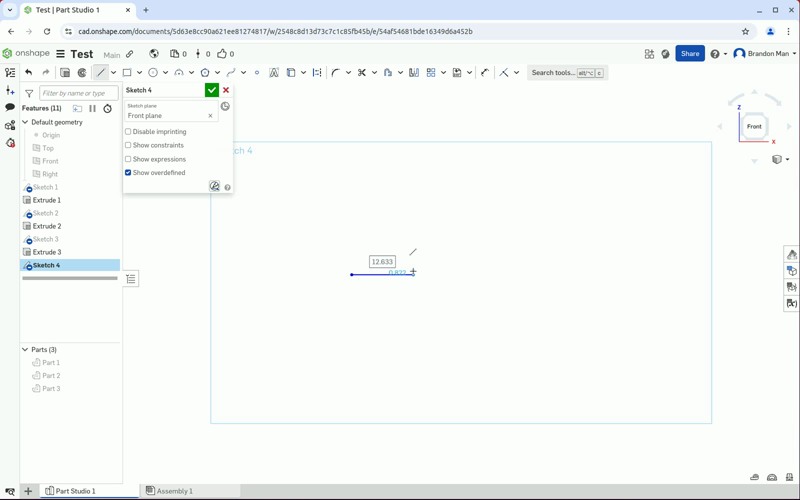
scroll(6)
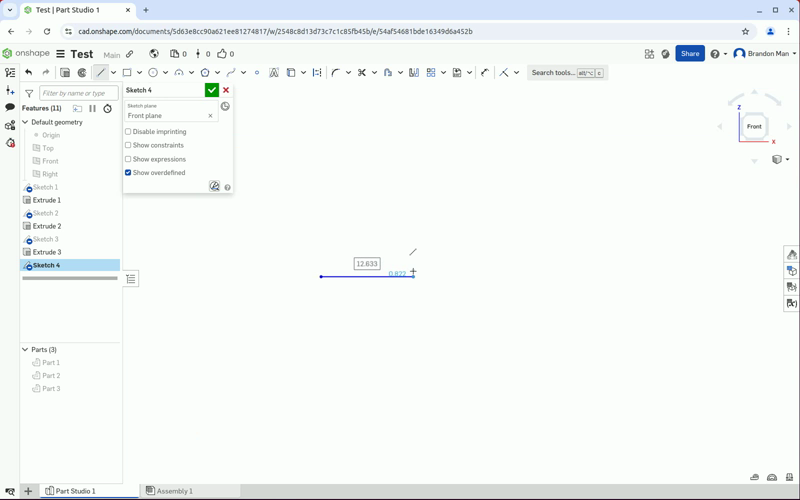
scroll(6)
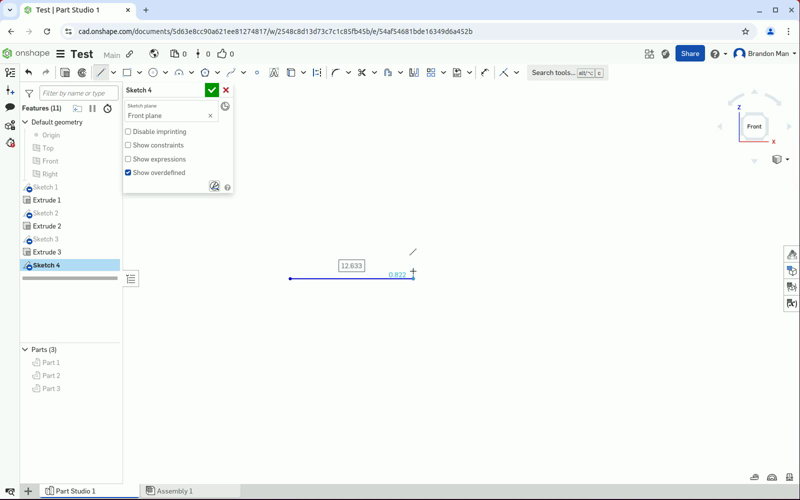
scroll(6)
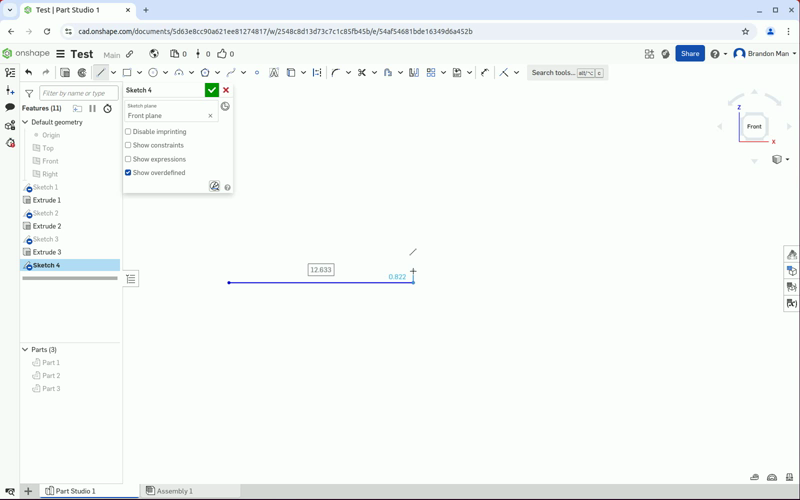
scroll(6)
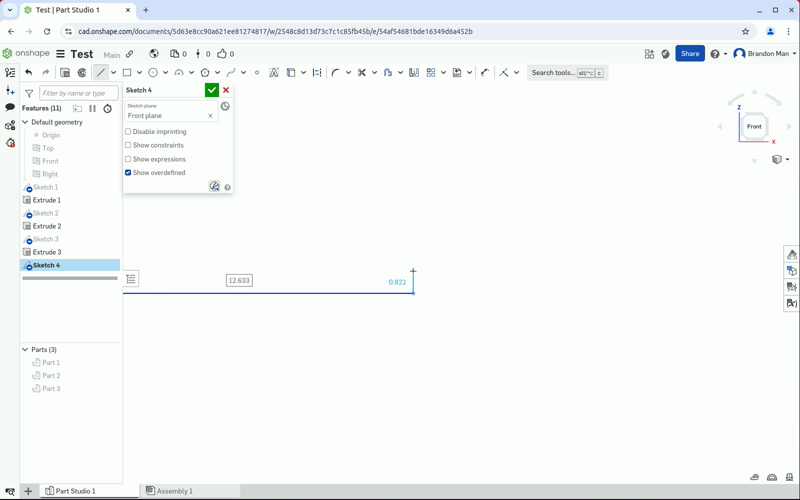
scroll(6)
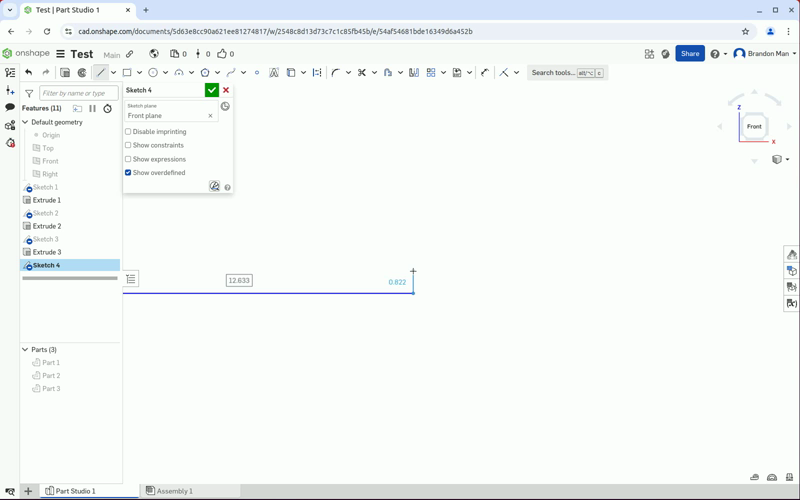
scroll(6)
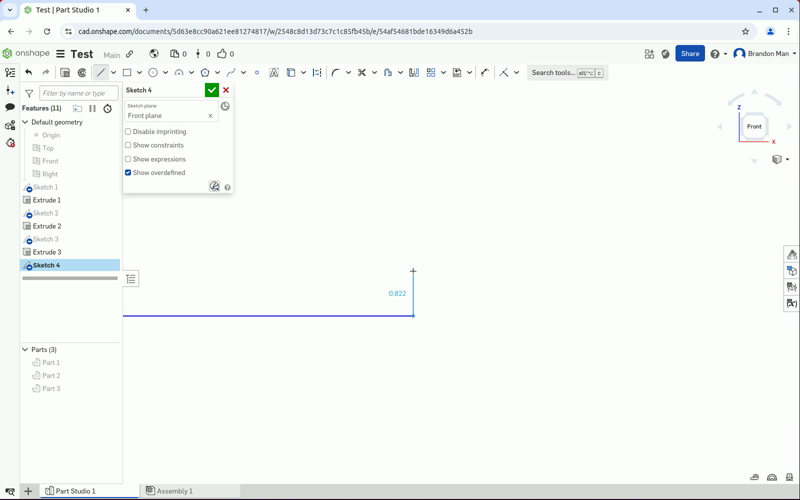
click(413, 270)
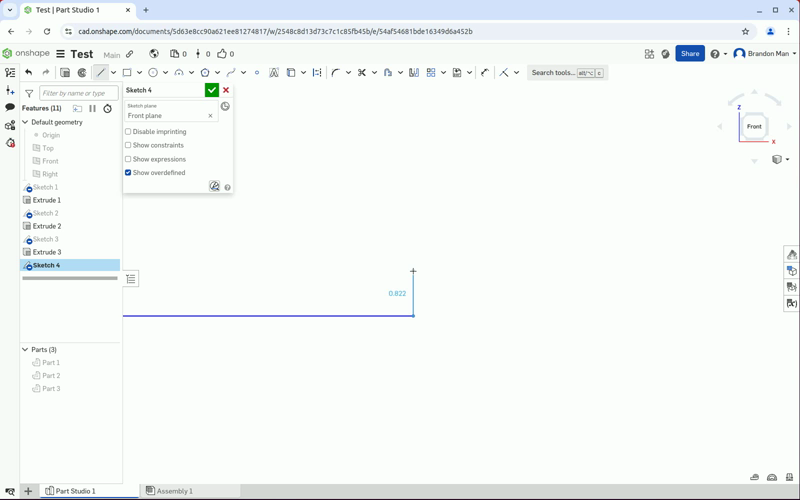
scroll(-6)
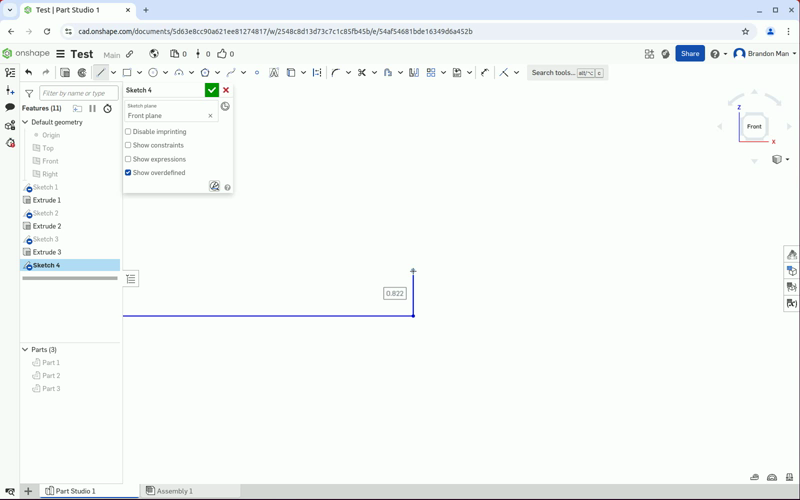
scroll(-6)
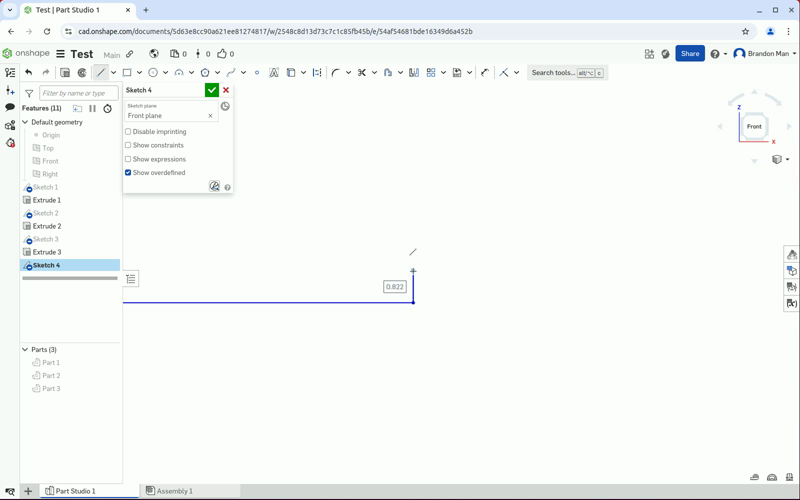
scroll(-6)
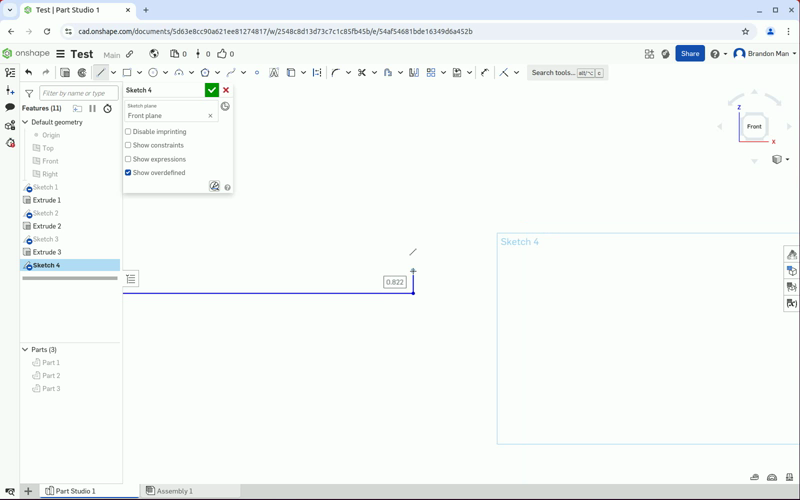
scroll(-6)
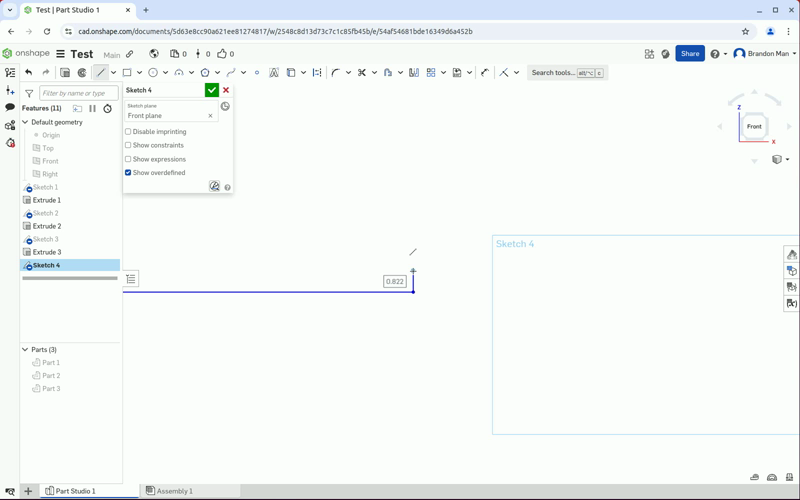
scroll(-6)
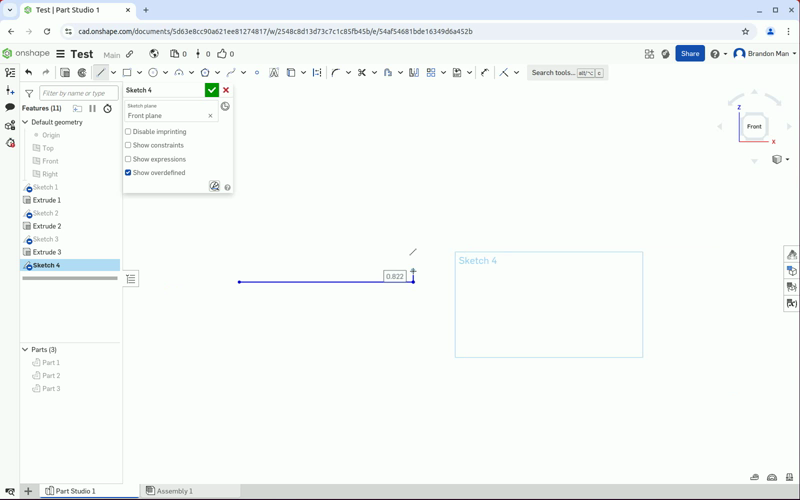
scroll(-6)
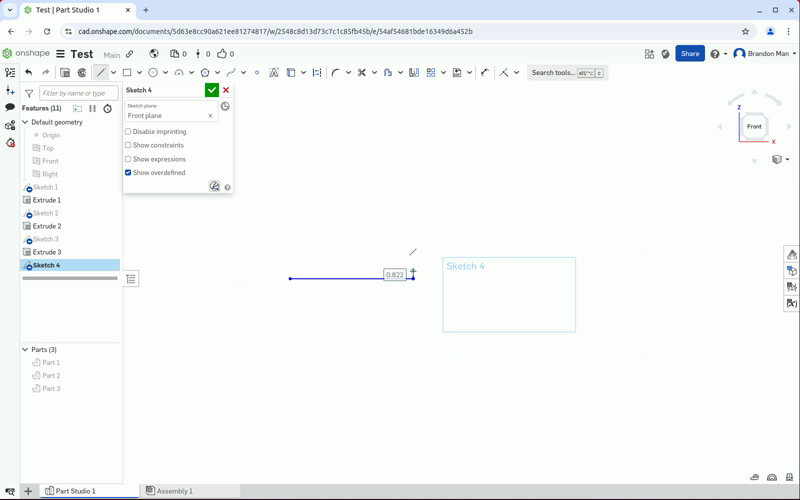
scroll(-6)
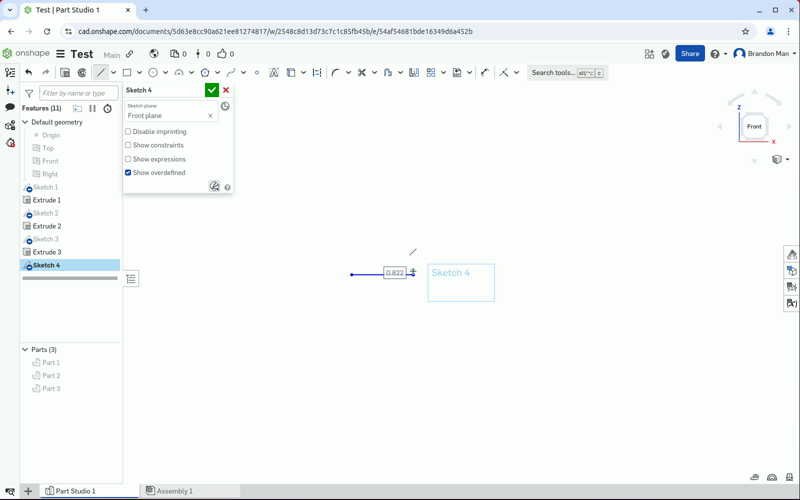
key_up(shift)
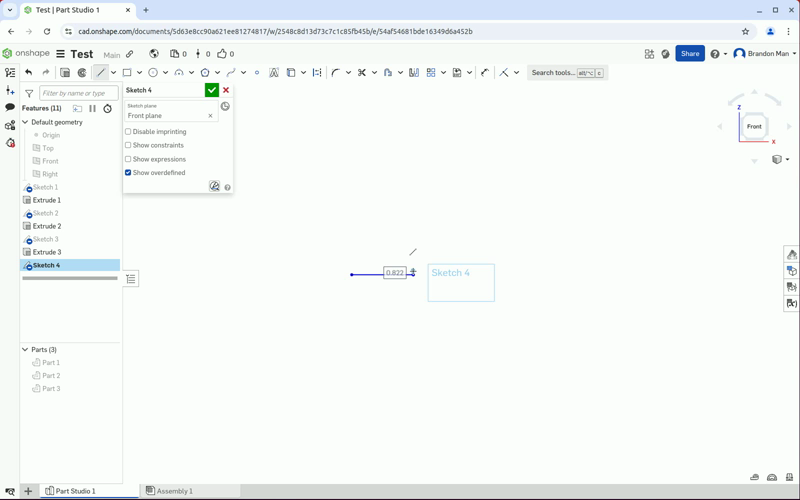
key_down(shift)
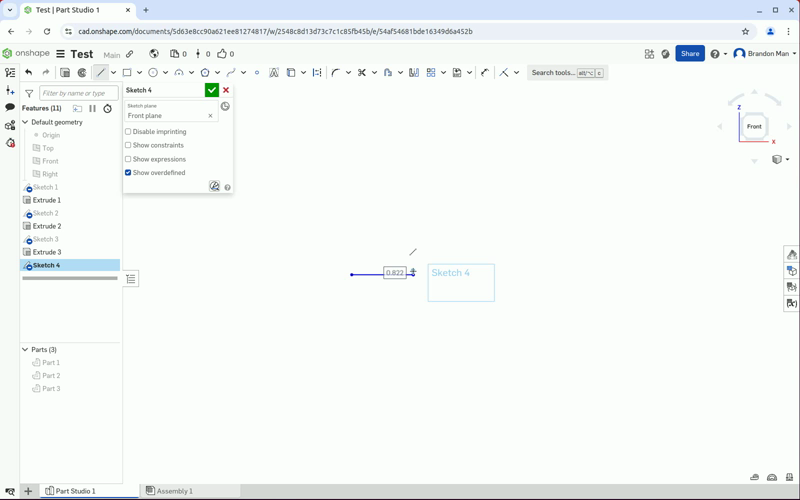
mouse_move(351, 270)
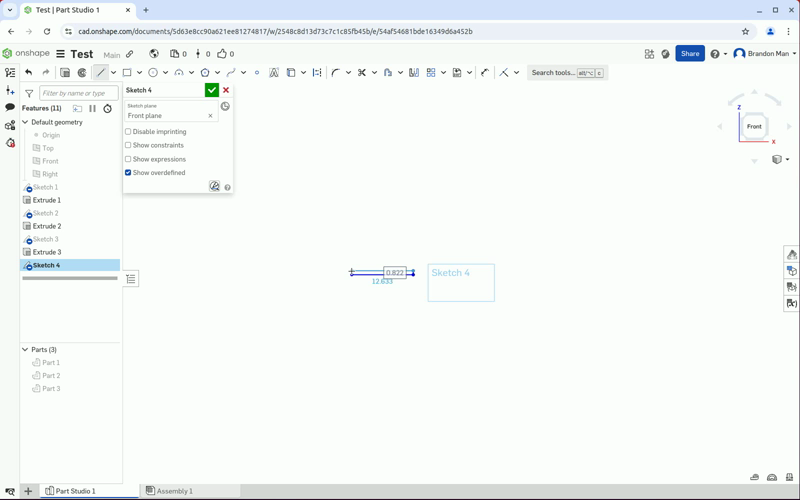
scroll(6)
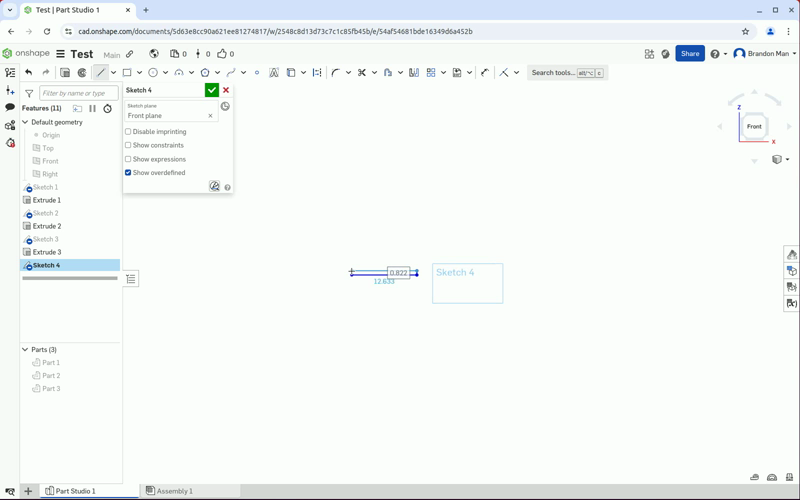
scroll(6)
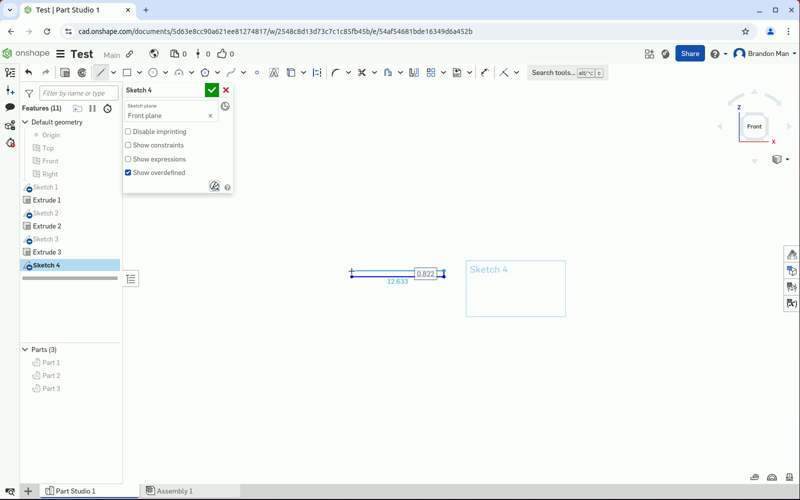
scroll(6)
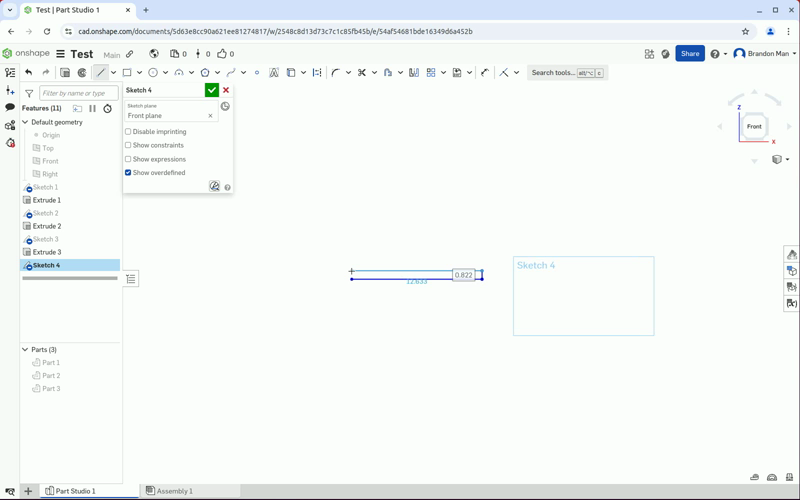
scroll(6)
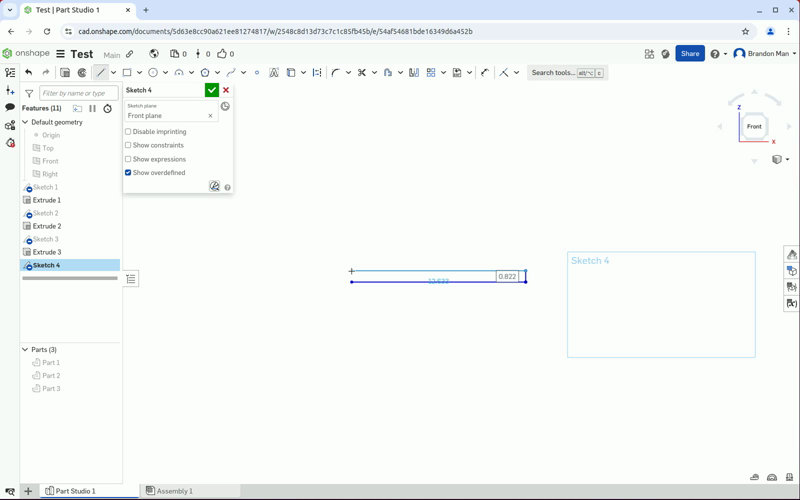
scroll(6)
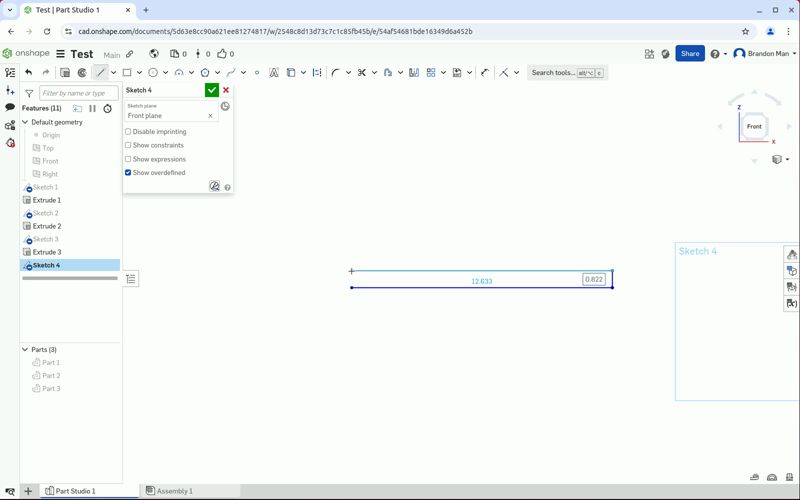
scroll(6)
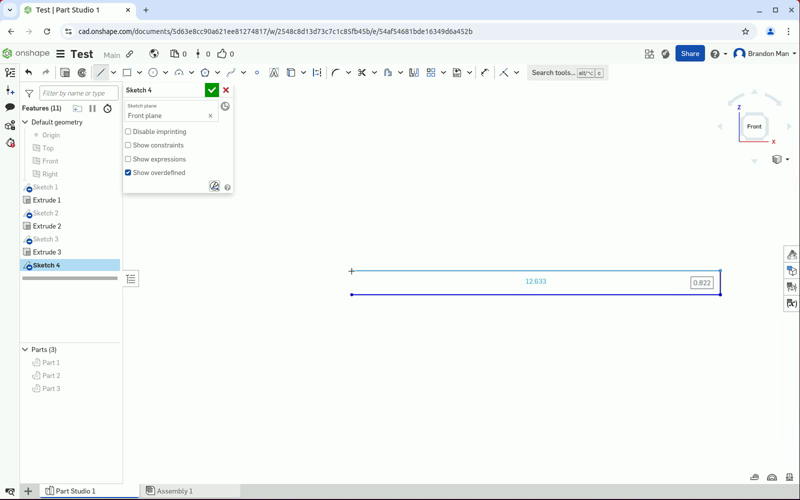
scroll(6)
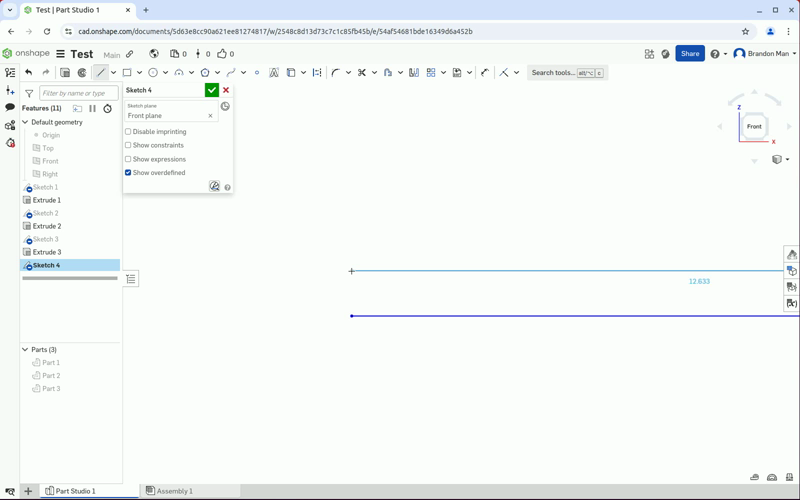
click(351, 270)
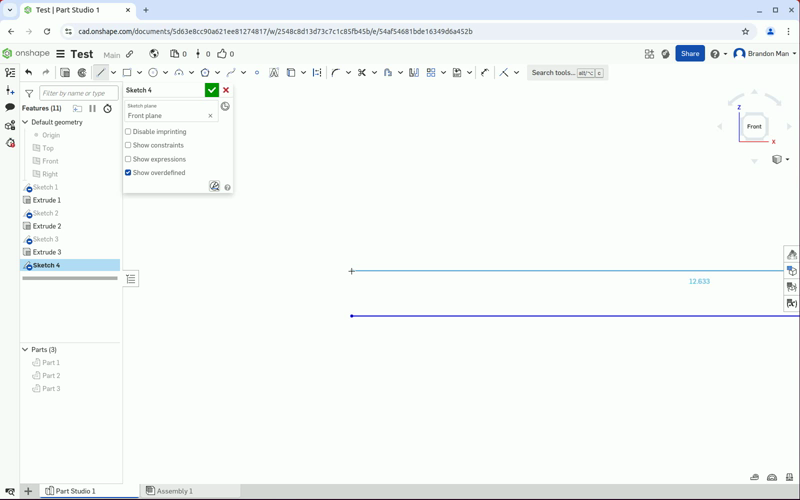
scroll(-6)
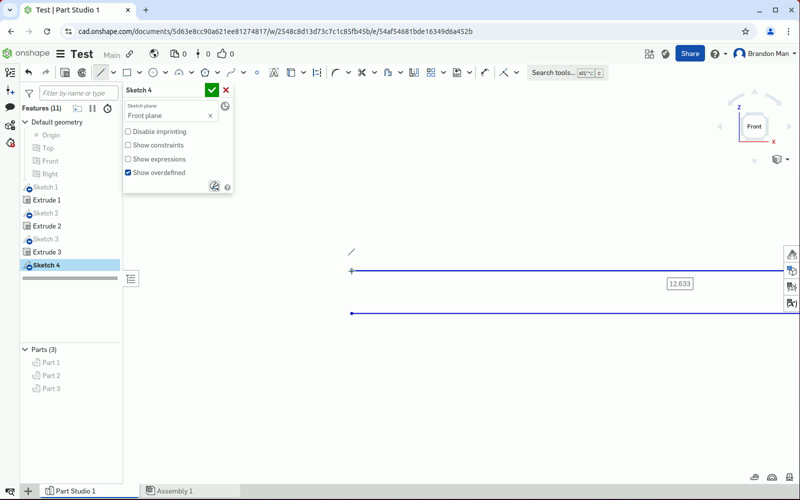
scroll(-6)
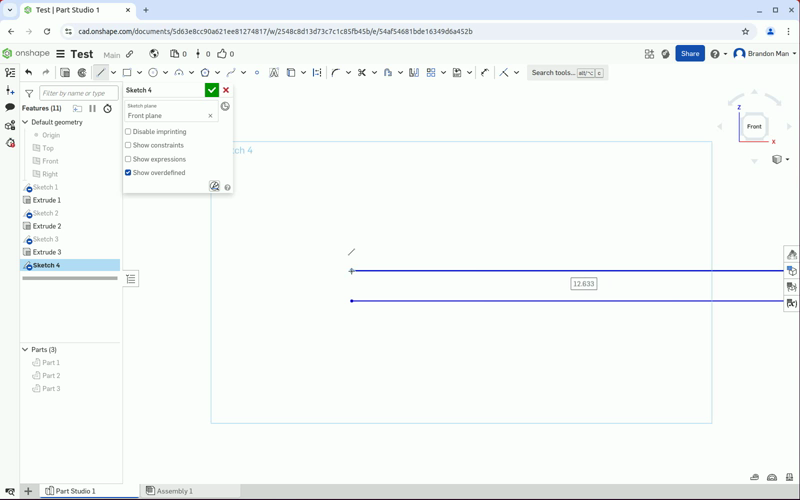
scroll(-6)
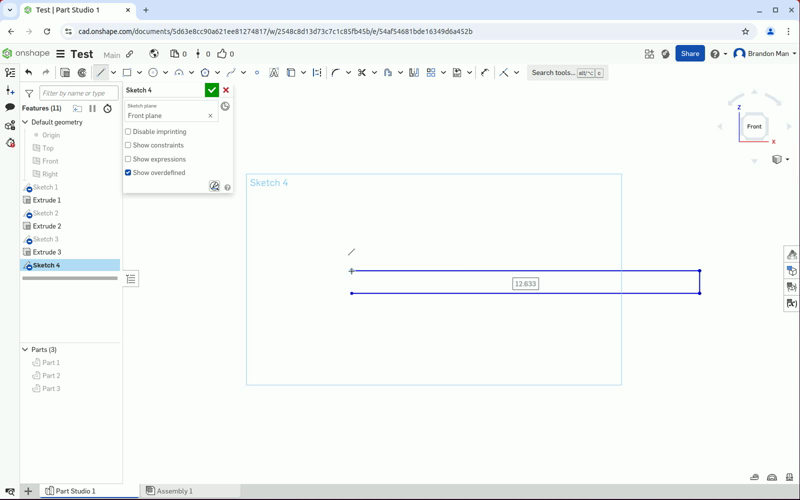
scroll(-6)
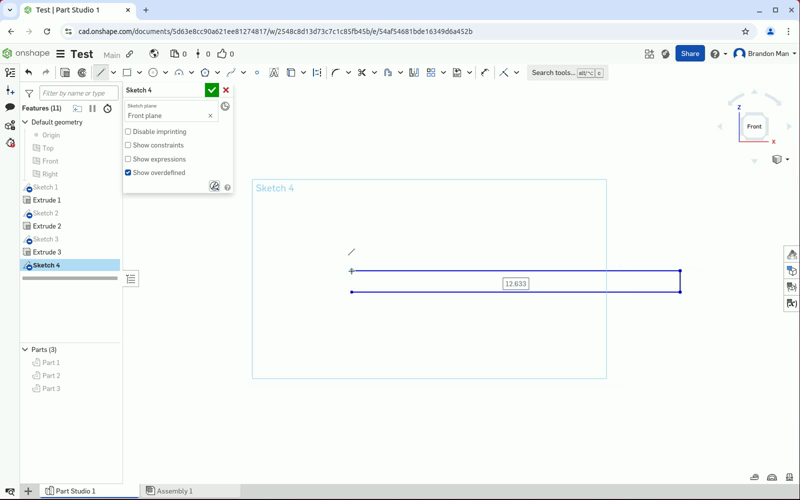
scroll(-6)
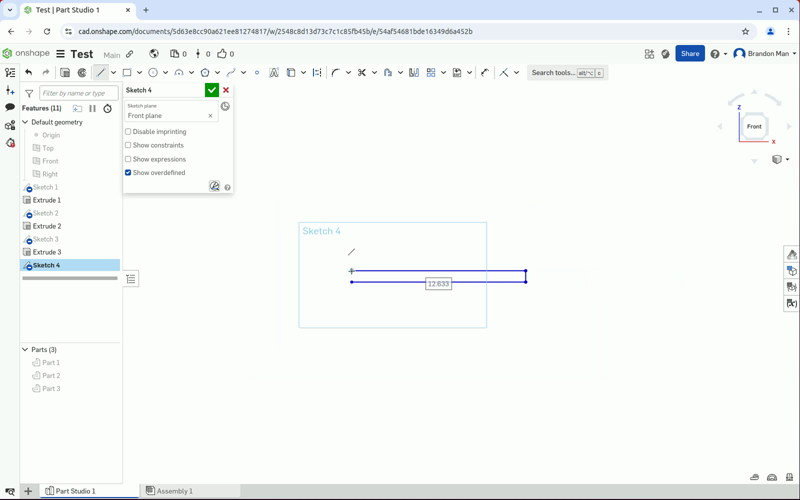
scroll(-6)
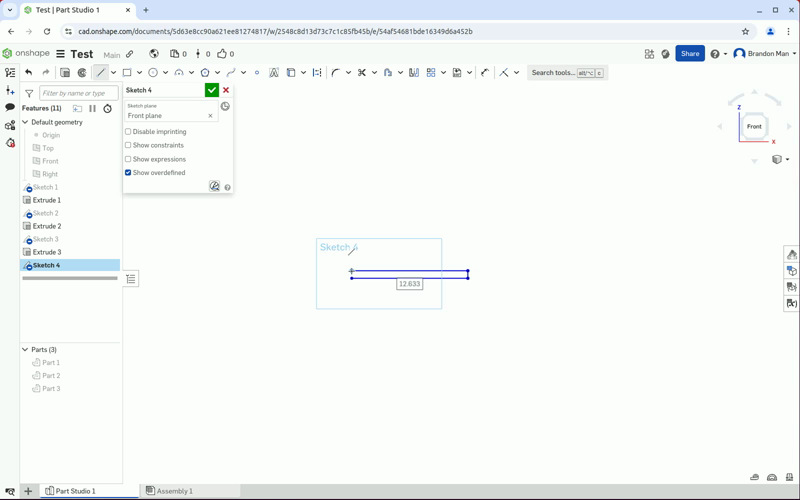
scroll(-6)
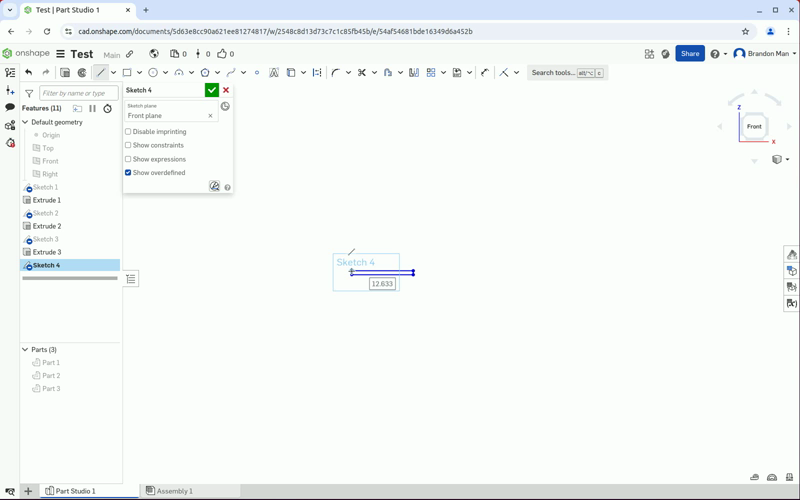
key_up(shift)
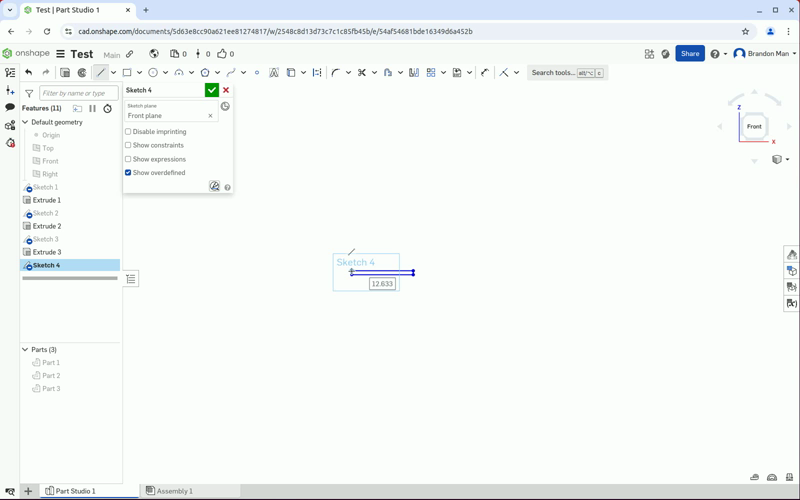
mouse_move(381, 270)
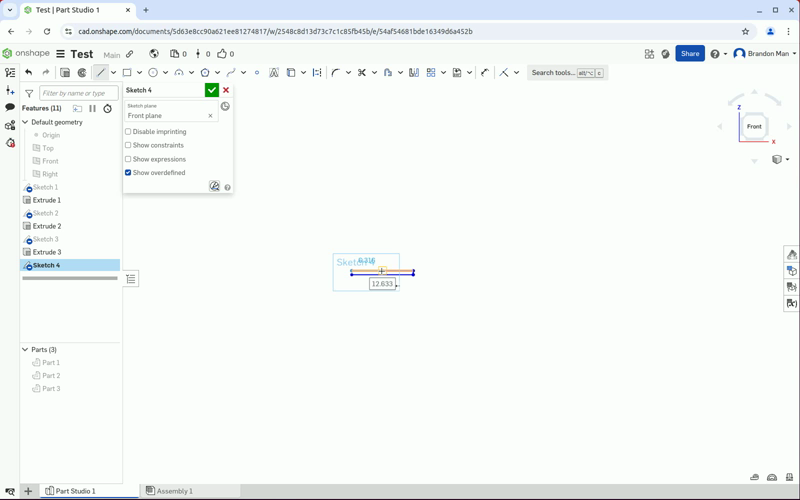
key_down(shift)
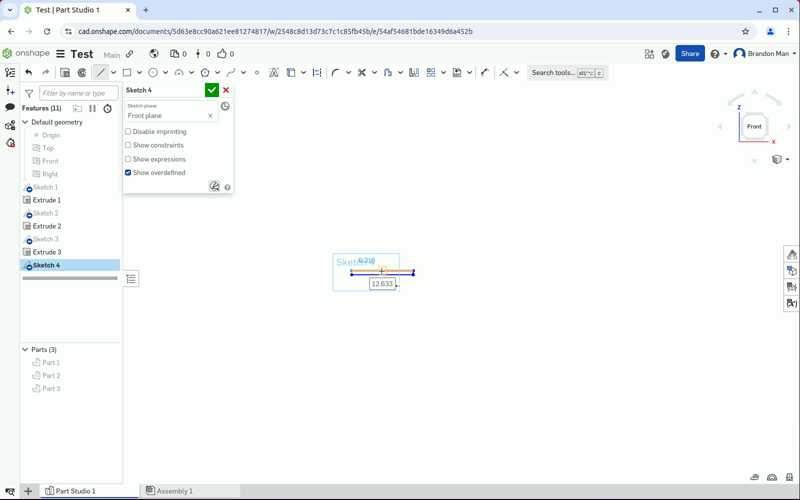
mouse_move(351, 274)
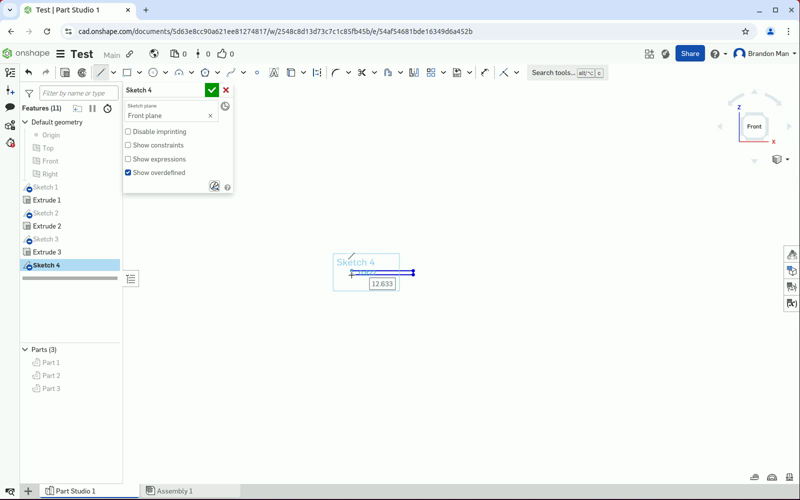
scroll(6)
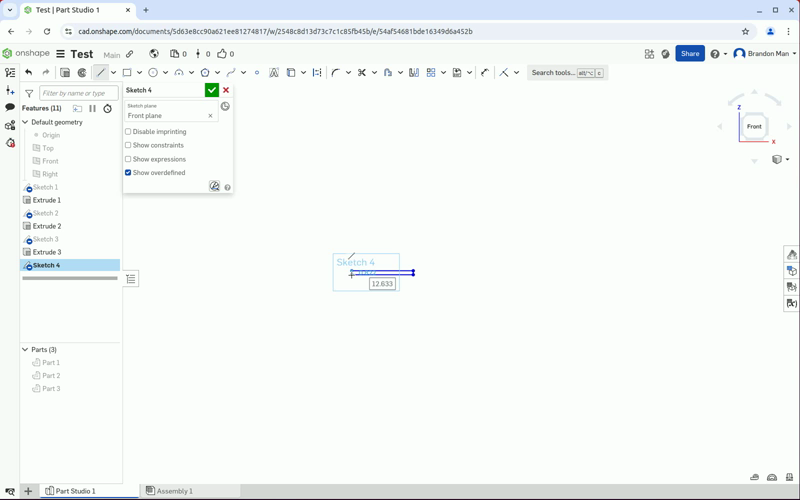
scroll(6)
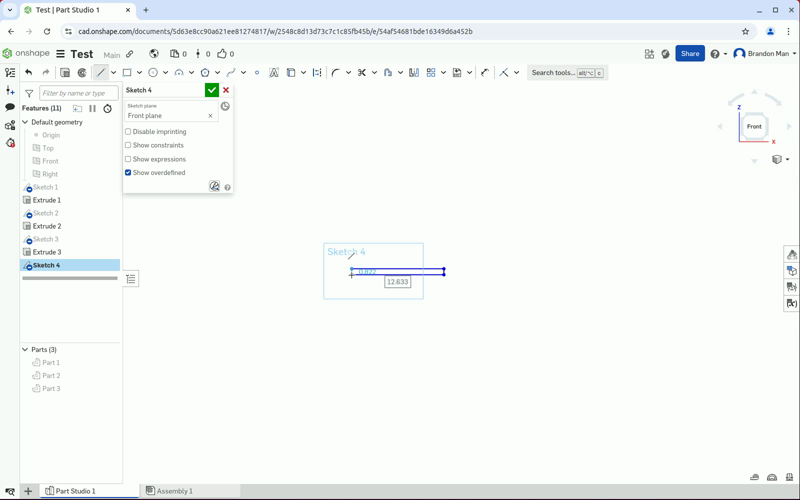
scroll(6)
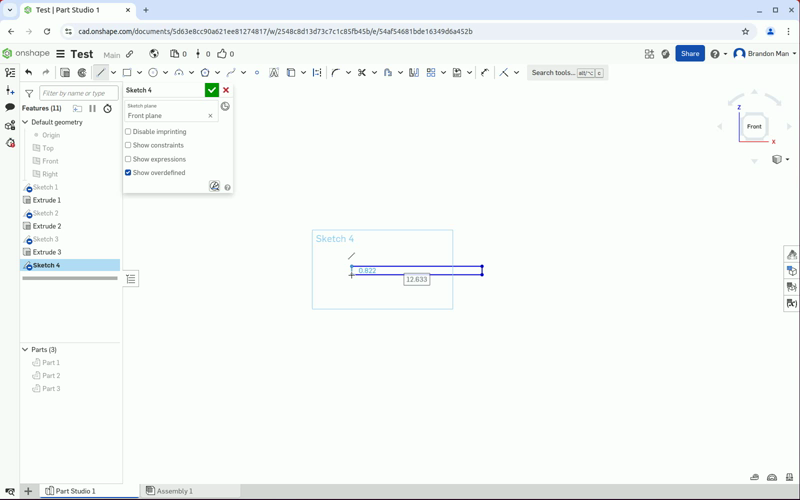
scroll(6)
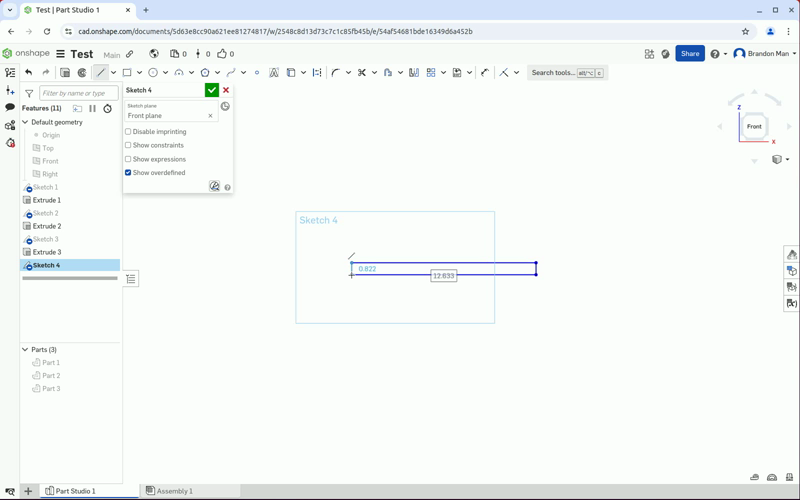
scroll(6)
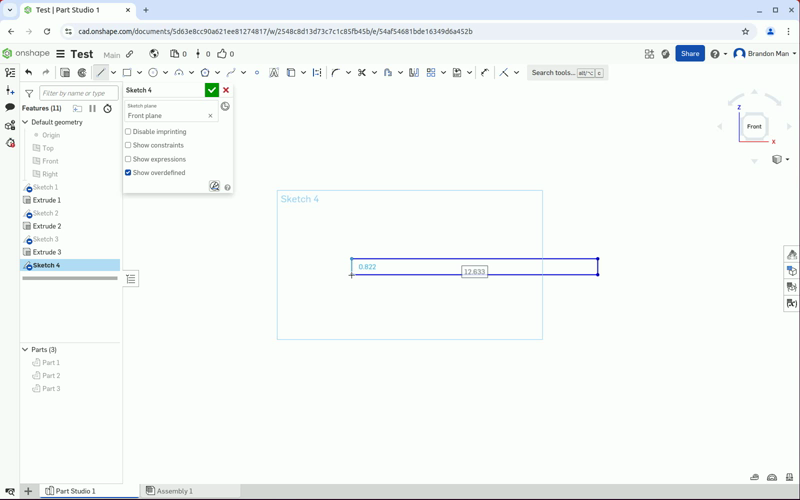
scroll(6)
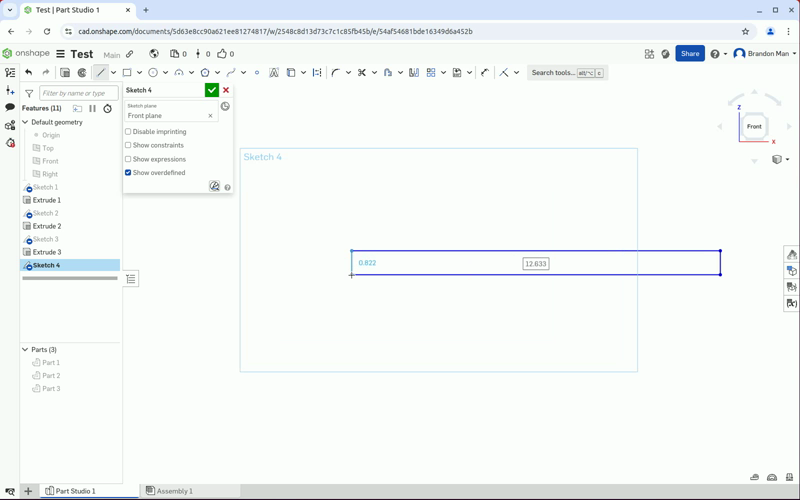
scroll(6)
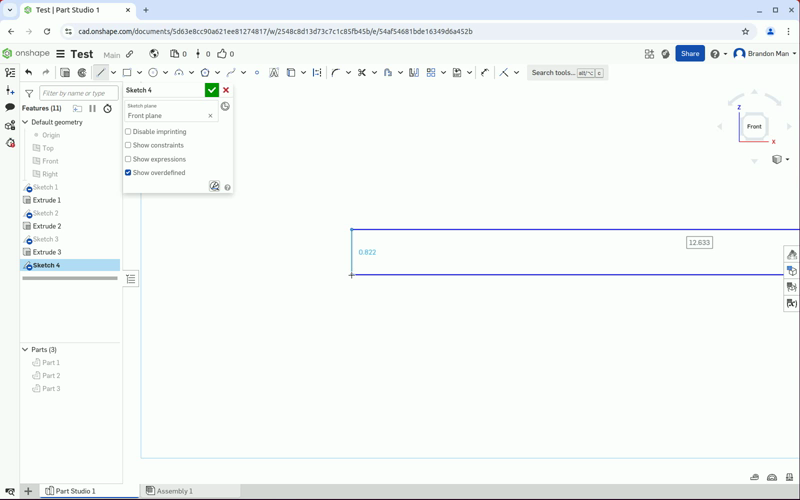
key_up(shift)
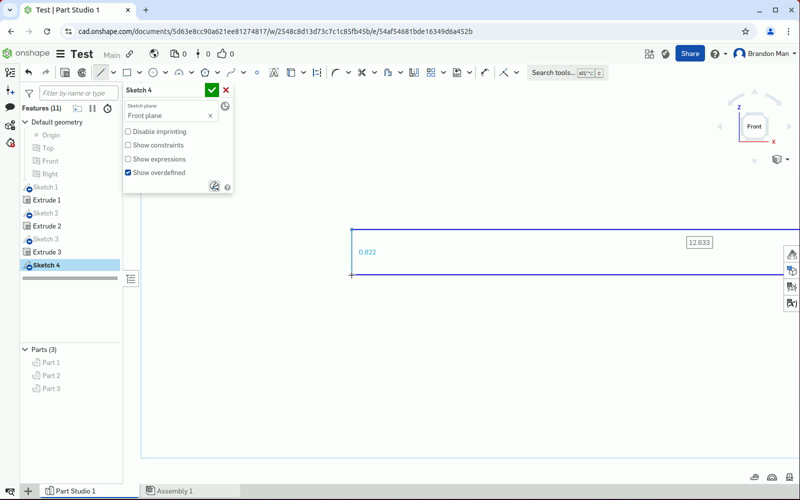
click(351, 274)
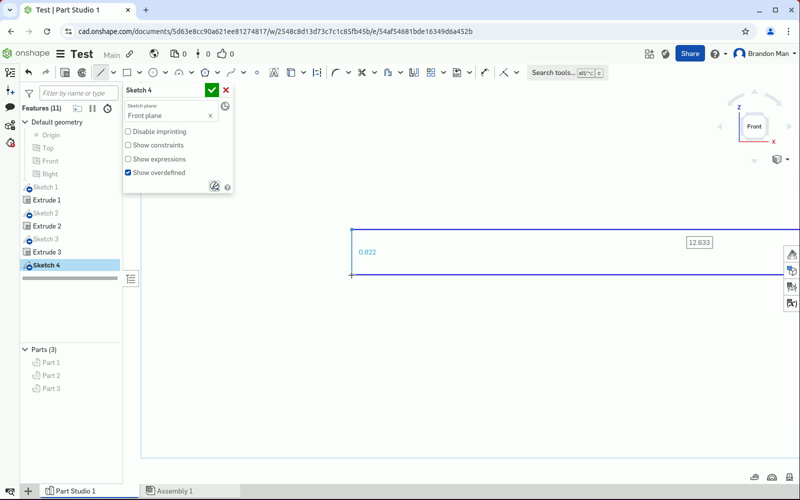
scroll(-6)
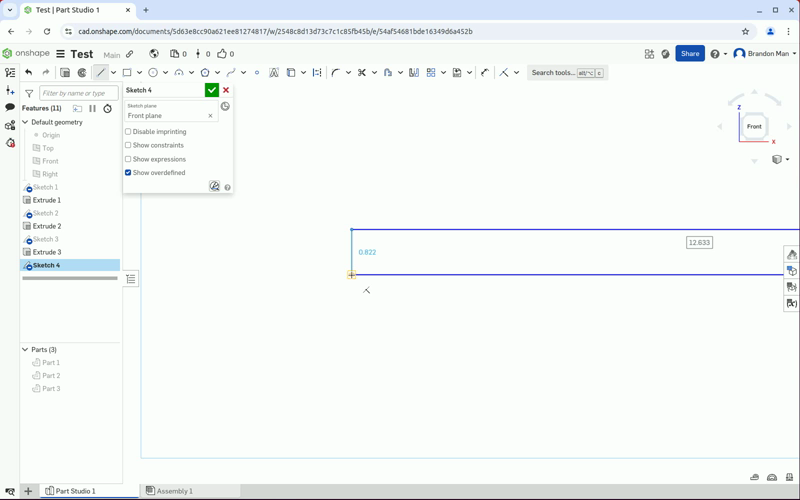
scroll(-6)
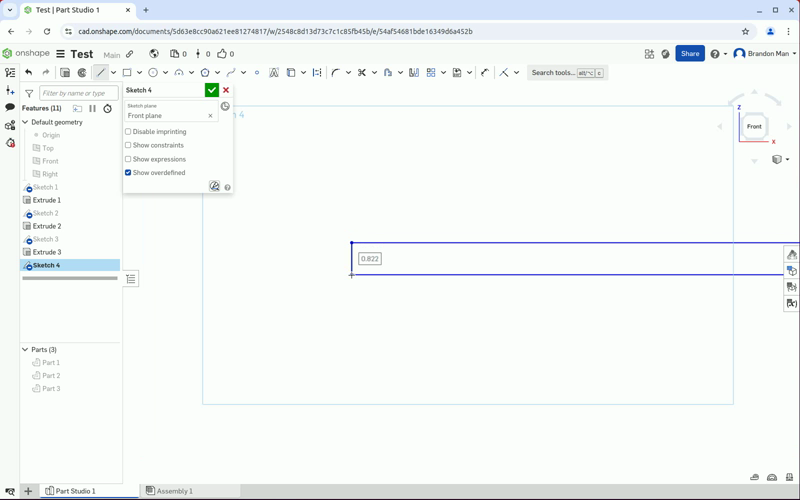
scroll(-6)
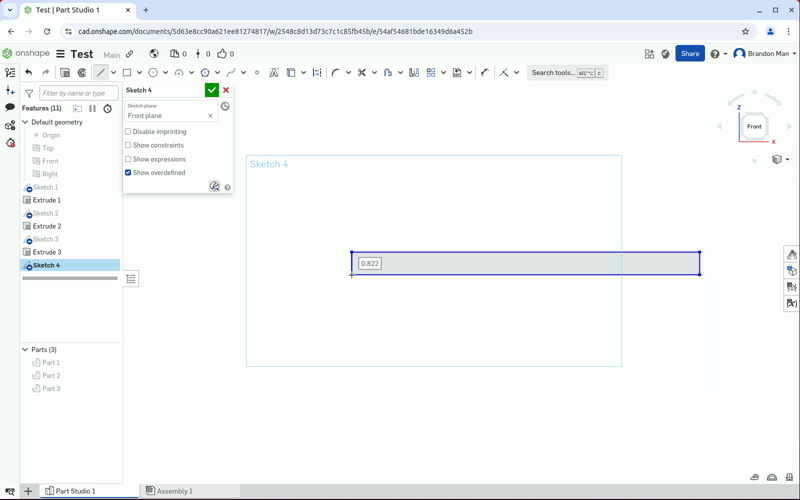
scroll(-6)
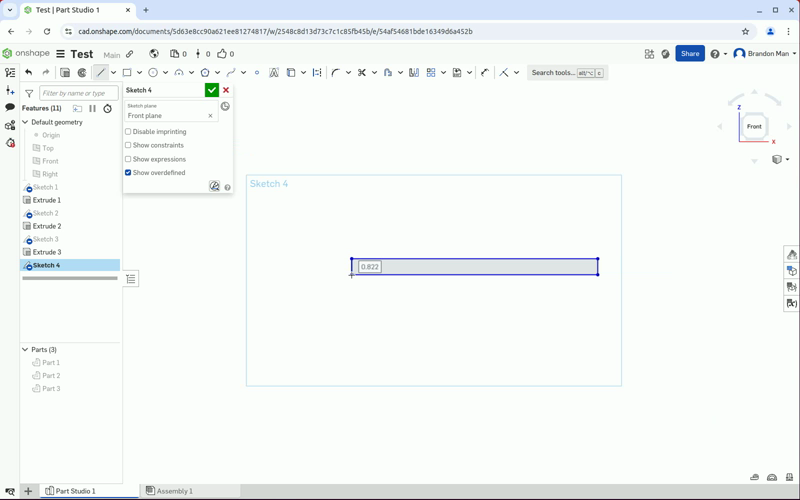
scroll(-6)
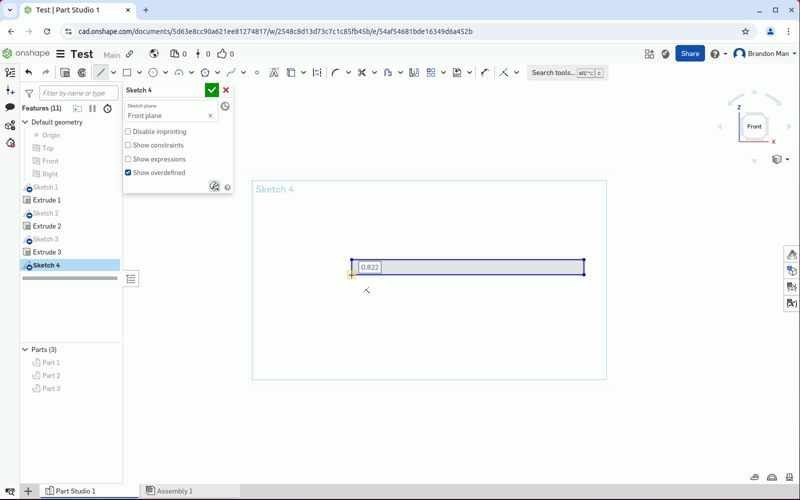
scroll(-6)
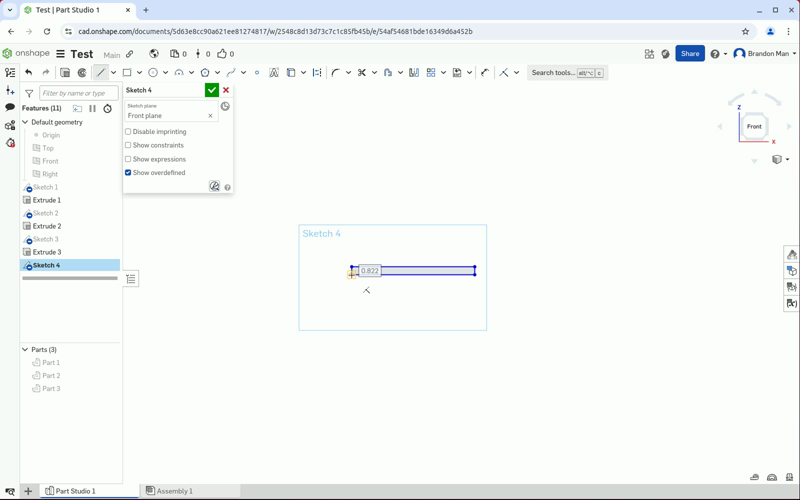
scroll(-6)
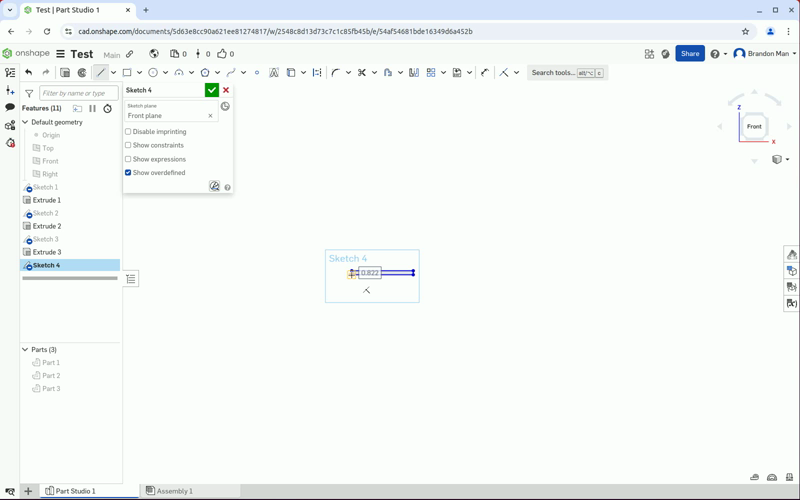
key(esc)
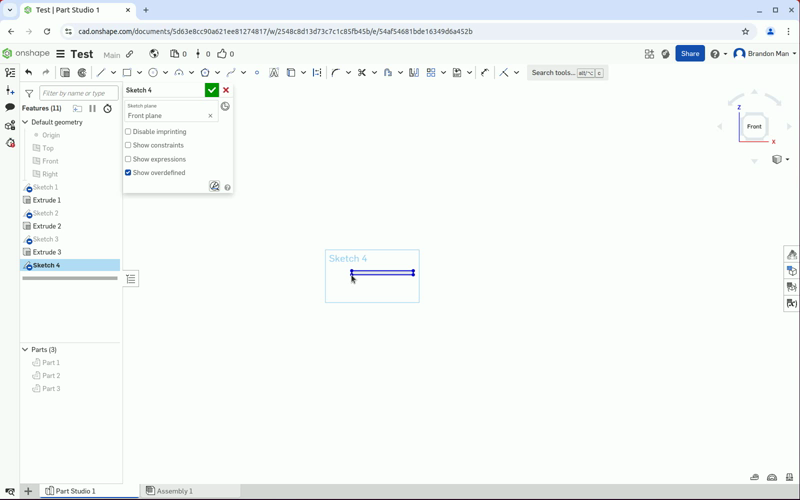
mouse_move(373, 271)
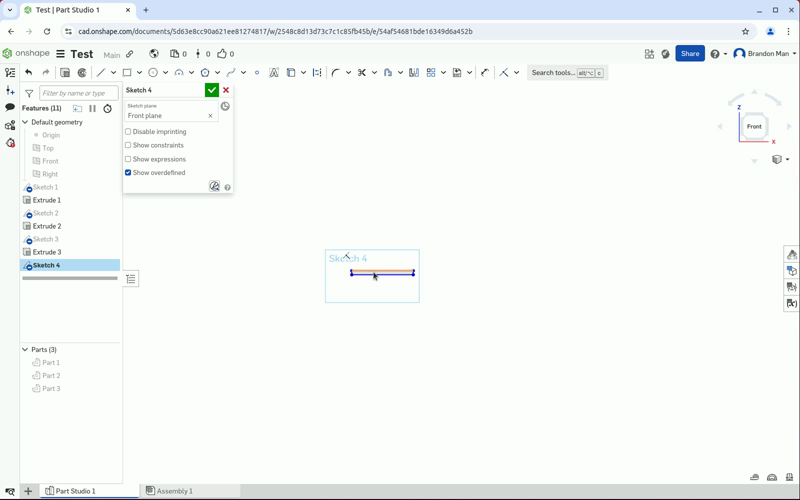
scroll(6)
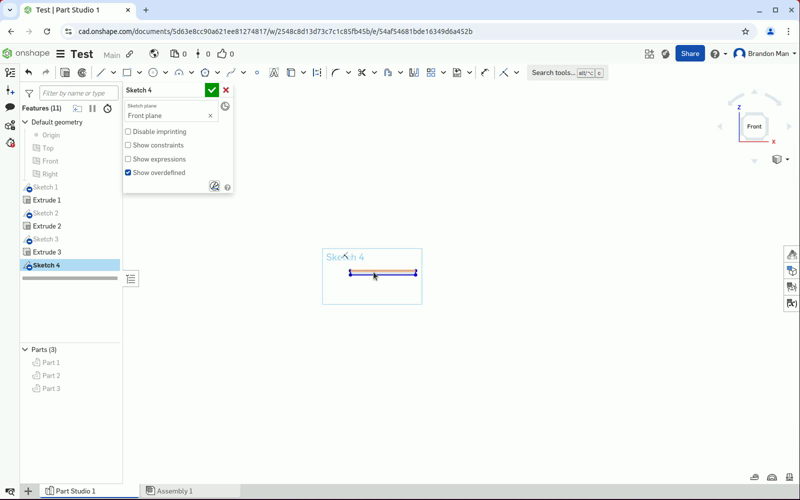
scroll(6)
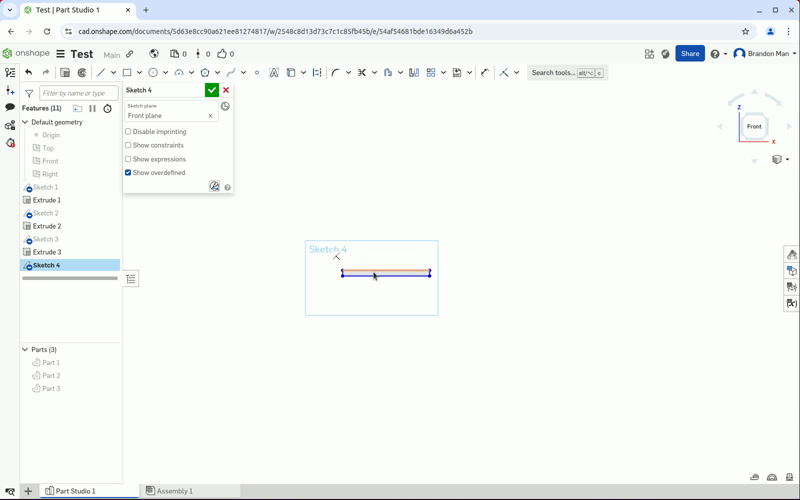
scroll(6)
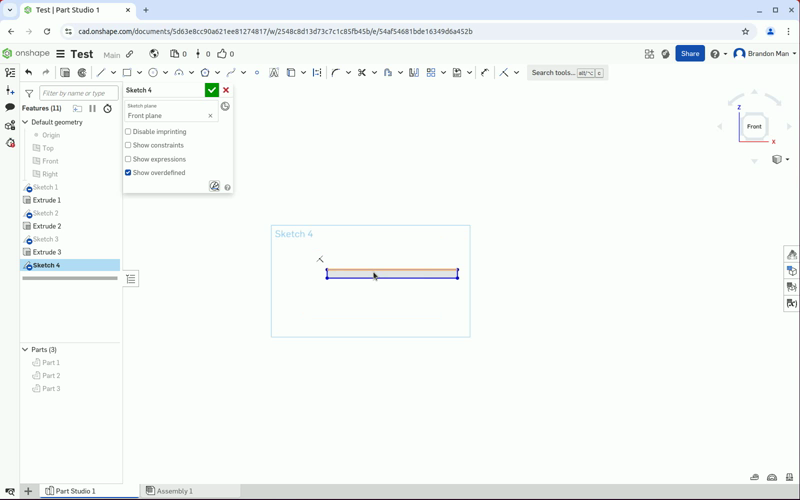
scroll(6)
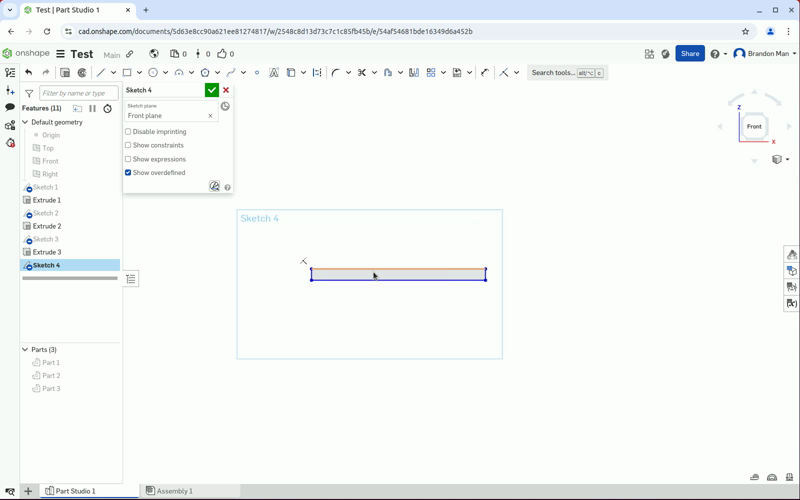
scroll(6)
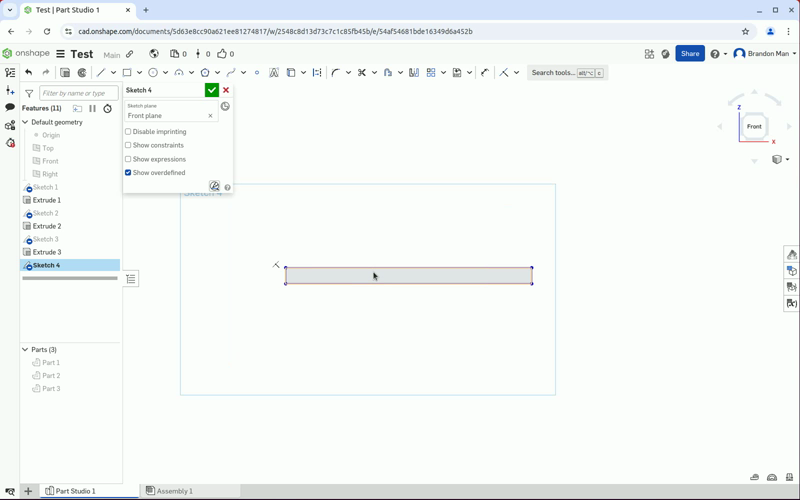
scroll(6)
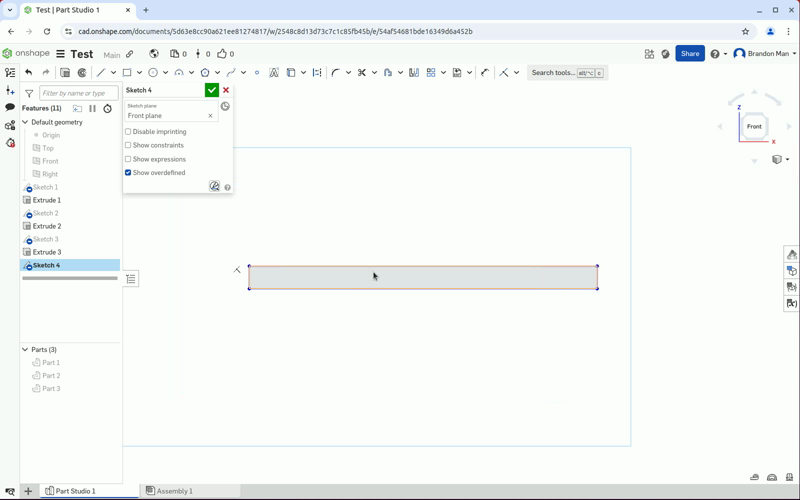
scroll(6)
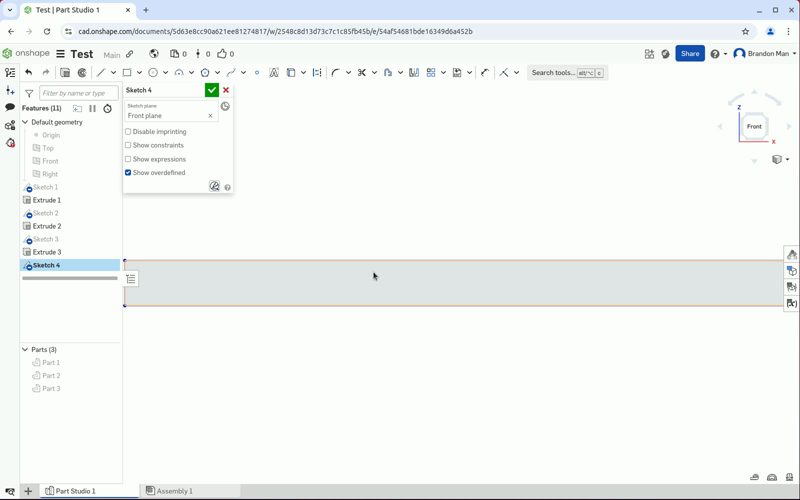
click(373, 271)
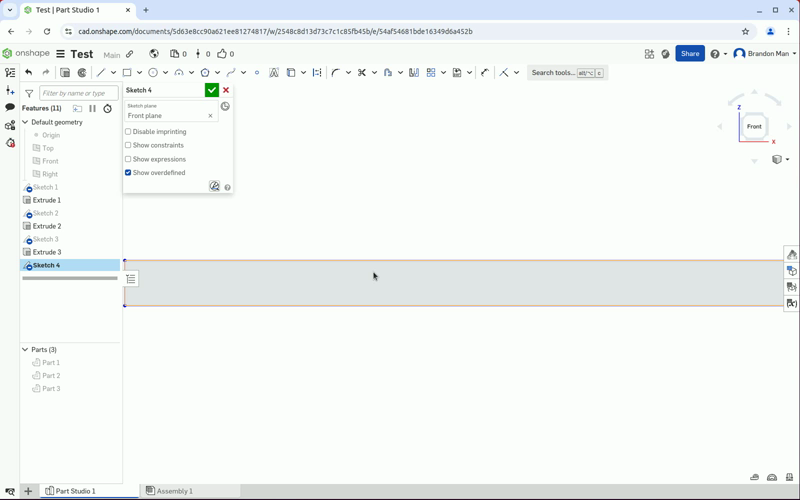
scroll(-6)
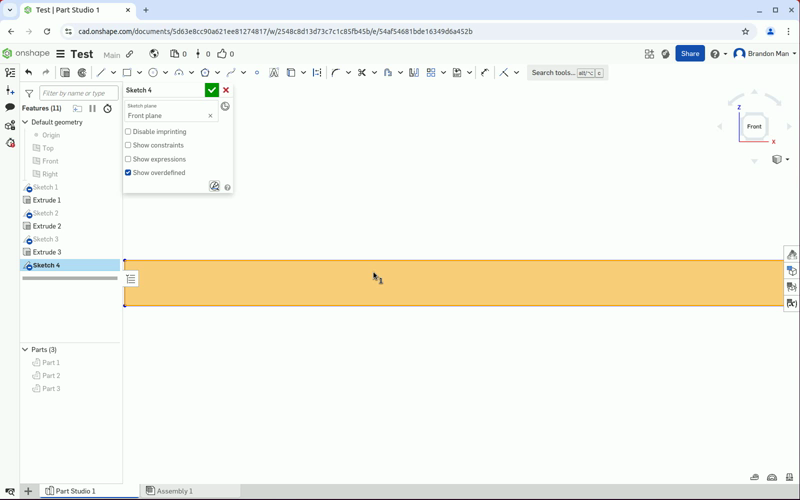
scroll(-6)
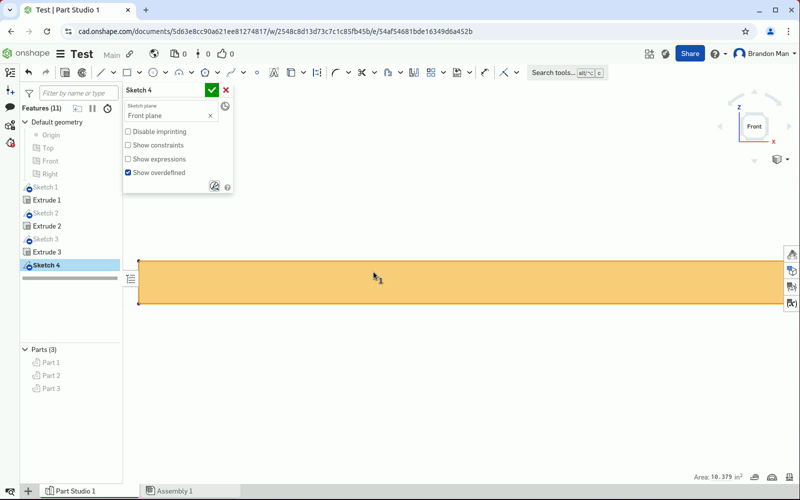
scroll(-6)
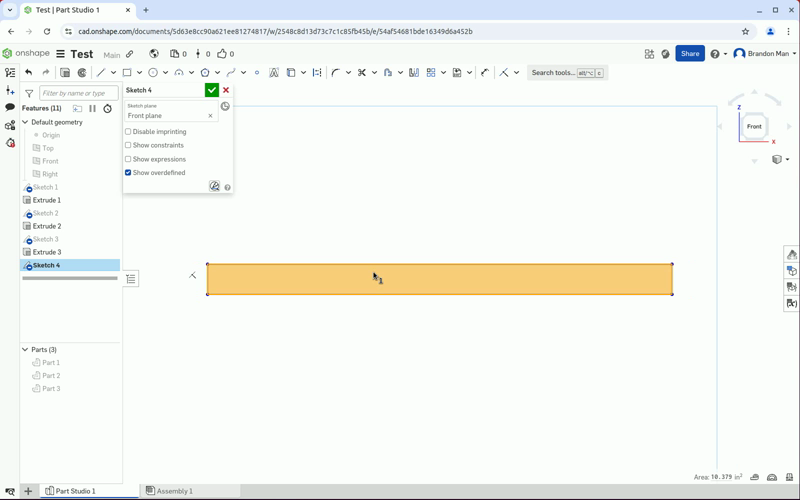
scroll(-6)
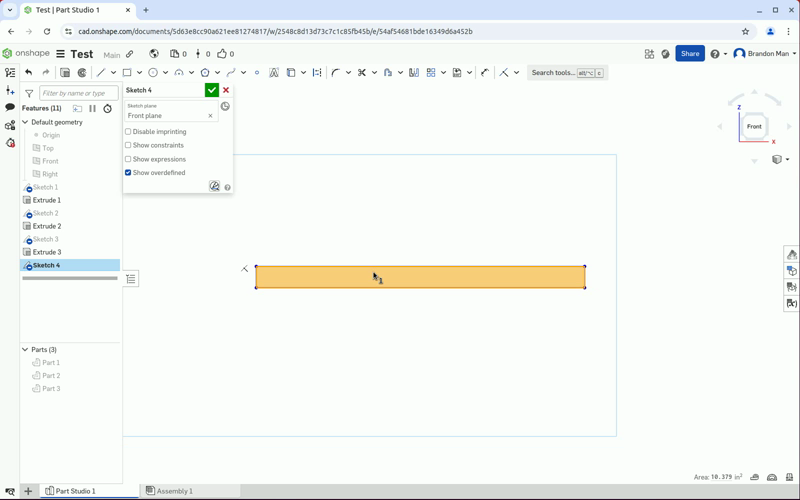
scroll(-6)
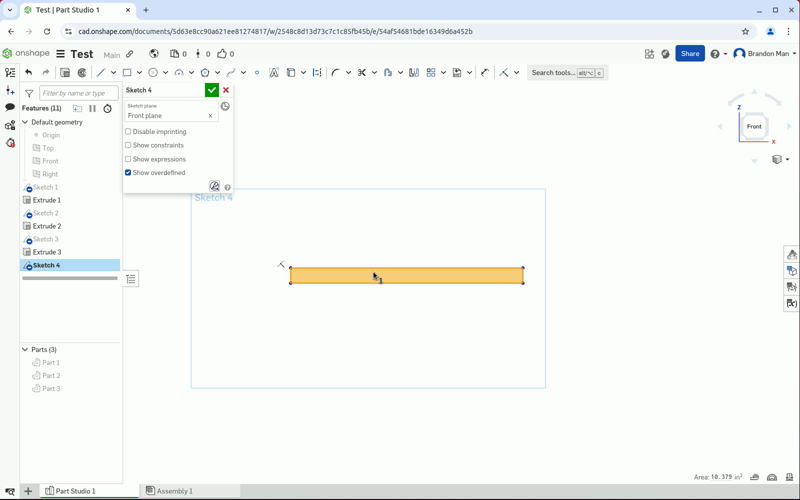
scroll(-6)
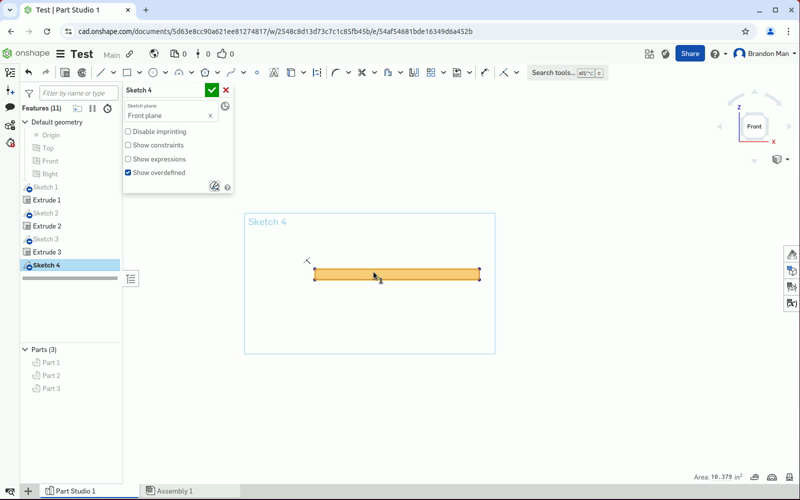
scroll(-6)
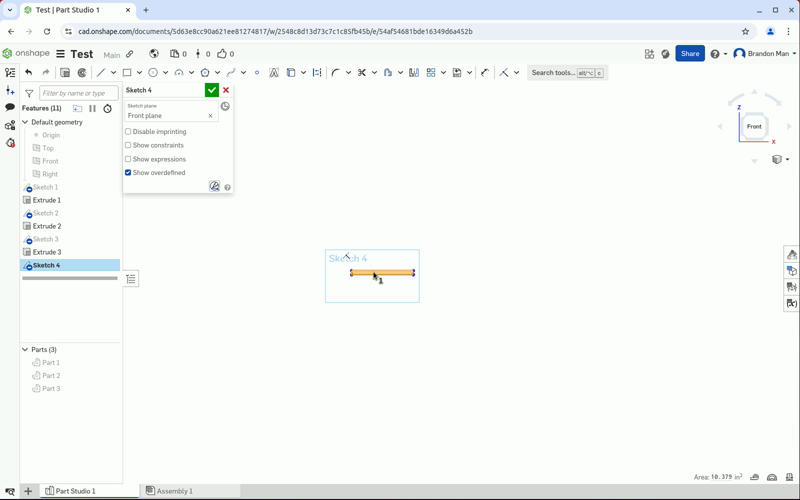
mouse_move(73, 352)
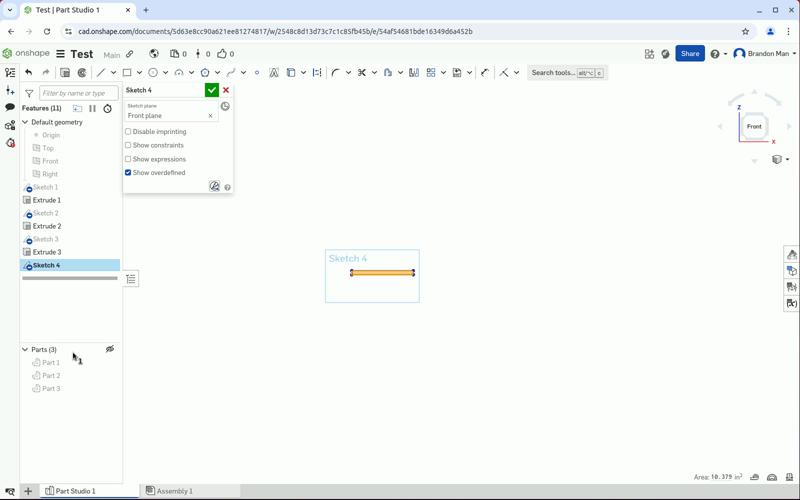
key(shift+y)
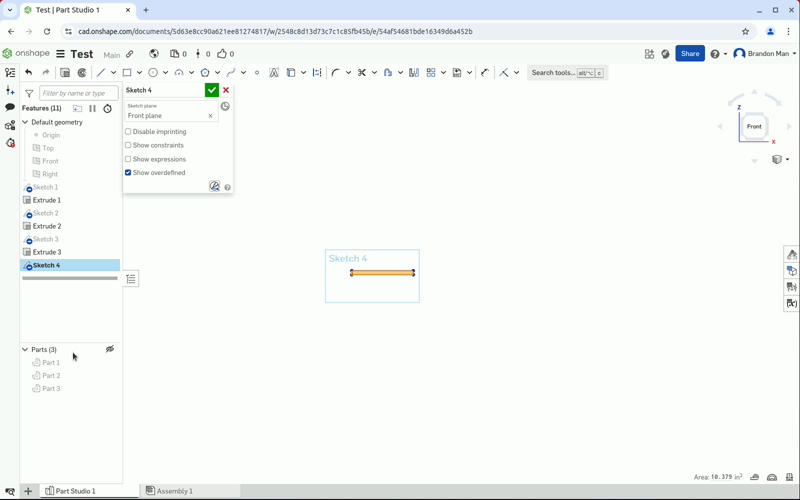
key(shift+e)
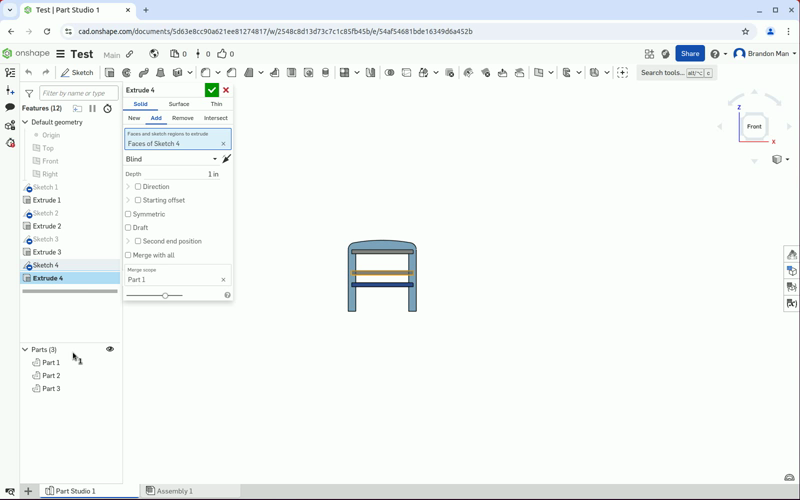
mouse_move(143, 106)
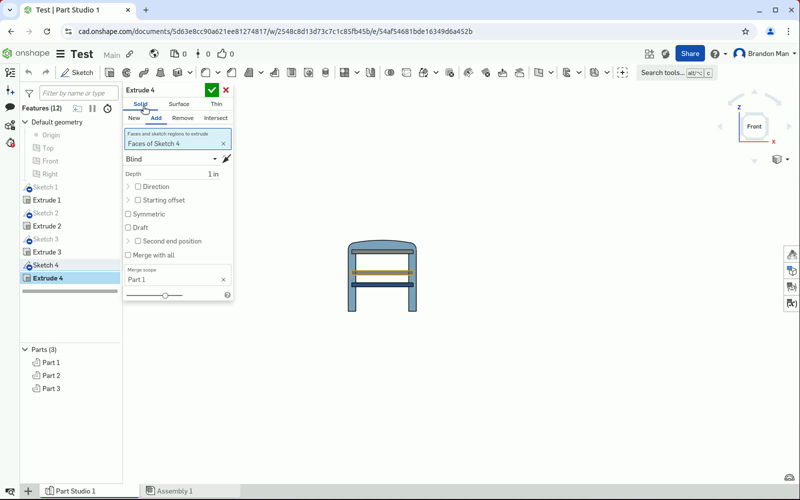
click(143, 106)
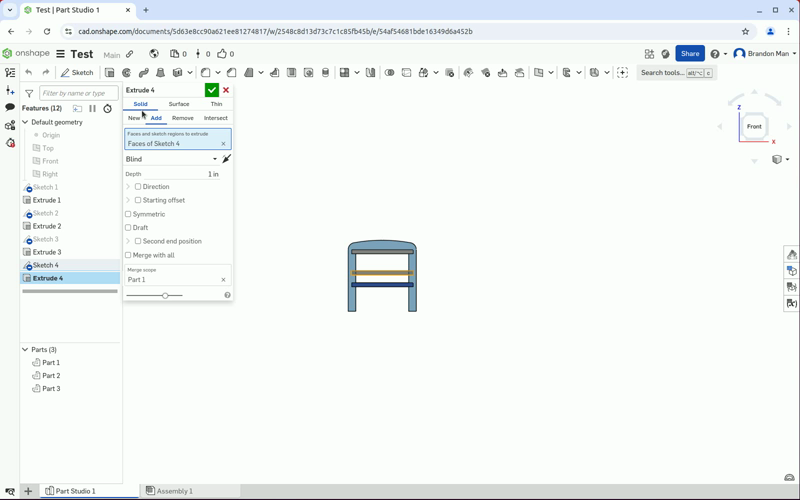
mouse_move(137, 120)
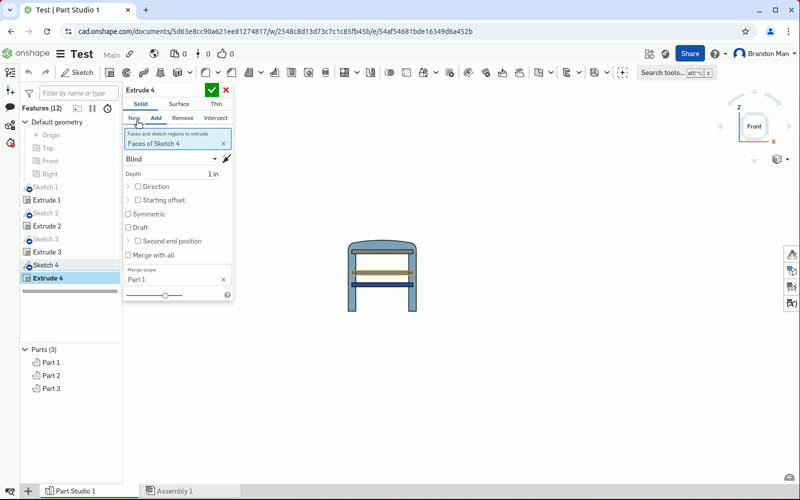
click(137, 120)
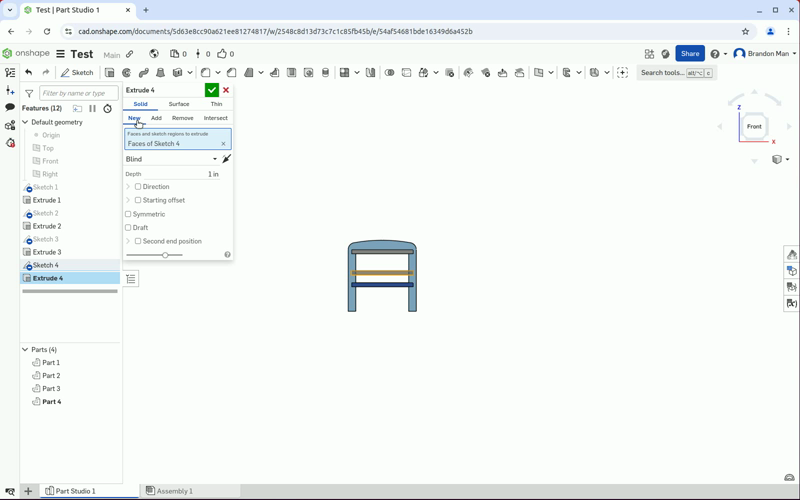
key(tab, 4)
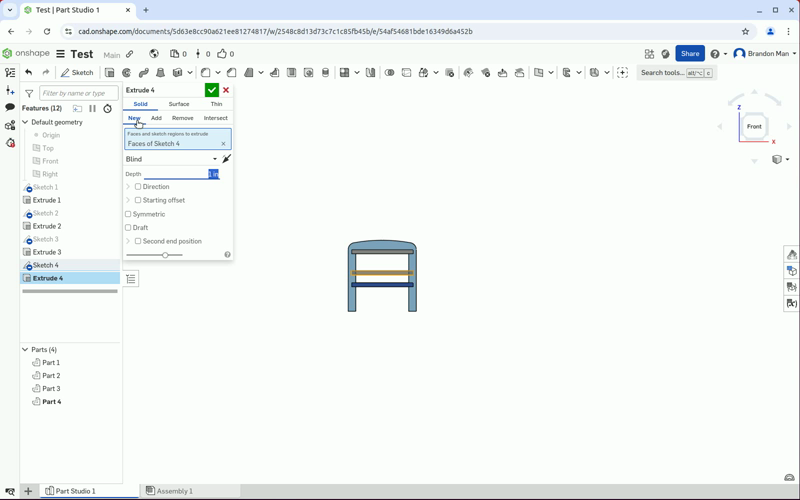
text(1.926)
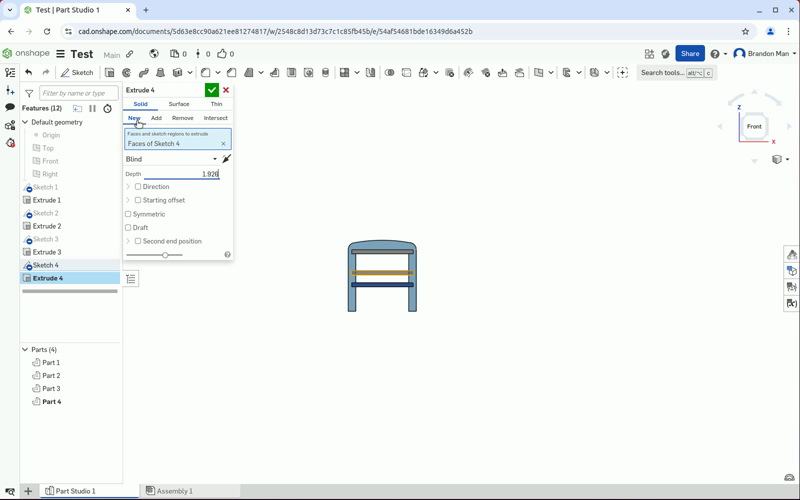
key(enter)
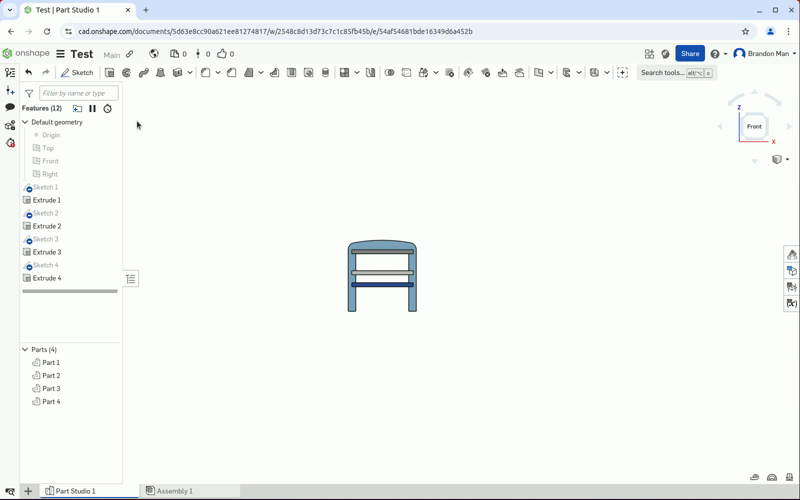
key(shift+h)
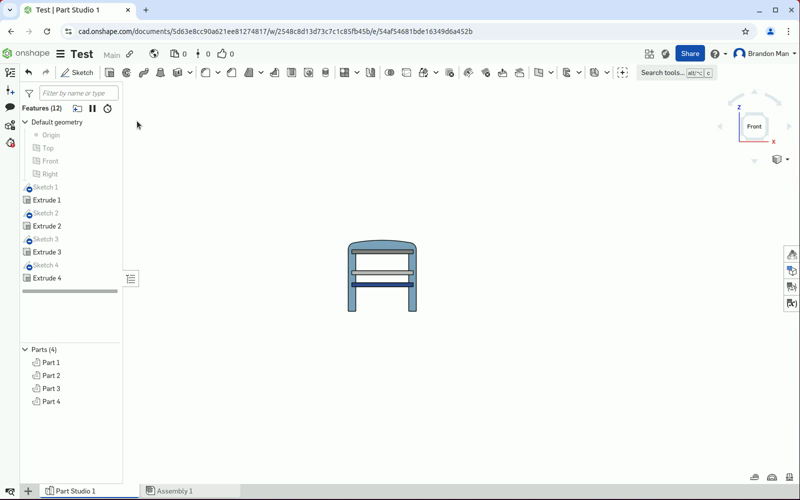
key(shift+h)
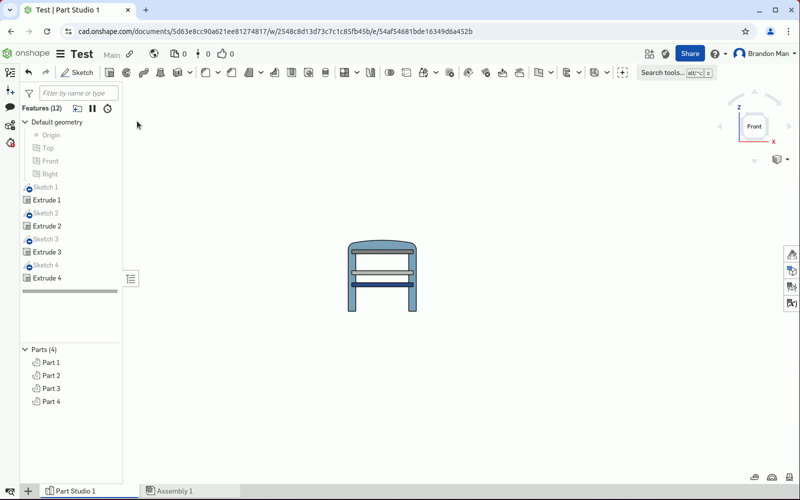
mouse_move(73, 189)
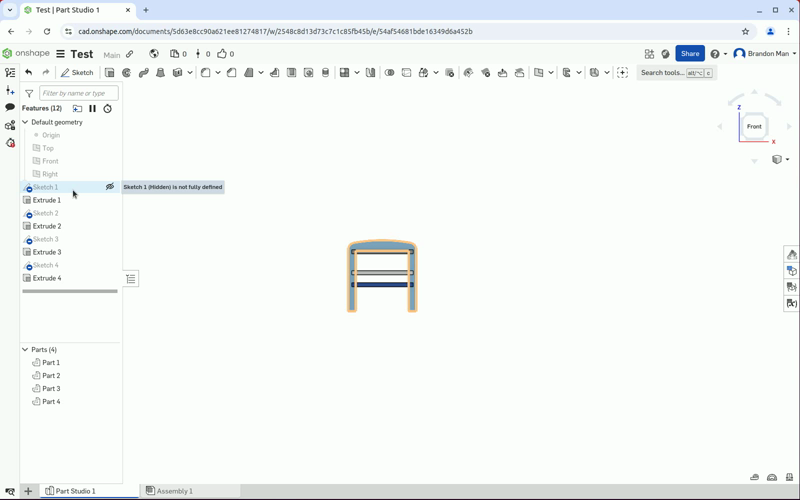
click(73, 189)
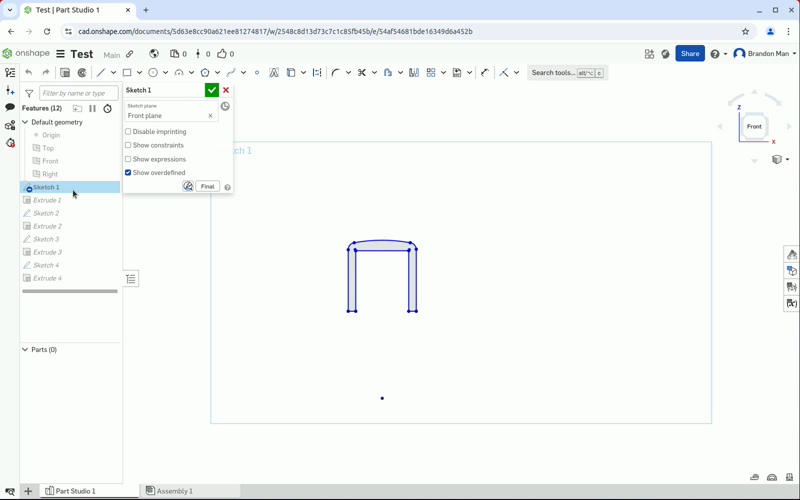
mouse_move(229, 92)
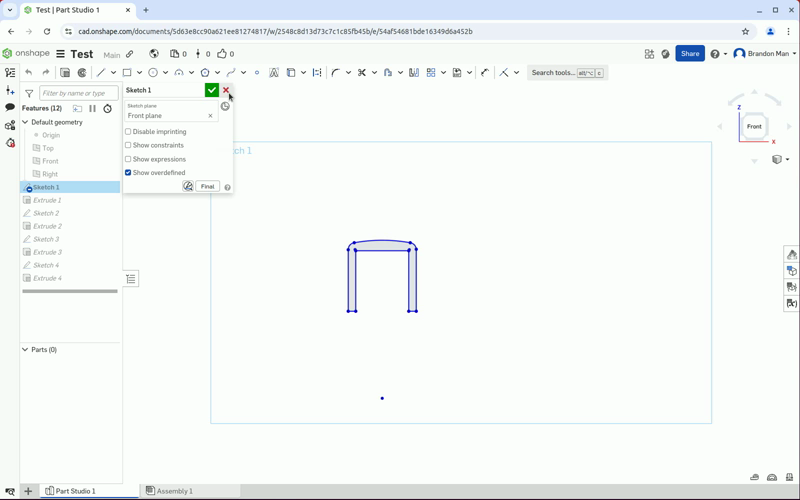
click(229, 92)
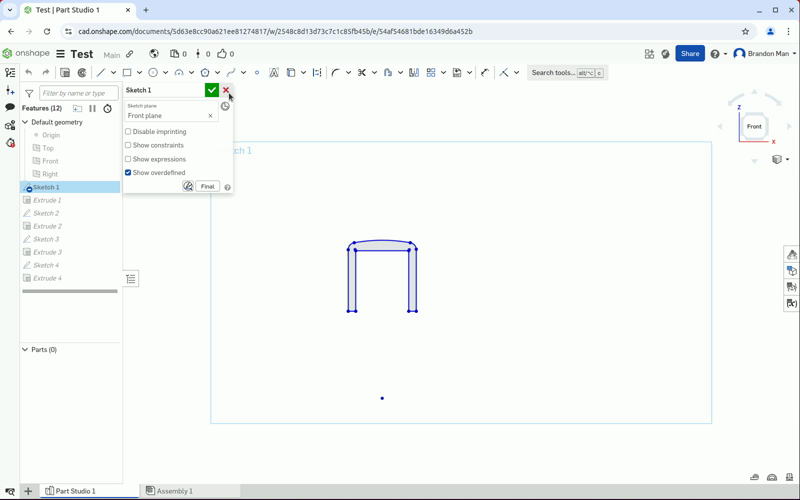
key(shift+s)
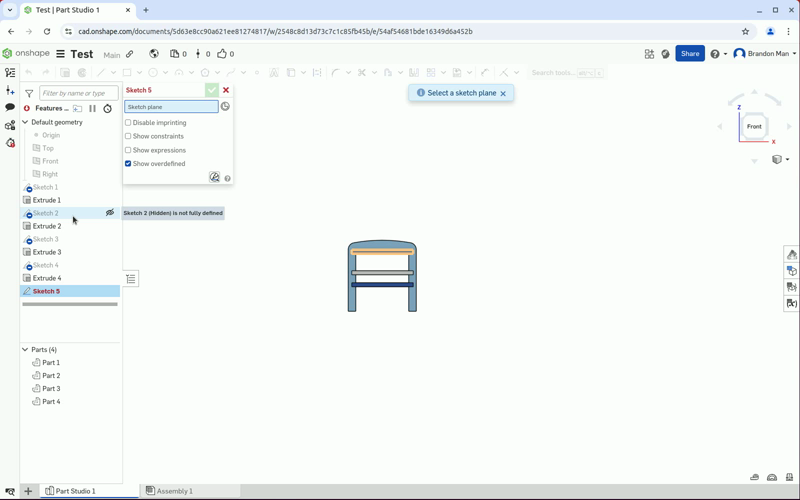
scroll(3)
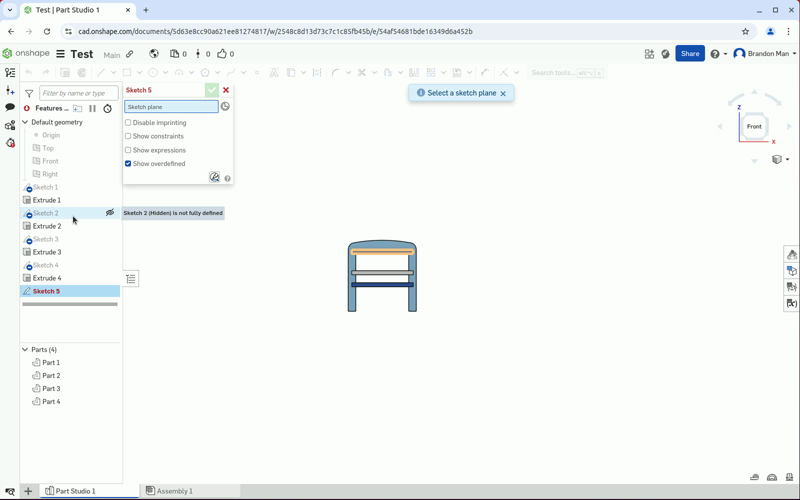
mouse_move(73, 163)
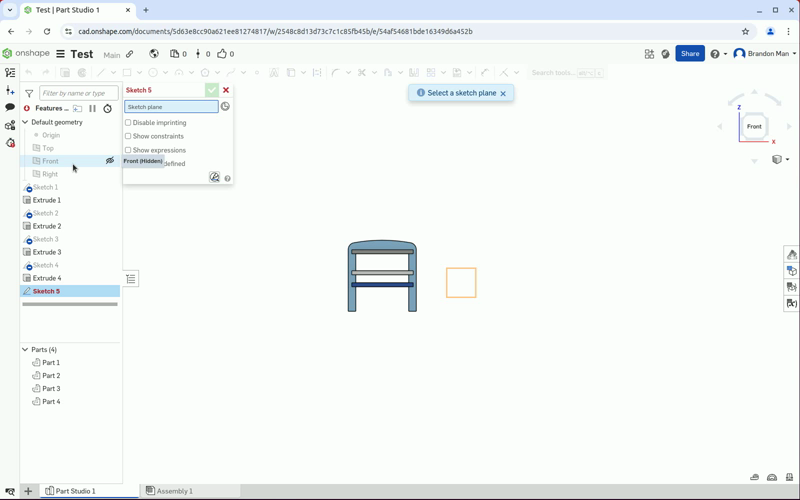
click(73, 163)
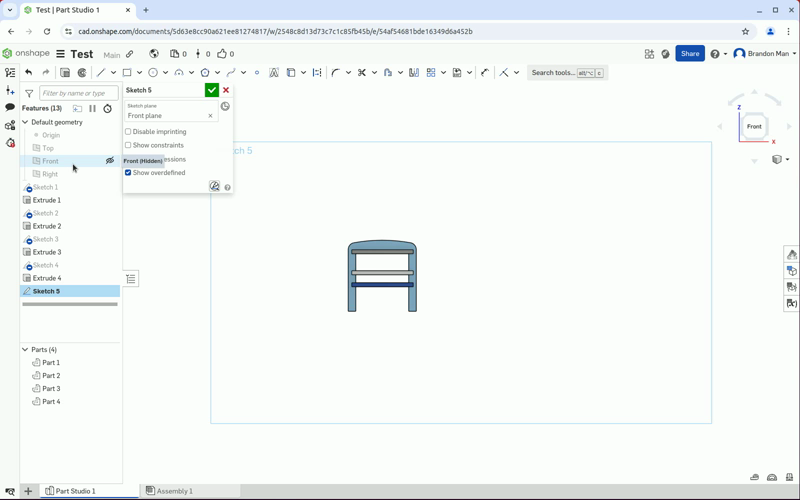
mouse_move(73, 352)
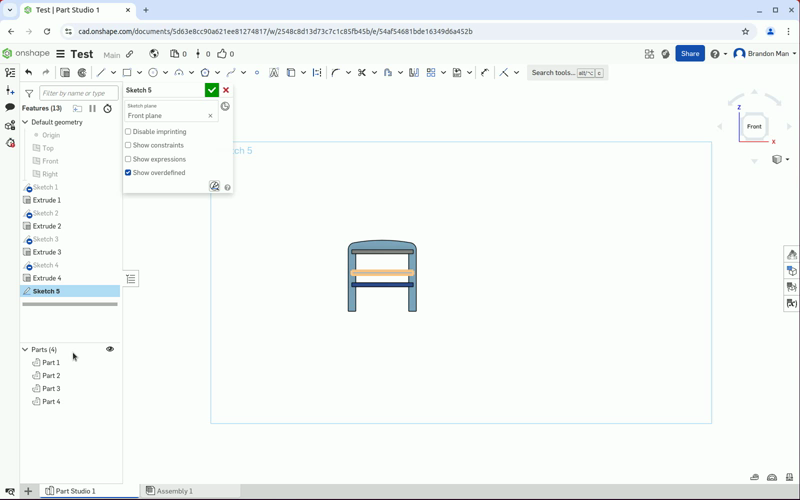
key(y)
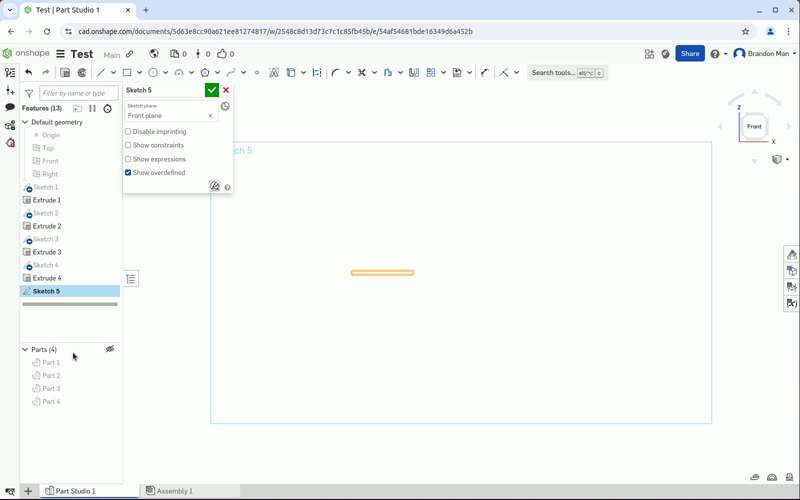
key(l)
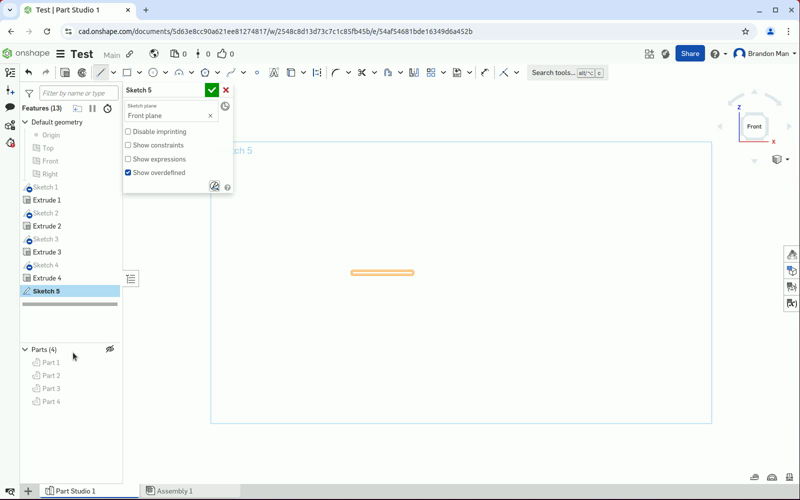
key_down(shift)
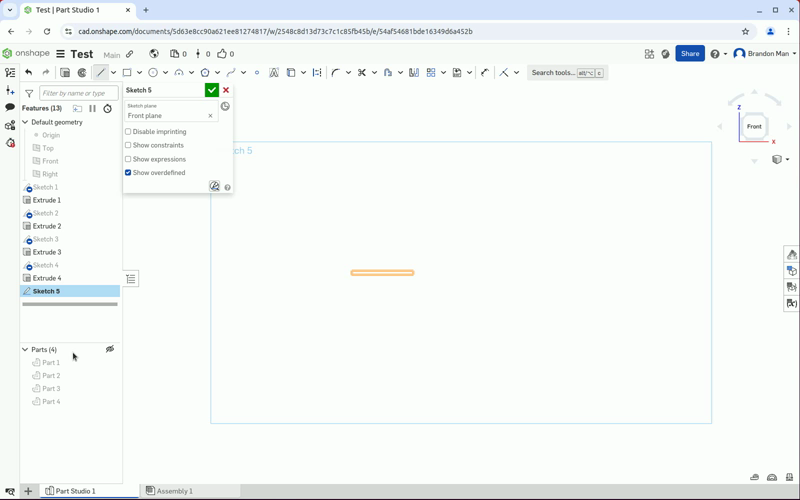
mouse_move(351, 264)
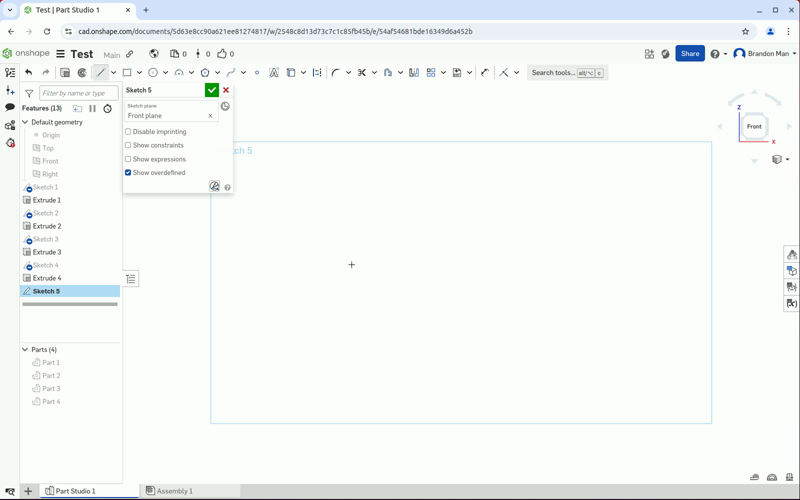
click(351, 264)
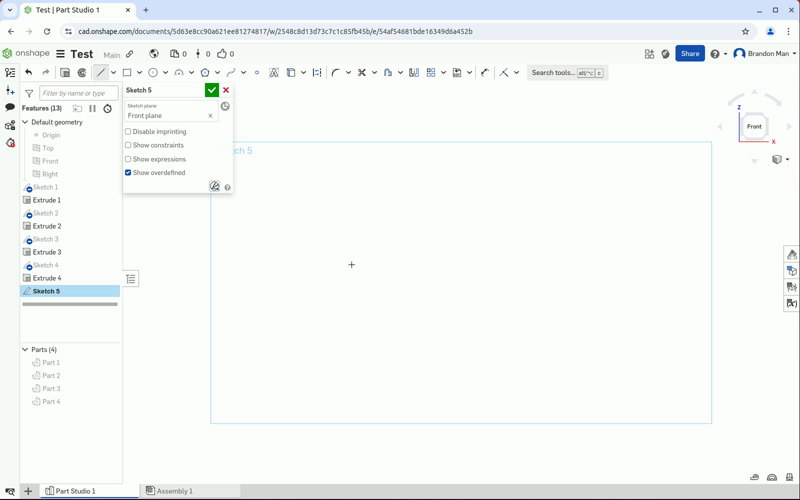
key_up(shift)
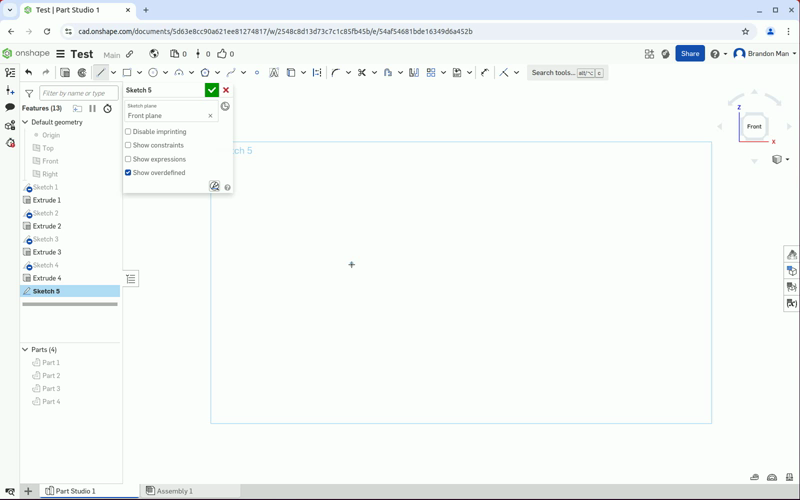
key_down(shift)
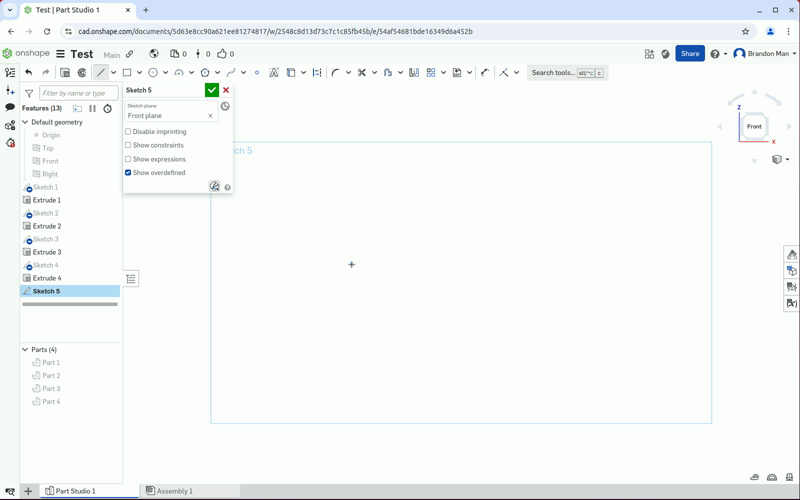
mouse_move(413, 264)
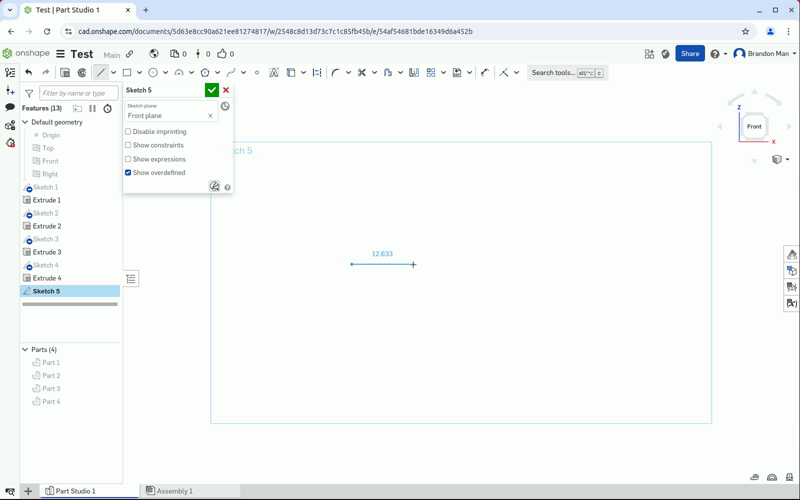
click(413, 264)
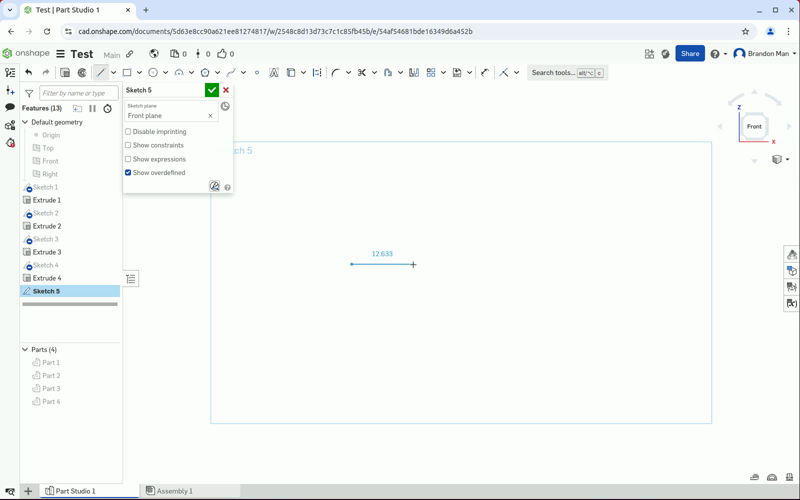
key_up(shift)
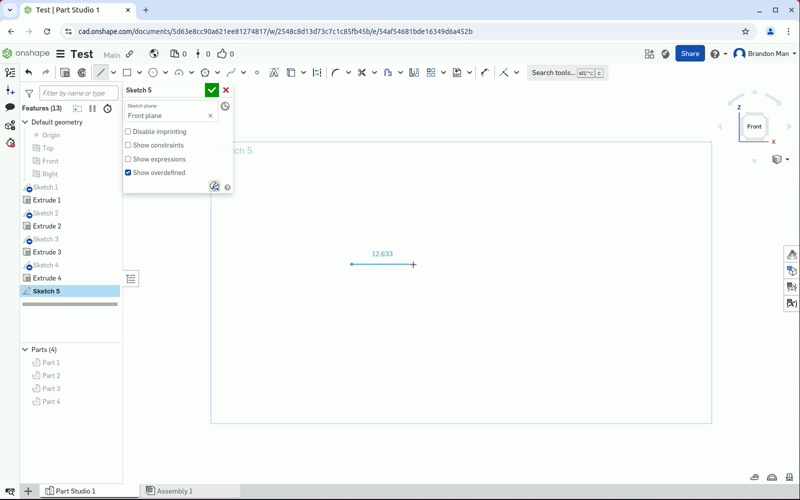
key_down(shift)
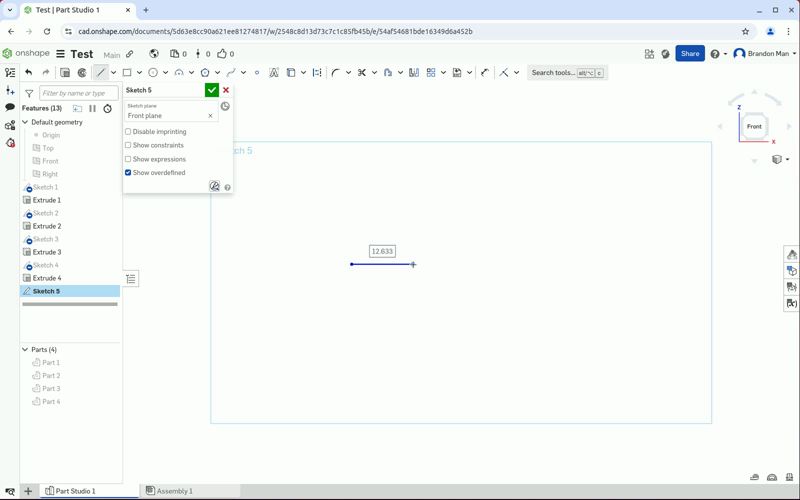
mouse_move(443, 264)
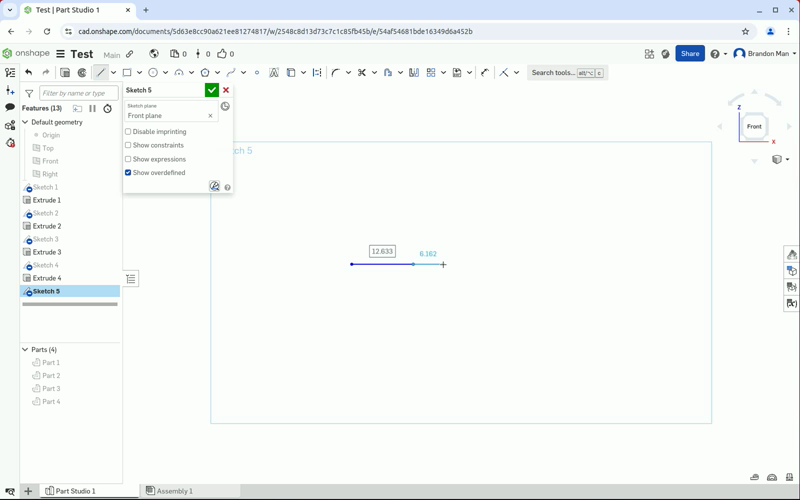
mouse_move(413, 260)
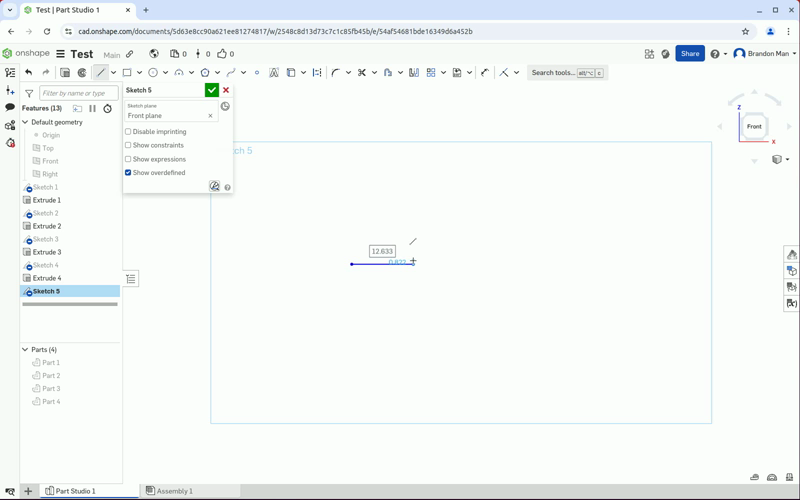
scroll(6)
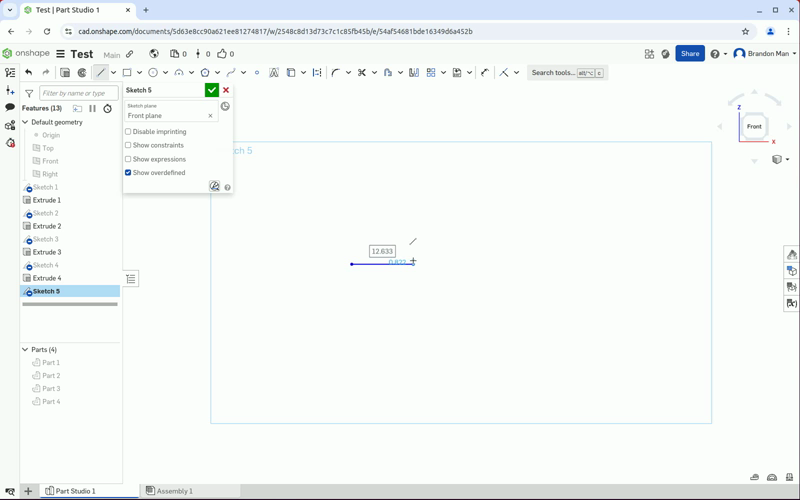
scroll(6)
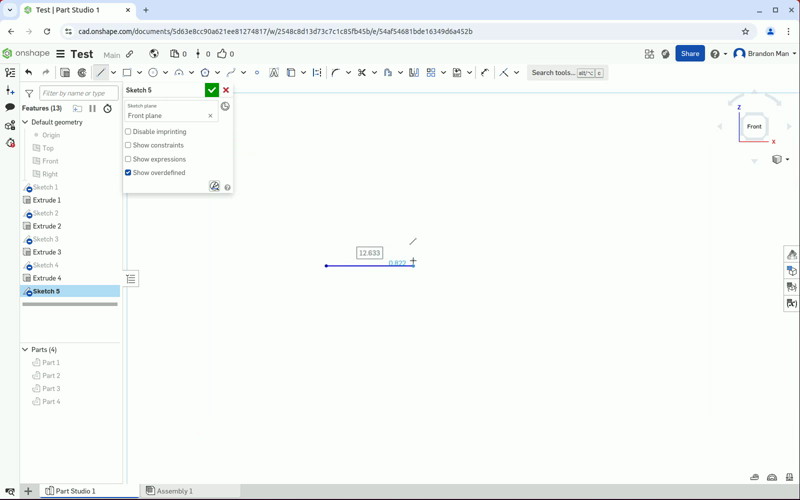
scroll(6)
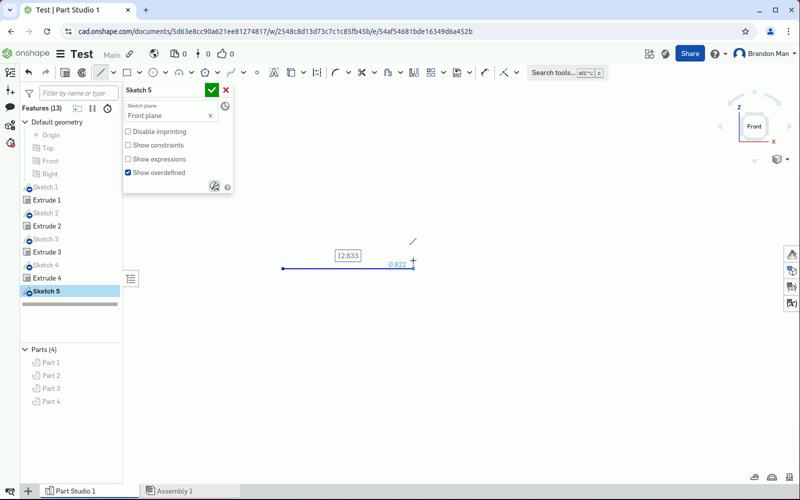
scroll(6)
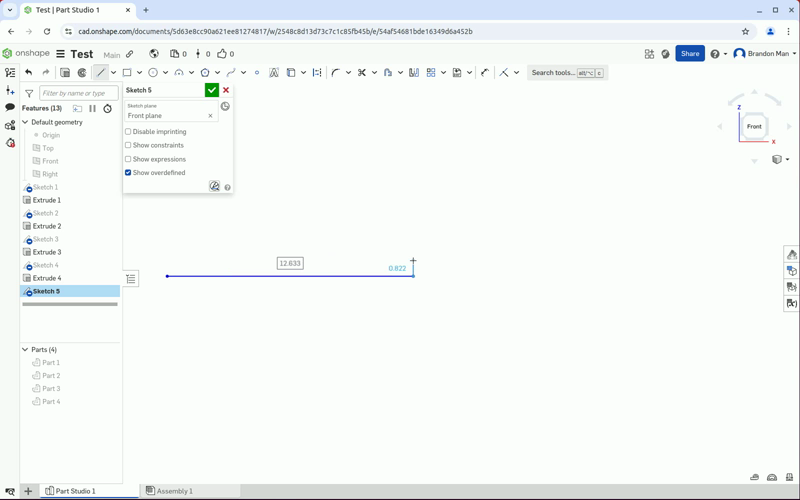
scroll(6)
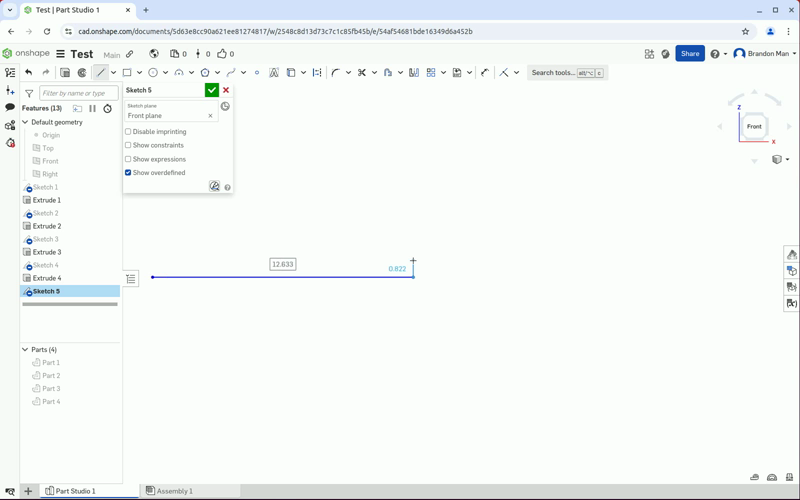
scroll(6)
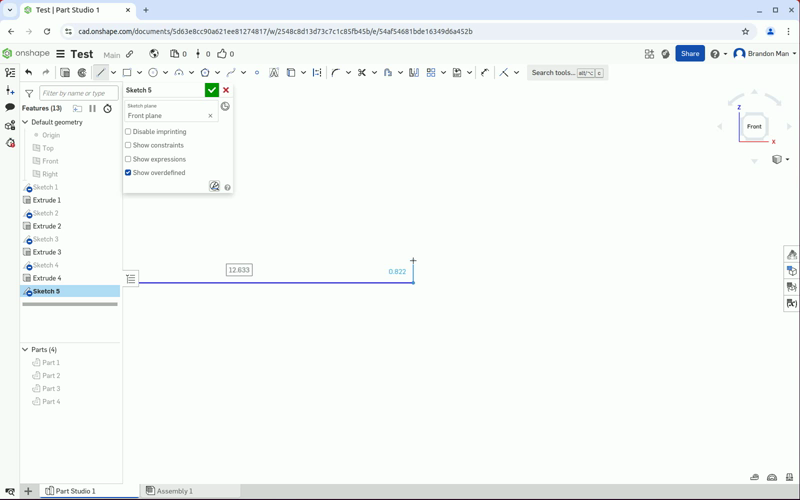
scroll(6)
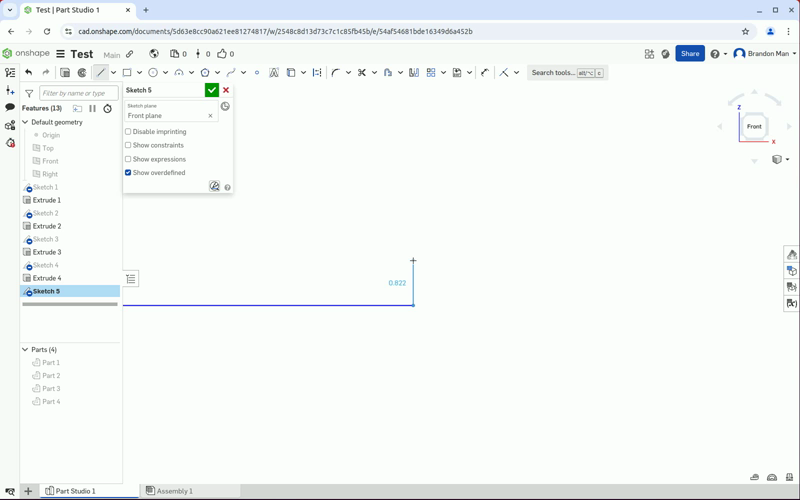
click(413, 260)
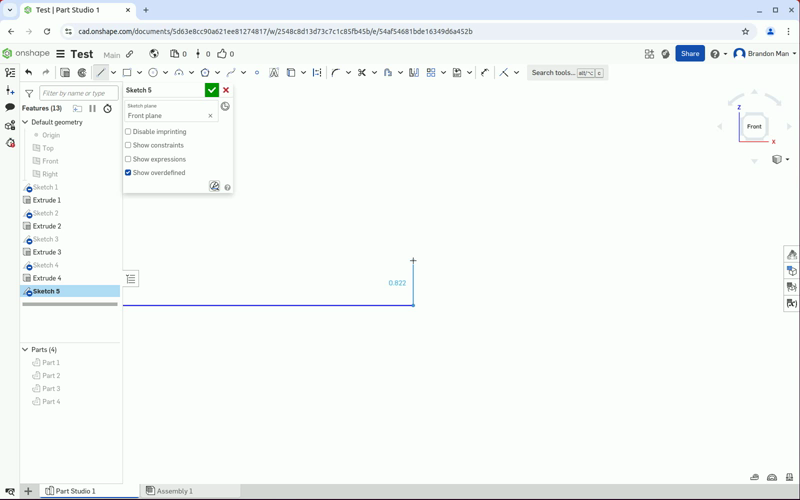
scroll(-6)
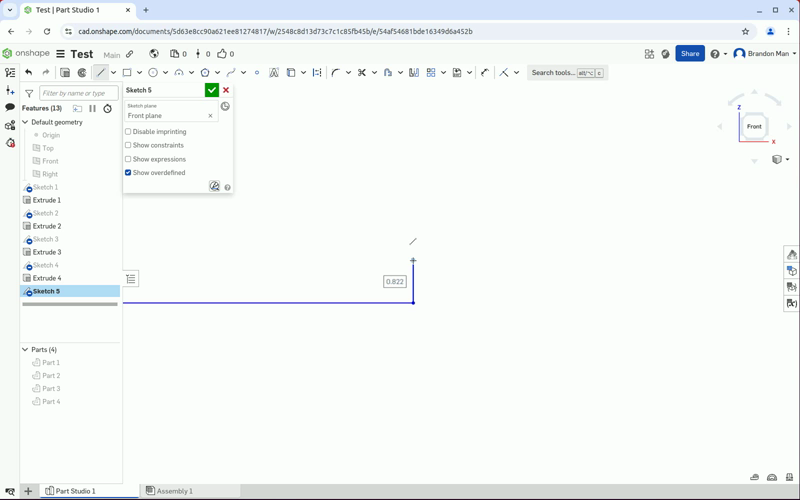
scroll(-6)
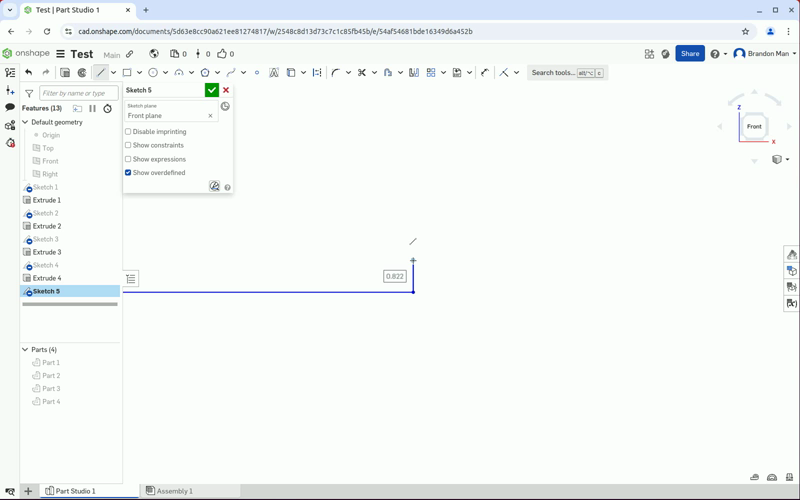
scroll(-6)
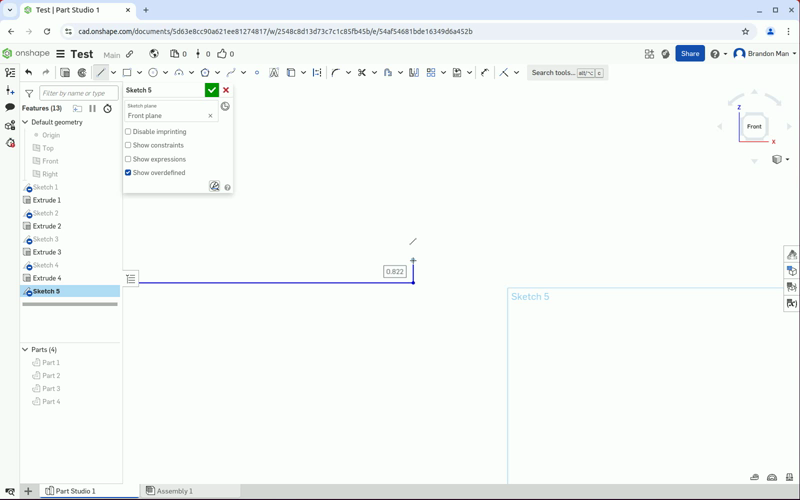
scroll(-6)
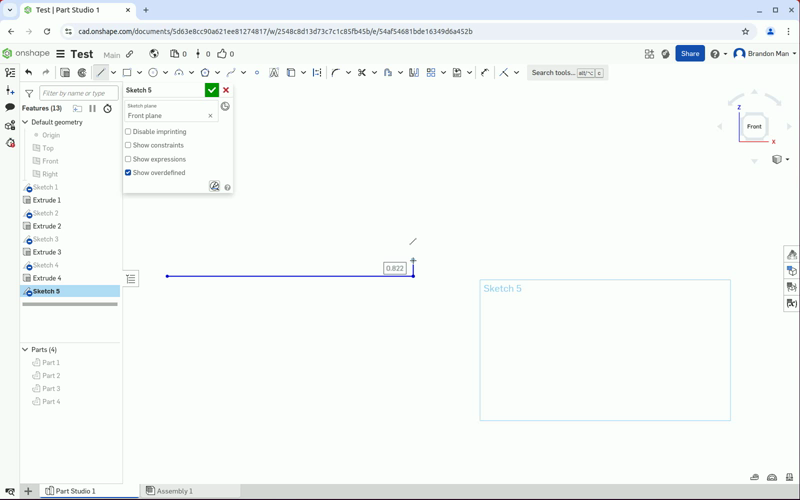
scroll(-6)
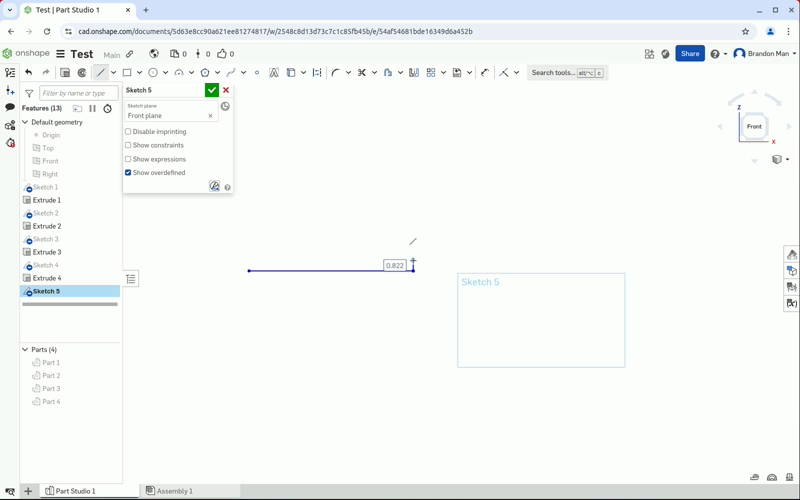
scroll(-6)
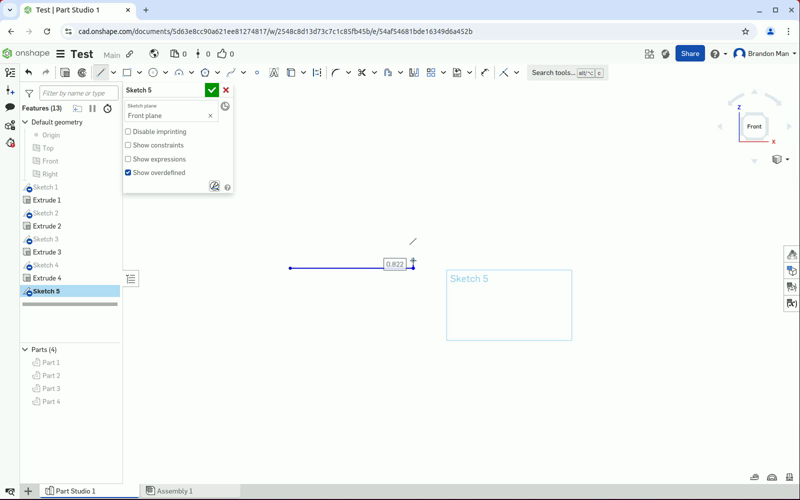
scroll(-6)
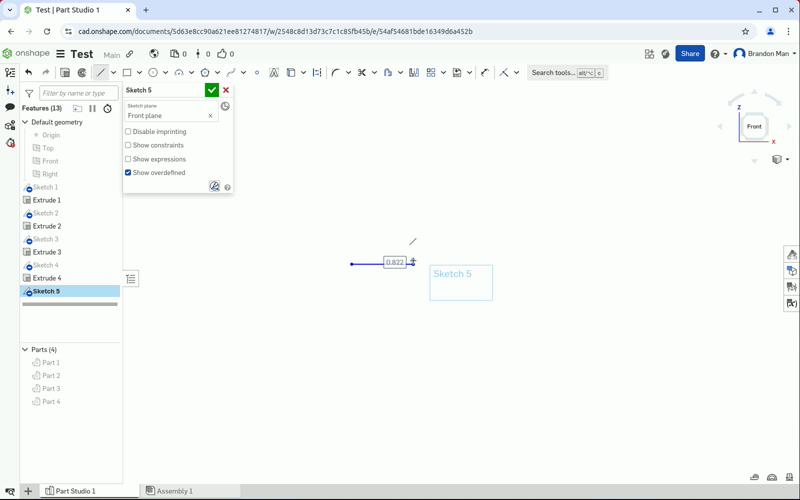
key_up(shift)
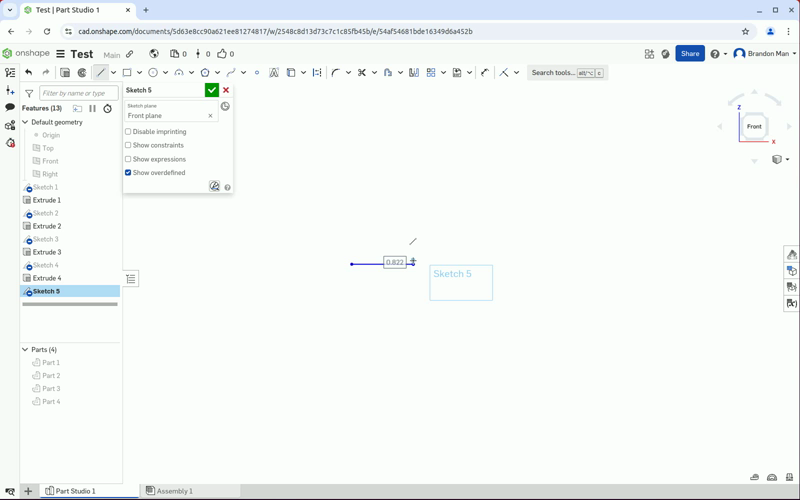
key_down(shift)
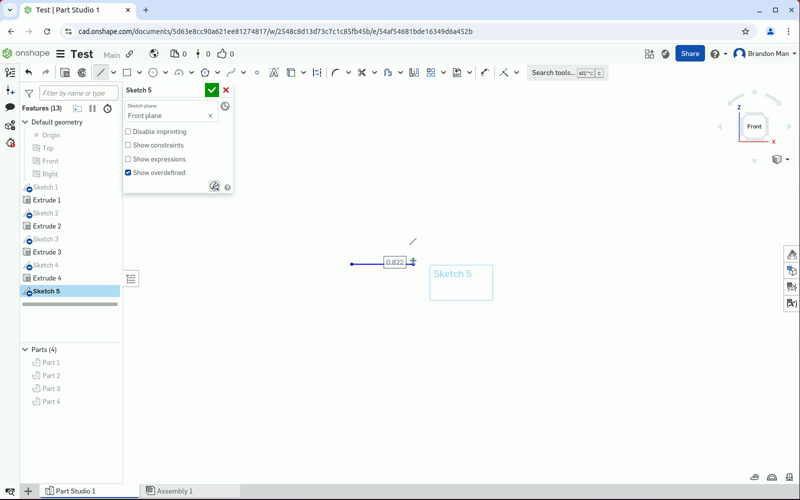
mouse_move(351, 260)
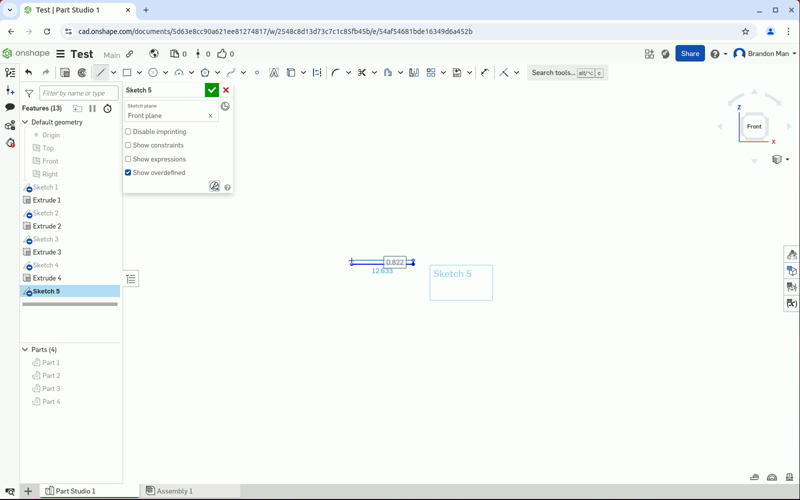
scroll(6)
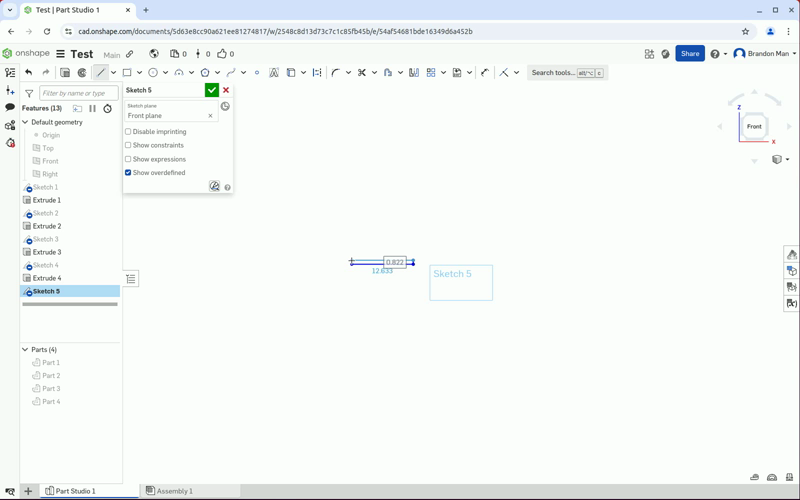
scroll(6)
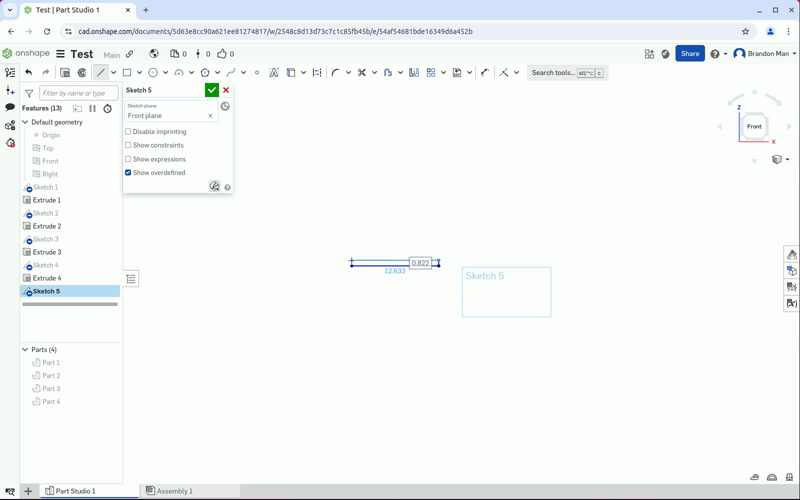
scroll(6)
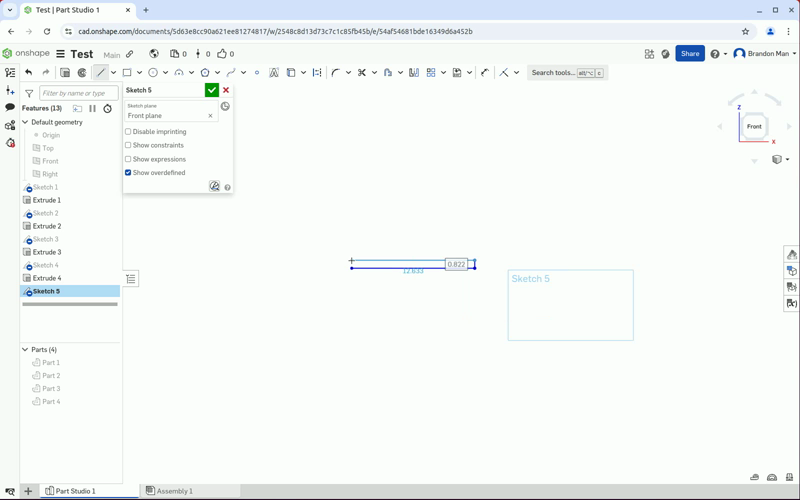
scroll(6)
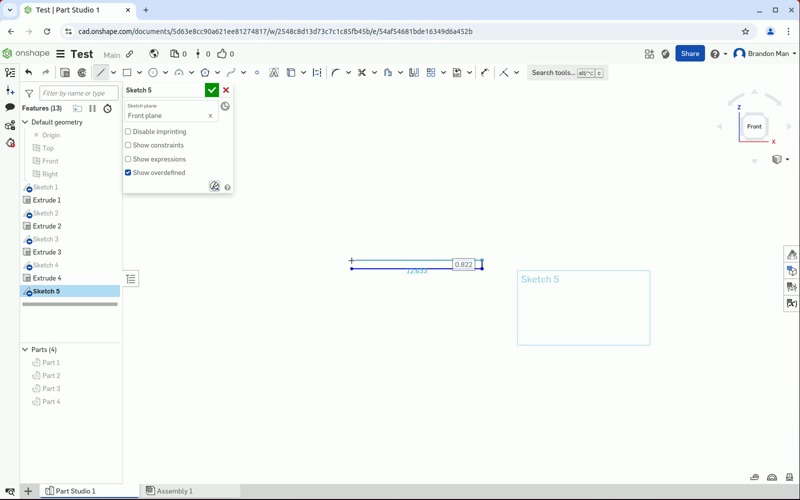
scroll(6)
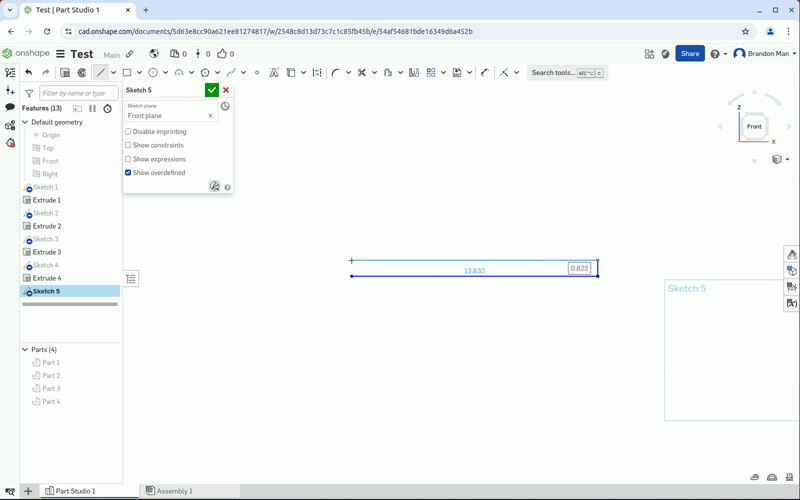
scroll(6)
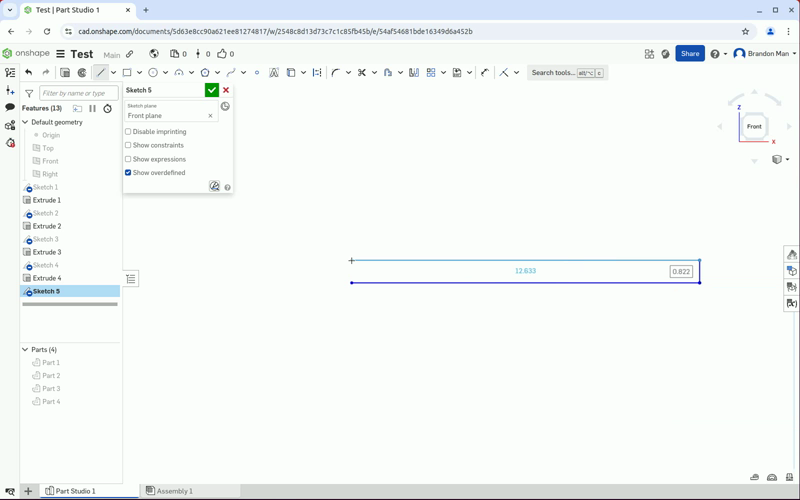
scroll(6)
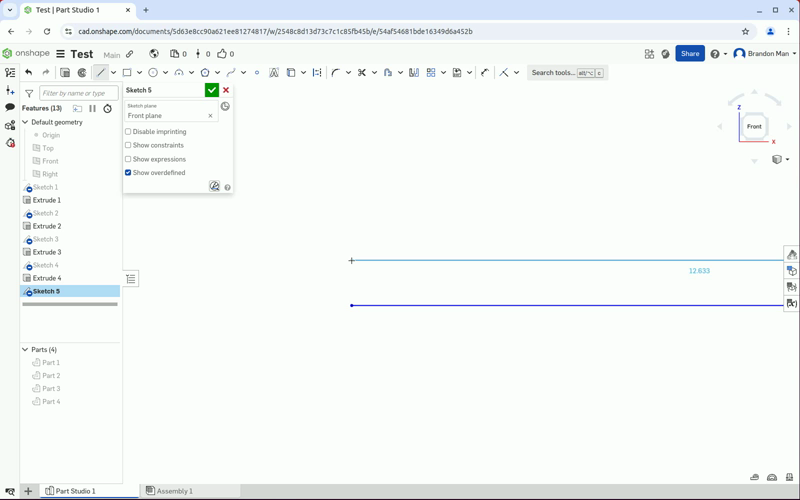
click(351, 260)
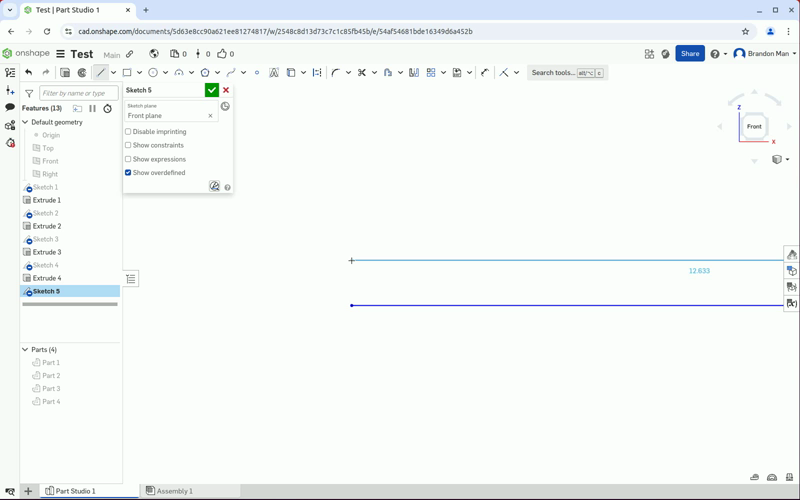
scroll(-6)
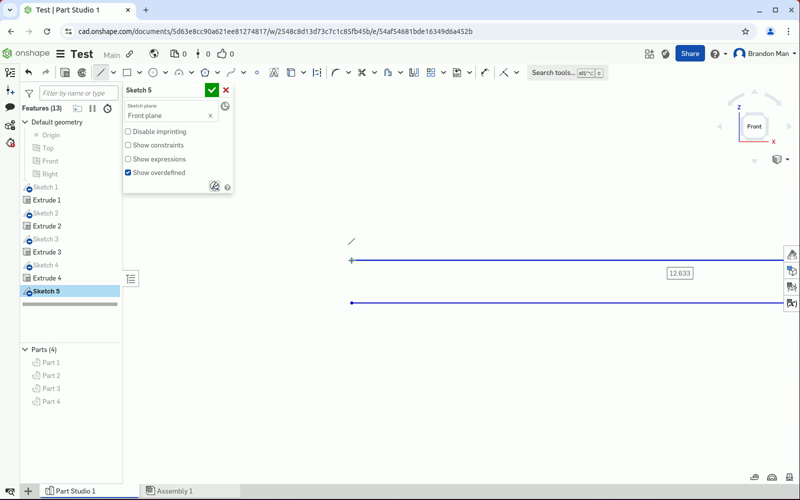
scroll(-6)
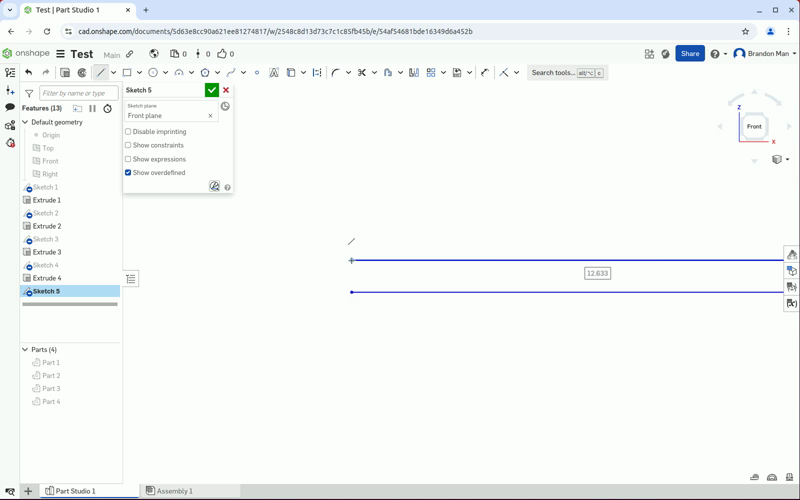
scroll(-6)
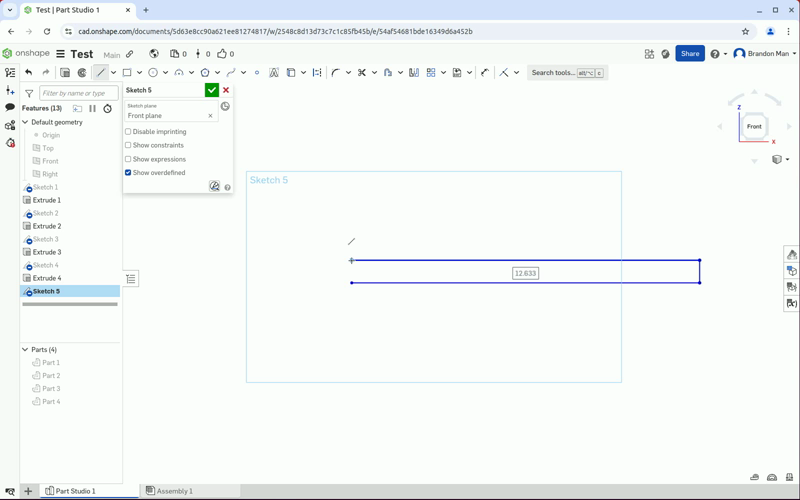
scroll(-6)
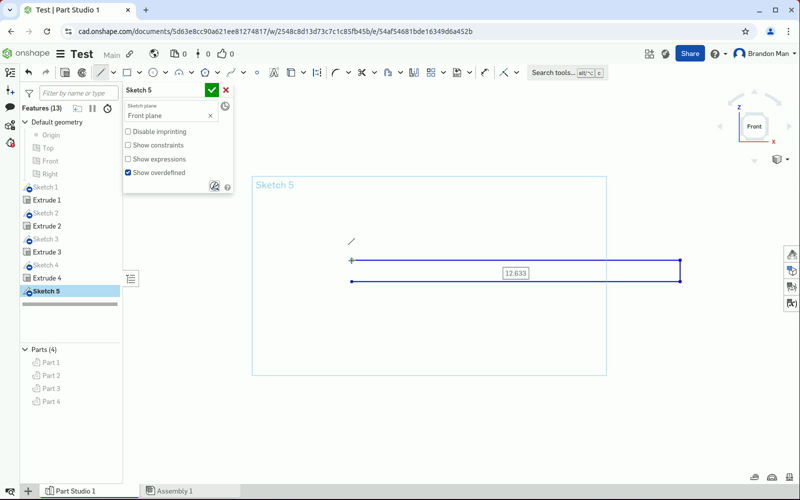
scroll(-6)
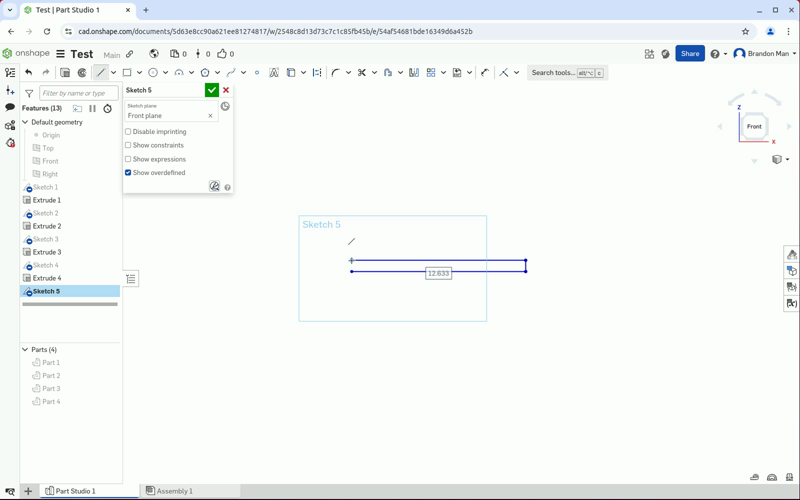
scroll(-6)
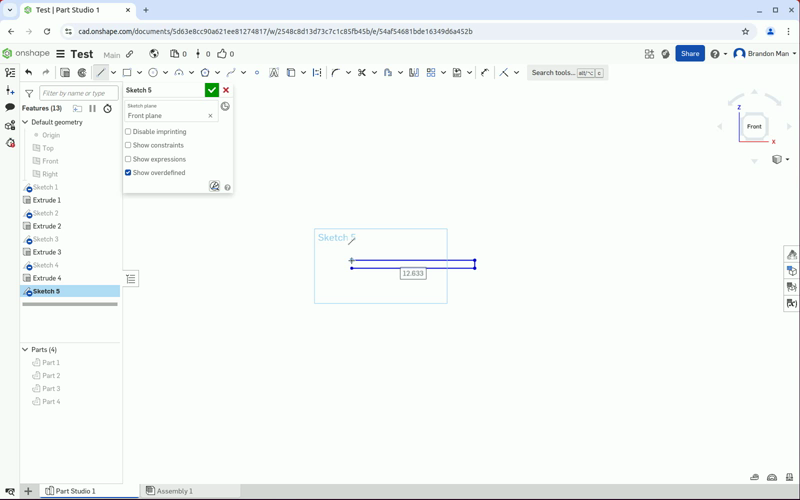
scroll(-6)
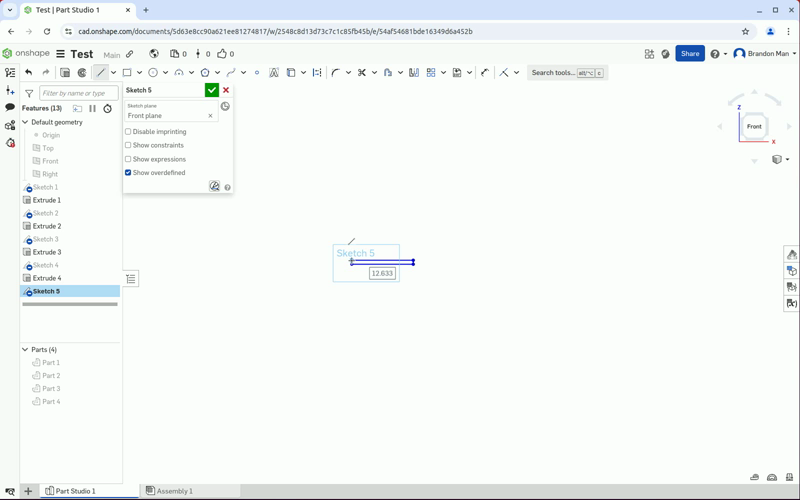
key_up(shift)
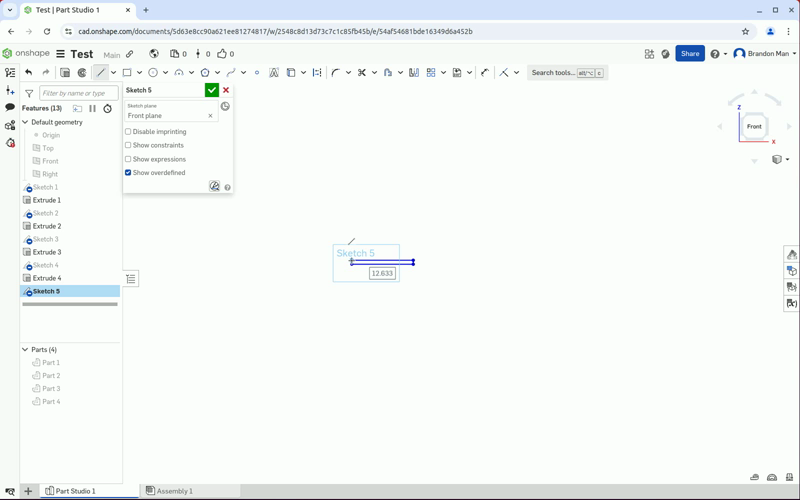
mouse_move(381, 260)
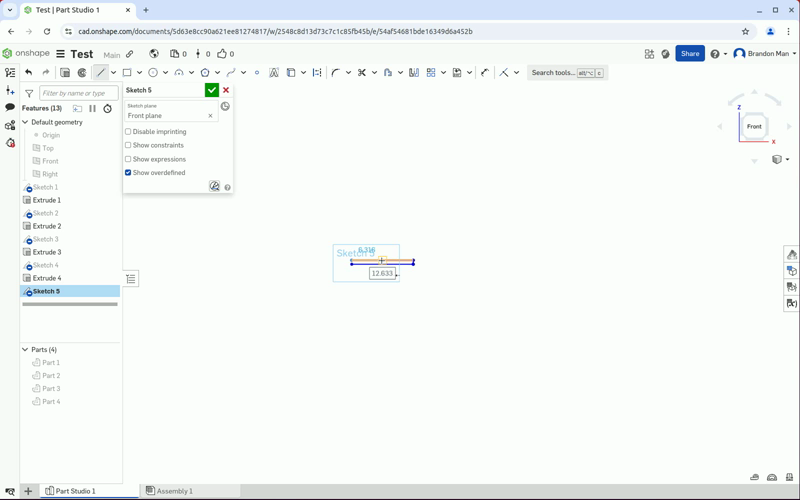
key_down(shift)
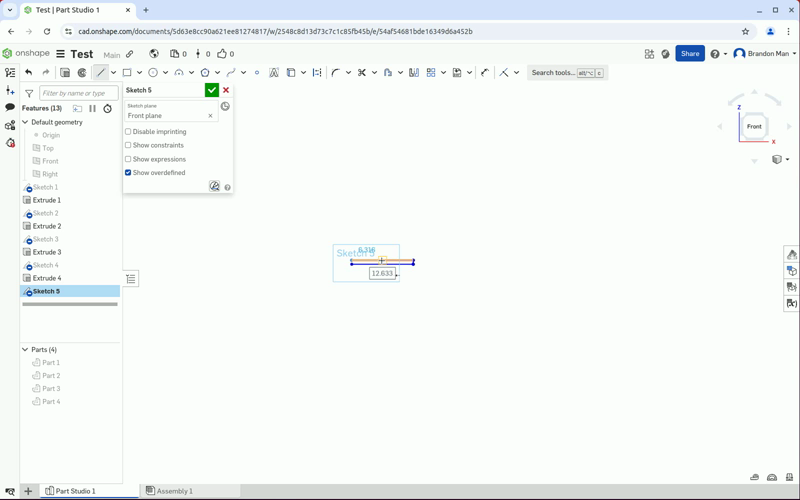
mouse_move(351, 264)
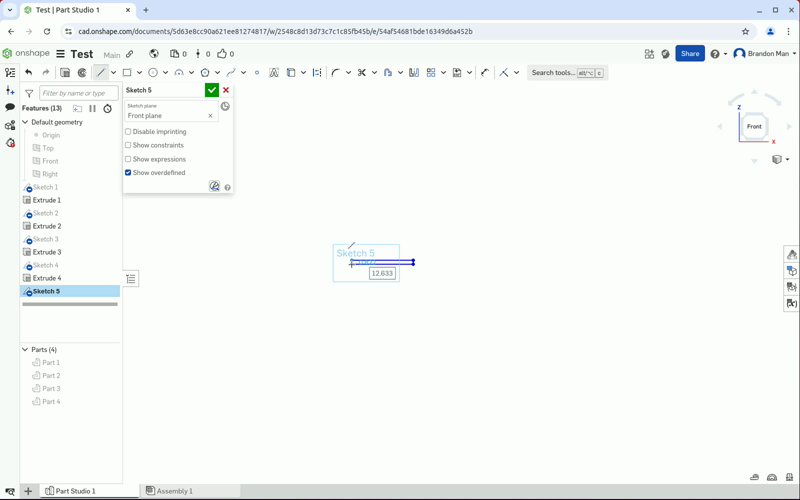
scroll(6)
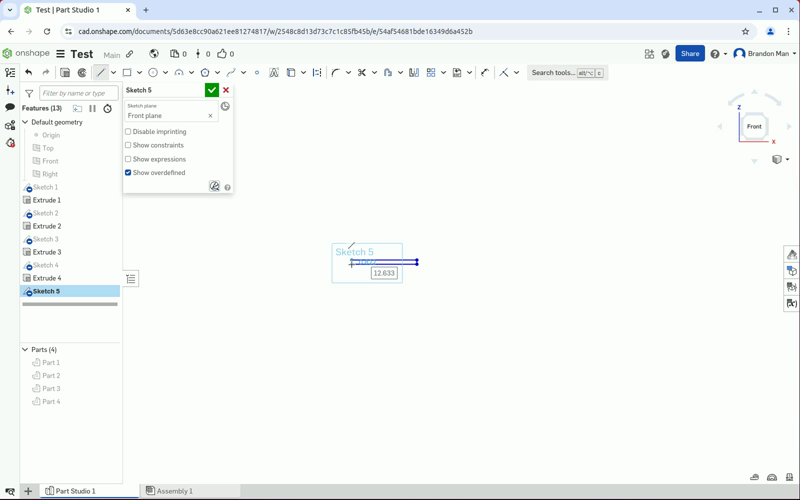
scroll(6)
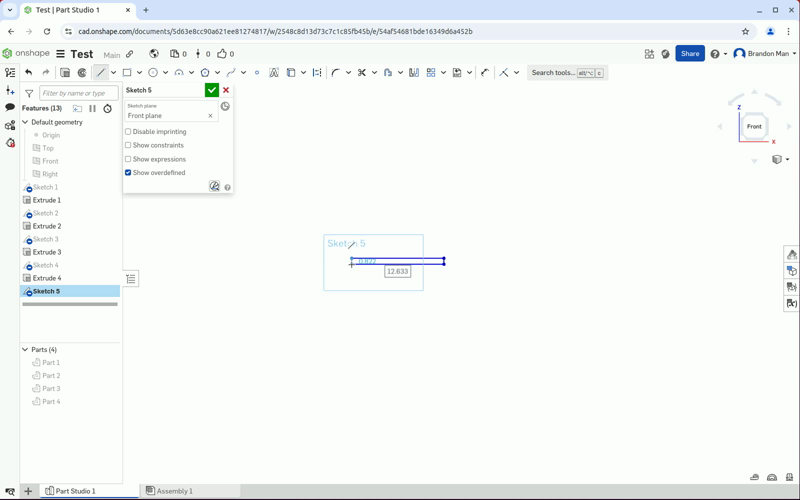
scroll(6)
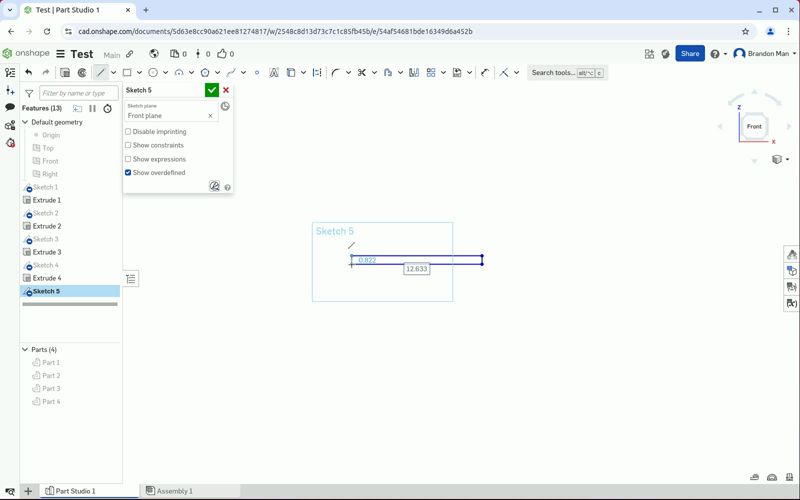
scroll(6)
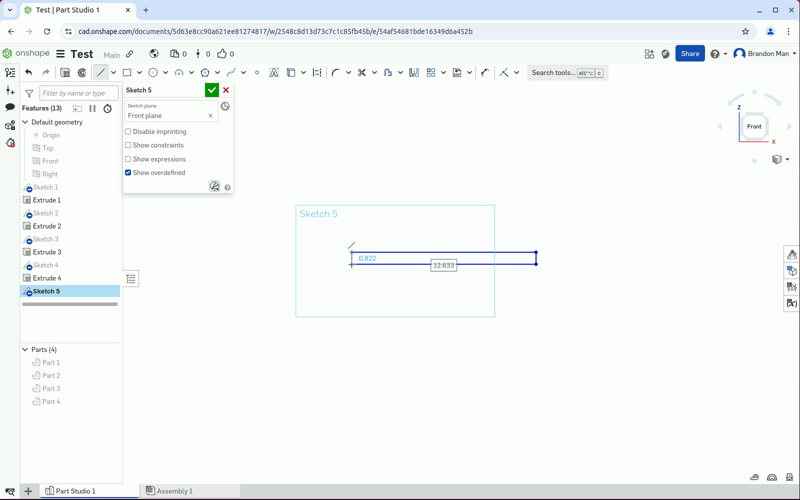
scroll(6)
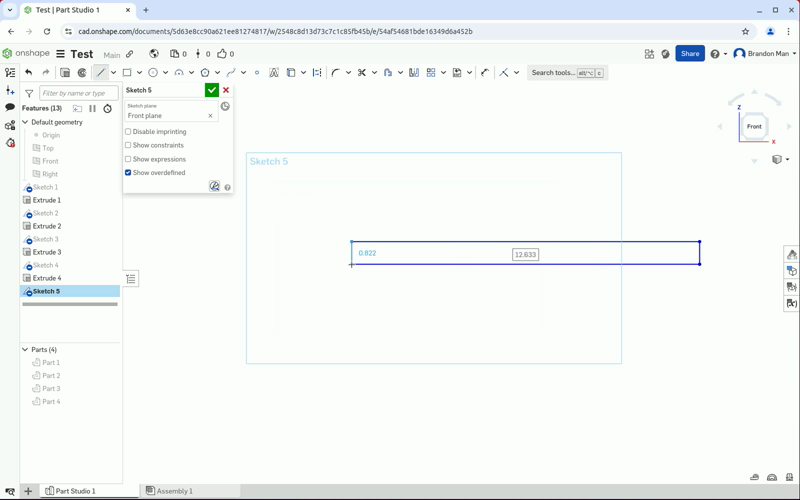
scroll(6)
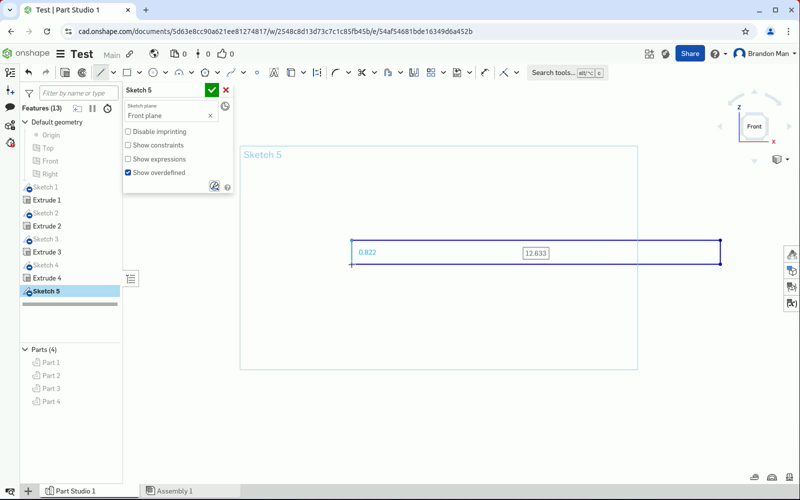
scroll(6)
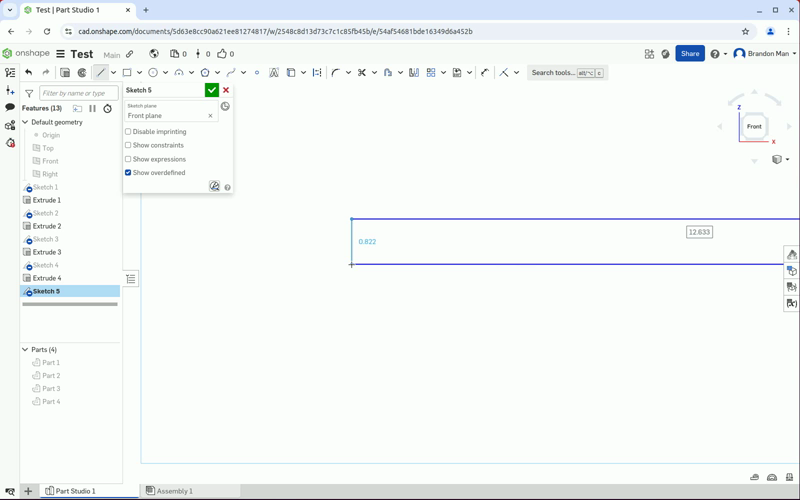
key_up(shift)
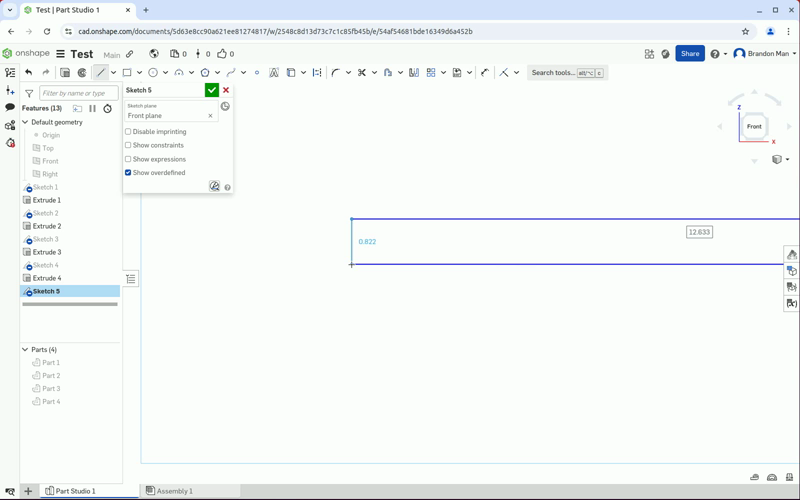
click(351, 264)
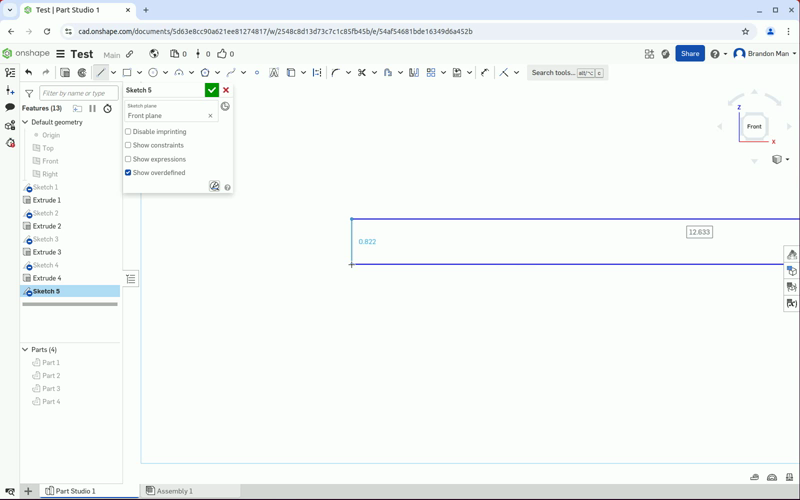
scroll(-6)
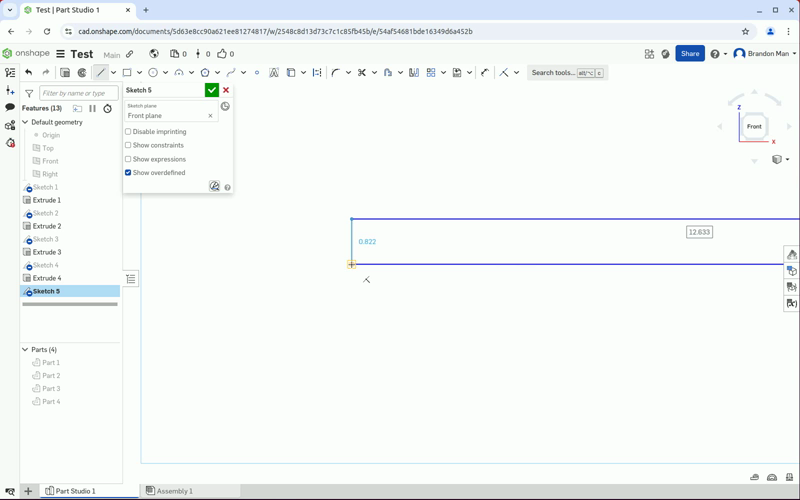
scroll(-6)
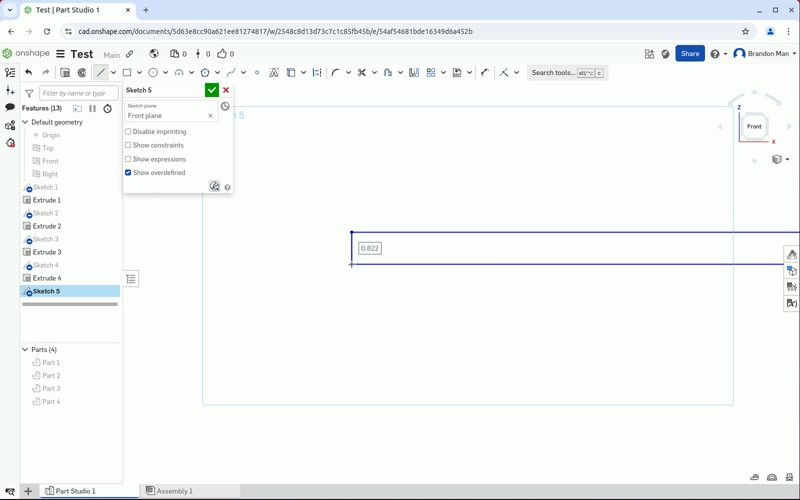
scroll(-6)
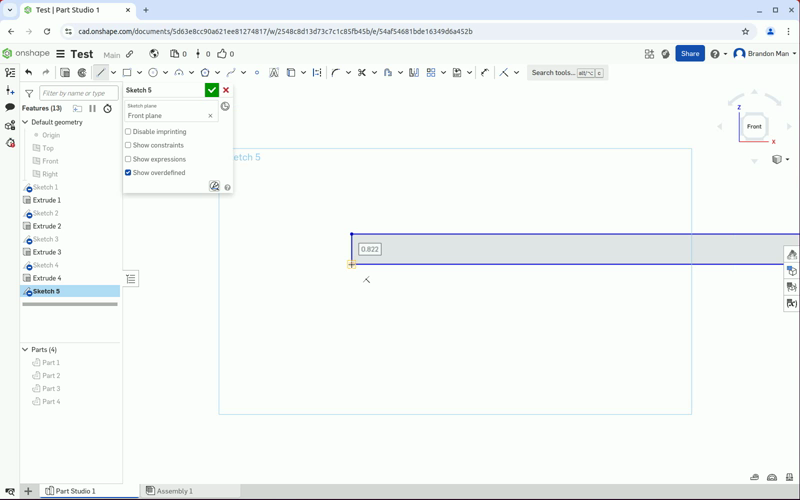
scroll(-6)
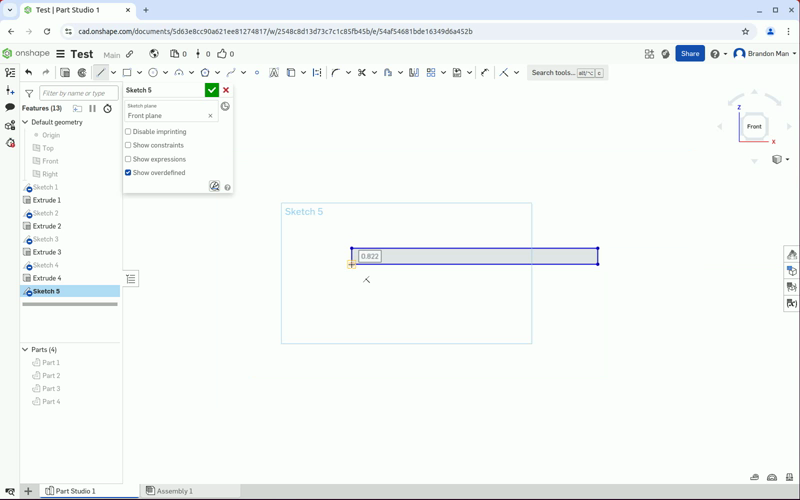
scroll(-6)
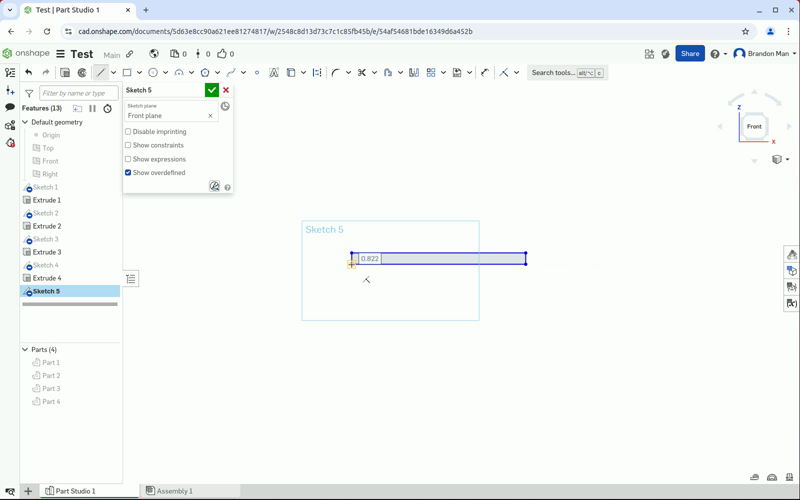
scroll(-6)
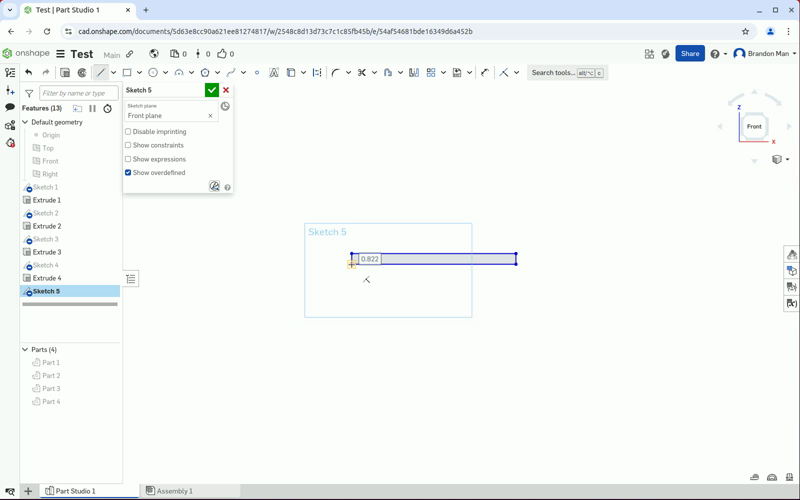
scroll(-6)
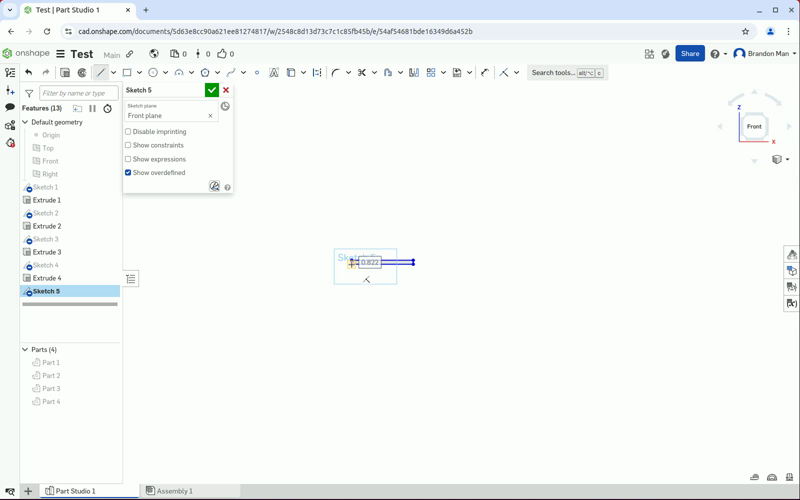
key(esc)
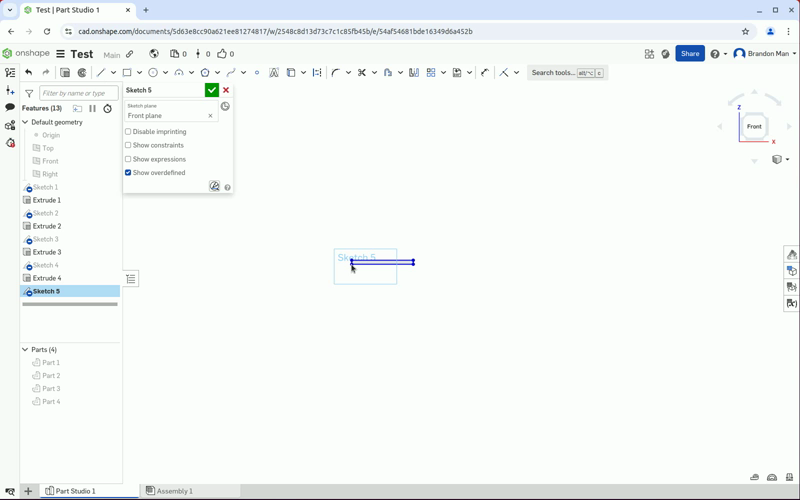
mouse_move(373, 261)
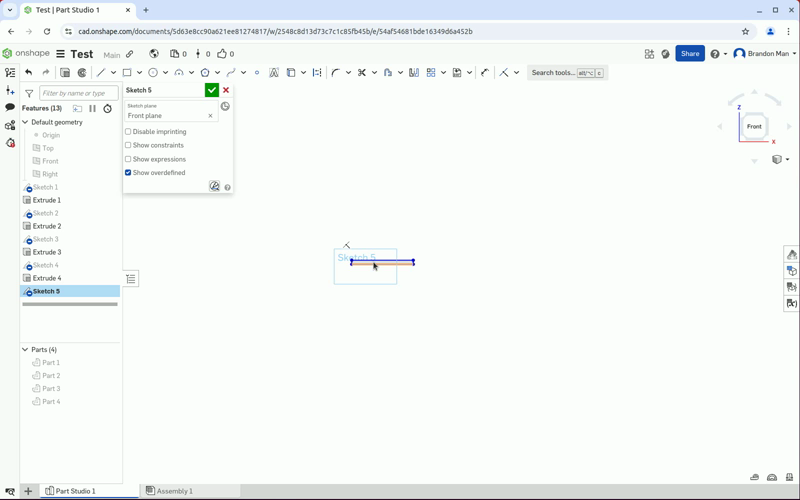
scroll(6)
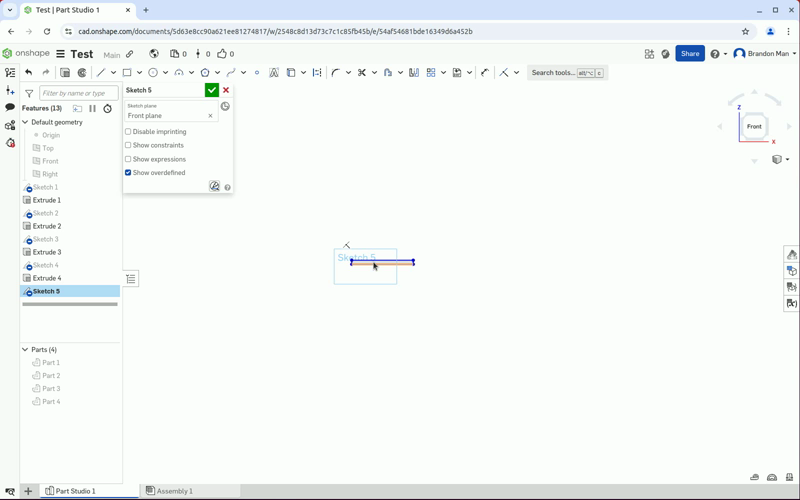
scroll(6)
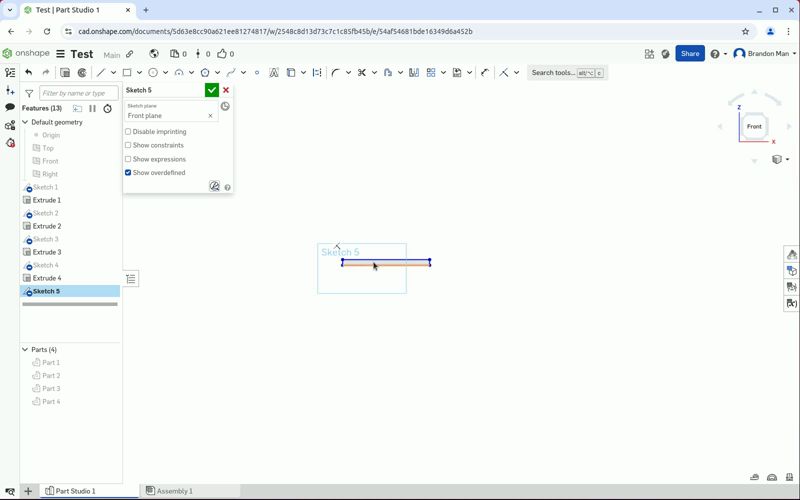
scroll(6)
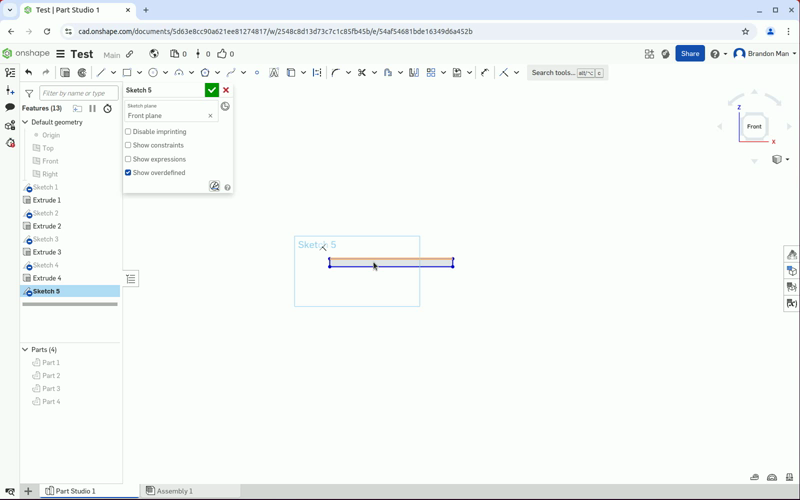
scroll(6)
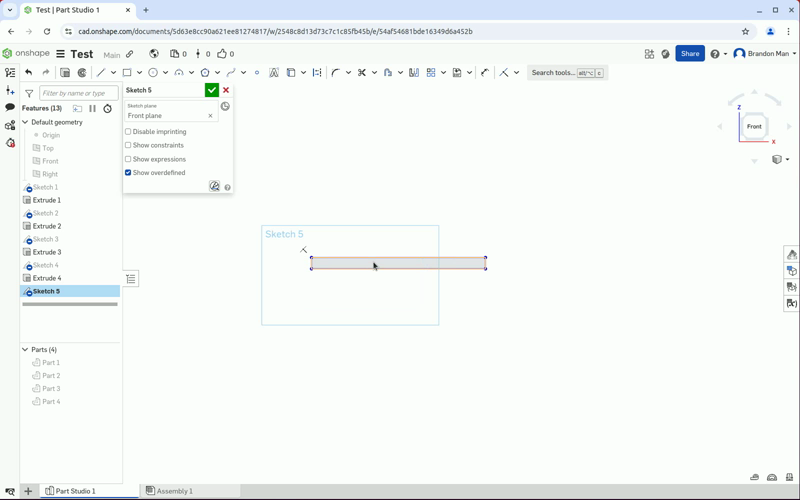
scroll(6)
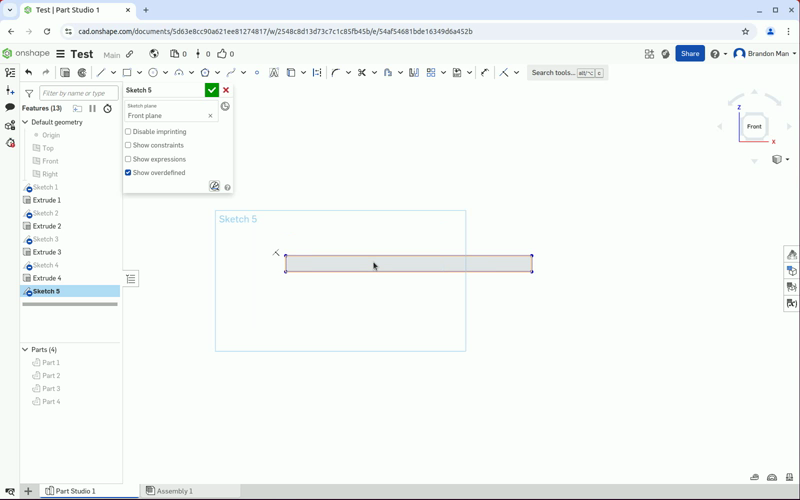
scroll(6)
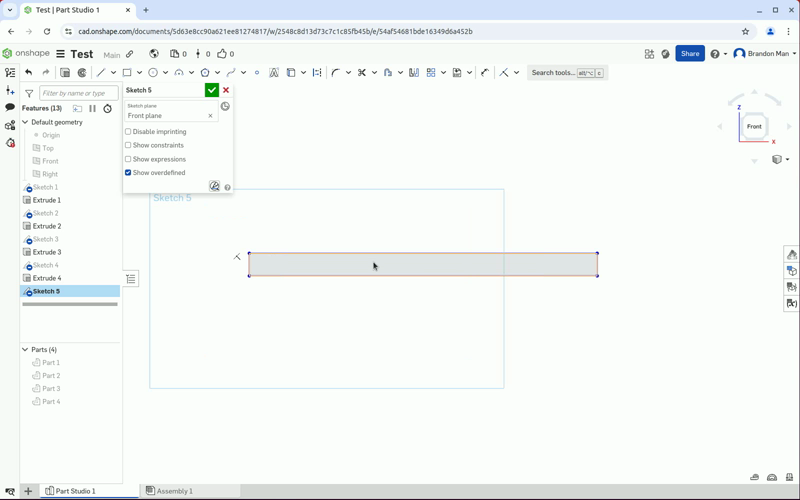
scroll(6)
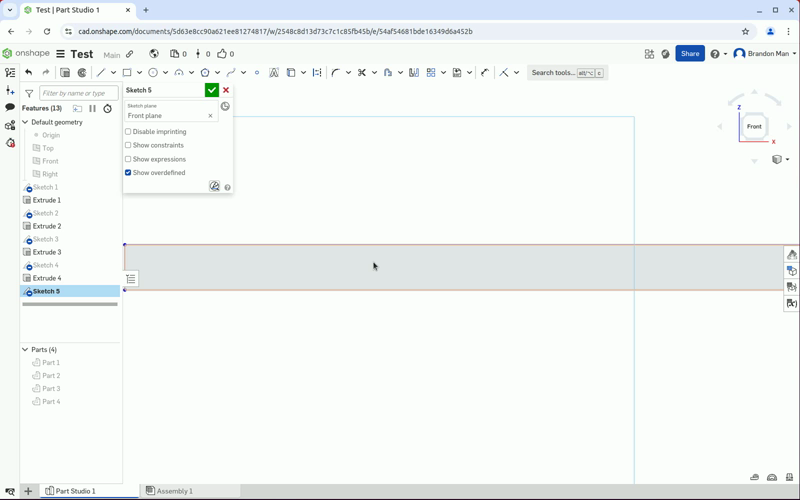
click(373, 261)
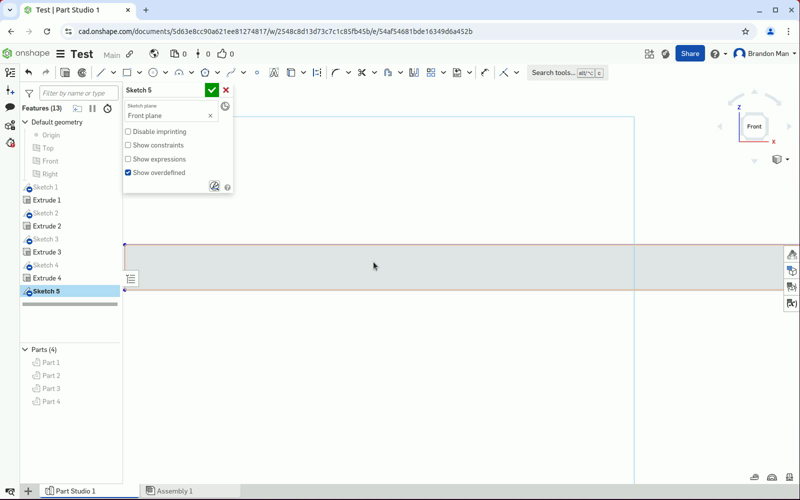
scroll(-6)
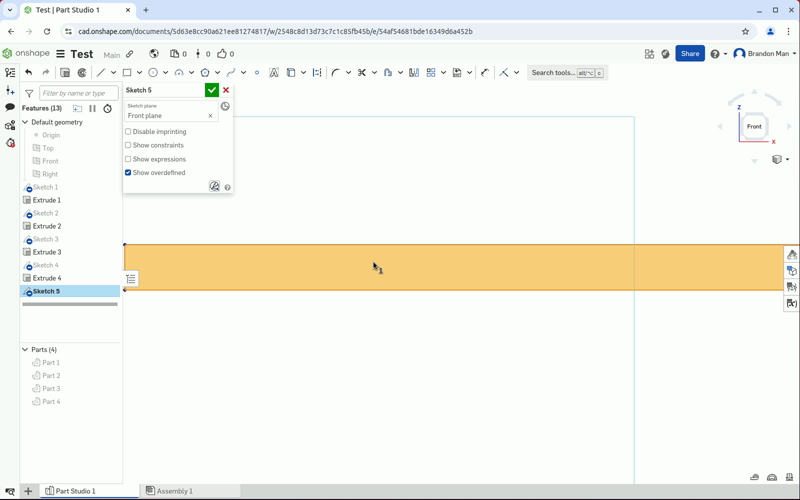
scroll(-6)
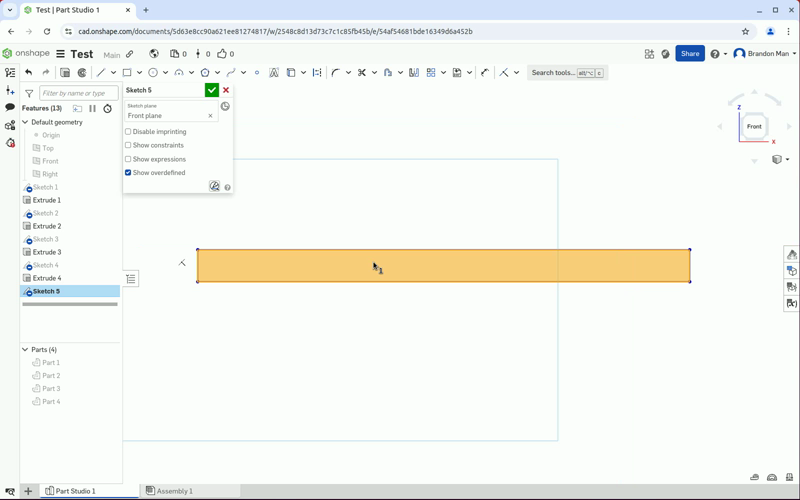
scroll(-6)
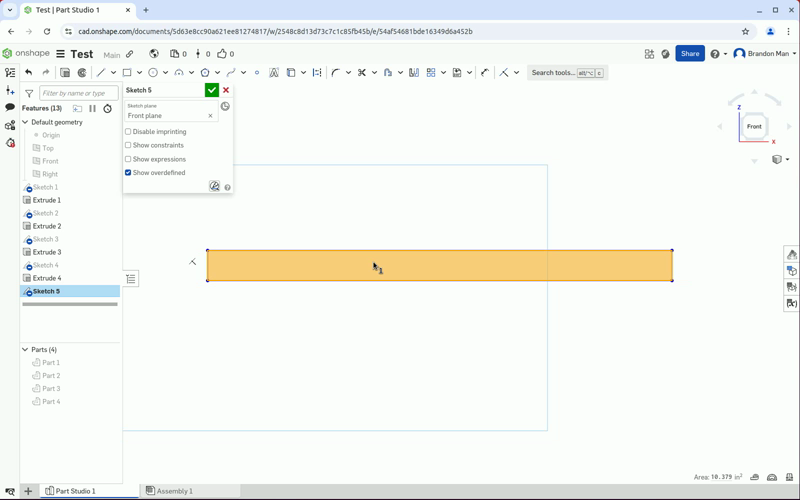
scroll(-6)
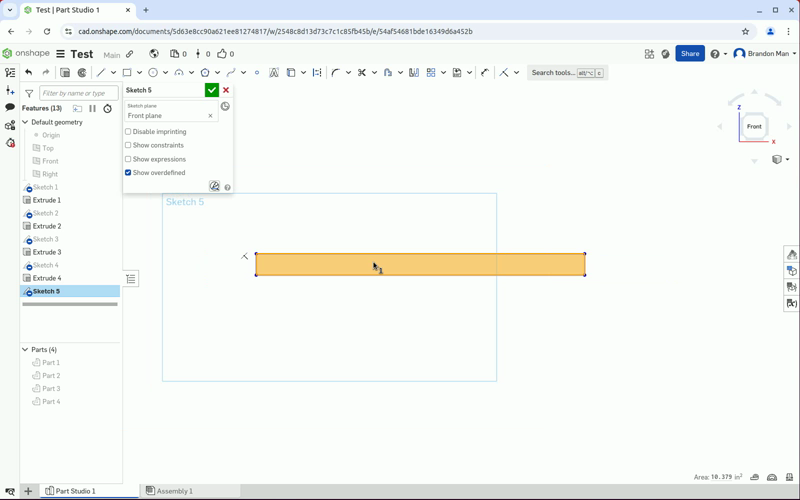
scroll(-6)
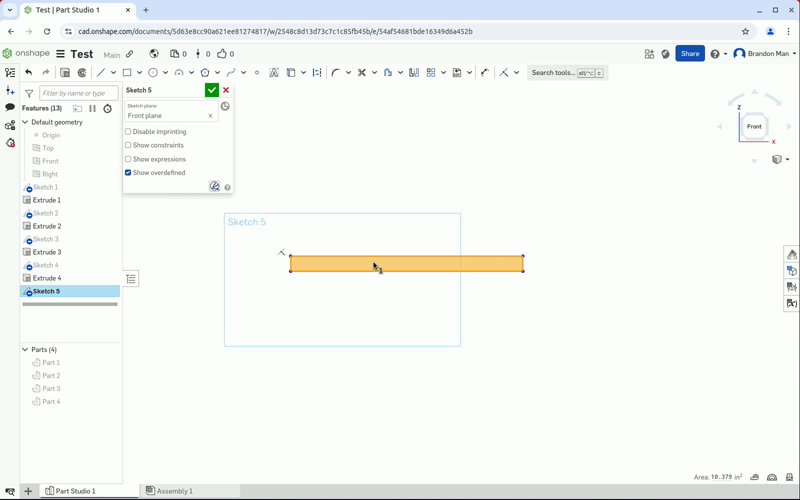
scroll(-6)
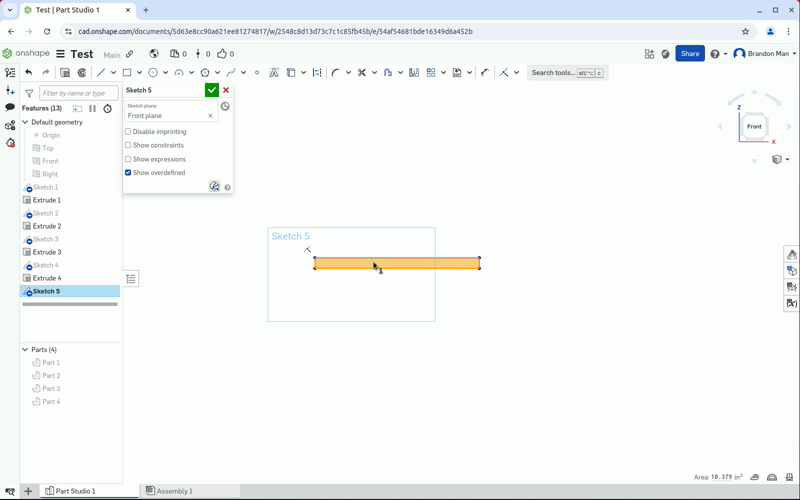
scroll(-6)
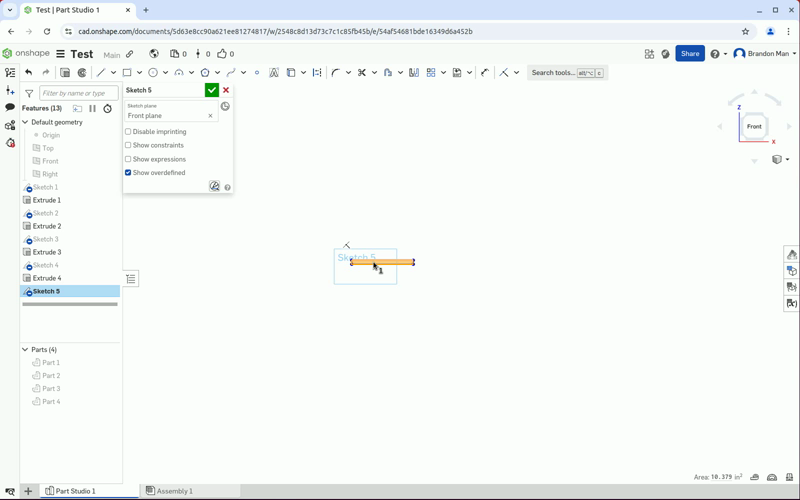
mouse_move(73, 352)
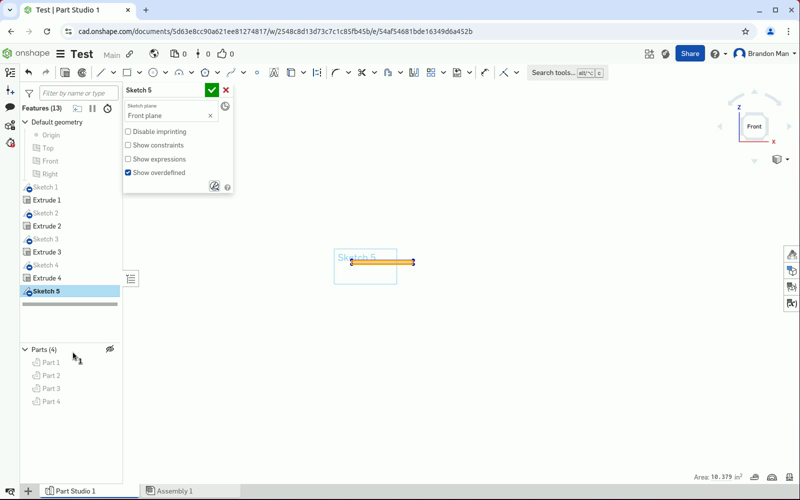
key(shift+y)
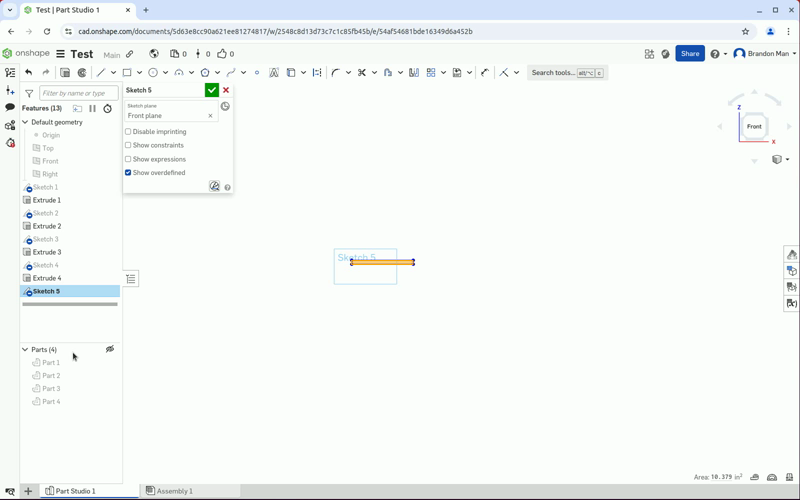
key(shift+e)
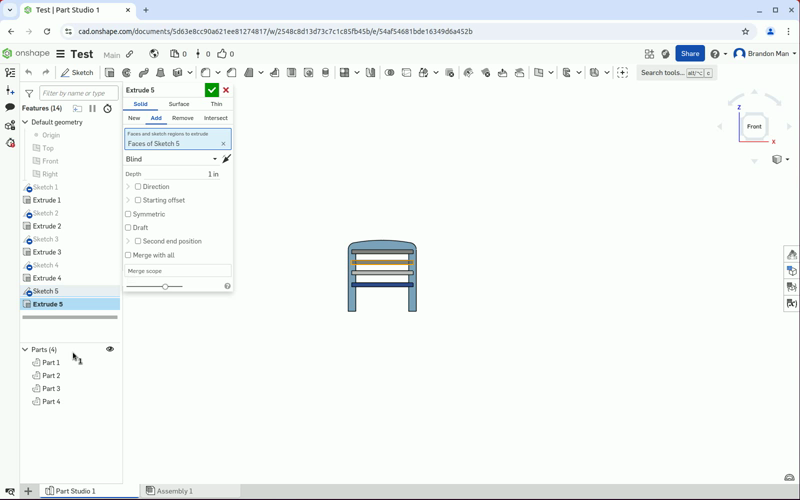
mouse_move(143, 106)
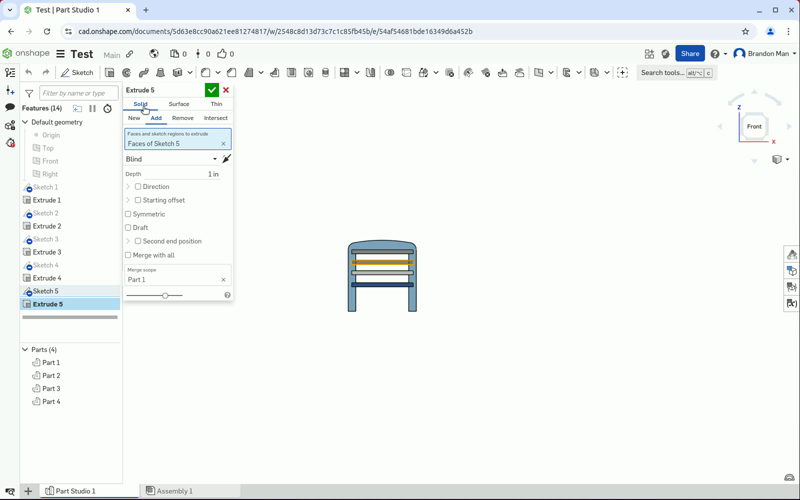
click(143, 106)
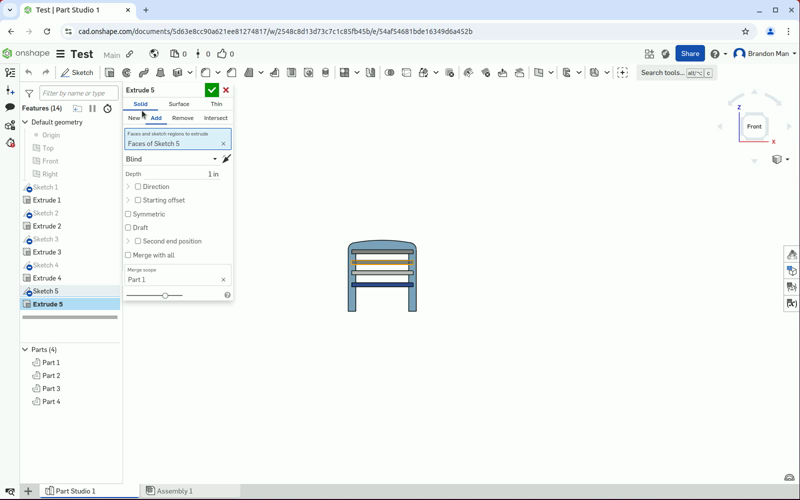
mouse_move(137, 120)
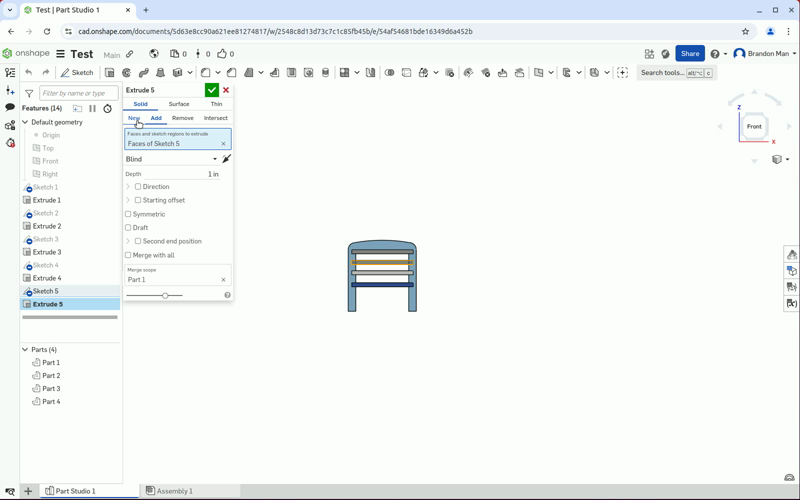
click(137, 120)
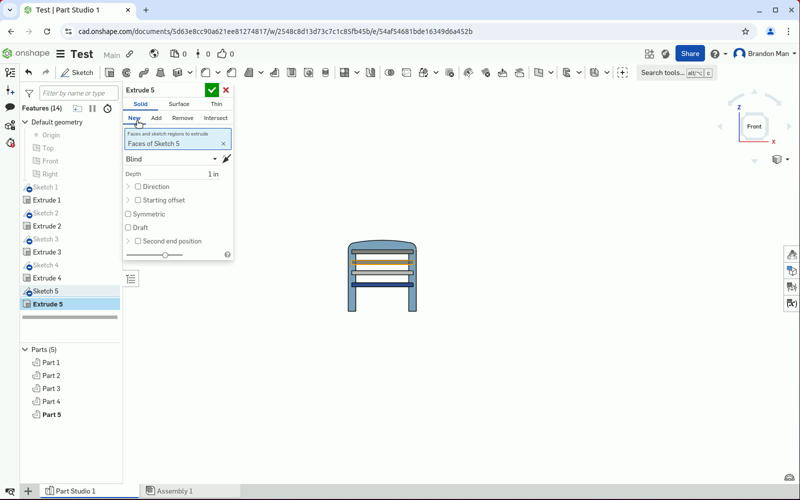
key(tab, 4)
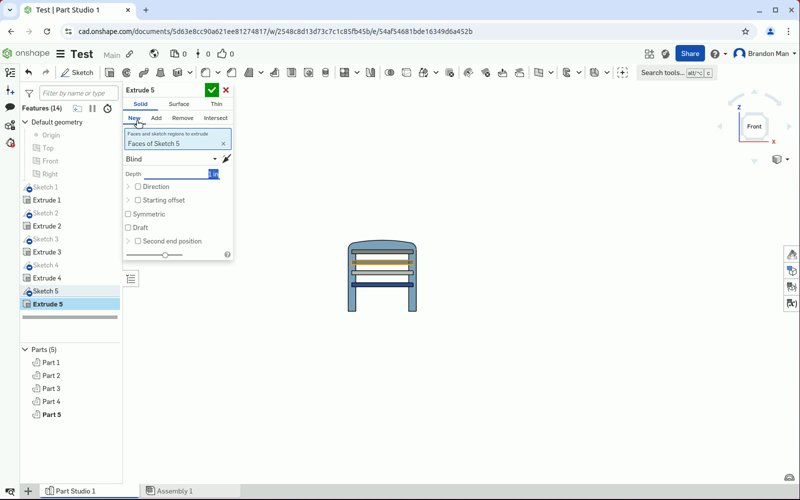
text(1.926)
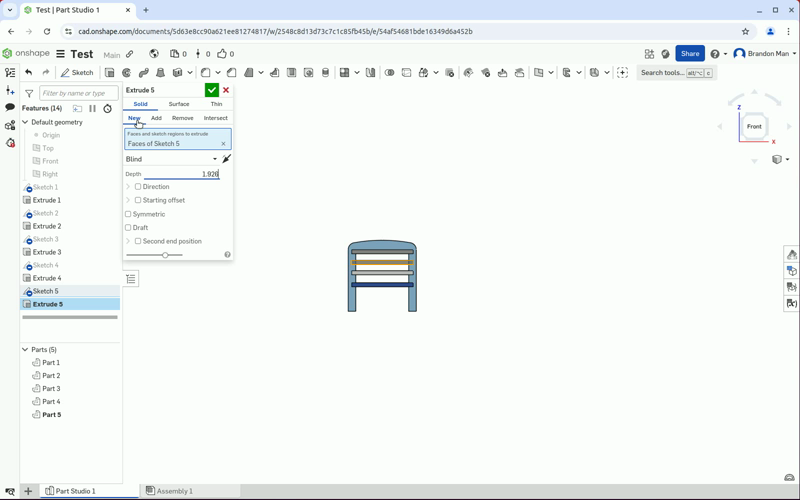
key(enter)
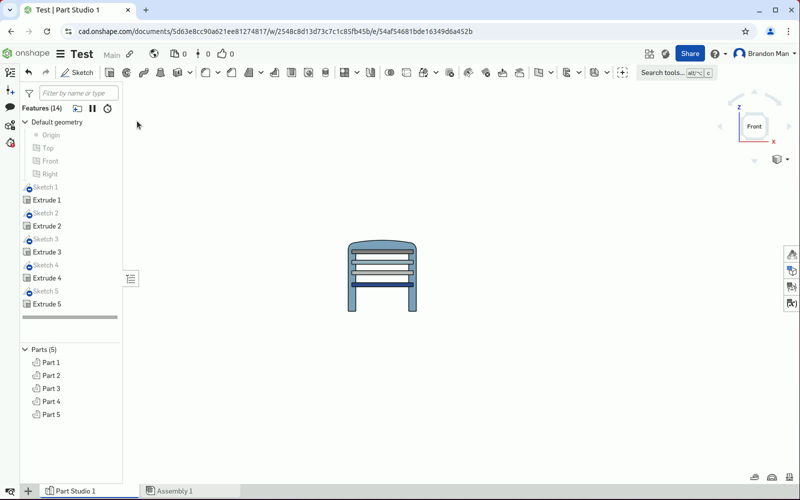
key(shift+h)
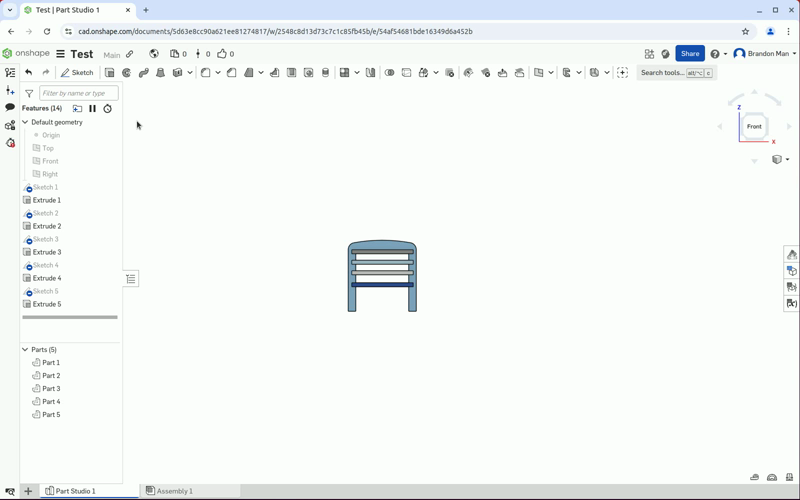
key(shift+h)
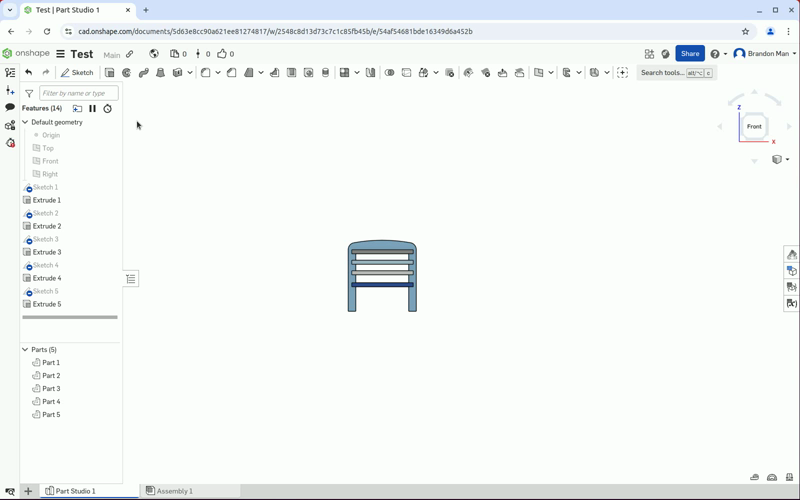
mouse_move(73, 189)
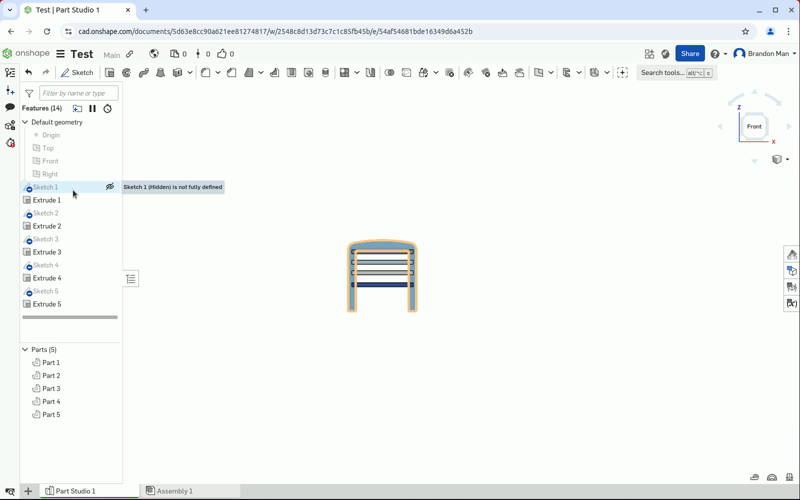
click(73, 189)
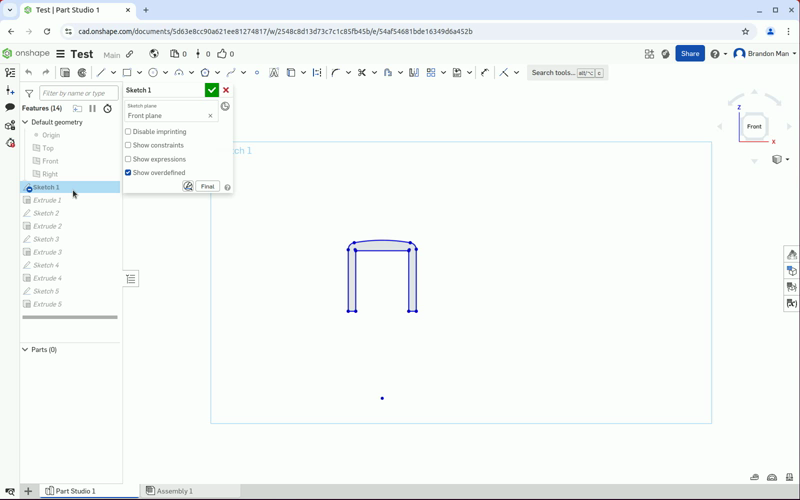
mouse_move(229, 92)
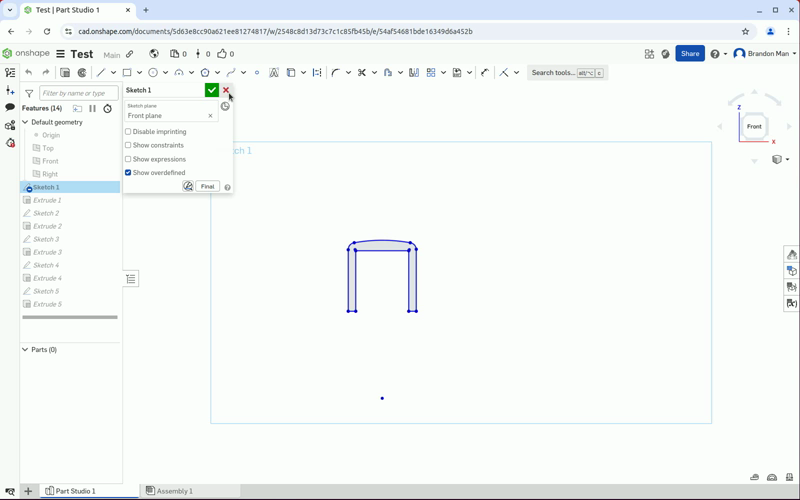
click(229, 92)
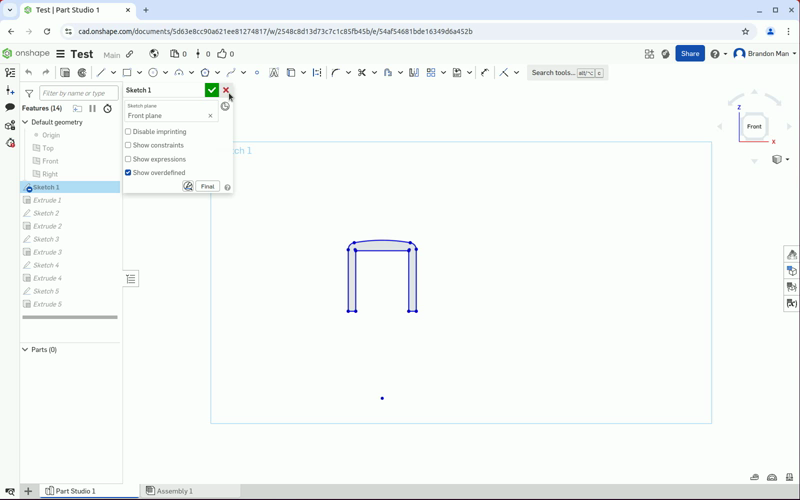
key(shift+s)
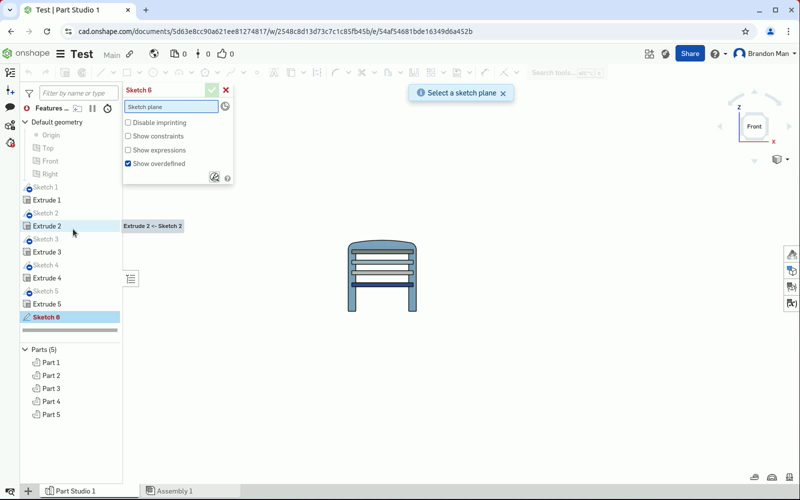
scroll(3)
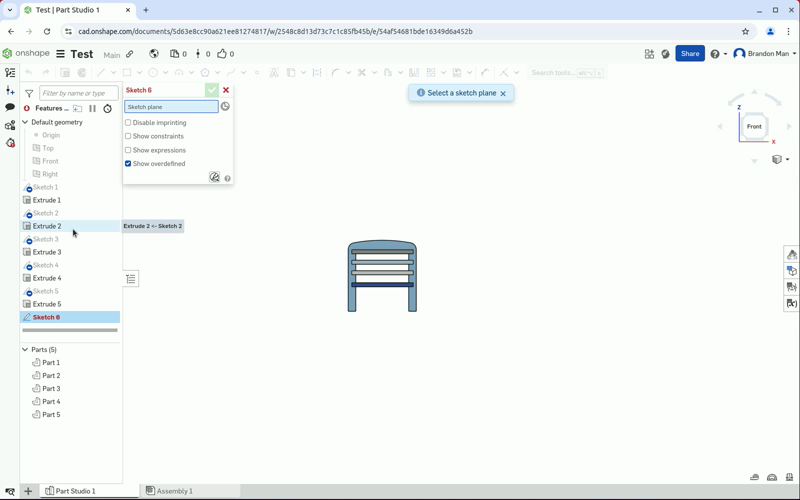
mouse_move(73, 163)
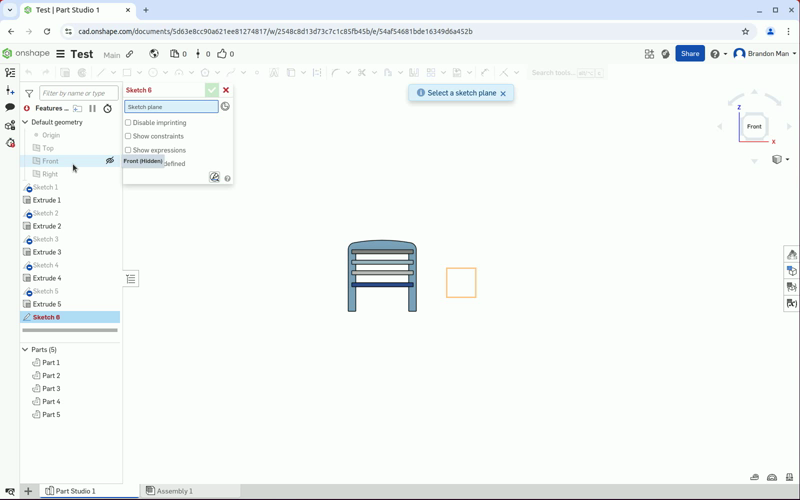
click(73, 163)
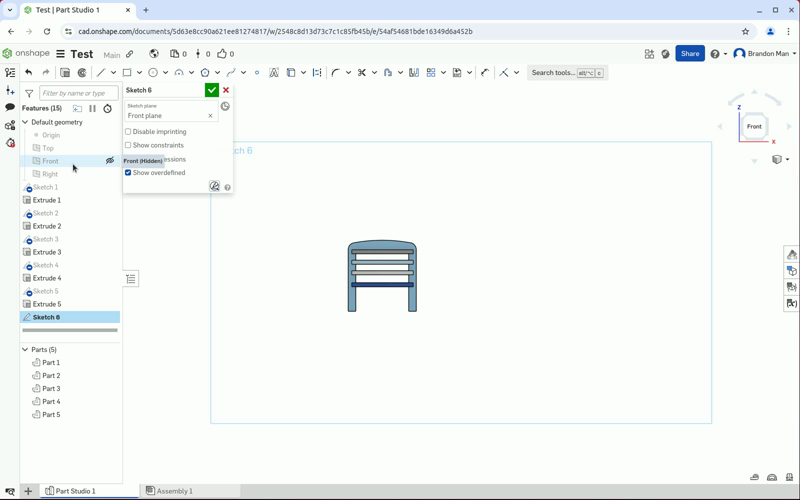
mouse_move(73, 352)
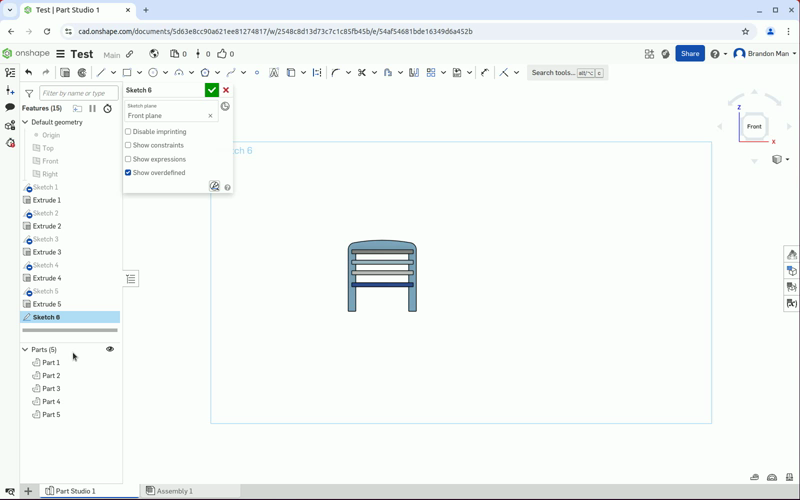
key(y)
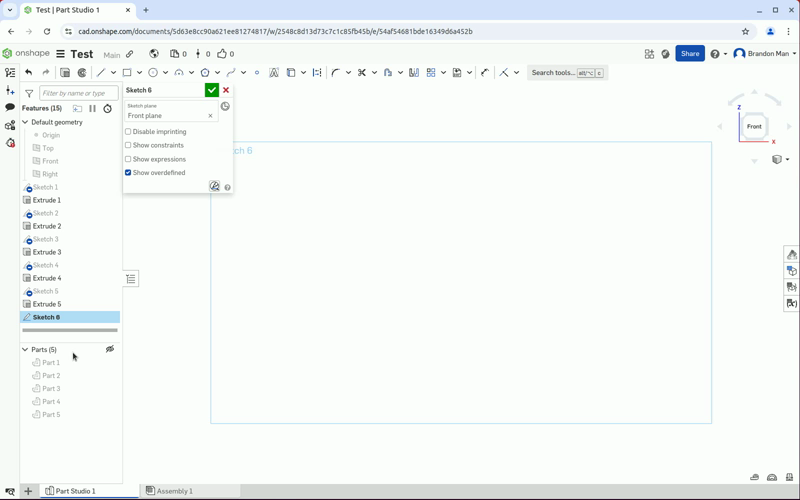
key(l)
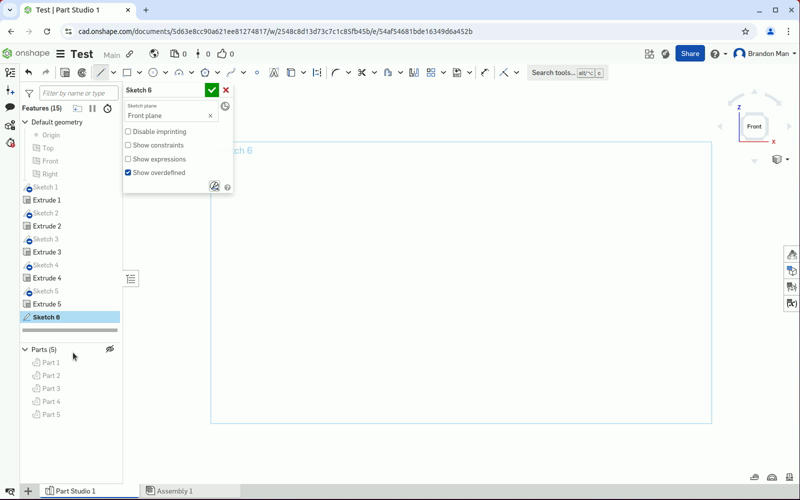
key_down(shift)
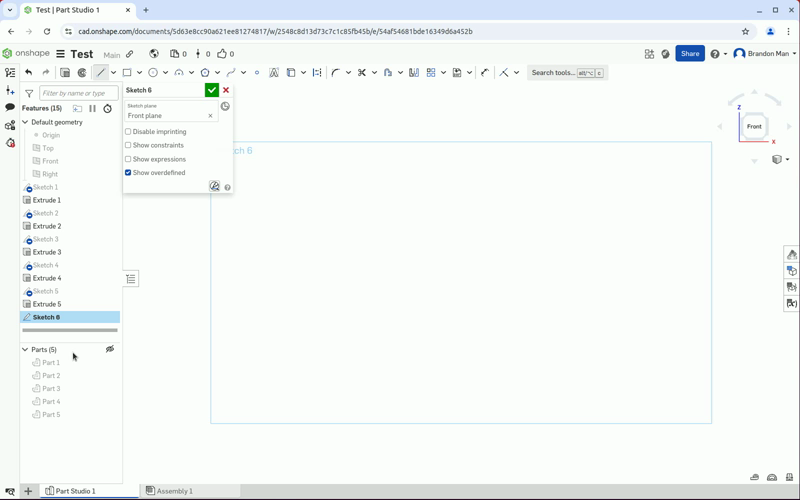
mouse_move(351, 307)
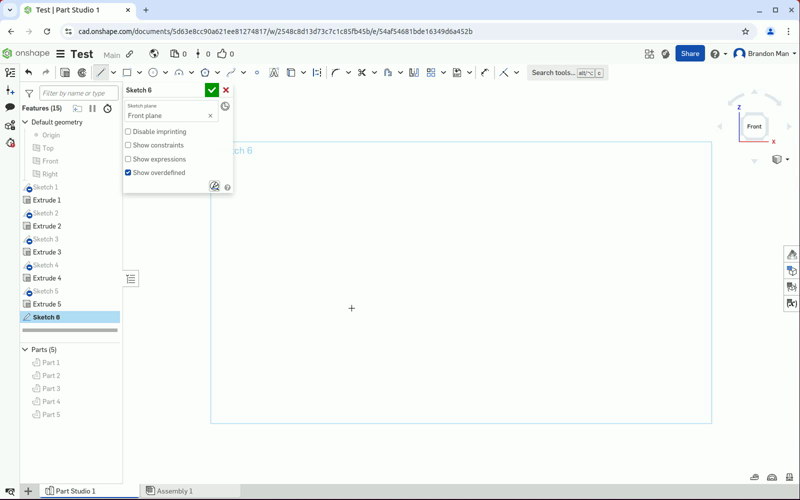
click(351, 307)
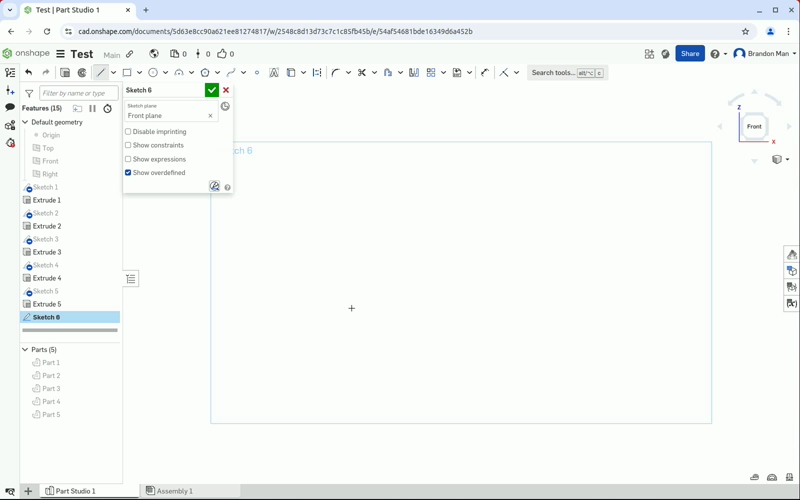
key_up(shift)
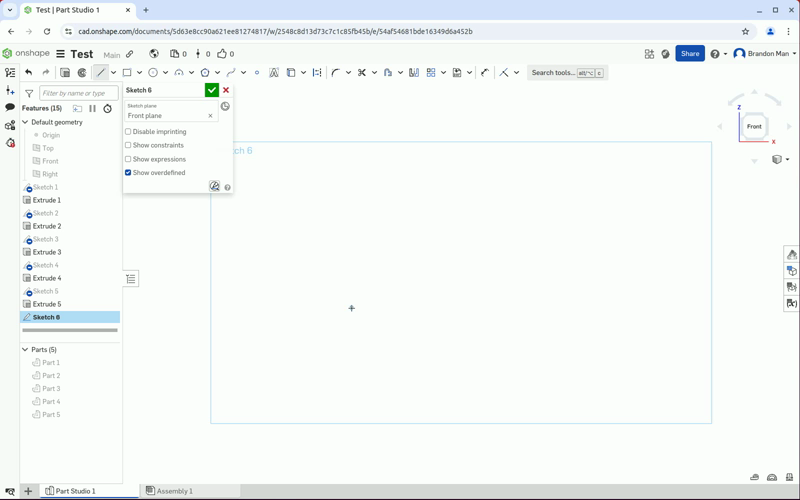
key_down(shift)
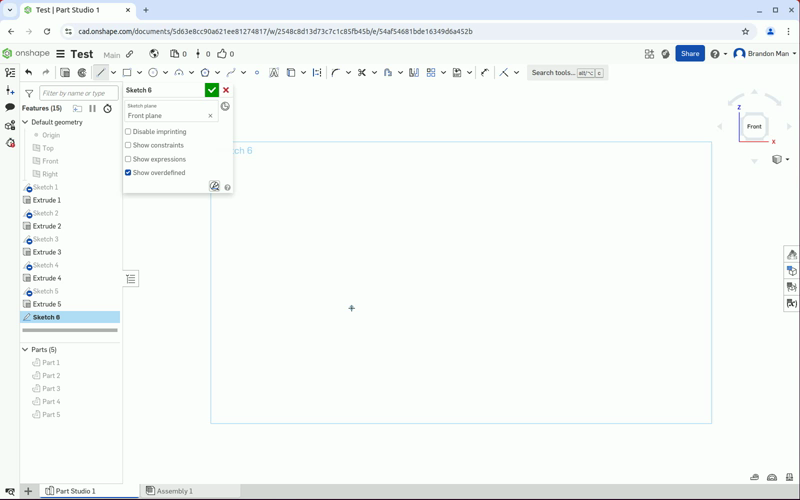
mouse_move(413, 307)
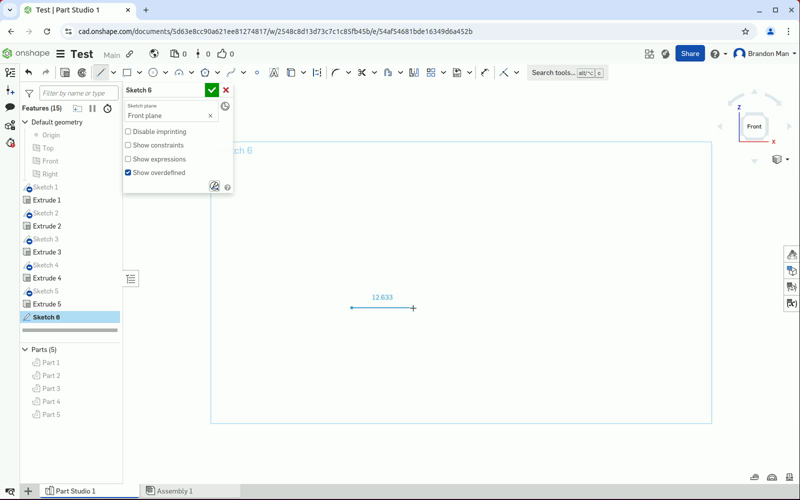
click(413, 307)
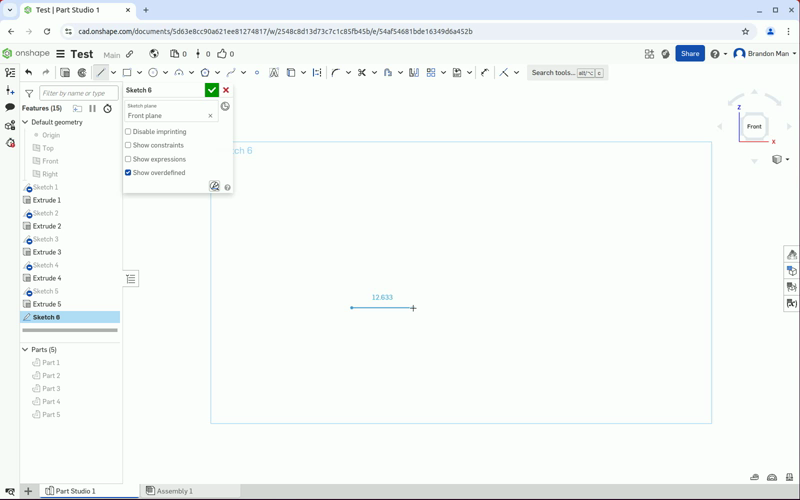
key_up(shift)
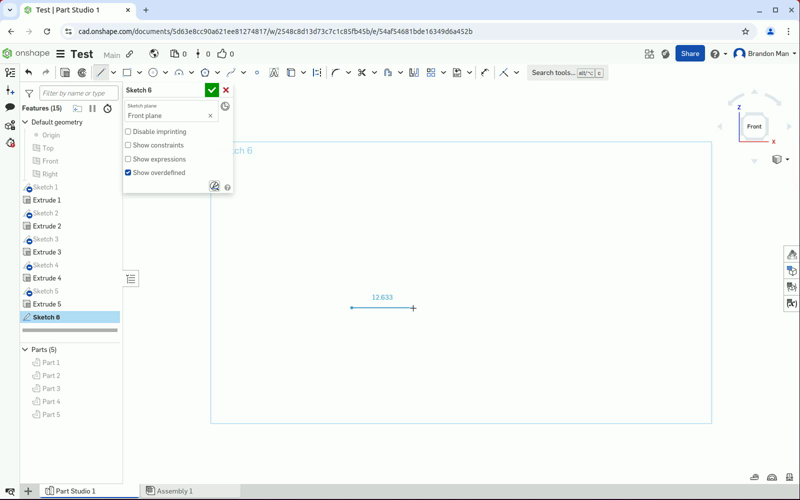
key_down(shift)
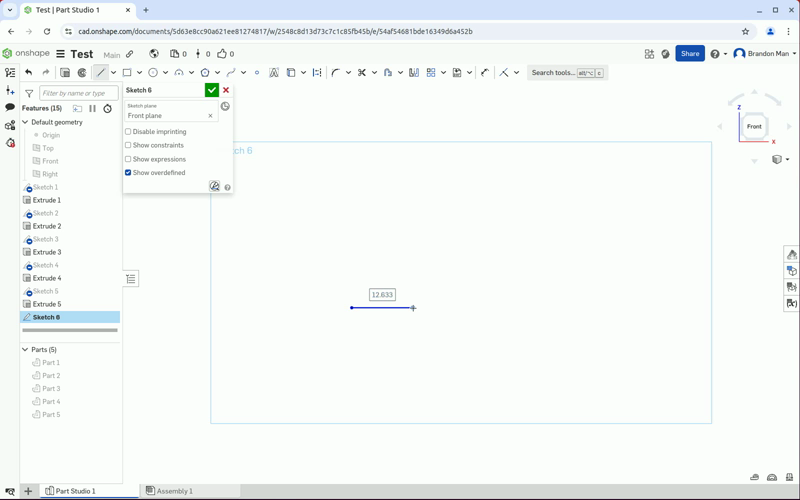
mouse_move(443, 307)
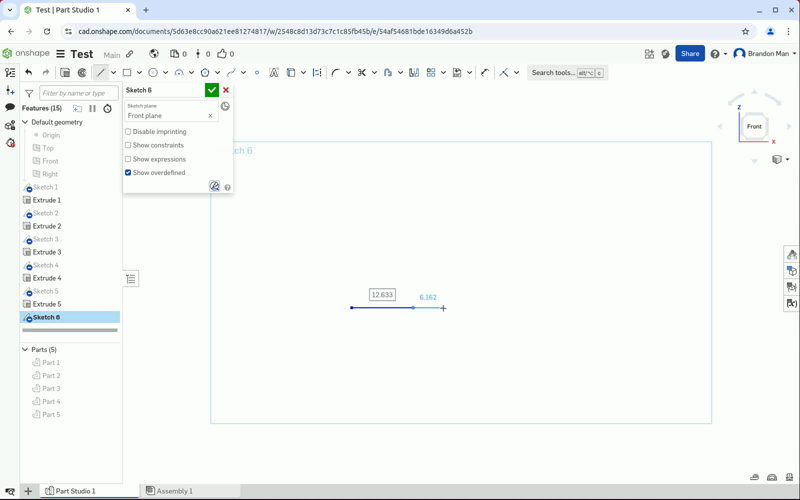
mouse_move(413, 303)
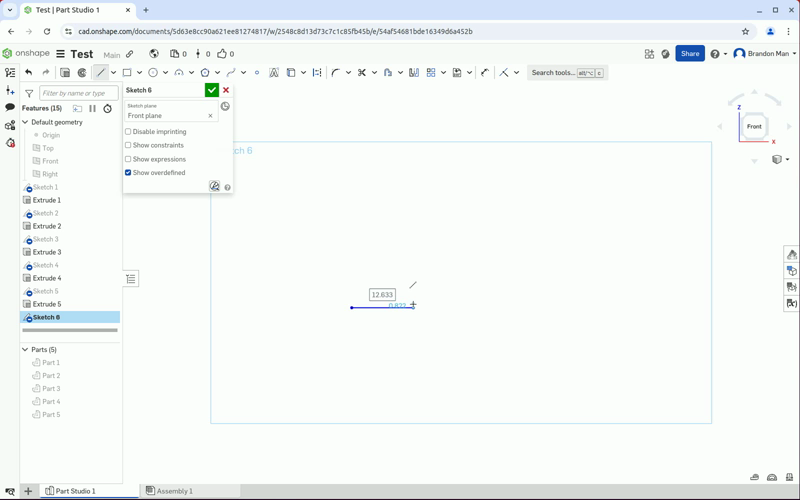
scroll(6)
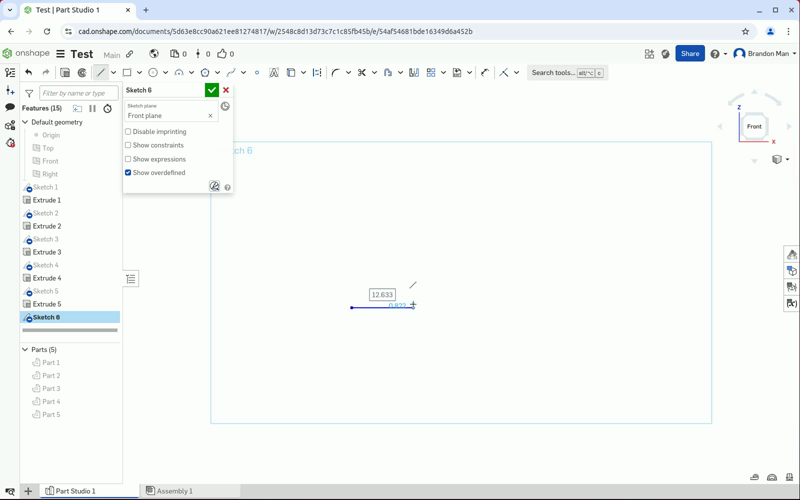
scroll(6)
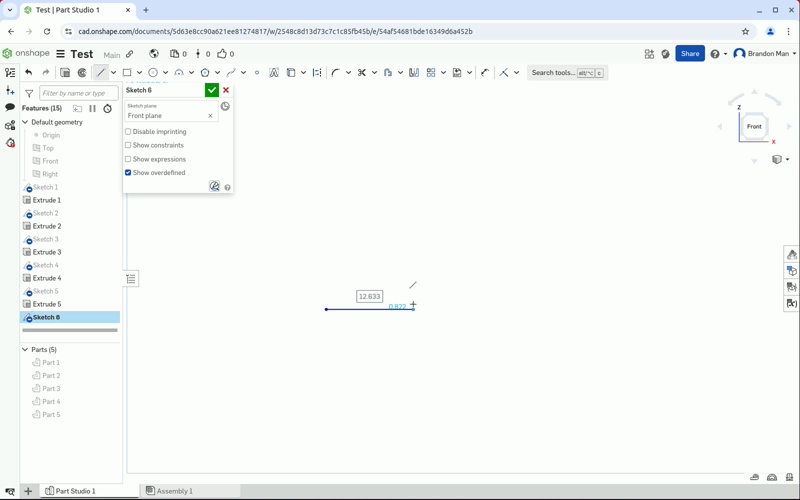
scroll(6)
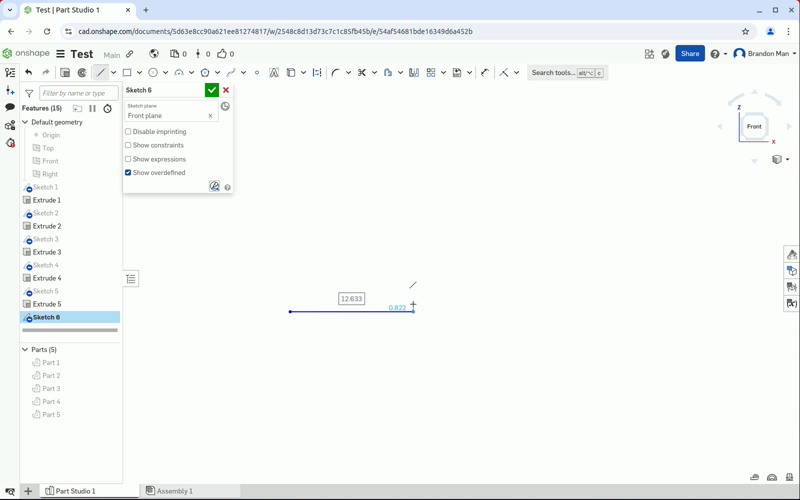
scroll(6)
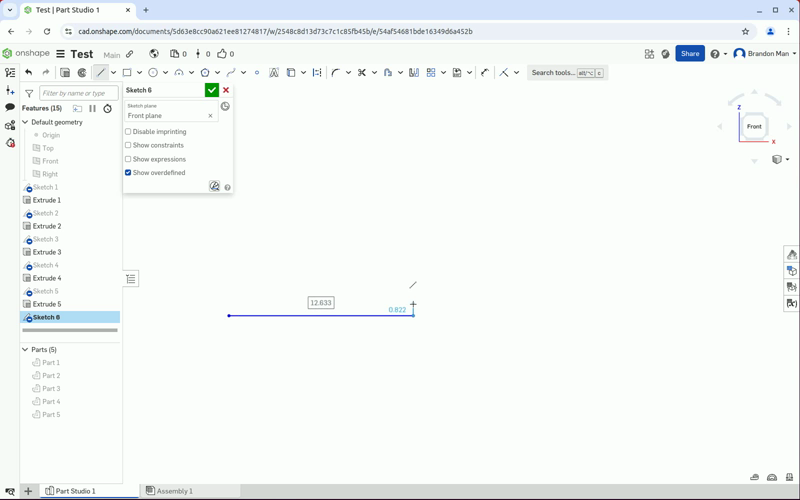
scroll(6)
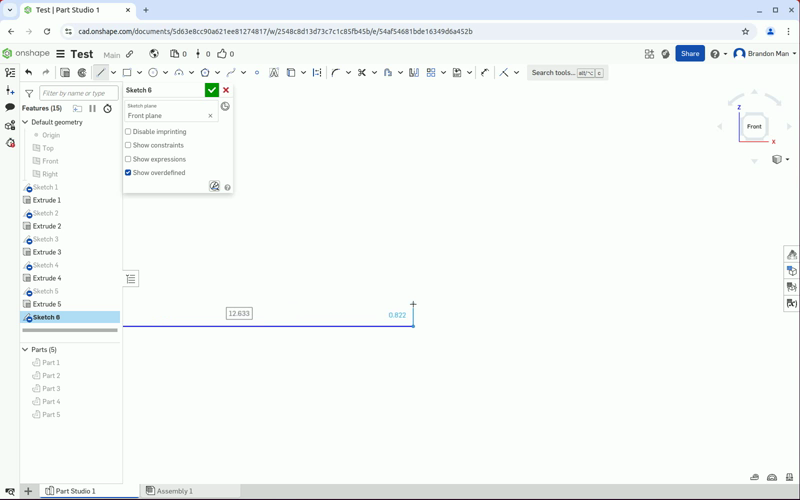
scroll(6)
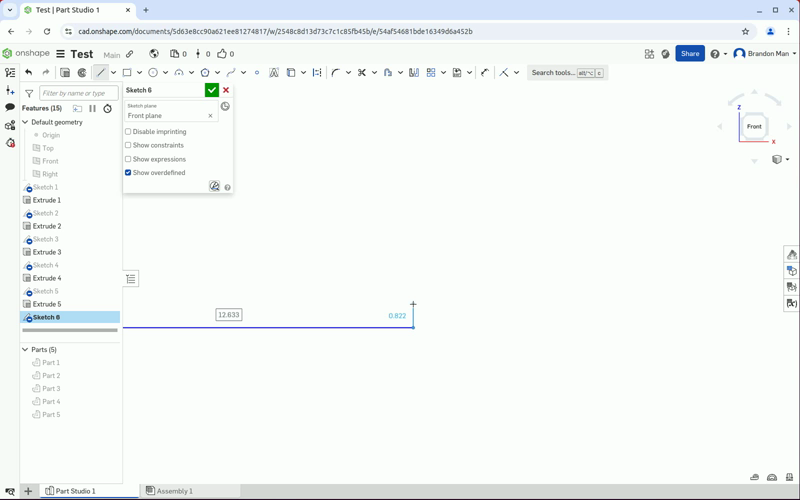
scroll(6)
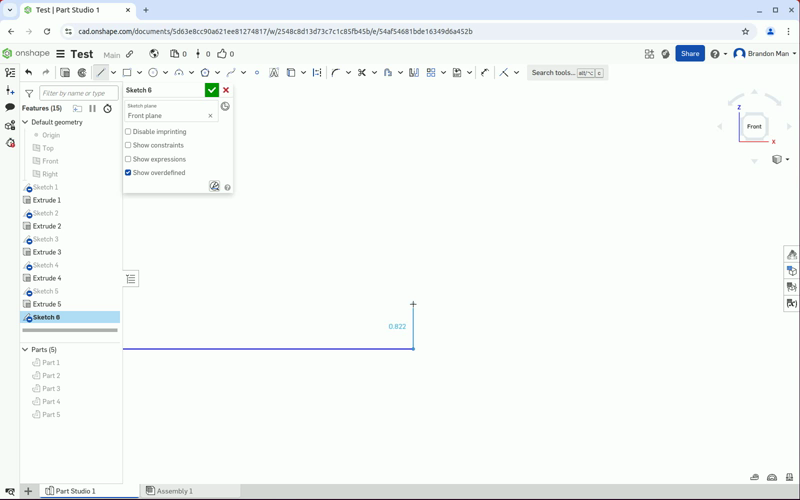
click(413, 303)
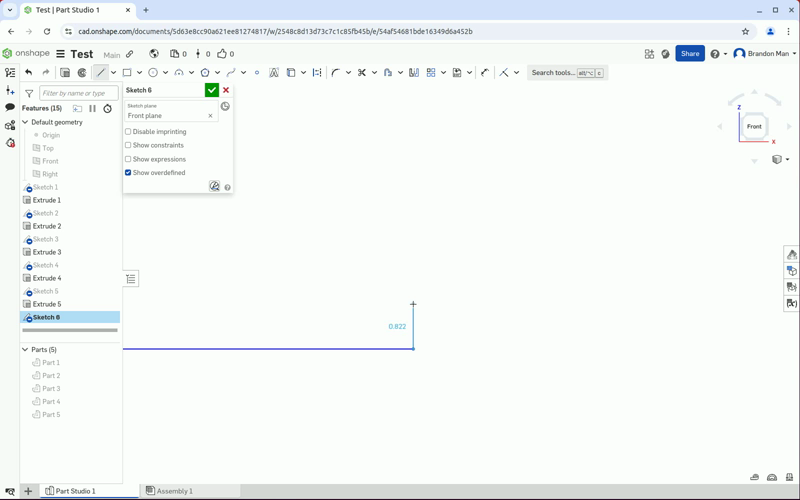
scroll(-6)
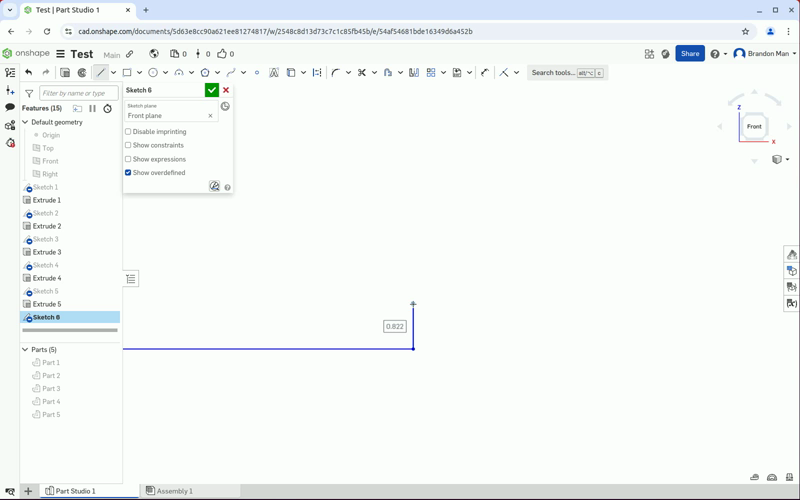
scroll(-6)
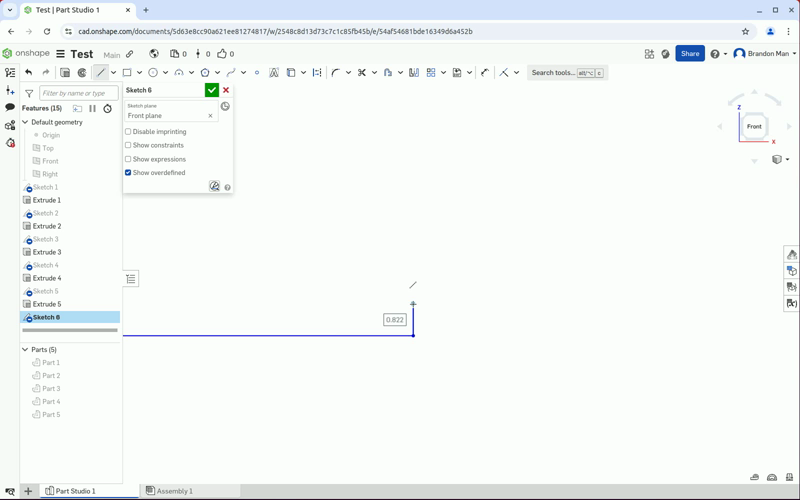
scroll(-6)
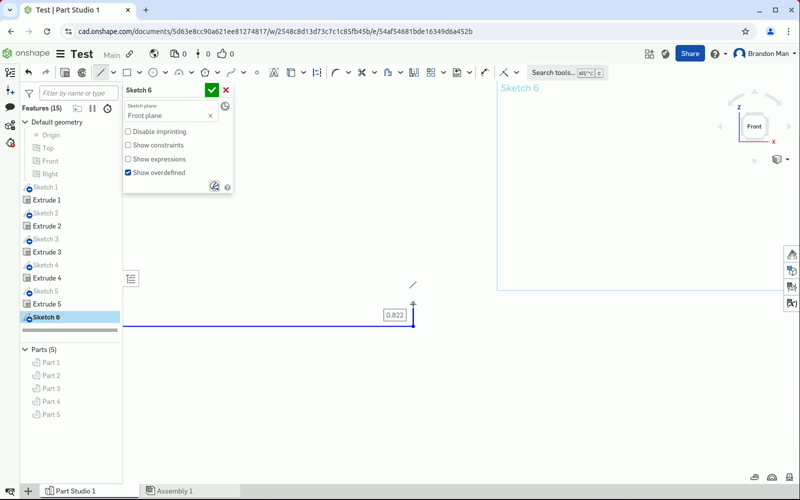
scroll(-6)
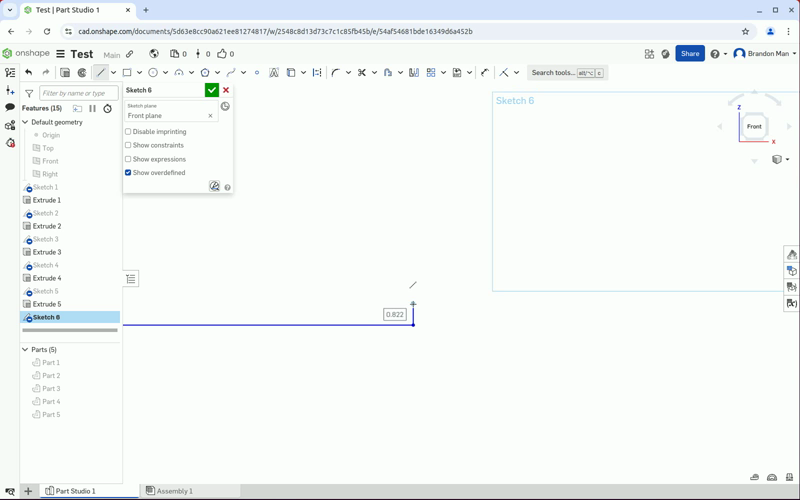
scroll(-6)
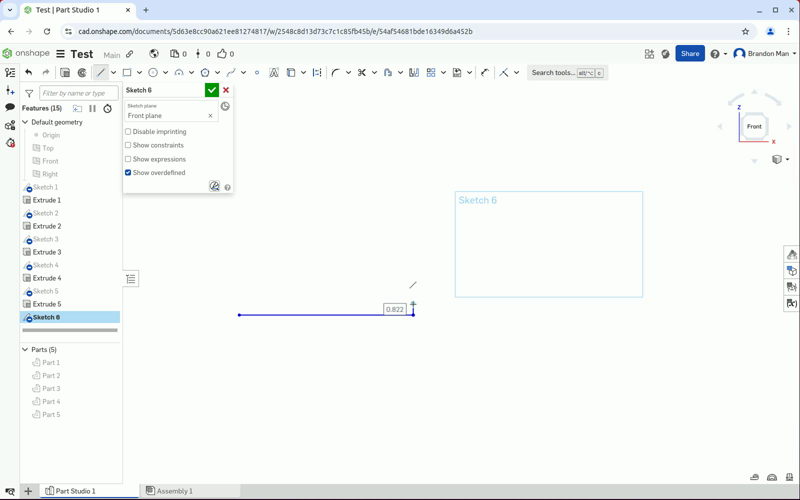
scroll(-6)
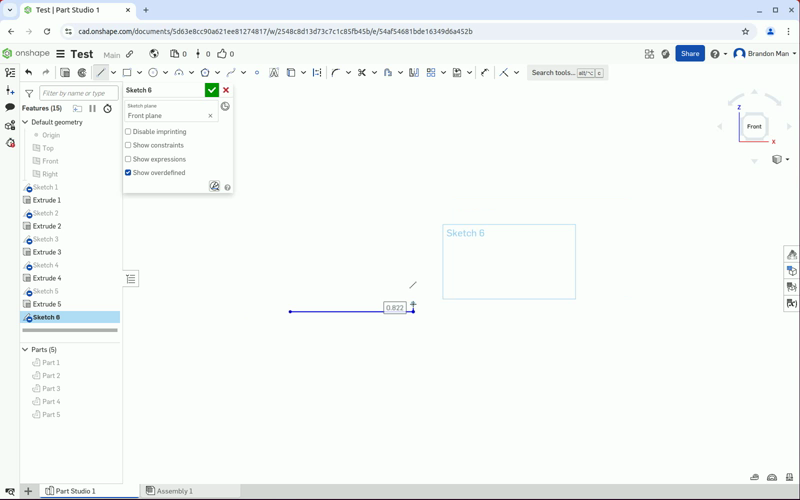
scroll(-6)
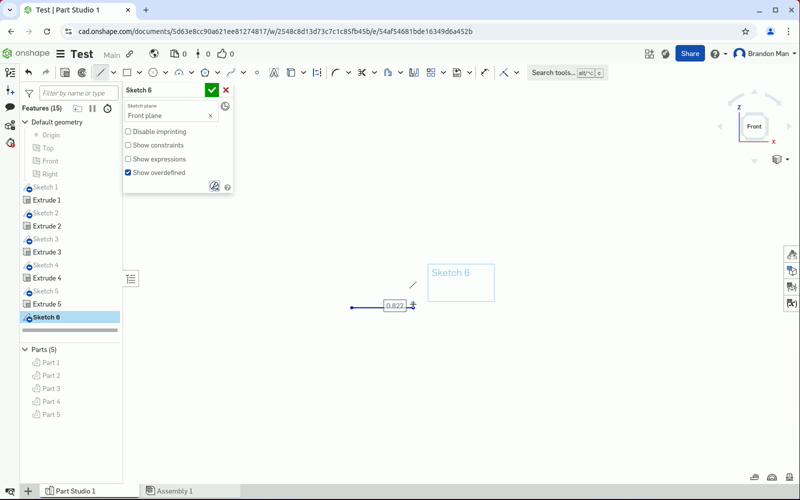
key_up(shift)
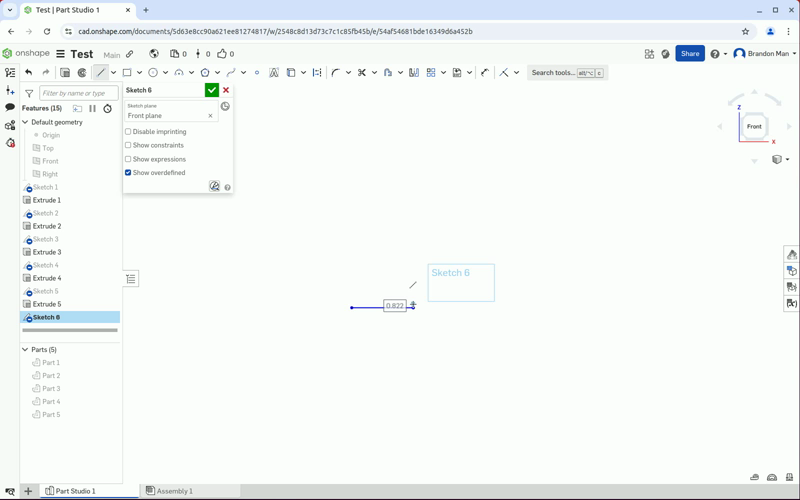
key_down(shift)
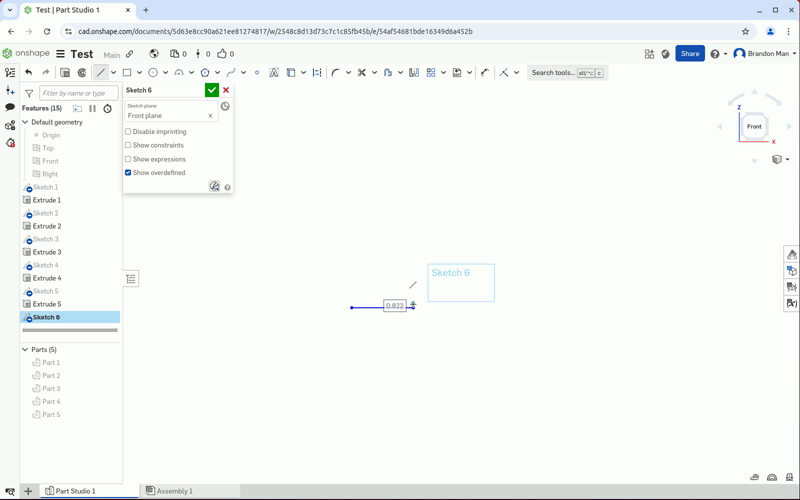
mouse_move(351, 303)
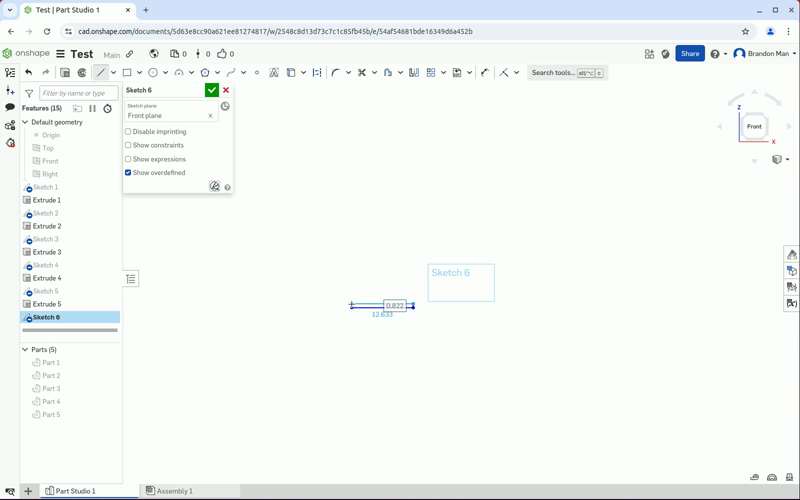
scroll(6)
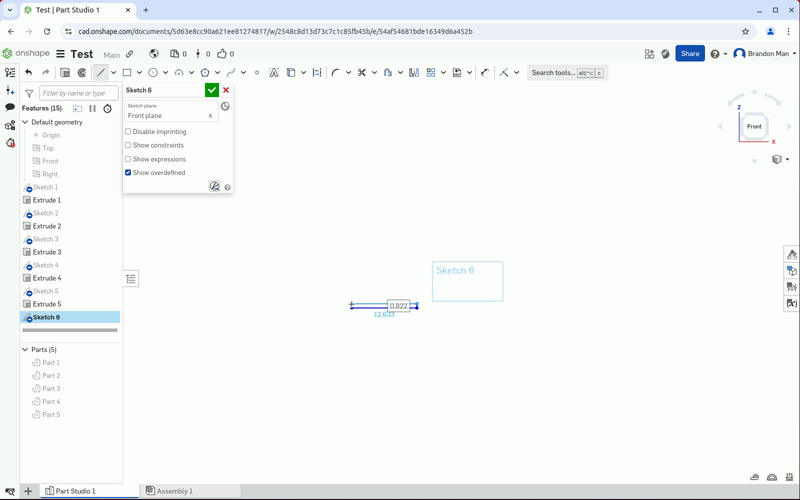
scroll(6)
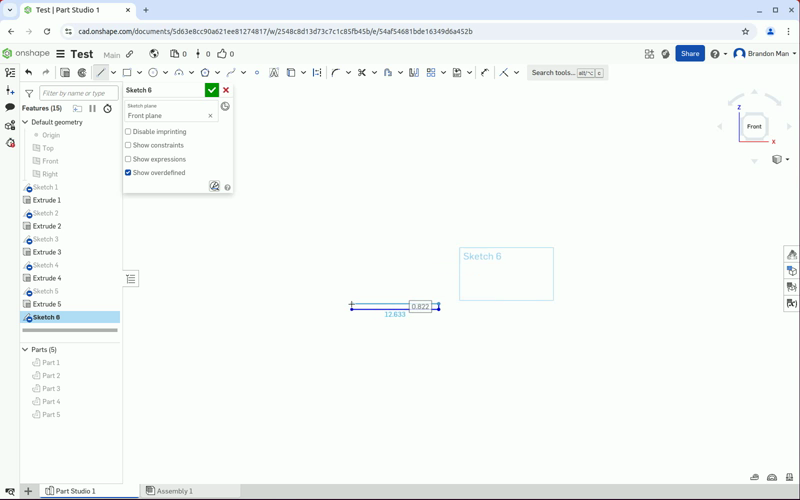
scroll(6)
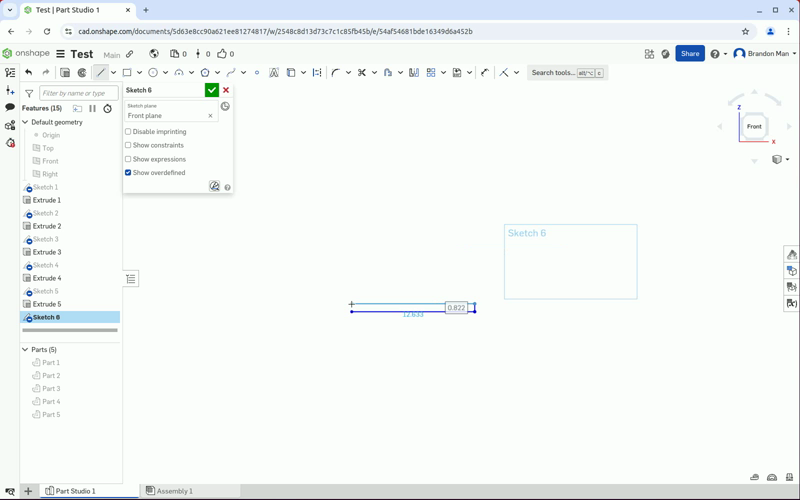
scroll(6)
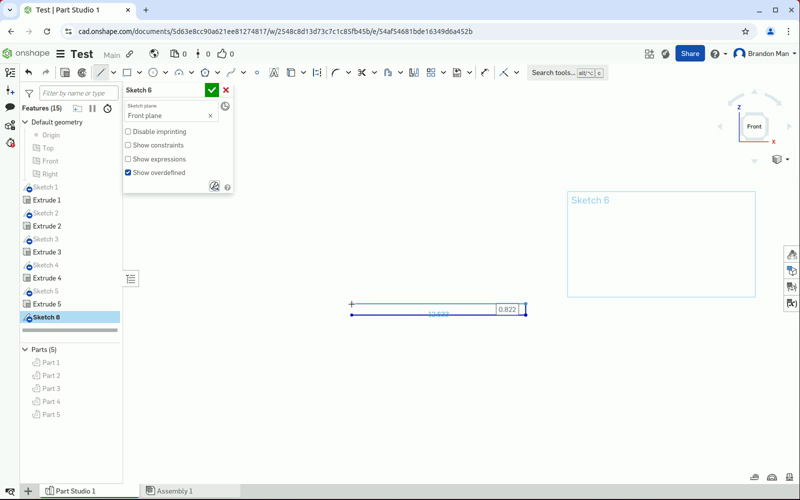
scroll(6)
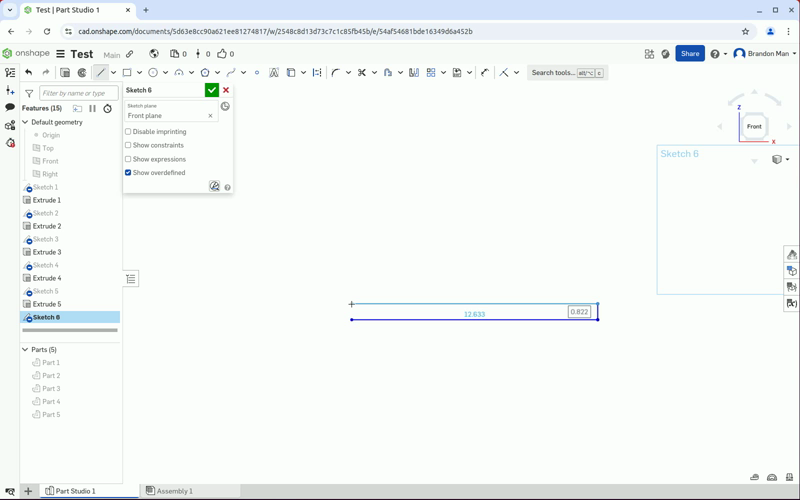
scroll(6)
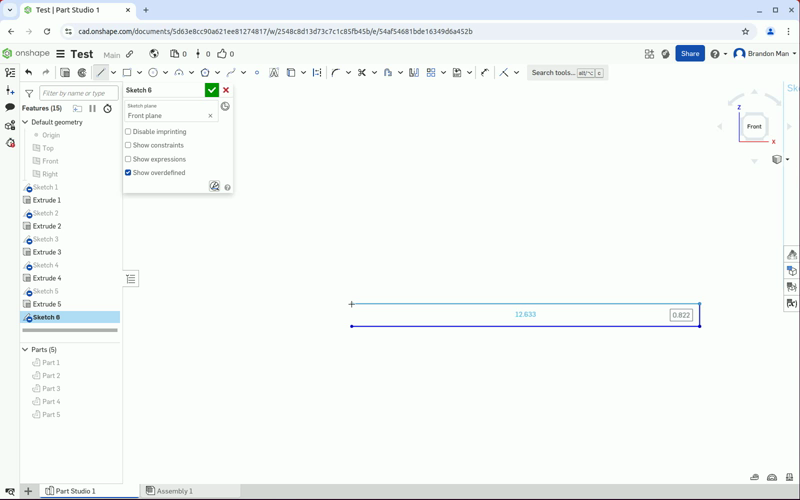
scroll(6)
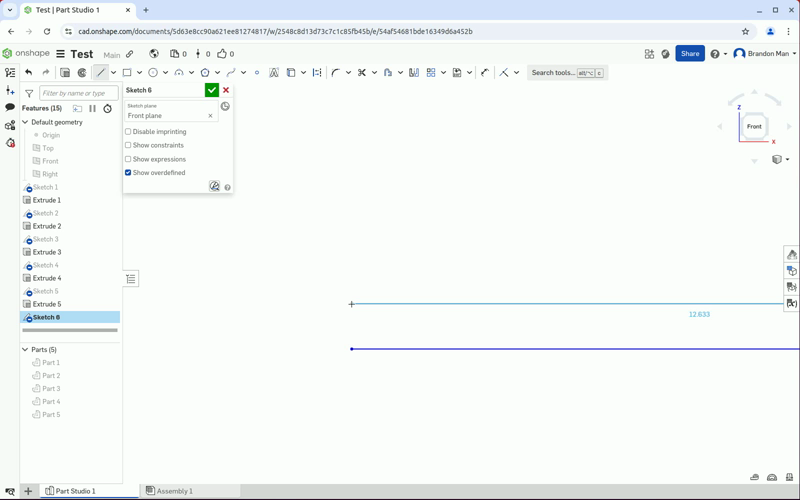
click(351, 303)
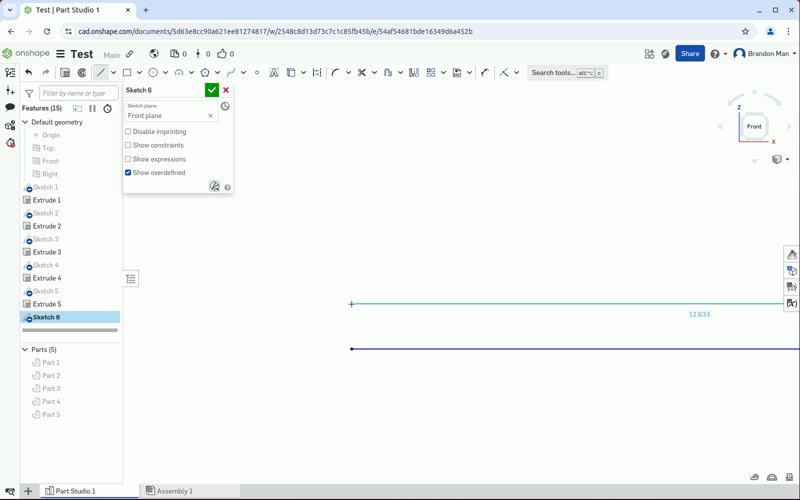
scroll(-6)
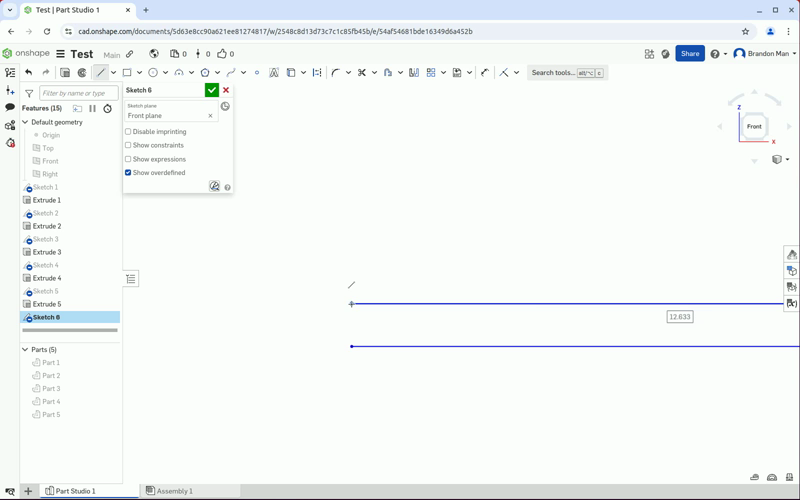
scroll(-6)
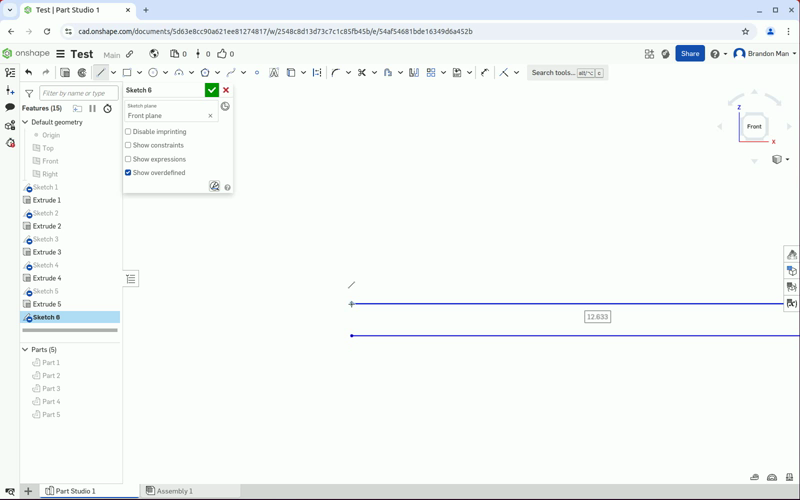
scroll(-6)
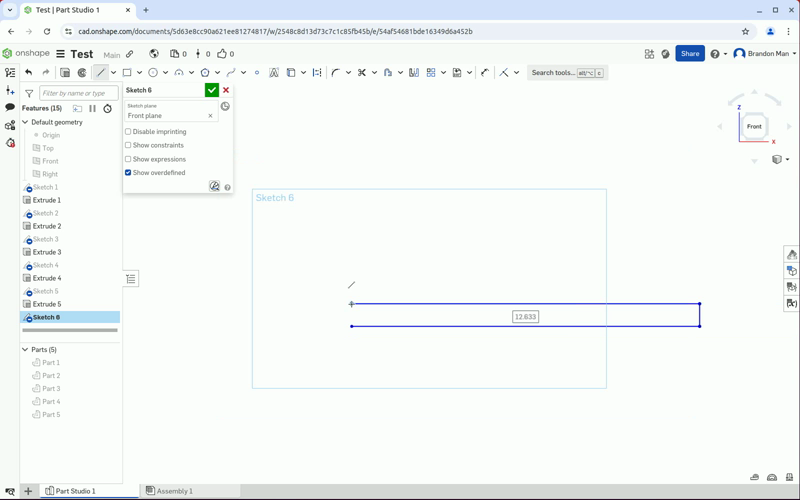
scroll(-6)
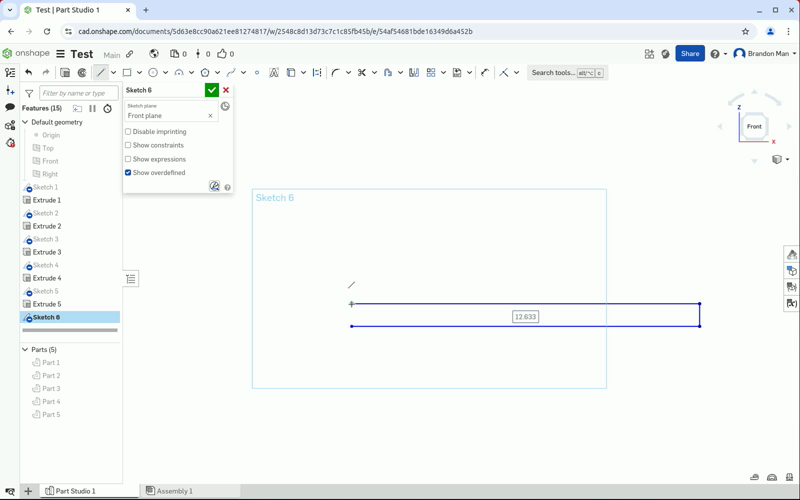
scroll(-6)
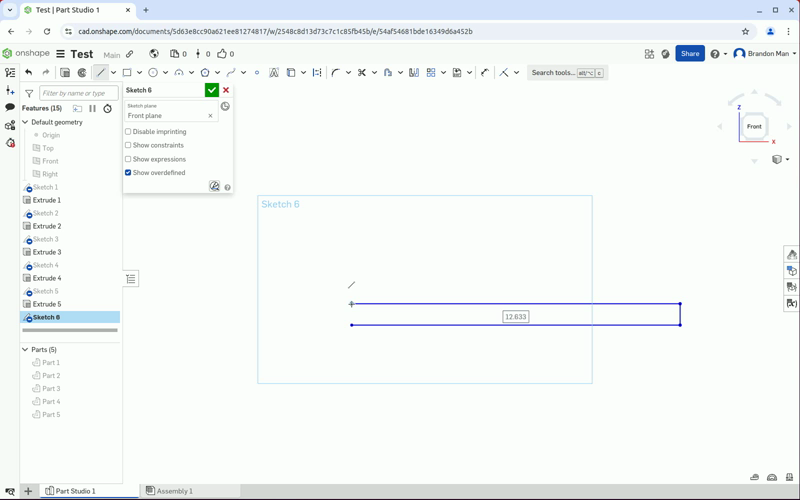
scroll(-6)
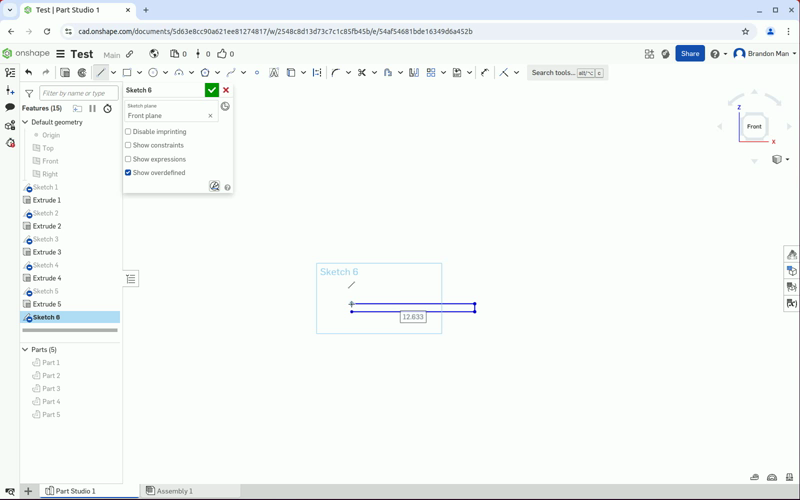
scroll(-6)
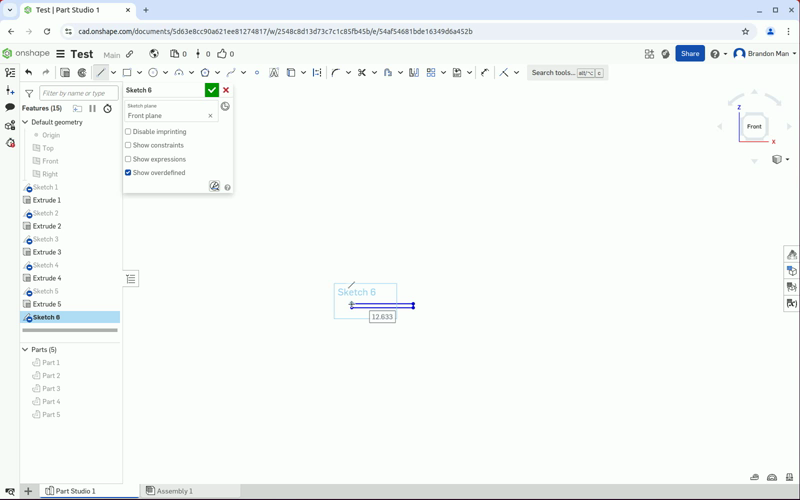
key_up(shift)
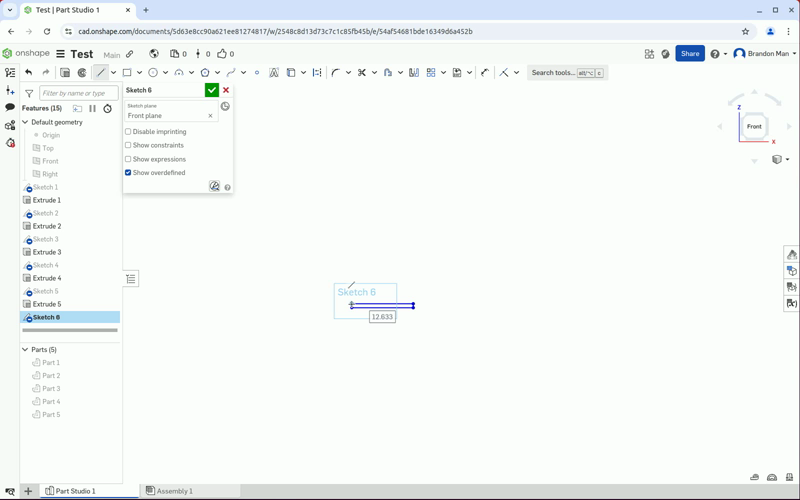
mouse_move(381, 303)
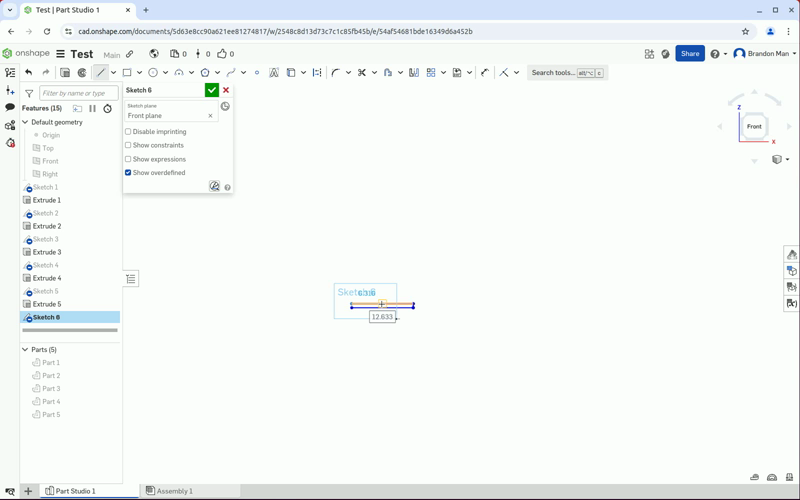
key_down(shift)
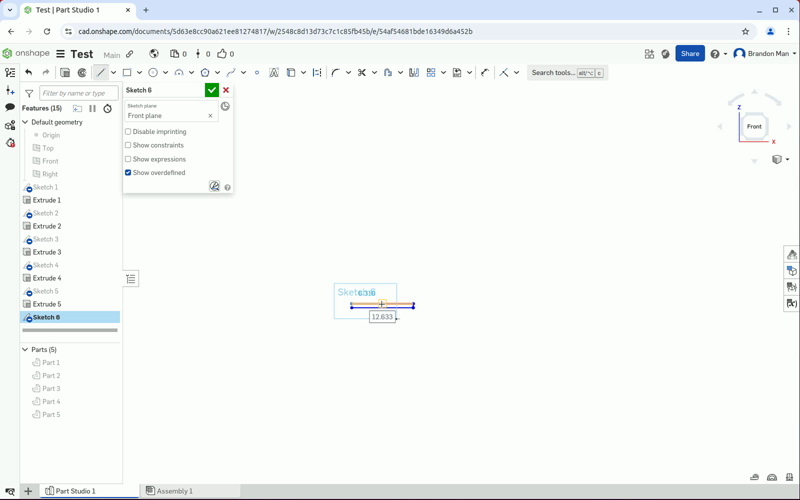
mouse_move(351, 307)
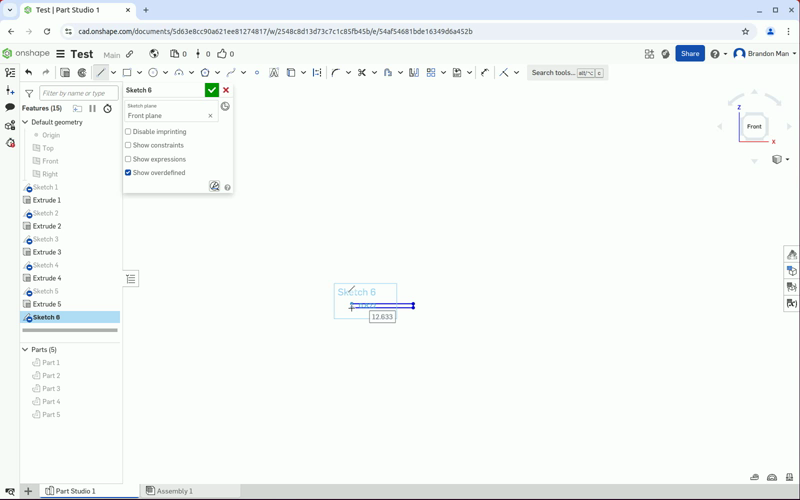
scroll(6)
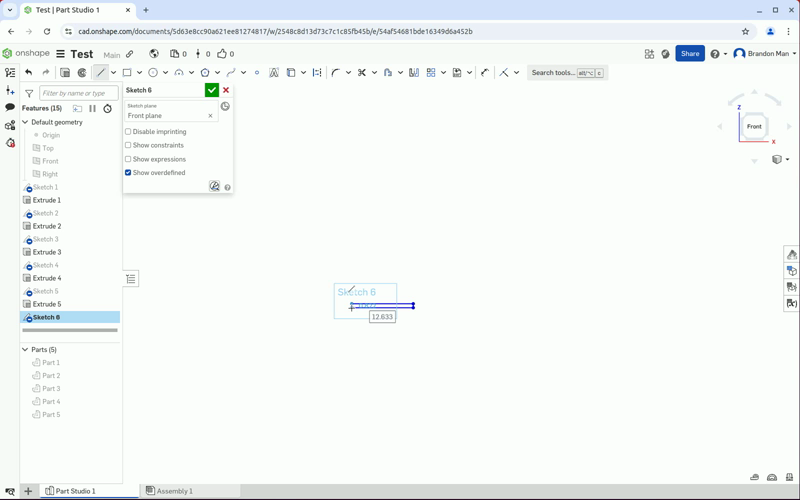
scroll(6)
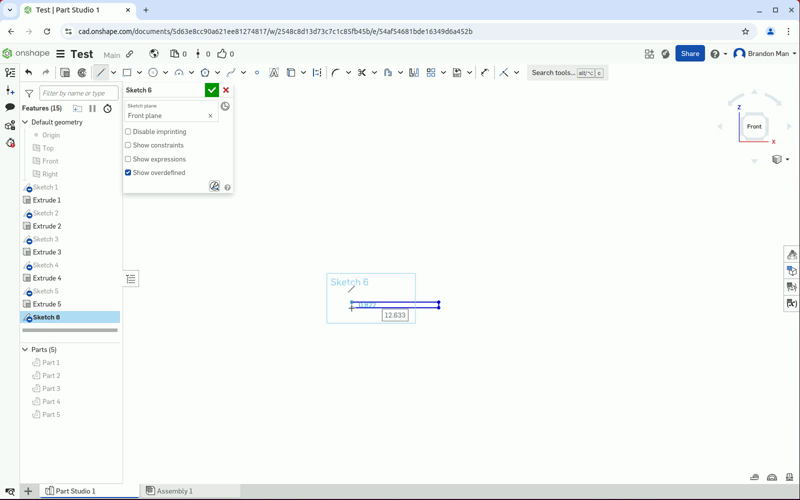
scroll(6)
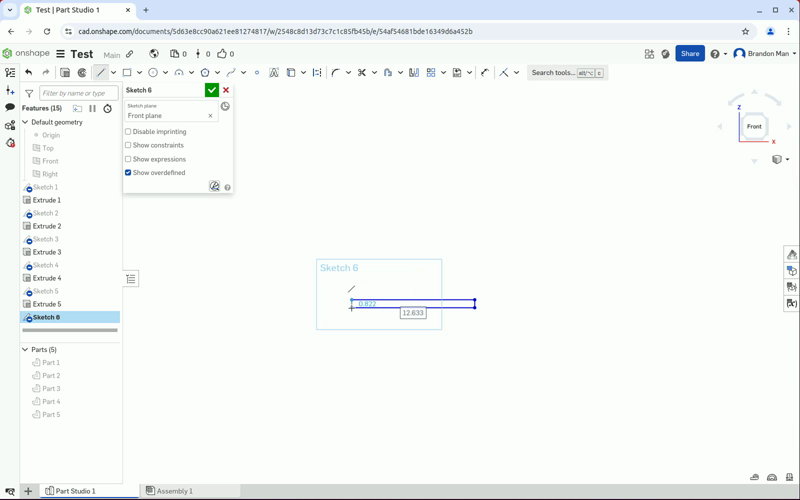
scroll(6)
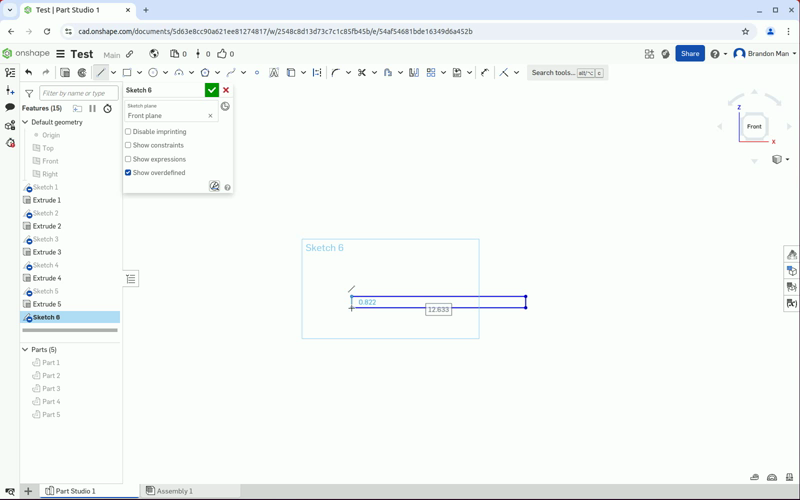
scroll(6)
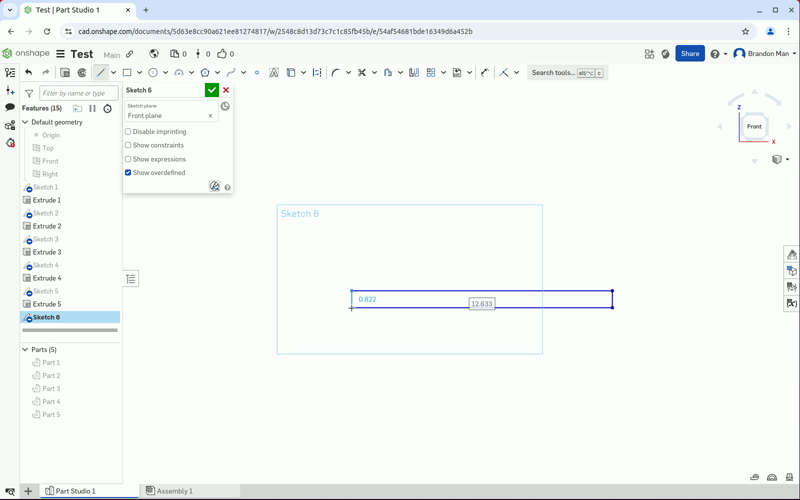
scroll(6)
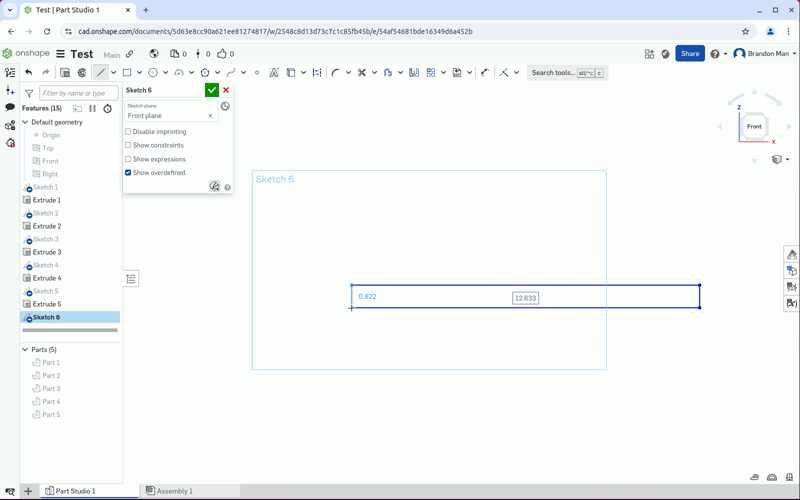
scroll(6)
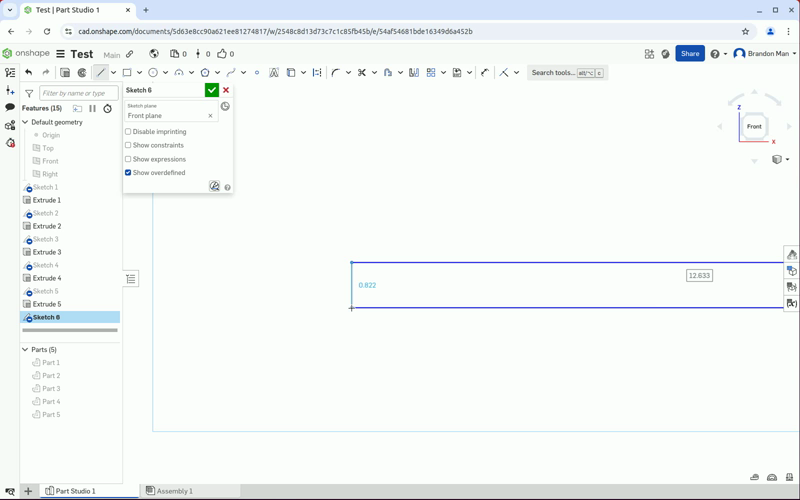
key_up(shift)
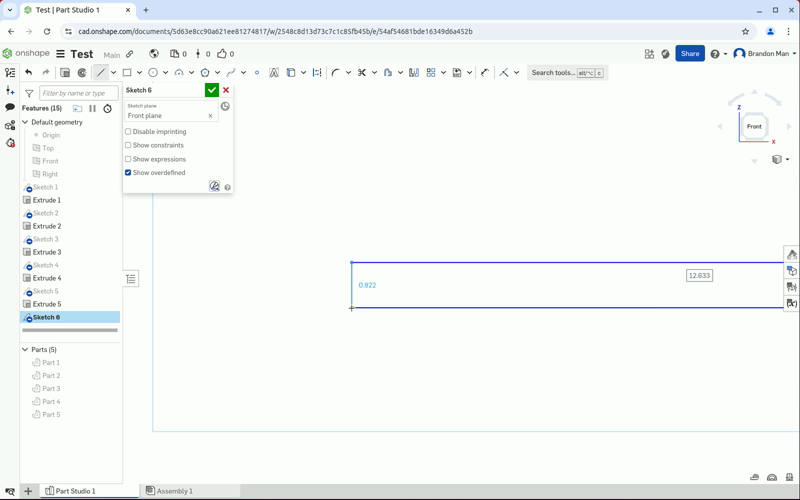
click(351, 307)
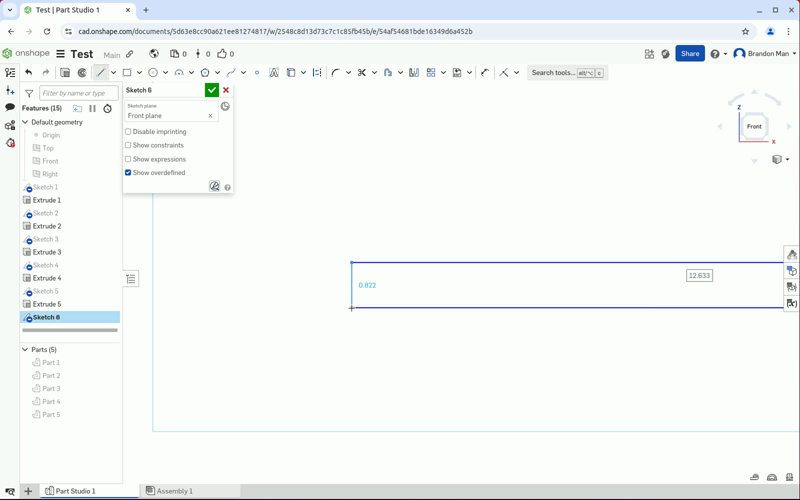
scroll(-6)
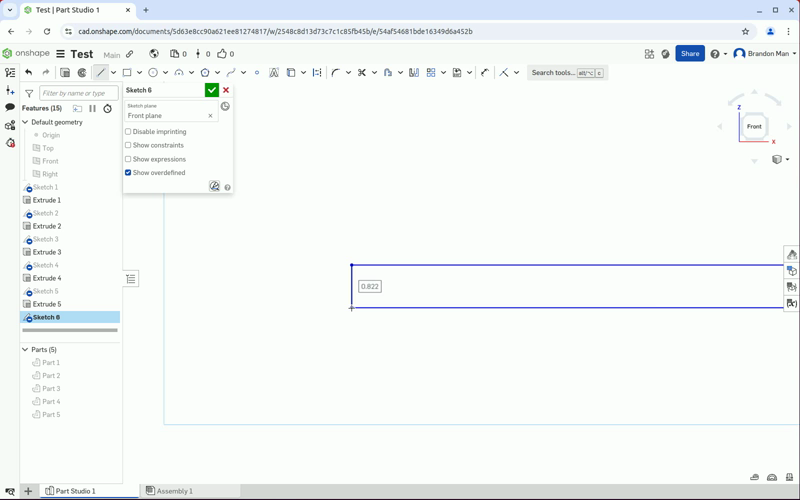
scroll(-6)
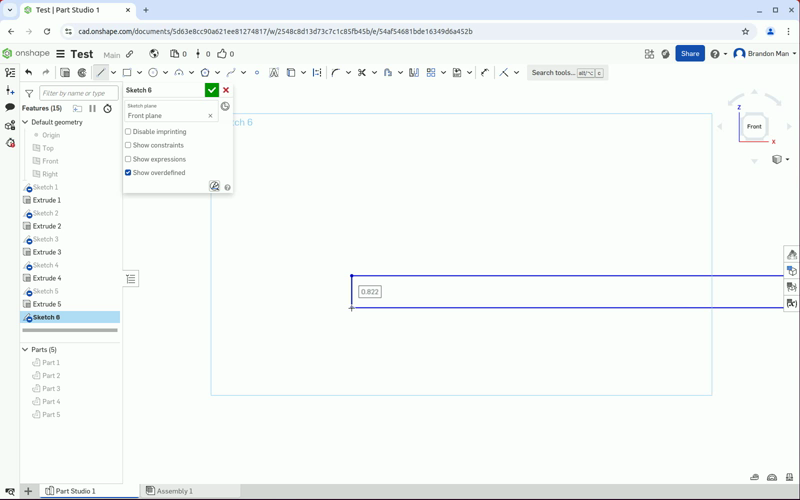
scroll(-6)
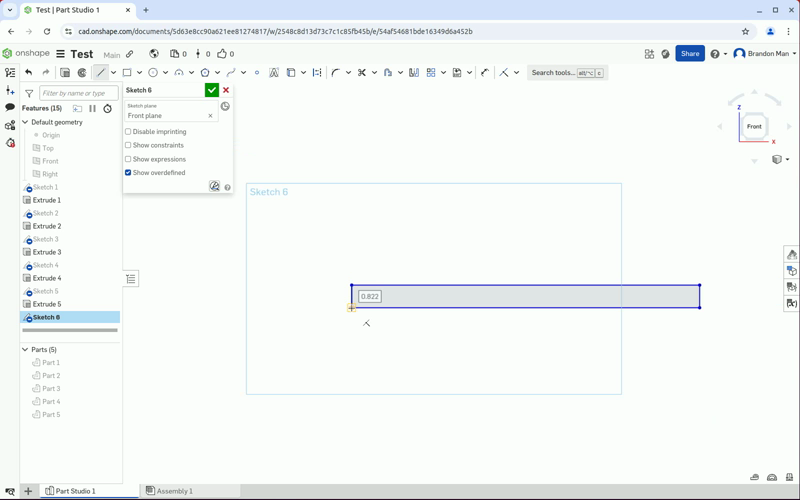
scroll(-6)
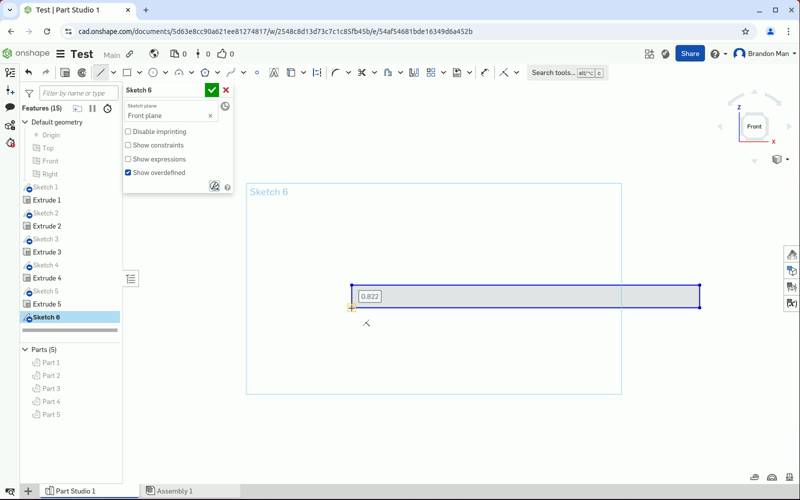
scroll(-6)
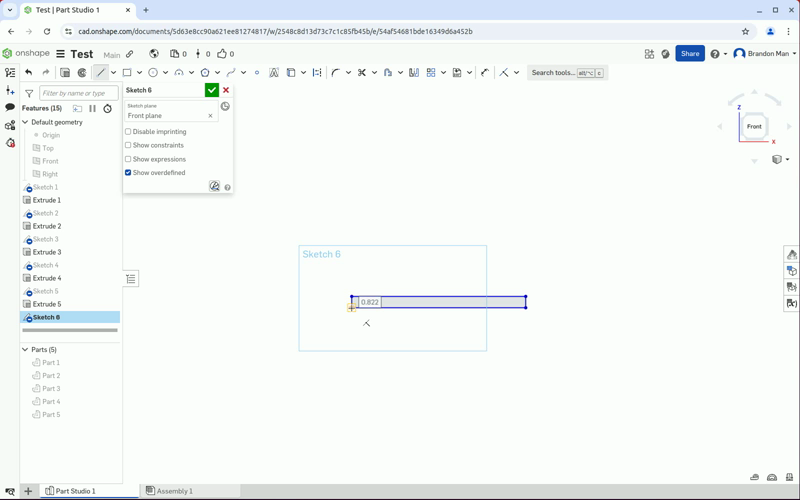
scroll(-6)
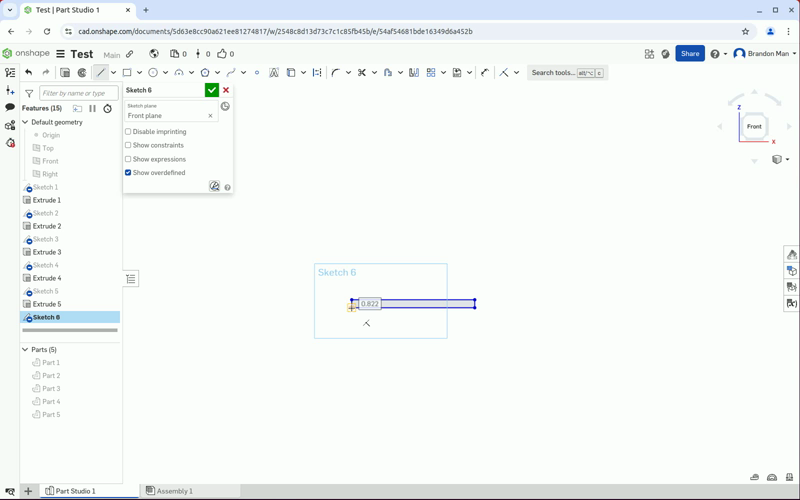
scroll(-6)
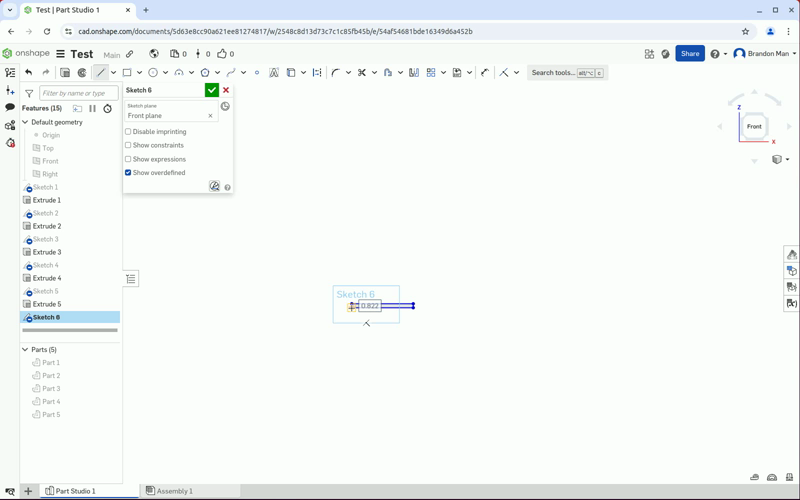
key(esc)
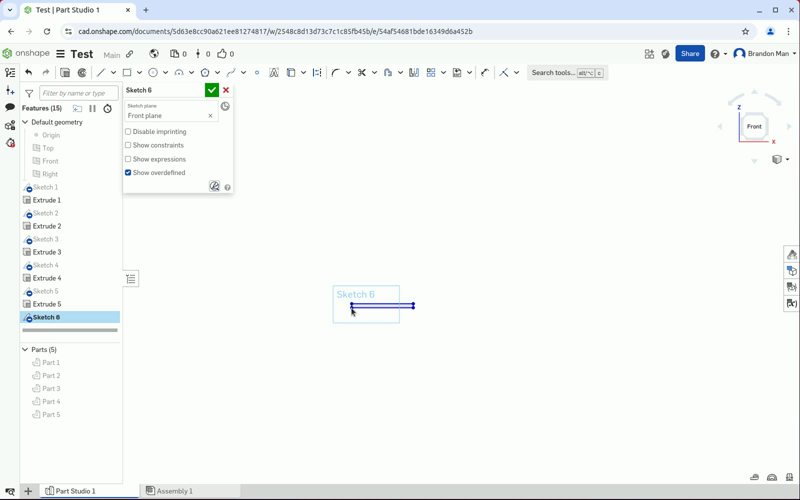
mouse_move(393, 304)
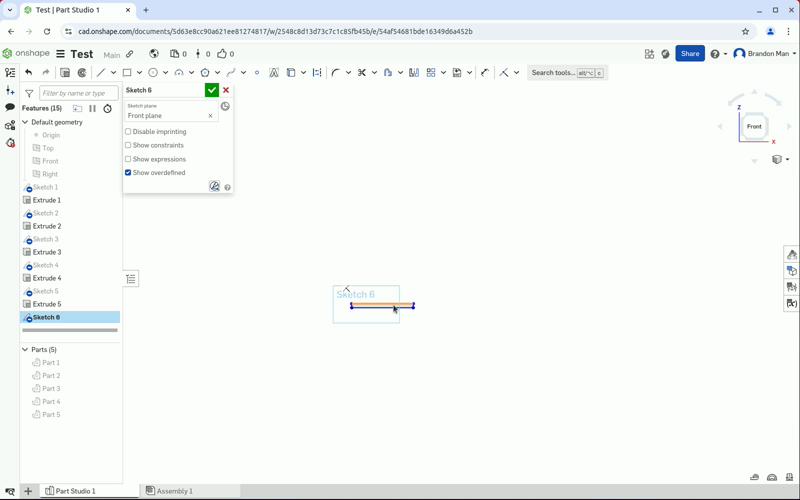
scroll(6)
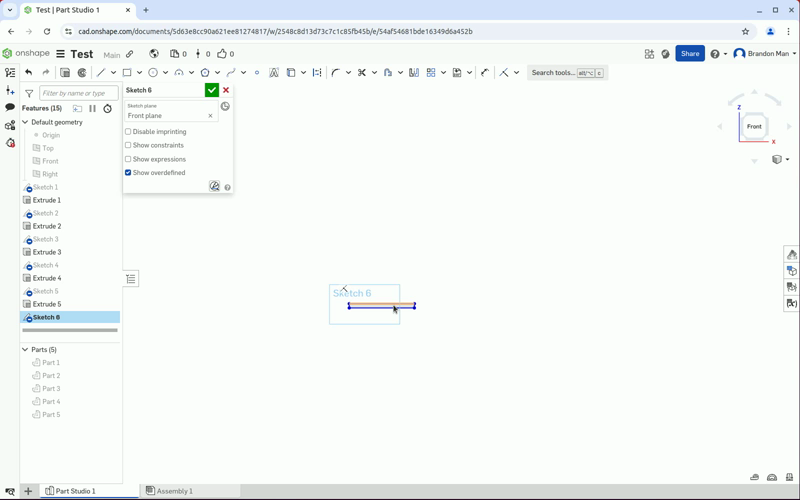
scroll(6)
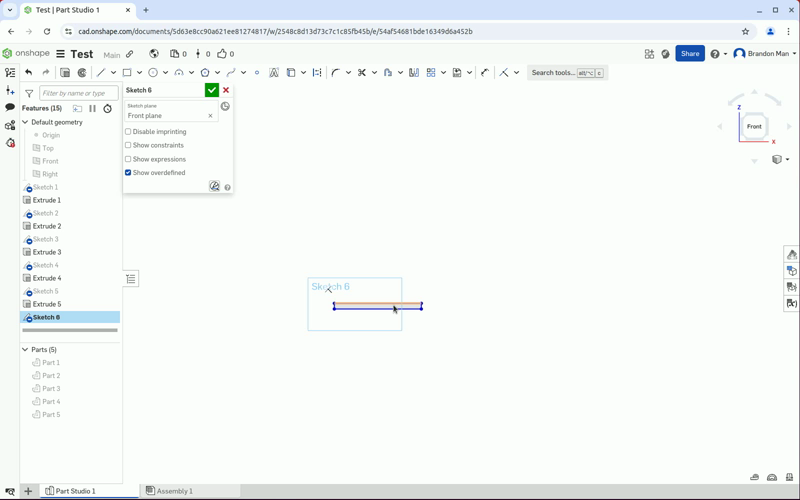
scroll(6)
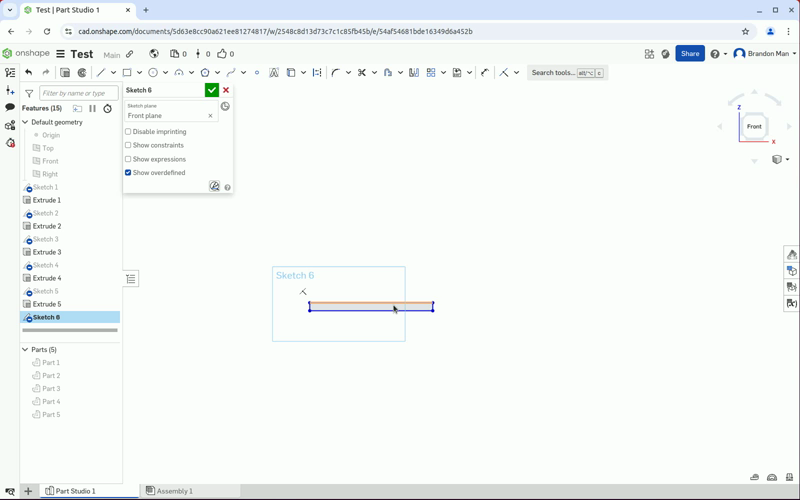
scroll(6)
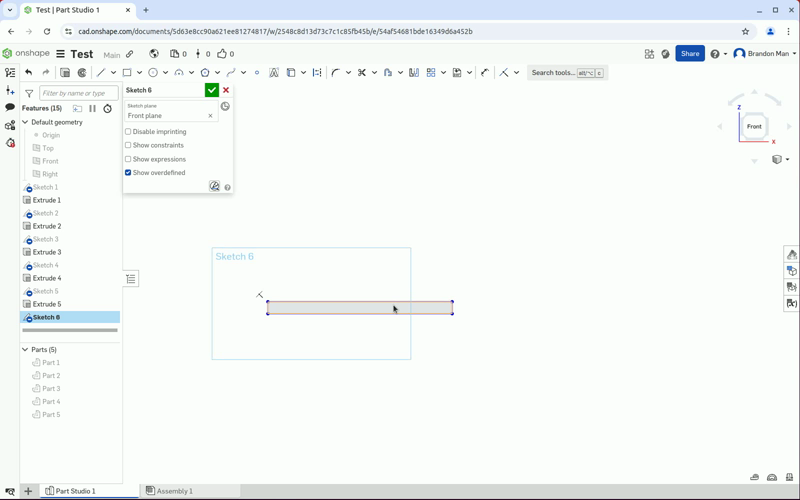
scroll(6)
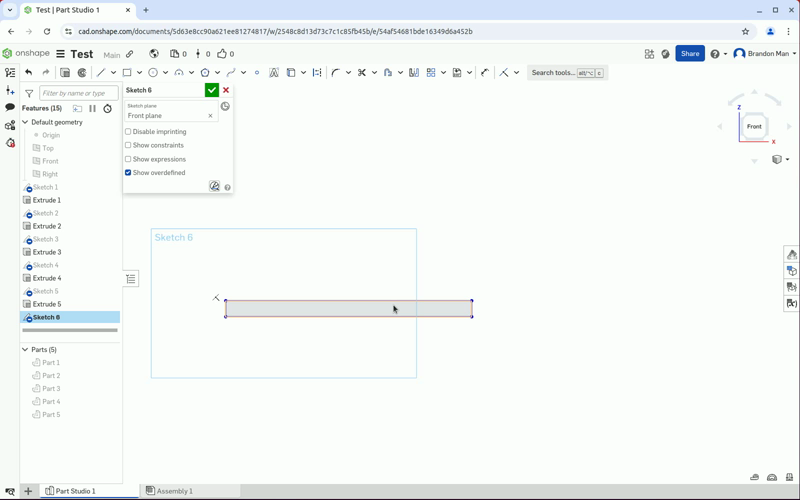
scroll(6)
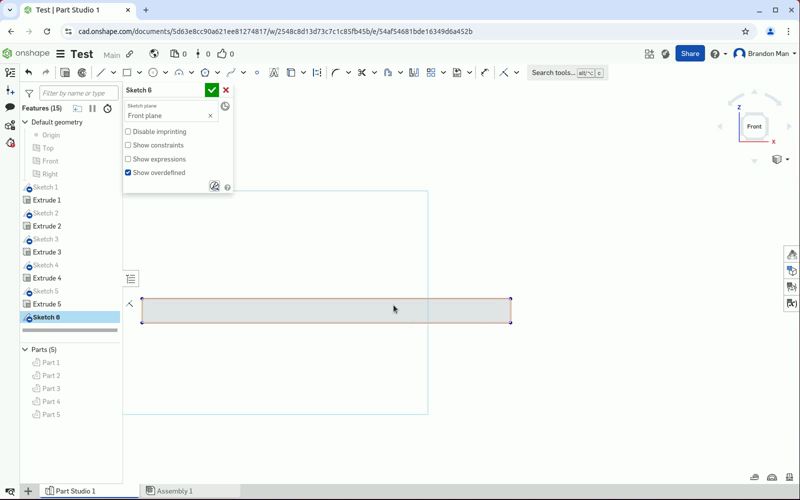
scroll(6)
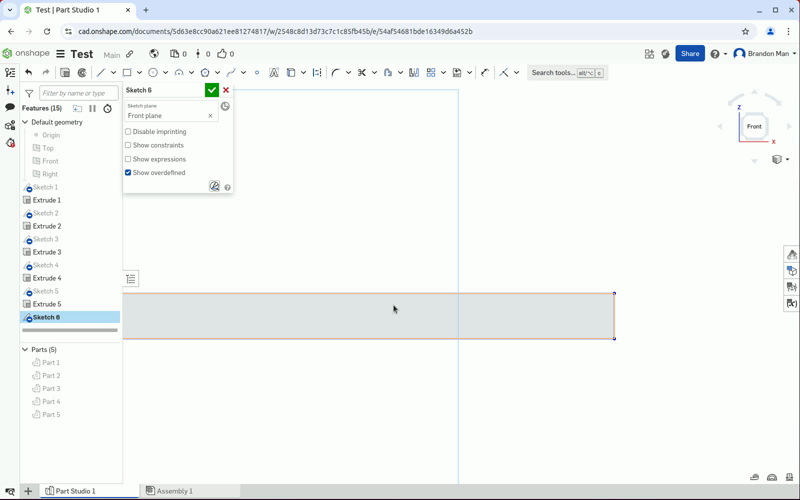
click(393, 304)
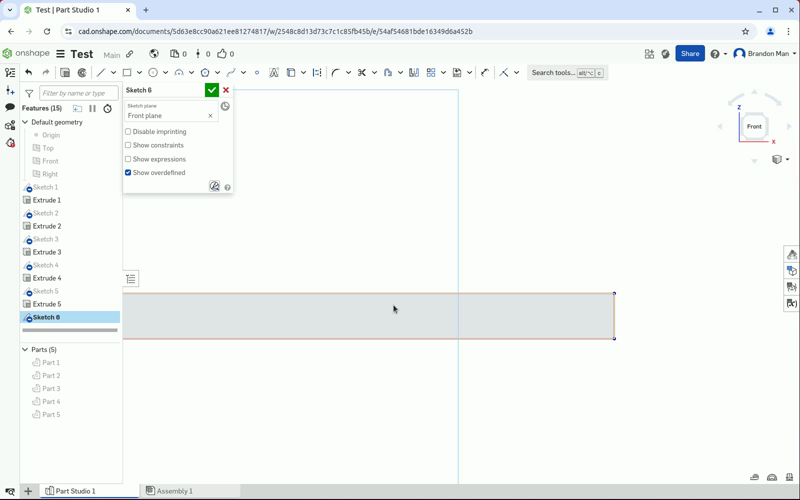
scroll(-6)
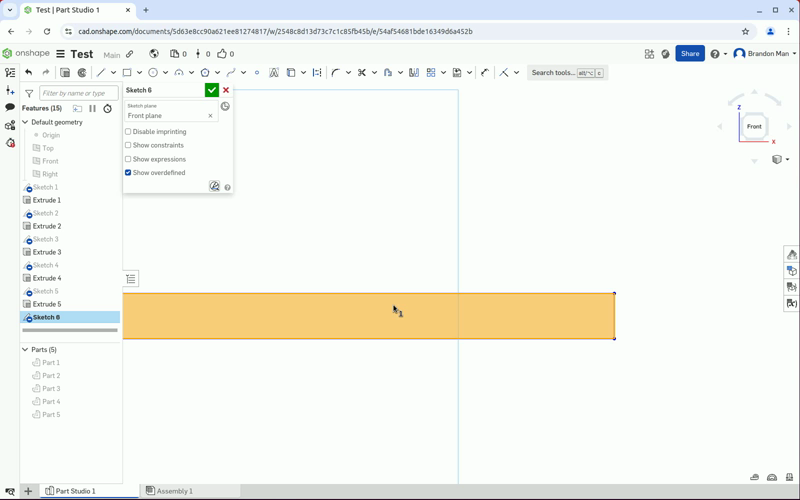
scroll(-6)
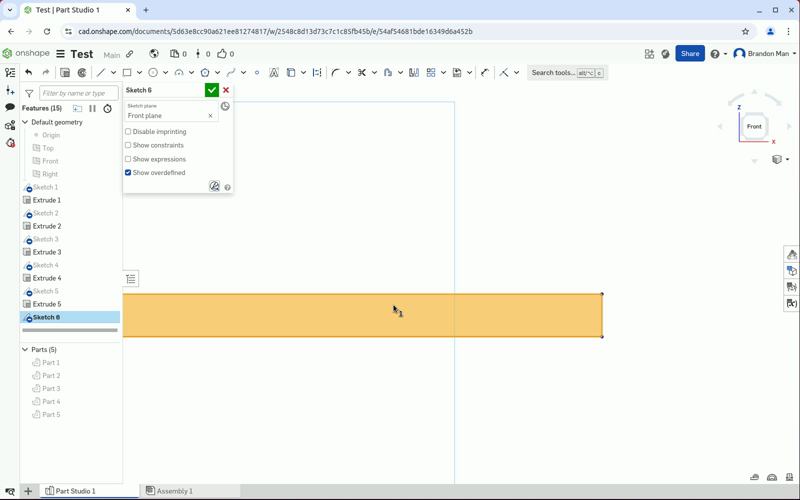
scroll(-6)
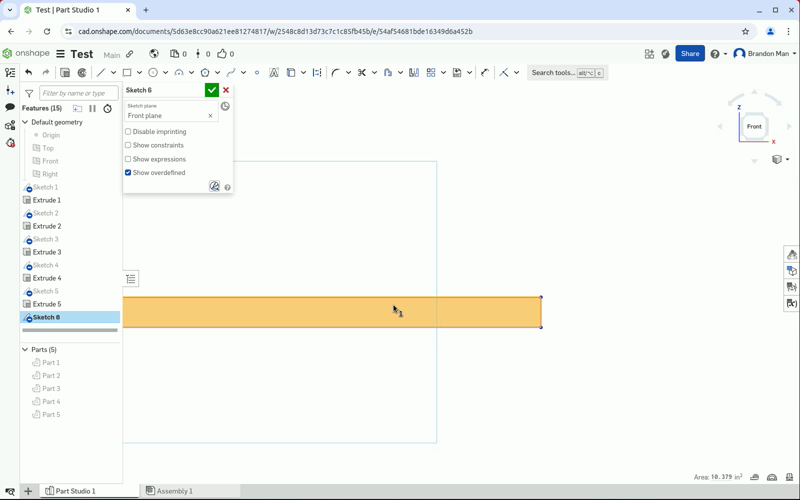
scroll(-6)
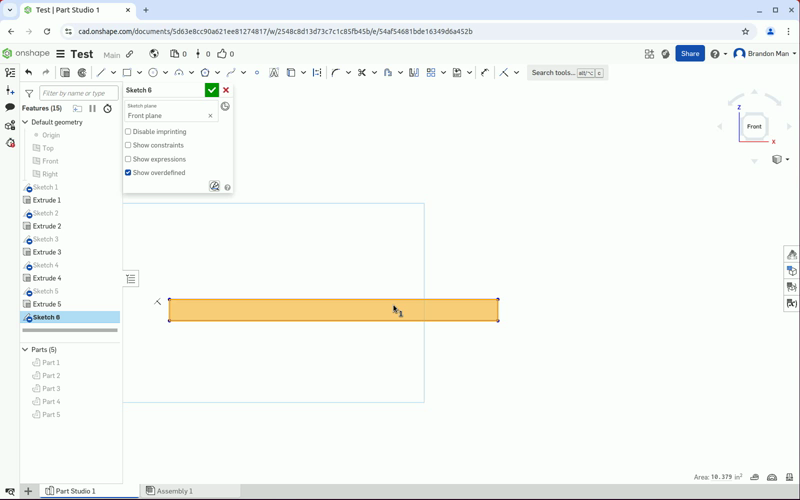
scroll(-6)
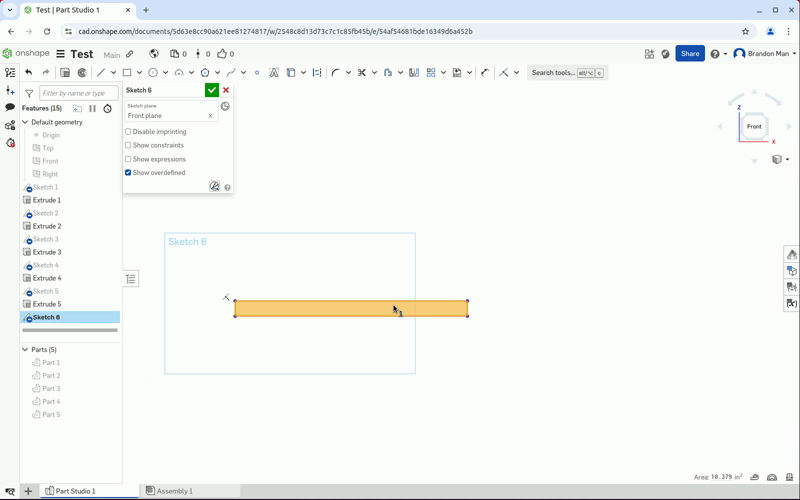
scroll(-6)
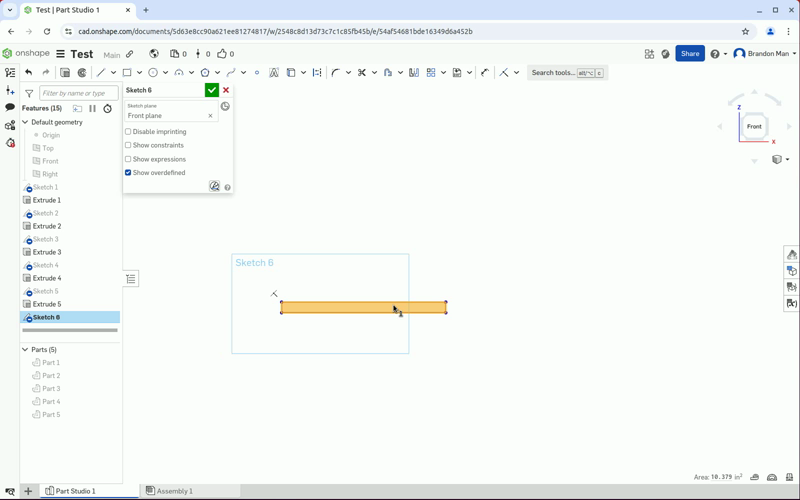
scroll(-6)
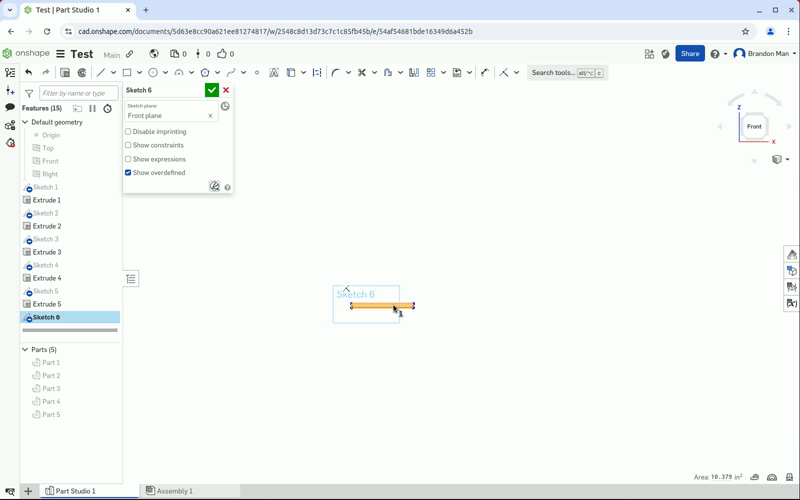
mouse_move(73, 352)
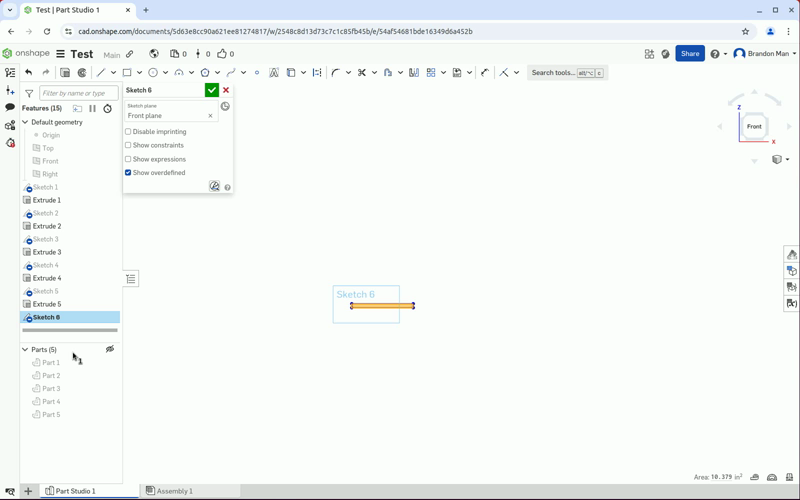
key(shift+y)
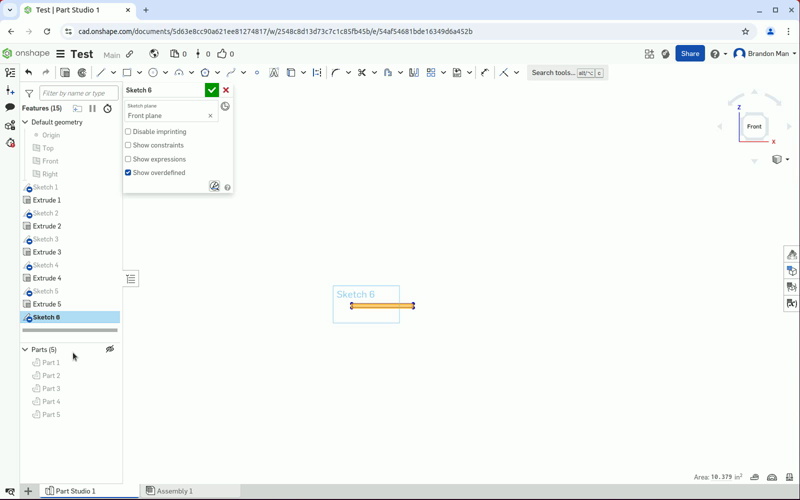
key(shift+e)
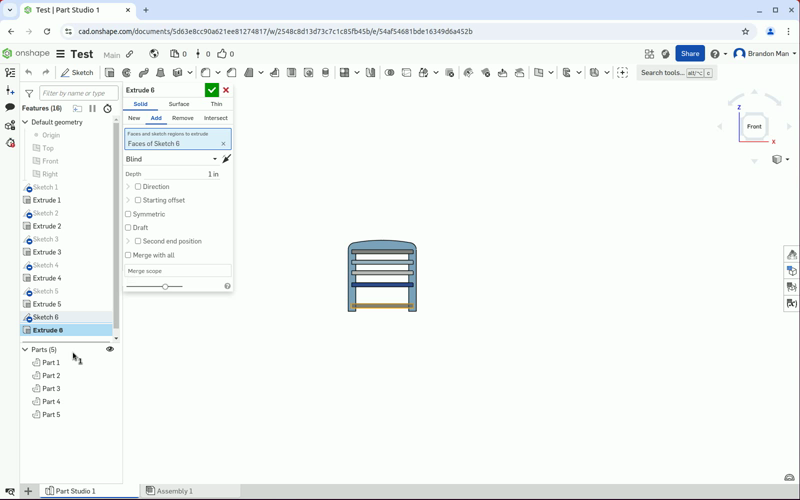
mouse_move(143, 106)
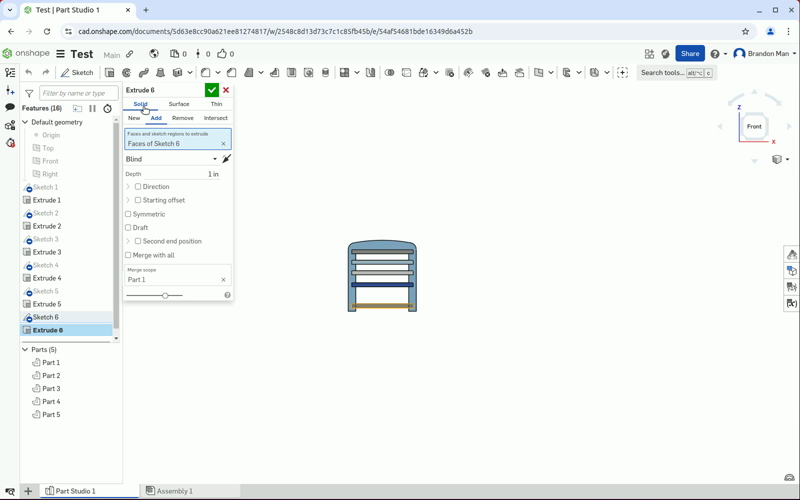
click(143, 106)
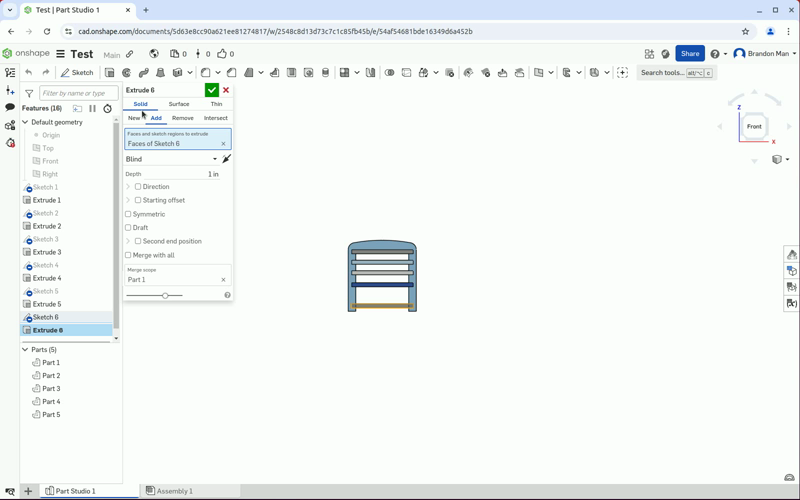
mouse_move(137, 120)
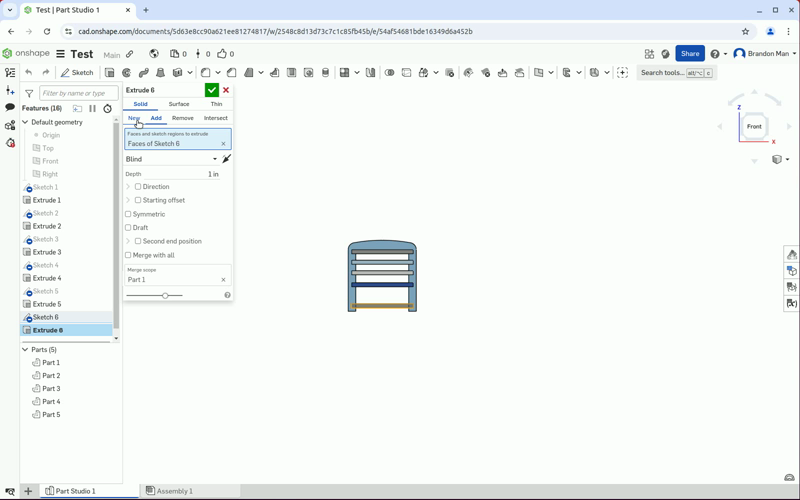
click(137, 120)
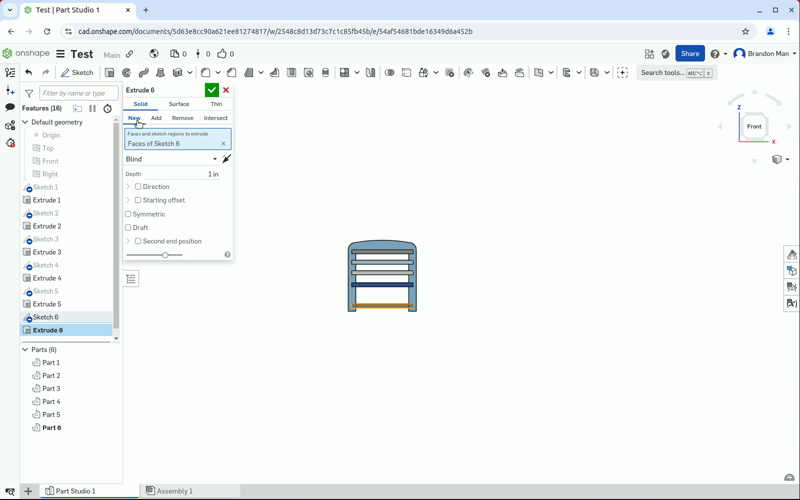
key(tab, 4)
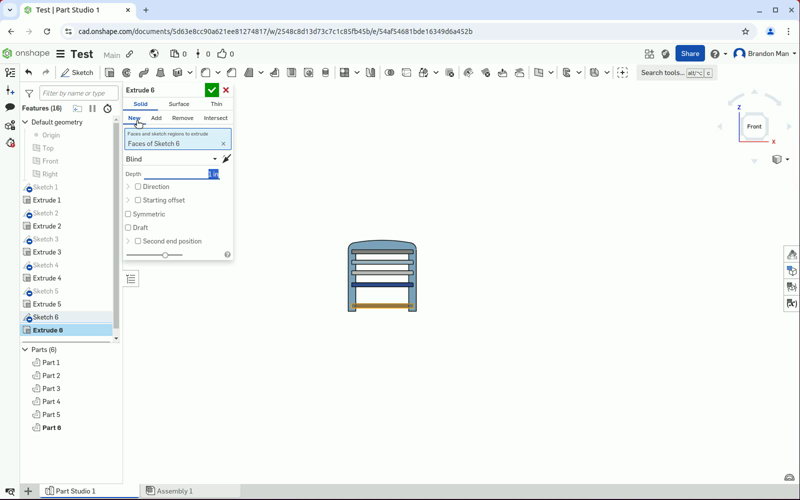
text(1.926)
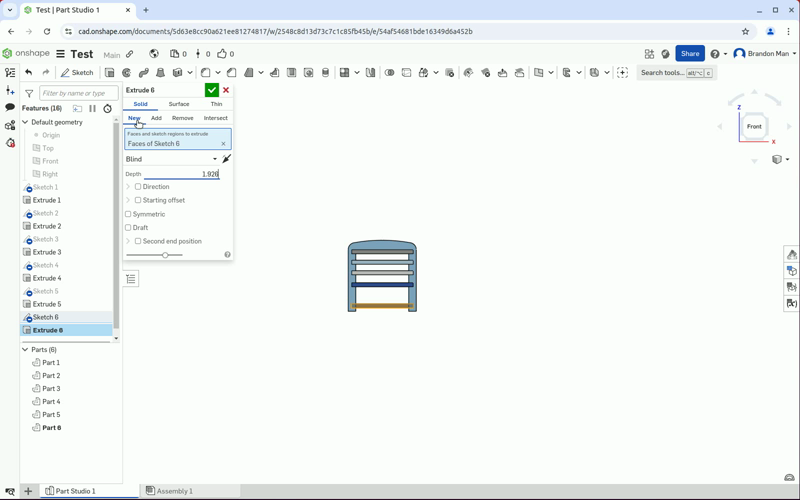
key(enter)
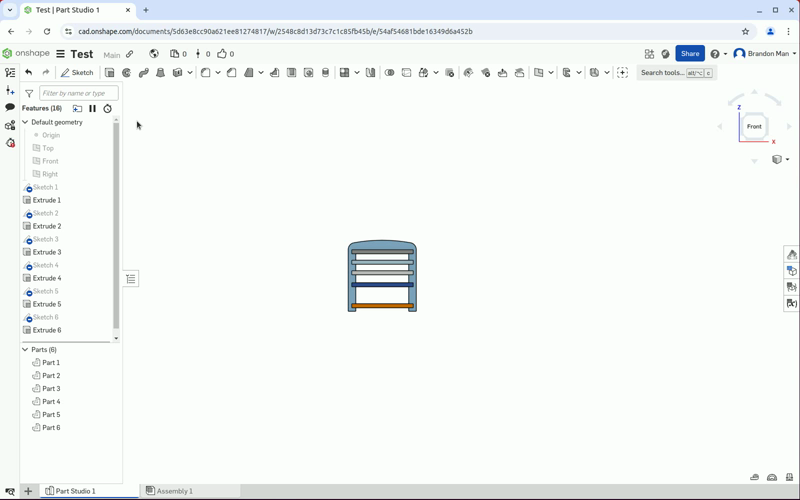
key(shift+h)
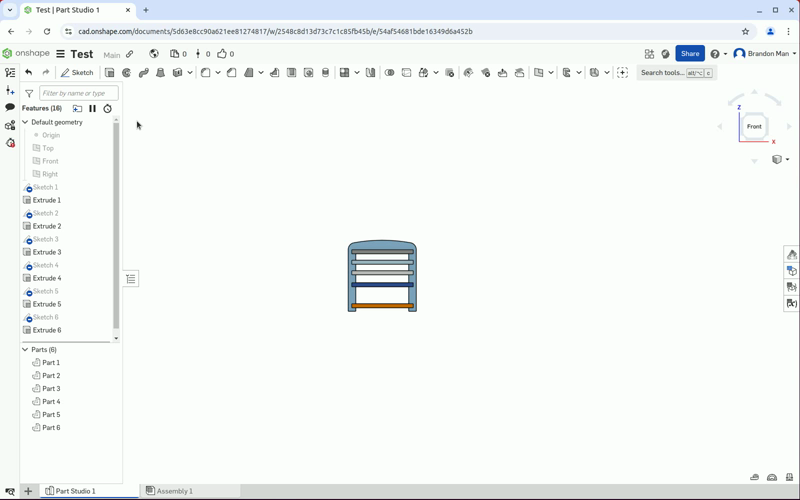
key(shift+h)
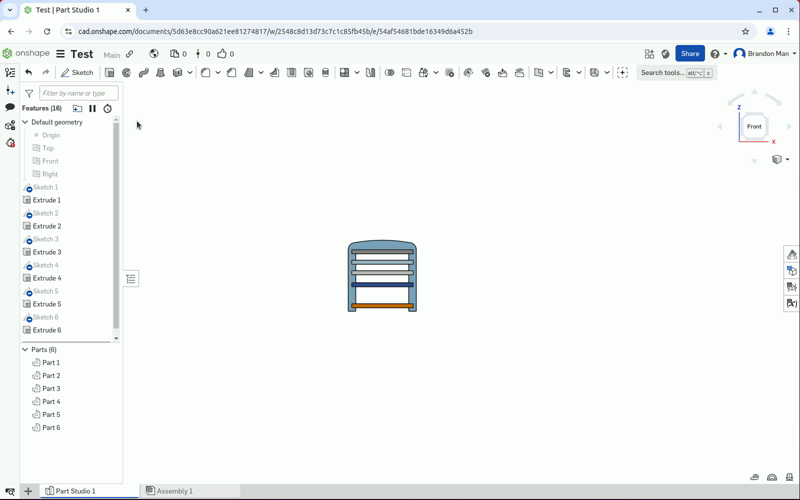
mouse_move(69, 189)
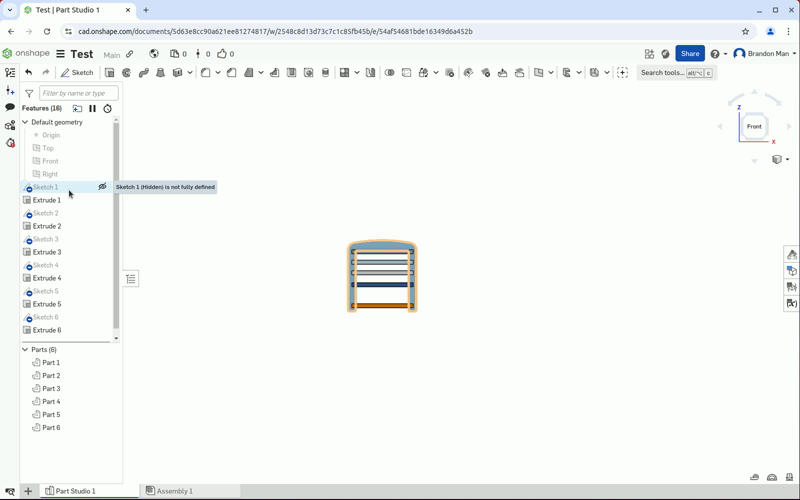
click(69, 189)
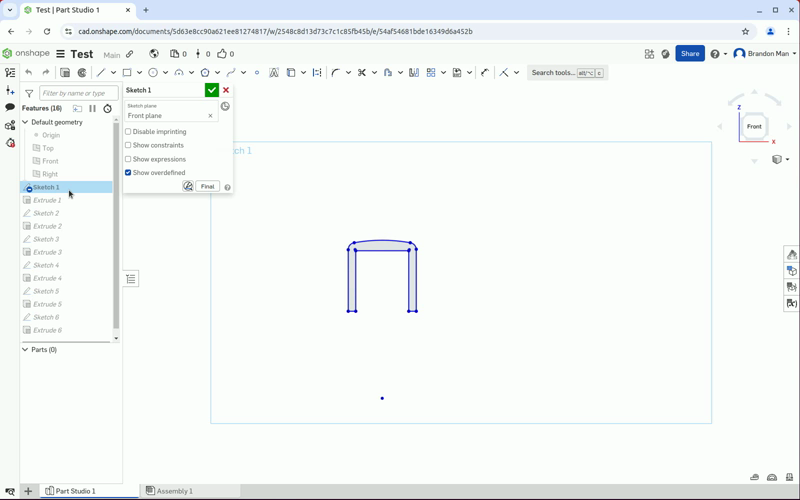
mouse_move(229, 92)
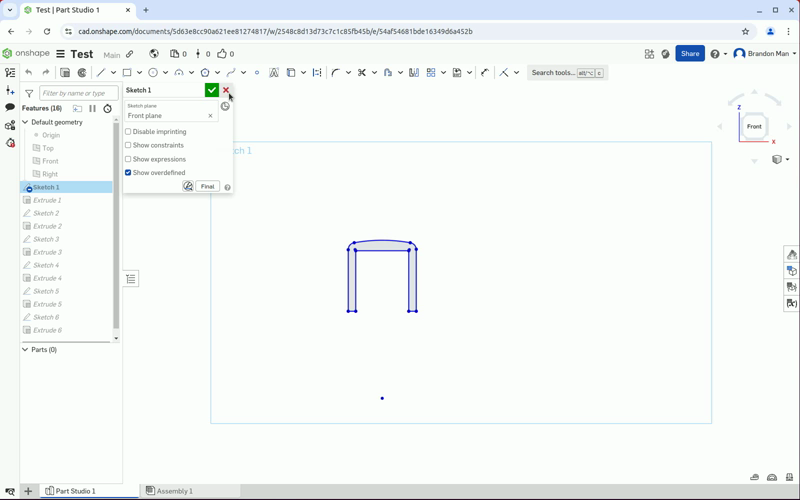
click(229, 92)
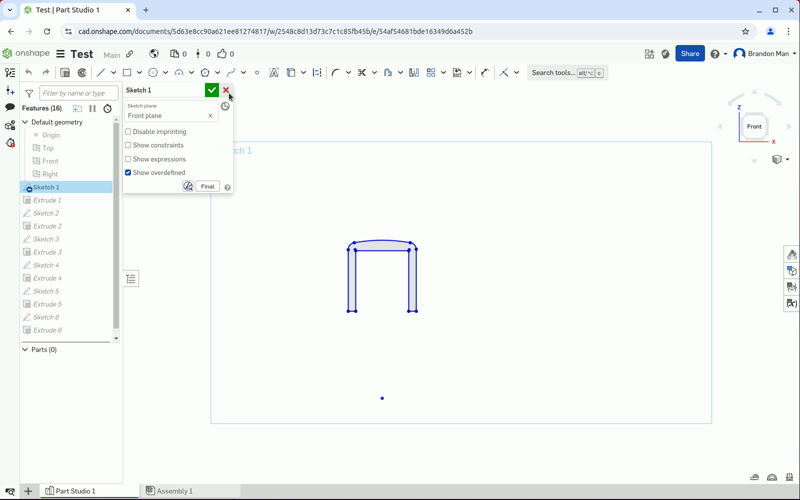
key(shift+s)
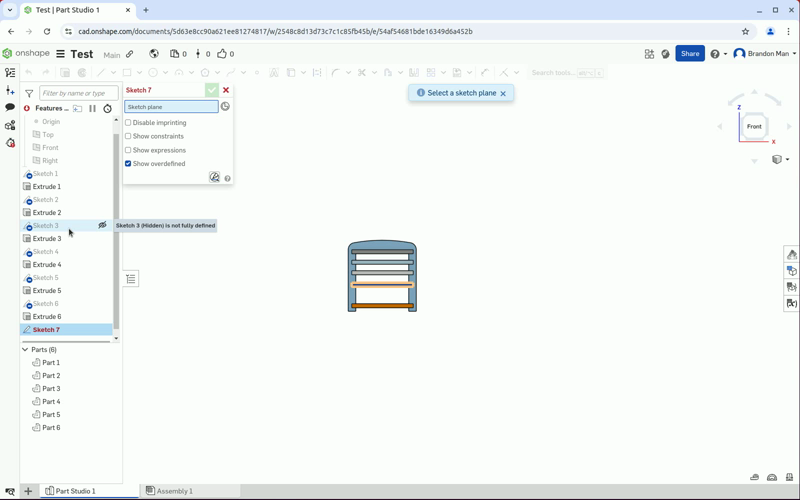
scroll(3)
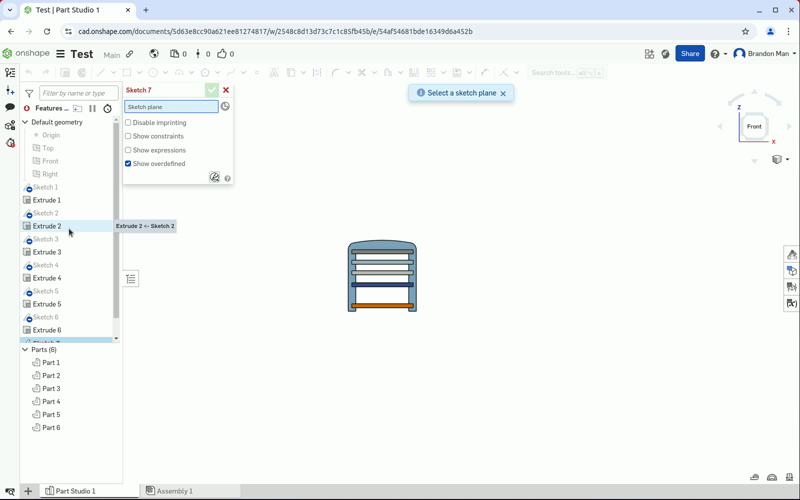
mouse_move(69, 163)
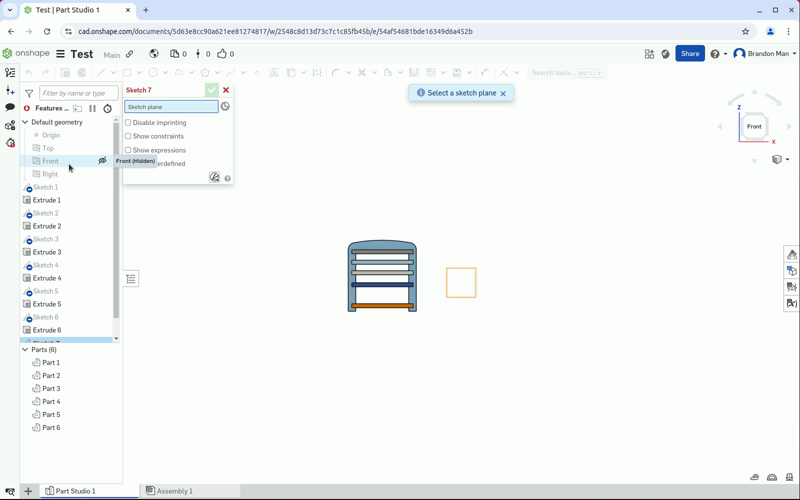
click(69, 163)
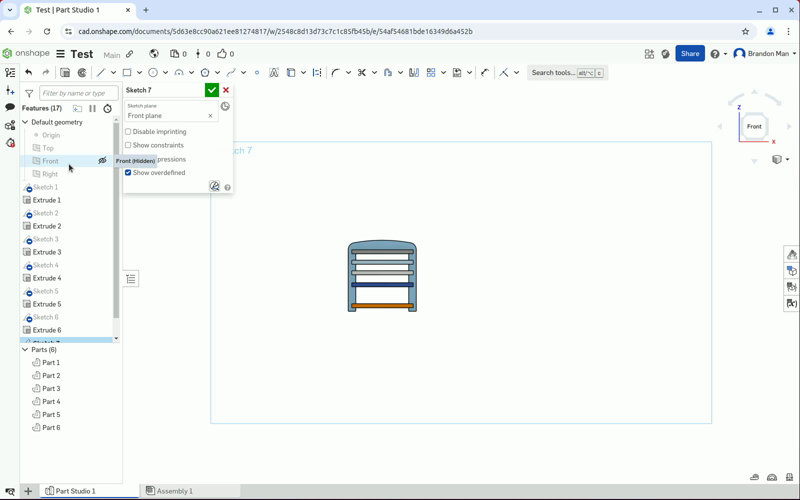
mouse_move(73, 352)
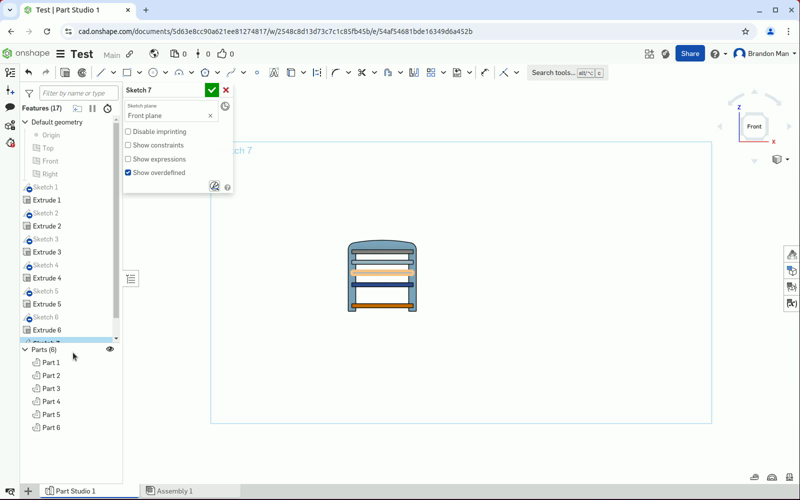
key(y)
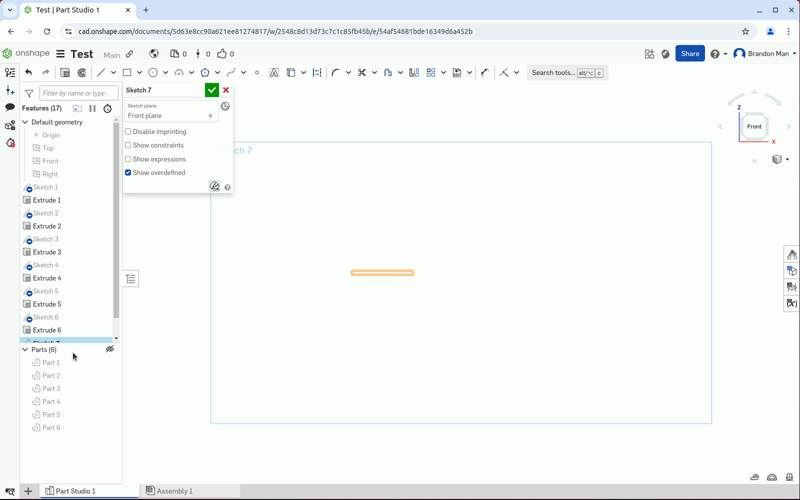
key(l)
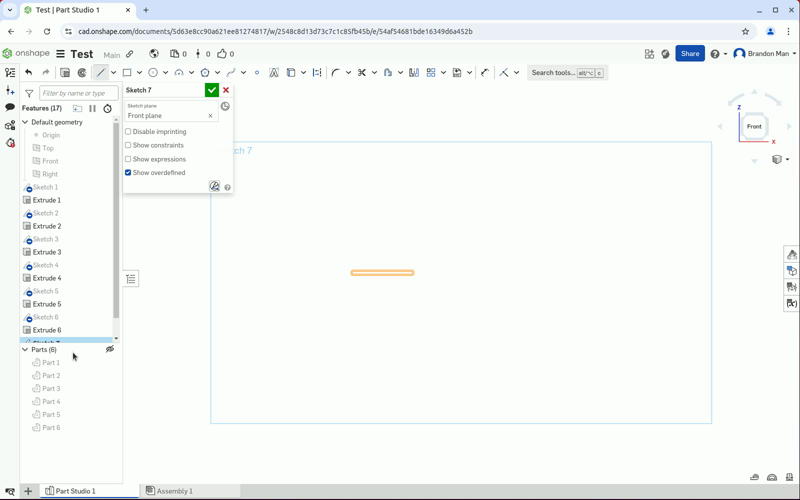
key_down(shift)
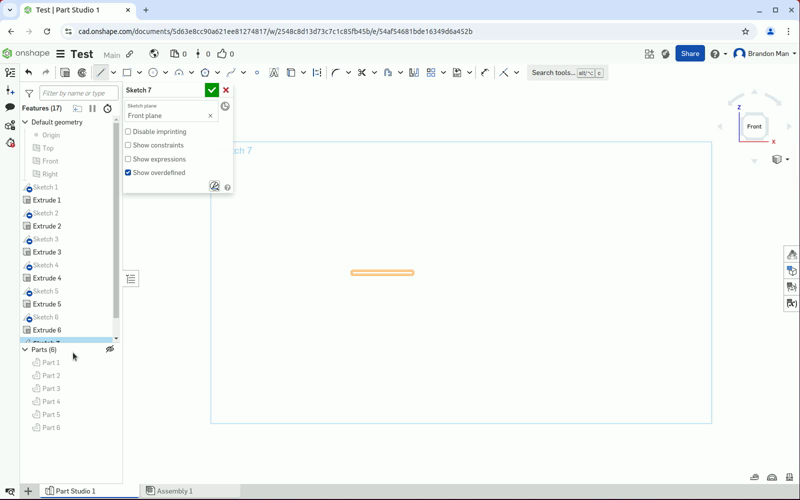
mouse_move(351, 297)
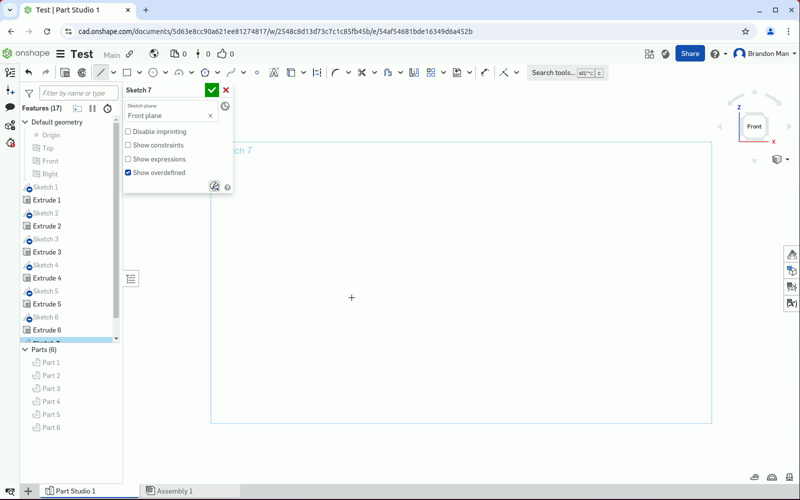
click(351, 297)
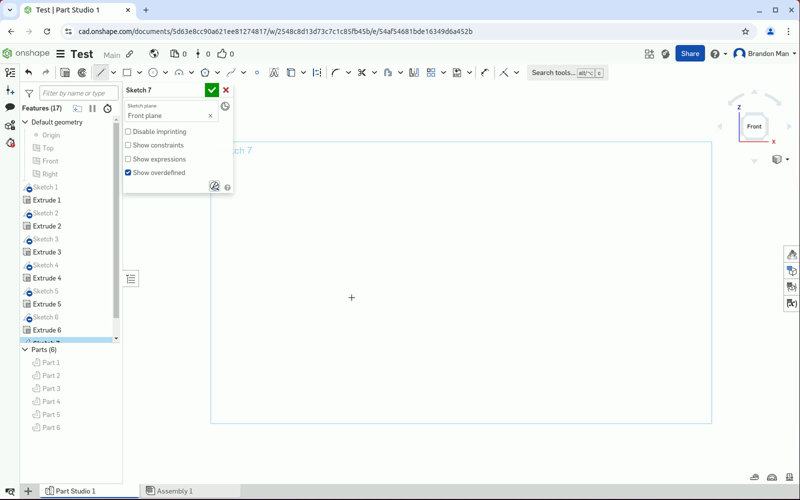
key_up(shift)
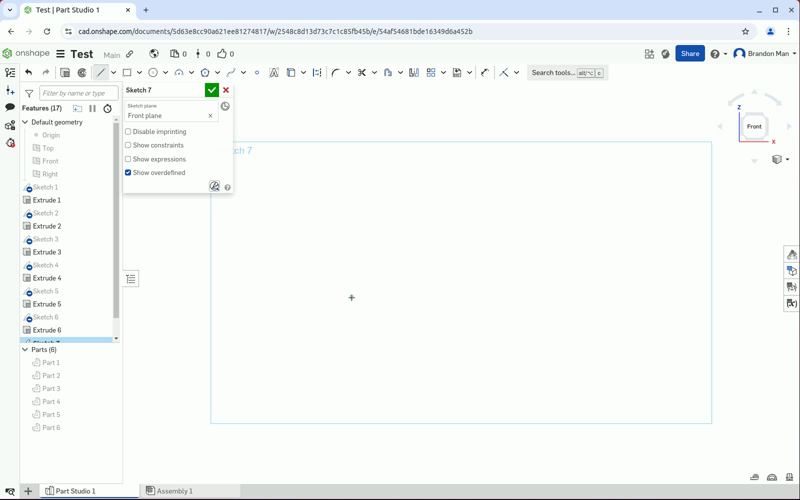
key_down(shift)
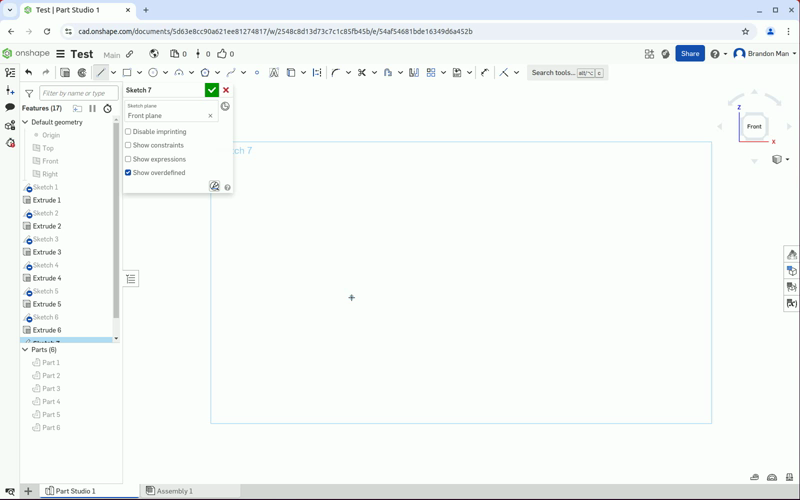
mouse_move(413, 297)
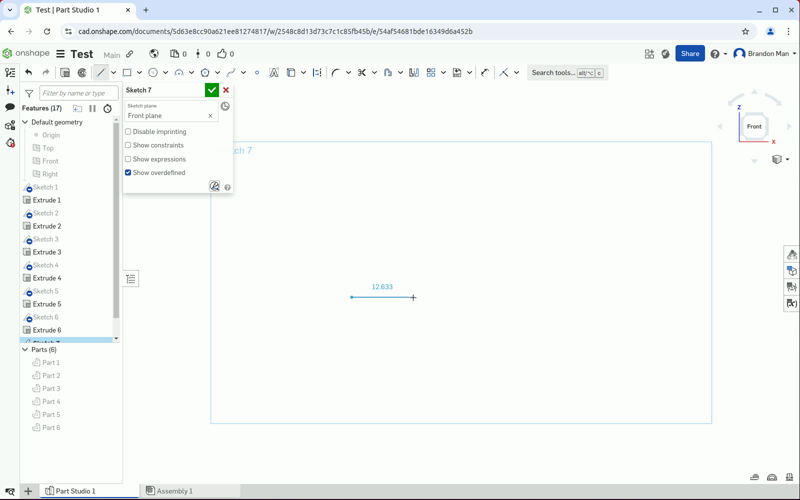
click(413, 297)
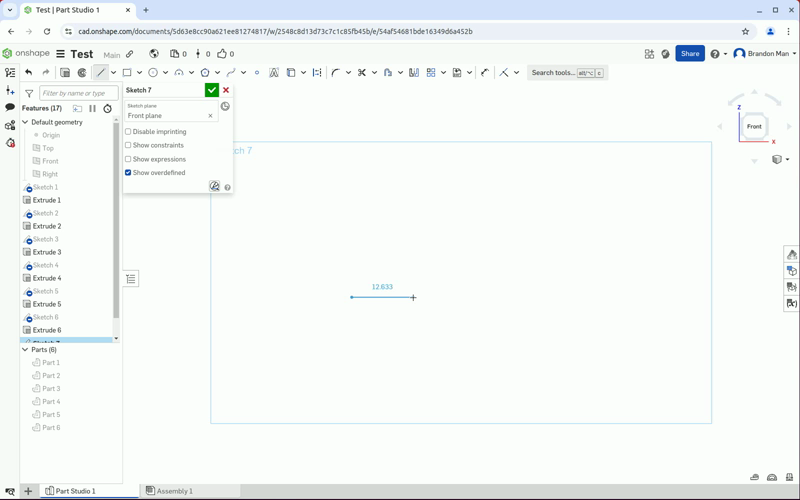
key_up(shift)
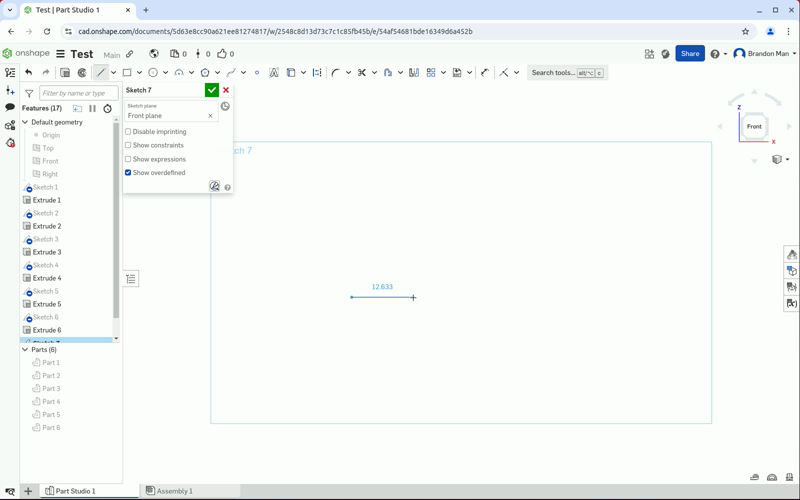
key_down(shift)
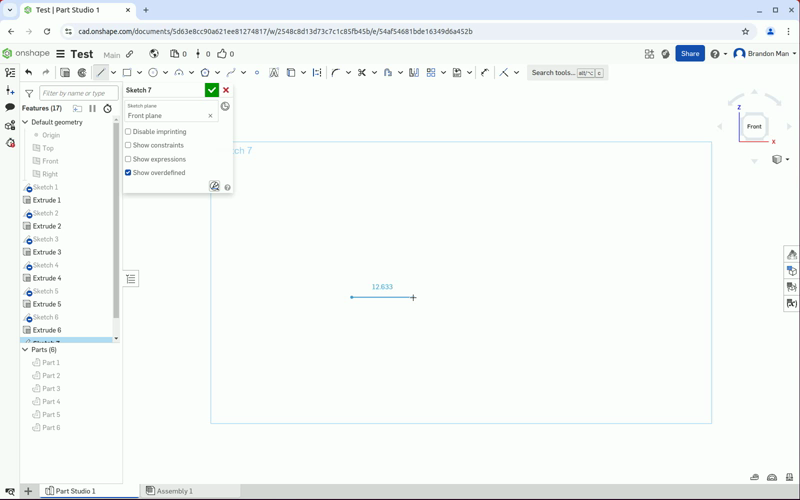
mouse_move(443, 297)
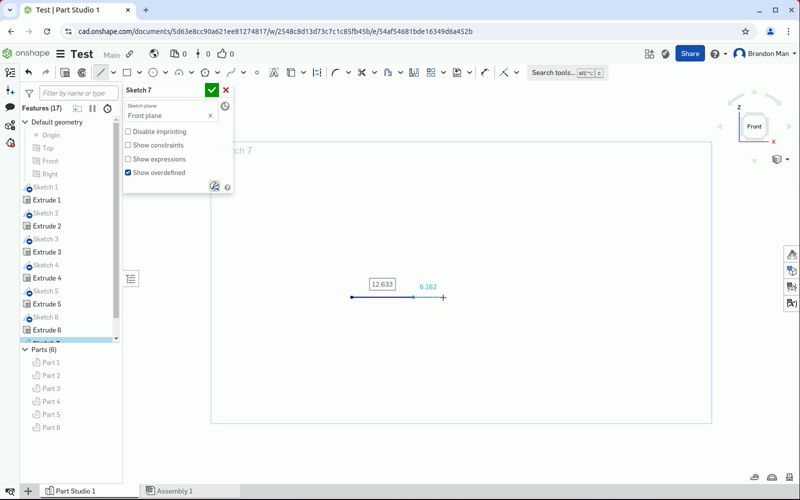
mouse_move(413, 293)
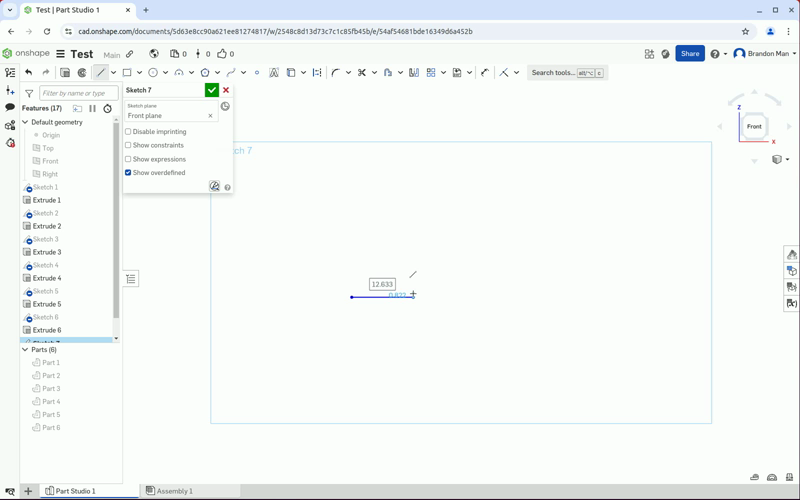
scroll(6)
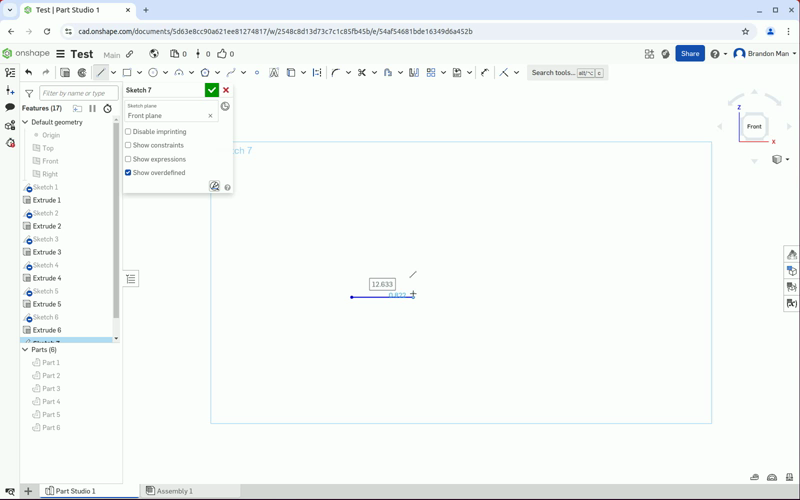
scroll(6)
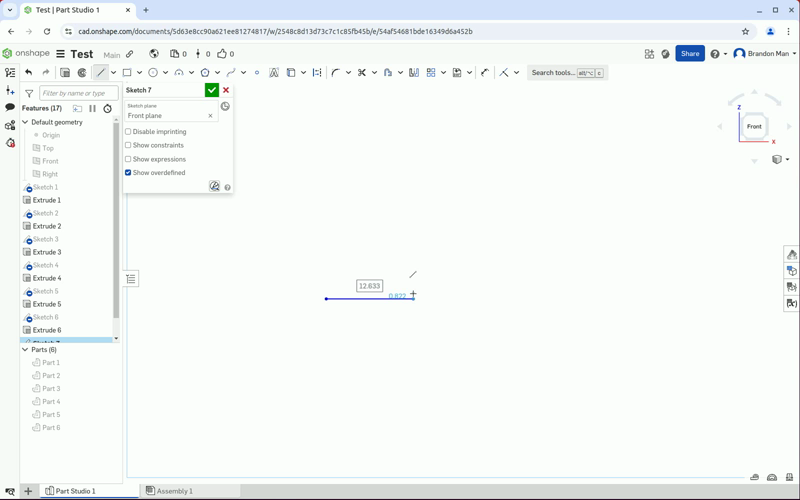
scroll(6)
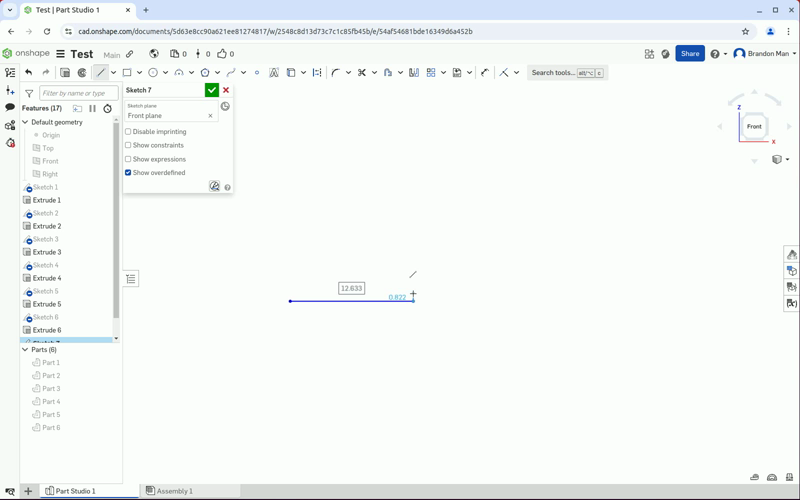
scroll(6)
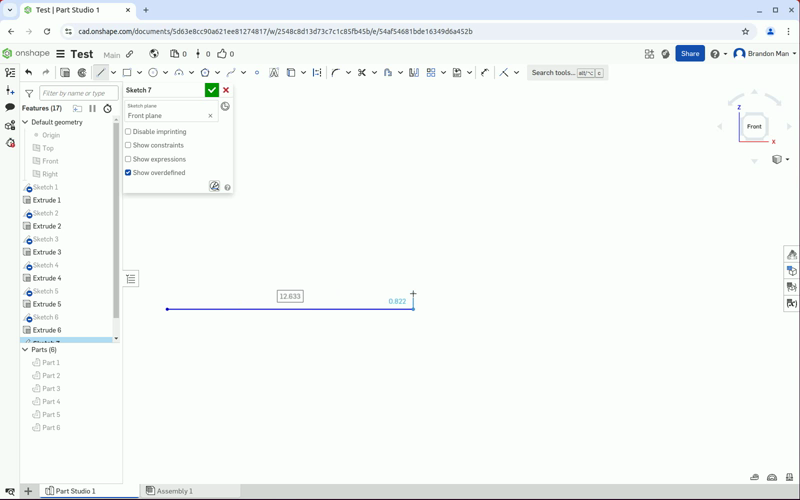
scroll(6)
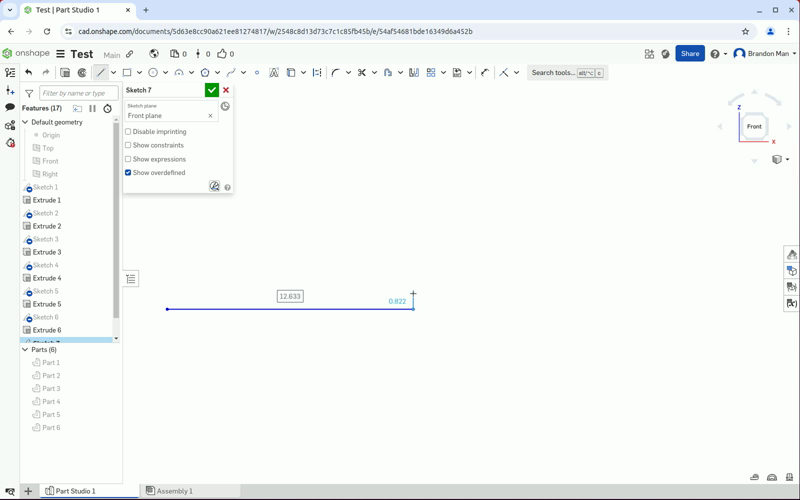
scroll(6)
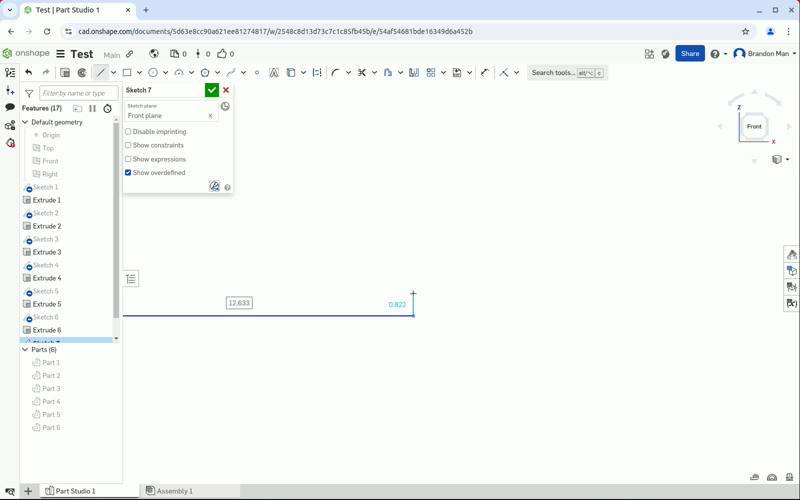
scroll(6)
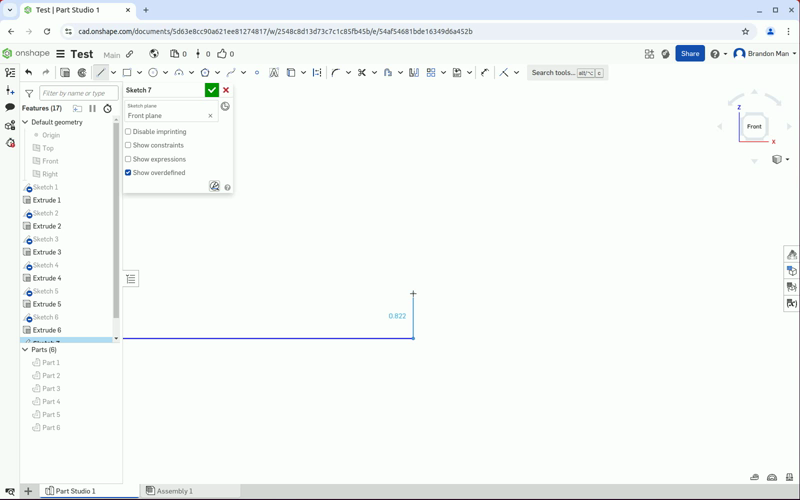
click(413, 293)
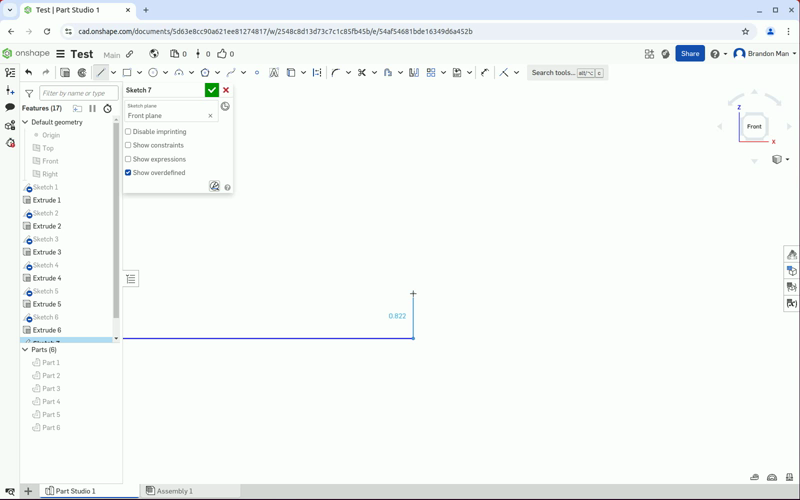
scroll(-6)
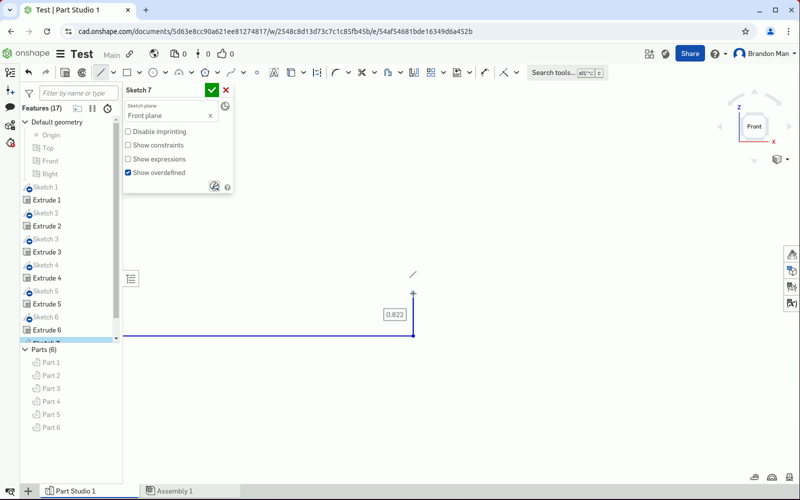
scroll(-6)
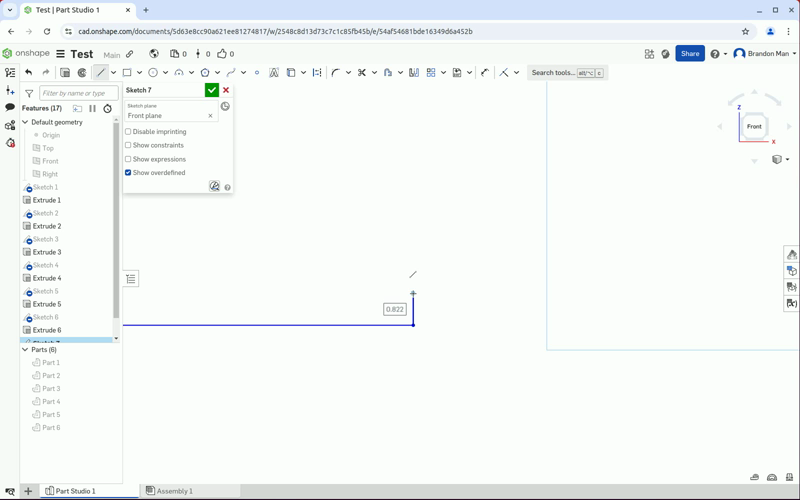
scroll(-6)
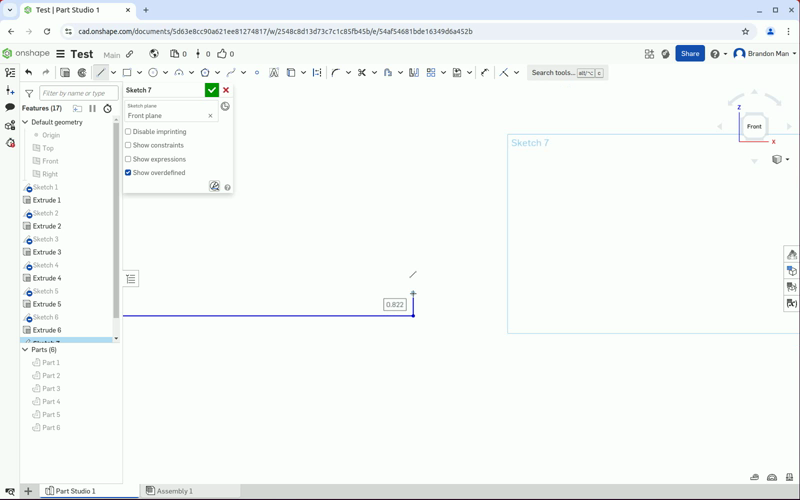
scroll(-6)
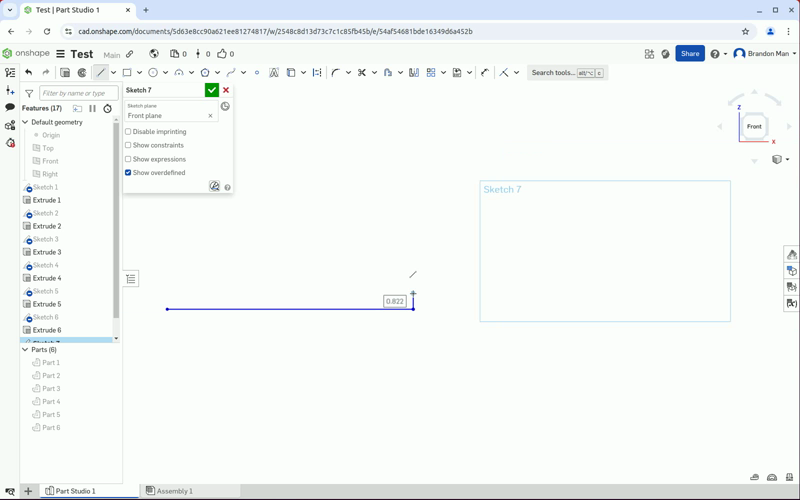
scroll(-6)
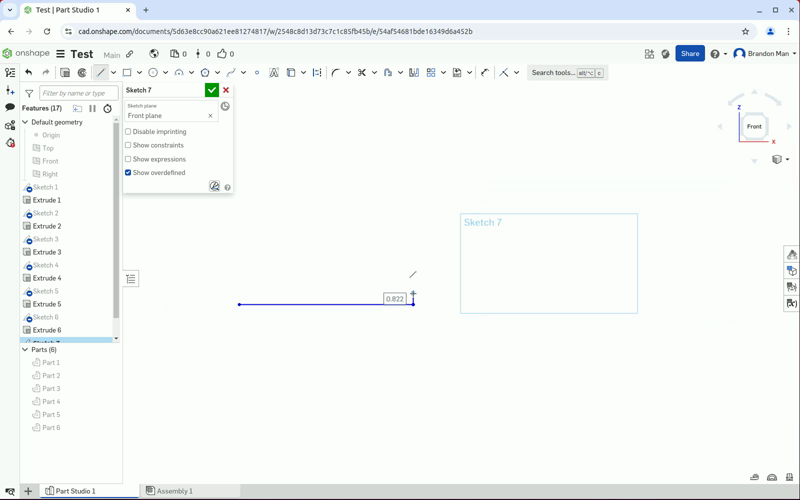
scroll(-6)
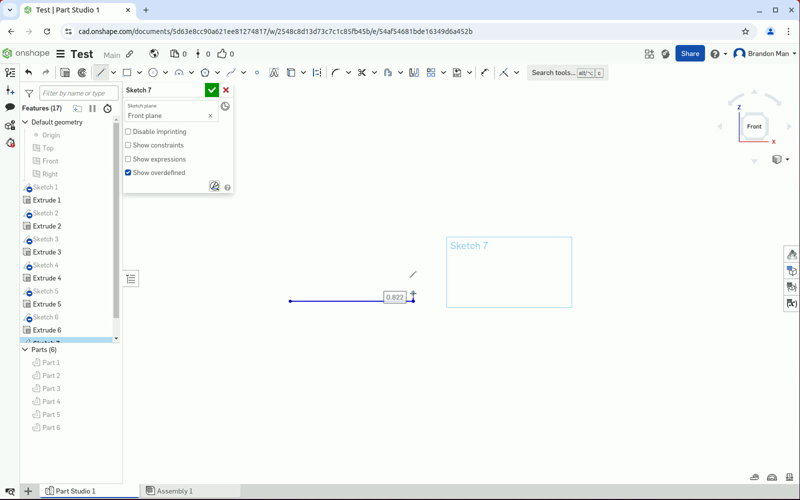
scroll(-6)
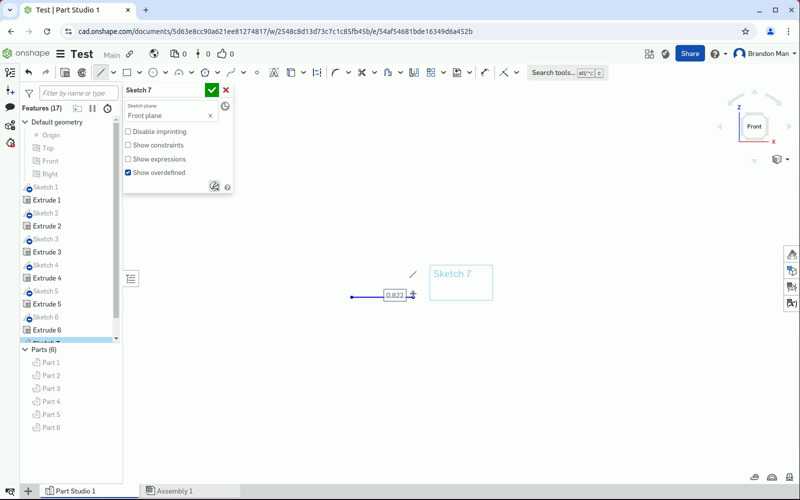
key_up(shift)
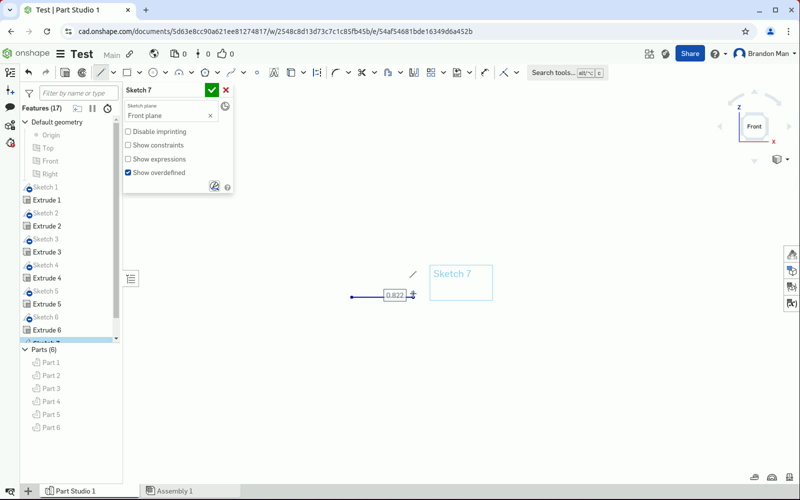
key_down(shift)
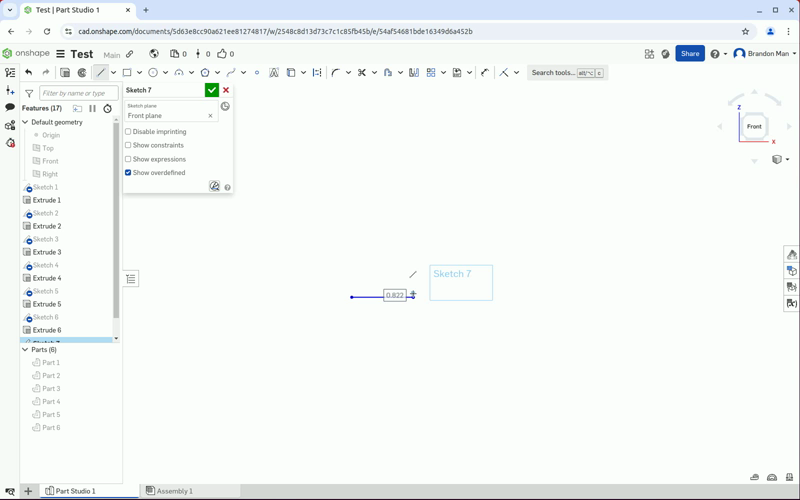
mouse_move(351, 293)
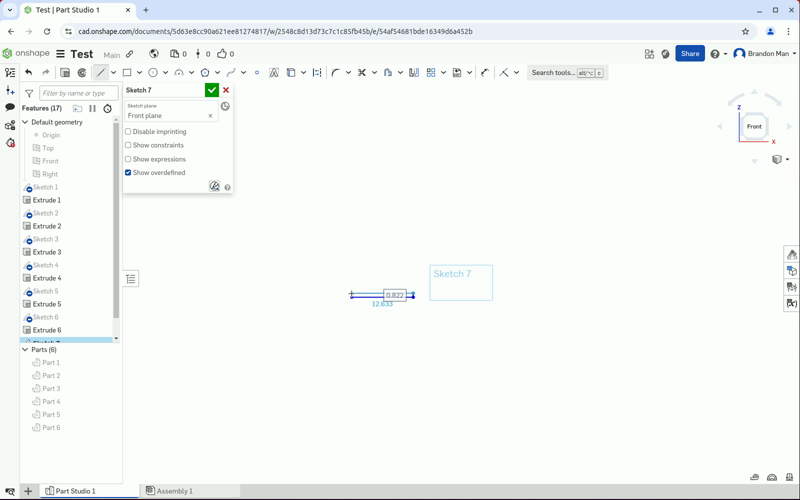
scroll(6)
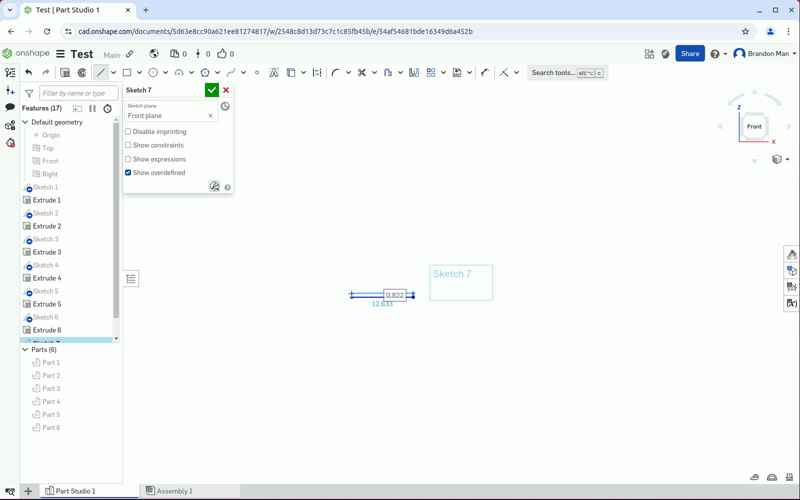
scroll(6)
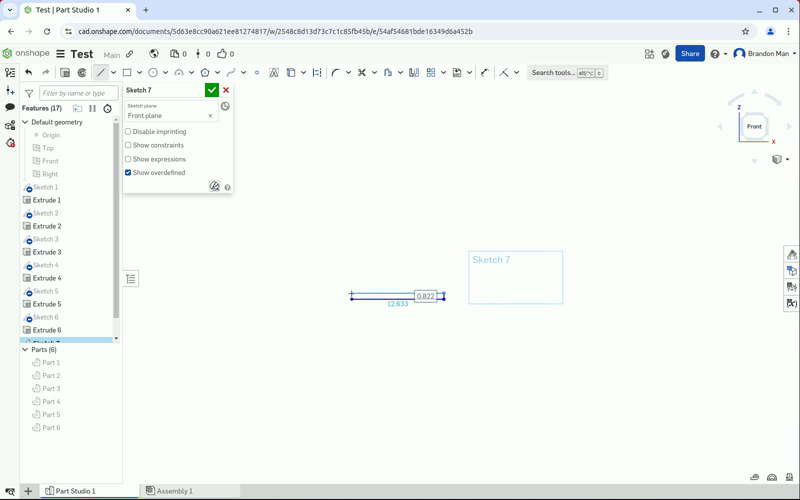
scroll(6)
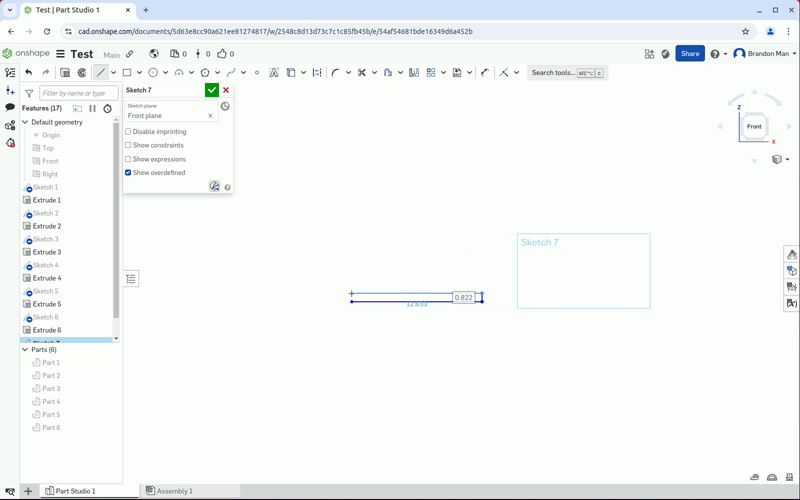
scroll(6)
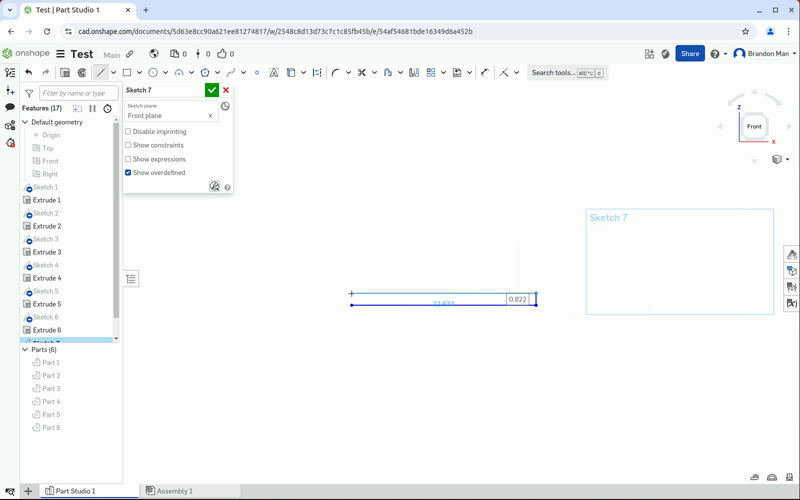
scroll(6)
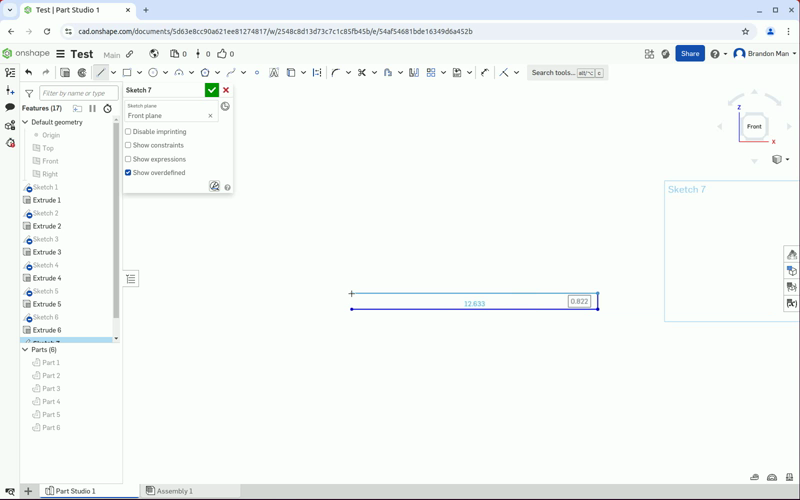
scroll(6)
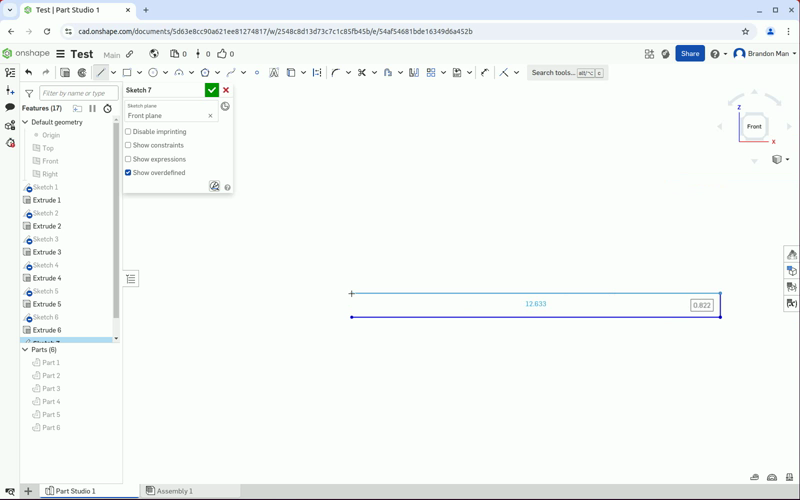
scroll(6)
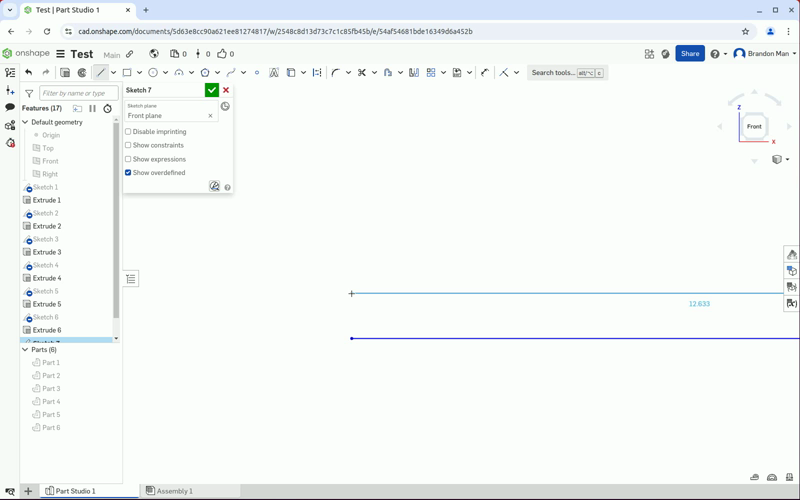
click(351, 293)
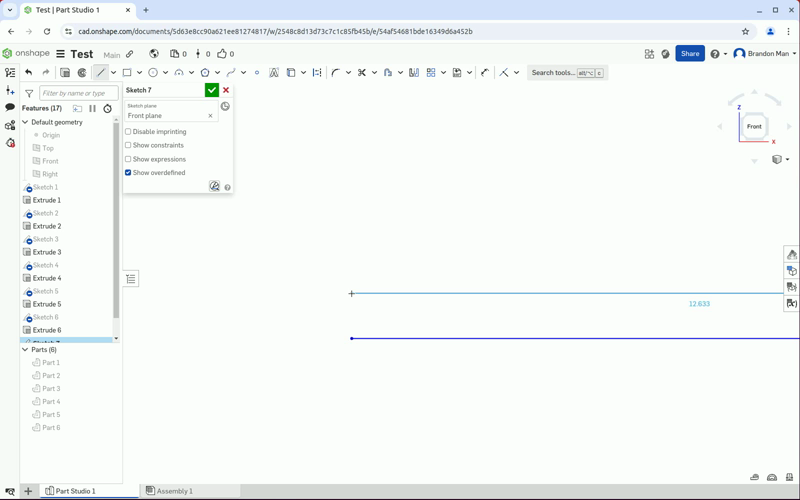
scroll(-6)
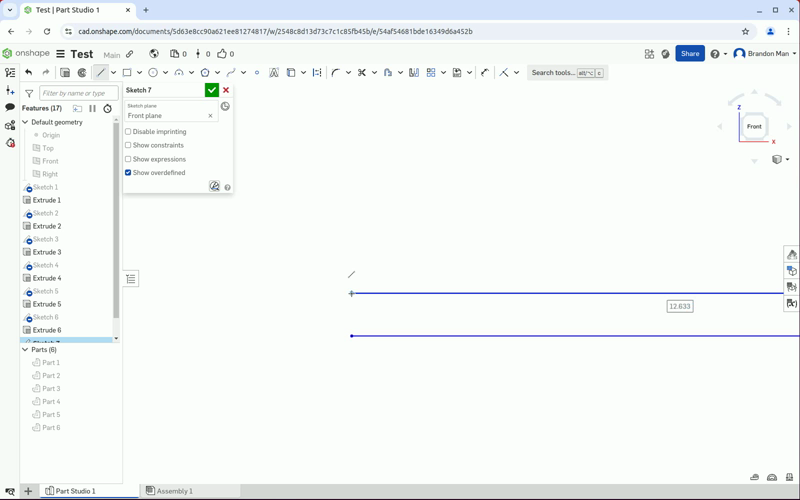
scroll(-6)
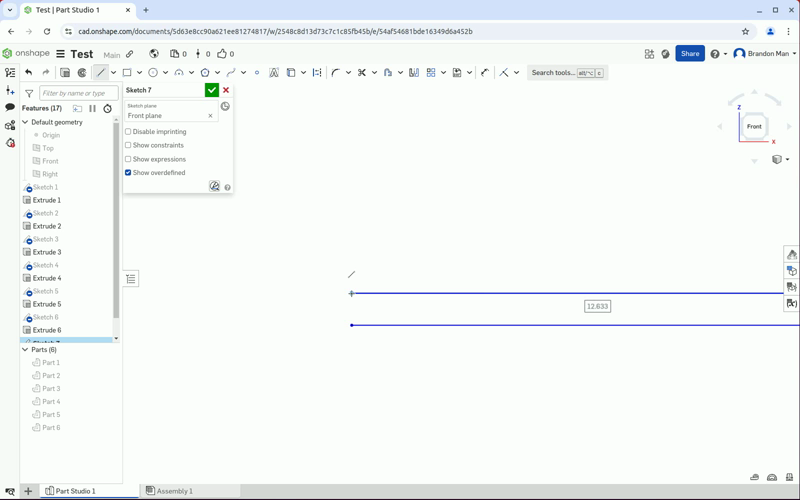
scroll(-6)
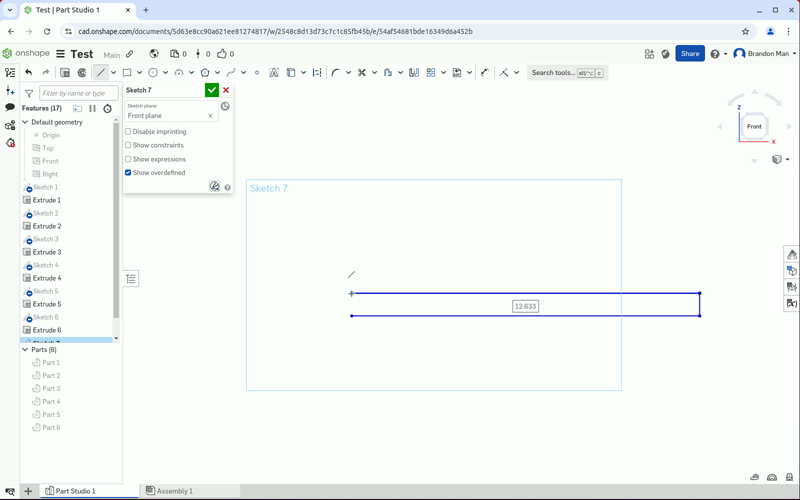
scroll(-6)
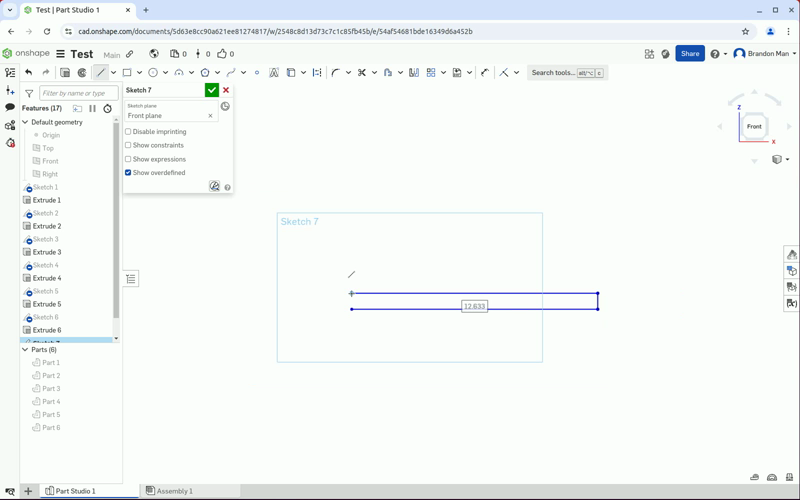
scroll(-6)
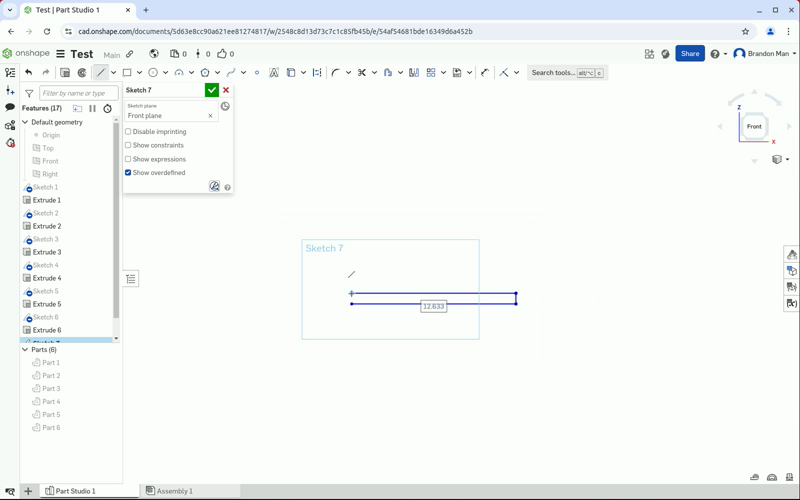
scroll(-6)
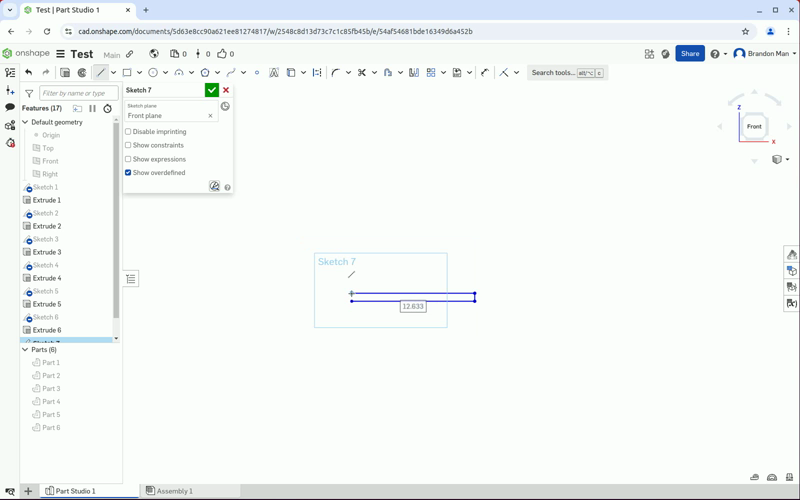
scroll(-6)
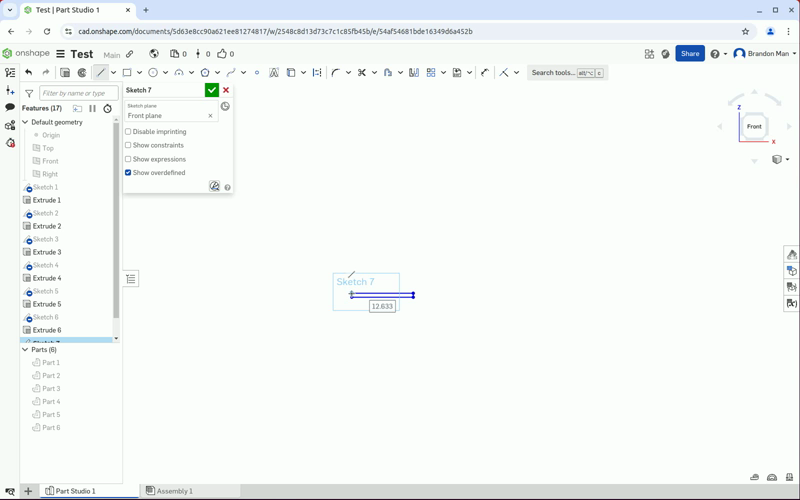
key_up(shift)
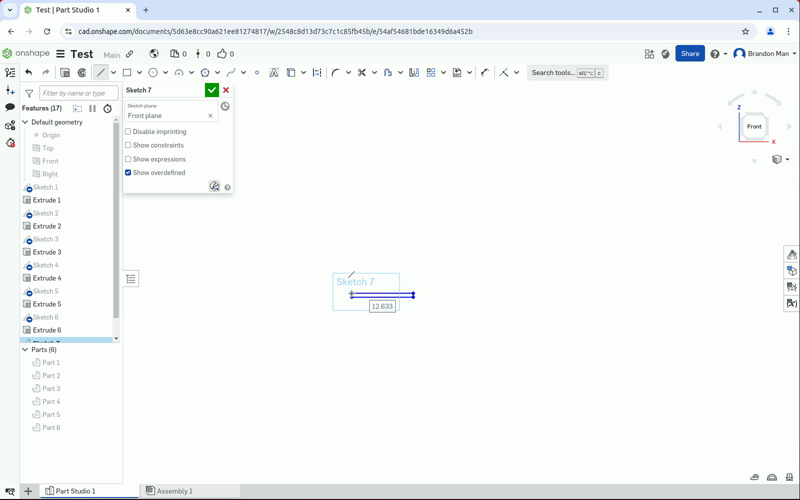
mouse_move(381, 293)
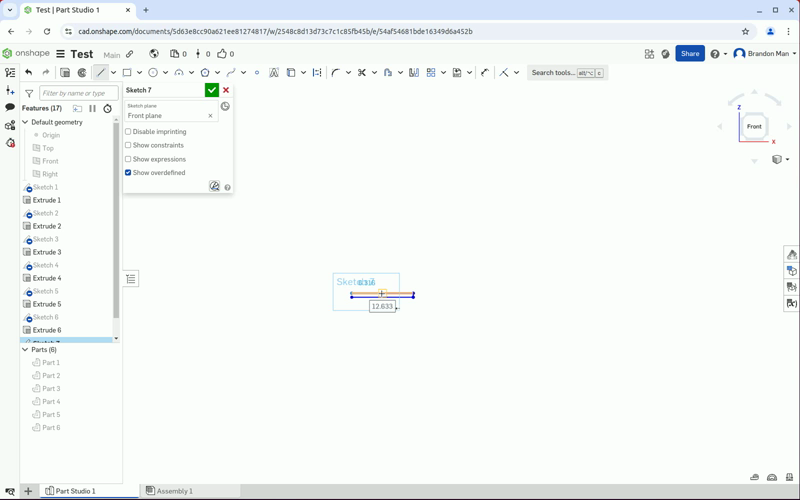
key_down(shift)
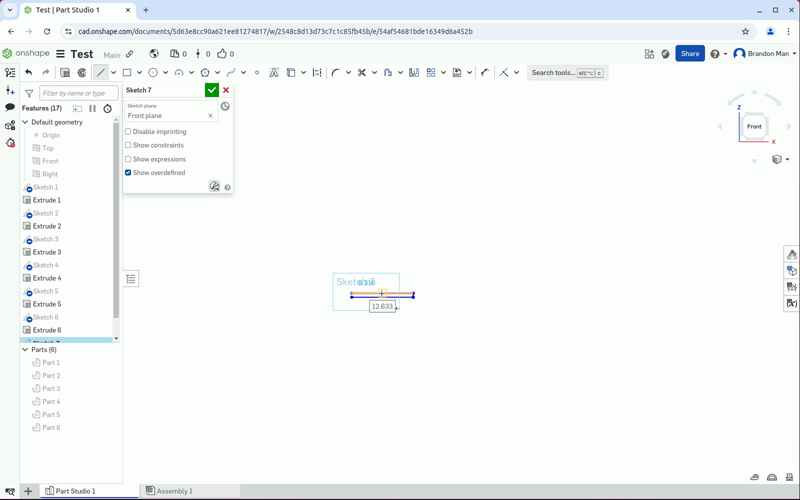
mouse_move(351, 297)
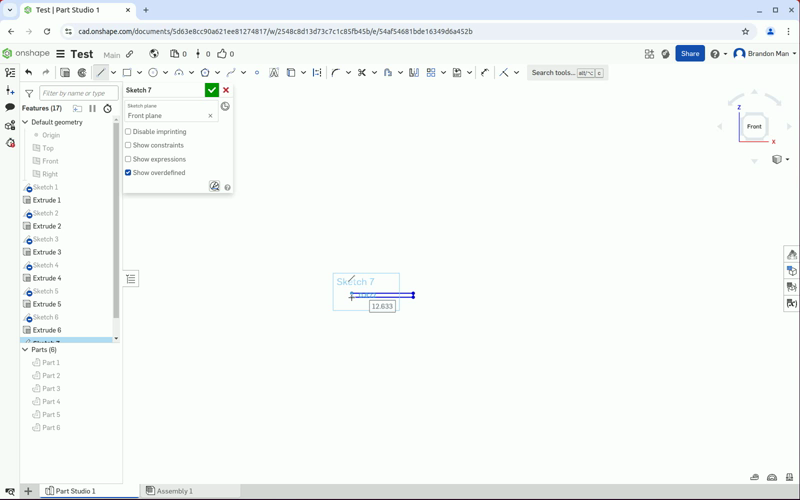
scroll(6)
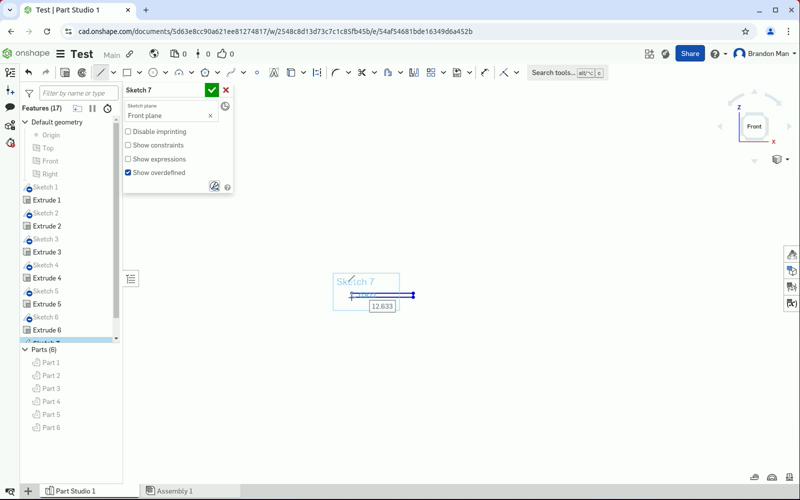
scroll(6)
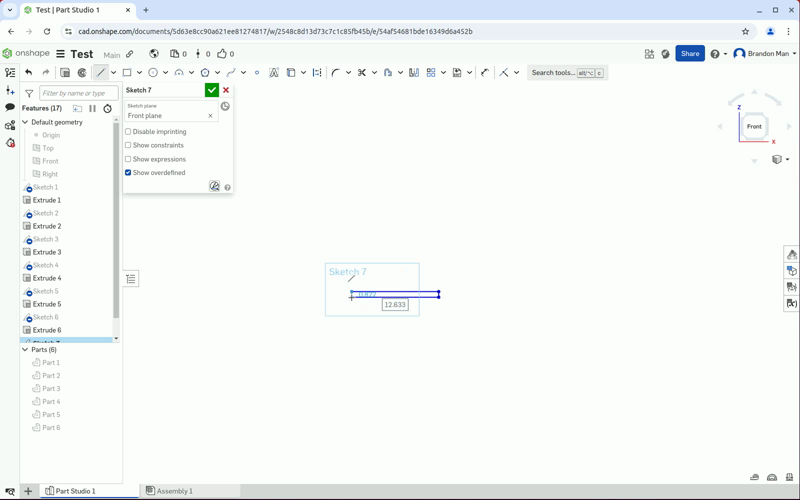
scroll(6)
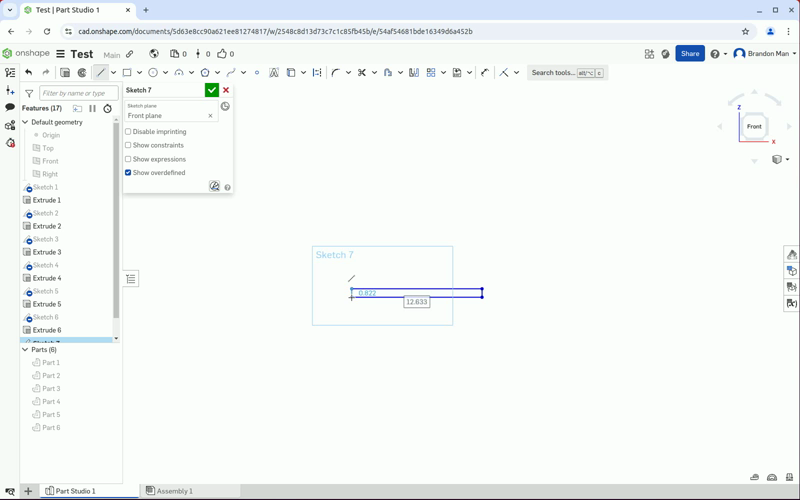
scroll(6)
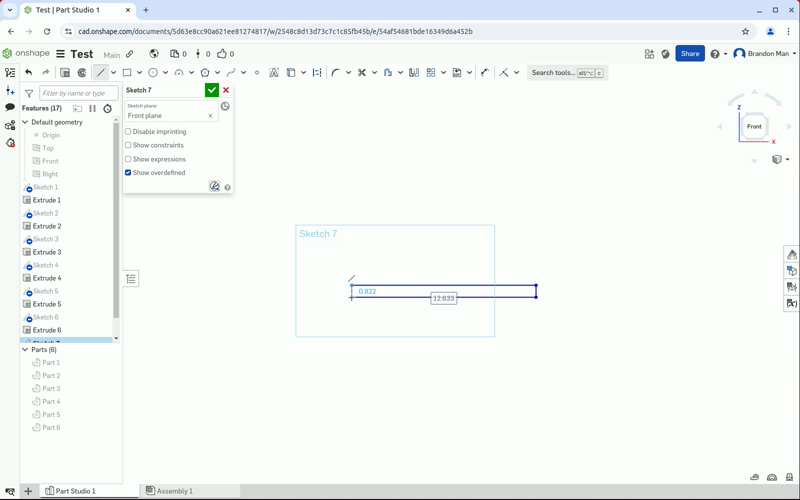
scroll(6)
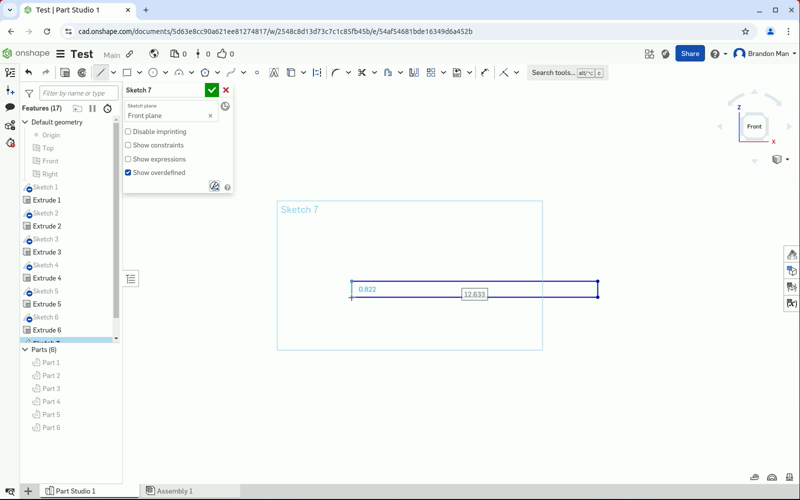
scroll(6)
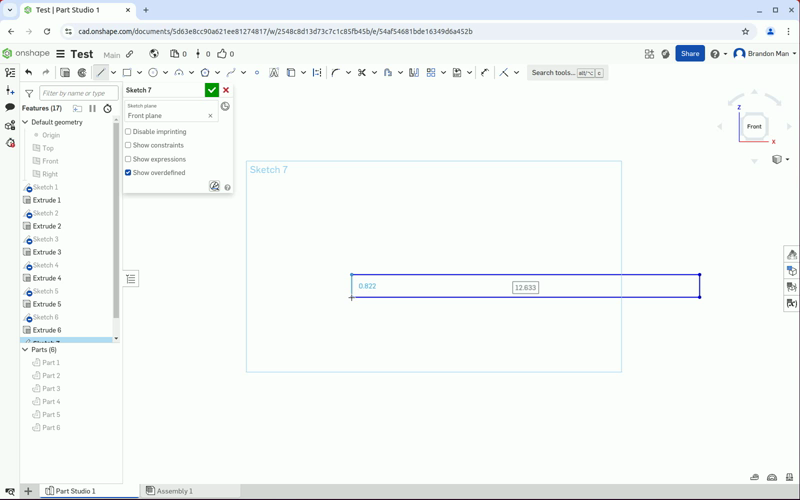
scroll(6)
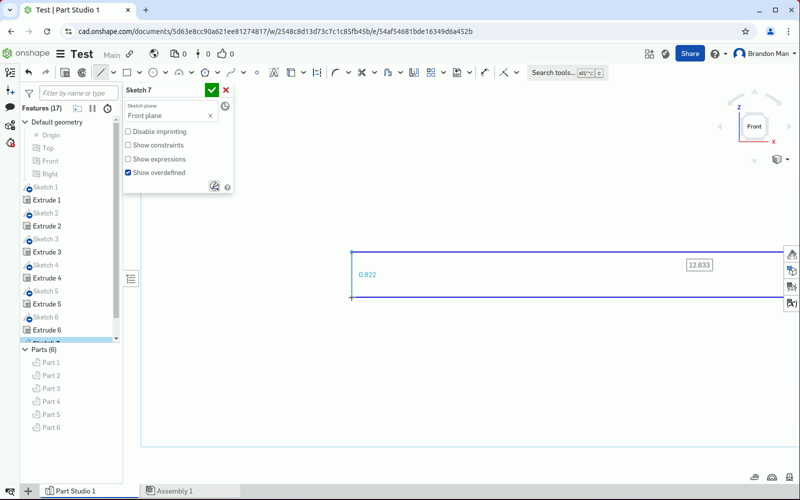
key_up(shift)
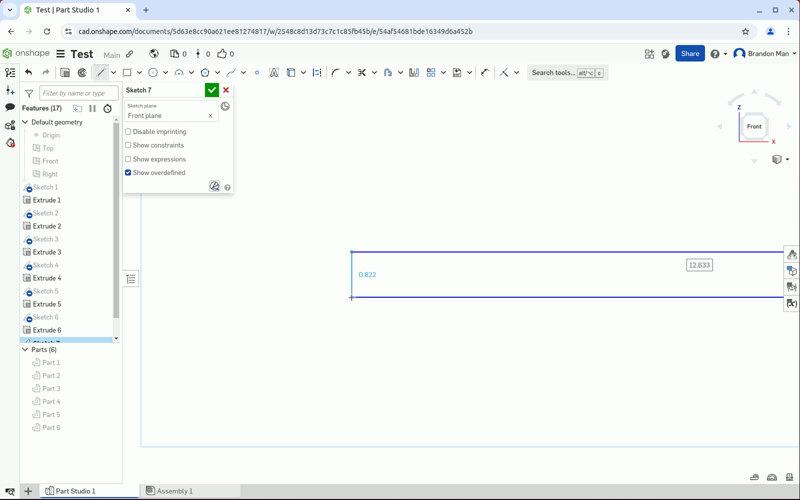
click(351, 297)
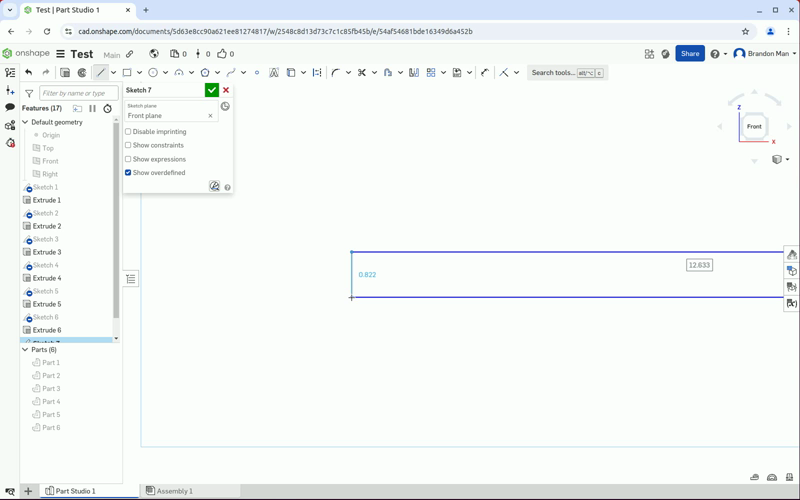
scroll(-6)
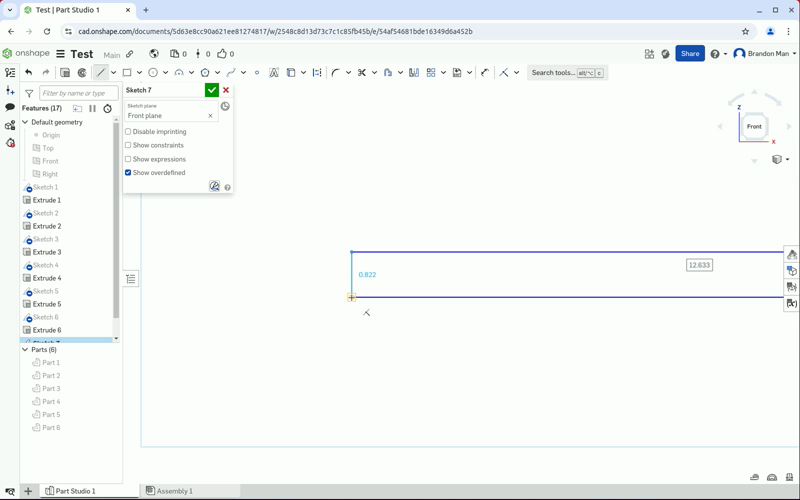
scroll(-6)
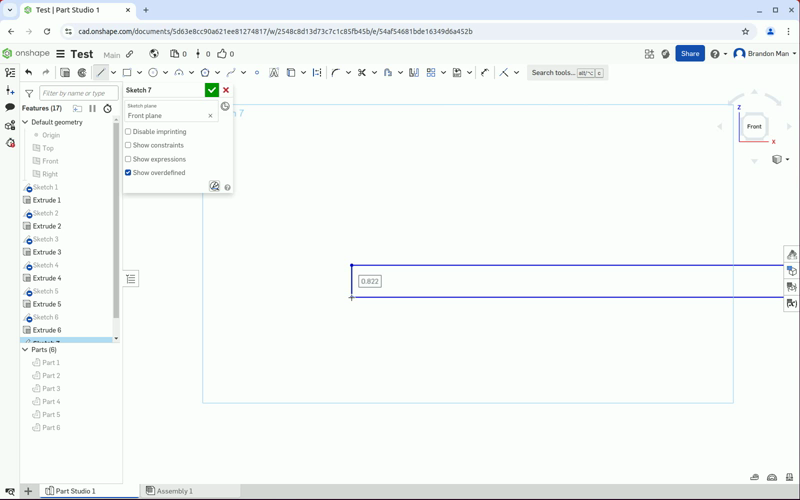
scroll(-6)
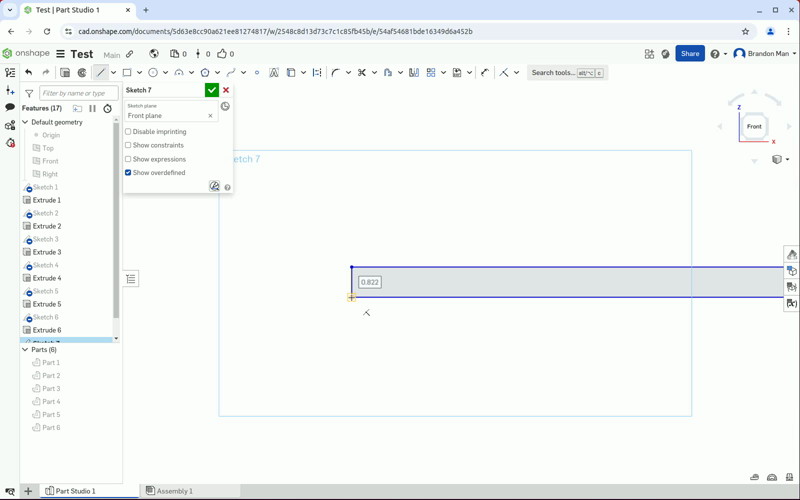
scroll(-6)
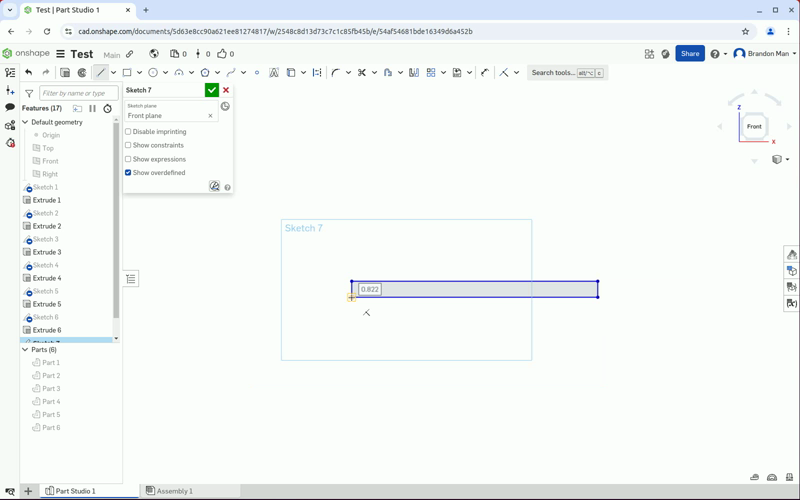
scroll(-6)
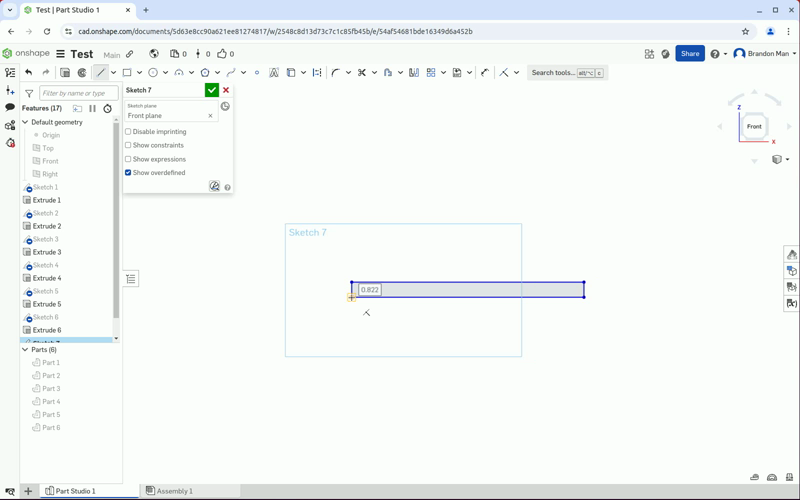
scroll(-6)
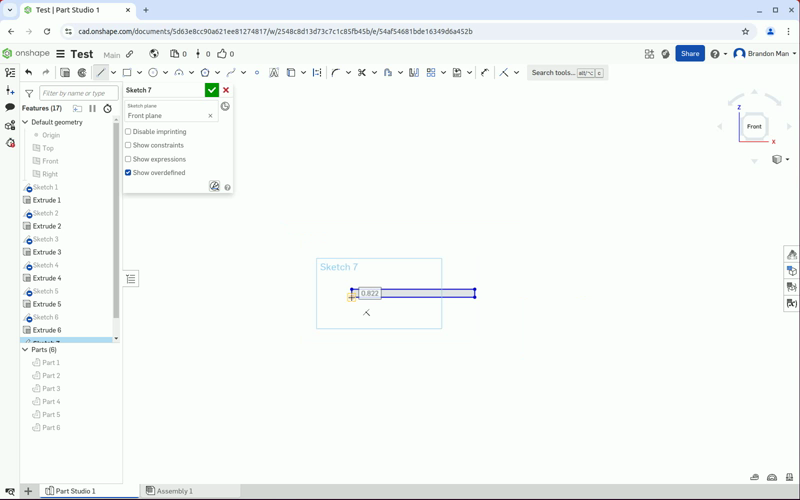
scroll(-6)
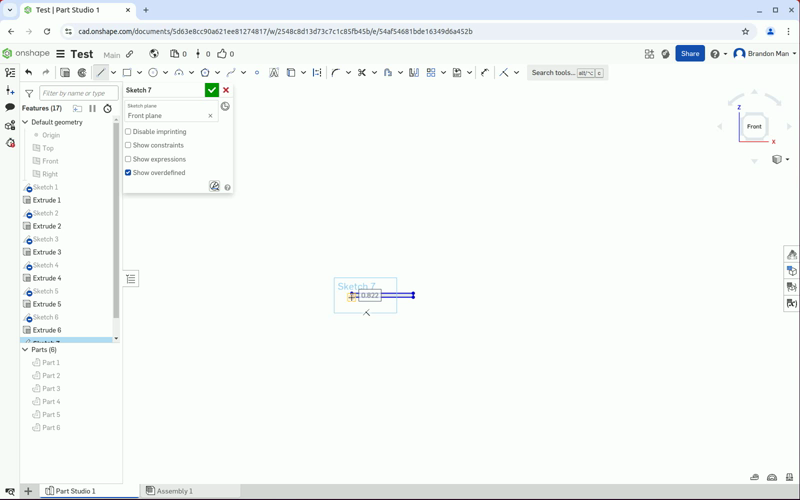
key(esc)
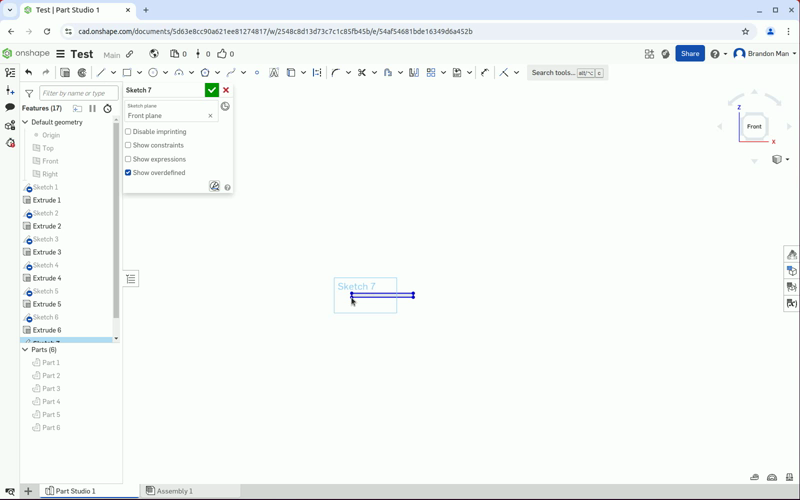
mouse_move(397, 294)
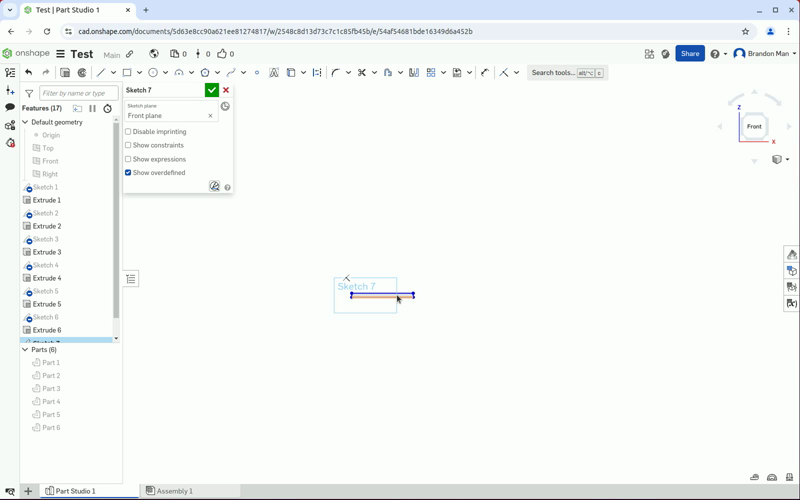
scroll(6)
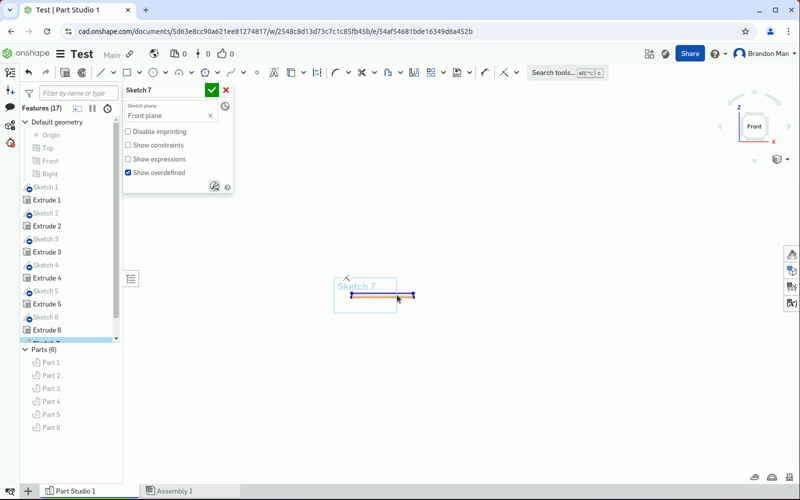
scroll(6)
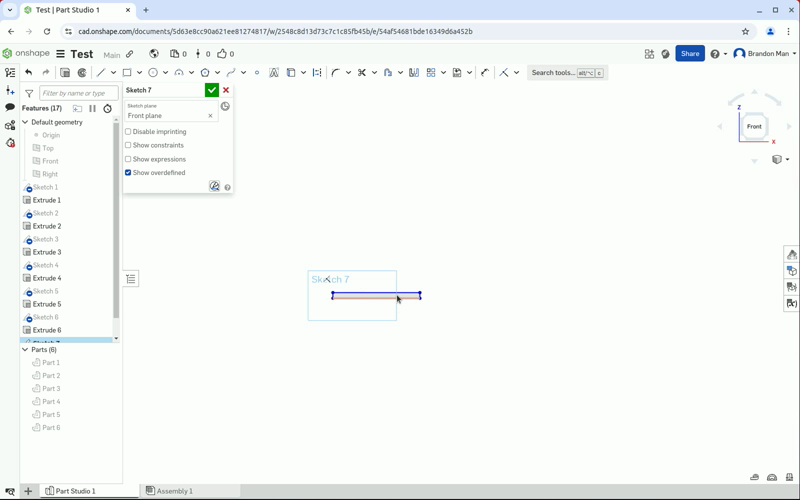
scroll(6)
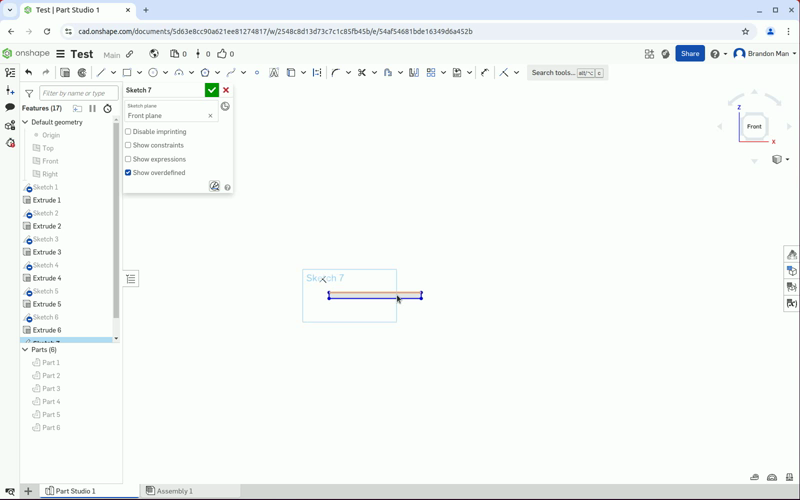
scroll(6)
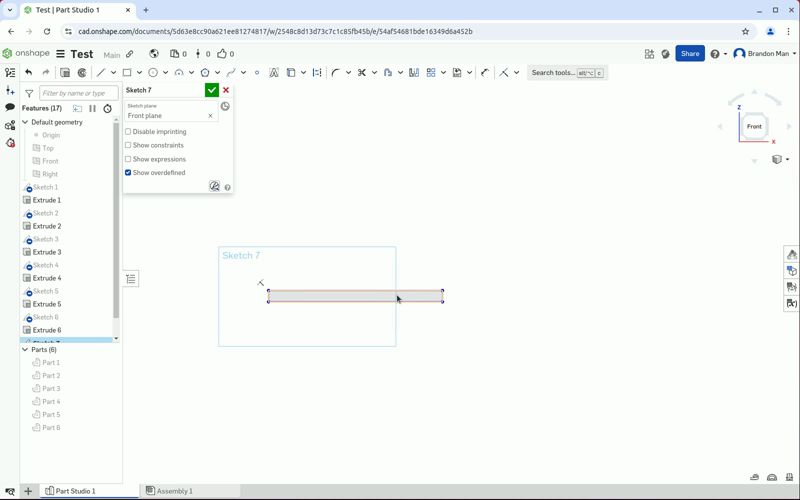
scroll(6)
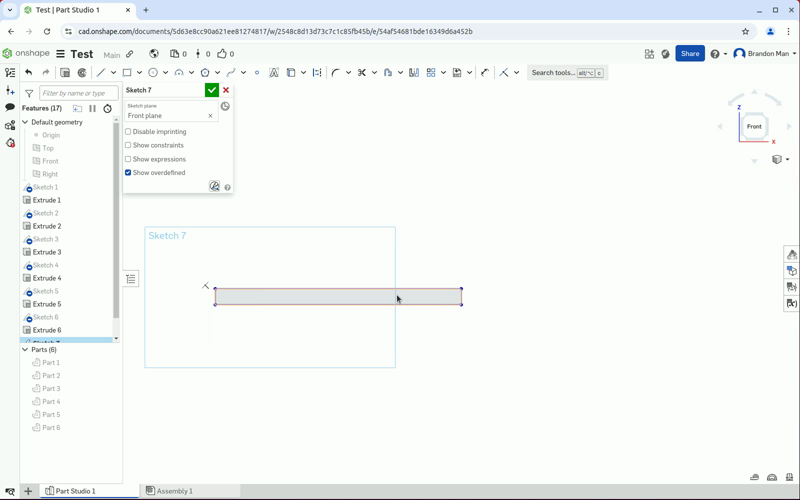
scroll(6)
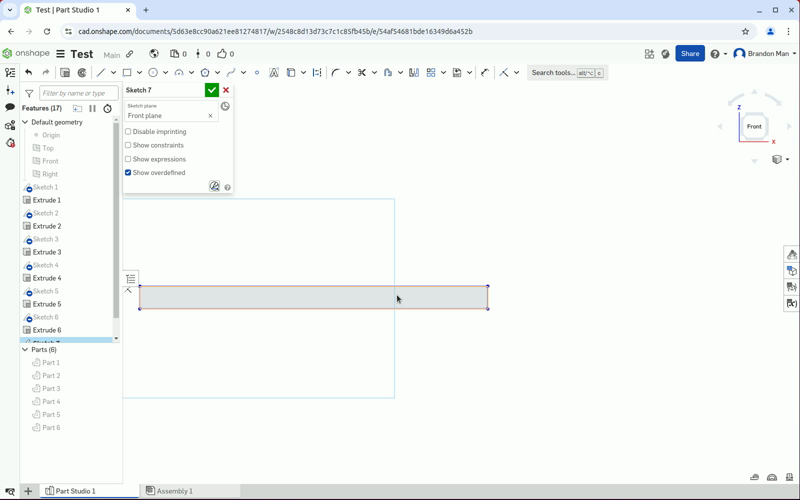
scroll(6)
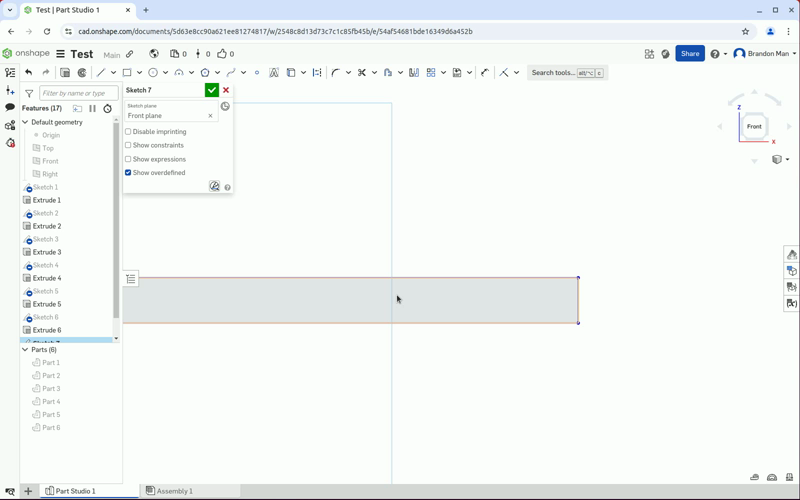
click(397, 294)
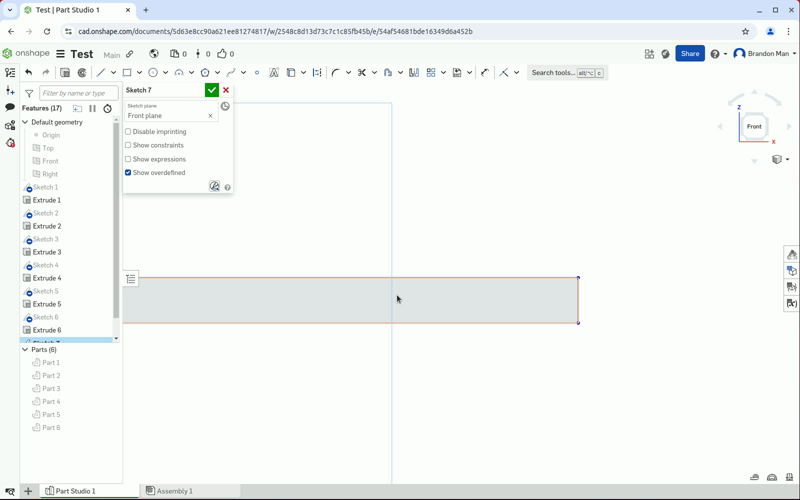
scroll(-6)
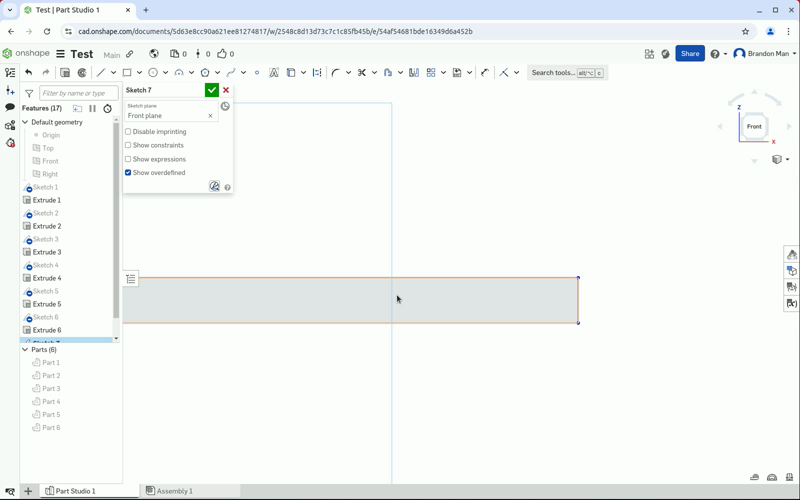
scroll(-6)
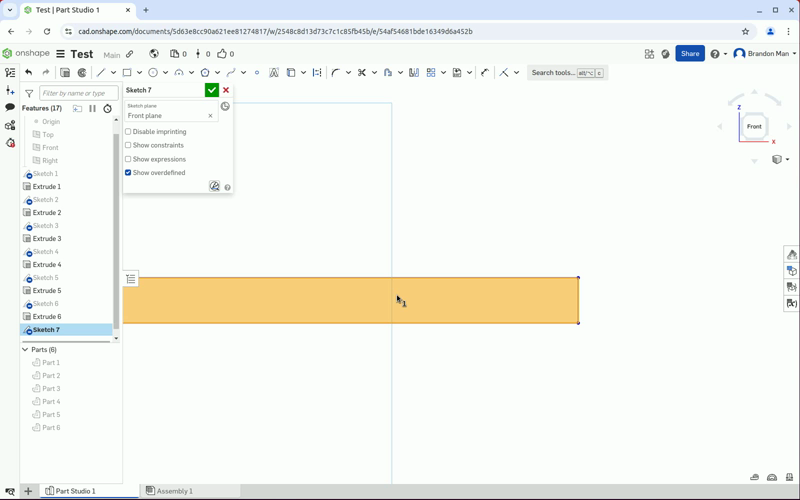
scroll(-6)
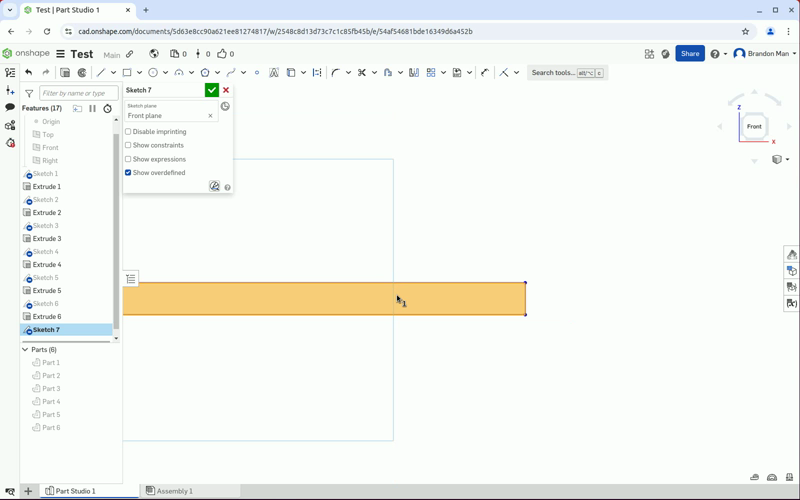
scroll(-6)
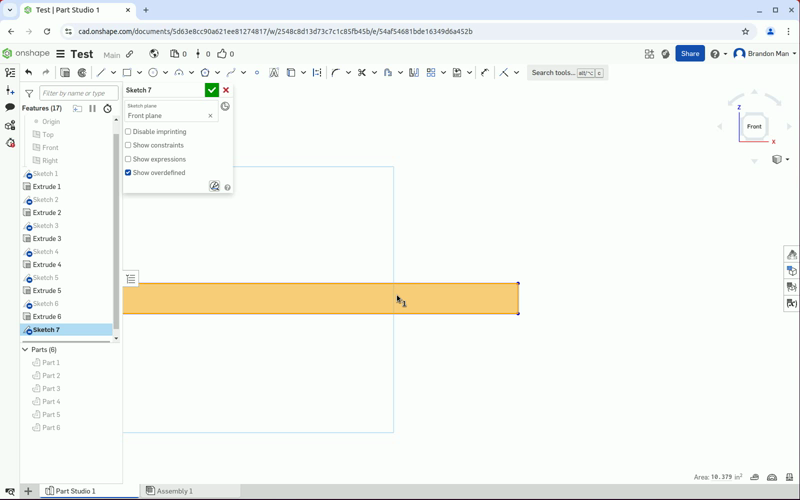
scroll(-6)
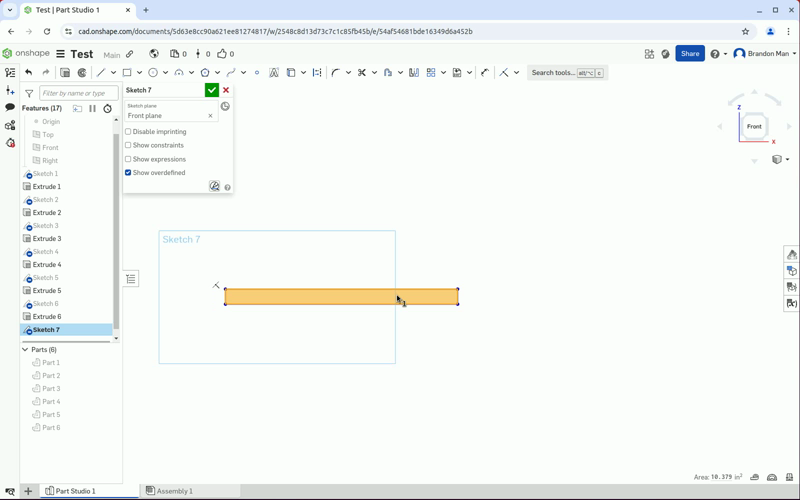
scroll(-6)
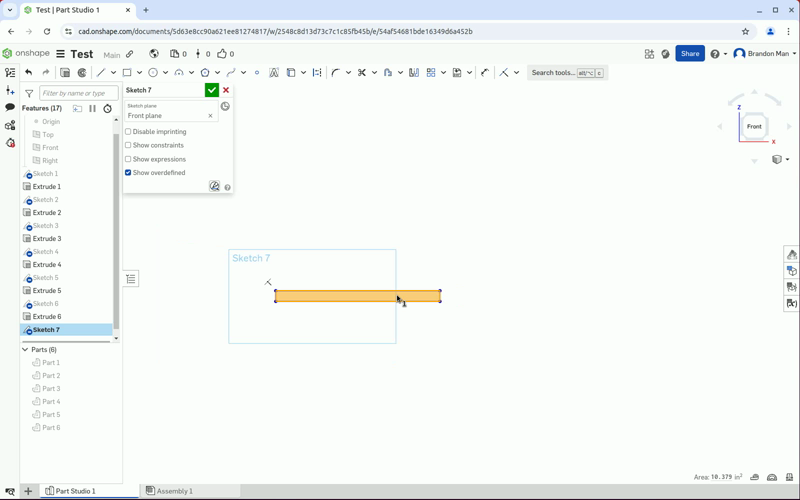
scroll(-6)
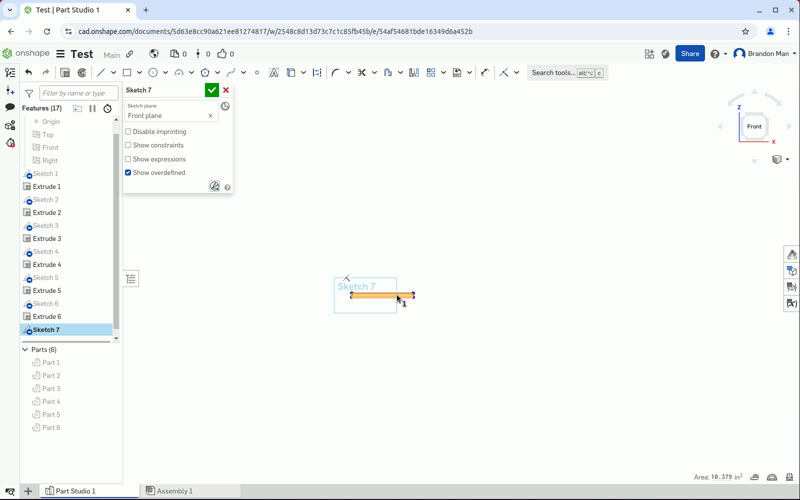
mouse_move(73, 352)
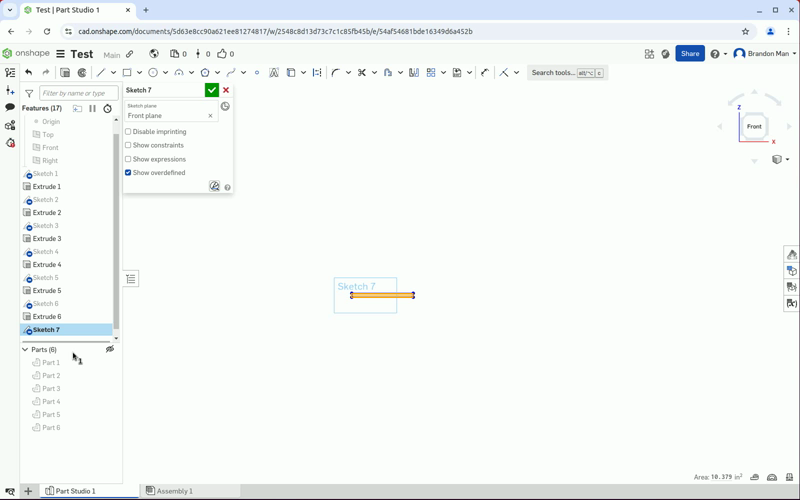
key(shift+y)
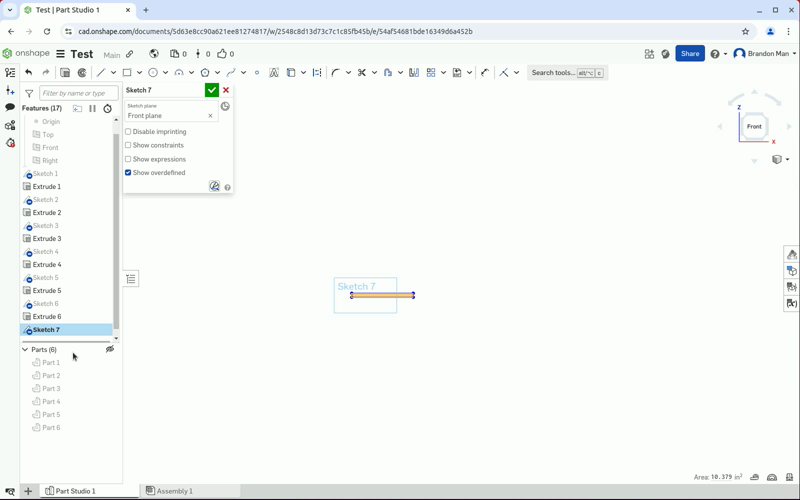
key(shift+e)
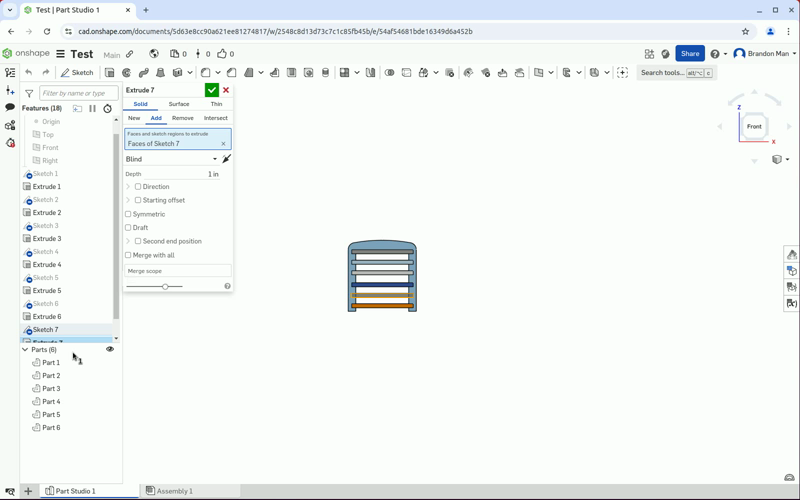
mouse_move(143, 106)
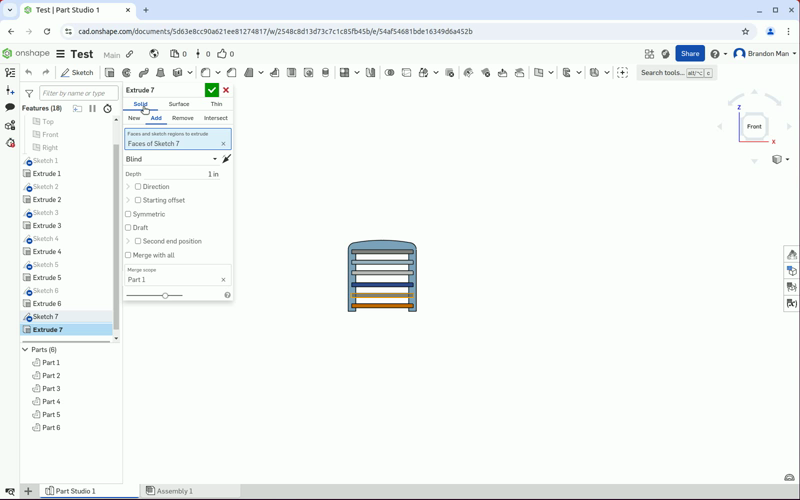
click(143, 106)
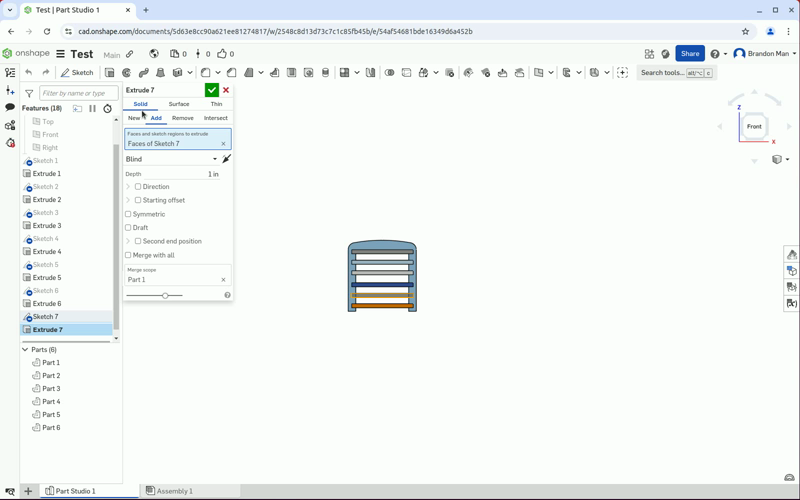
mouse_move(137, 120)
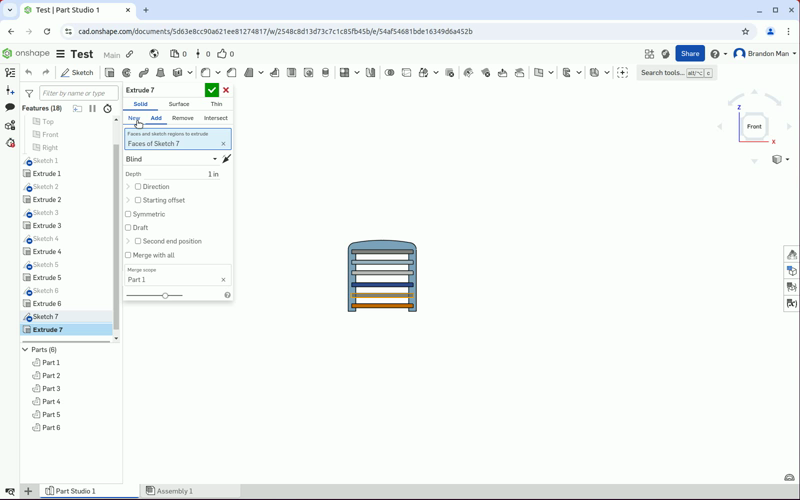
click(137, 120)
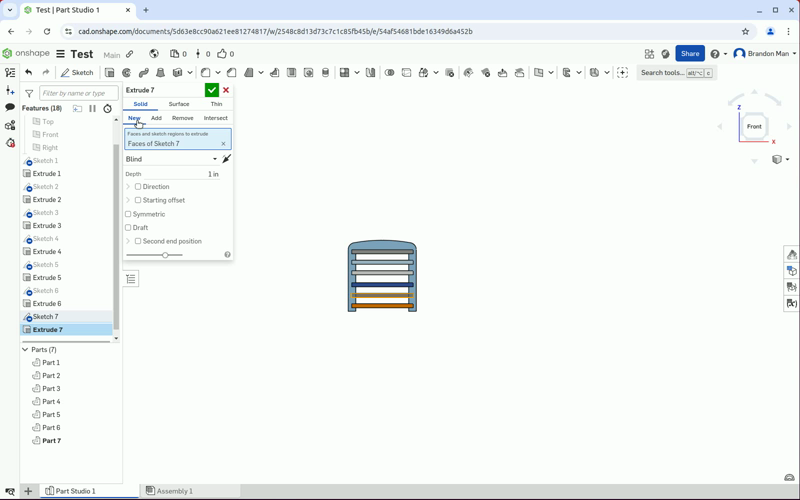
key(tab, 4)
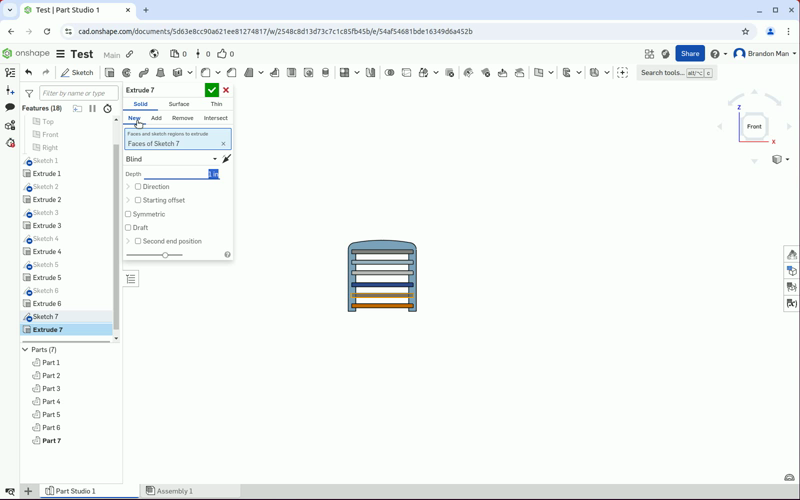
text(1.926)
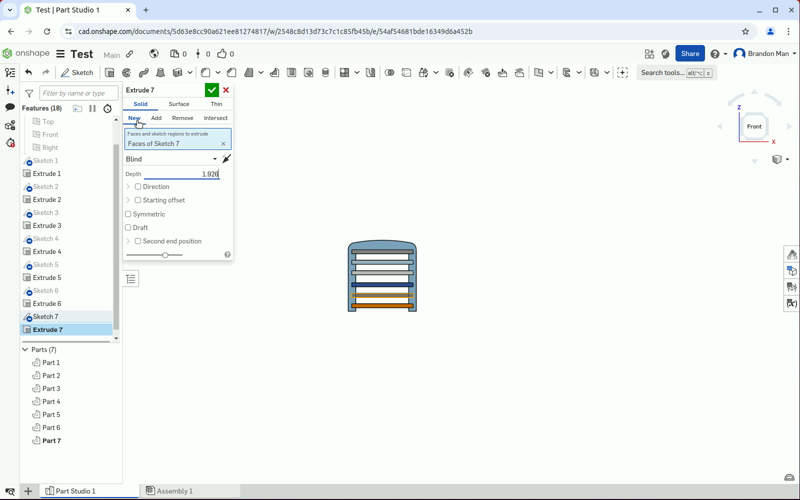
key(enter)
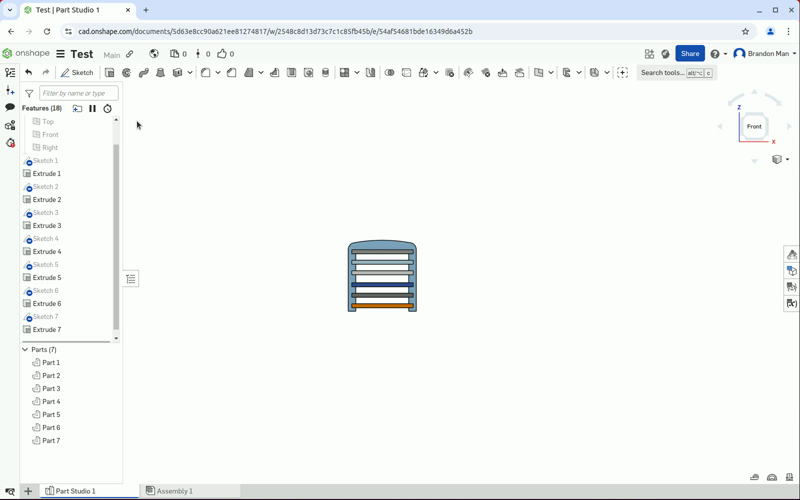
key(shift+h)
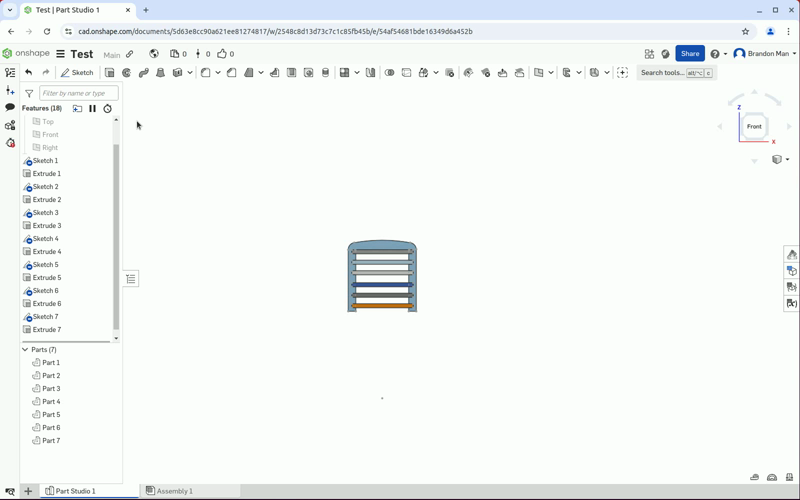
key(shift+h)
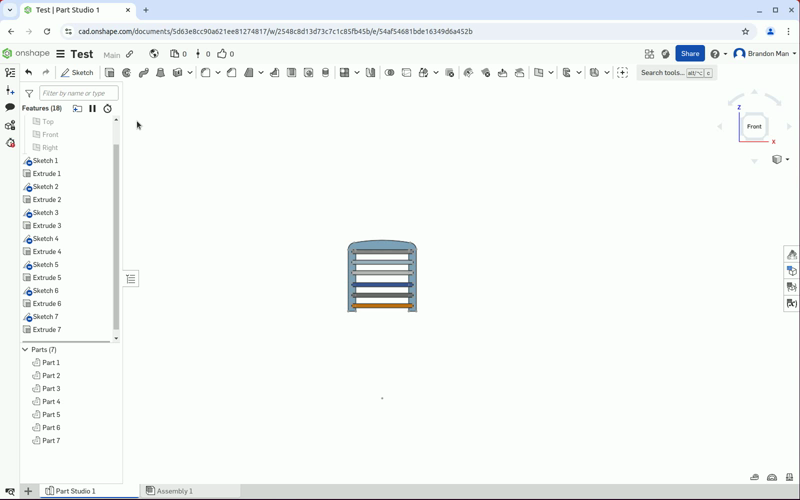
key(shift+7)
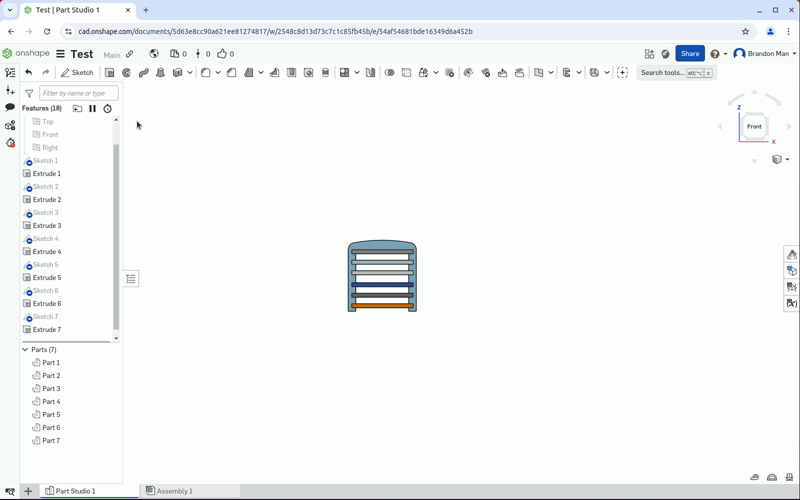
key(left, 2)
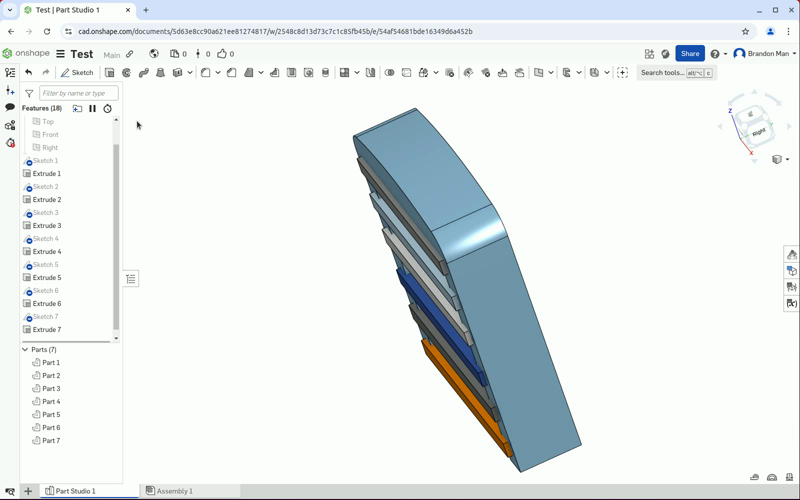
key(down, 2)
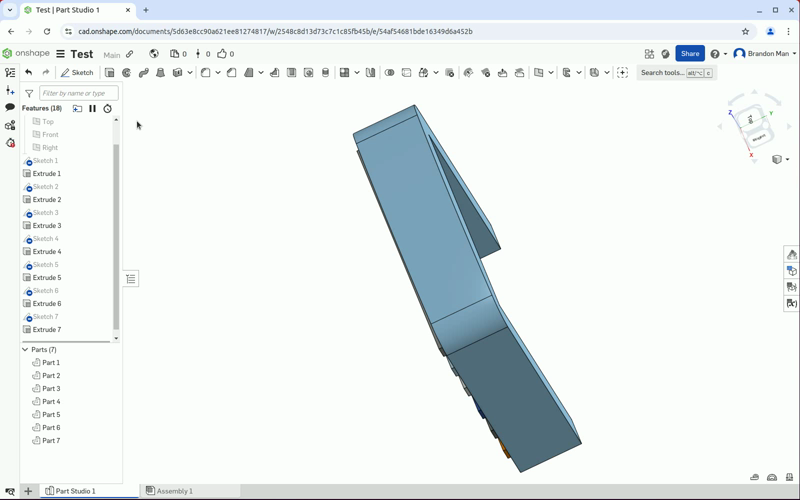
key(up, 2)
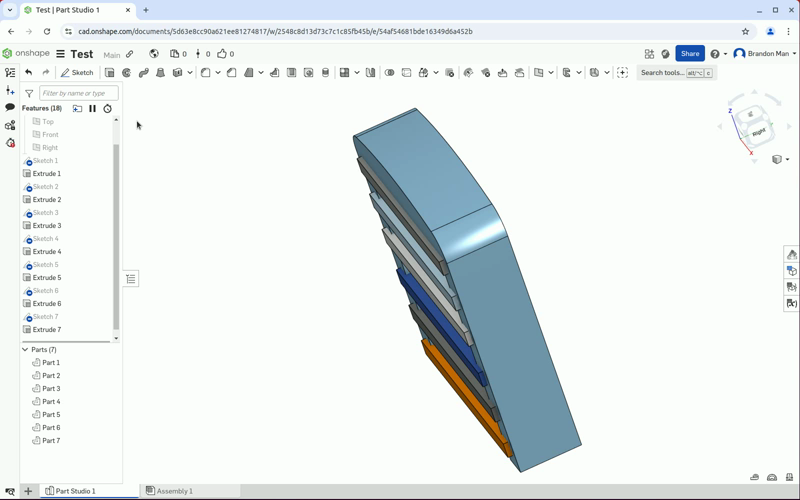
key(right, 2)
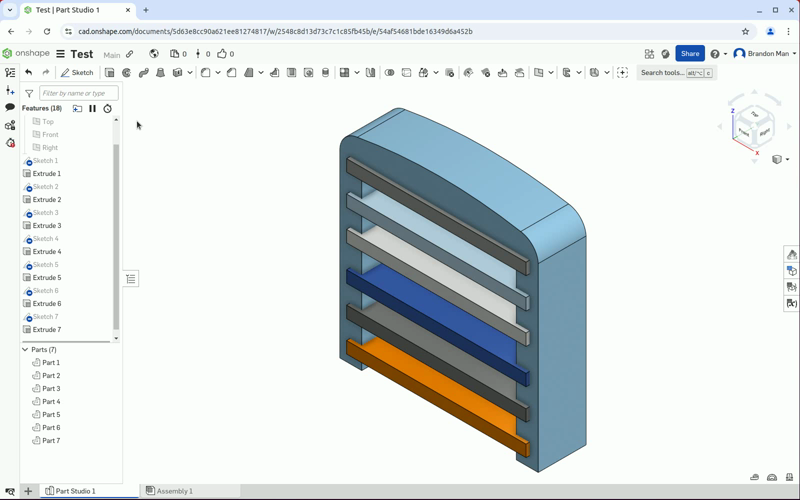
mouse_move(69, 163)
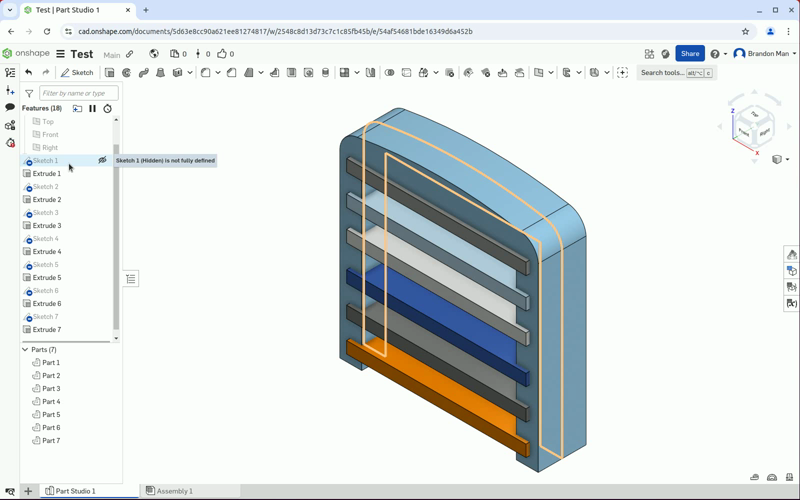
click(69, 163)